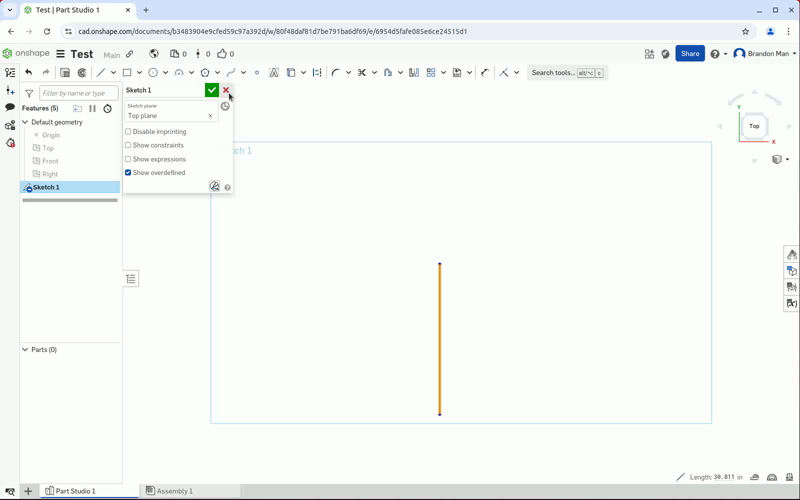
key(shift+h)
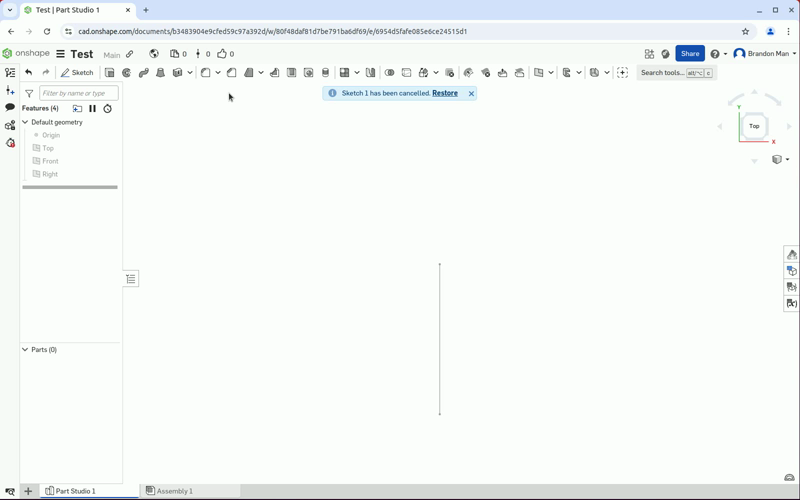
mouse_move(73, 352)
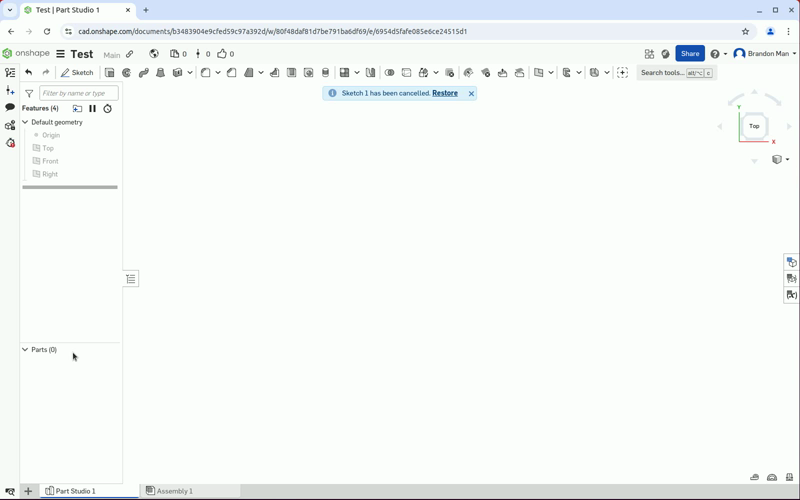
key(y)
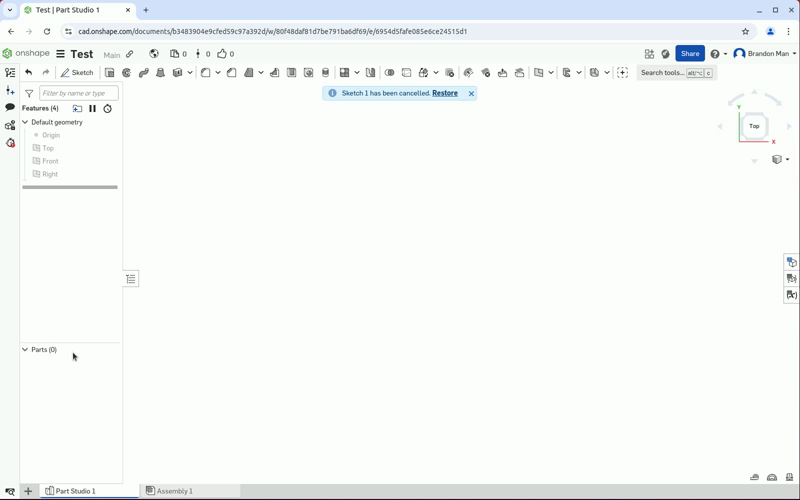
key(shift+p)
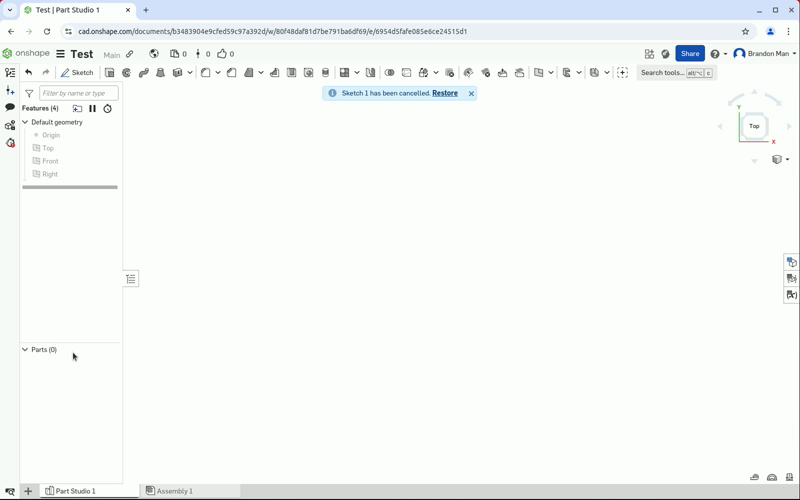
key(space)
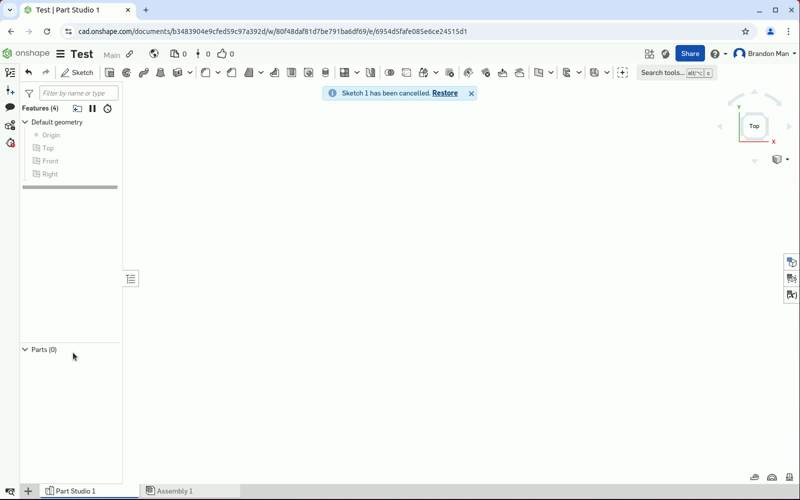
key_down(shift)
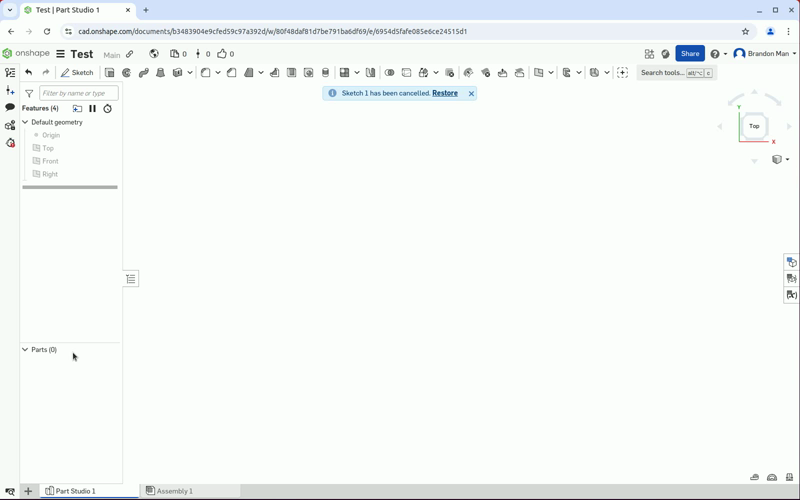
key(up)
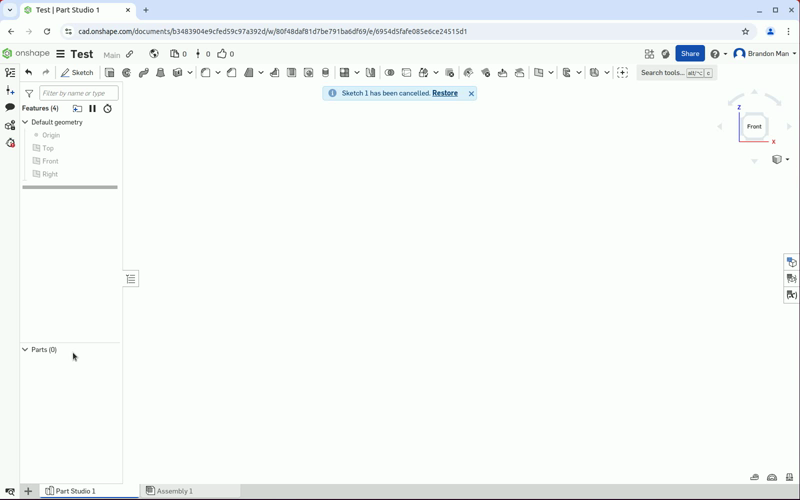
key_up(shift)
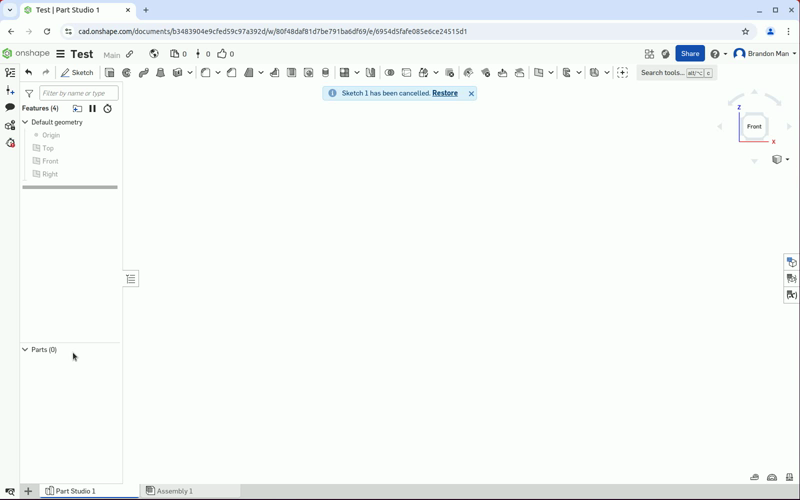
mouse_move(73, 352)
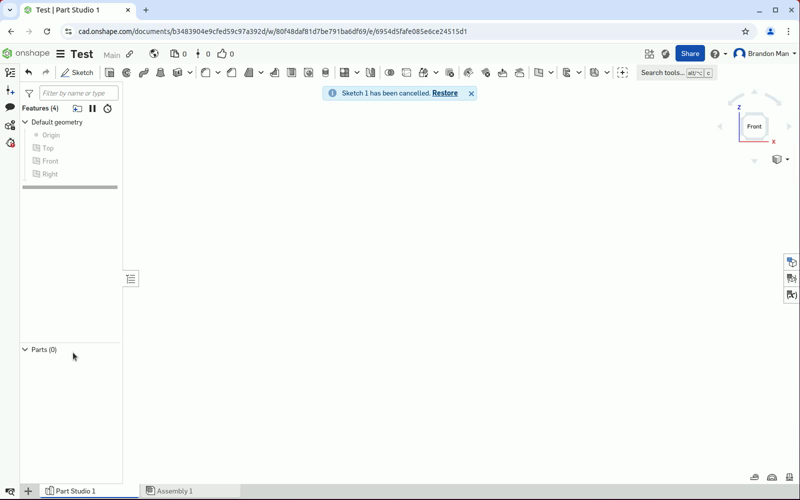
key(shift+y)
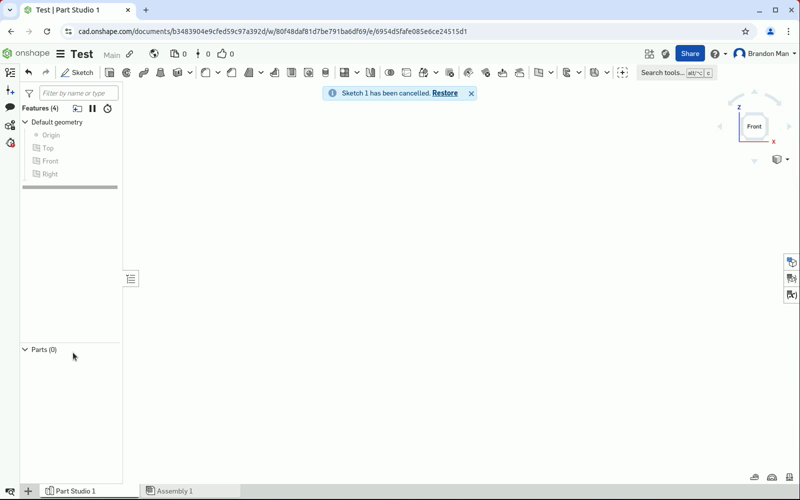
key(shift+s)
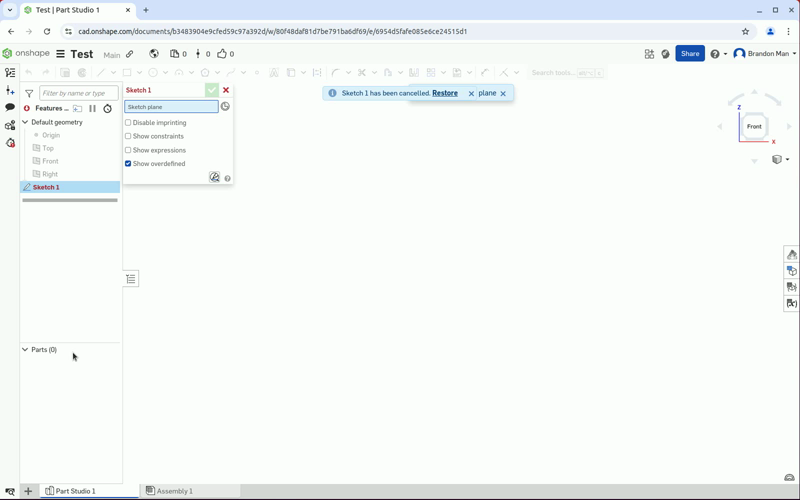
mouse_move(73, 163)
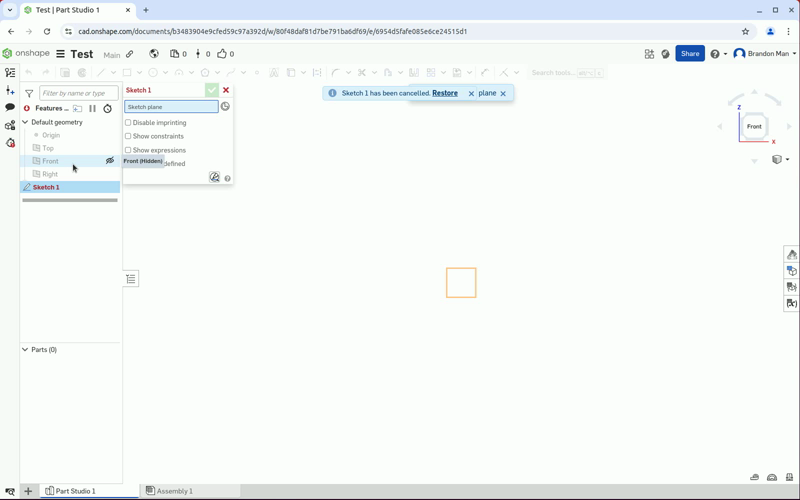
click(73, 163)
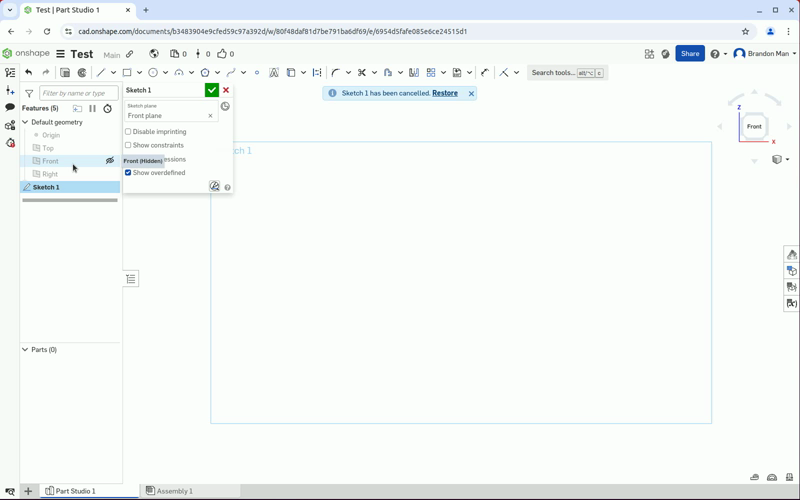
mouse_move(73, 352)
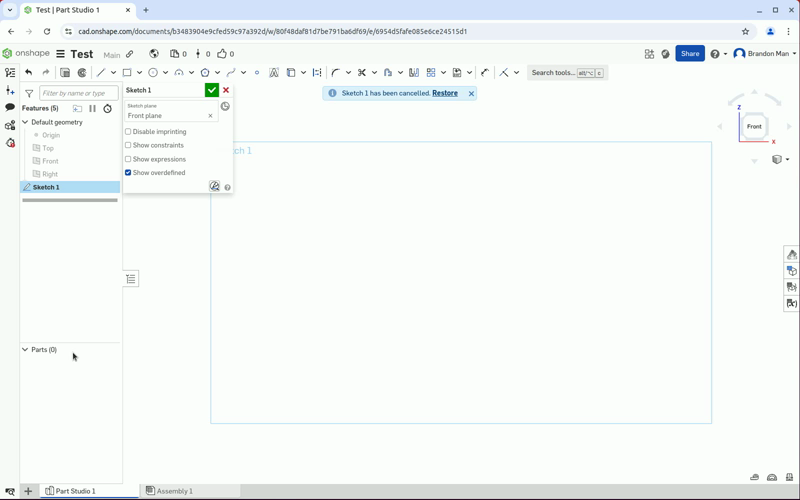
key(y)
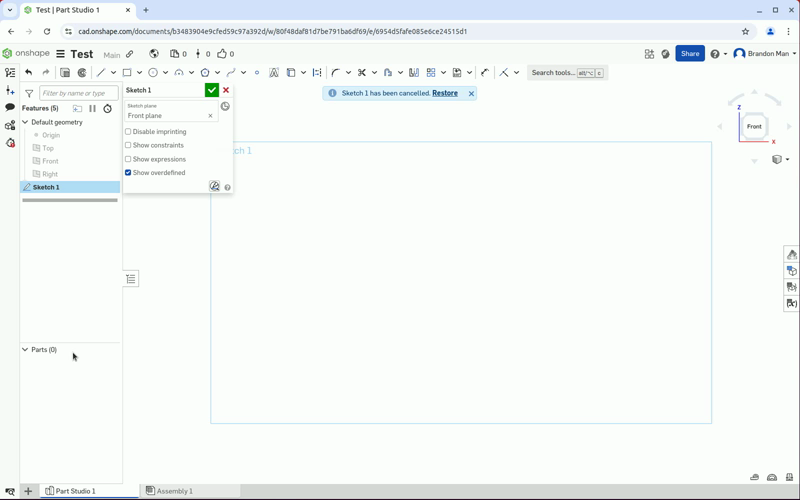
key(l)
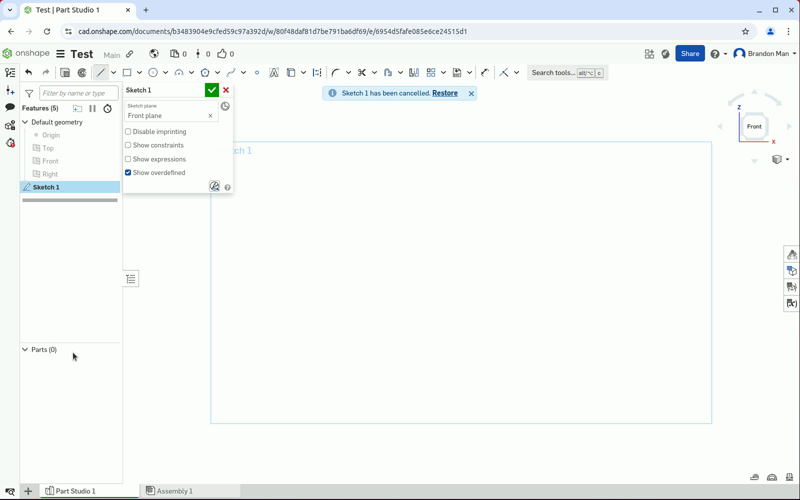
key_down(shift)
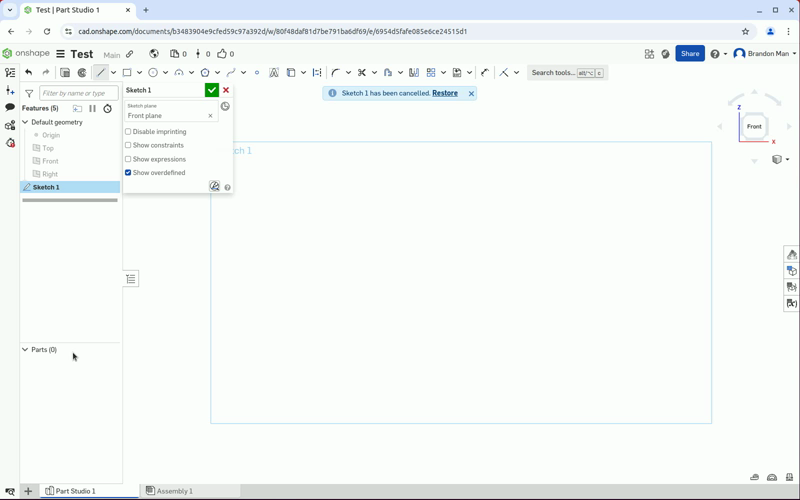
mouse_move(533, 282)
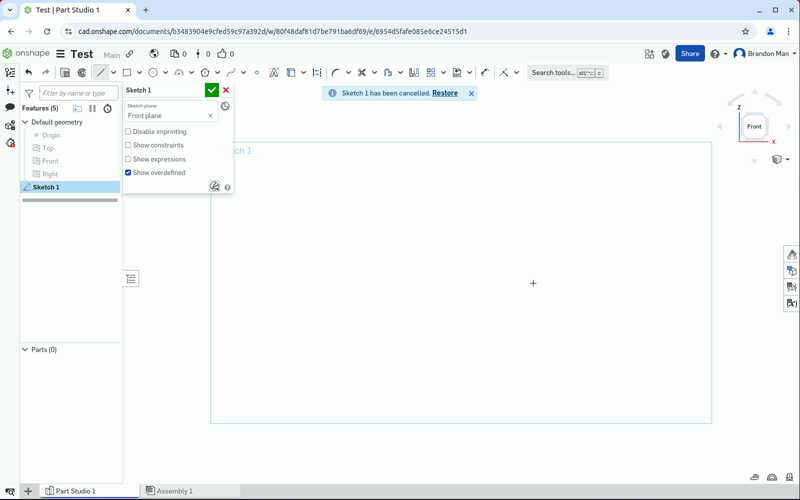
click(533, 282)
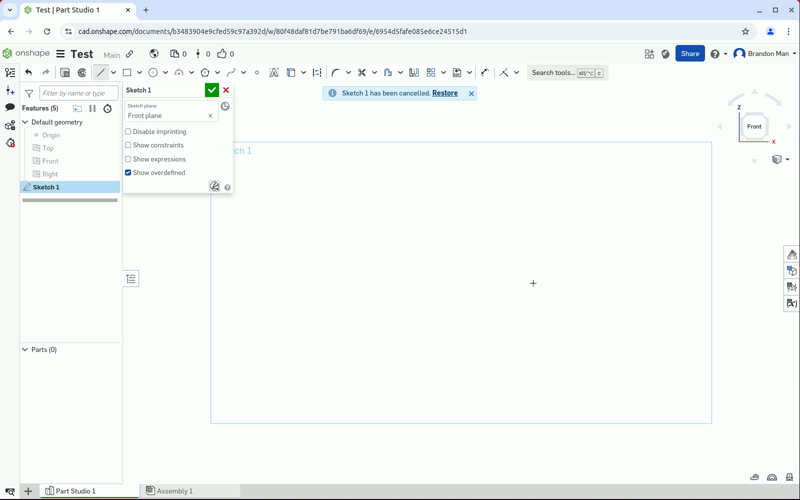
key_up(shift)
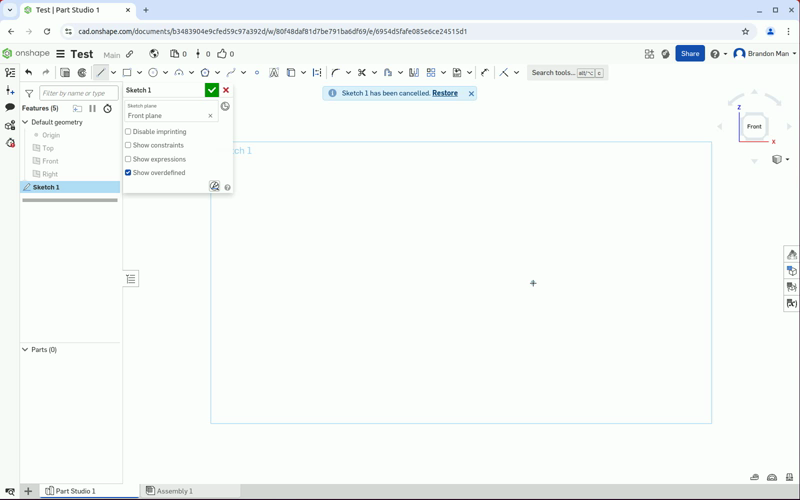
key_down(shift)
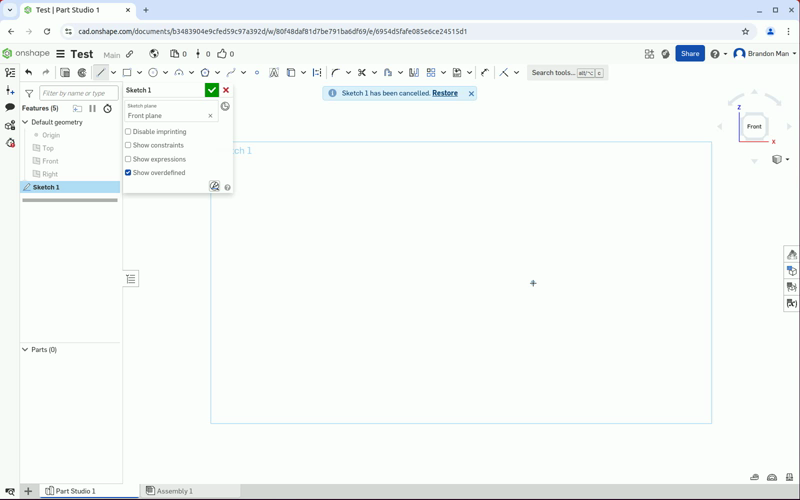
mouse_move(563, 282)
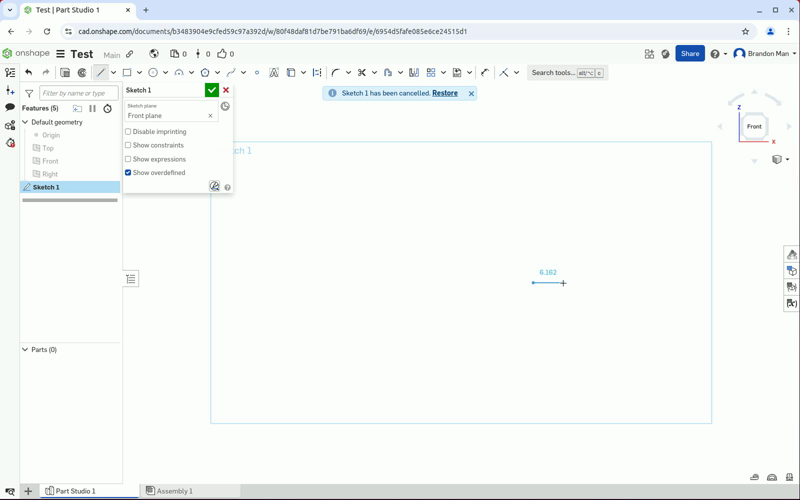
mouse_move(565, 282)
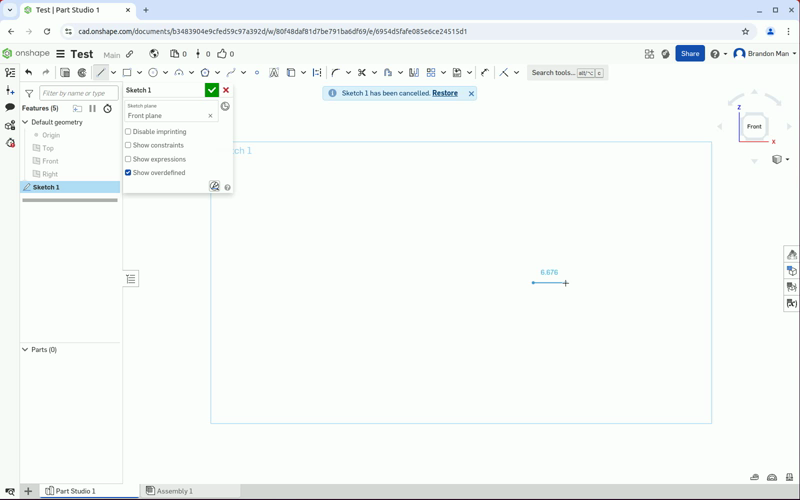
click(565, 282)
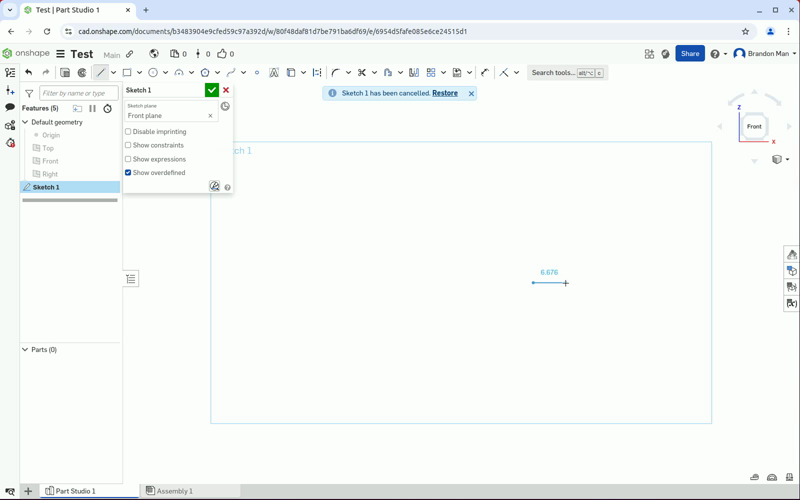
key_up(shift)
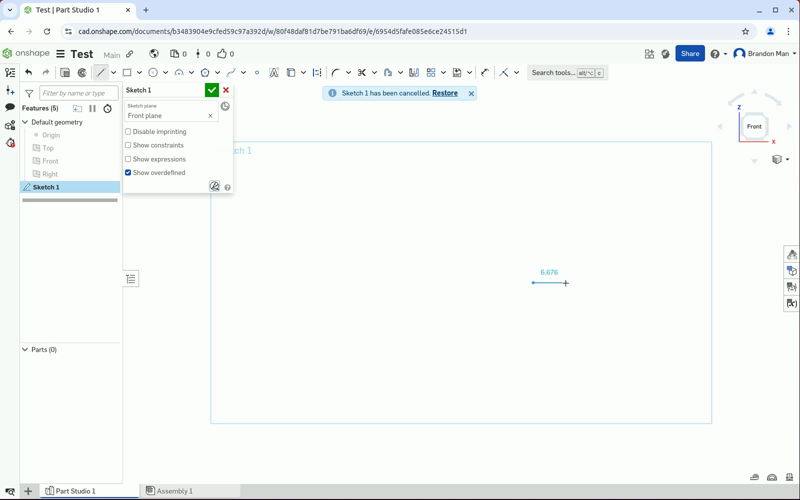
key_down(shift)
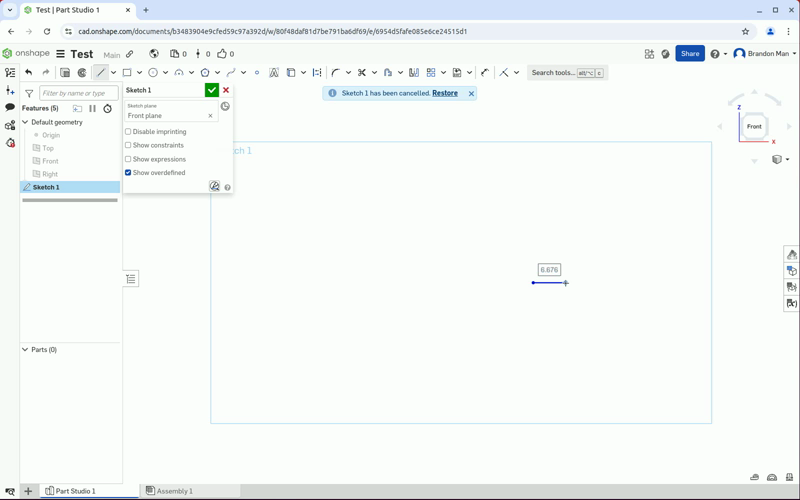
mouse_move(589, 282)
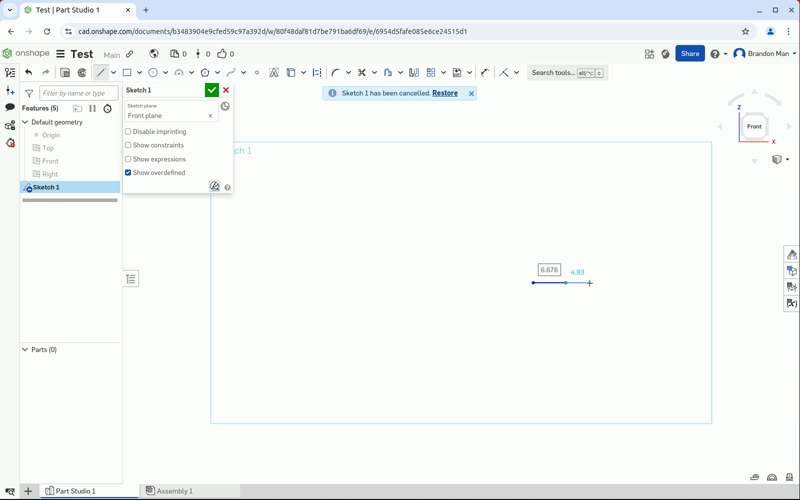
mouse_move(568, 282)
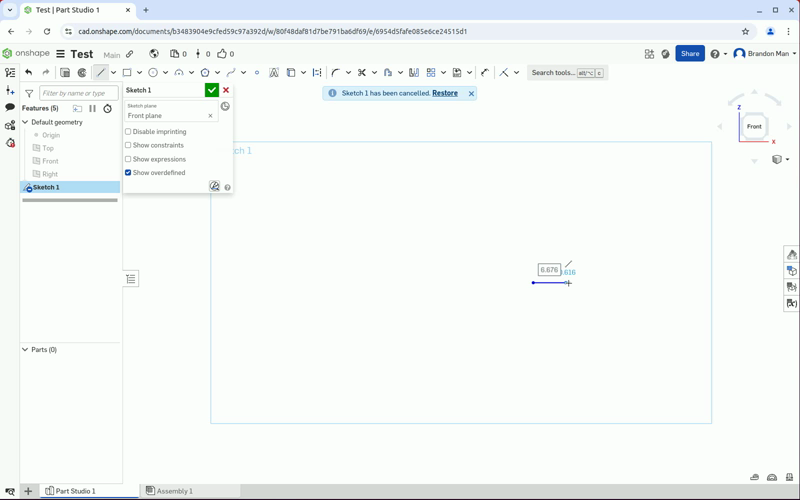
scroll(6)
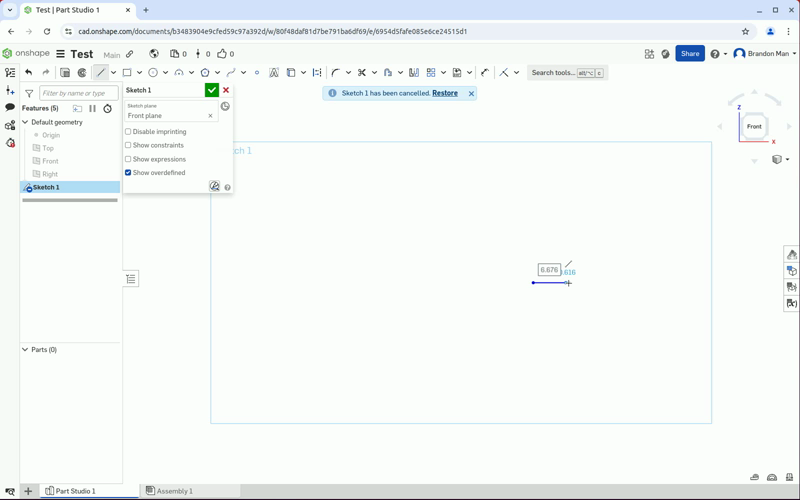
scroll(6)
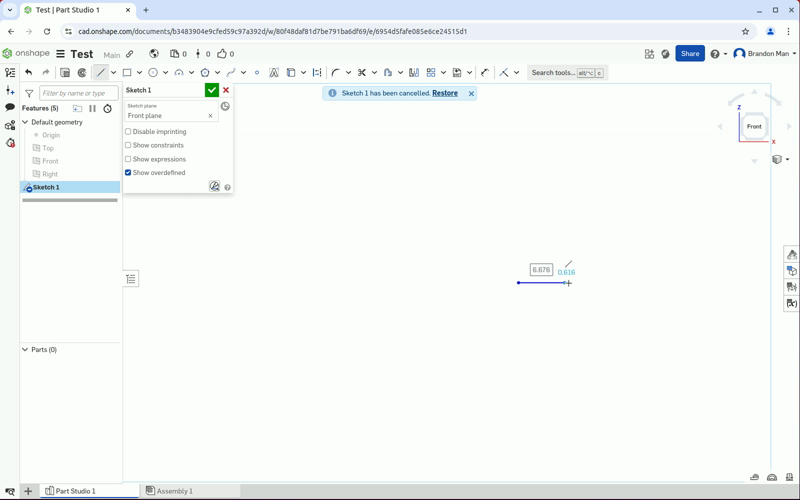
scroll(6)
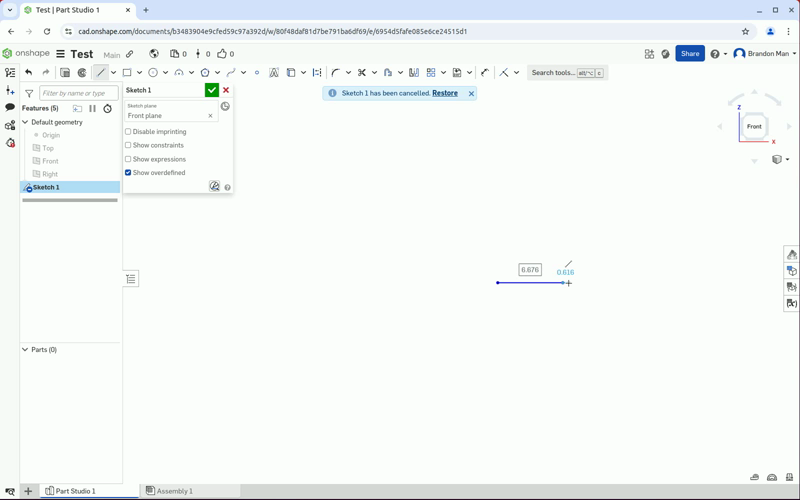
scroll(6)
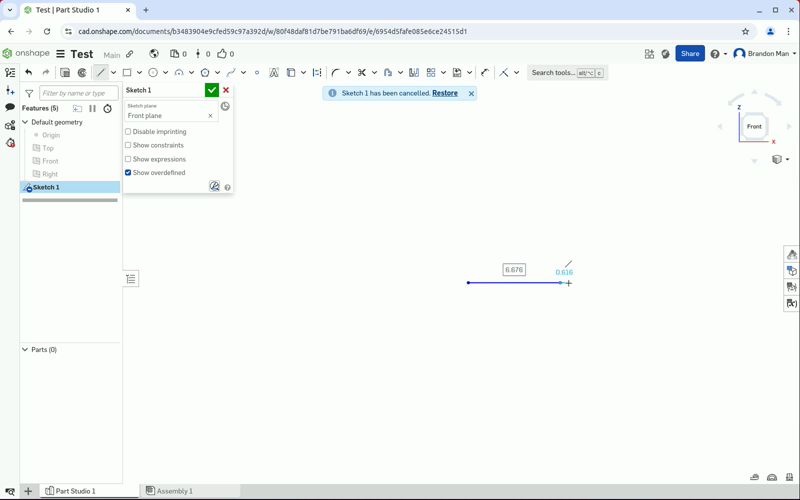
scroll(6)
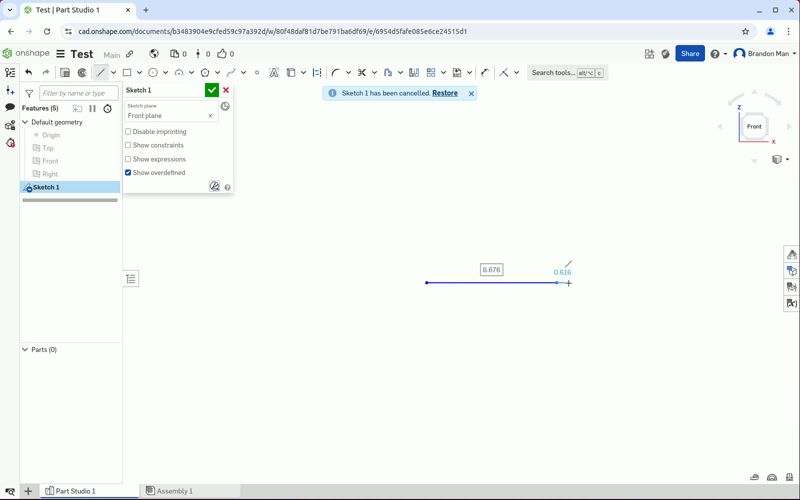
scroll(6)
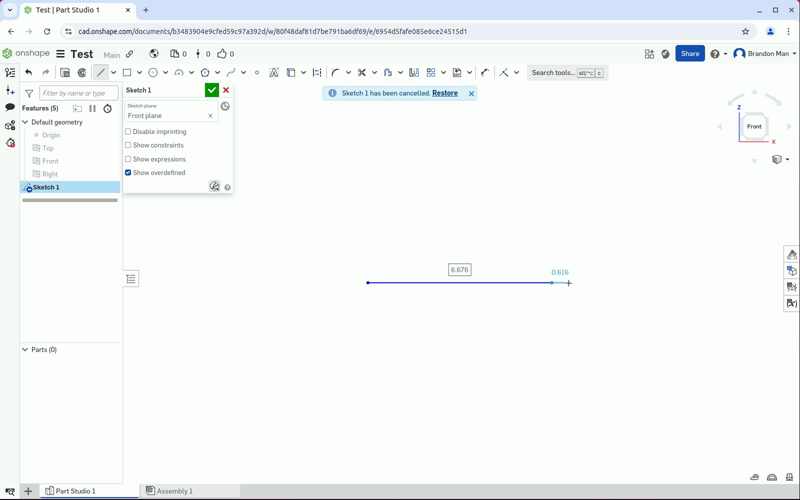
scroll(6)
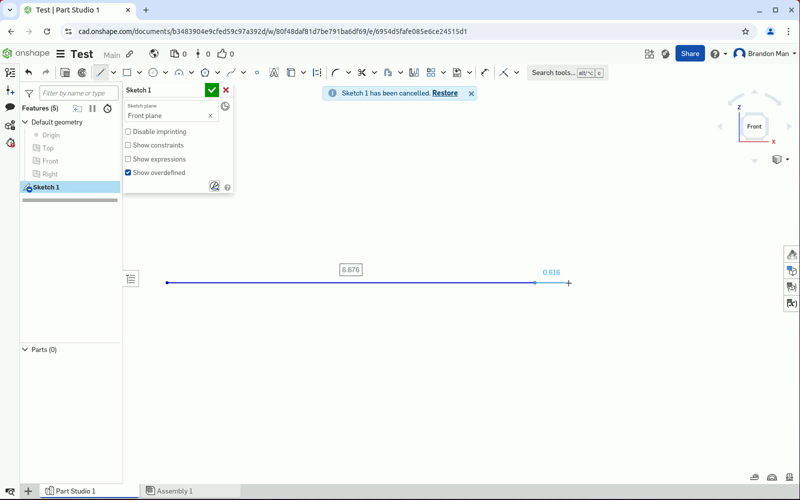
click(568, 282)
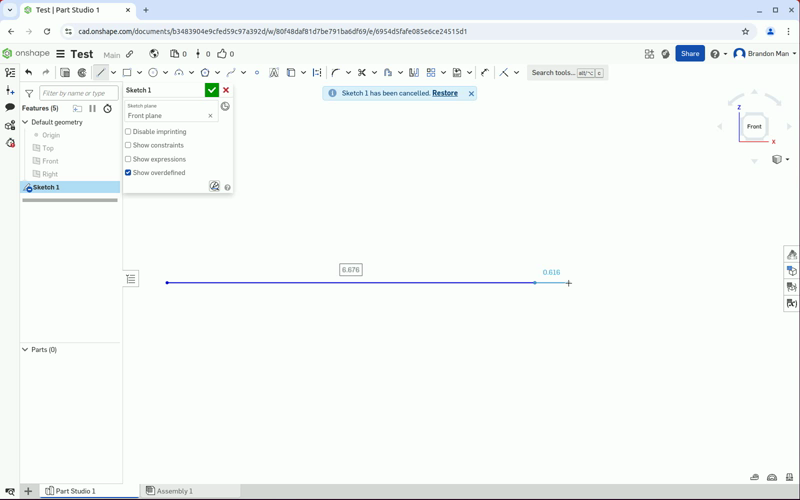
scroll(-6)
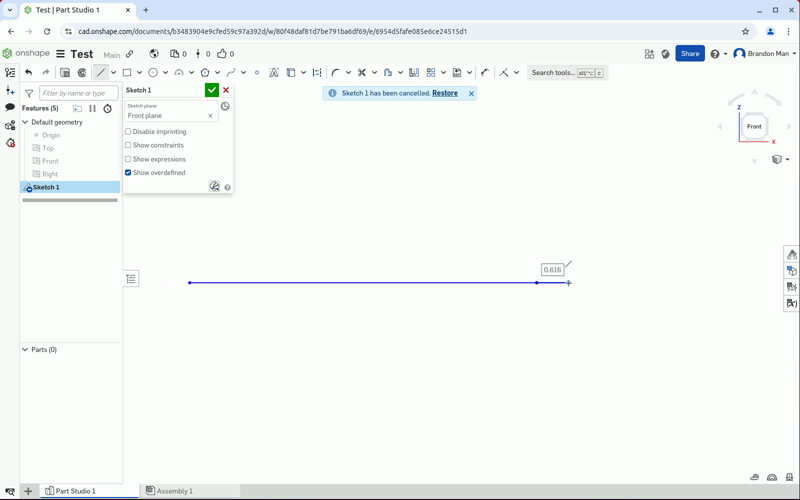
scroll(-6)
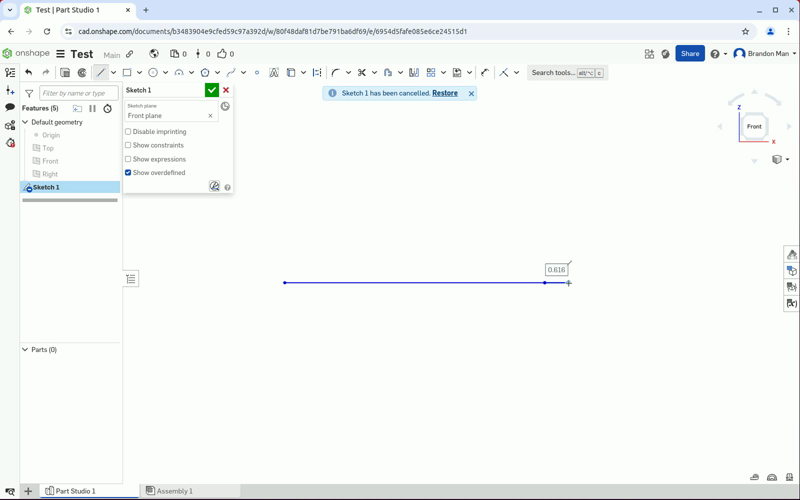
scroll(-6)
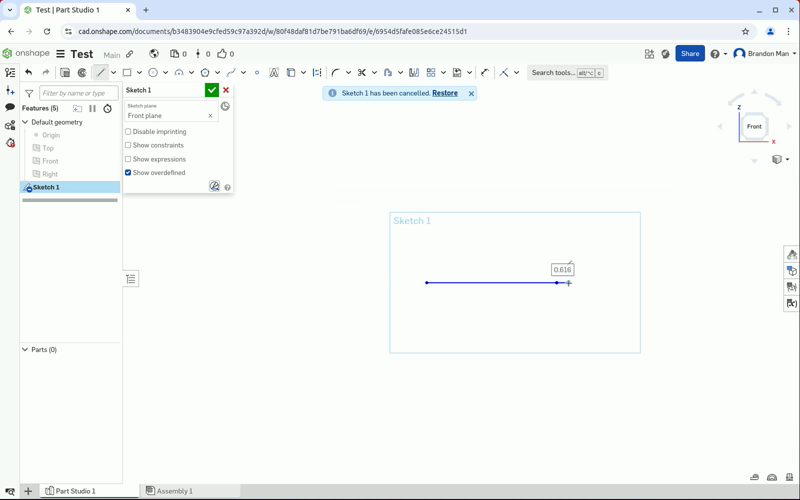
scroll(-6)
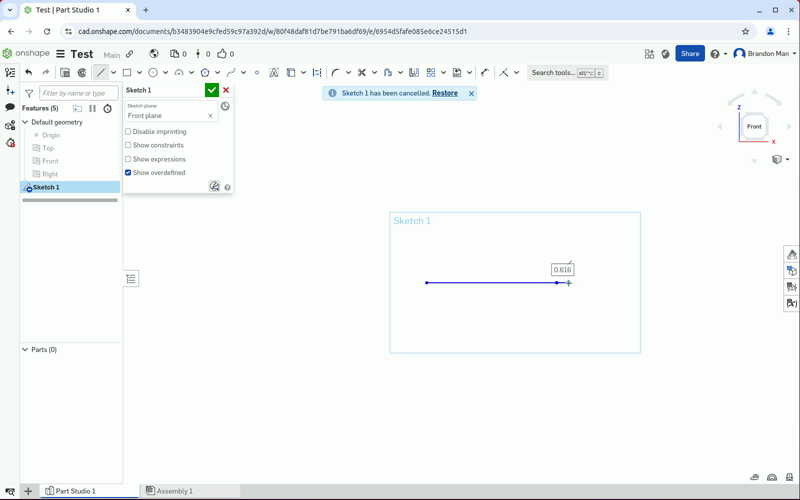
scroll(-6)
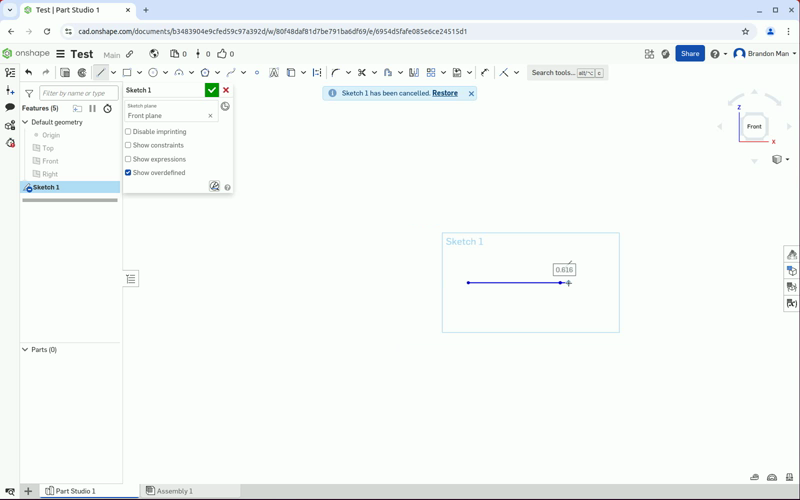
scroll(-6)
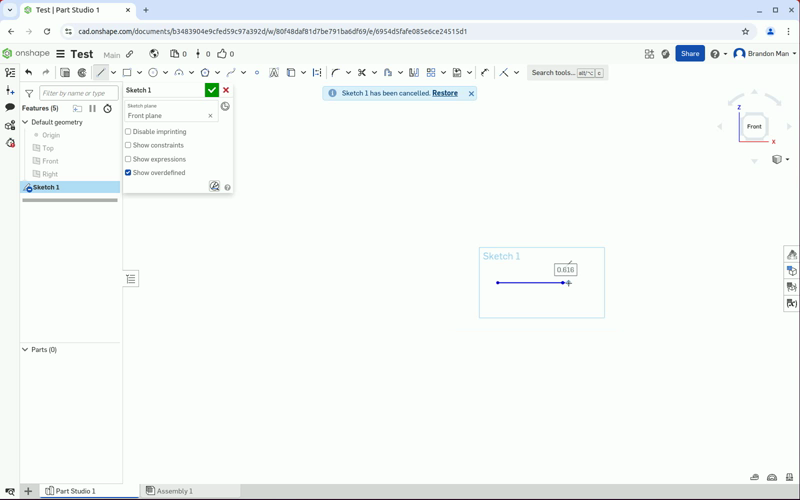
scroll(-6)
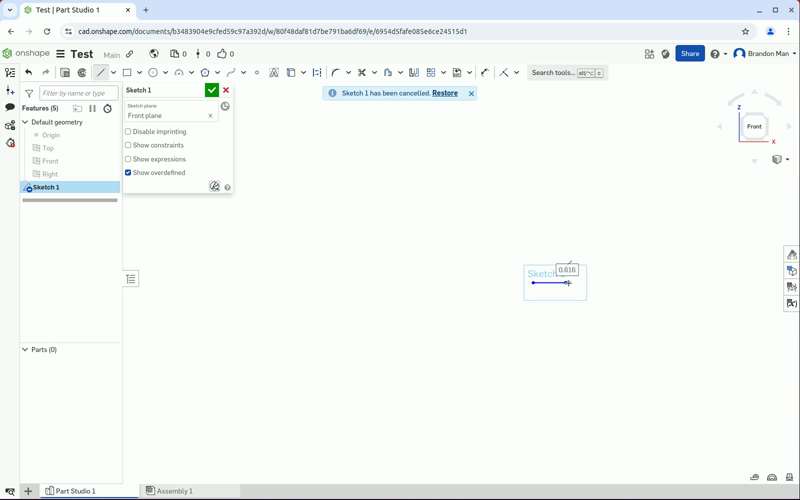
key_up(shift)
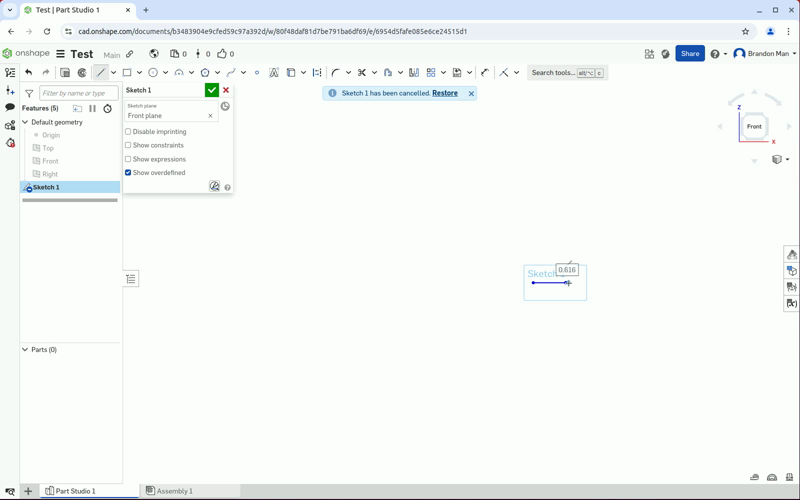
key(esc)
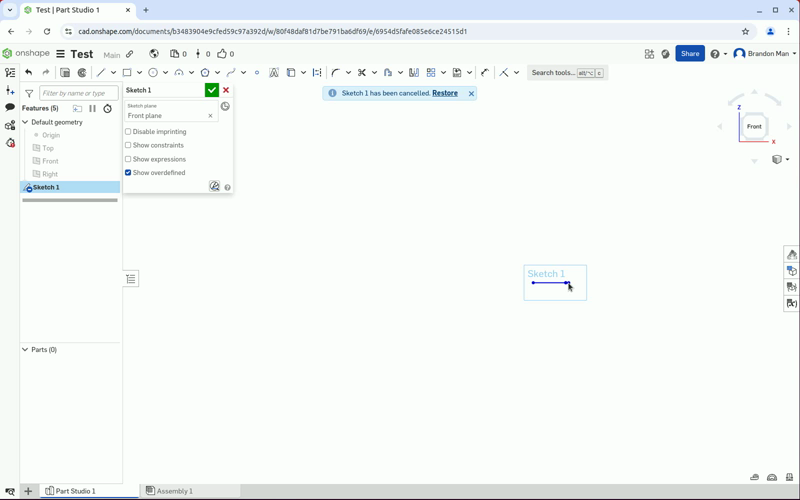
key(a)
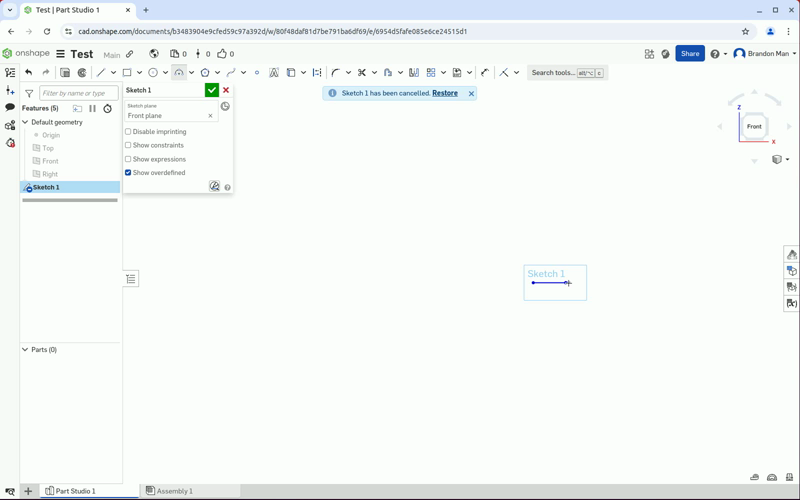
mouse_move(568, 282)
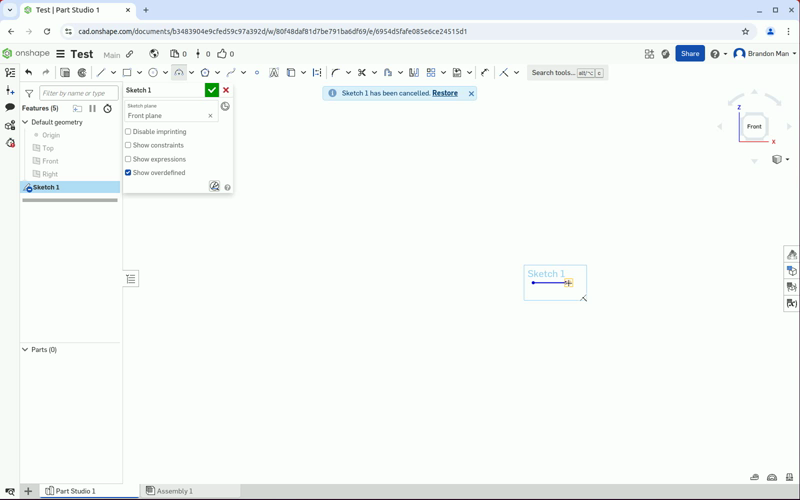
scroll(6)
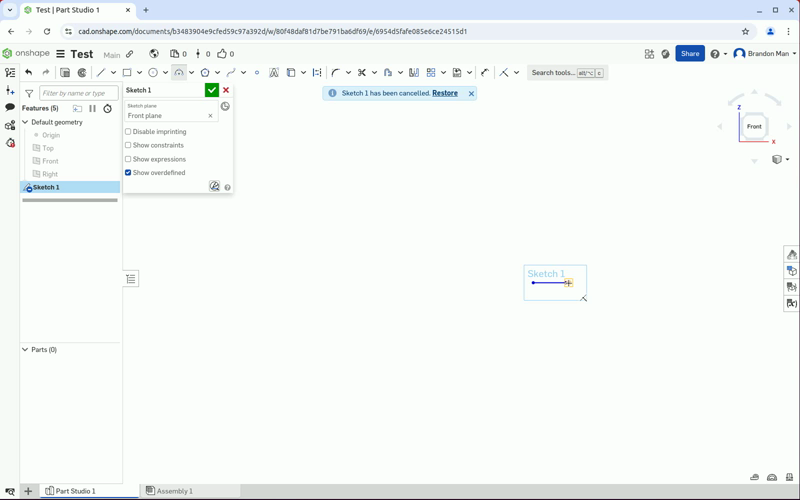
scroll(6)
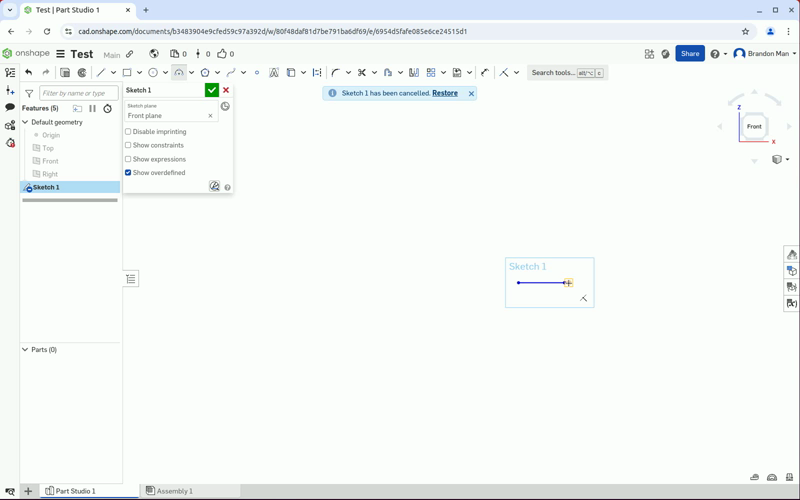
scroll(6)
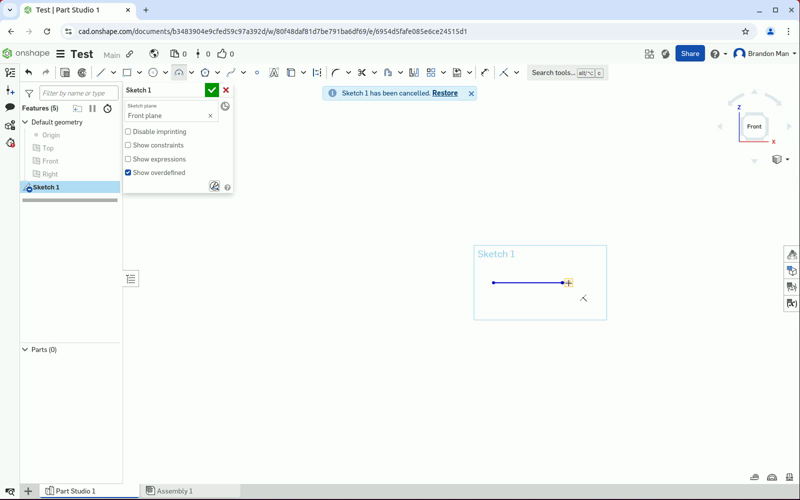
scroll(6)
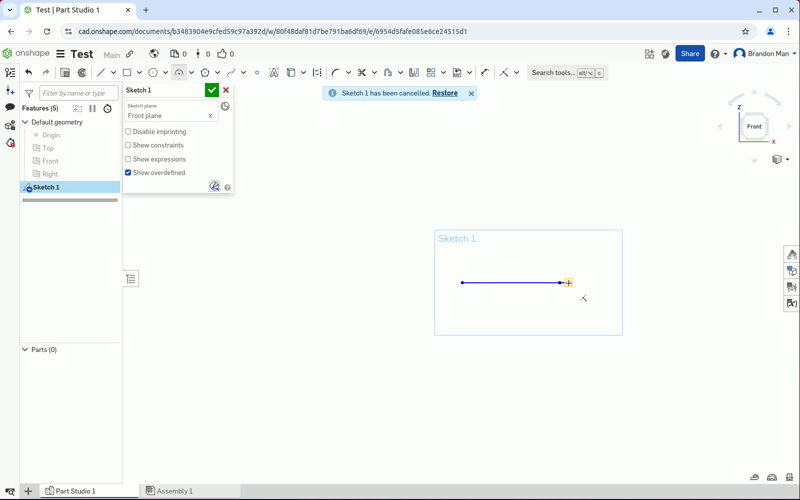
scroll(6)
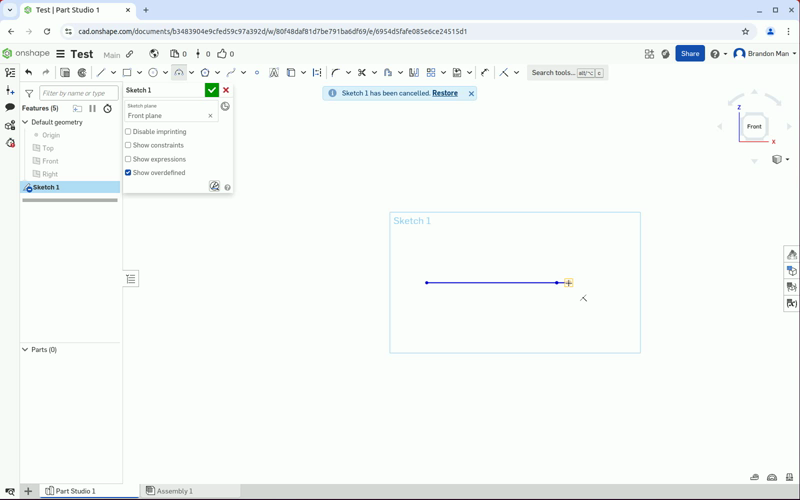
scroll(6)
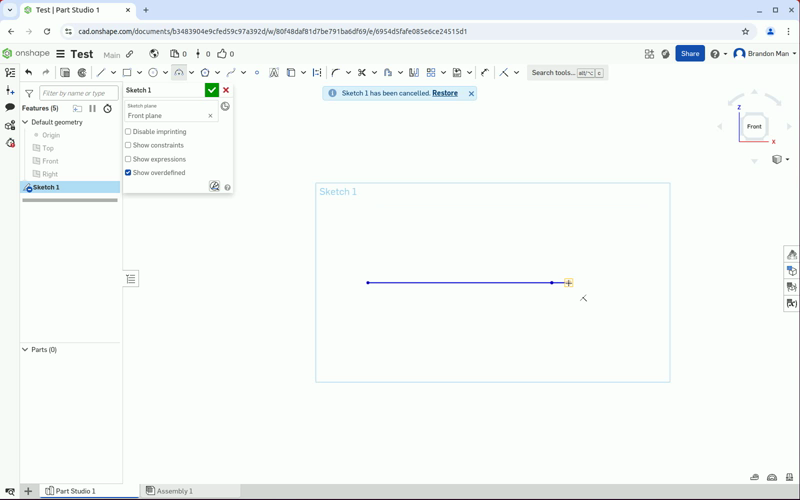
scroll(6)
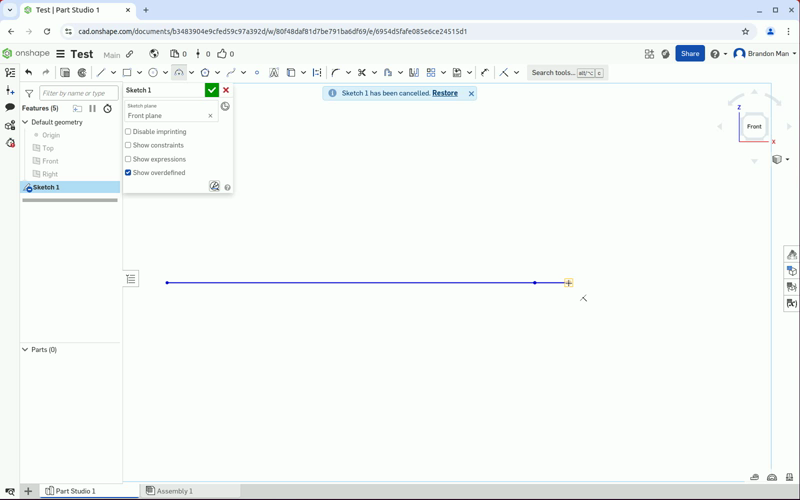
click(568, 282)
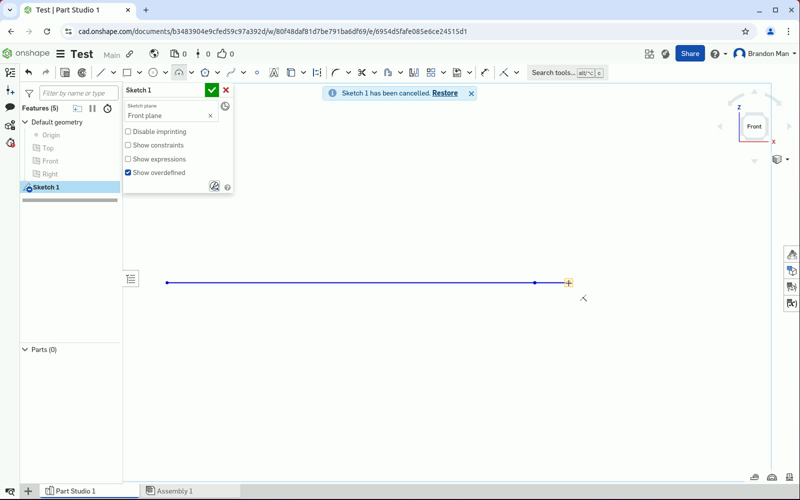
scroll(-6)
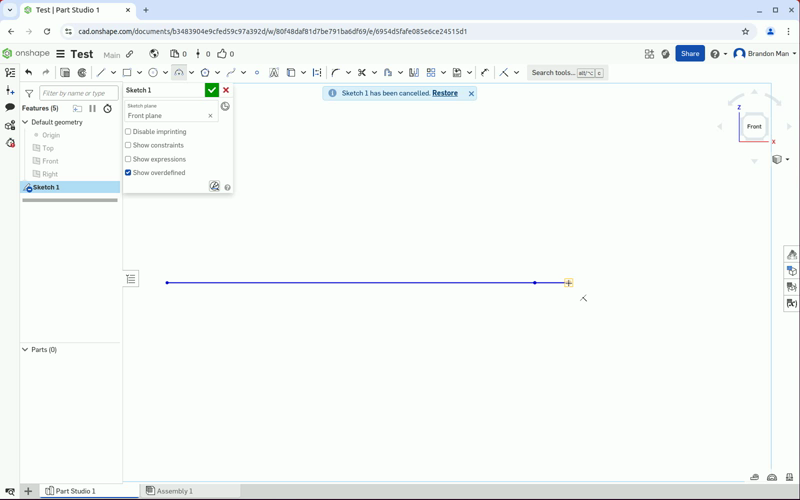
scroll(-6)
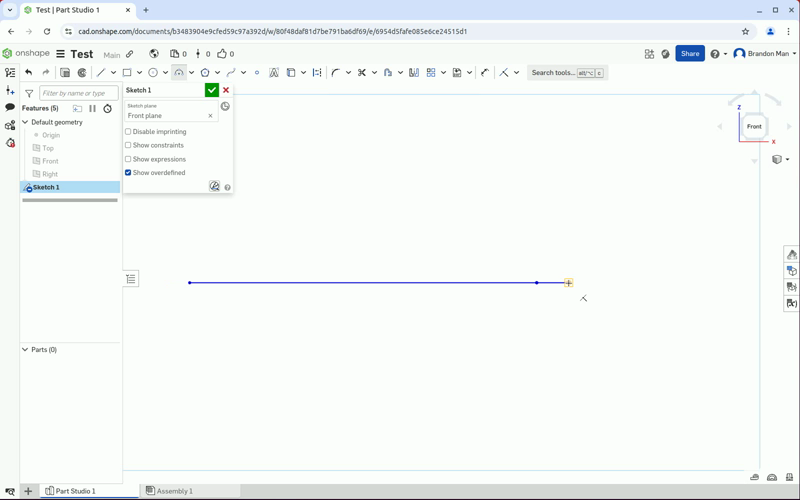
scroll(-6)
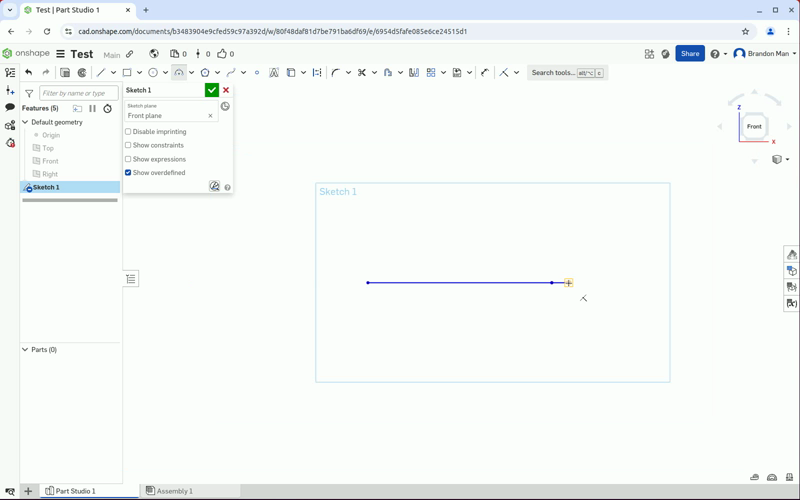
scroll(-6)
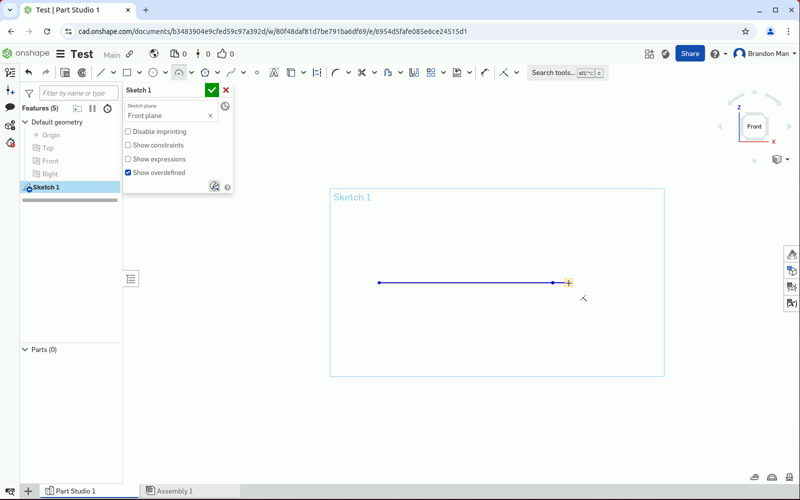
scroll(-6)
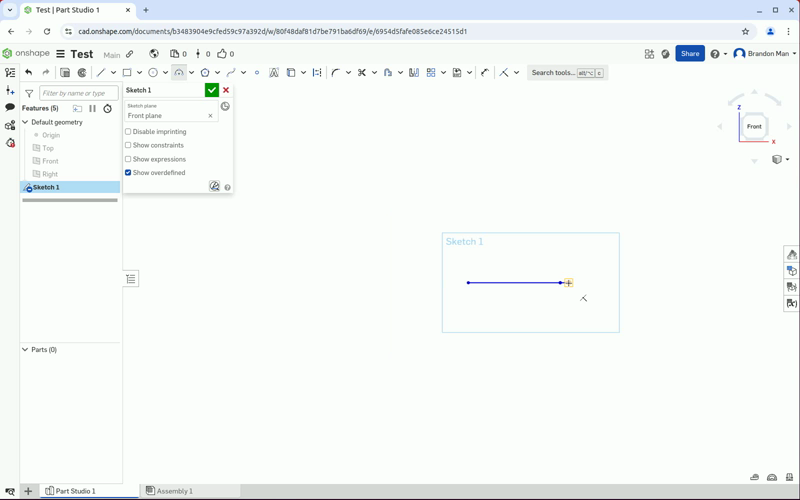
scroll(-6)
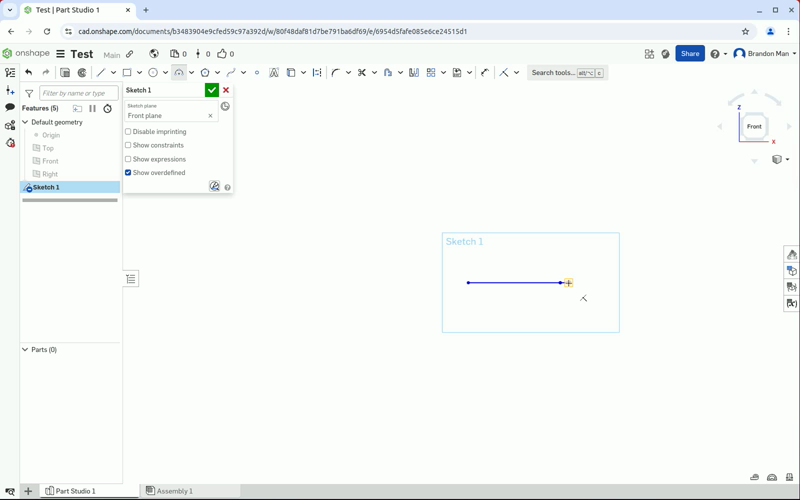
scroll(-6)
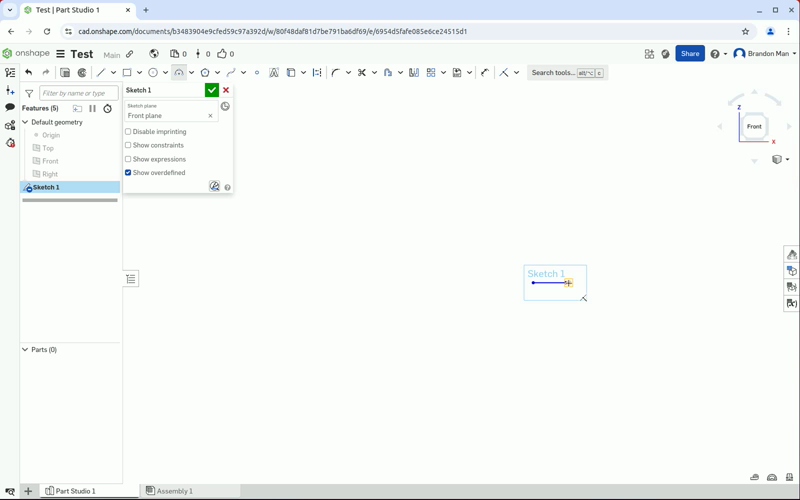
key_down(shift)
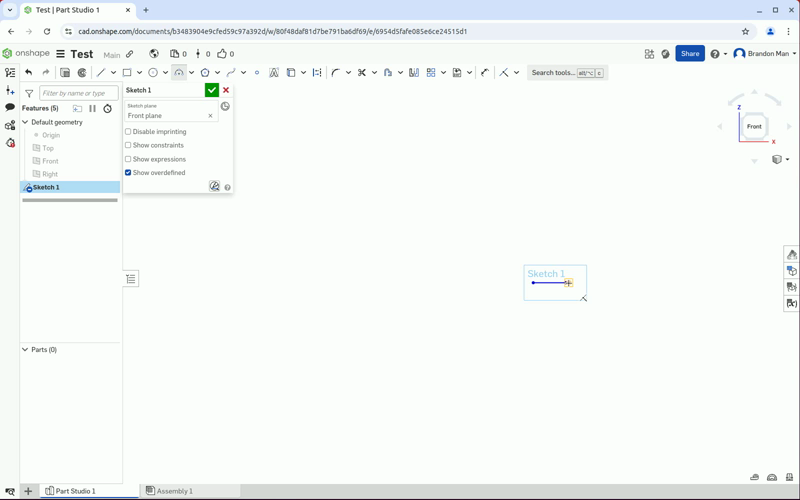
mouse_move(573, 277)
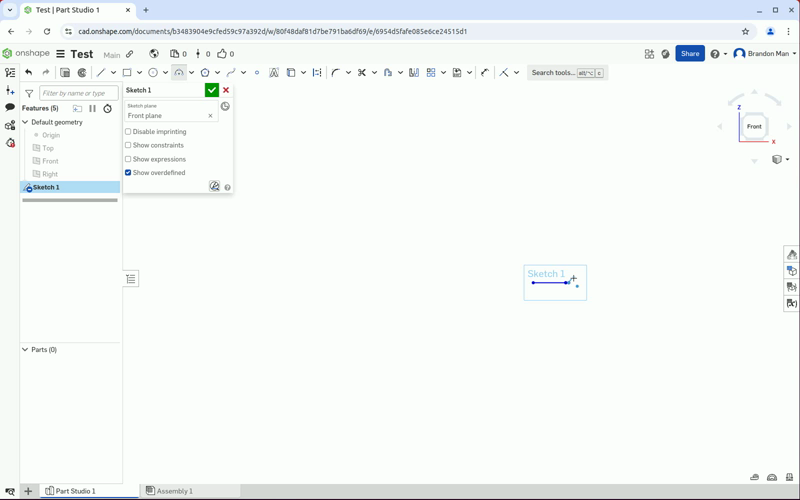
scroll(6)
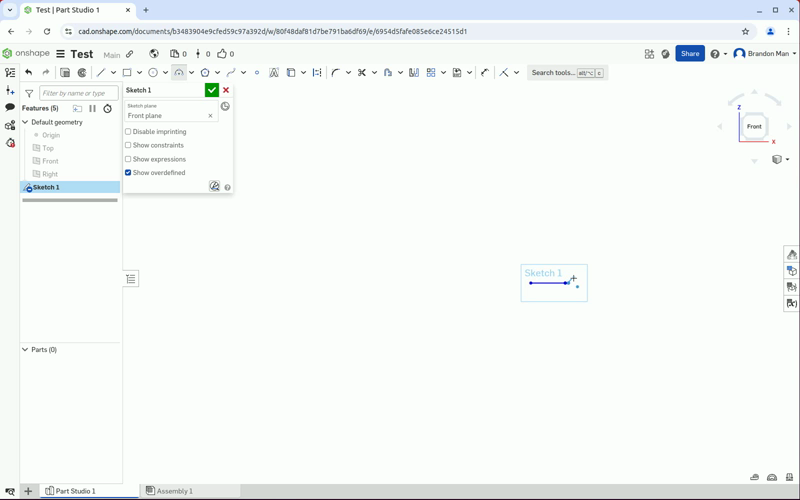
scroll(6)
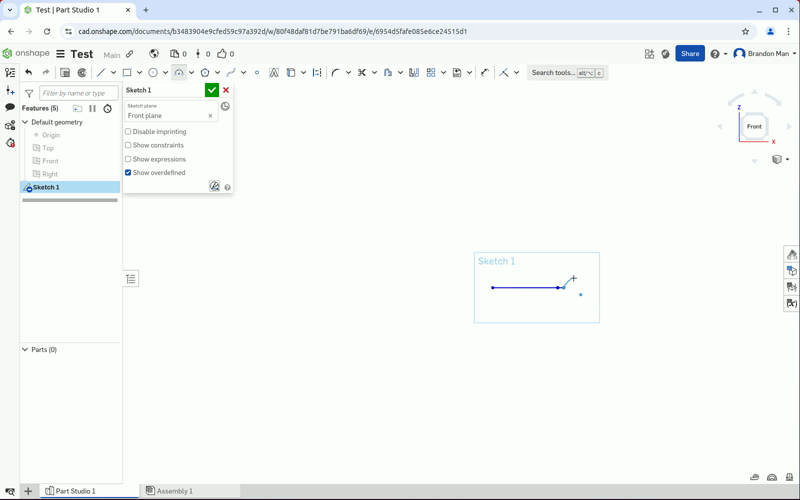
scroll(6)
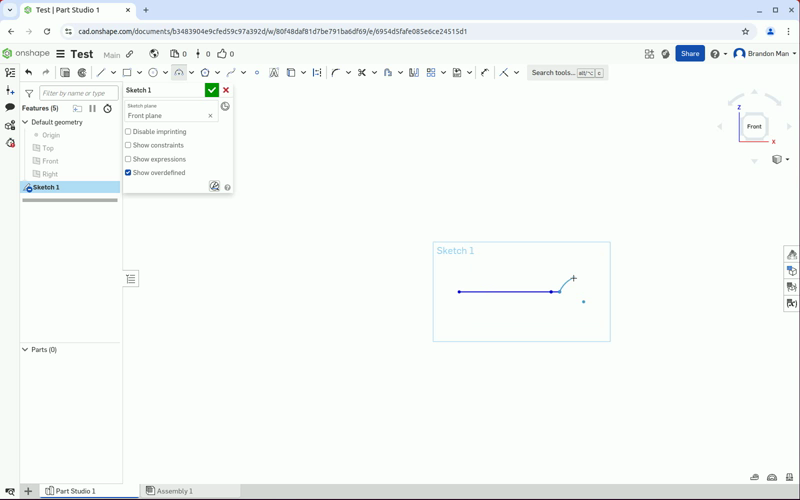
scroll(6)
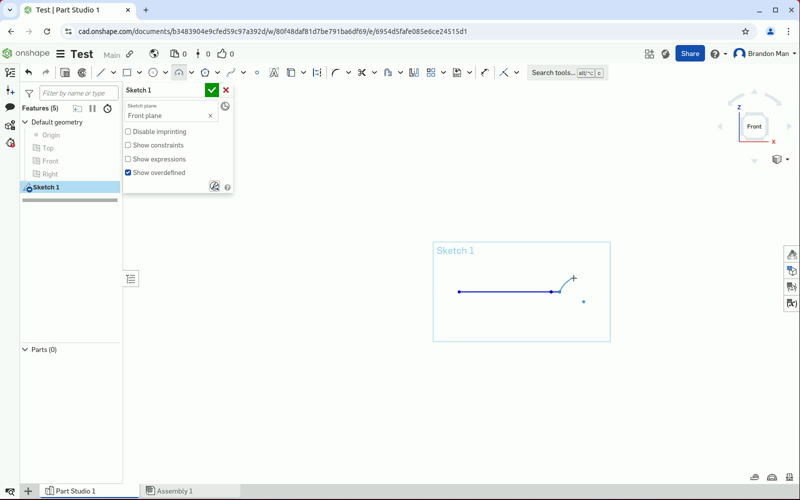
scroll(6)
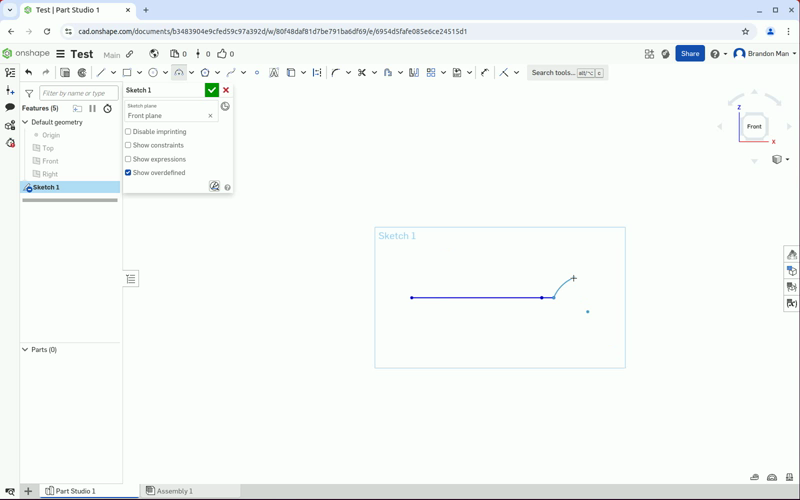
scroll(6)
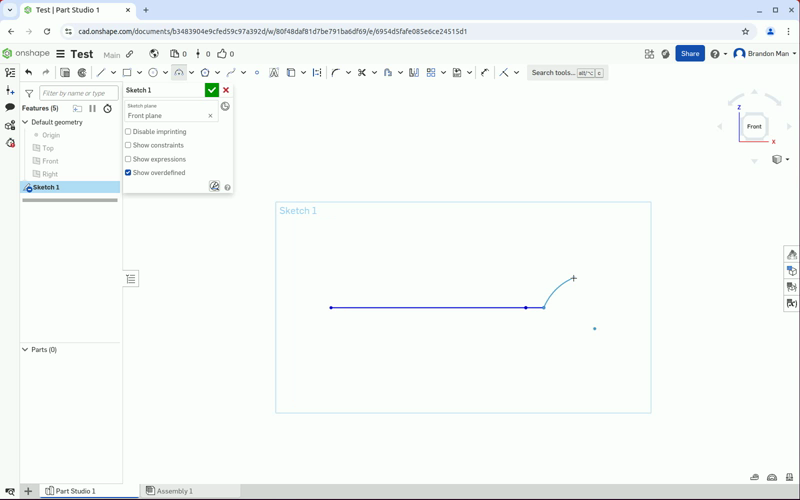
scroll(6)
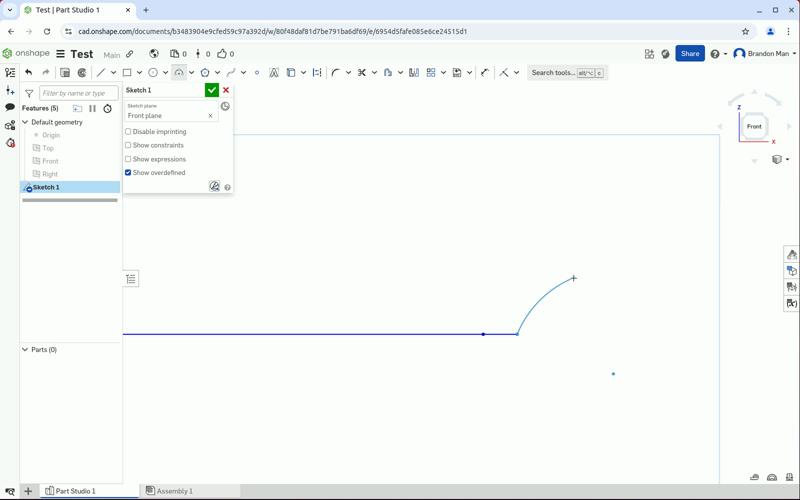
click(573, 277)
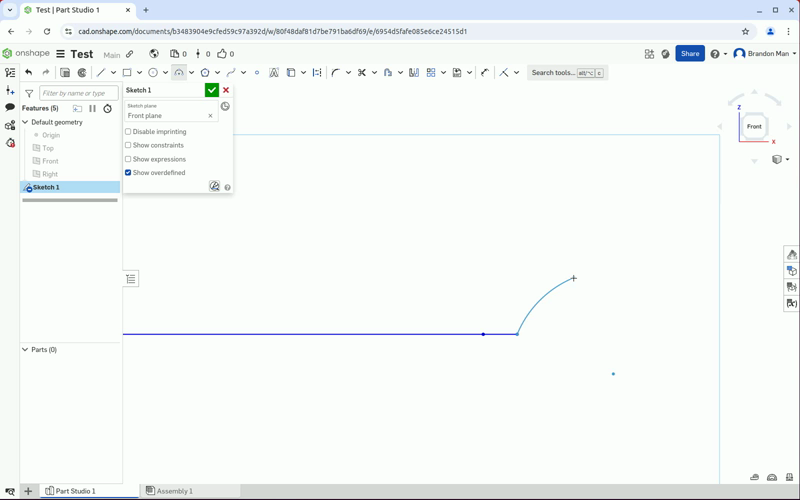
scroll(-6)
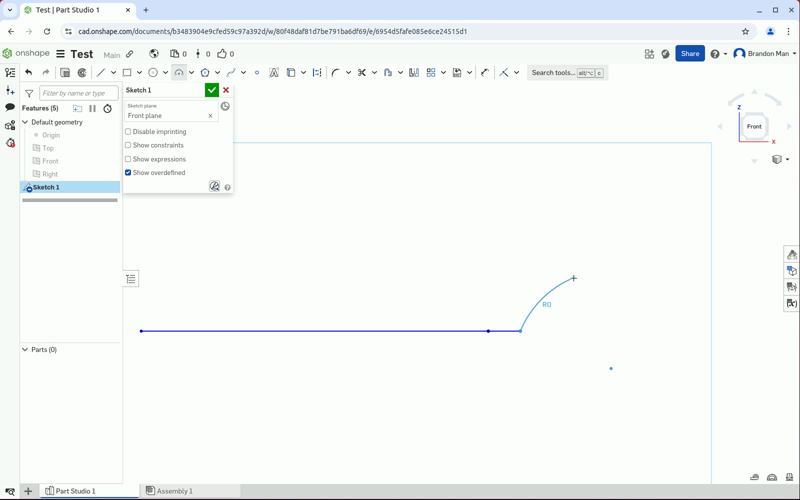
scroll(-6)
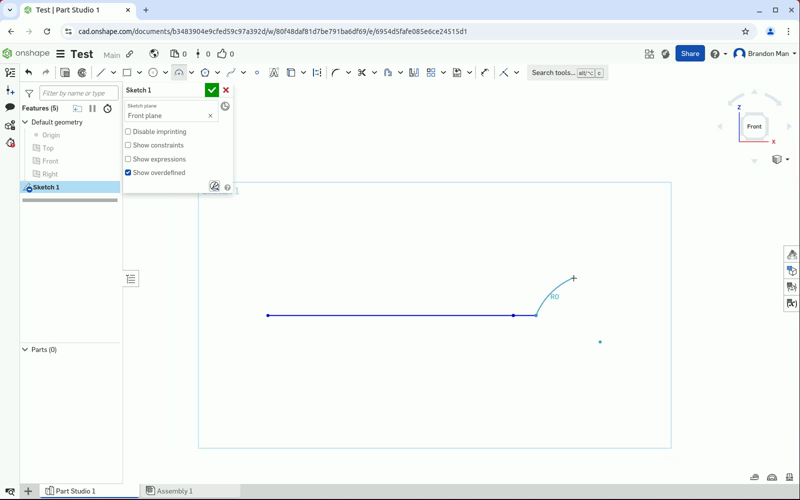
scroll(-6)
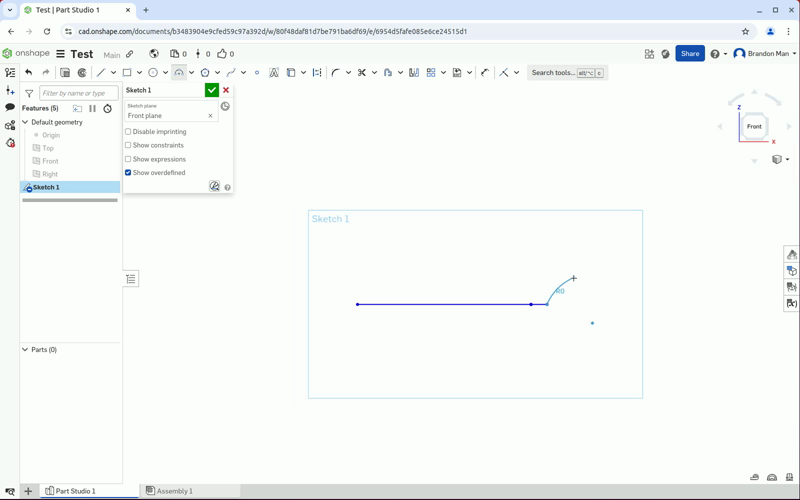
scroll(-6)
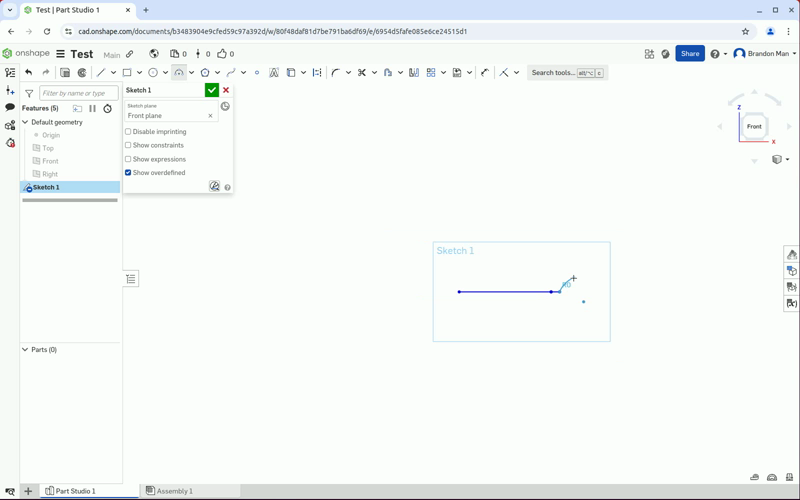
scroll(-6)
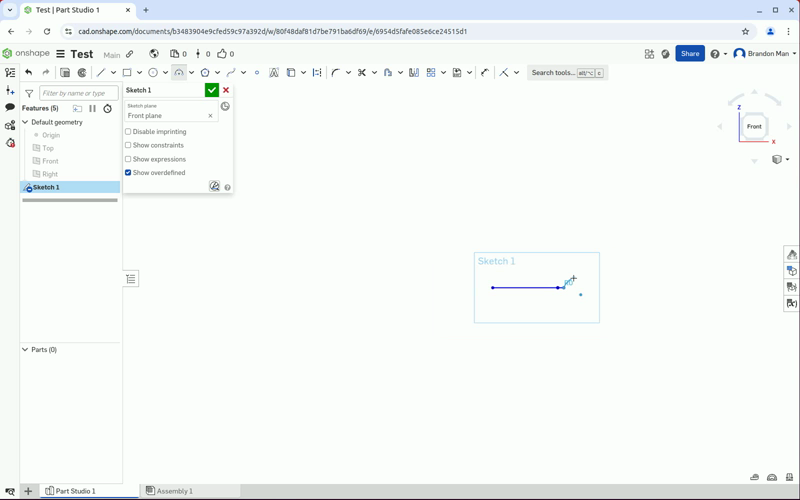
scroll(-6)
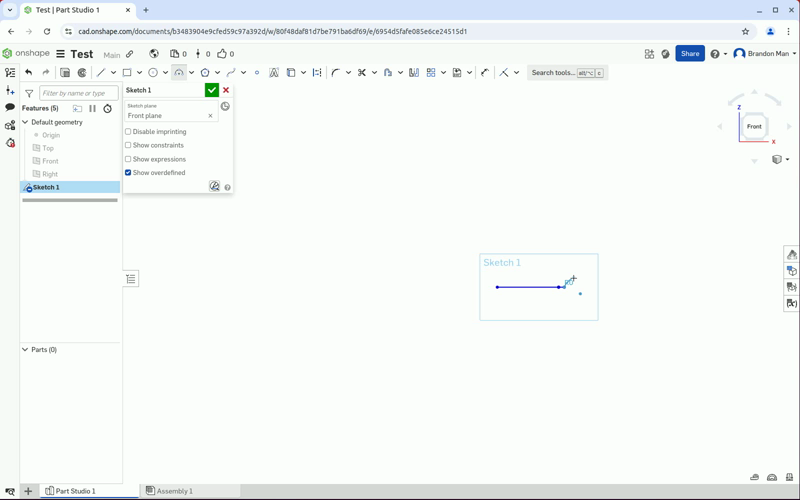
scroll(-6)
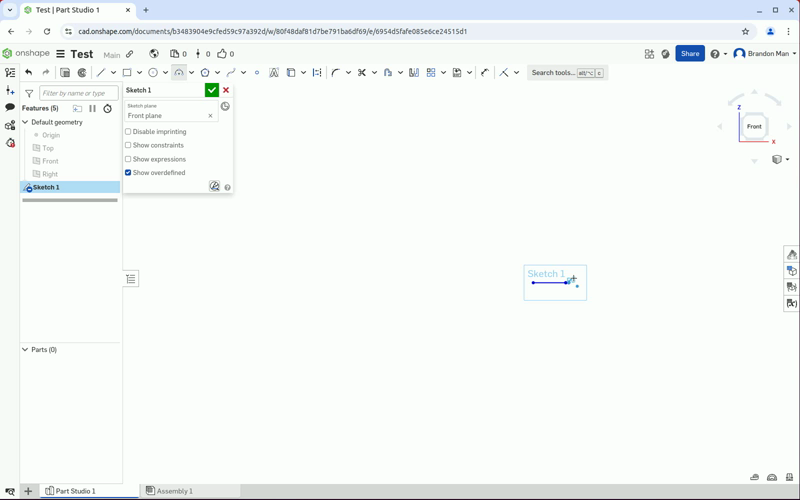
mouse_move(572, 281)
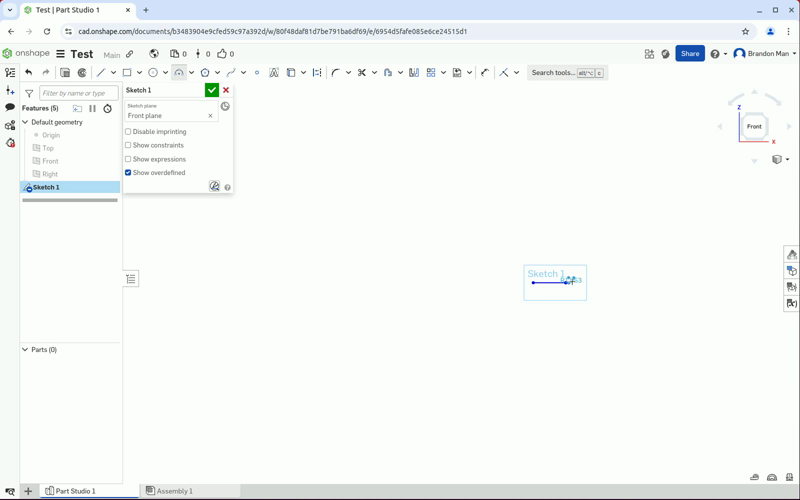
scroll(6)
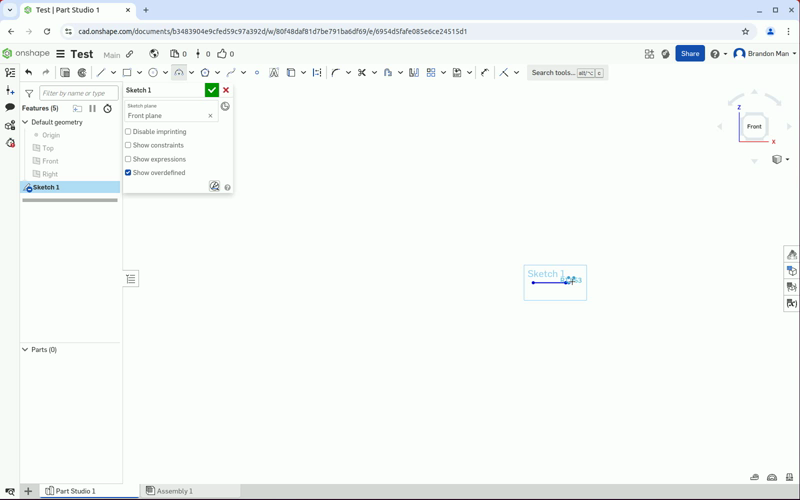
scroll(6)
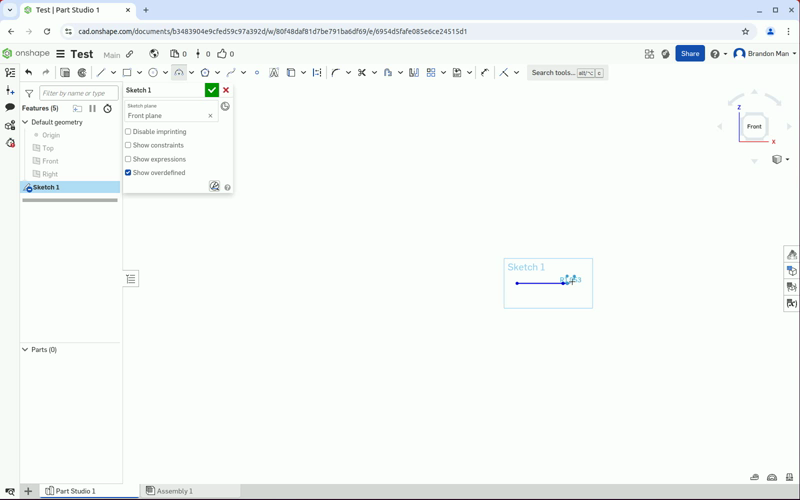
scroll(6)
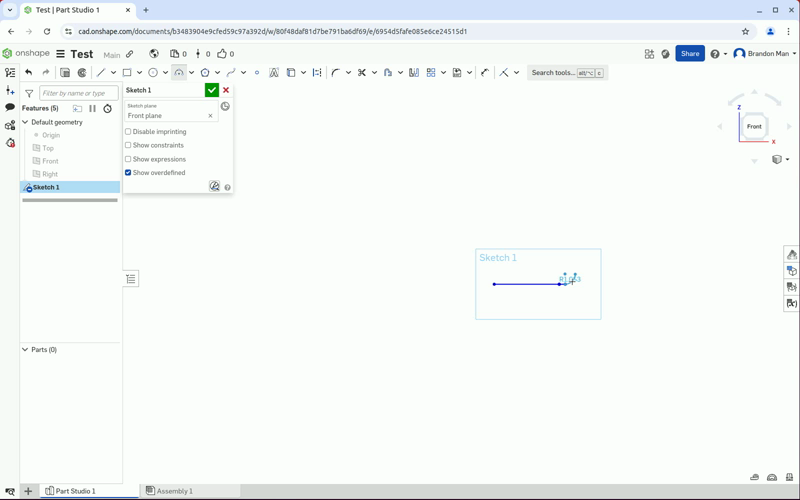
scroll(6)
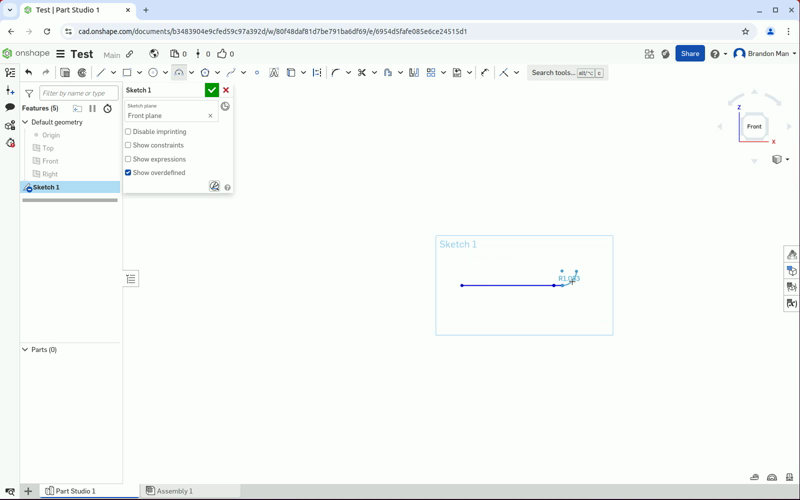
scroll(6)
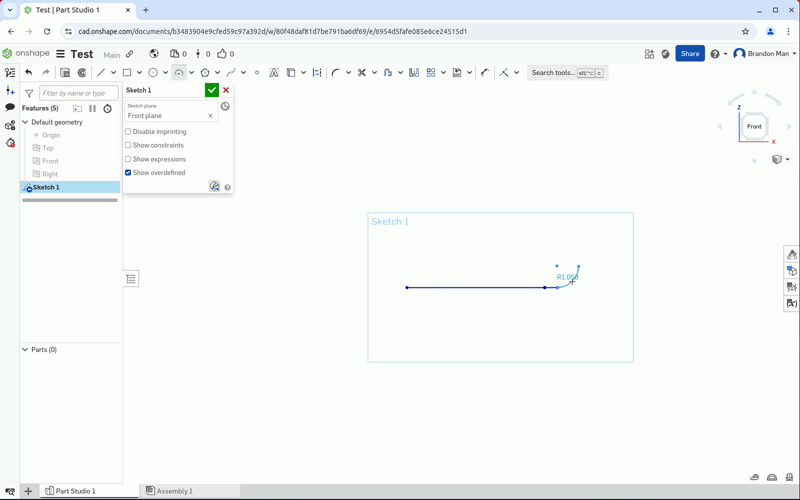
scroll(6)
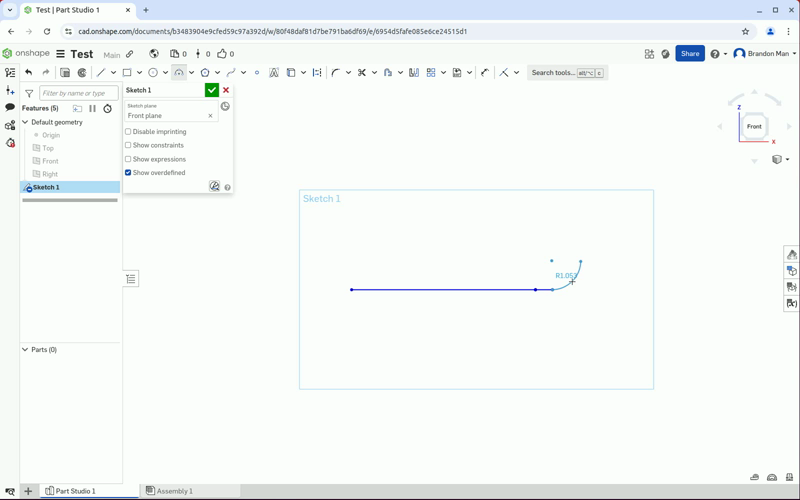
scroll(6)
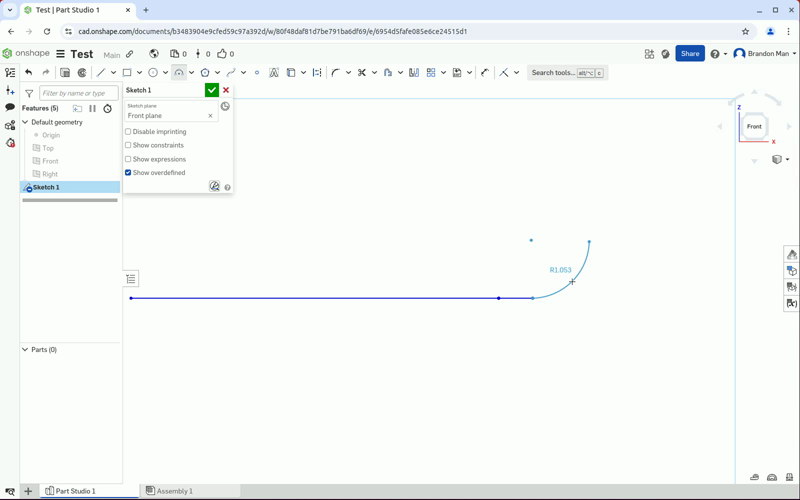
click(572, 281)
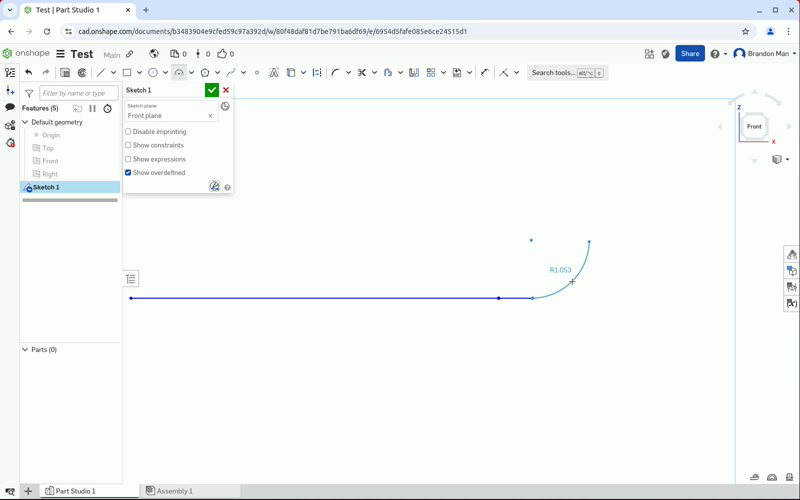
scroll(-6)
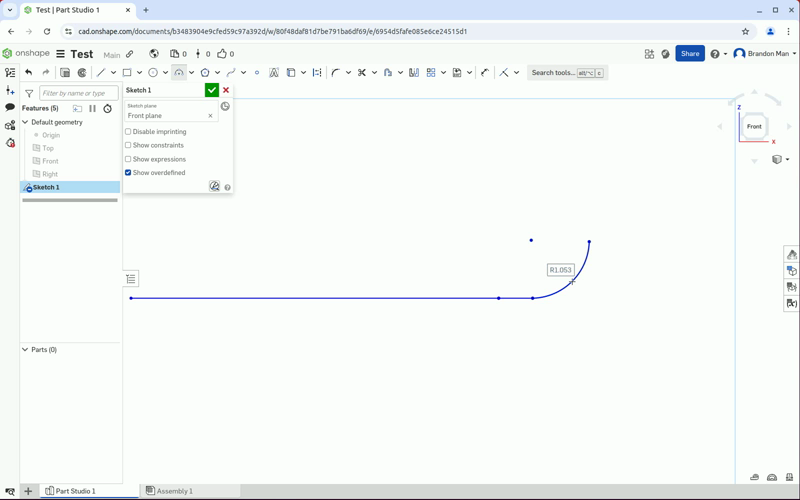
scroll(-6)
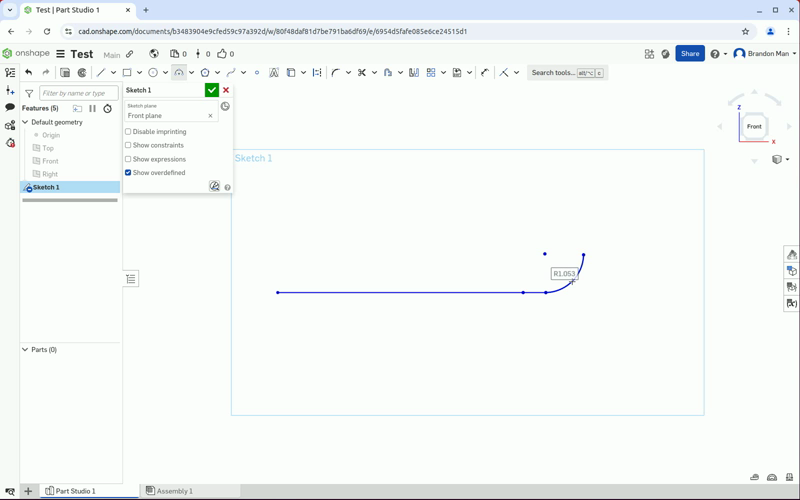
scroll(-6)
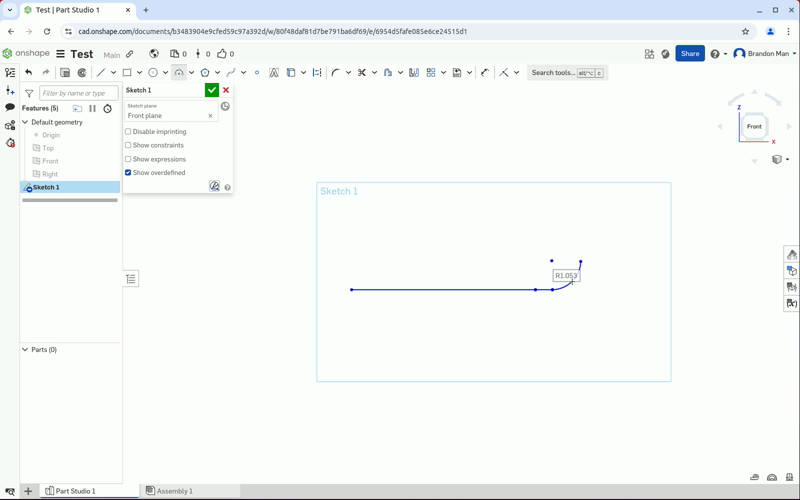
scroll(-6)
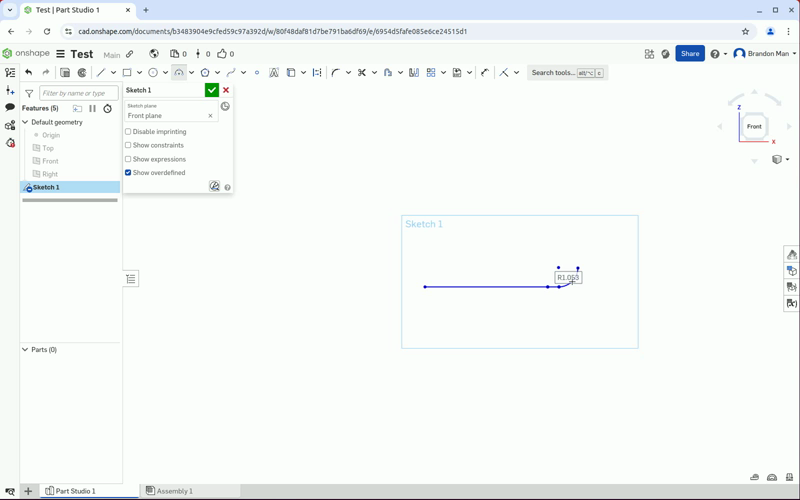
scroll(-6)
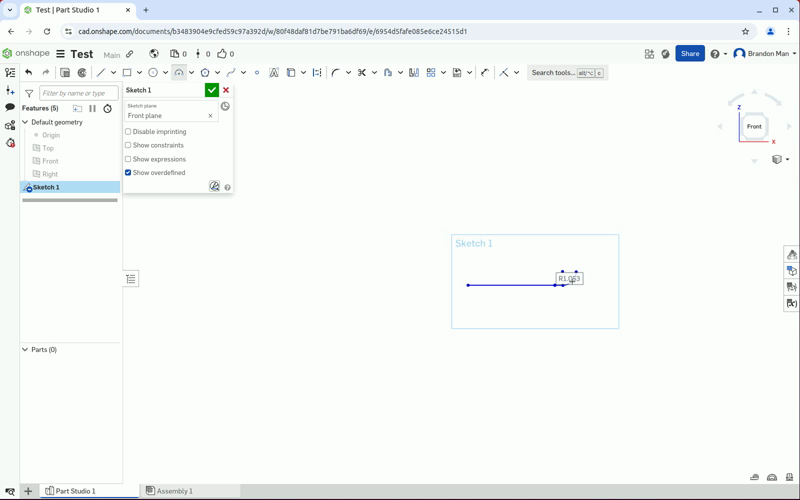
scroll(-6)
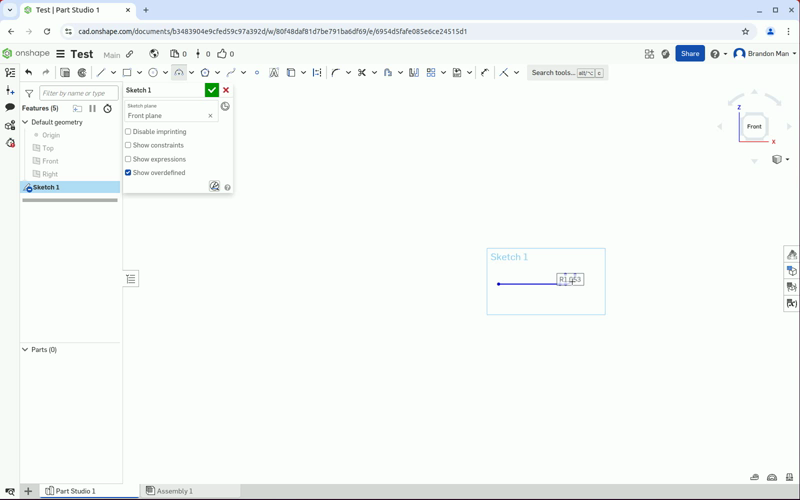
scroll(-6)
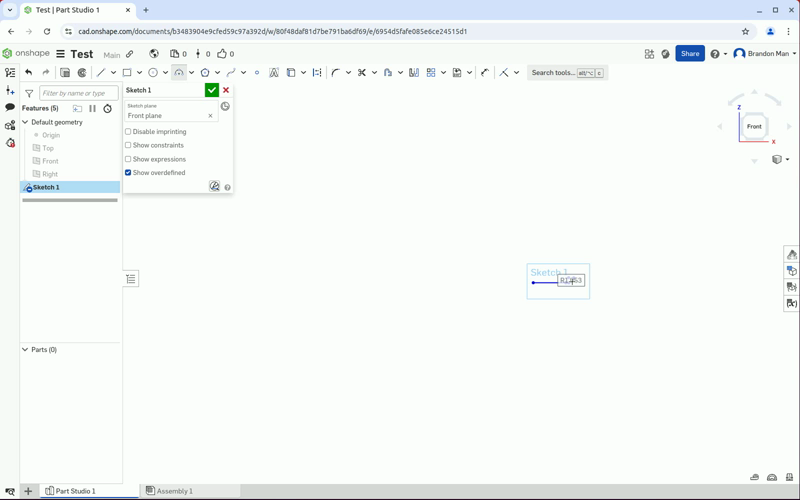
key_up(shift)
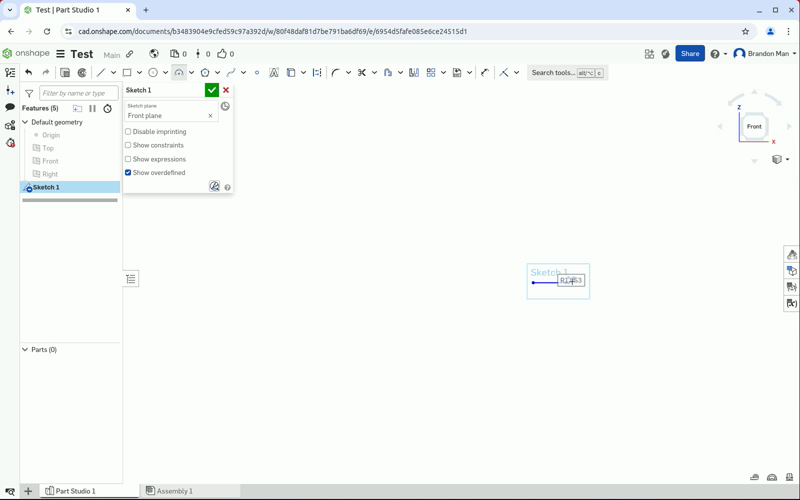
key(esc)
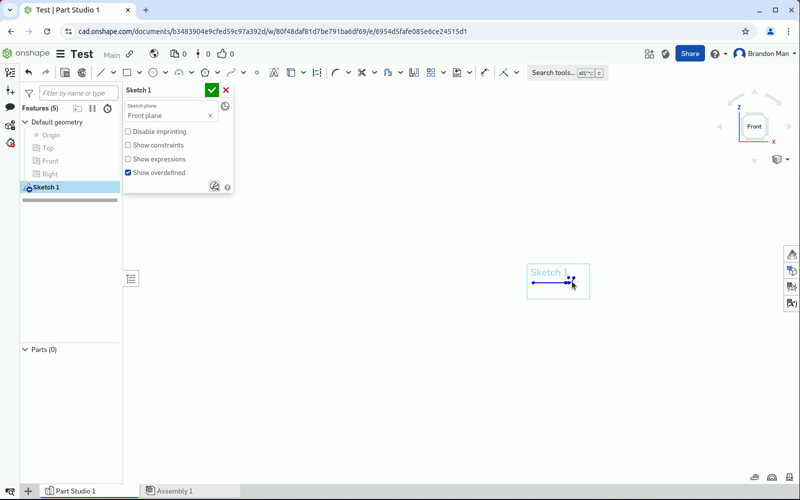
key(l)
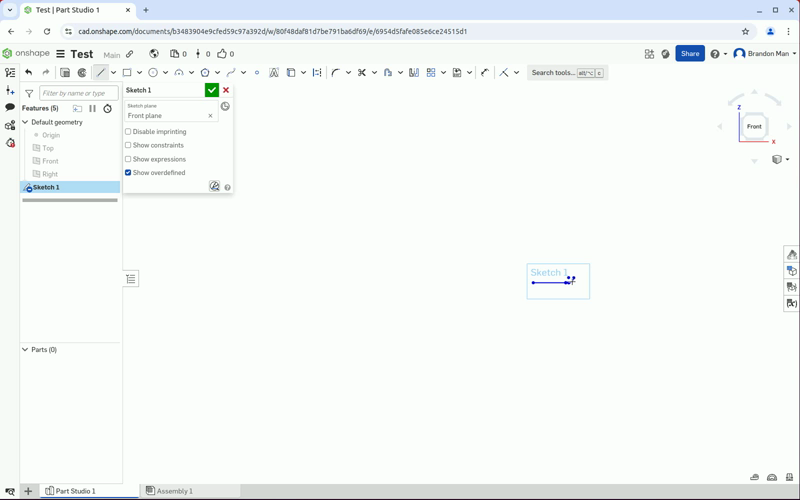
mouse_move(573, 277)
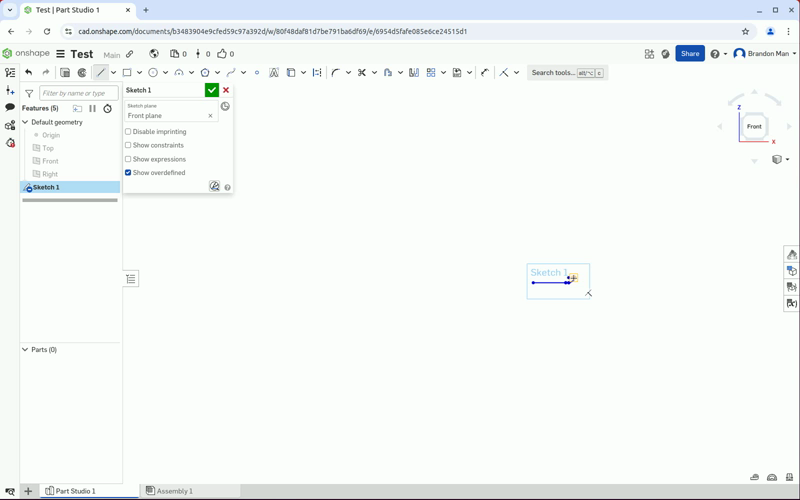
scroll(6)
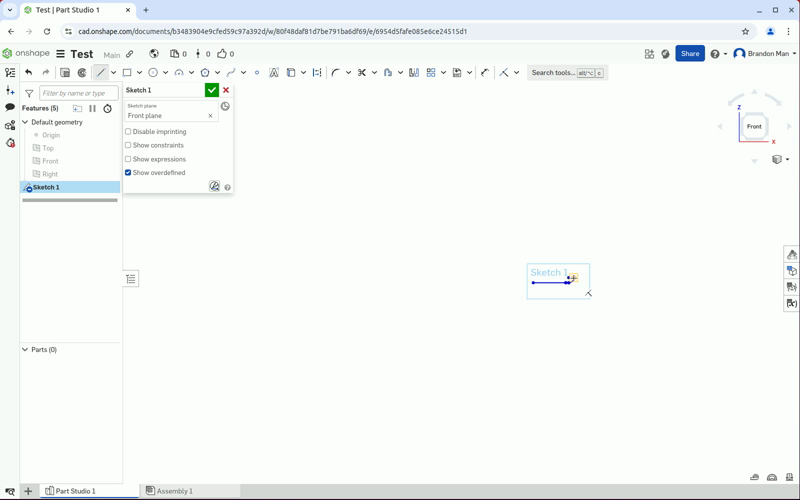
scroll(6)
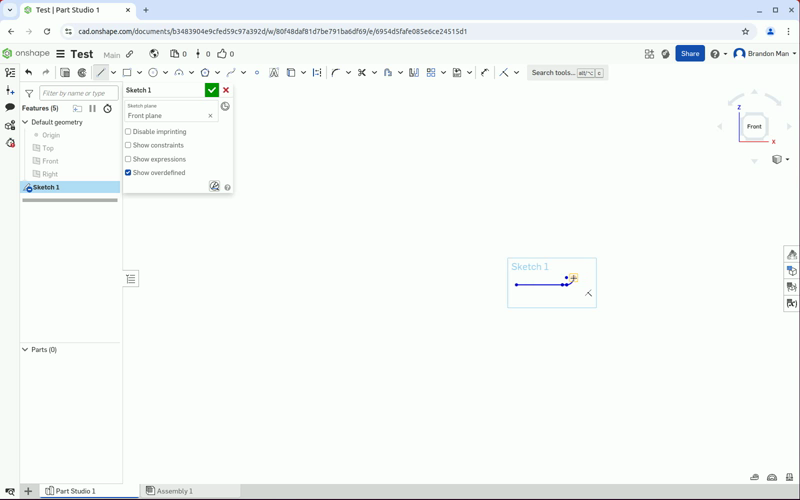
scroll(6)
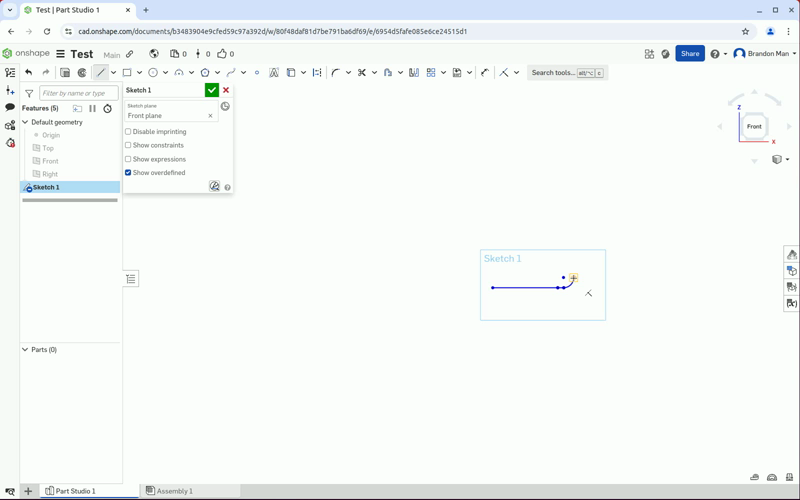
scroll(6)
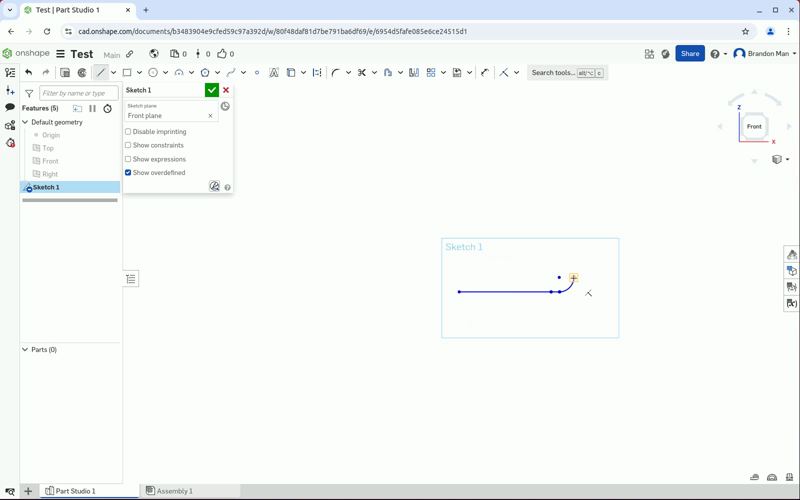
scroll(6)
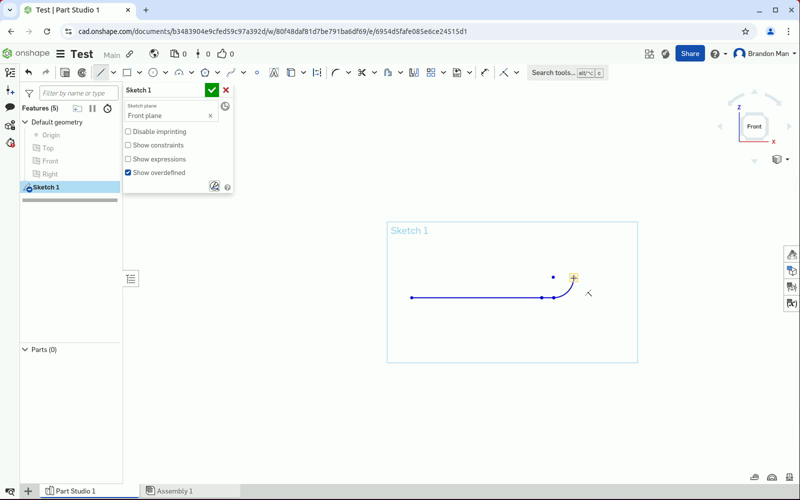
scroll(6)
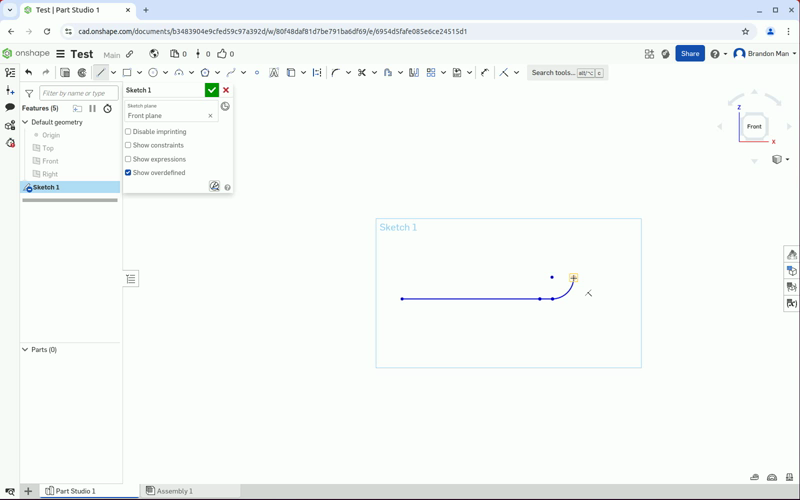
scroll(6)
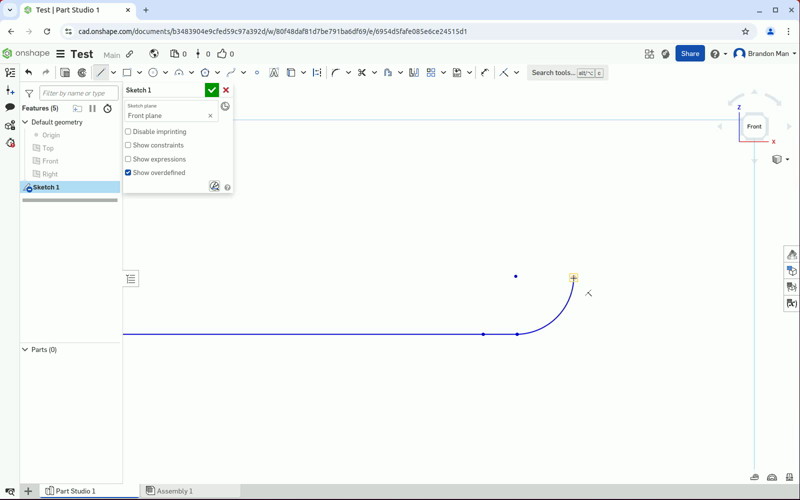
click(573, 277)
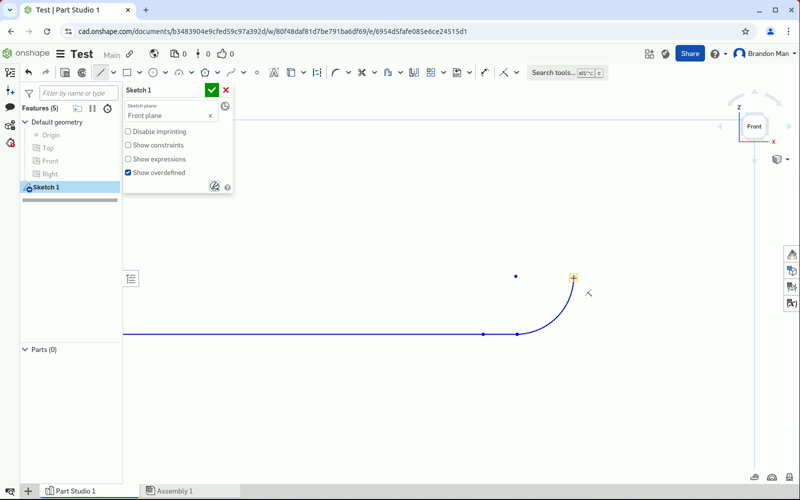
scroll(-6)
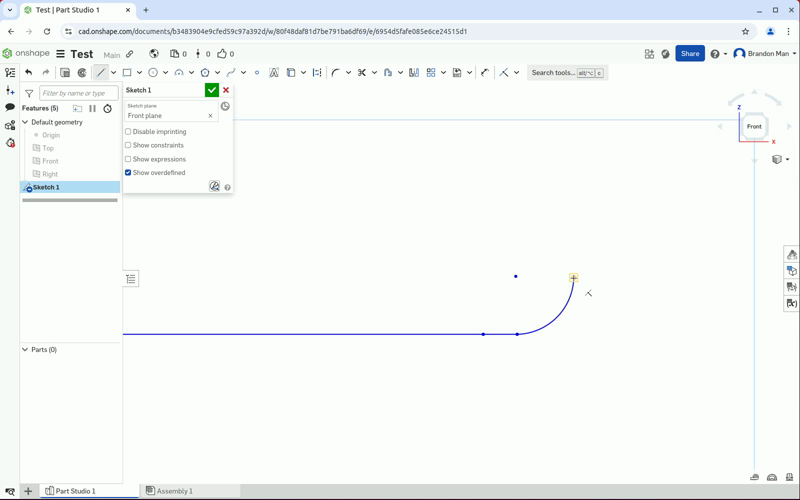
scroll(-6)
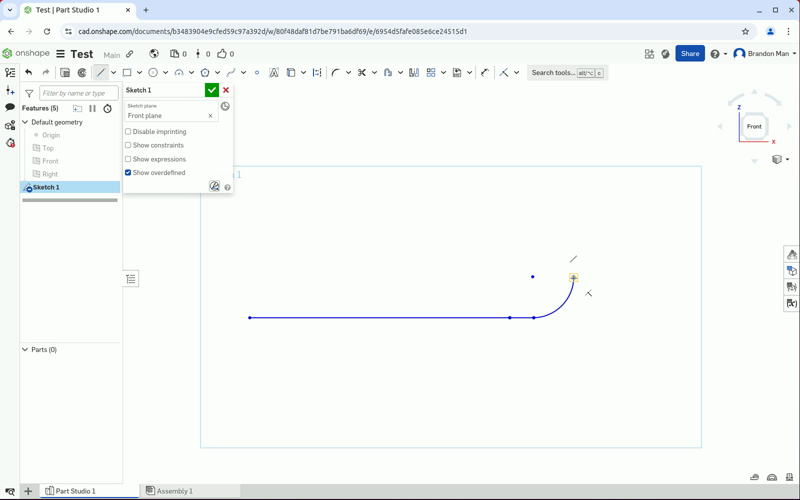
scroll(-6)
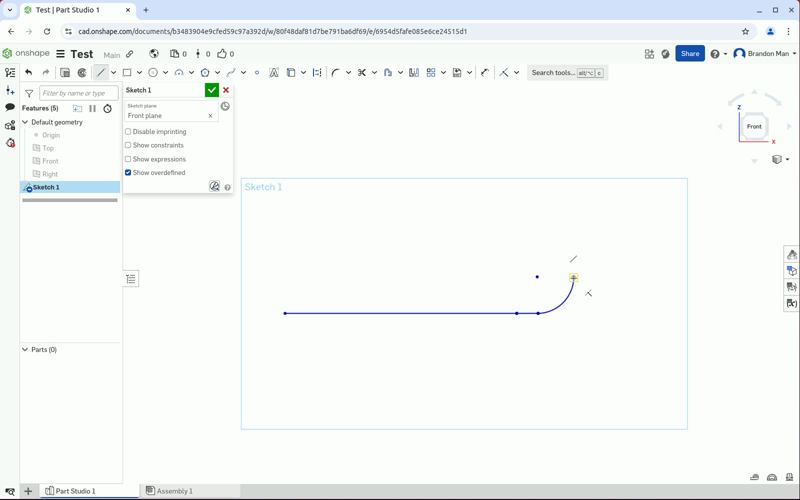
scroll(-6)
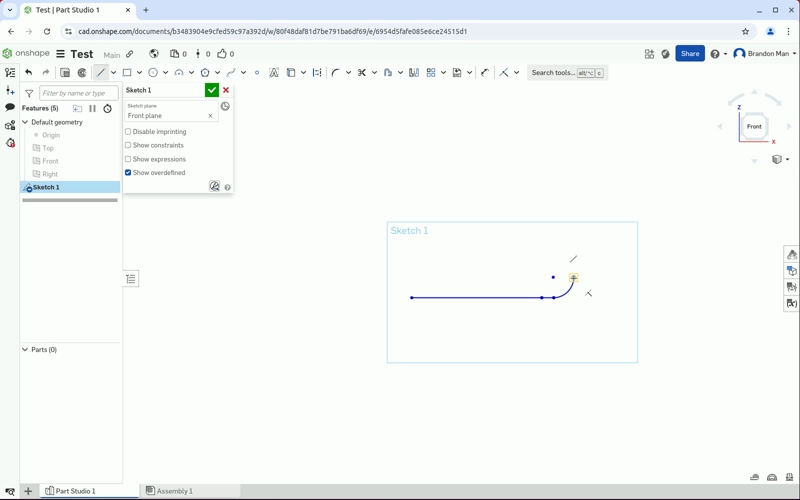
scroll(-6)
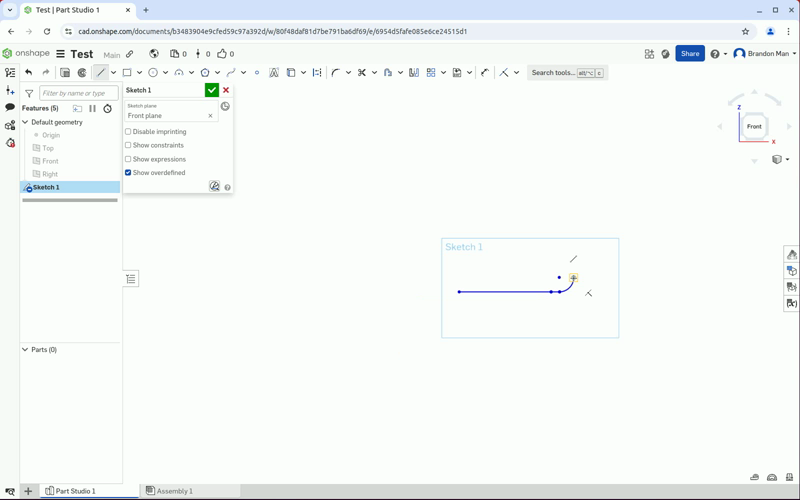
scroll(-6)
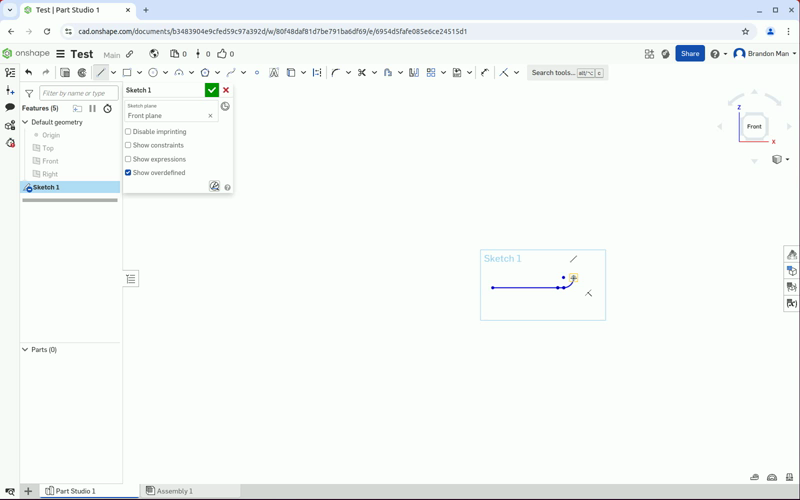
scroll(-6)
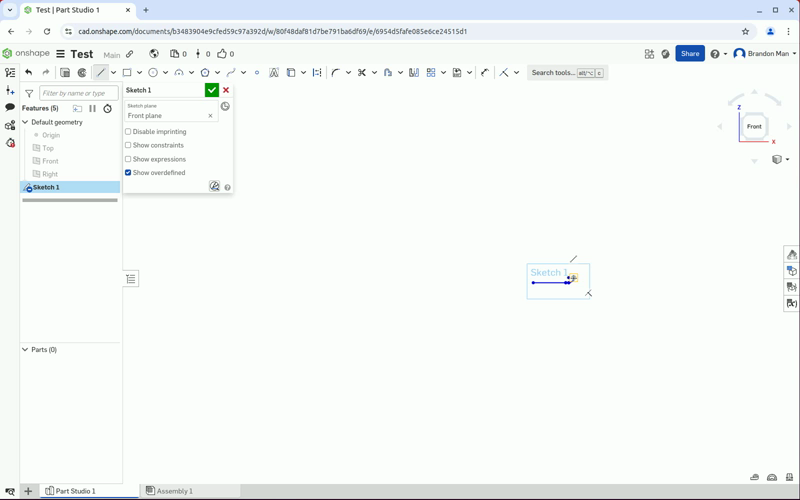
key_down(shift)
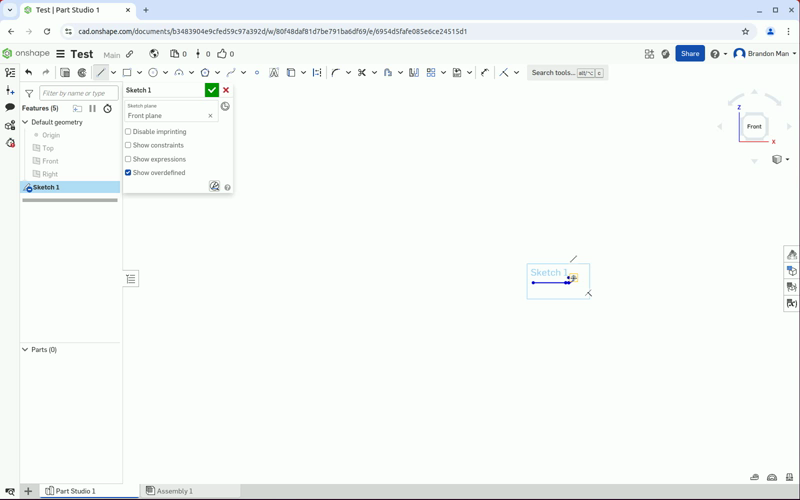
mouse_move(589, 277)
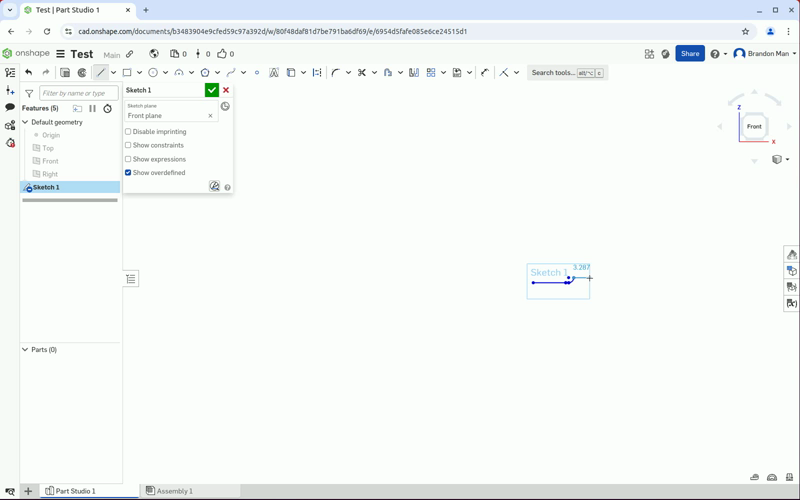
mouse_move(573, 270)
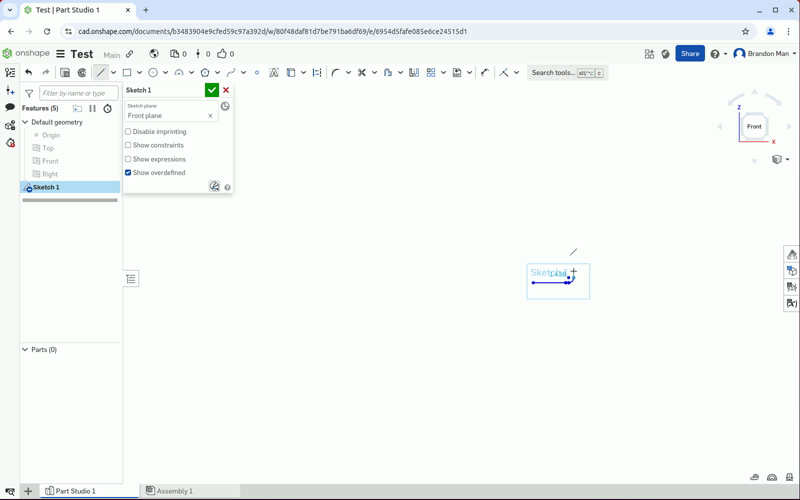
scroll(6)
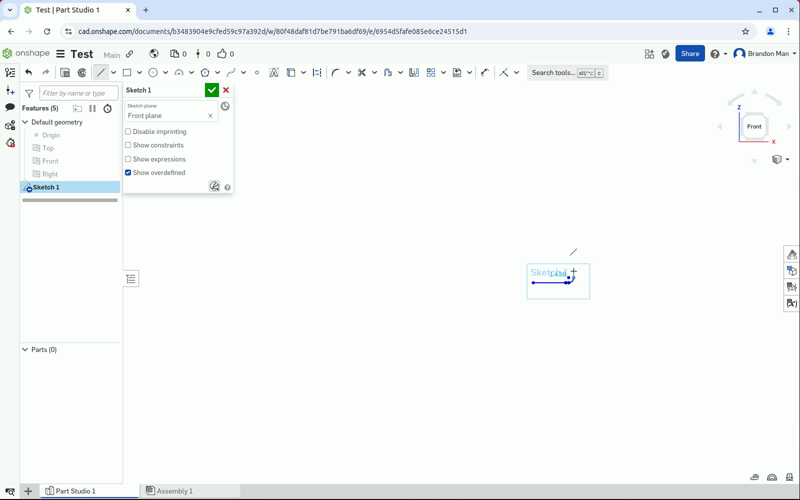
scroll(6)
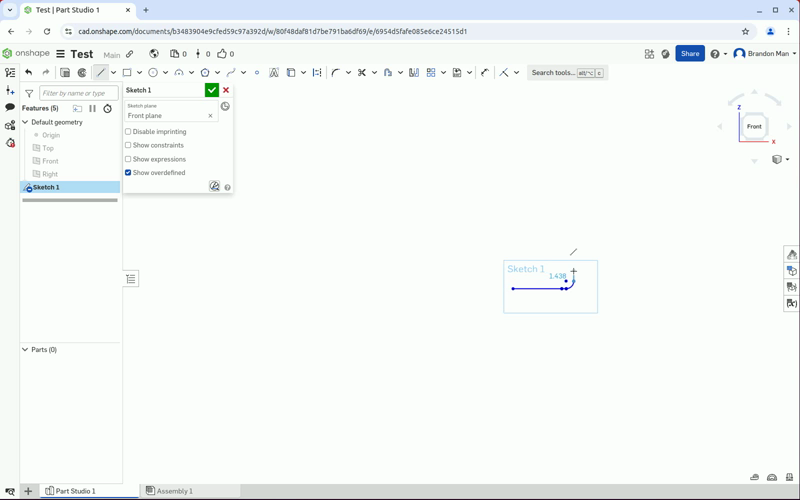
scroll(6)
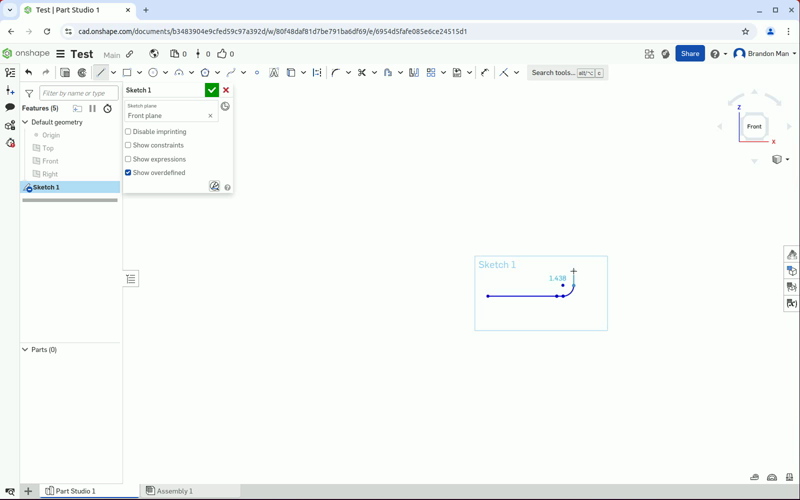
scroll(6)
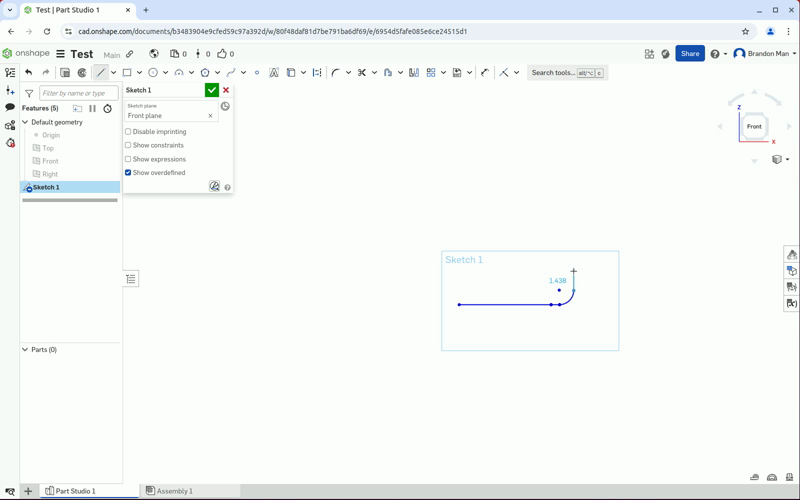
scroll(6)
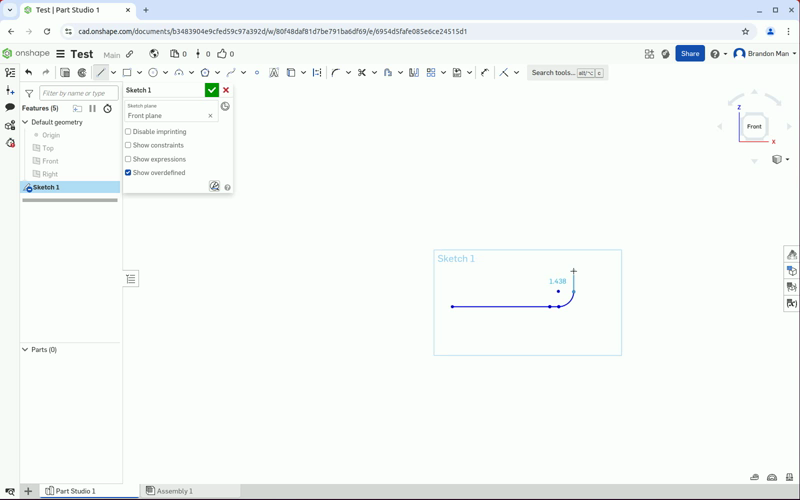
scroll(6)
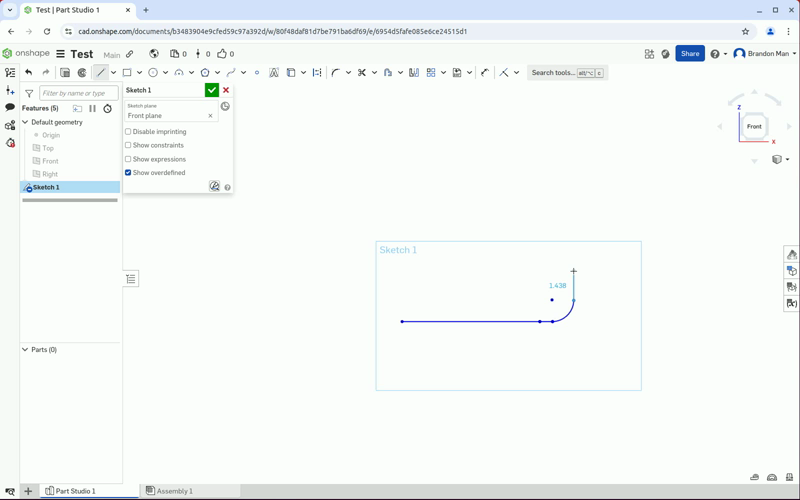
scroll(6)
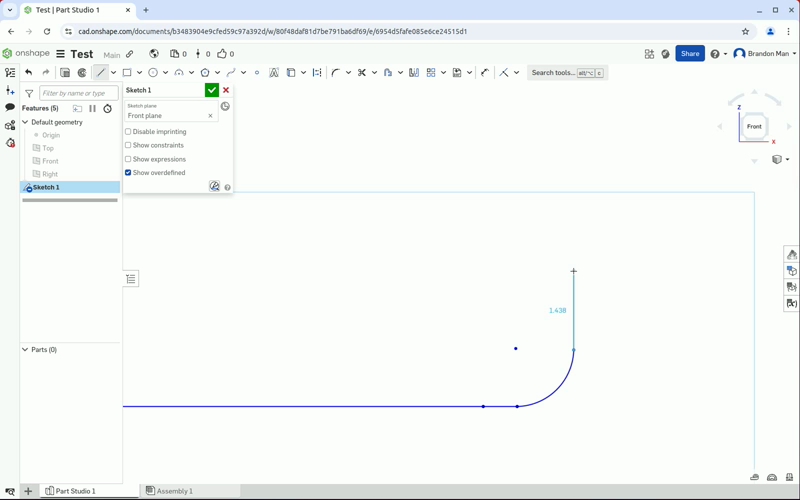
click(573, 270)
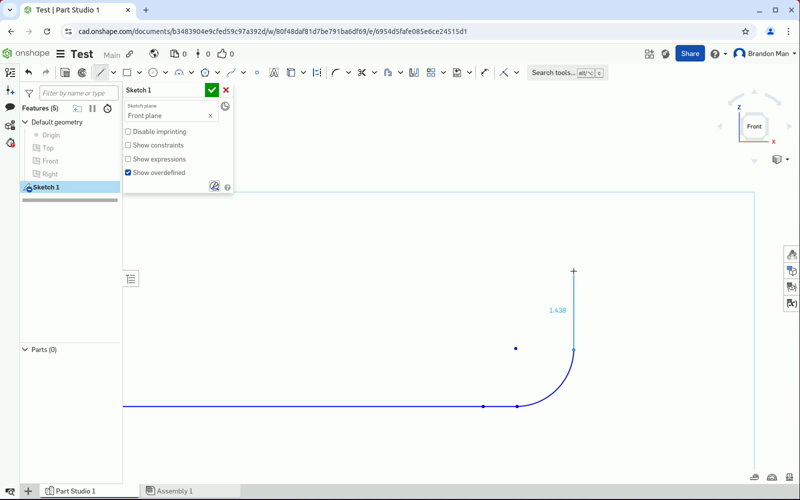
scroll(-6)
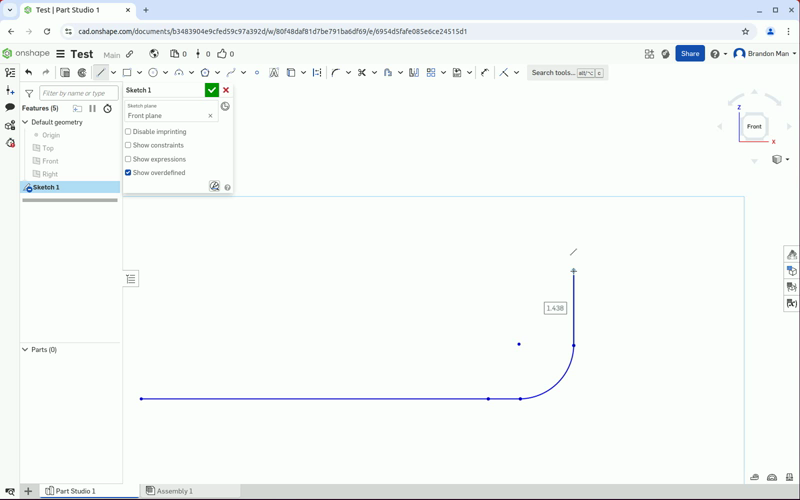
scroll(-6)
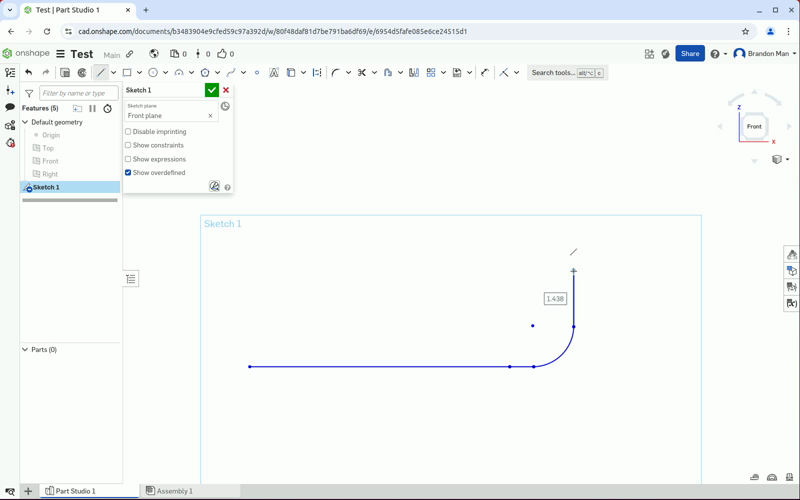
scroll(-6)
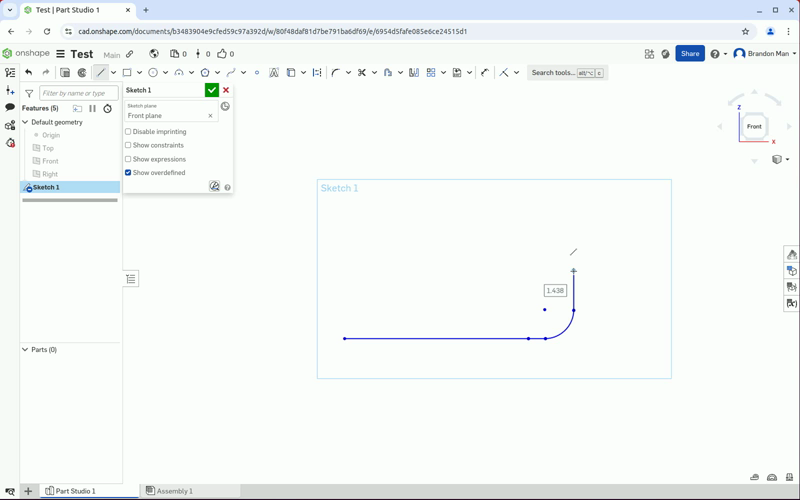
scroll(-6)
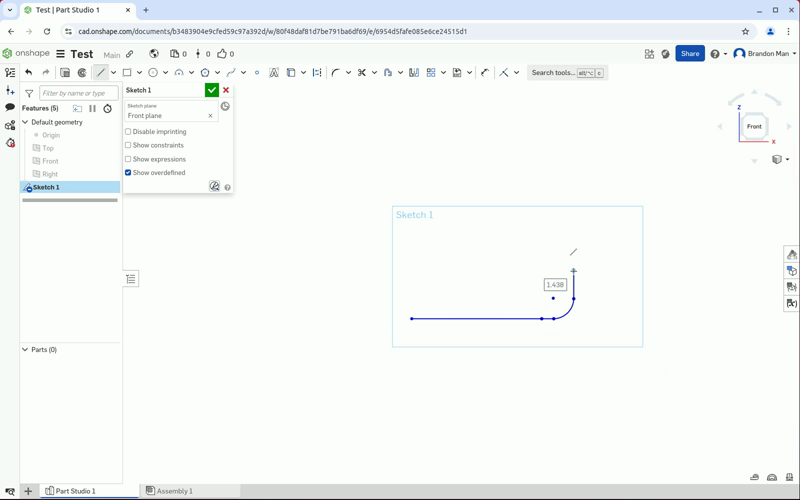
scroll(-6)
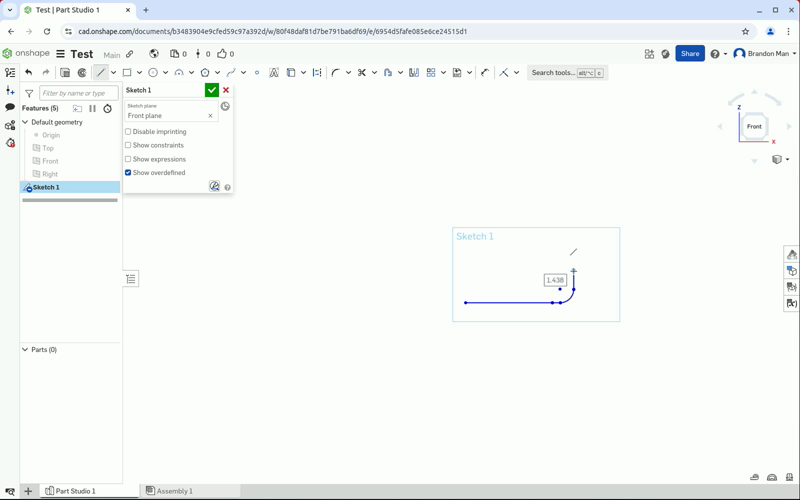
scroll(-6)
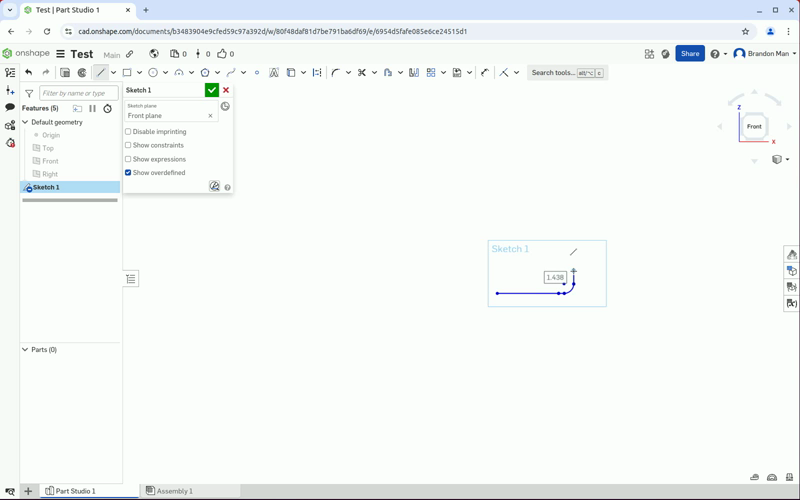
scroll(-6)
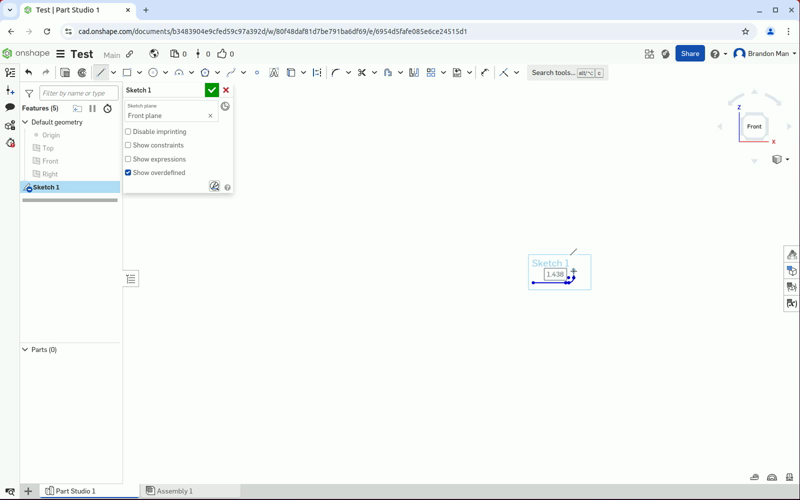
key_up(shift)
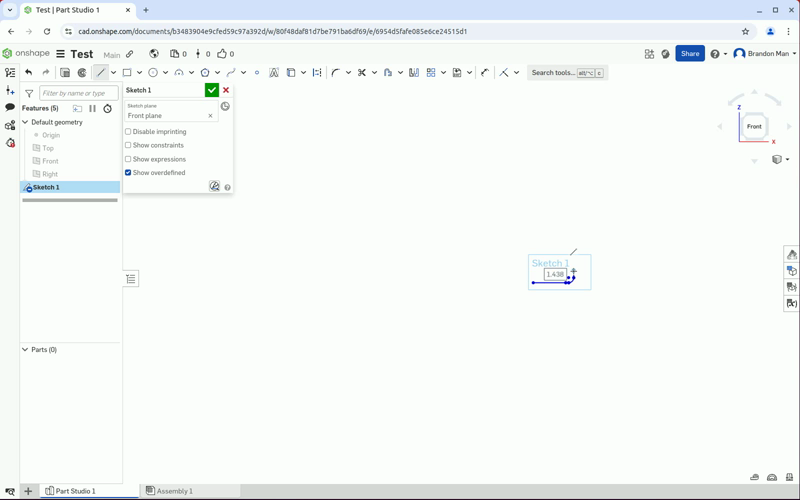
key_down(shift)
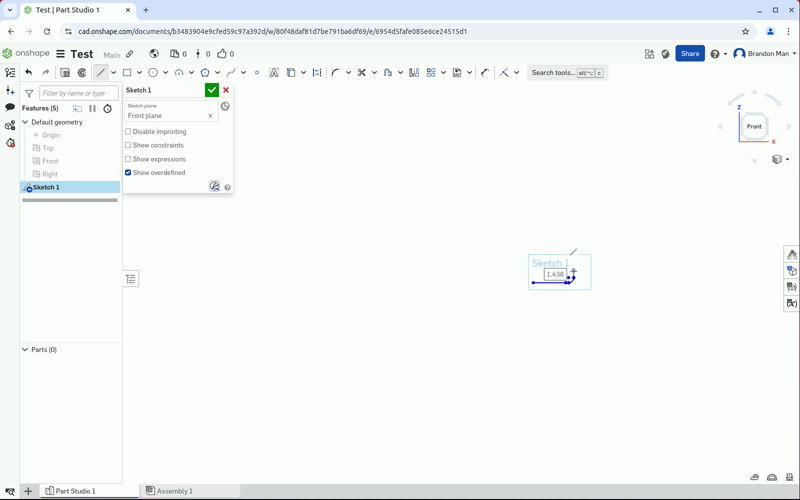
mouse_move(589, 270)
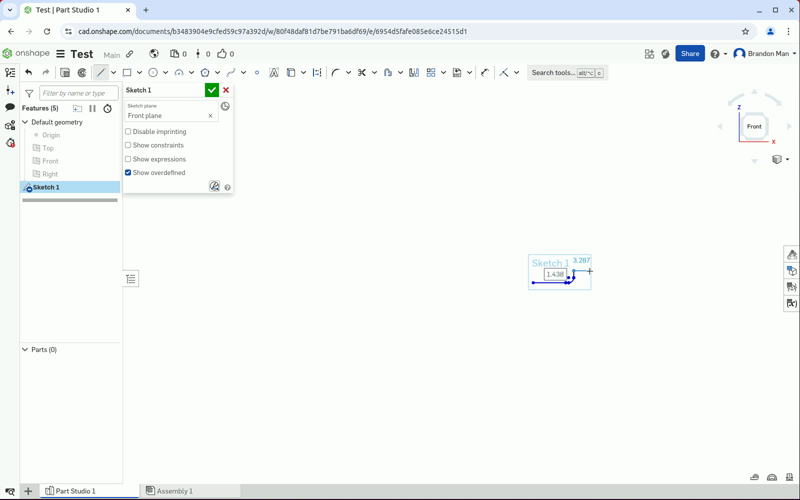
mouse_move(533, 270)
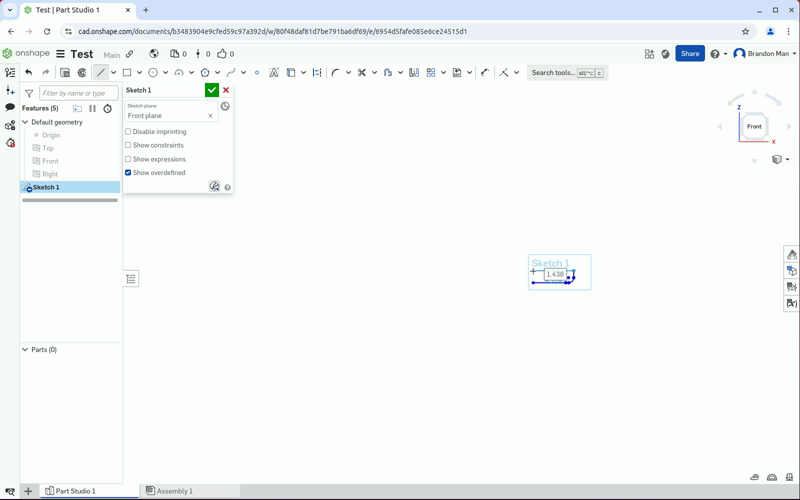
click(533, 270)
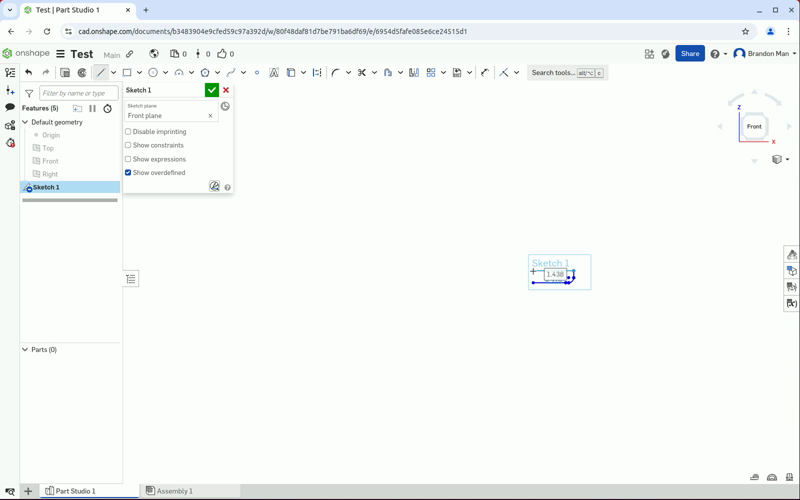
key_up(shift)
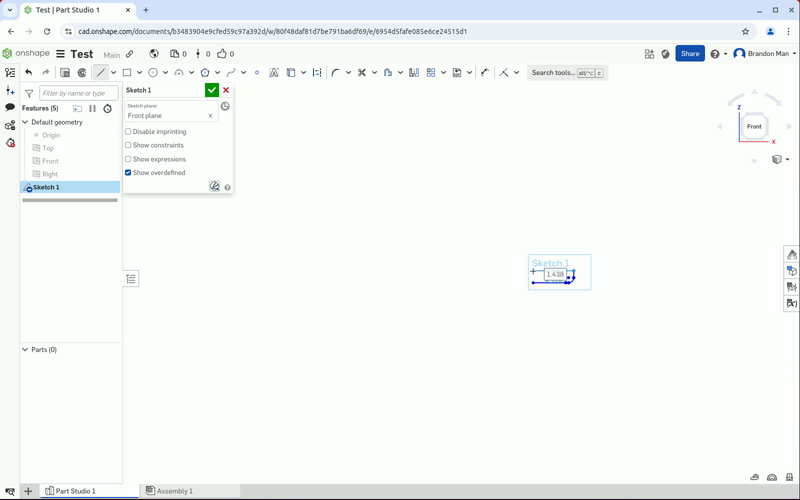
mouse_move(563, 270)
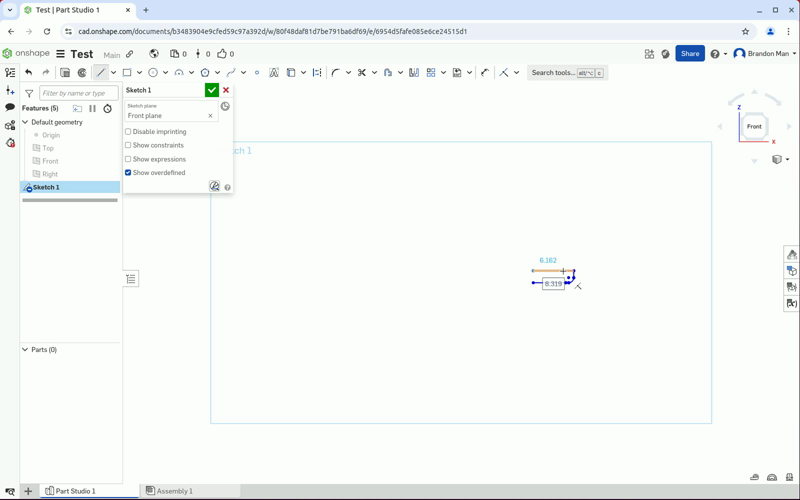
key_down(shift)
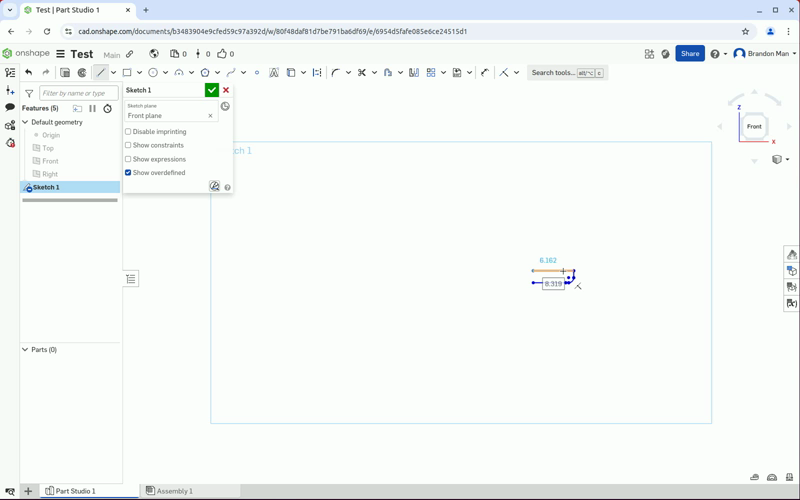
mouse_move(533, 282)
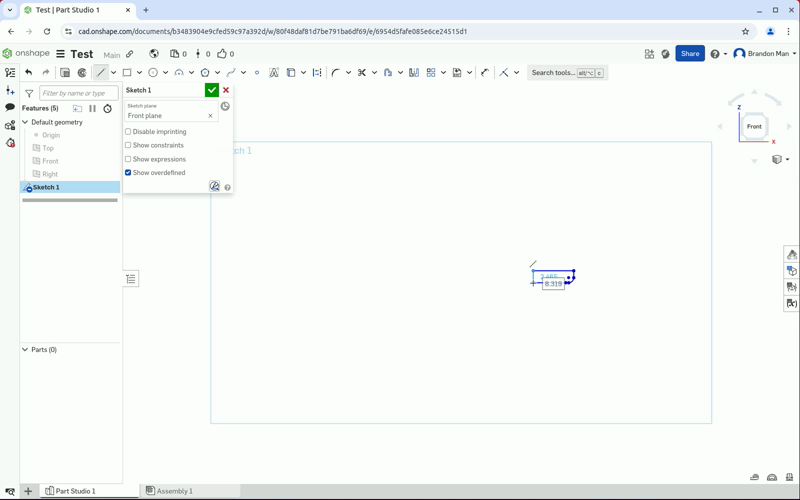
key_up(shift)
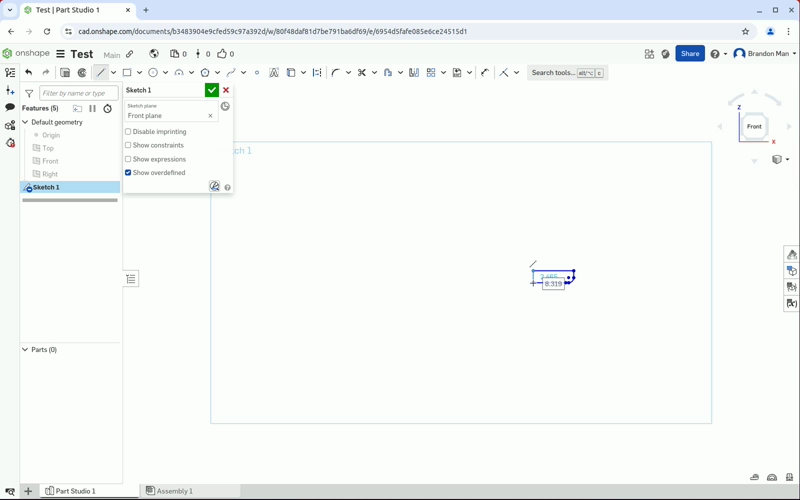
click(533, 282)
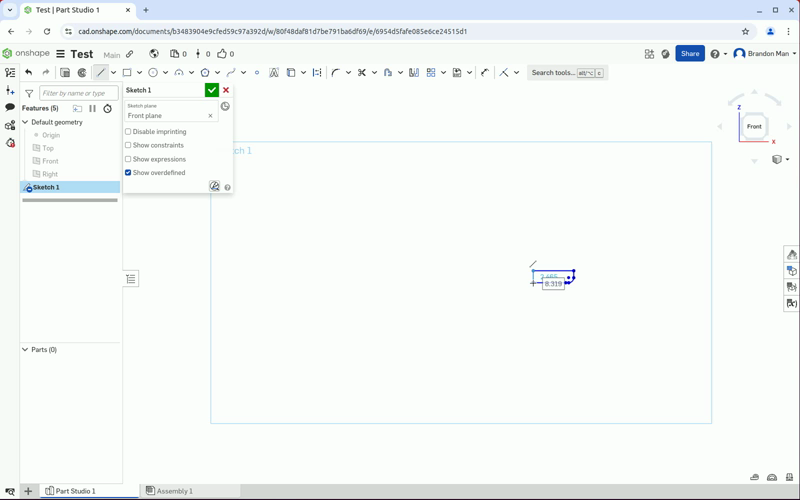
key(esc)
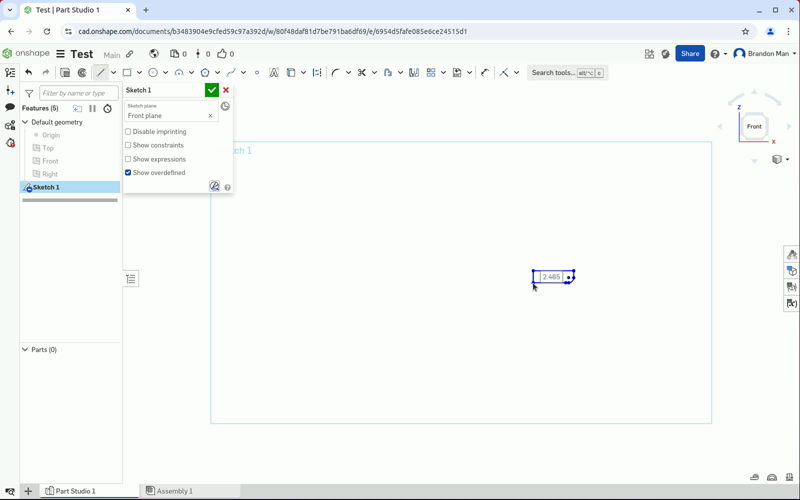
mouse_move(547, 278)
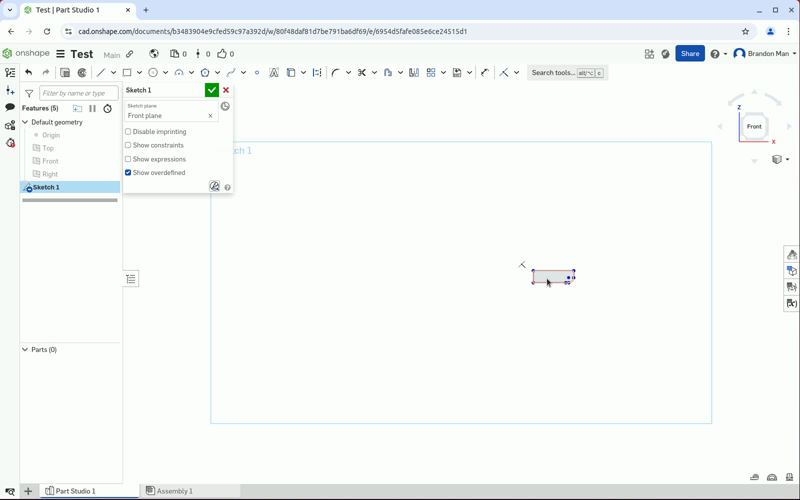
scroll(6)
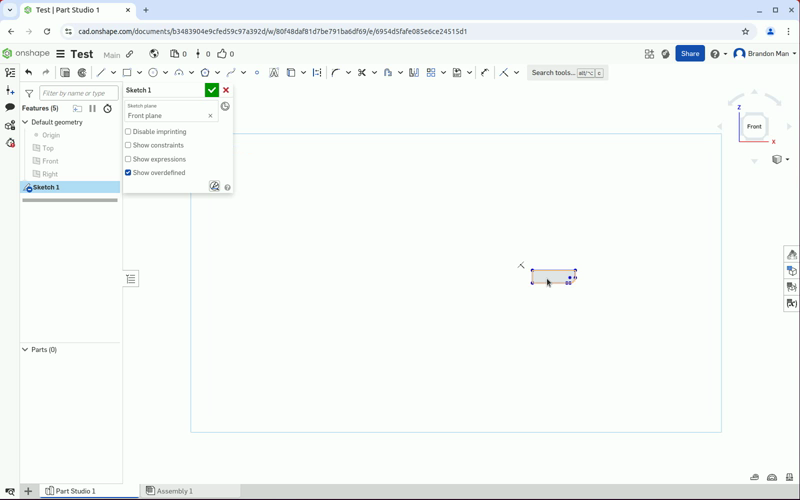
scroll(6)
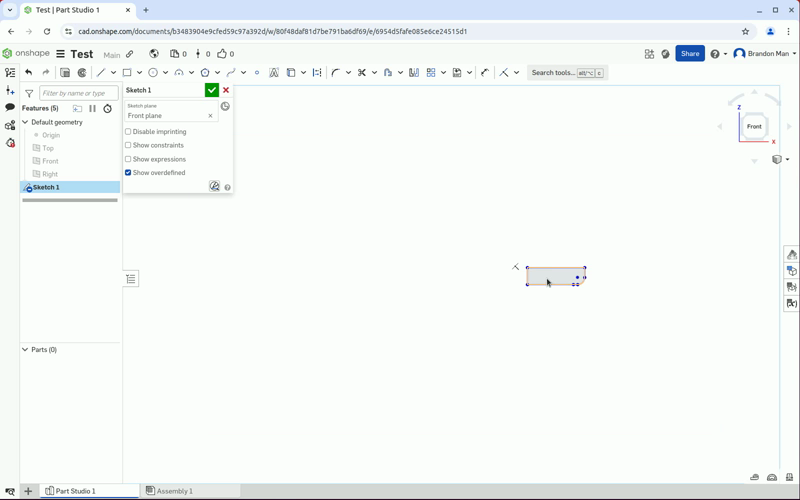
scroll(6)
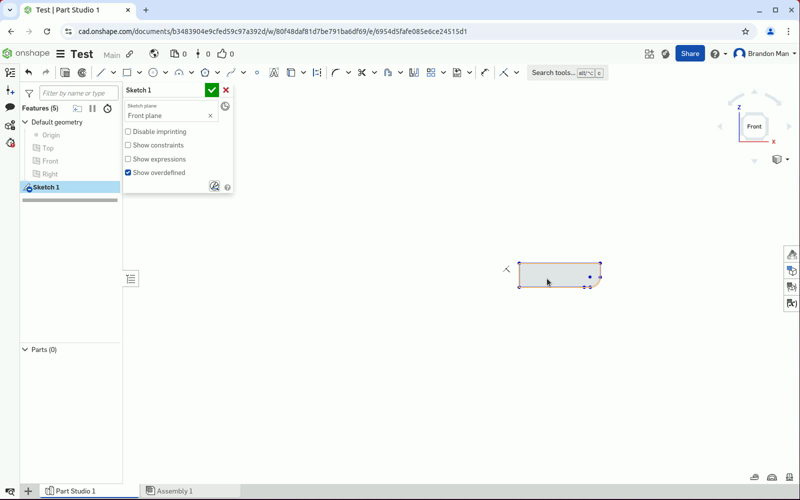
scroll(6)
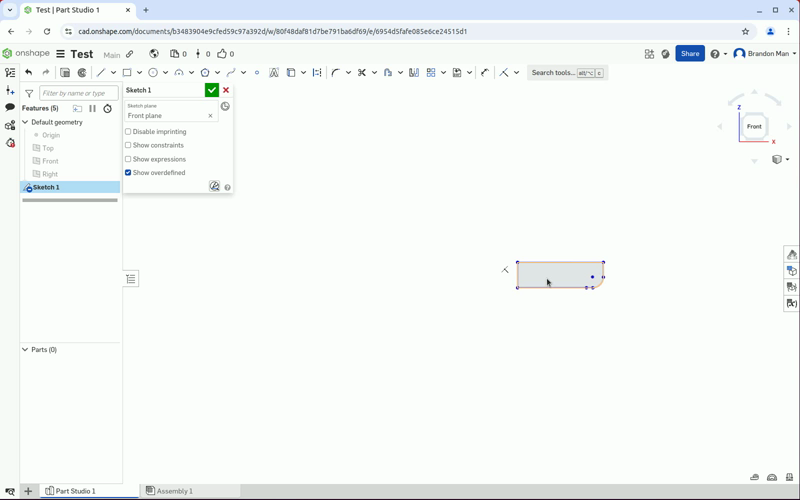
scroll(6)
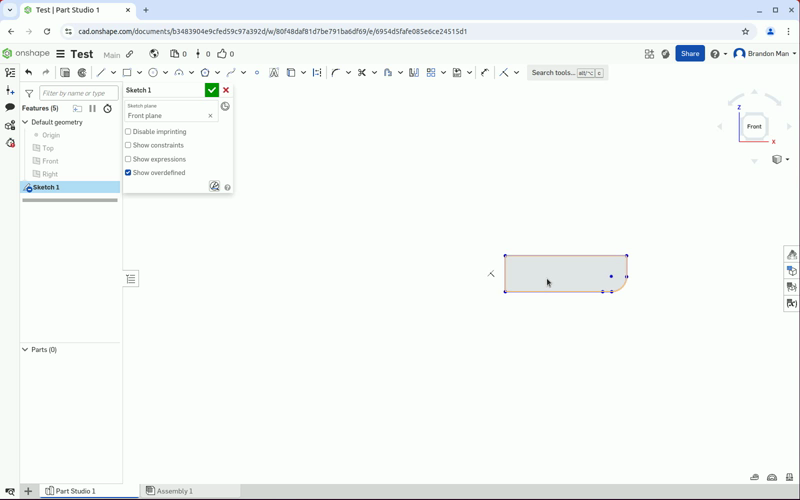
scroll(6)
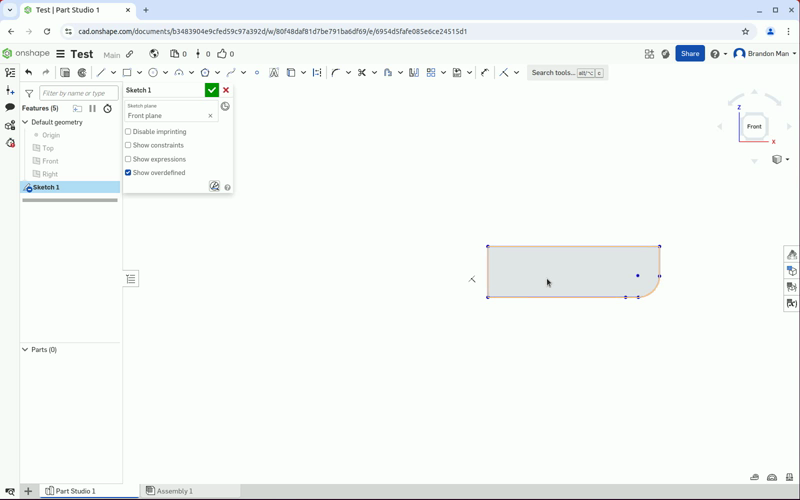
scroll(6)
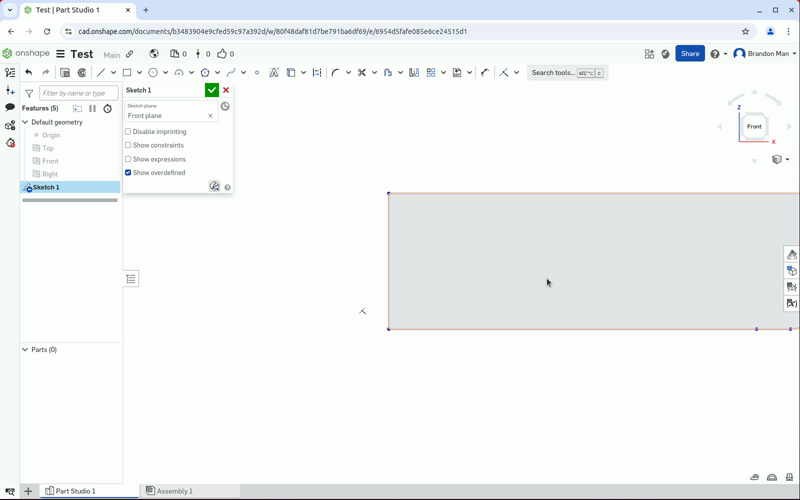
click(547, 278)
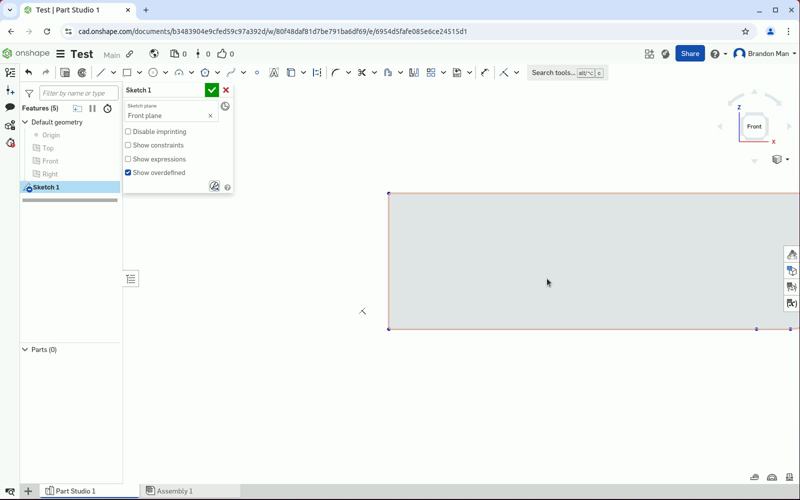
scroll(-6)
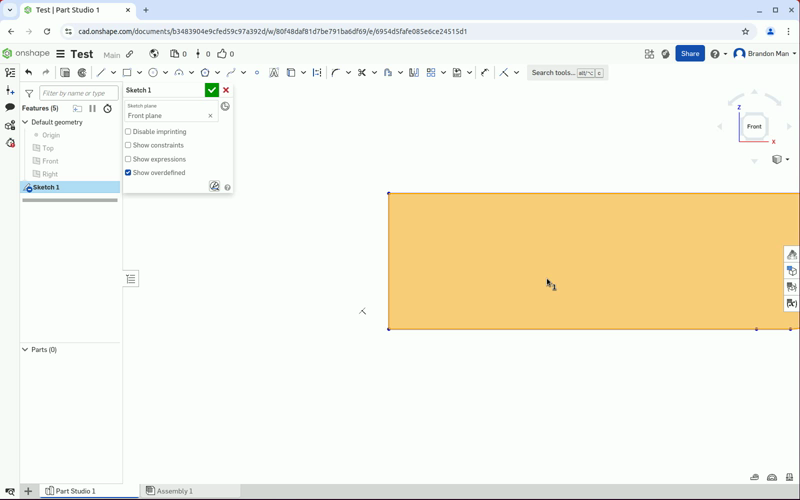
scroll(-6)
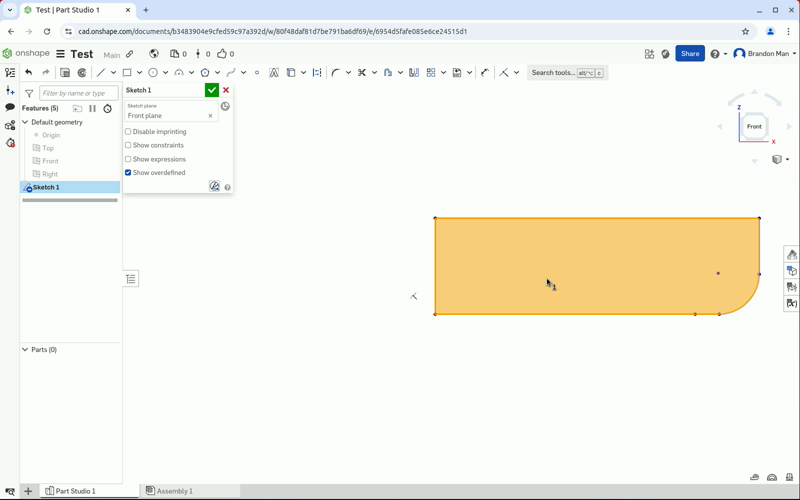
scroll(-6)
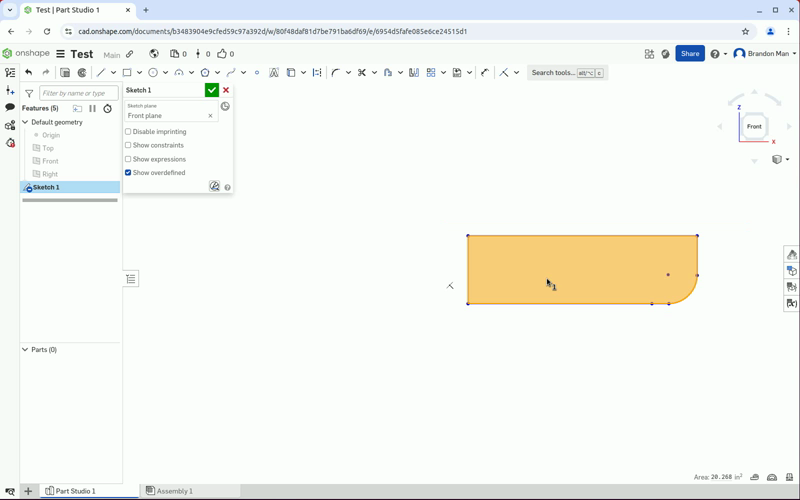
scroll(-6)
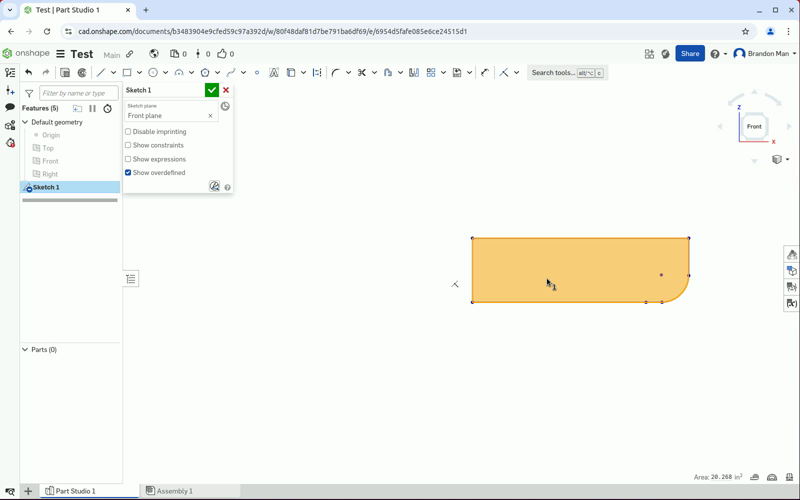
scroll(-6)
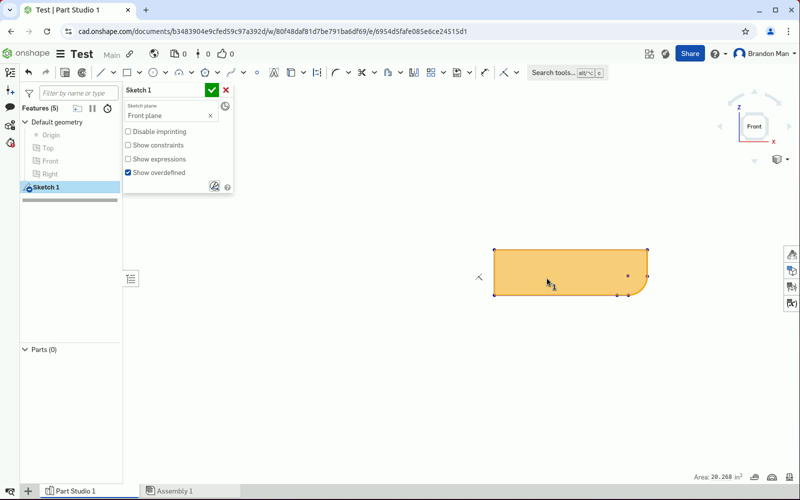
scroll(-6)
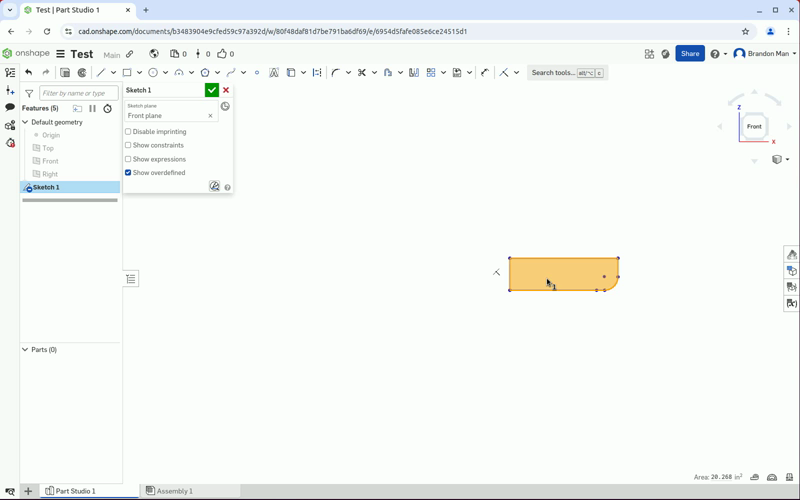
scroll(-6)
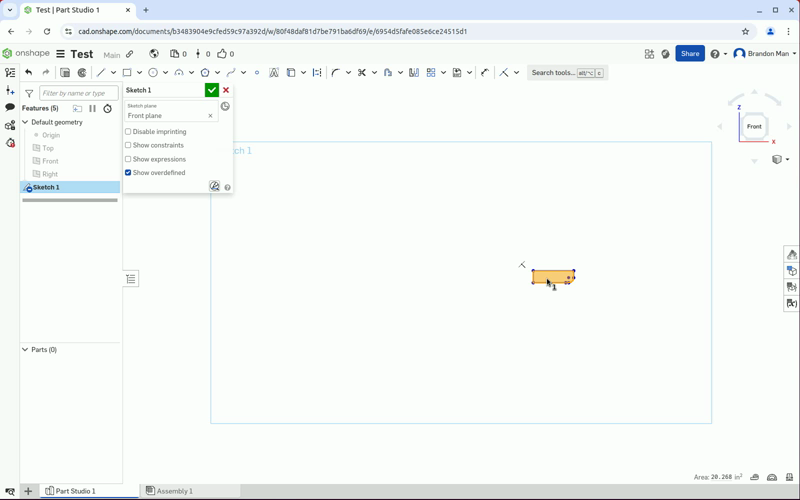
mouse_move(73, 352)
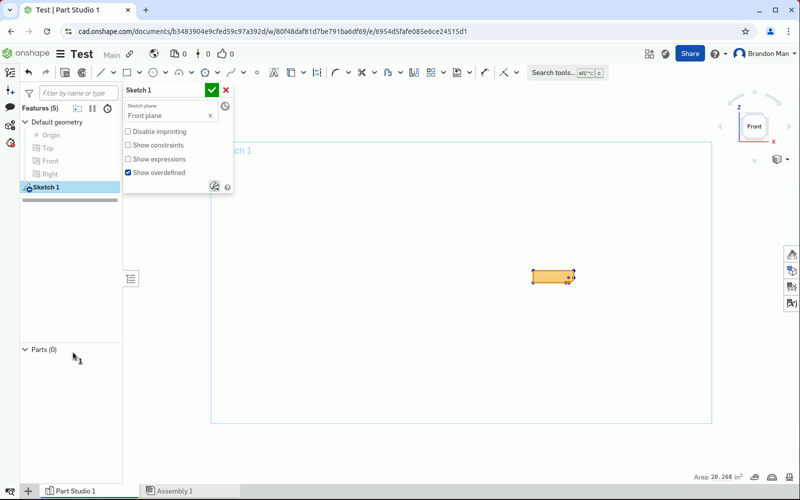
key(shift+y)
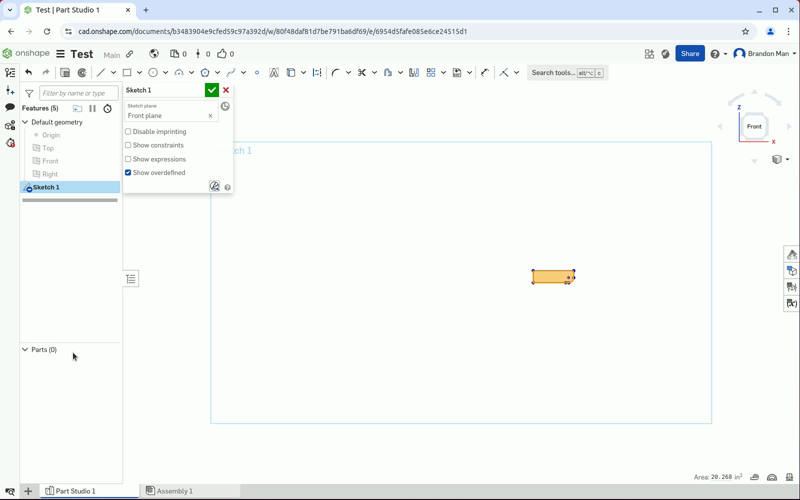
key(shift+e)
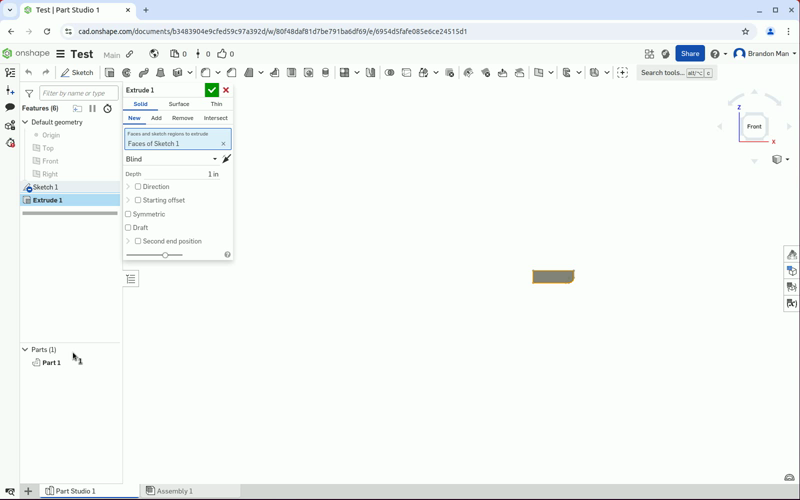
mouse_move(143, 106)
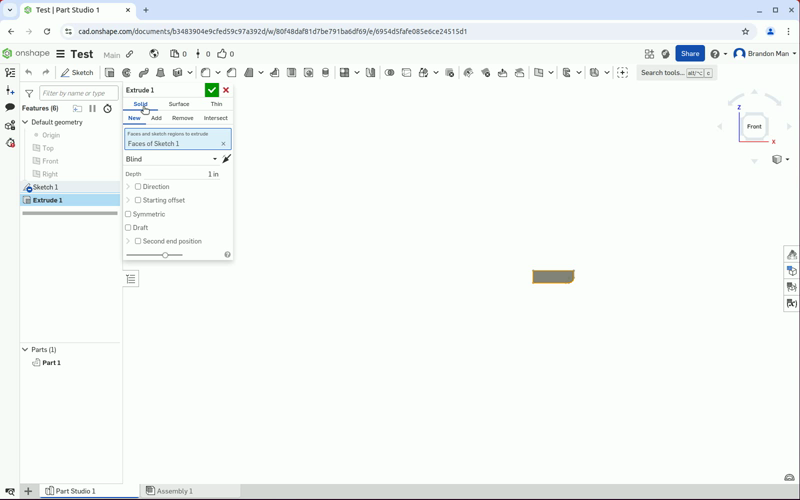
click(143, 106)
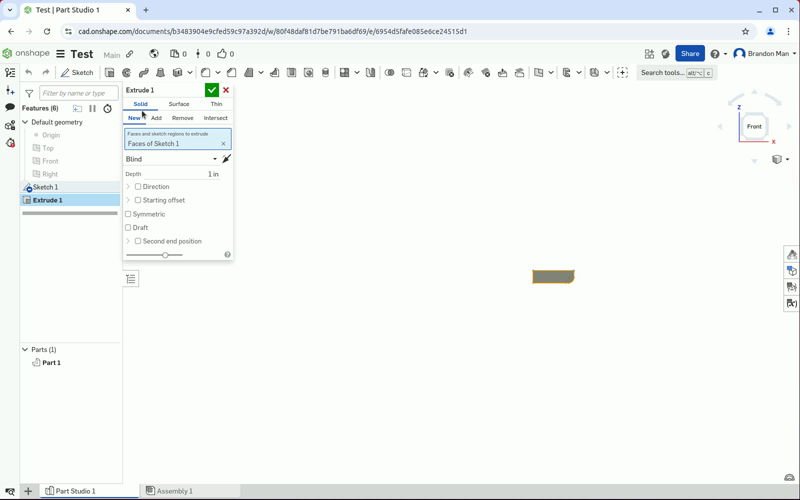
mouse_move(137, 120)
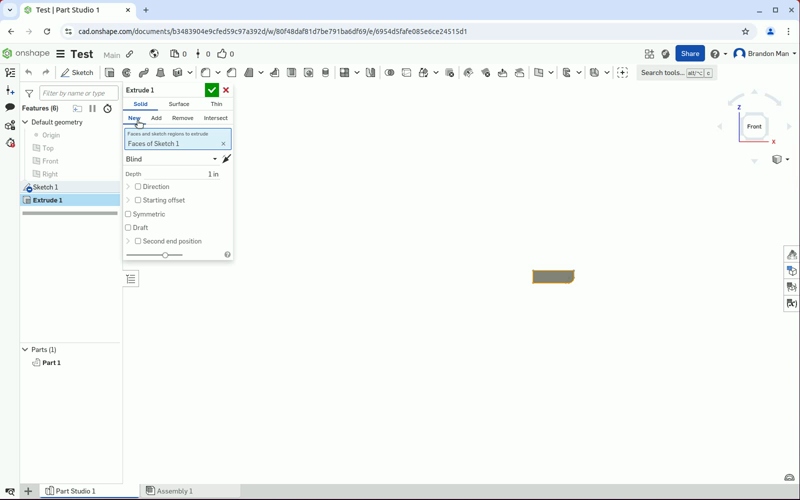
click(137, 120)
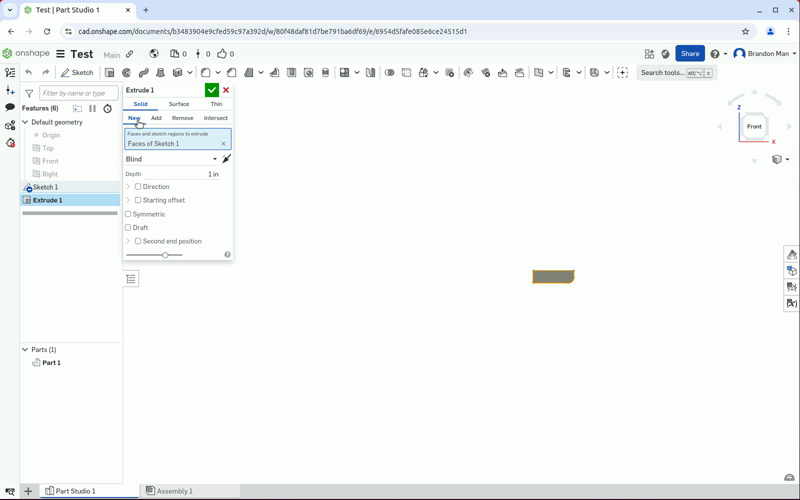
key(tab, 4)
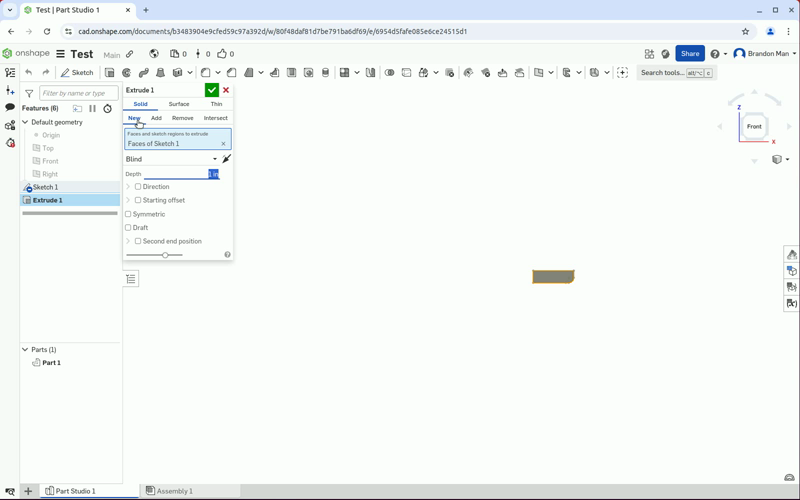
text(20.702)
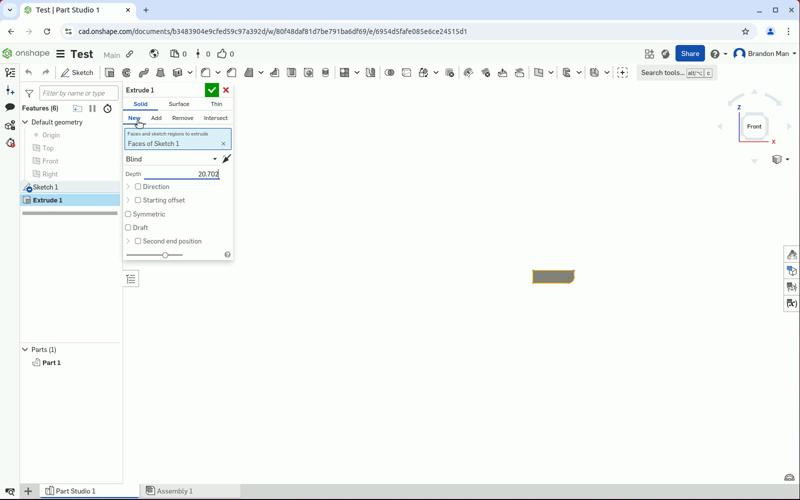
key(tab, 3)
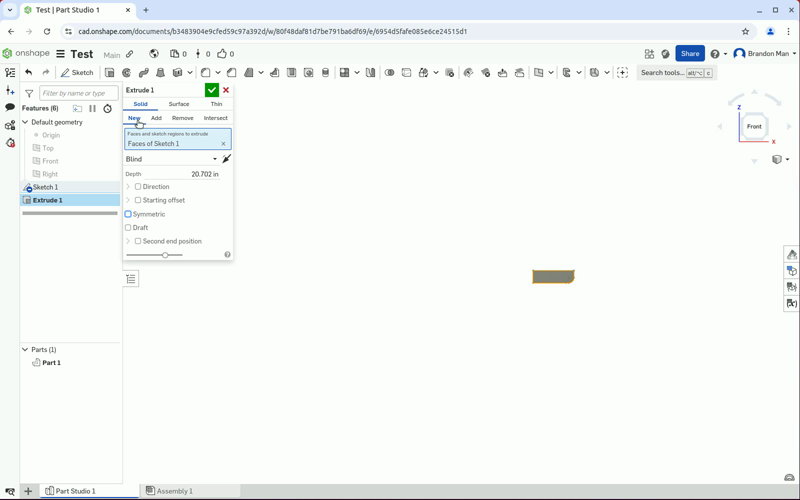
key(space)
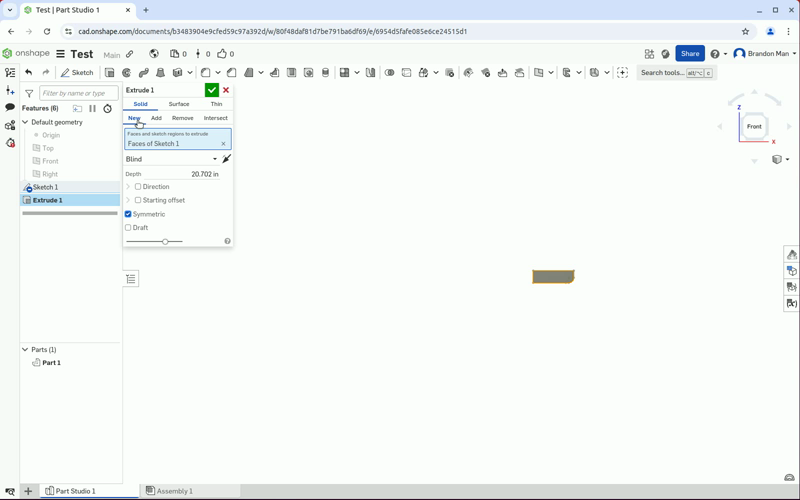
key(enter)
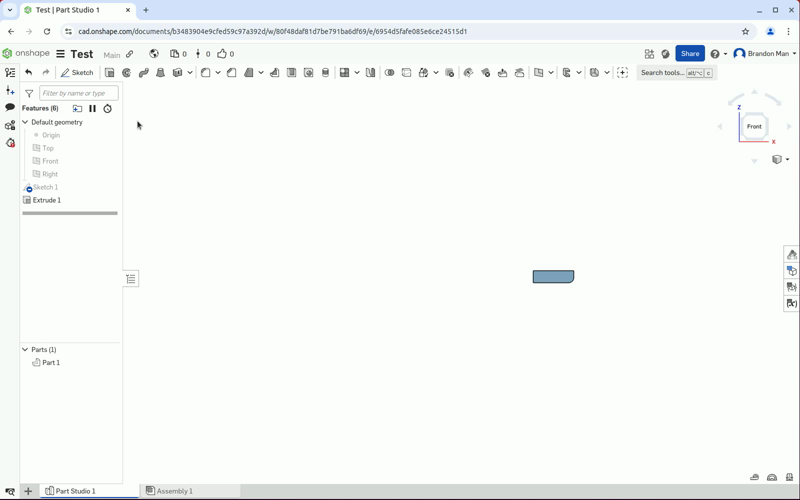
key(shift+h)
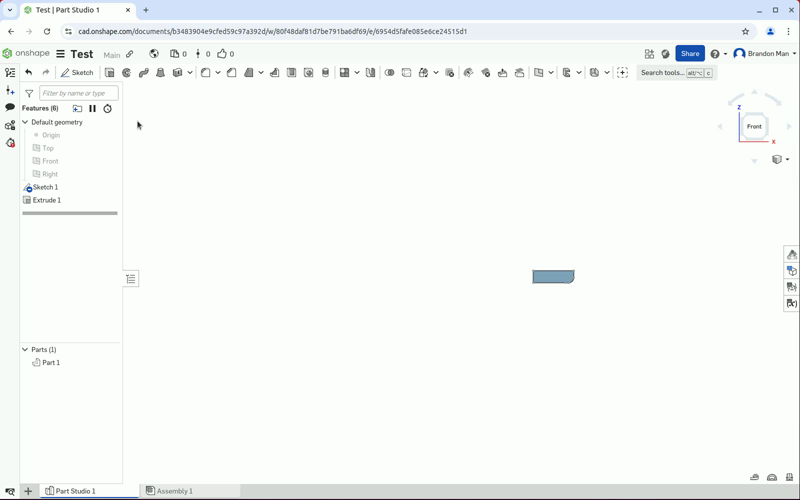
key(shift+h)
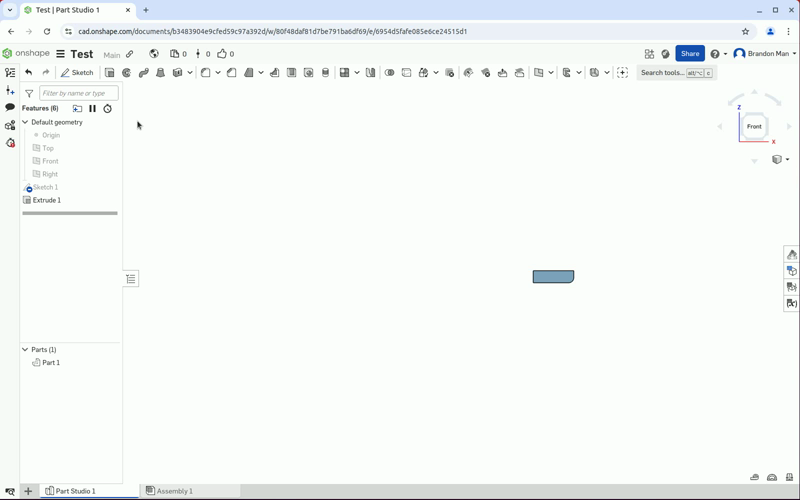
mouse_move(73, 189)
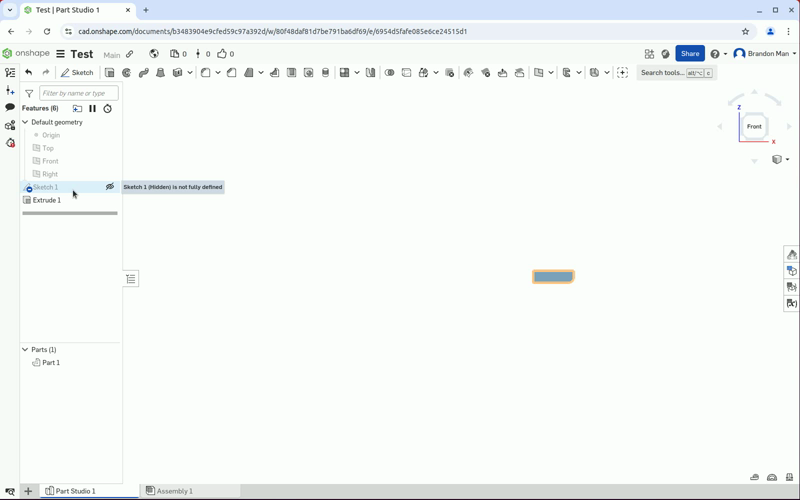
click(73, 189)
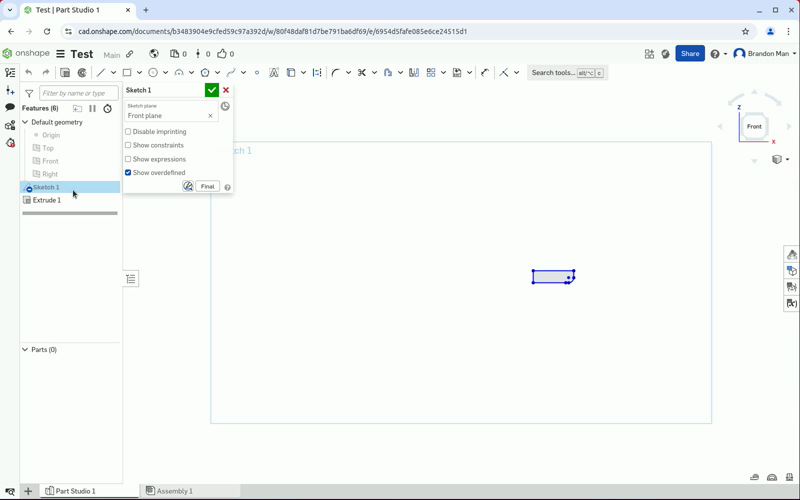
mouse_move(229, 92)
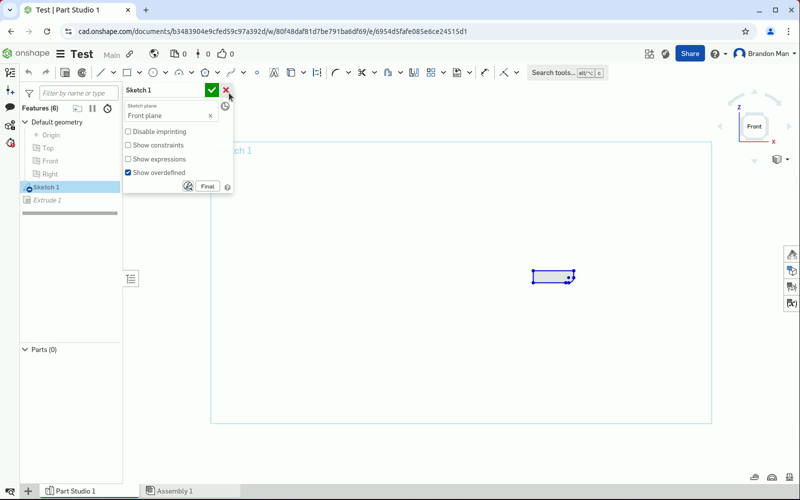
click(229, 92)
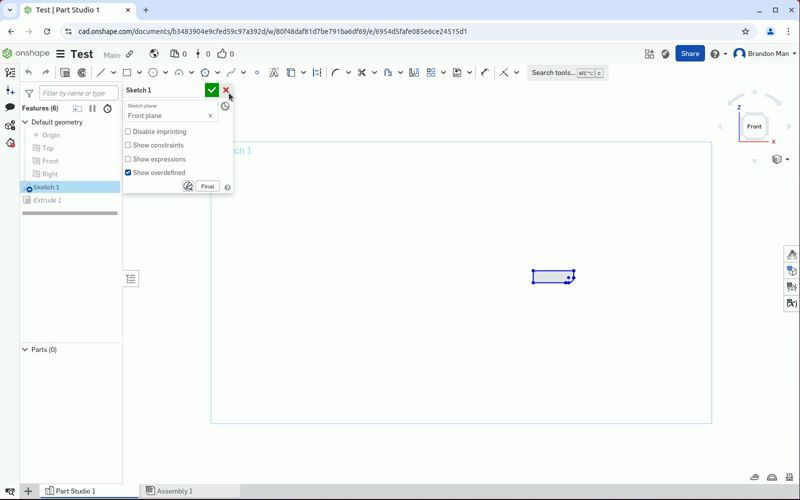
key(shift+s)
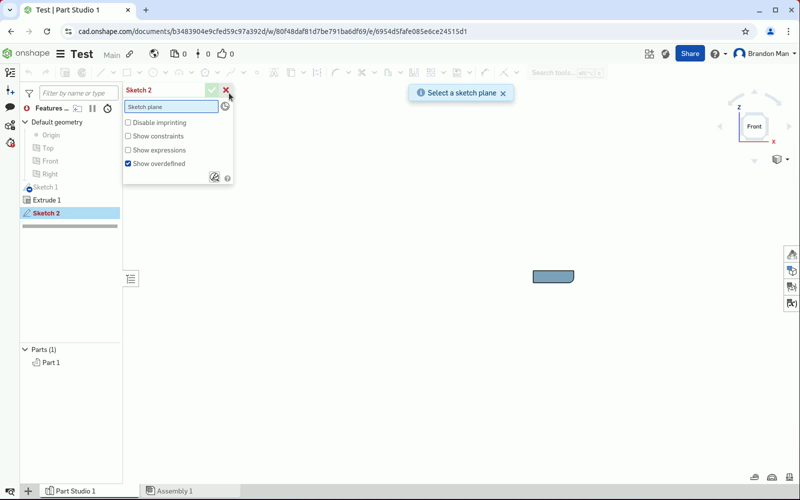
mouse_move(73, 163)
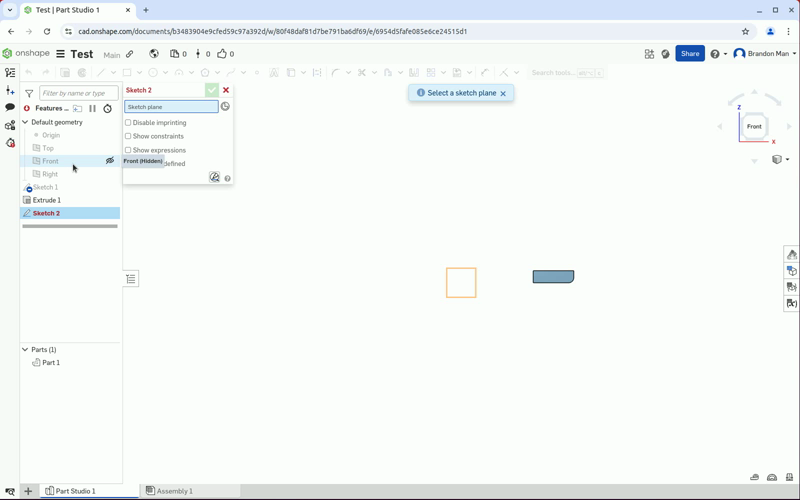
click(73, 163)
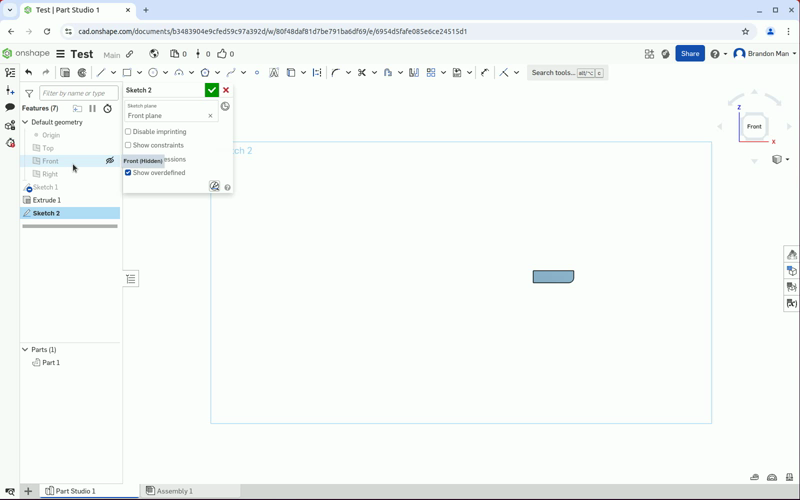
mouse_move(73, 352)
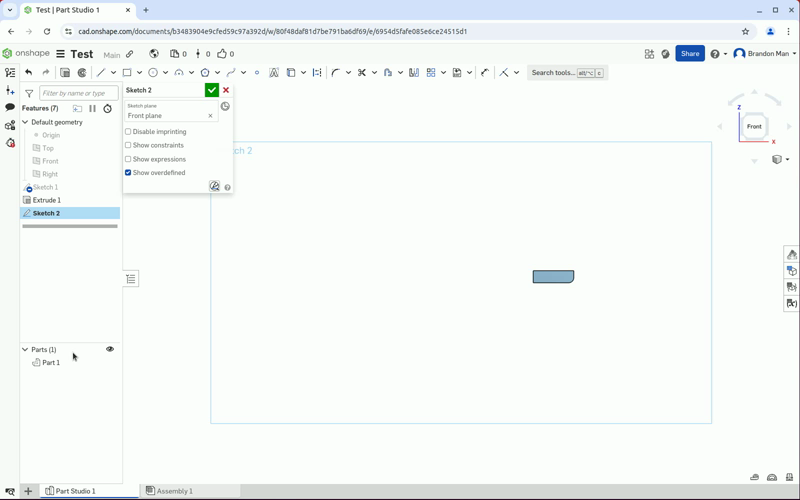
key(y)
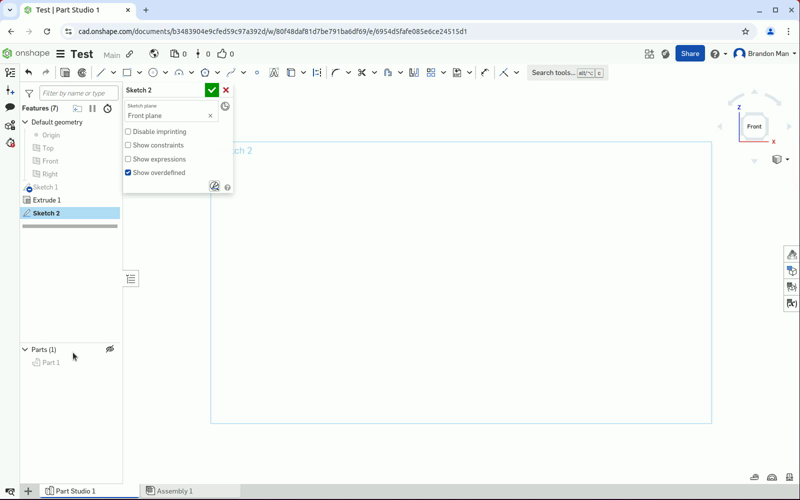
key(l)
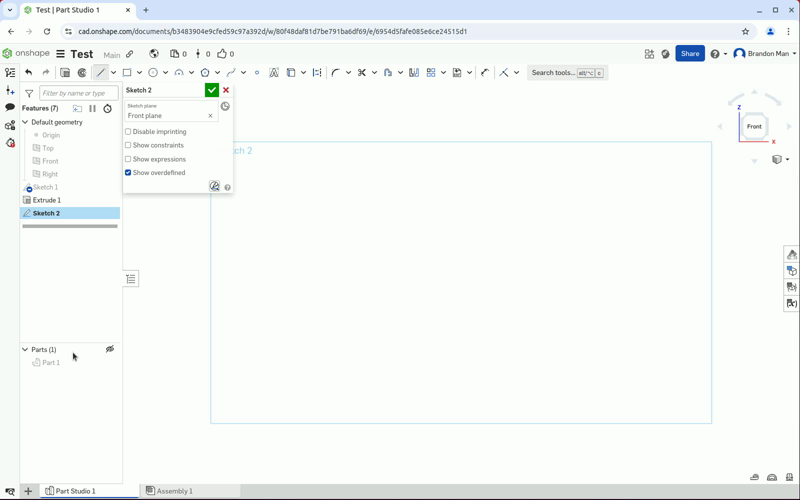
key_down(shift)
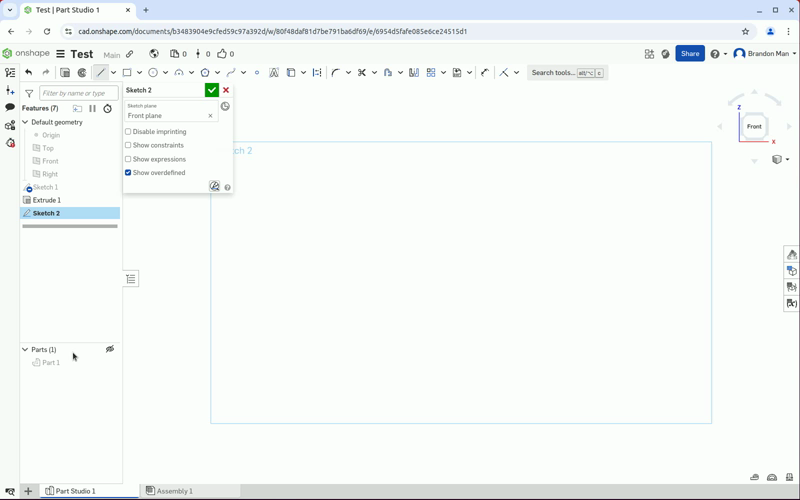
mouse_move(533, 282)
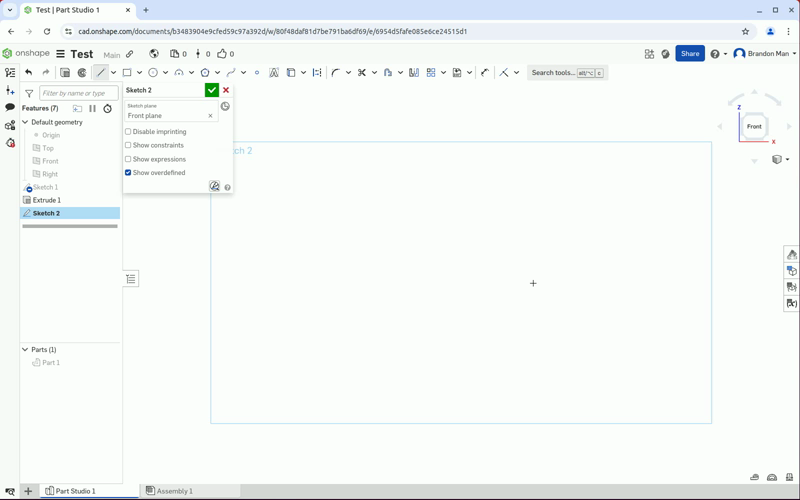
click(533, 282)
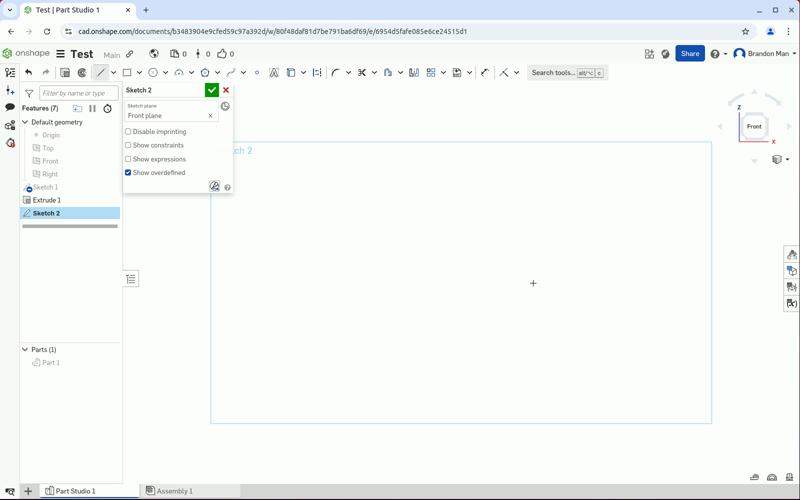
key_up(shift)
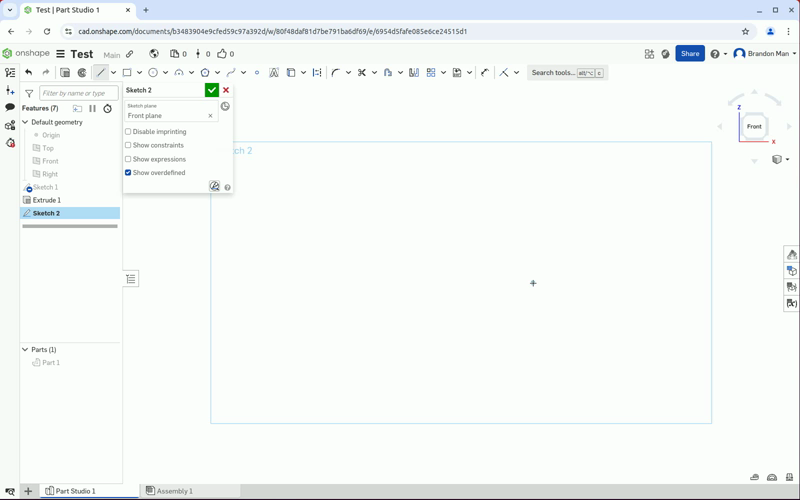
key_down(shift)
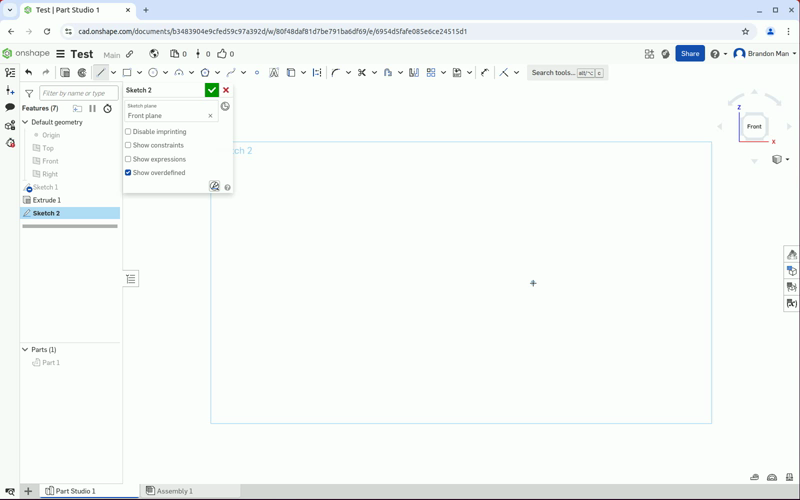
mouse_move(563, 282)
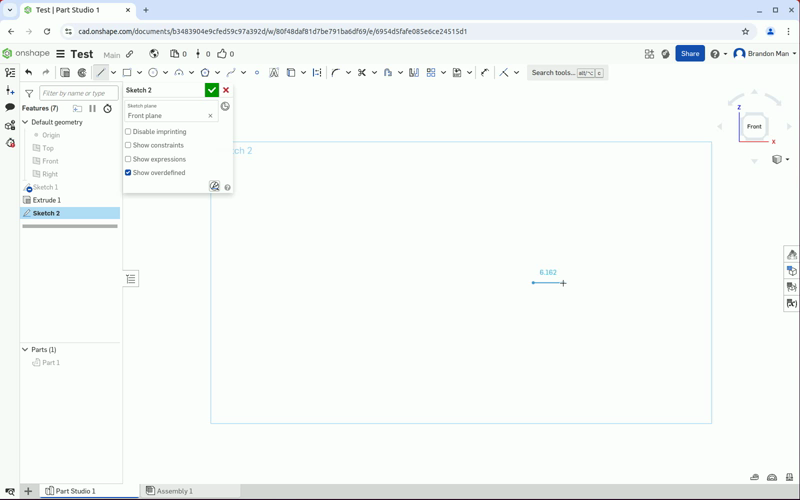
mouse_move(565, 282)
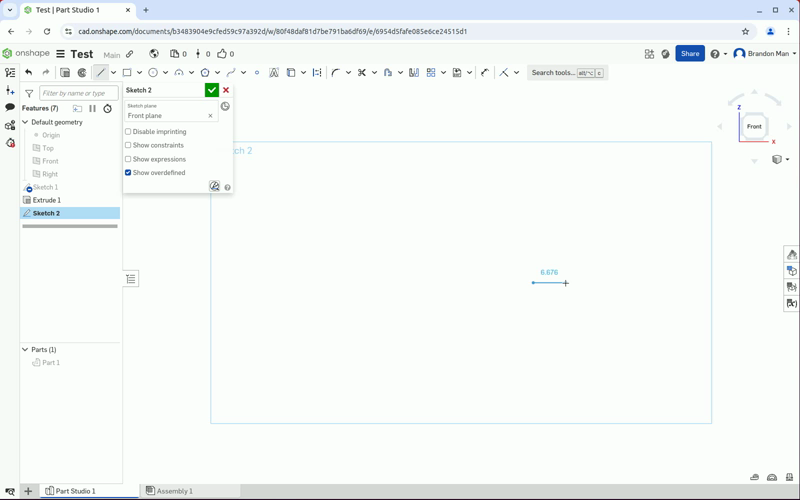
click(565, 282)
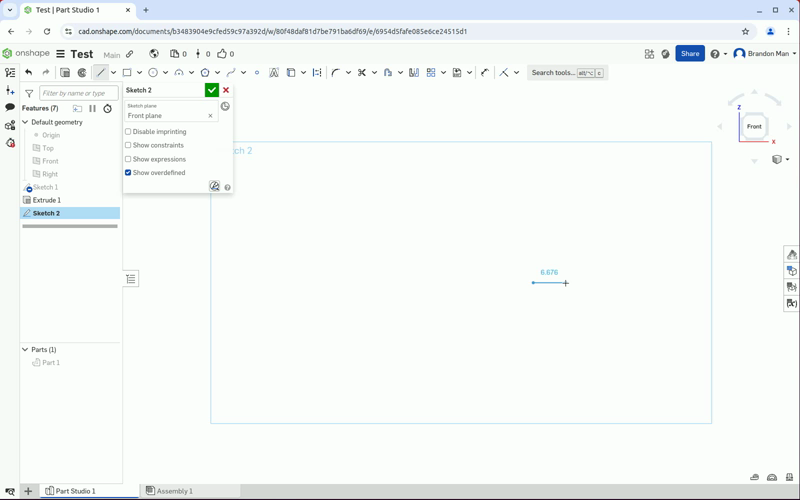
key_up(shift)
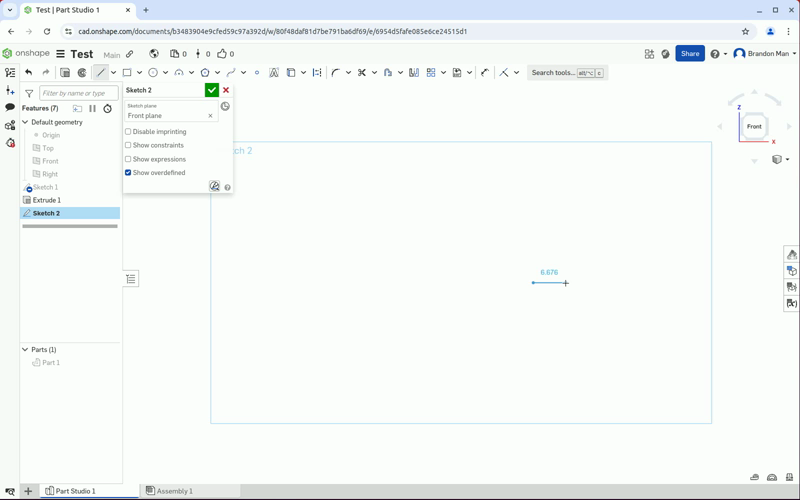
key_down(shift)
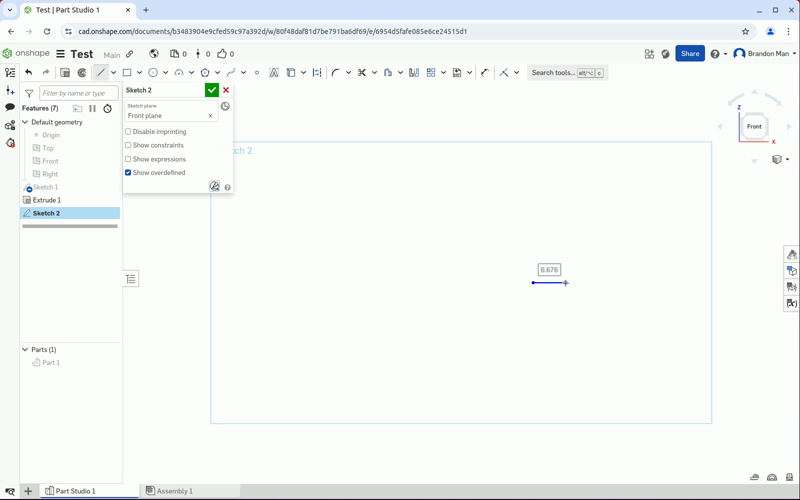
mouse_move(589, 282)
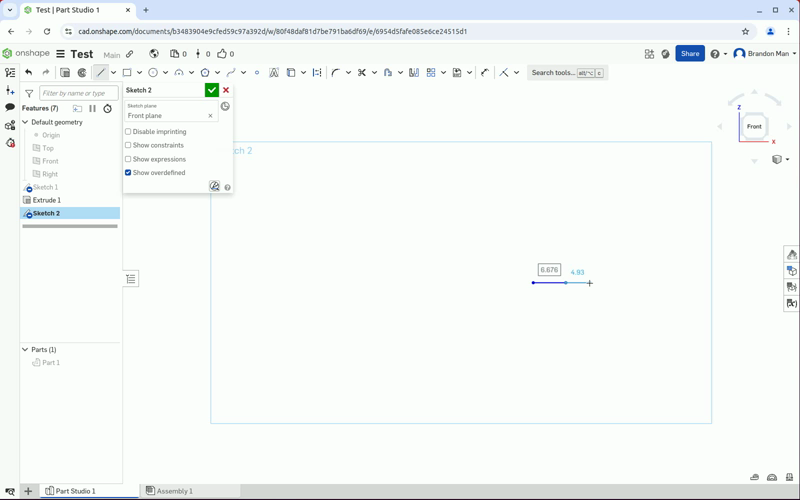
mouse_move(568, 282)
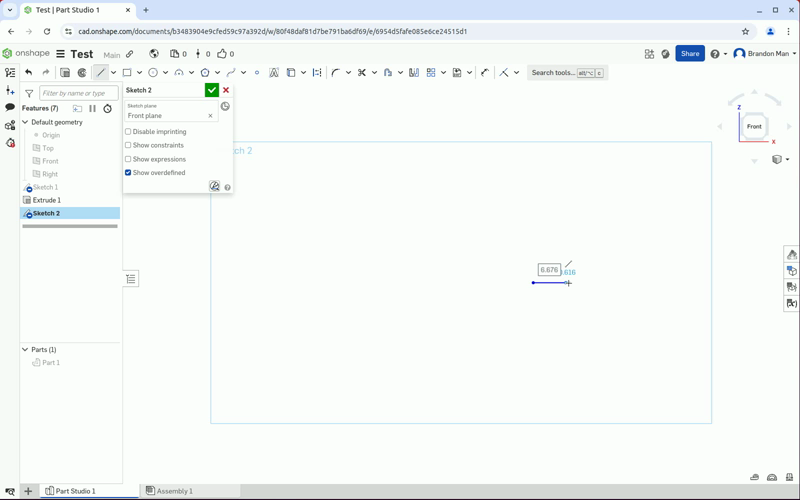
scroll(6)
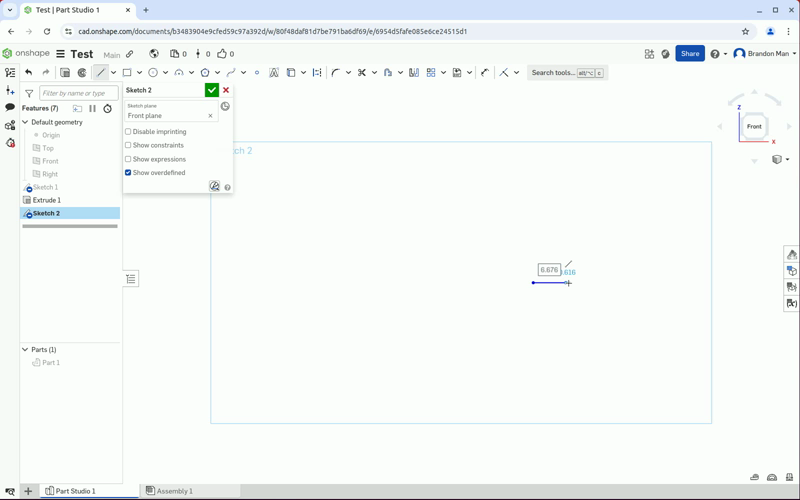
scroll(6)
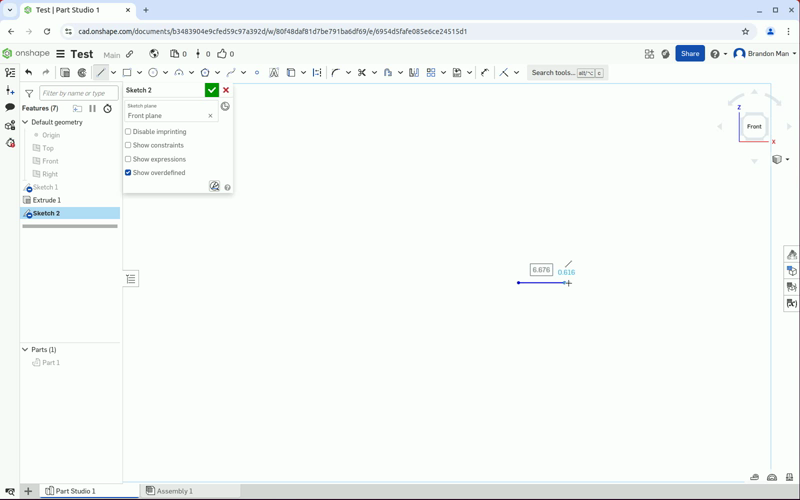
scroll(6)
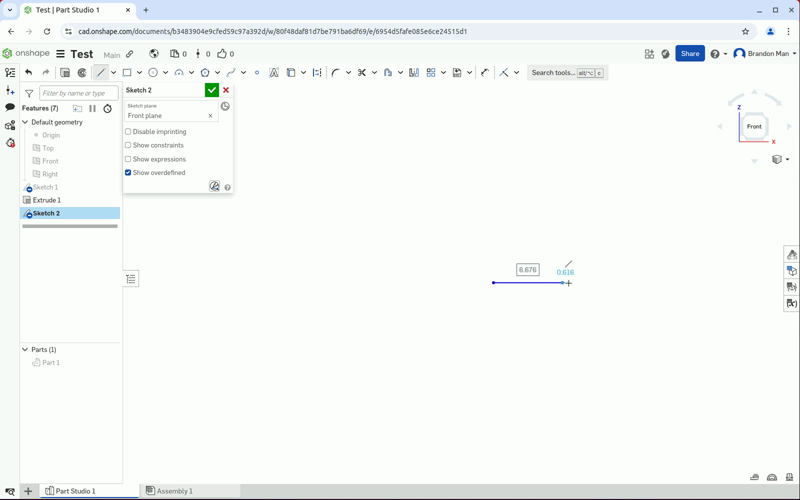
scroll(6)
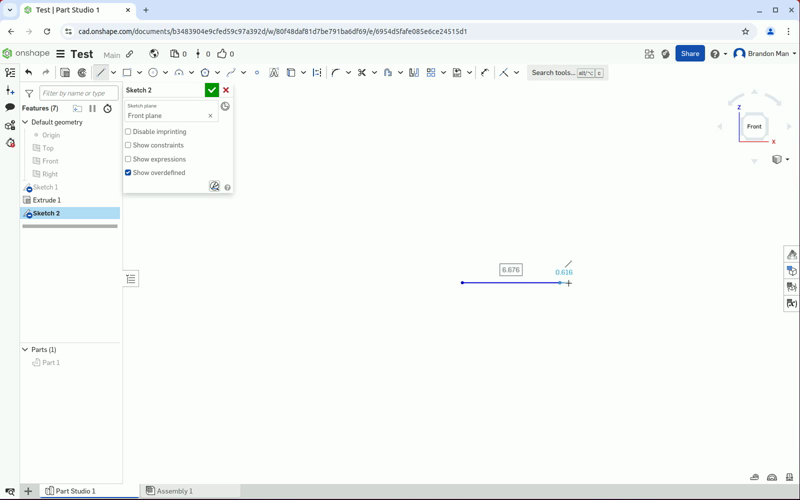
scroll(6)
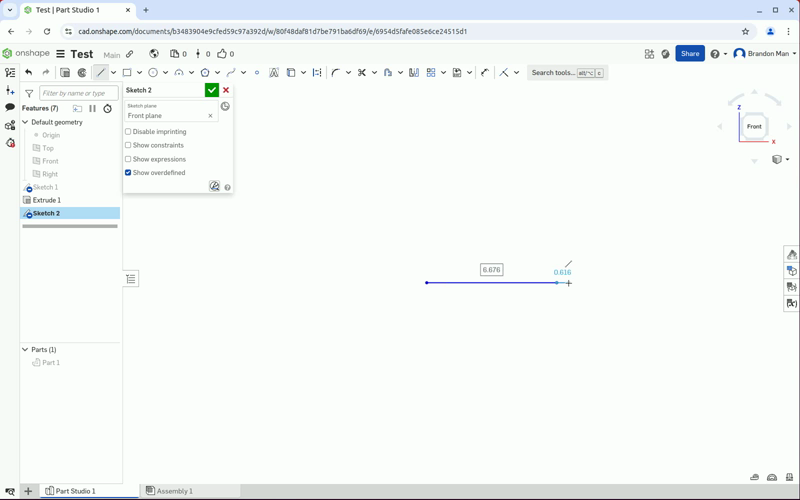
scroll(6)
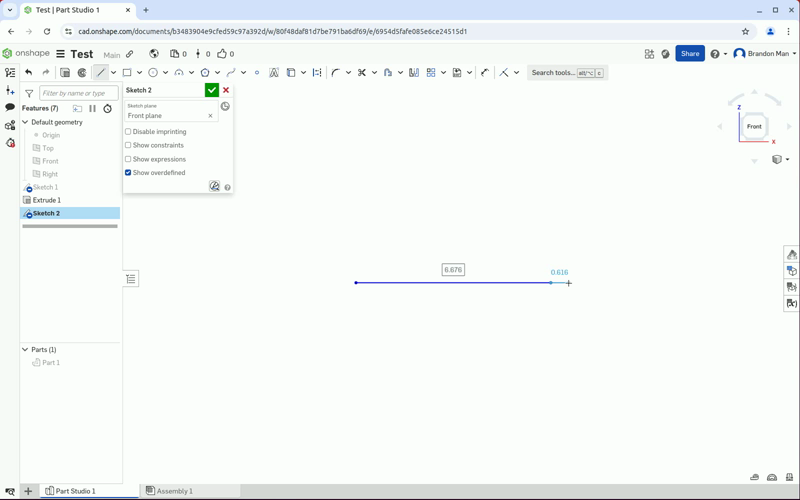
scroll(6)
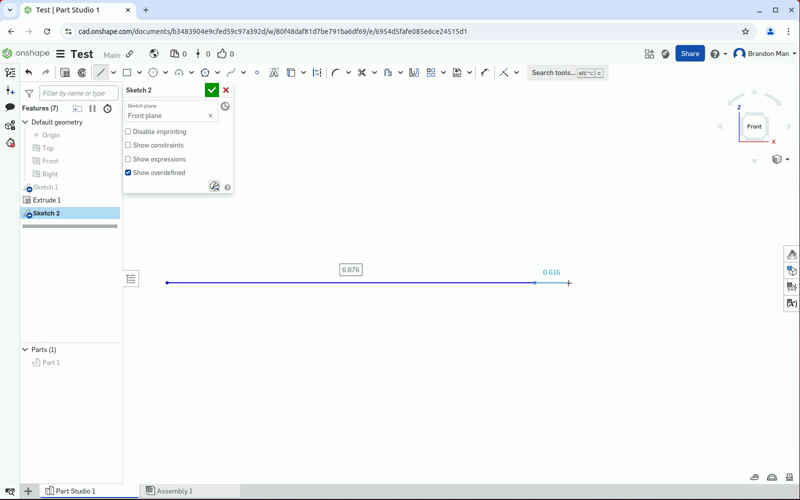
click(568, 282)
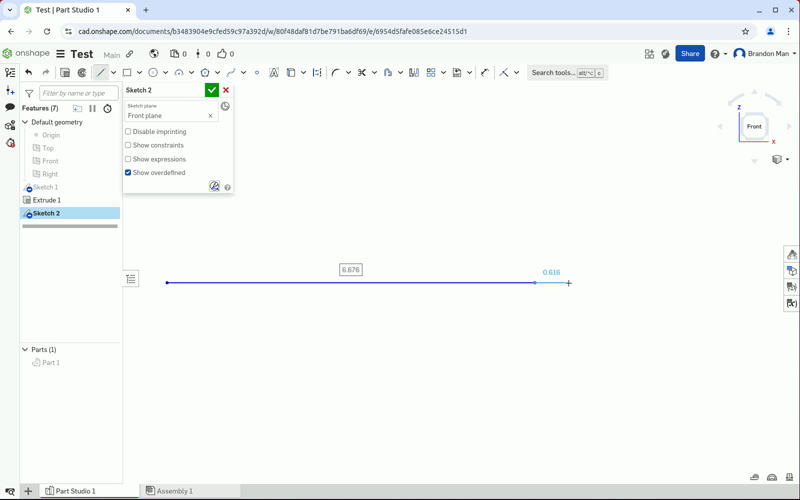
scroll(-6)
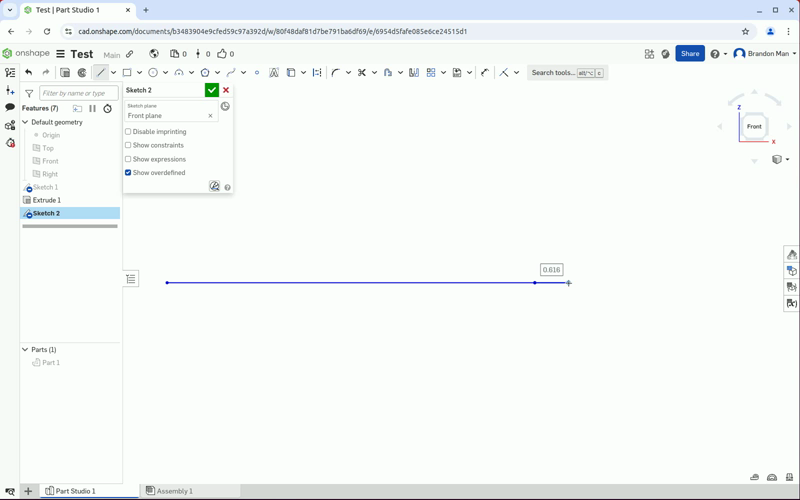
scroll(-6)
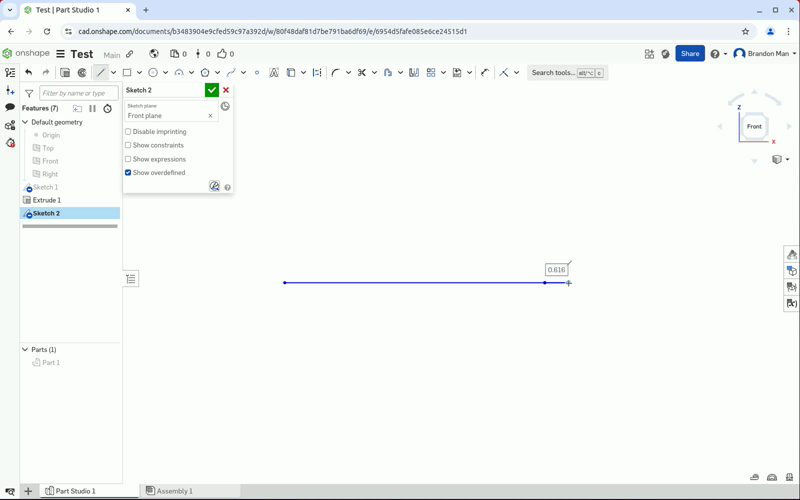
scroll(-6)
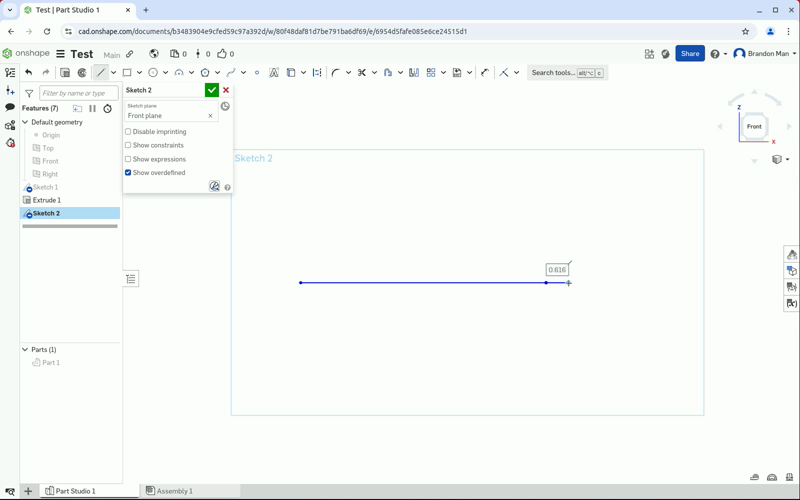
scroll(-6)
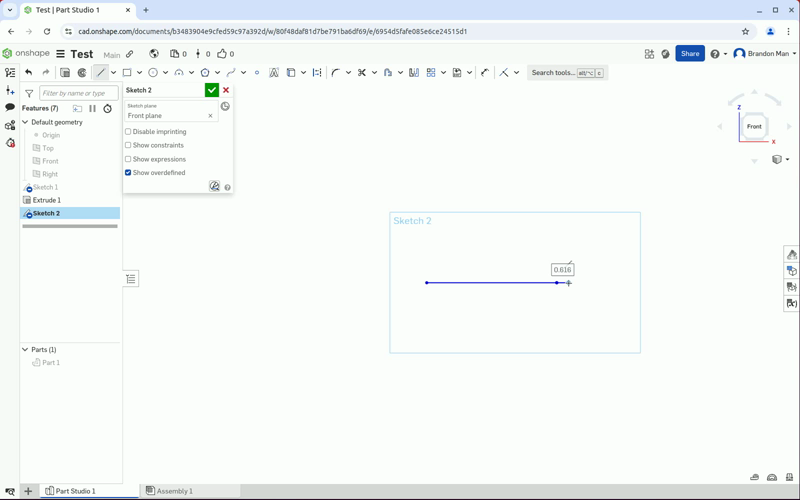
scroll(-6)
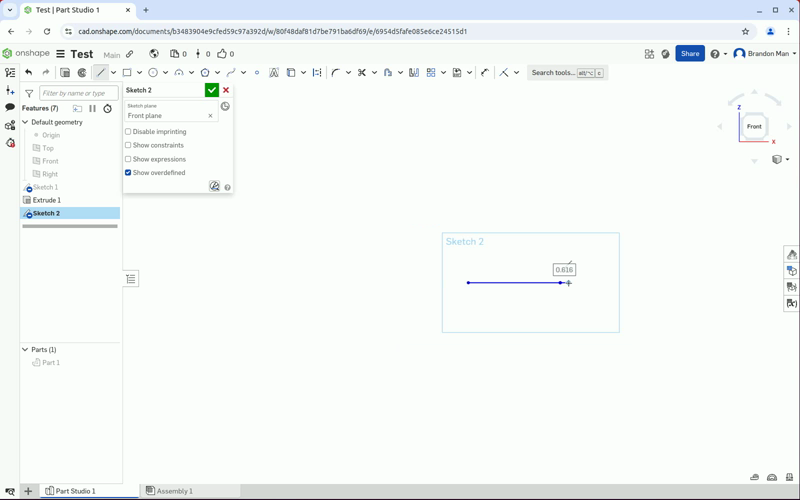
scroll(-6)
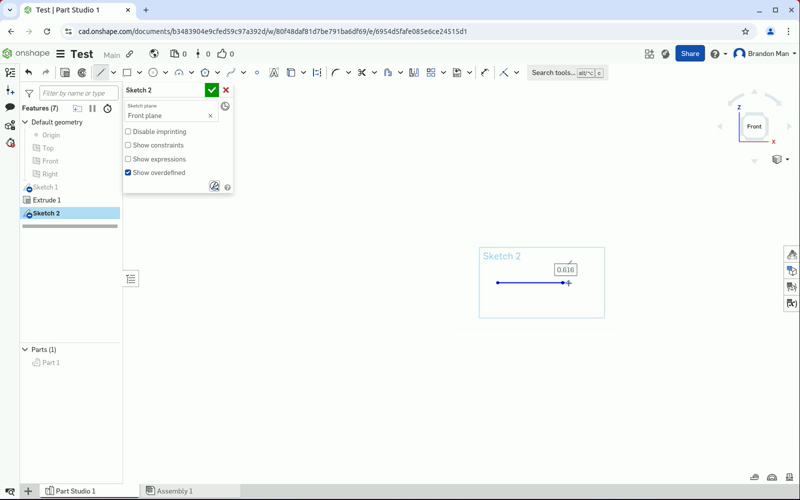
scroll(-6)
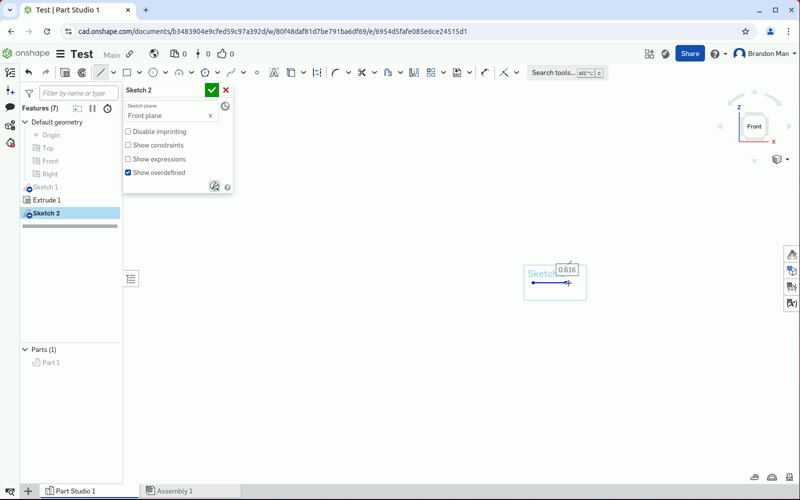
key_up(shift)
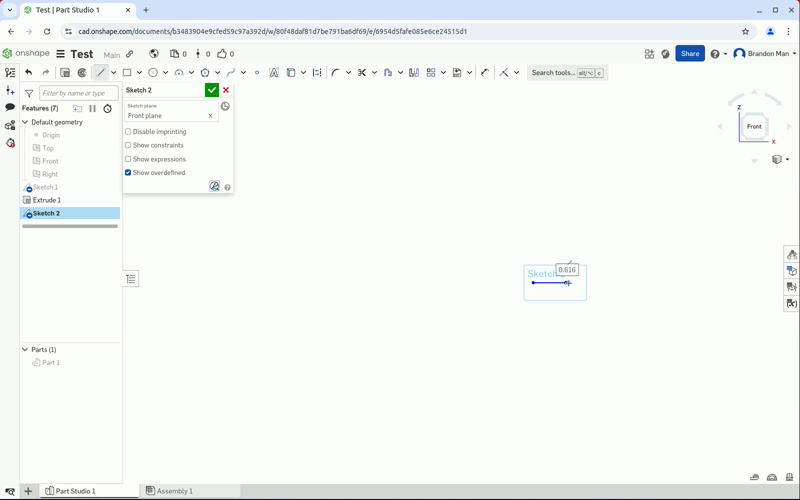
key(esc)
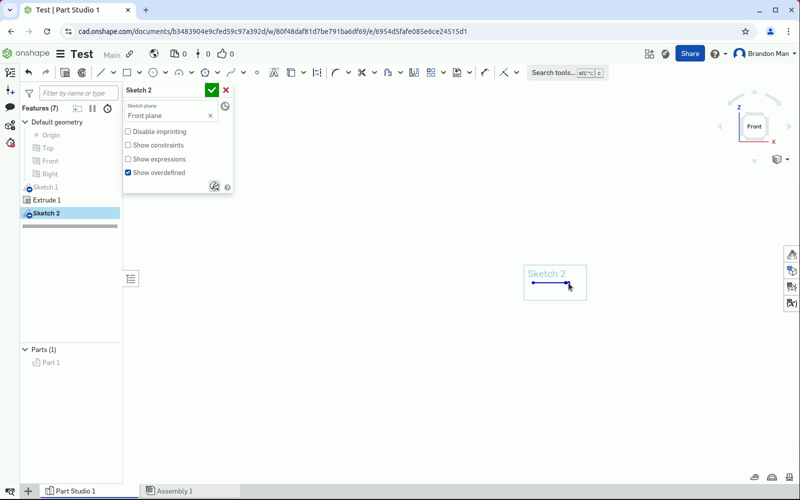
key(a)
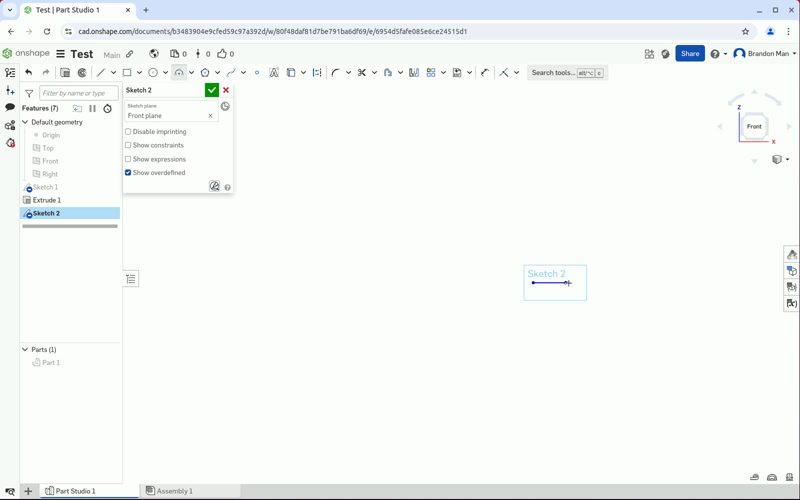
mouse_move(568, 282)
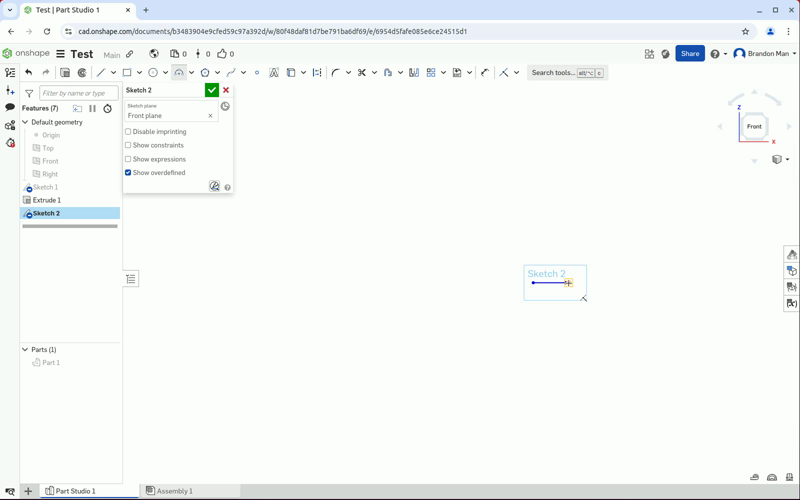
scroll(6)
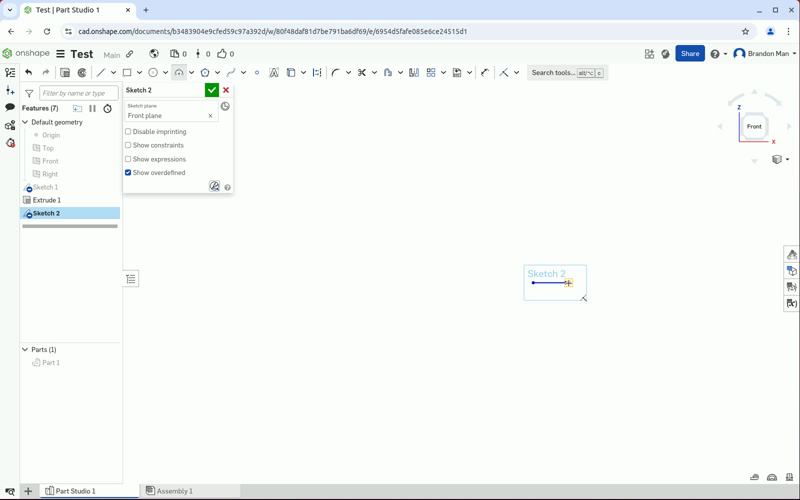
scroll(6)
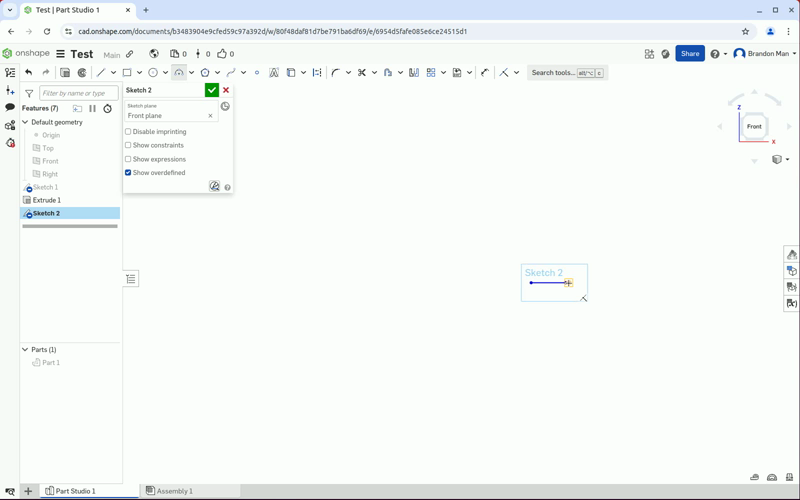
scroll(6)
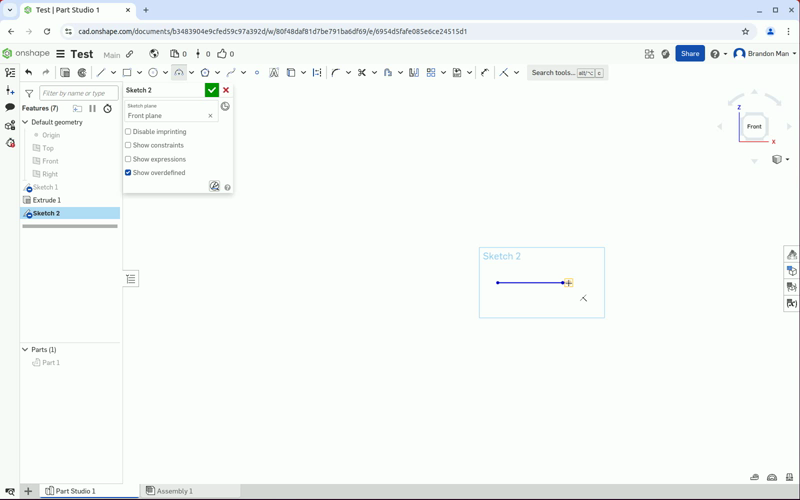
scroll(6)
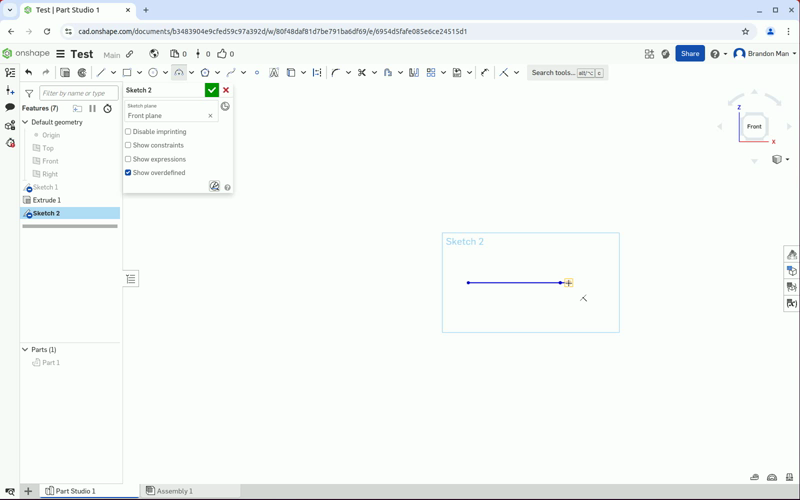
scroll(6)
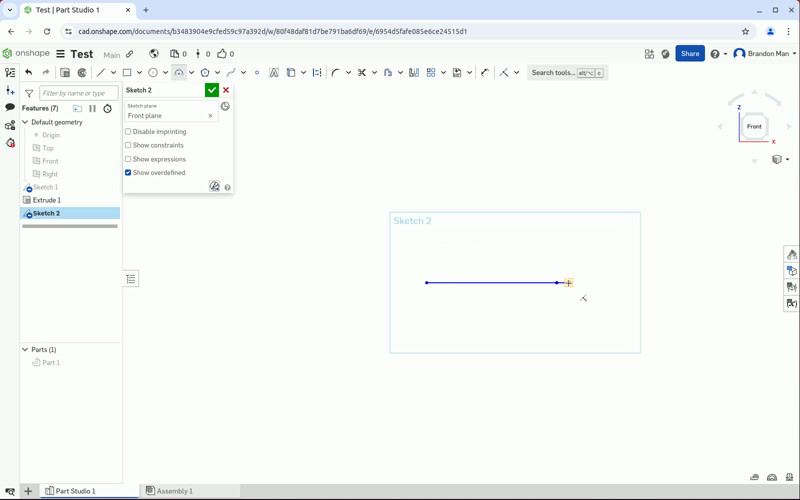
scroll(6)
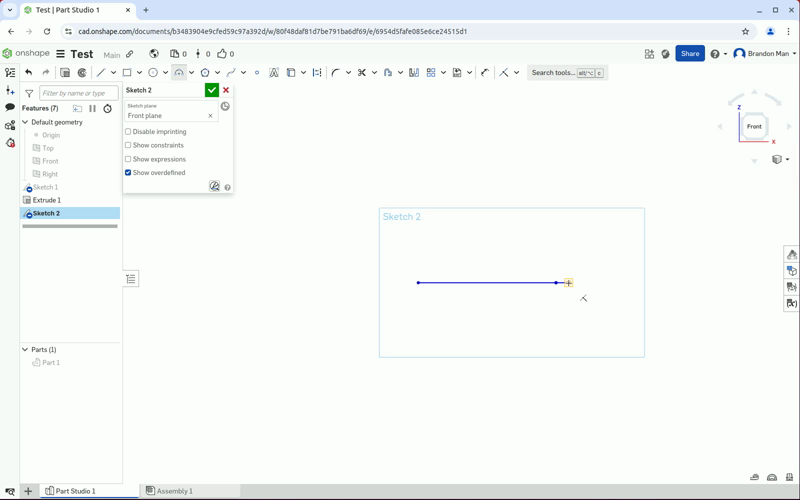
scroll(6)
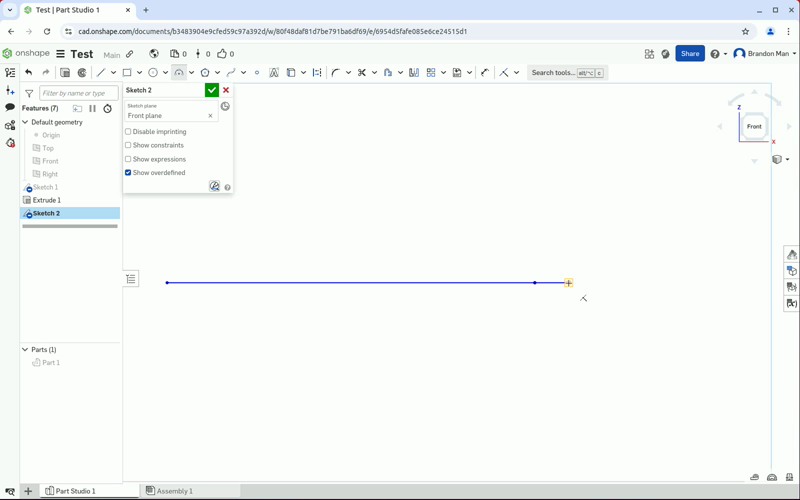
click(568, 282)
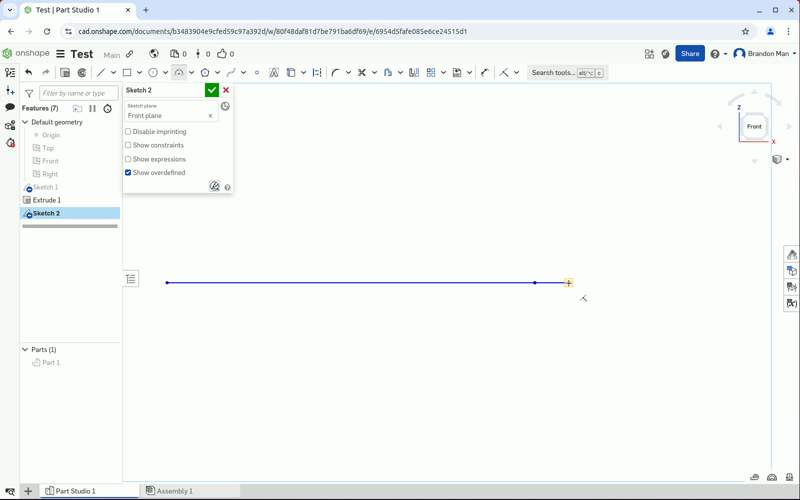
scroll(-6)
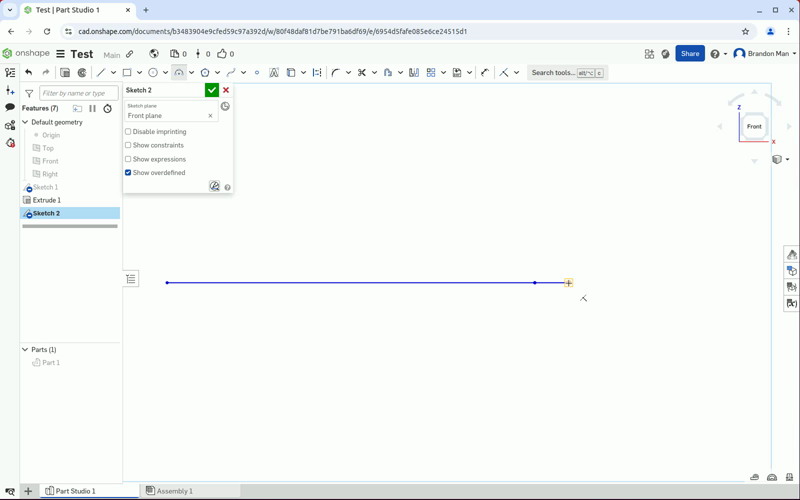
scroll(-6)
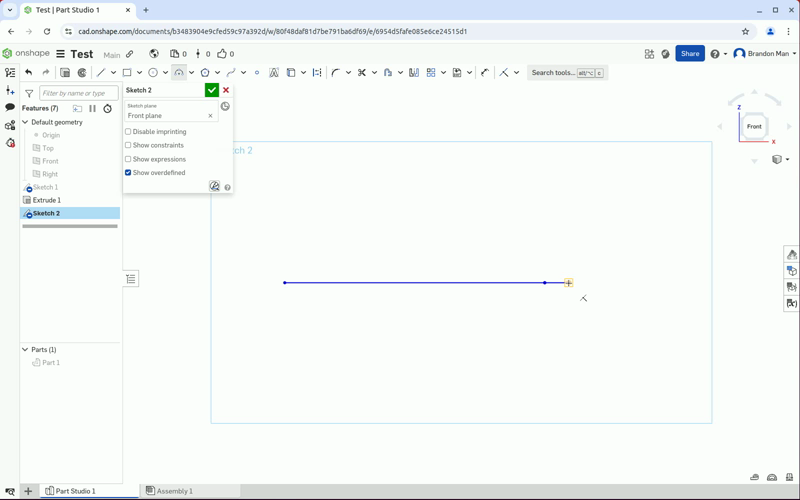
scroll(-6)
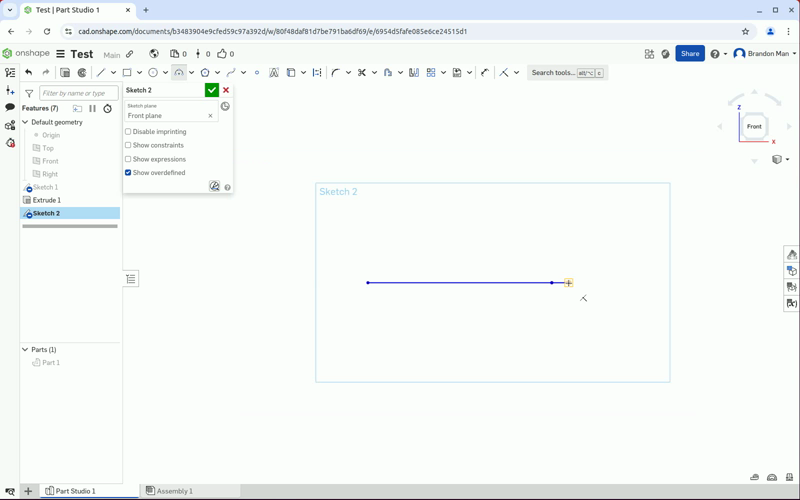
scroll(-6)
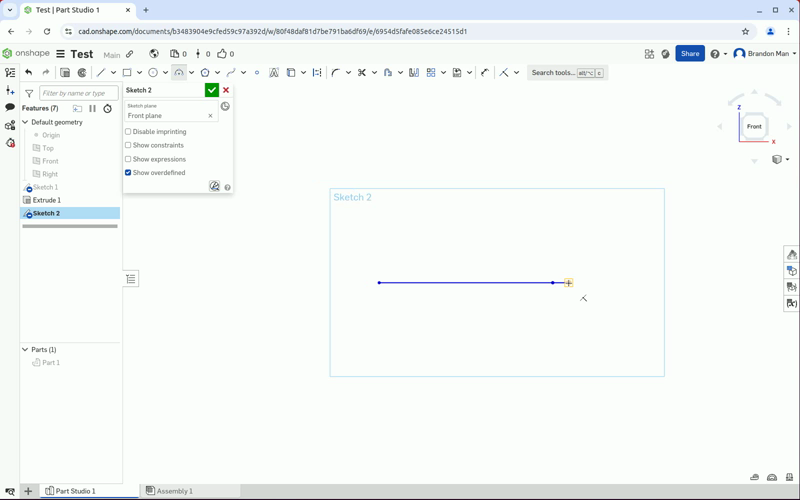
scroll(-6)
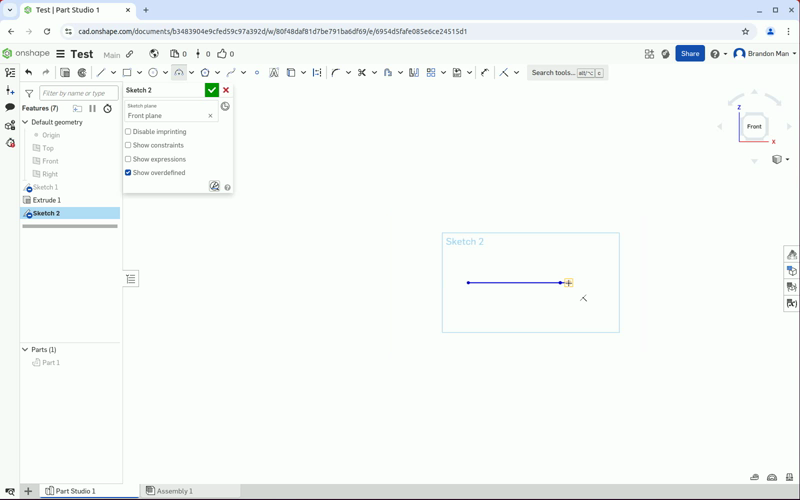
scroll(-6)
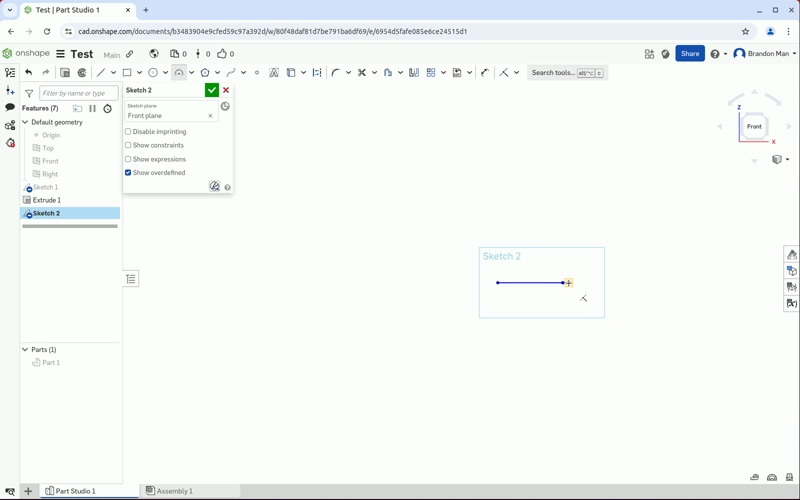
scroll(-6)
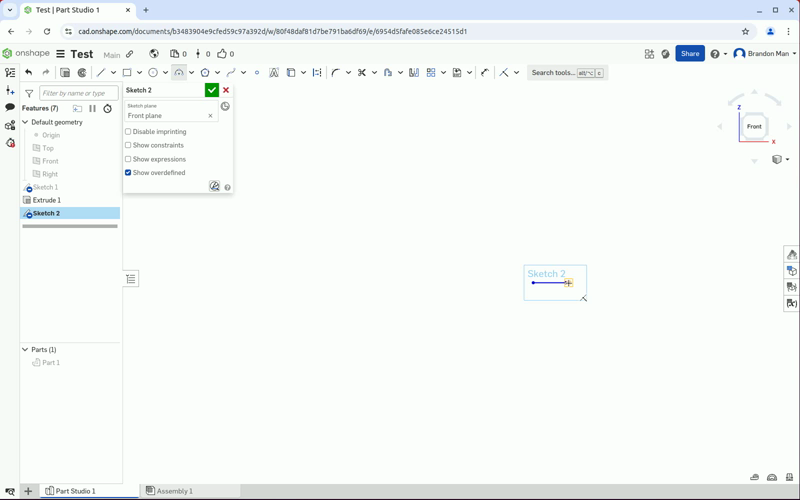
key_down(shift)
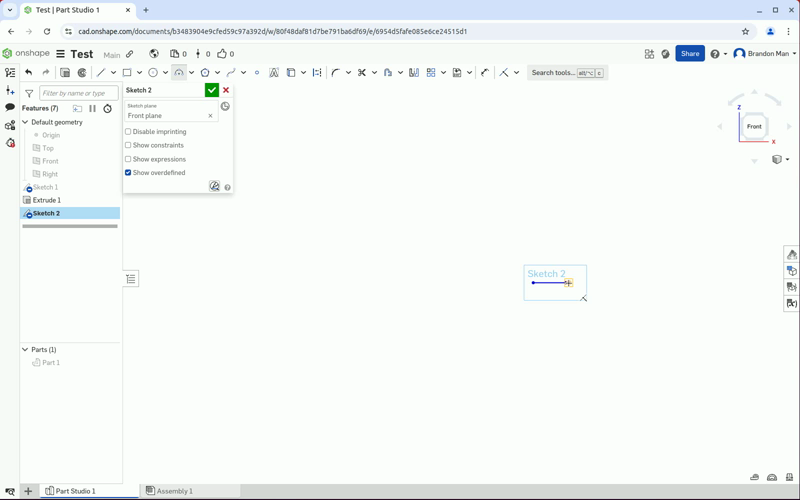
mouse_move(573, 277)
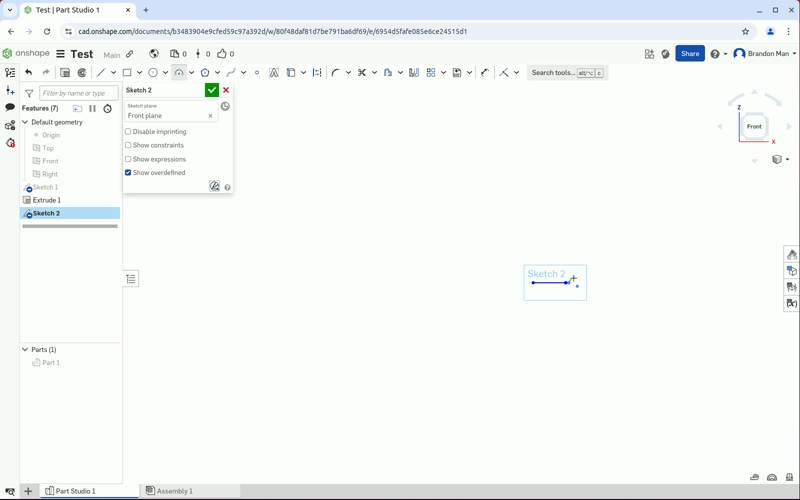
scroll(6)
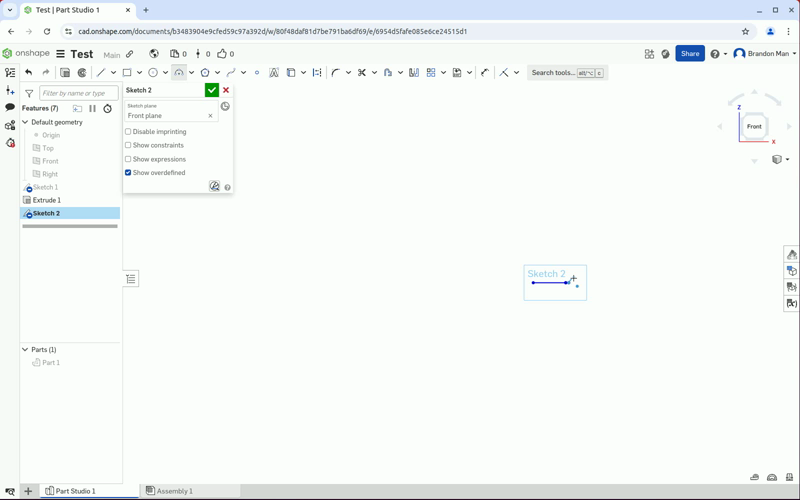
scroll(6)
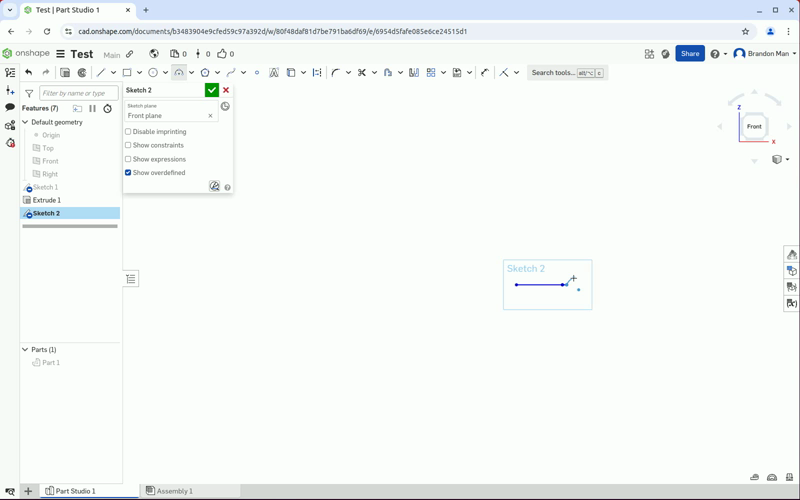
scroll(6)
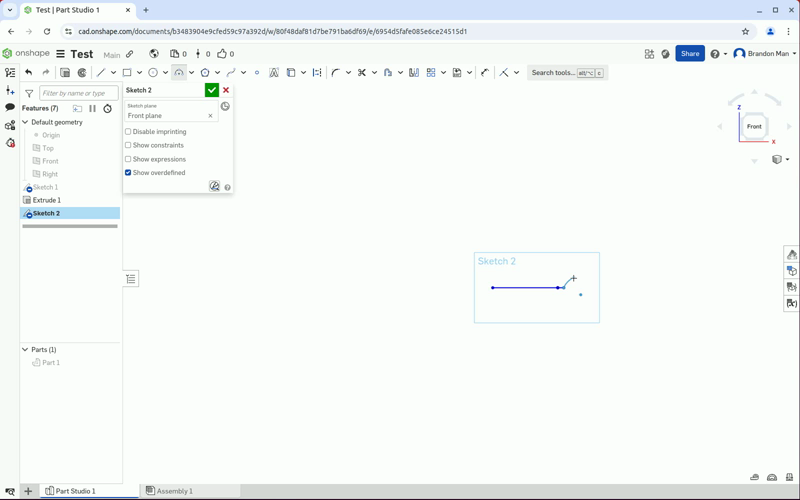
scroll(6)
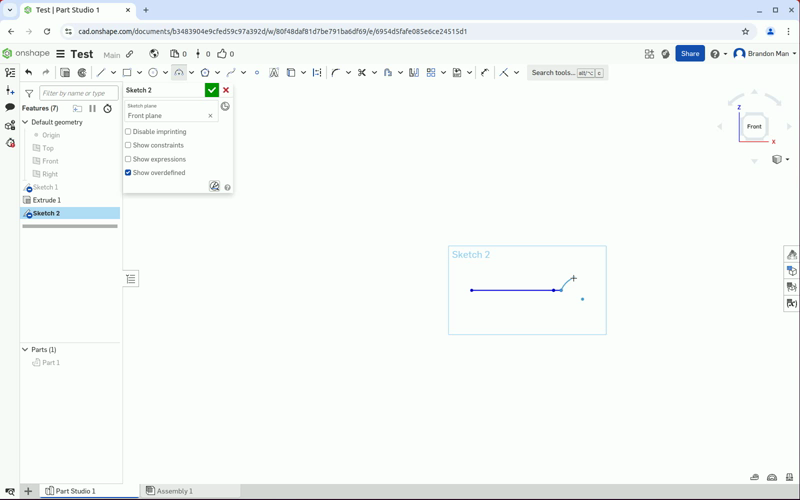
scroll(6)
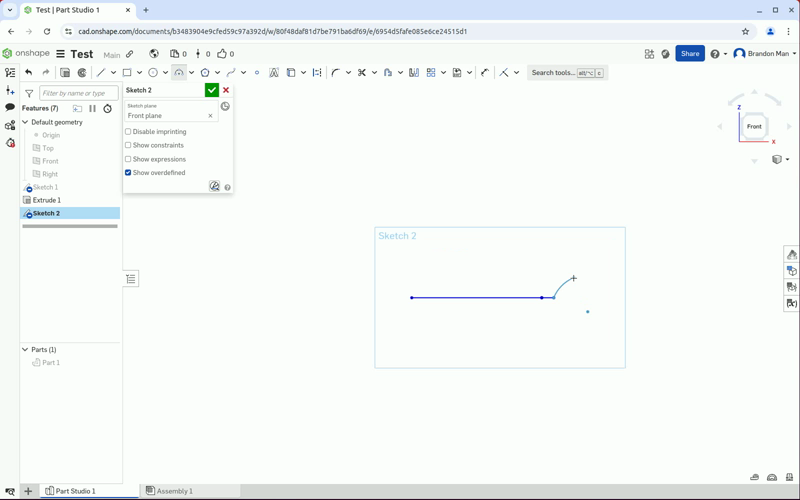
scroll(6)
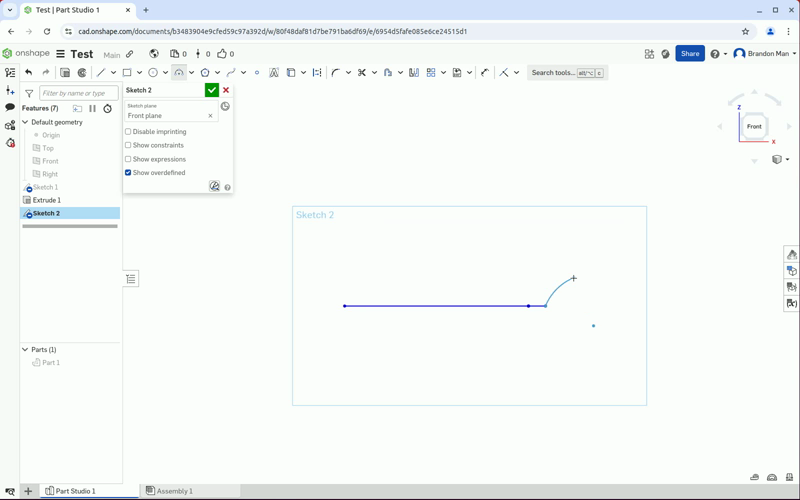
scroll(6)
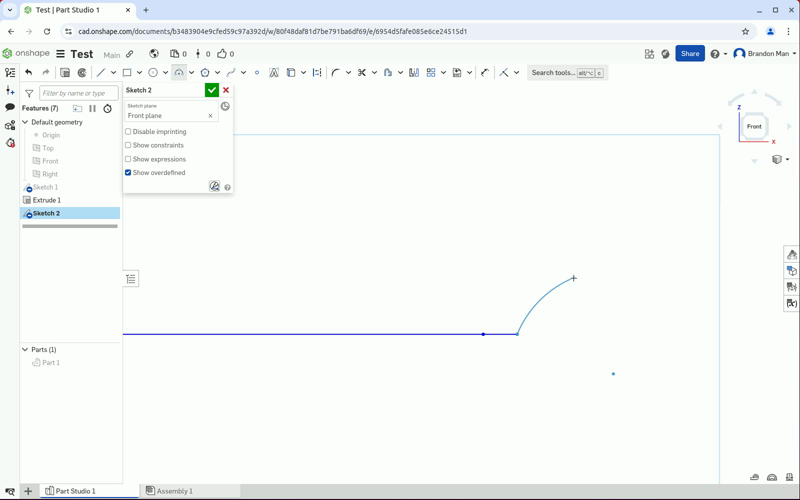
click(573, 277)
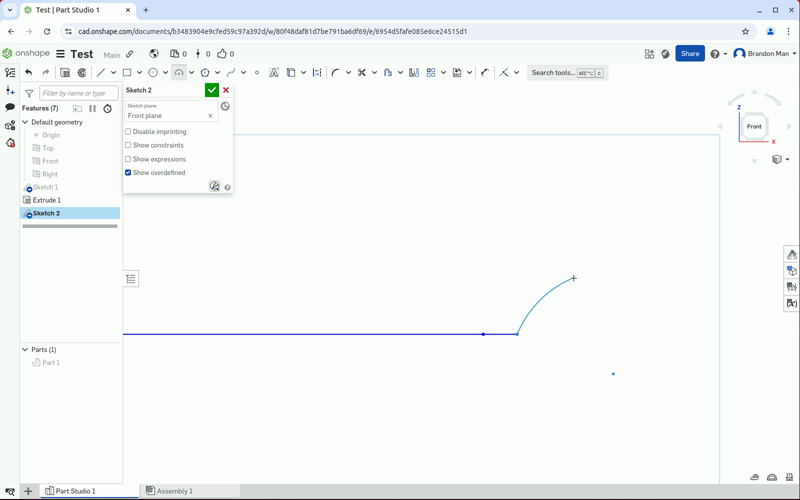
scroll(-6)
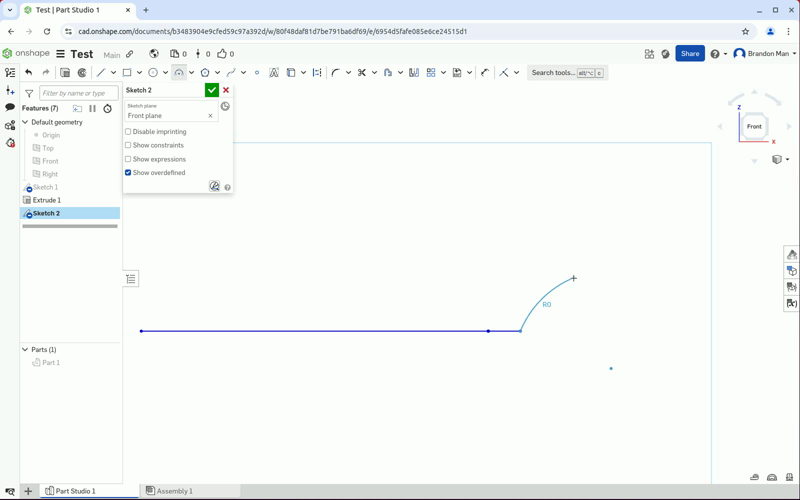
scroll(-6)
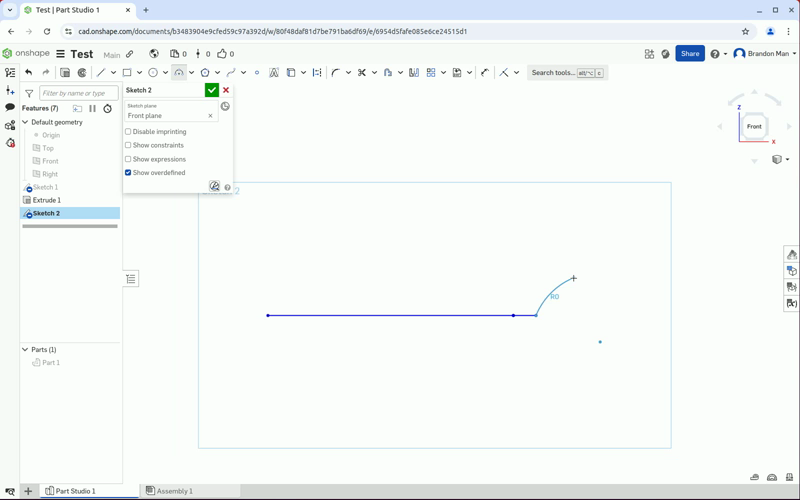
scroll(-6)
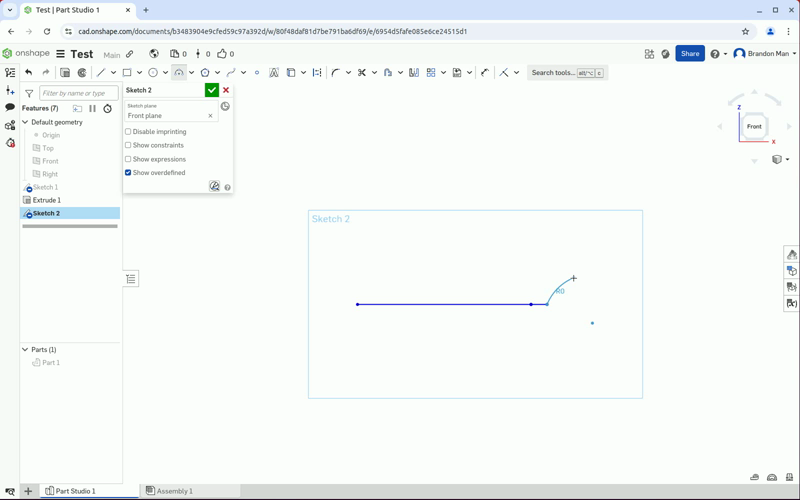
scroll(-6)
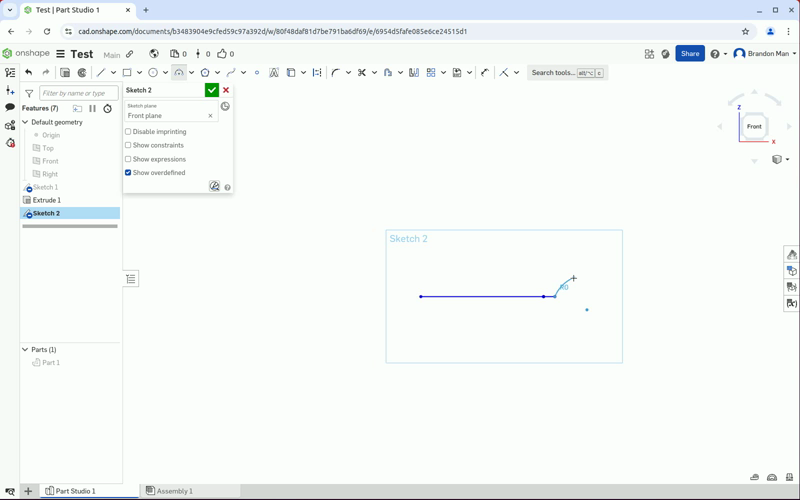
scroll(-6)
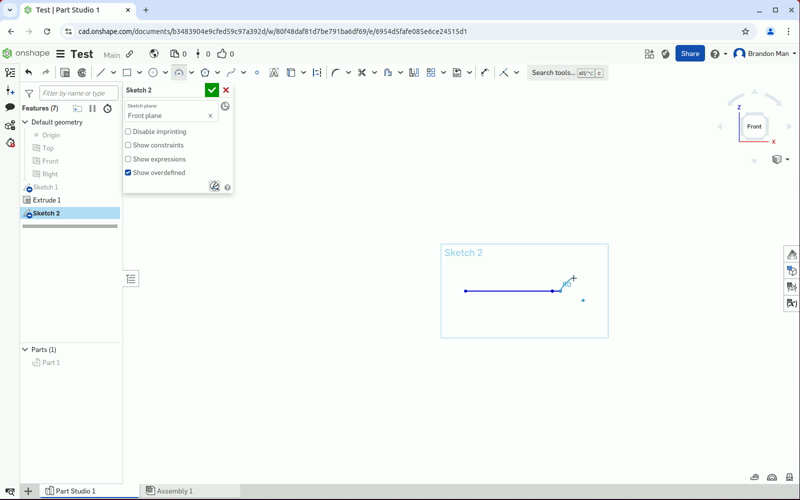
scroll(-6)
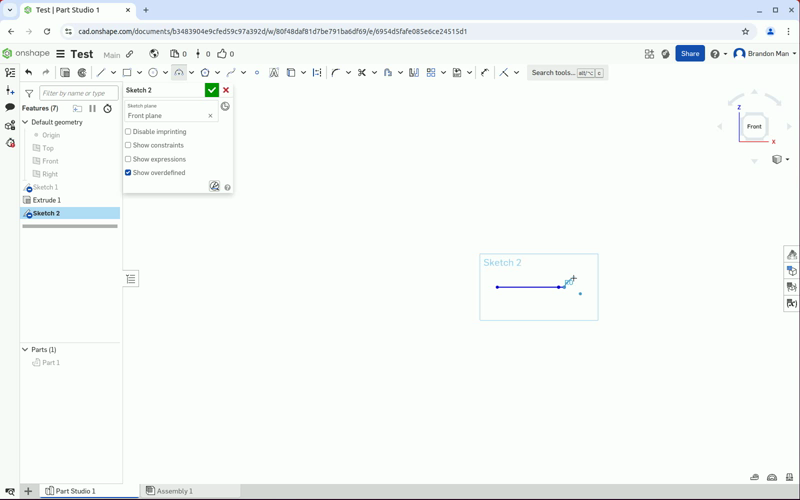
scroll(-6)
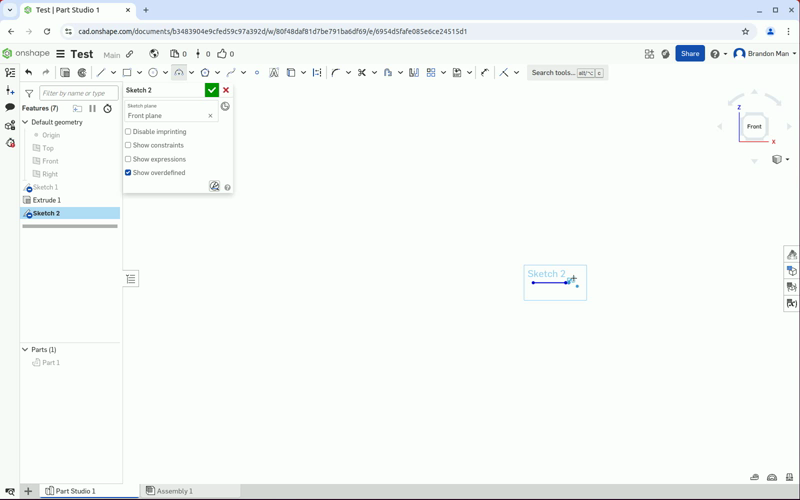
mouse_move(572, 281)
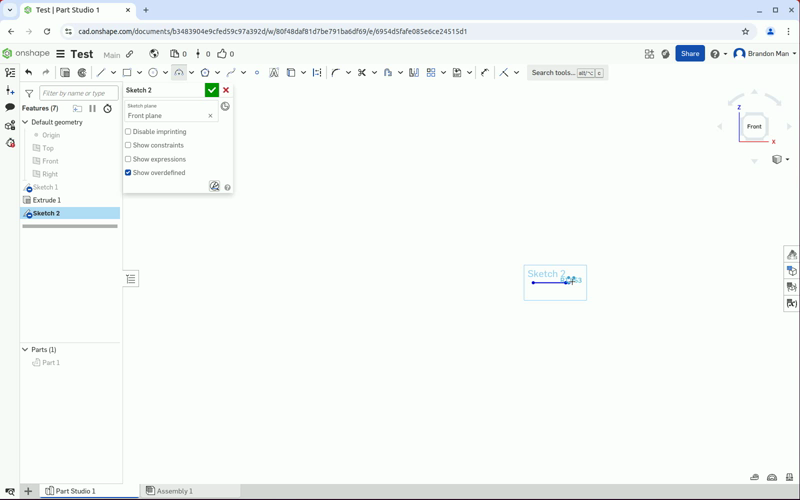
scroll(6)
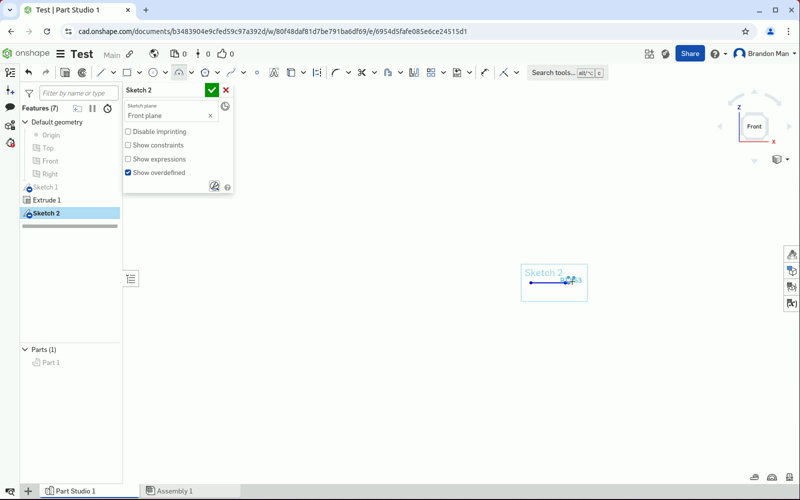
scroll(6)
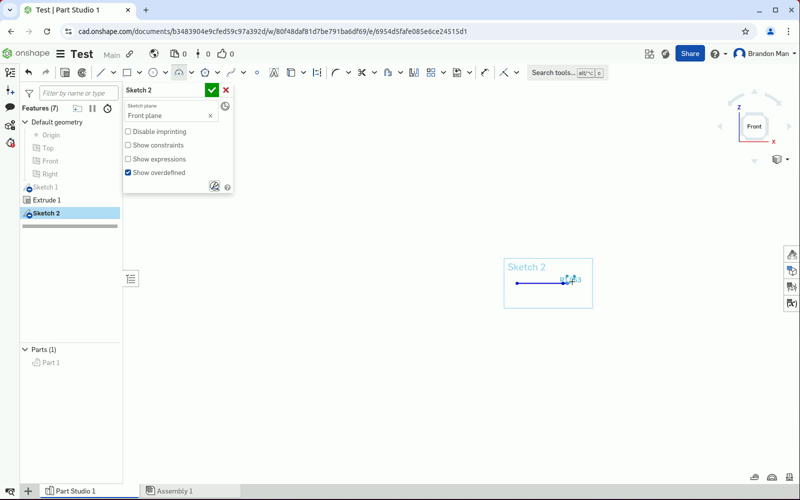
scroll(6)
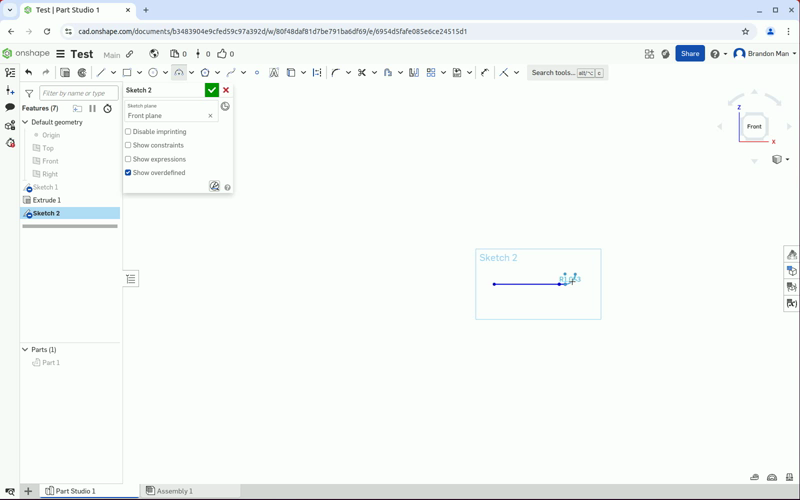
scroll(6)
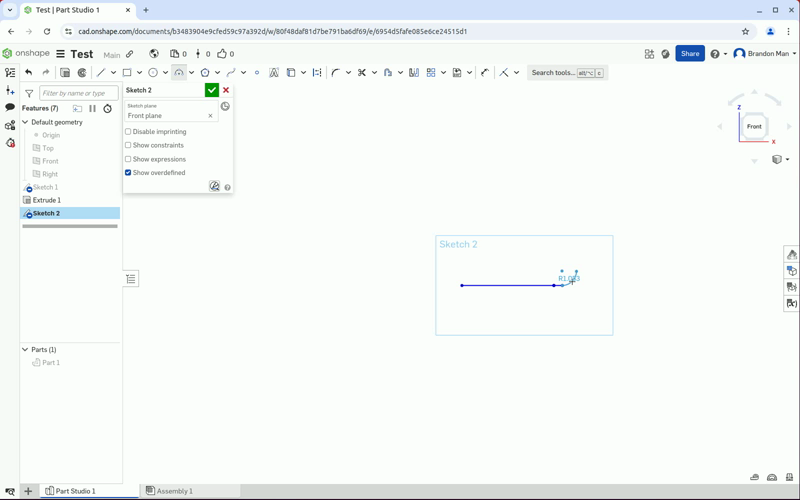
scroll(6)
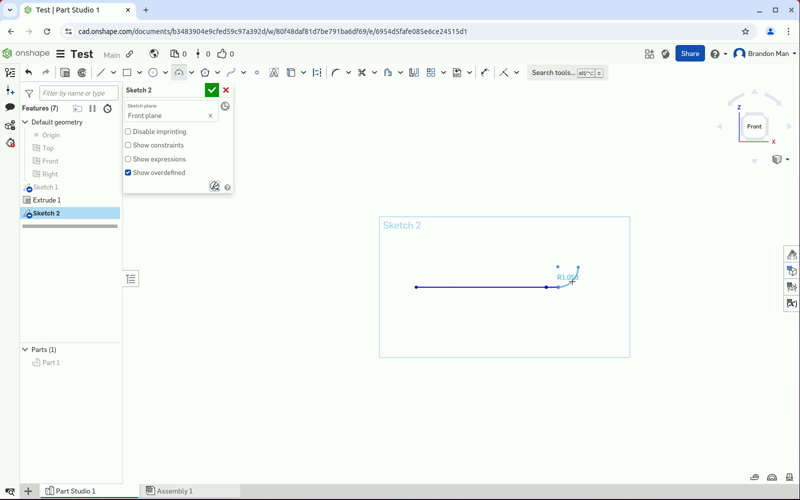
scroll(6)
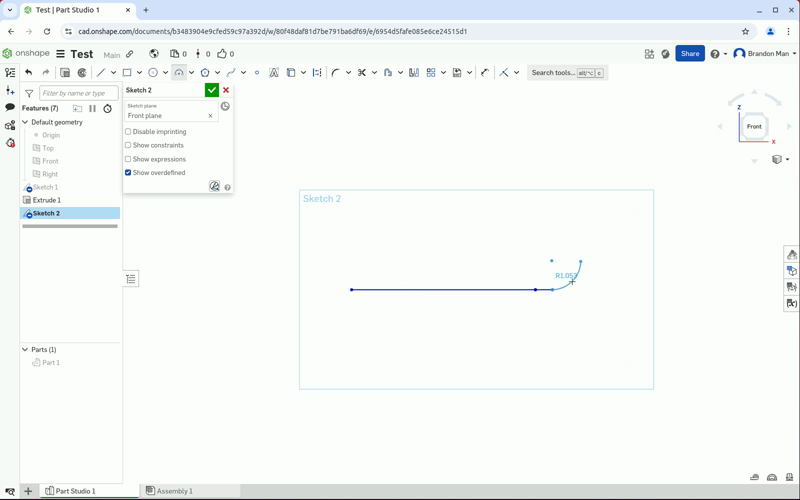
scroll(6)
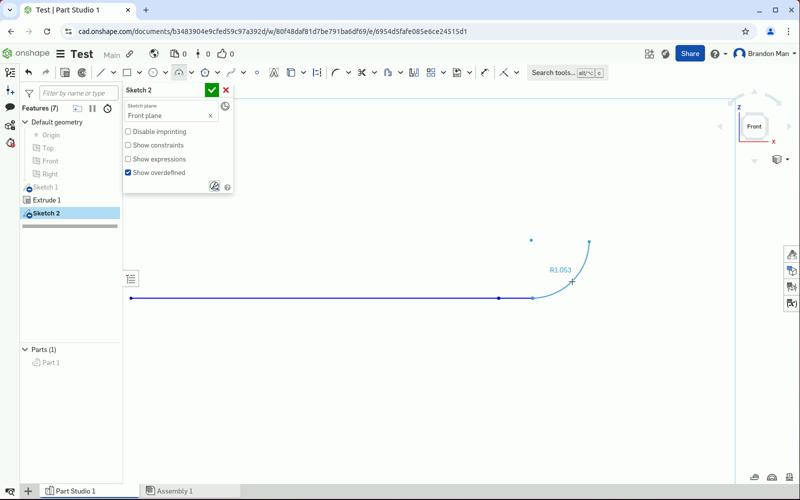
click(572, 281)
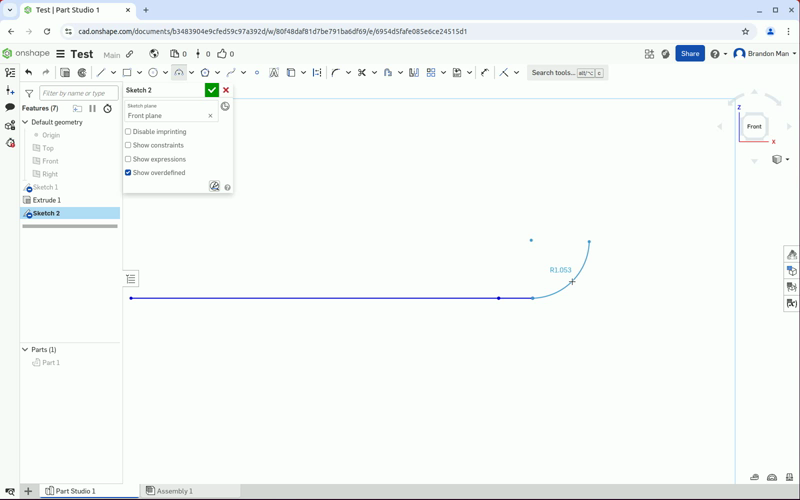
scroll(-6)
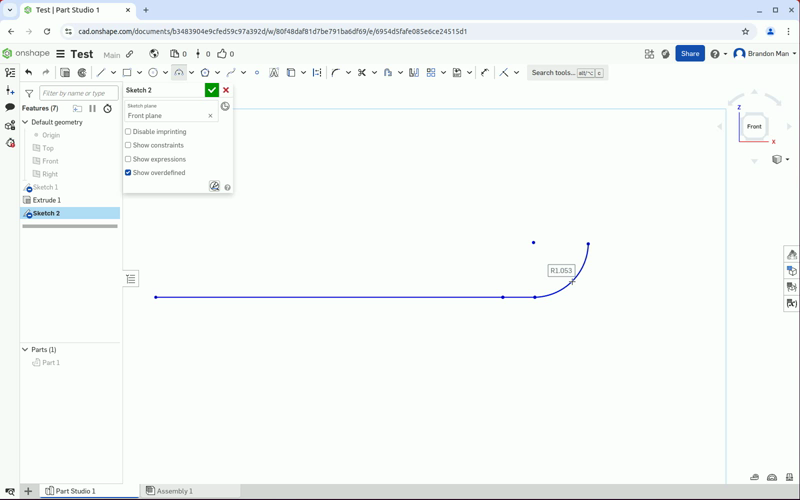
scroll(-6)
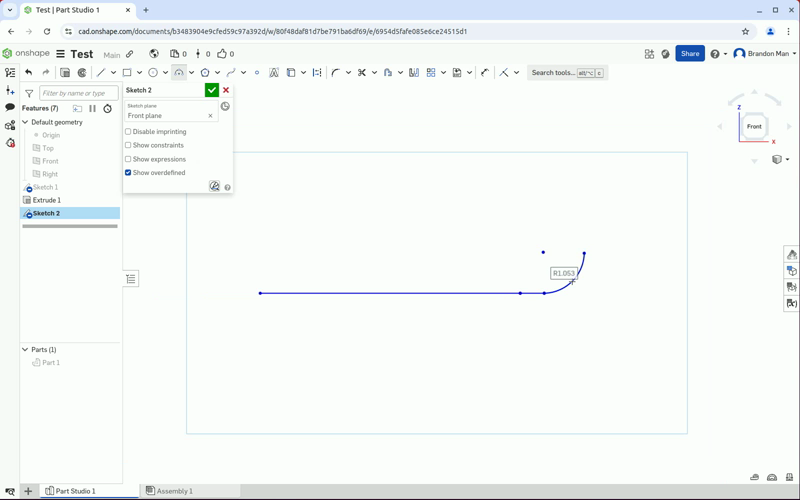
scroll(-6)
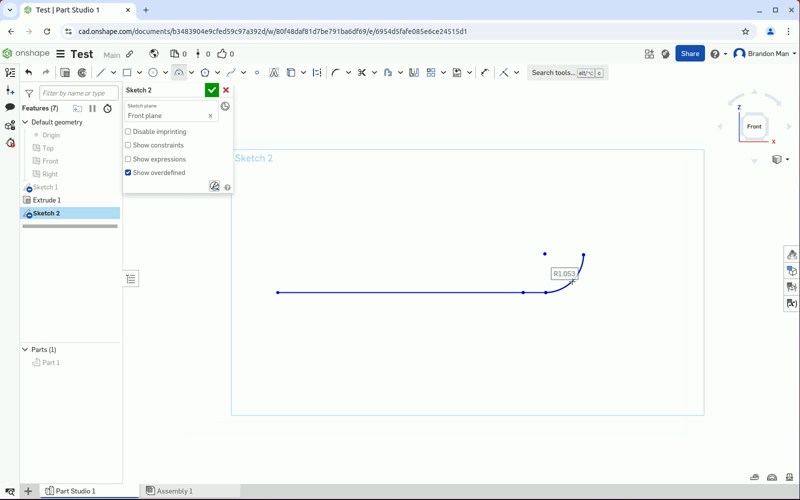
scroll(-6)
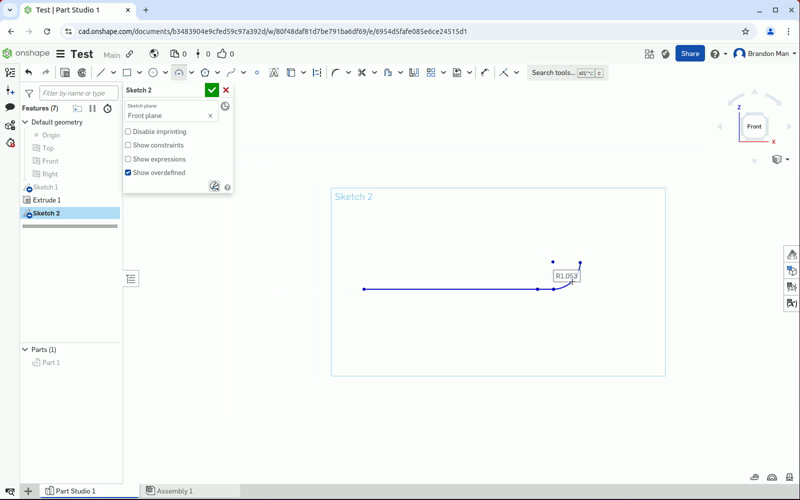
scroll(-6)
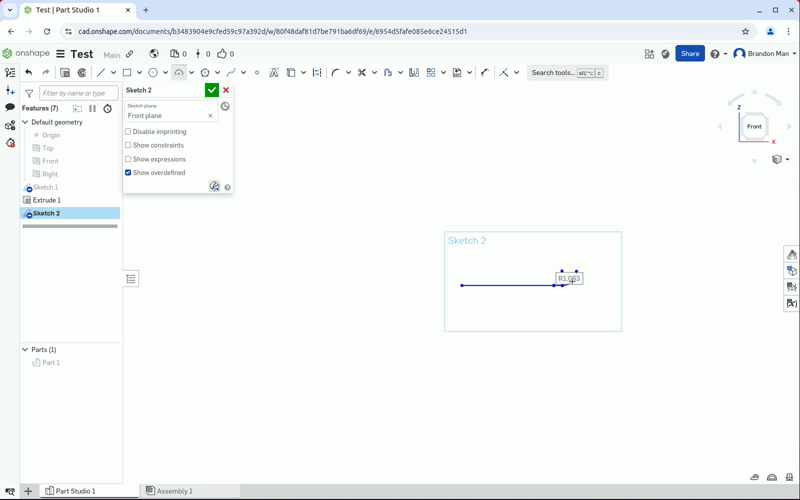
scroll(-6)
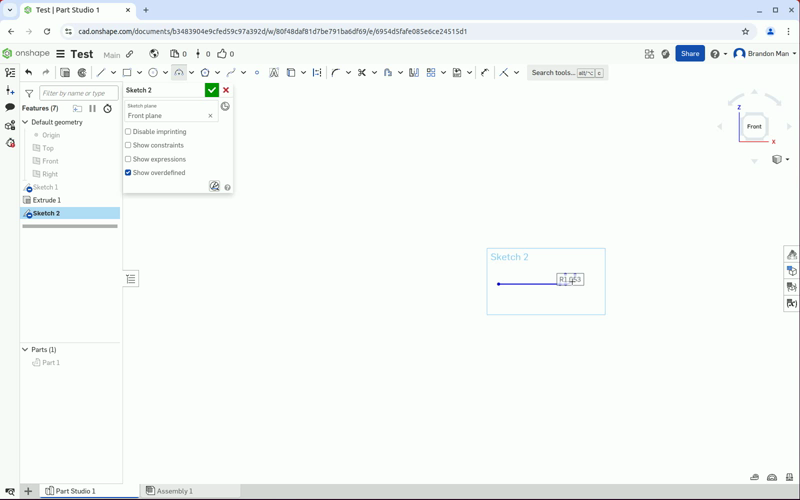
scroll(-6)
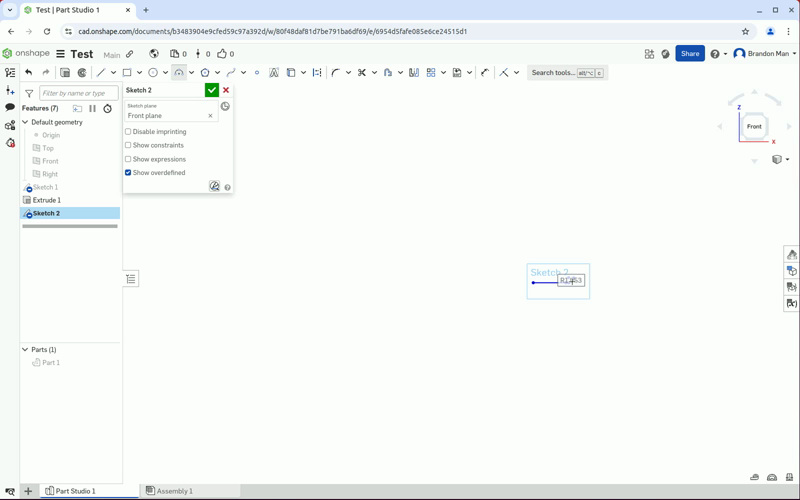
key_up(shift)
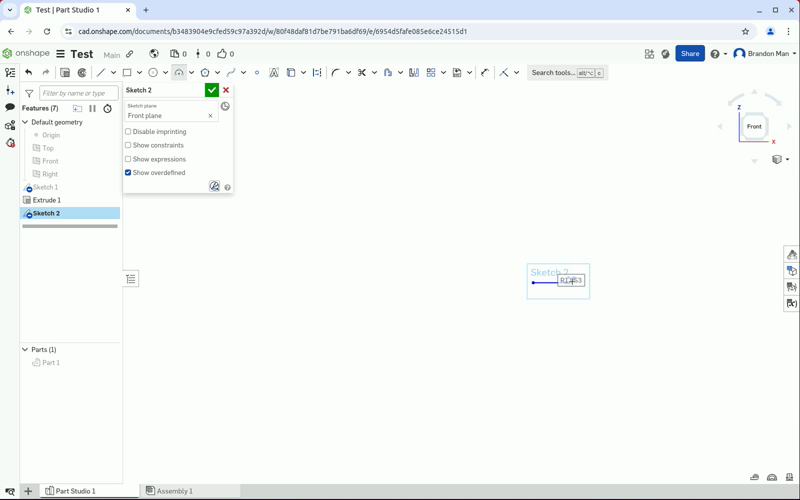
key(esc)
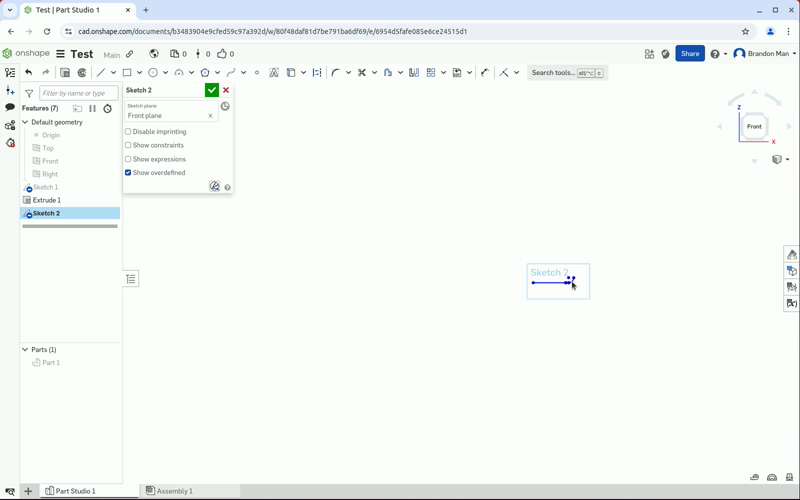
key(l)
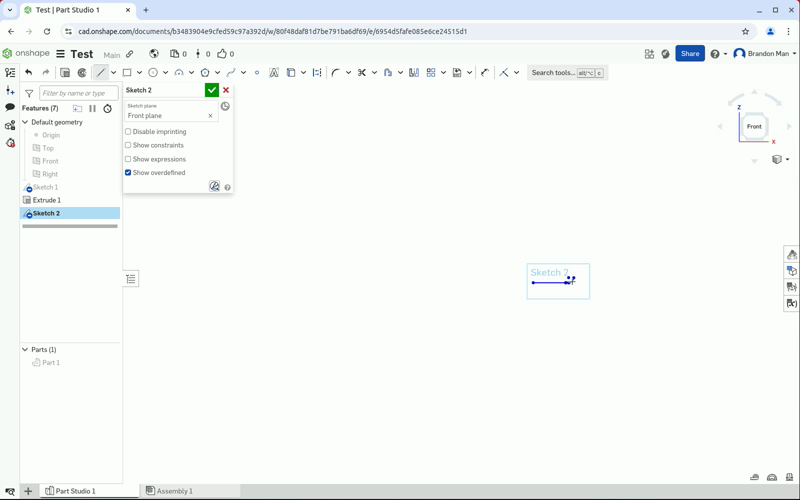
mouse_move(573, 277)
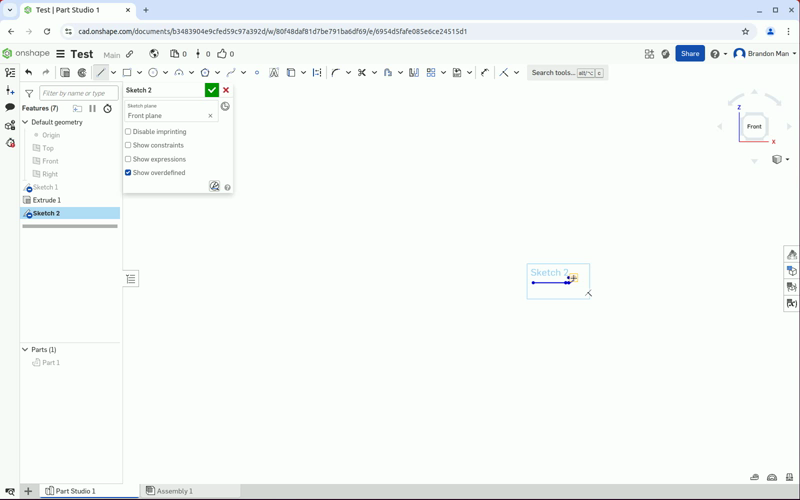
scroll(6)
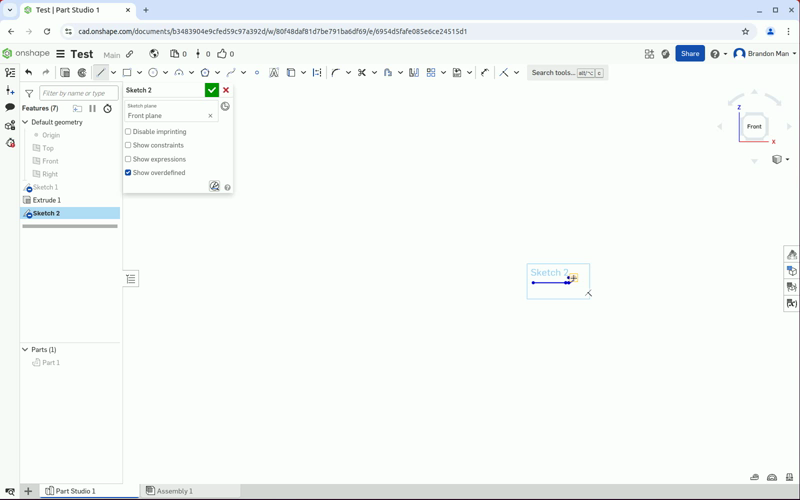
scroll(6)
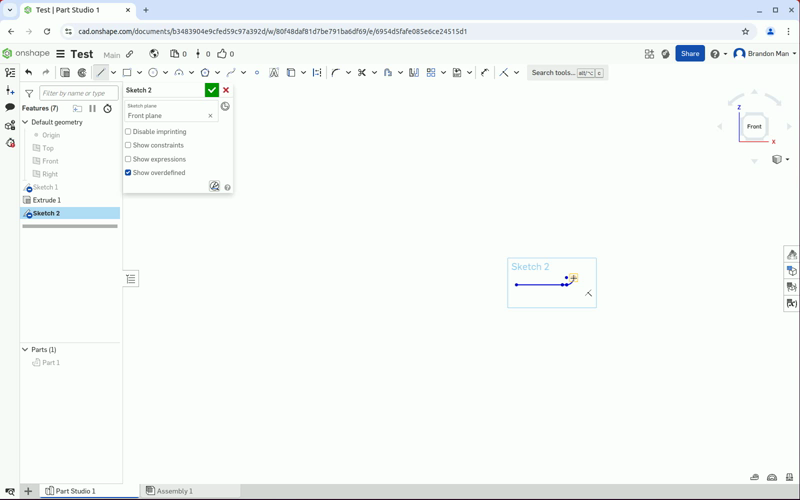
scroll(6)
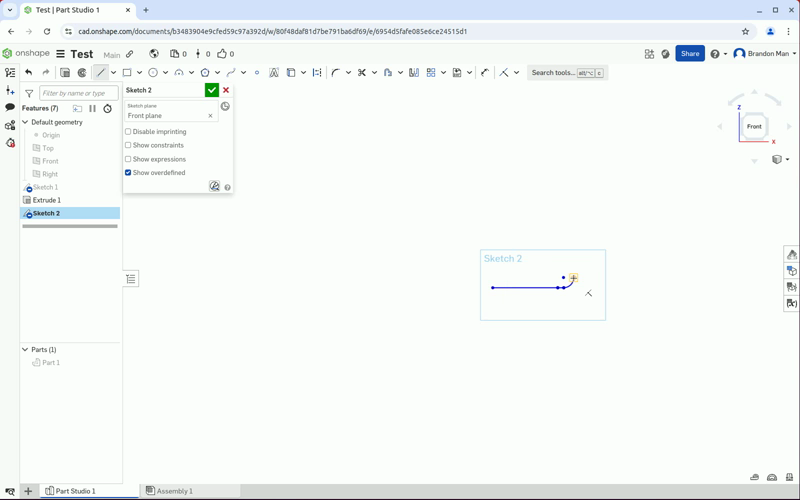
scroll(6)
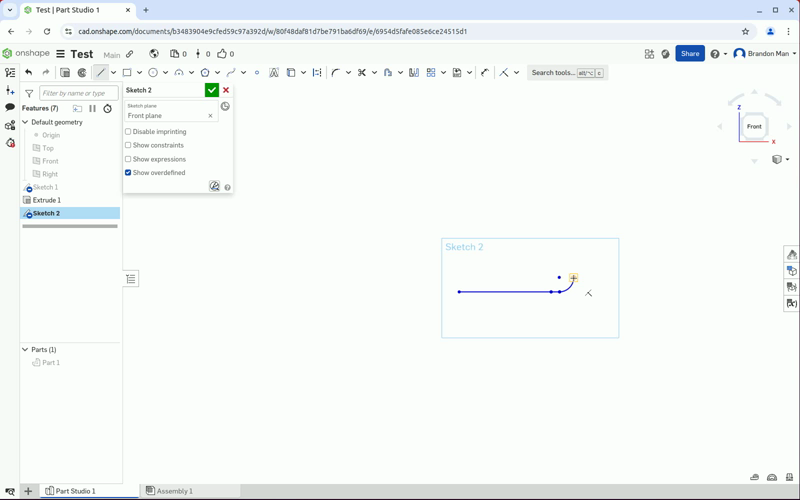
scroll(6)
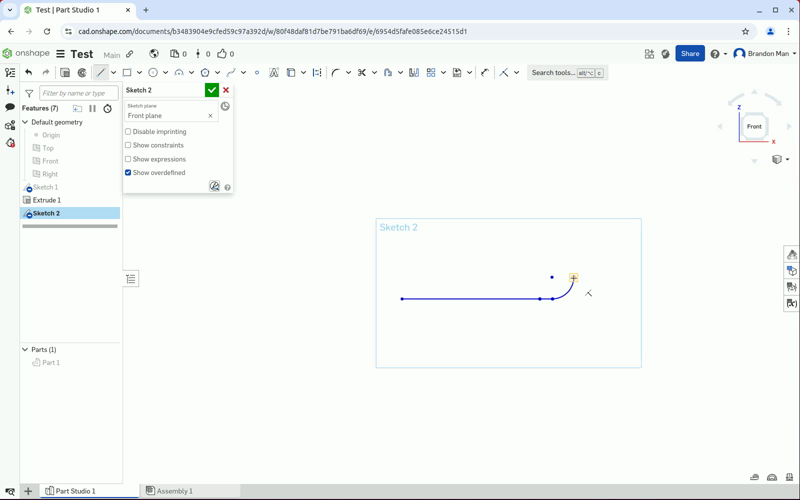
scroll(6)
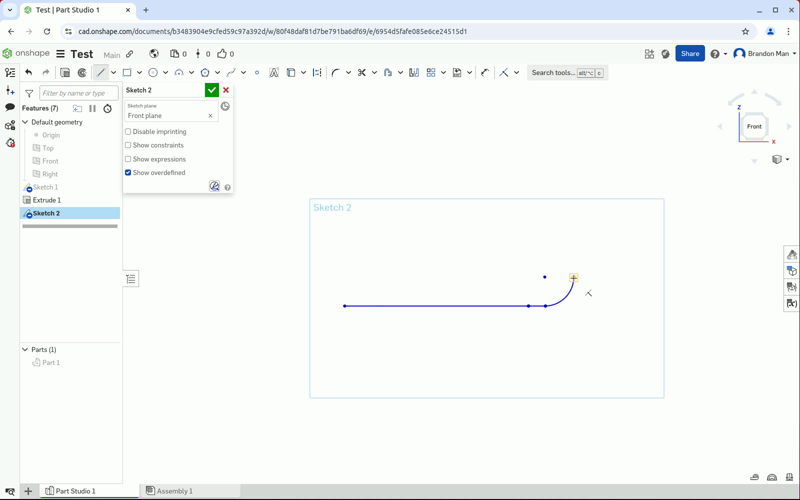
scroll(6)
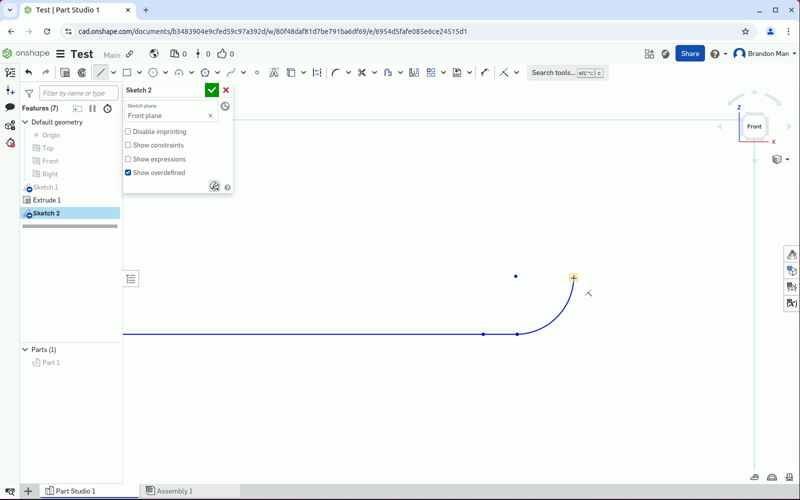
click(573, 277)
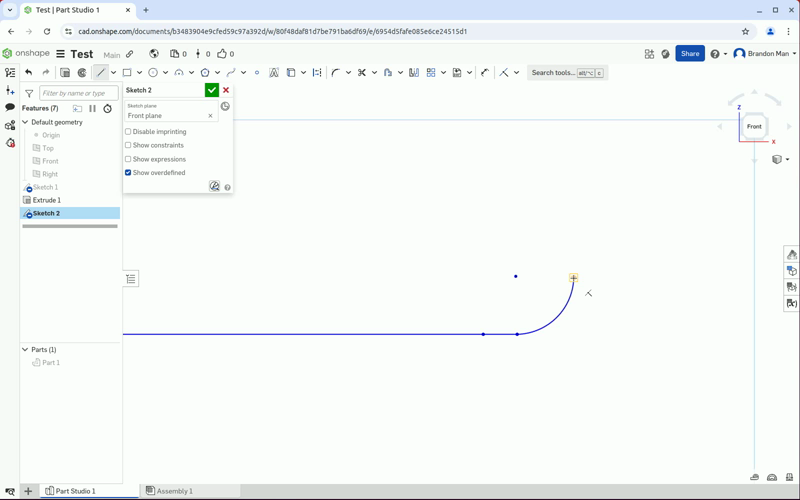
scroll(-6)
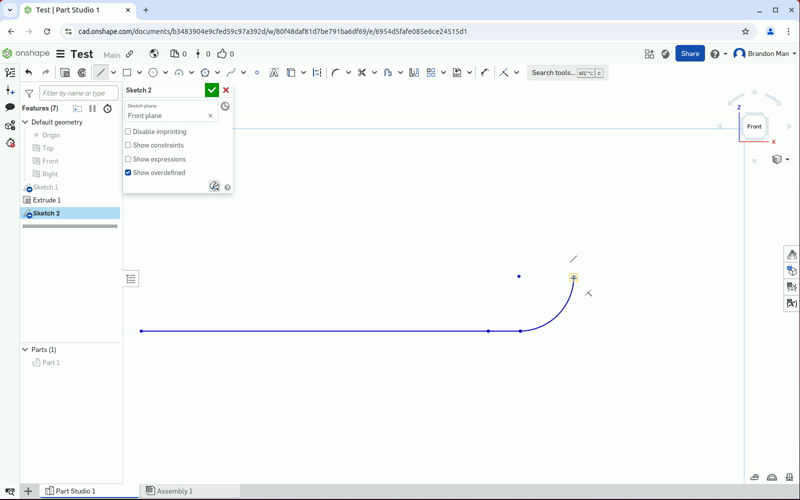
scroll(-6)
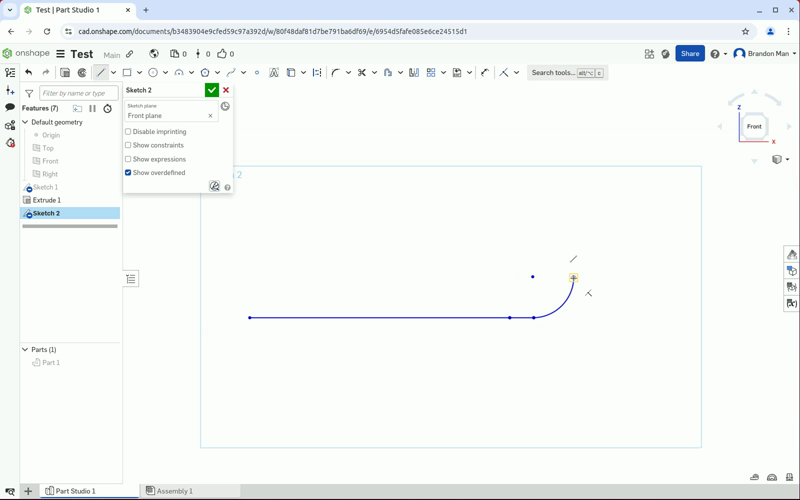
scroll(-6)
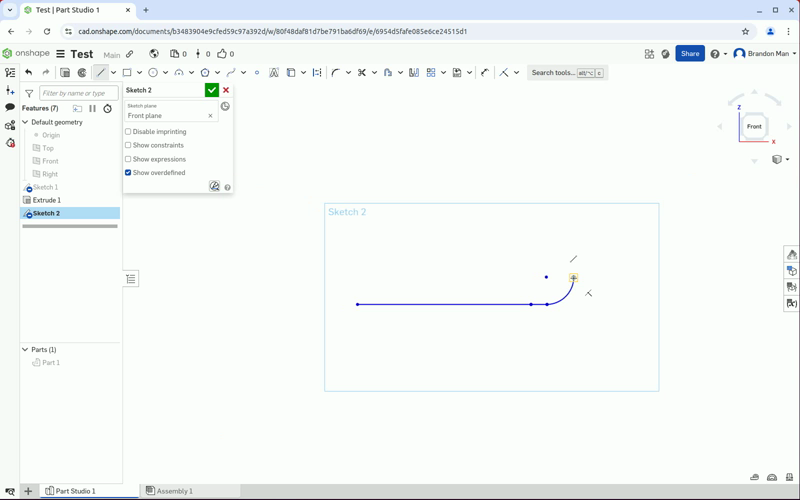
scroll(-6)
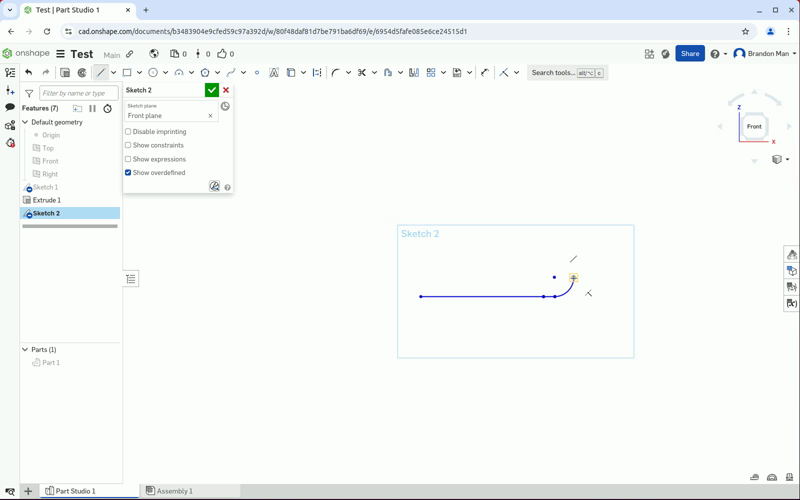
scroll(-6)
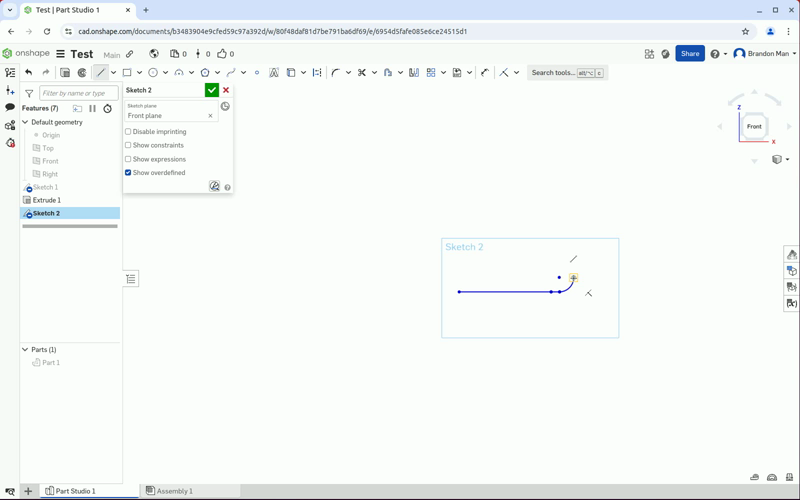
scroll(-6)
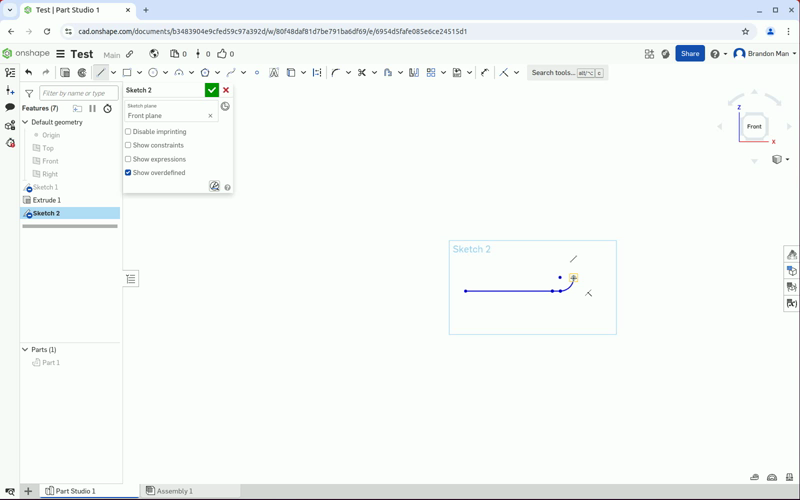
scroll(-6)
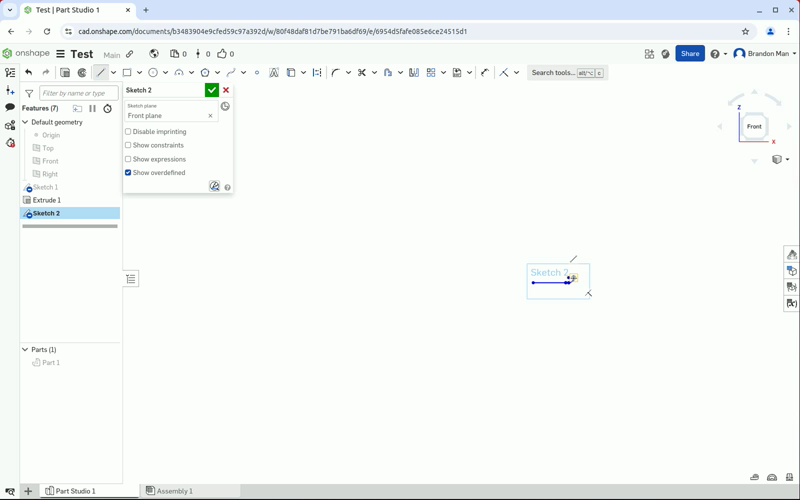
key_down(shift)
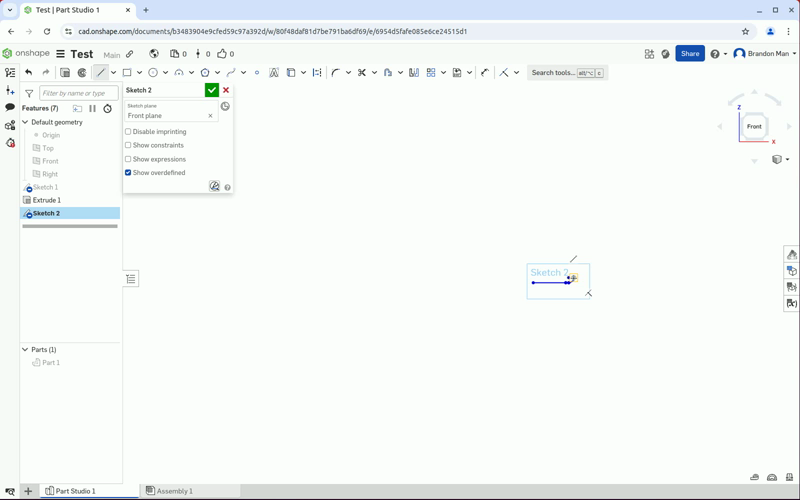
mouse_move(589, 277)
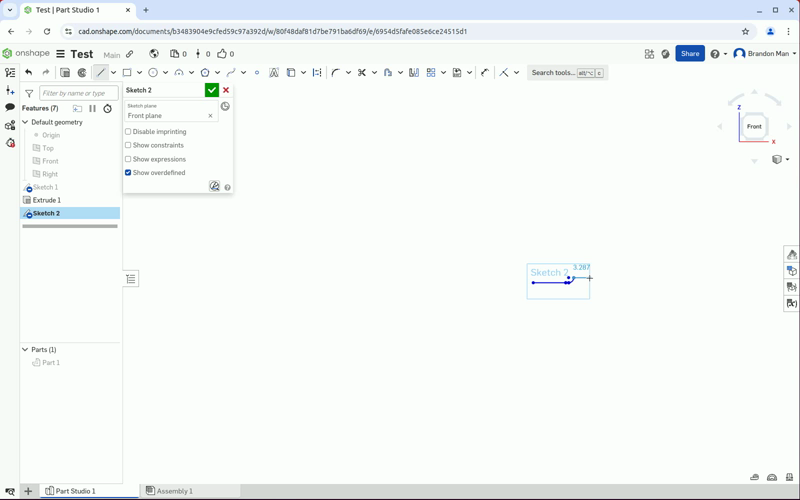
mouse_move(573, 270)
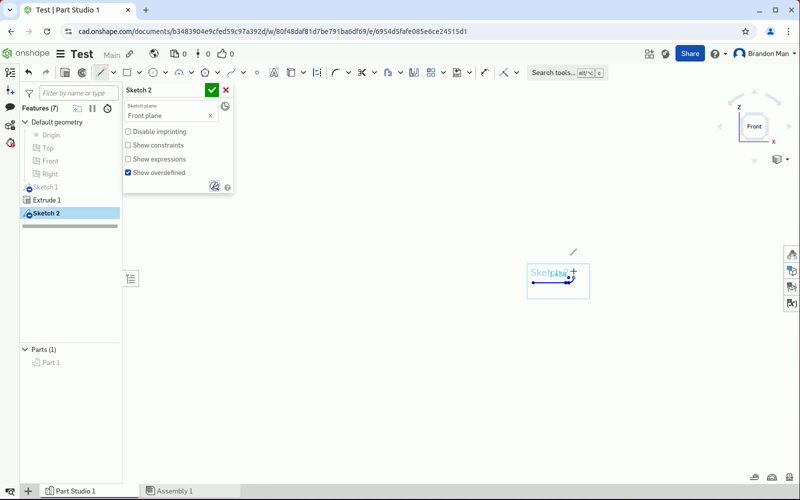
scroll(6)
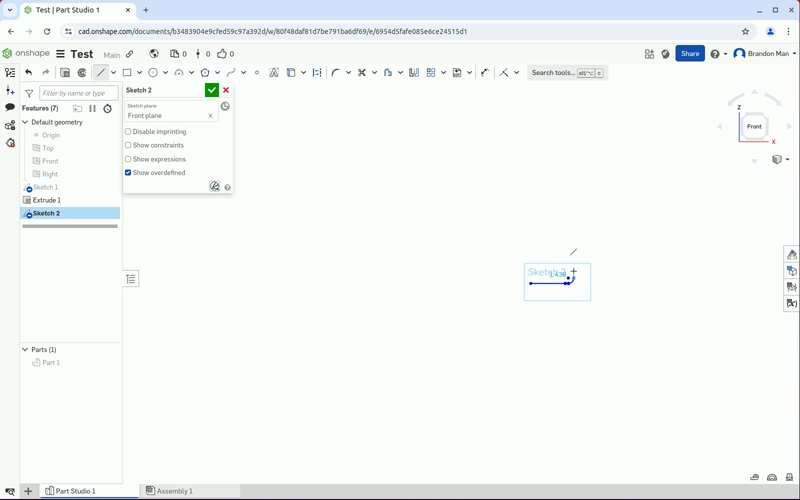
scroll(6)
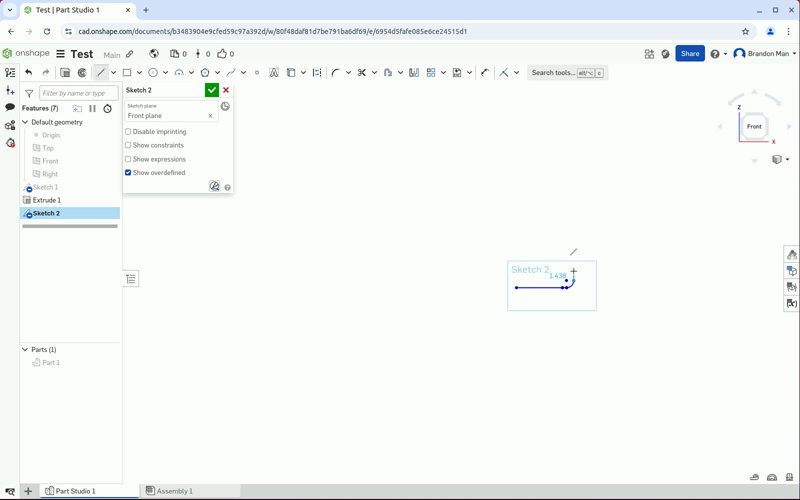
scroll(6)
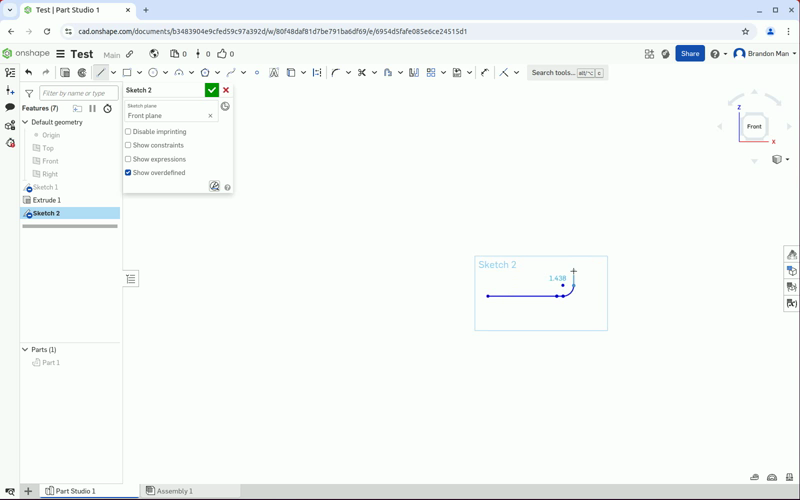
scroll(6)
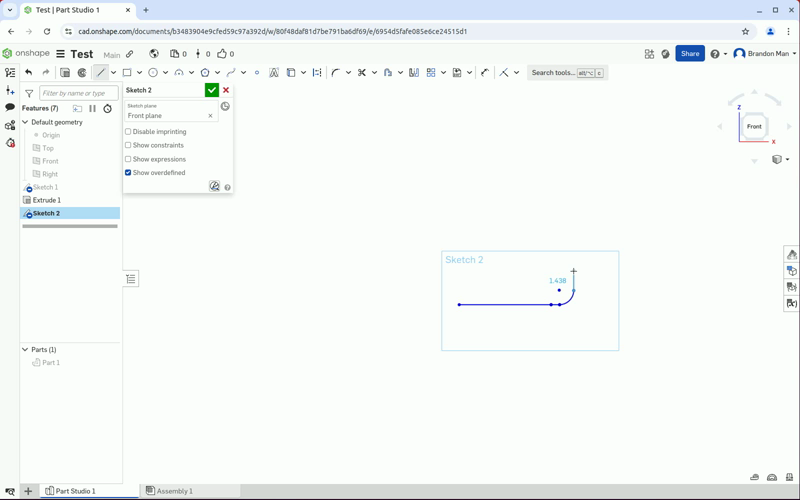
scroll(6)
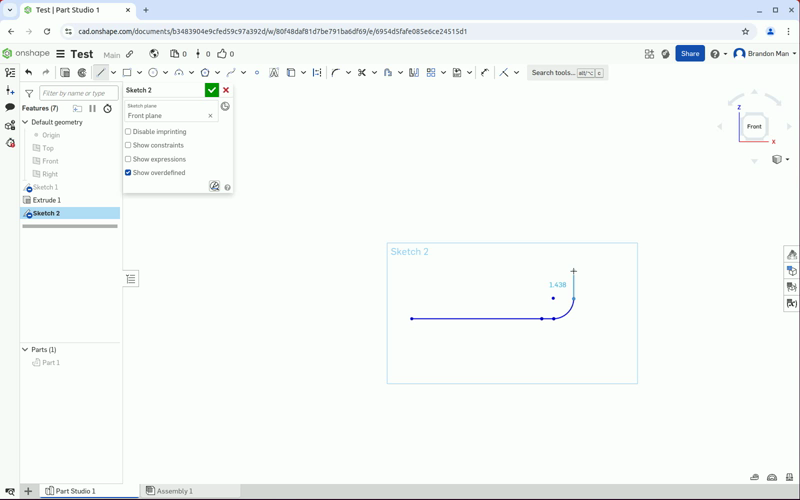
scroll(6)
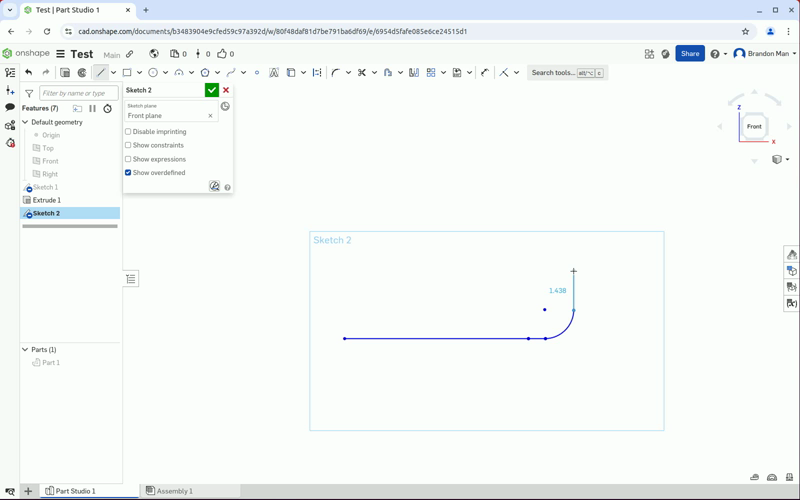
scroll(6)
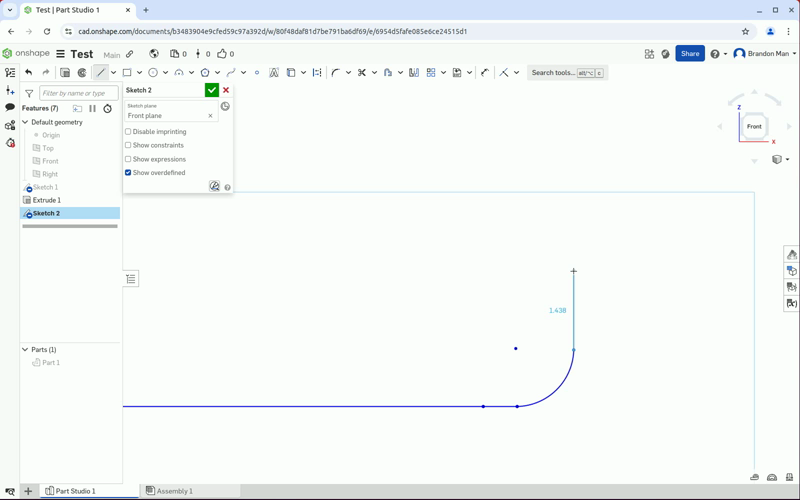
click(573, 270)
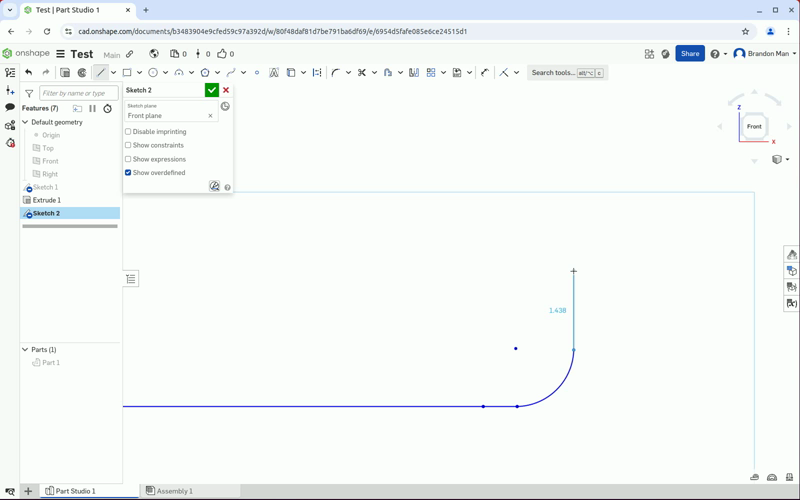
scroll(-6)
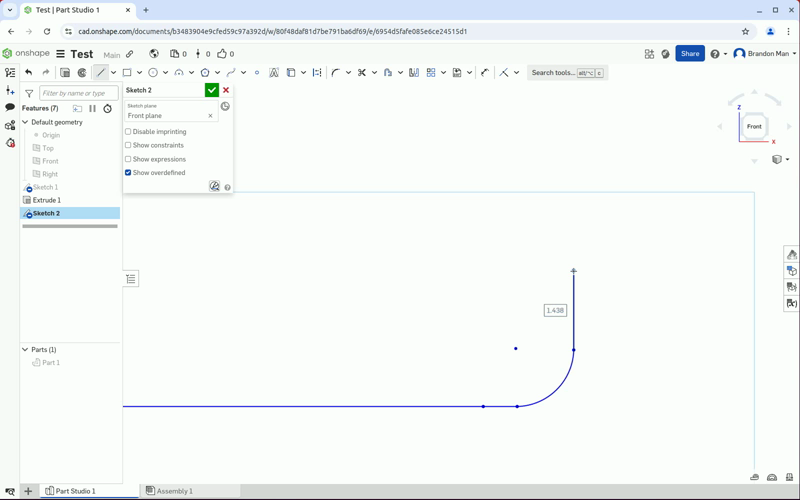
scroll(-6)
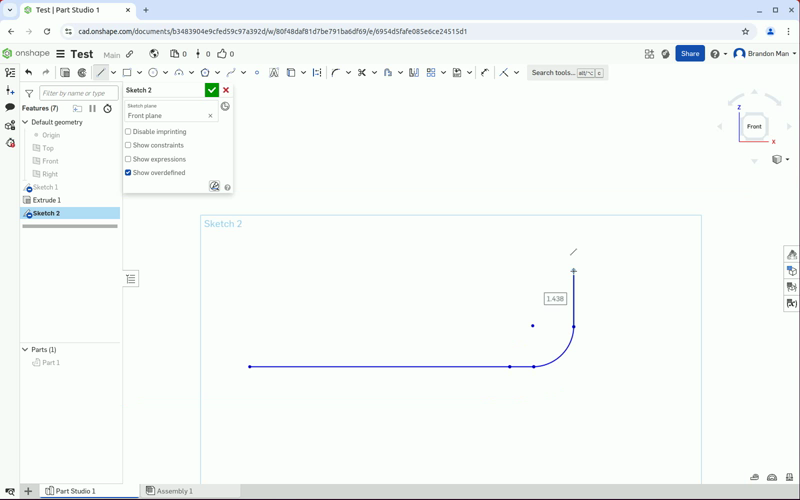
scroll(-6)
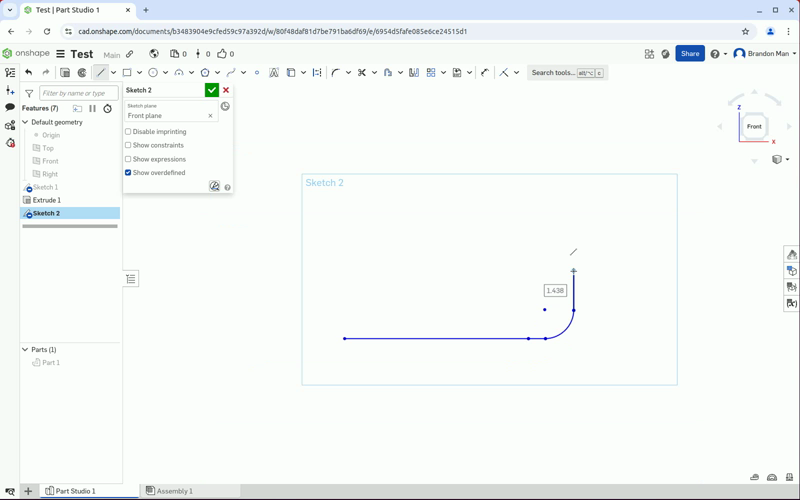
scroll(-6)
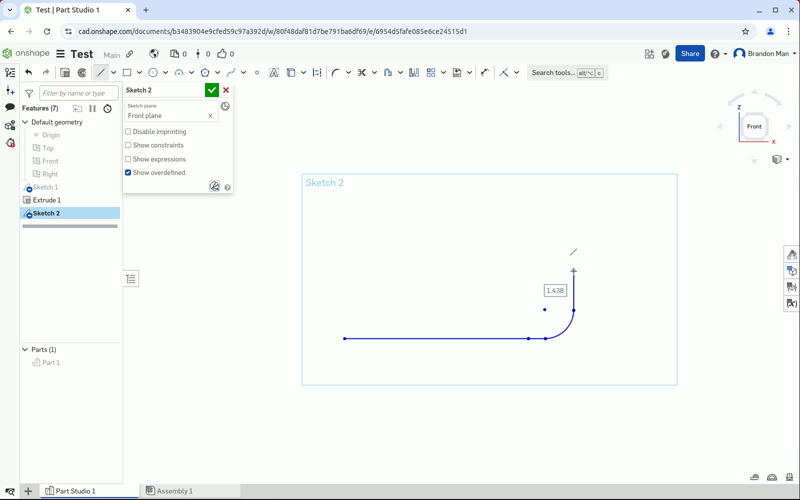
scroll(-6)
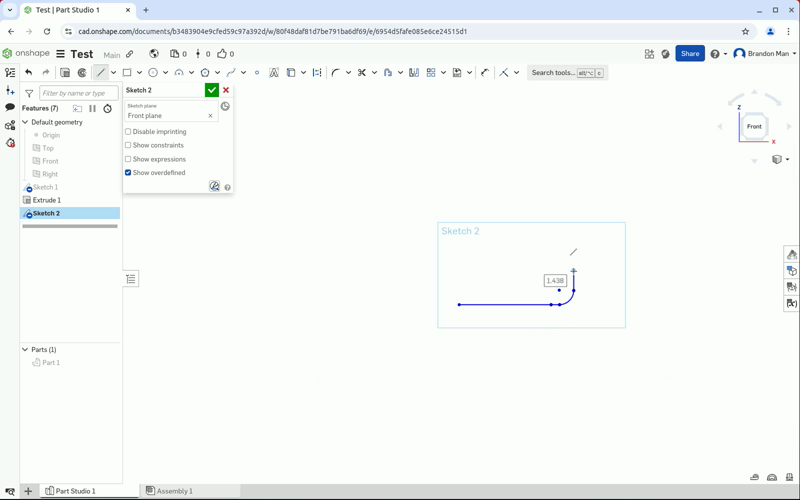
scroll(-6)
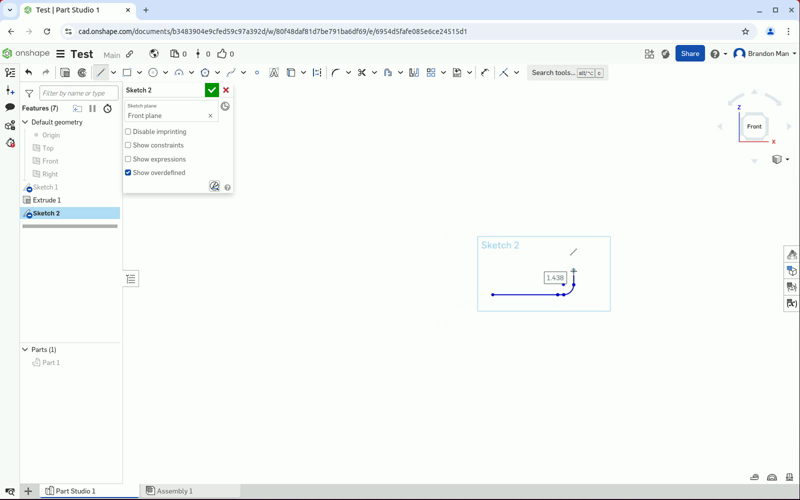
scroll(-6)
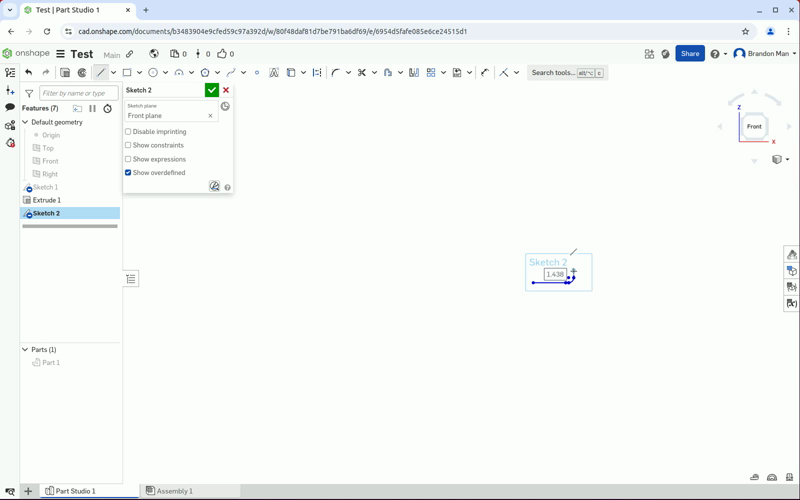
key_up(shift)
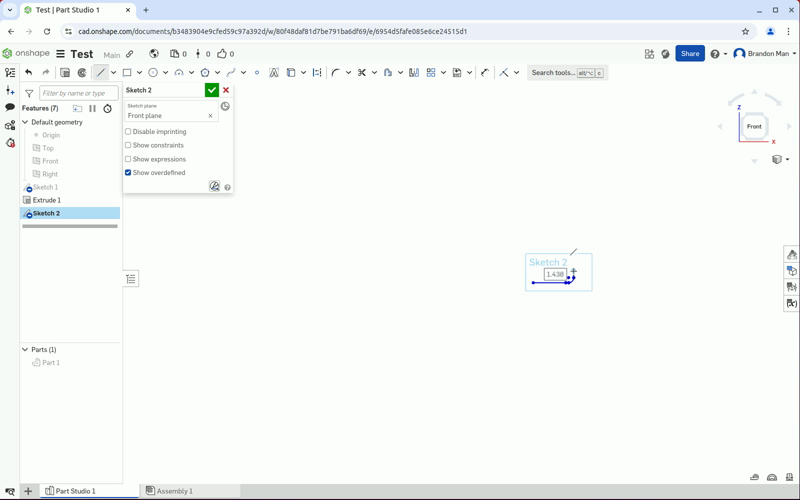
key_down(shift)
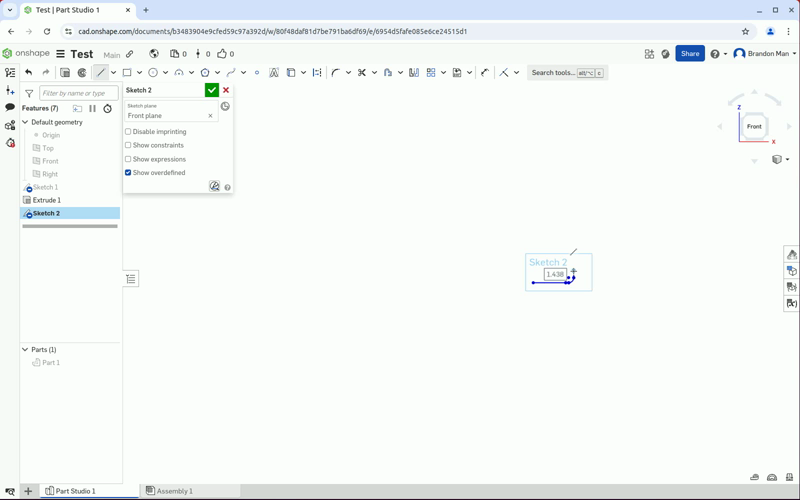
mouse_move(589, 270)
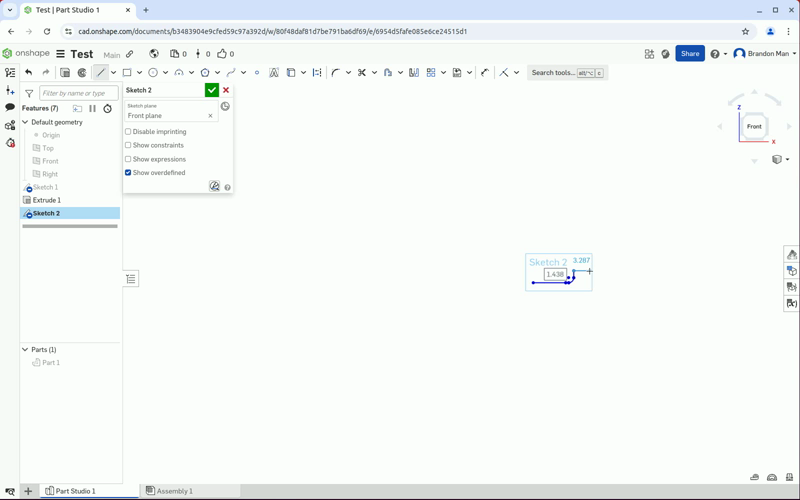
mouse_move(533, 270)
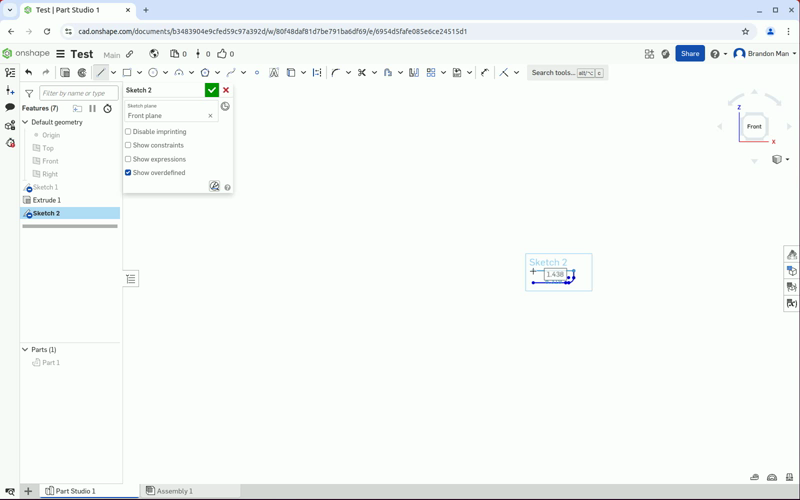
click(533, 270)
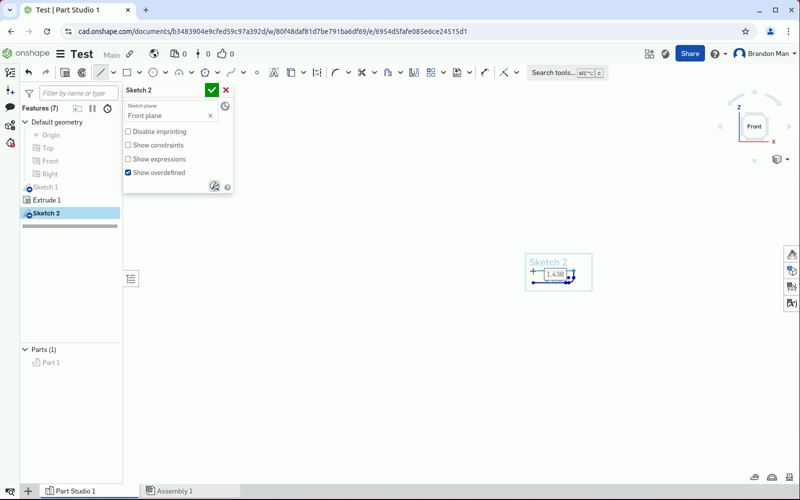
key_up(shift)
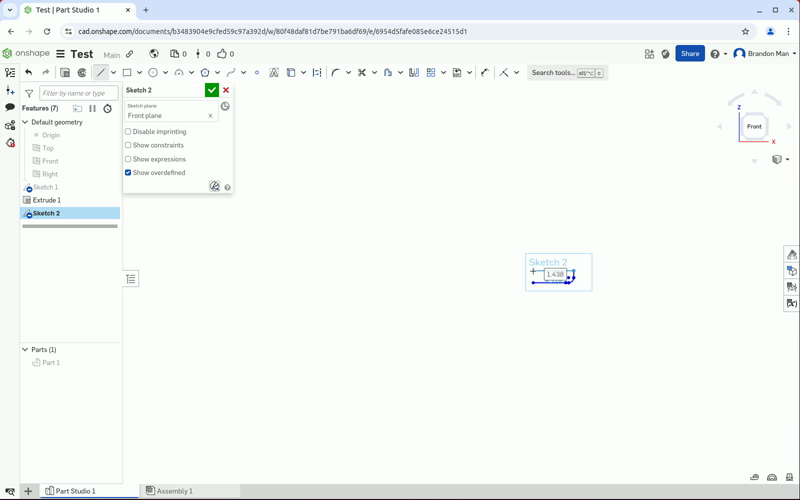
mouse_move(563, 270)
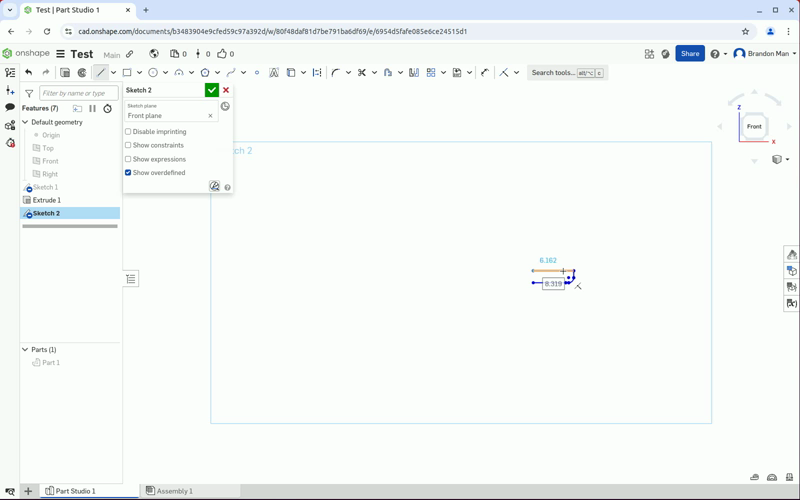
key_down(shift)
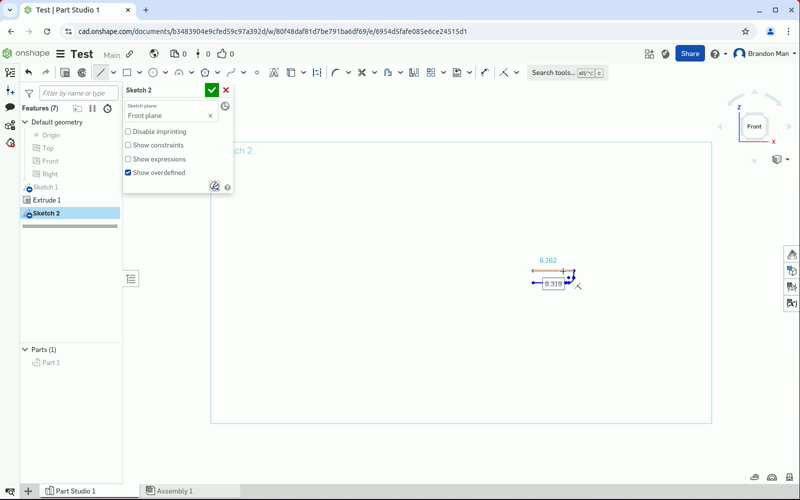
mouse_move(533, 282)
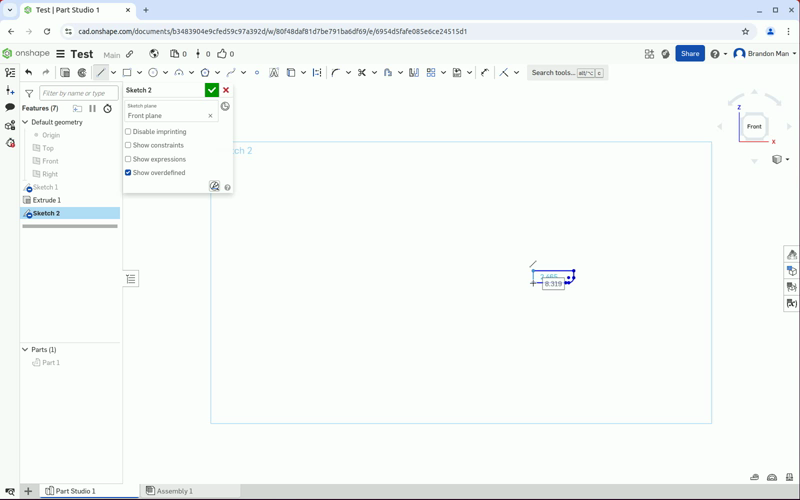
key_up(shift)
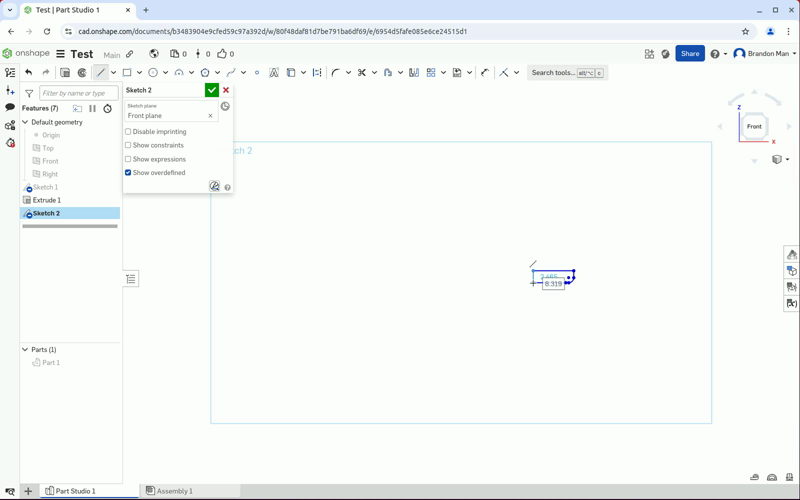
click(533, 282)
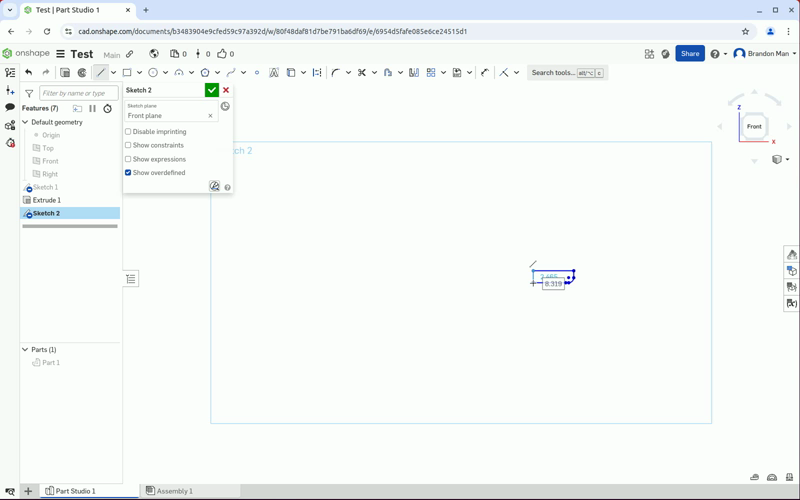
key(esc)
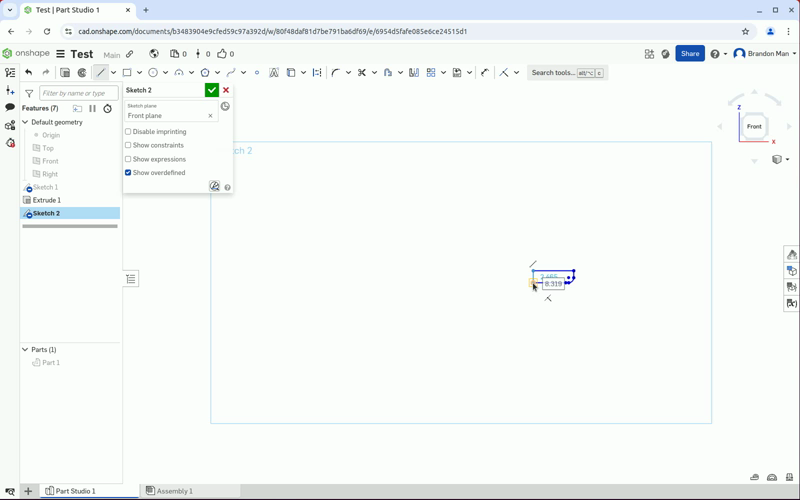
mouse_move(561, 272)
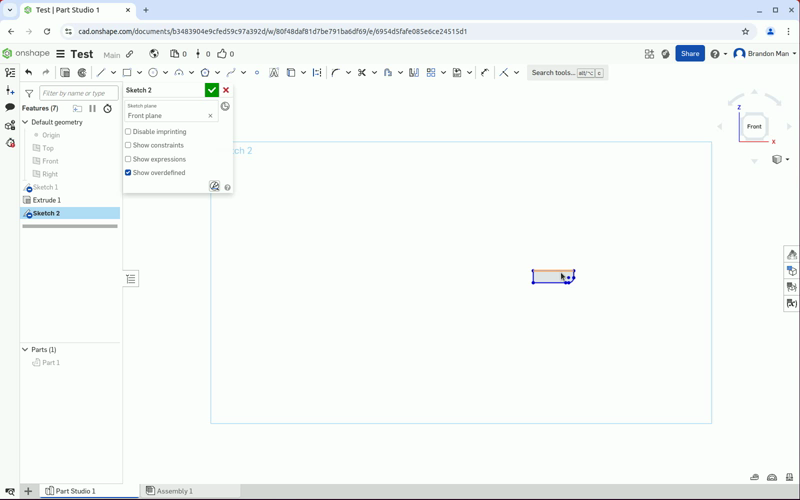
scroll(6)
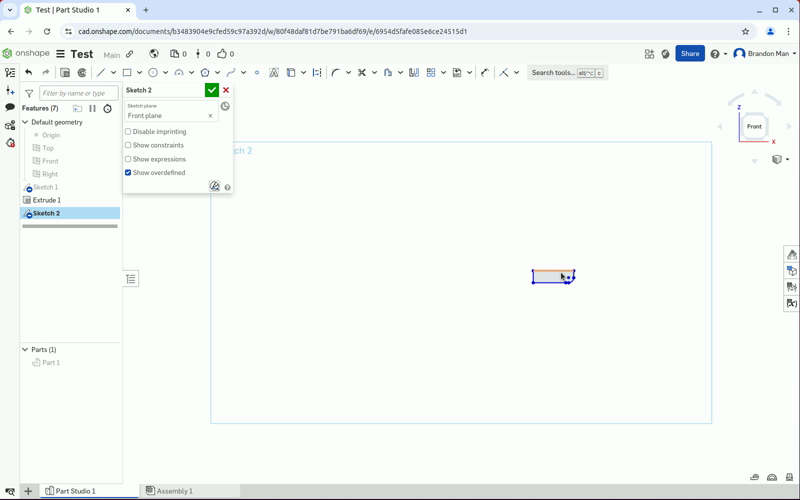
scroll(6)
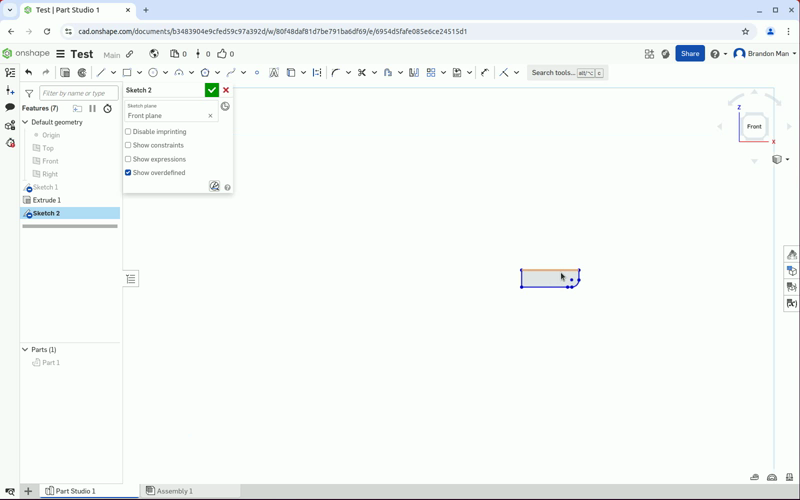
scroll(6)
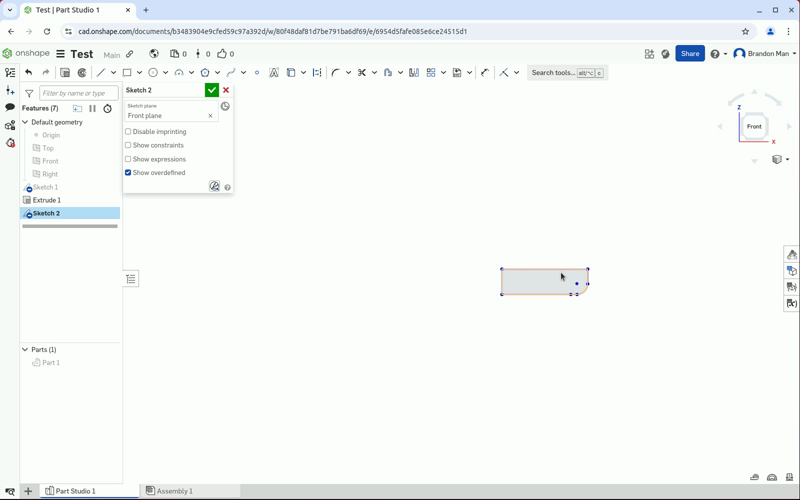
scroll(6)
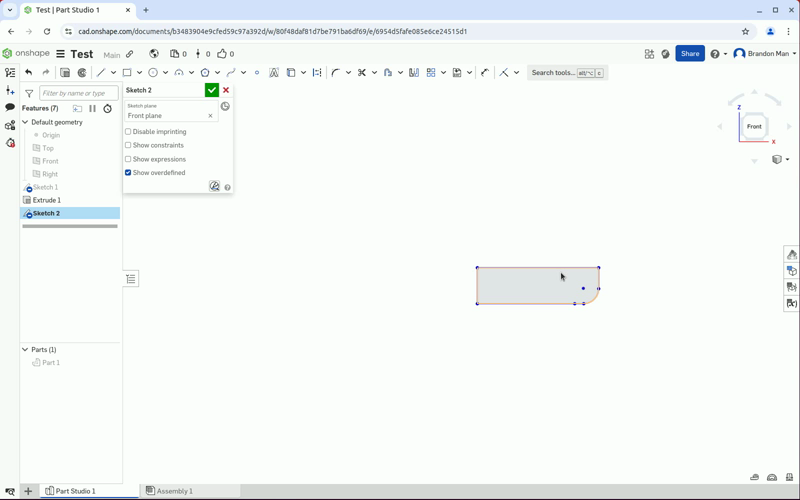
scroll(6)
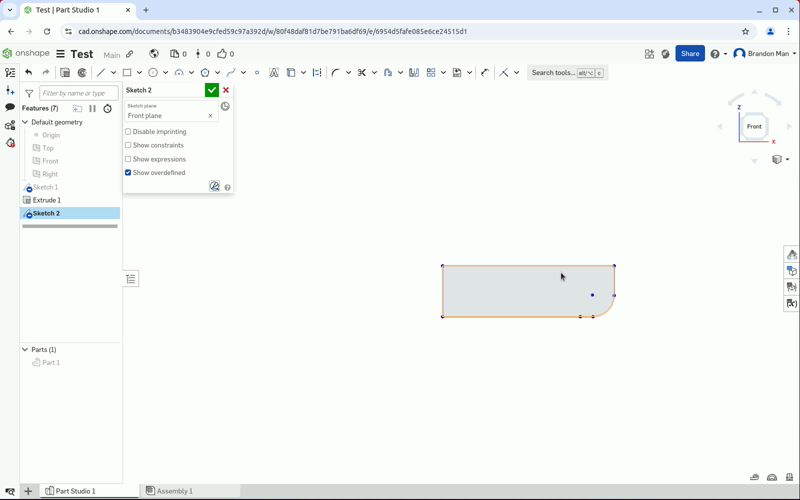
scroll(6)
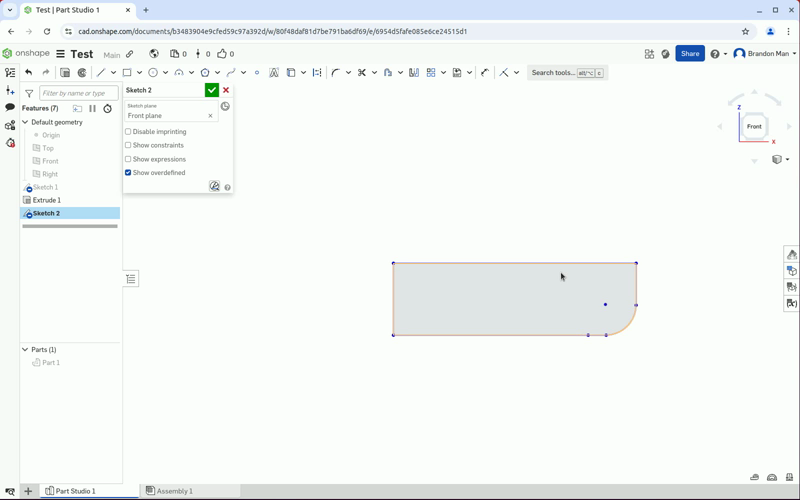
scroll(6)
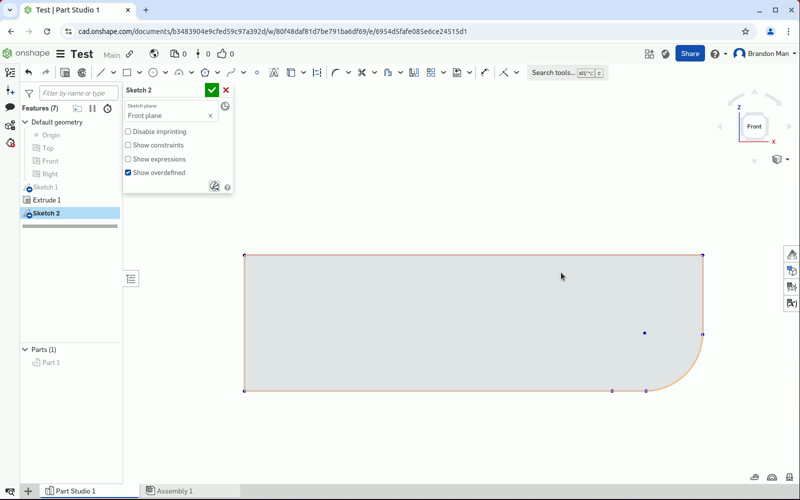
click(561, 272)
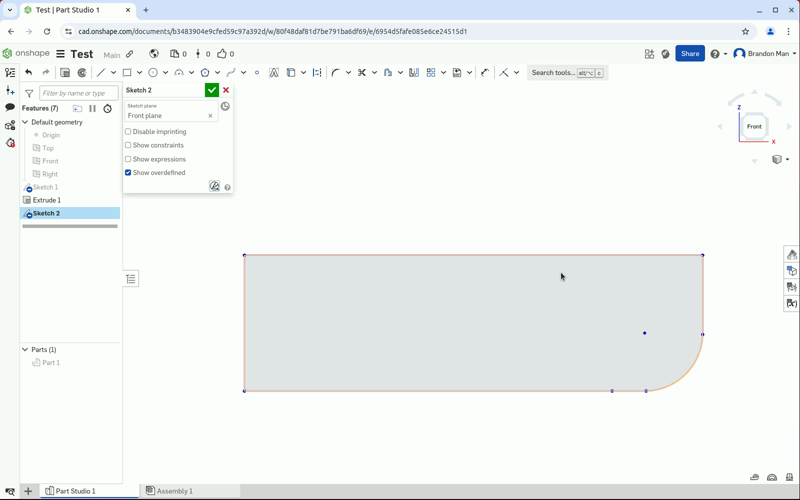
scroll(-6)
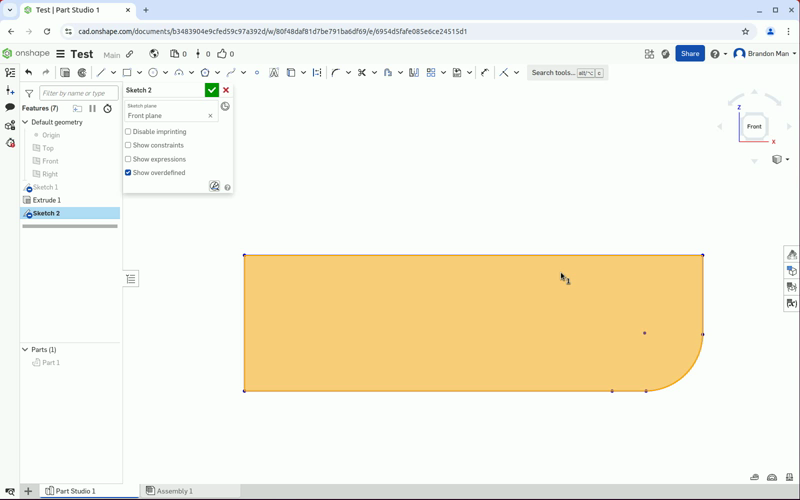
scroll(-6)
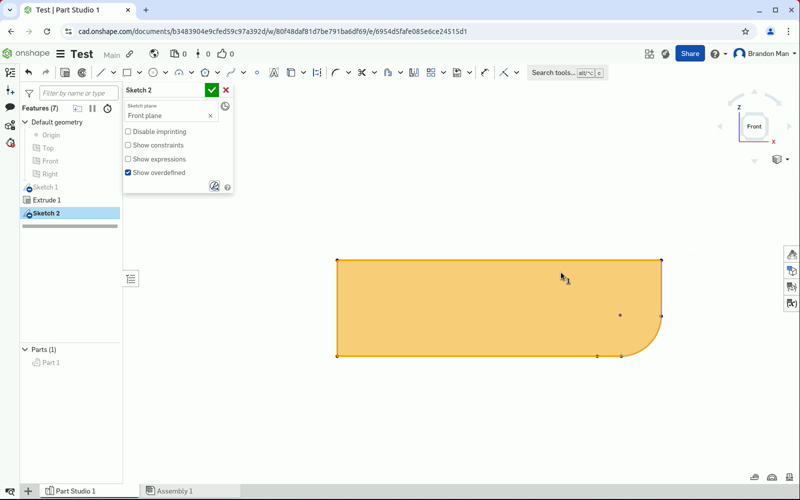
scroll(-6)
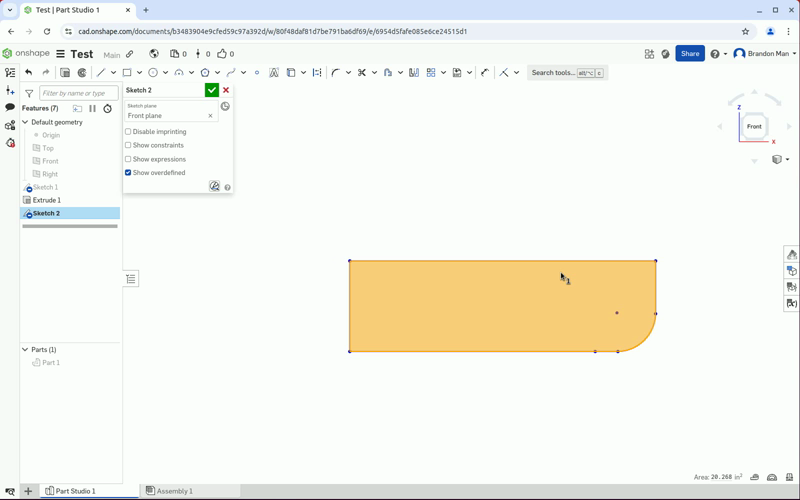
scroll(-6)
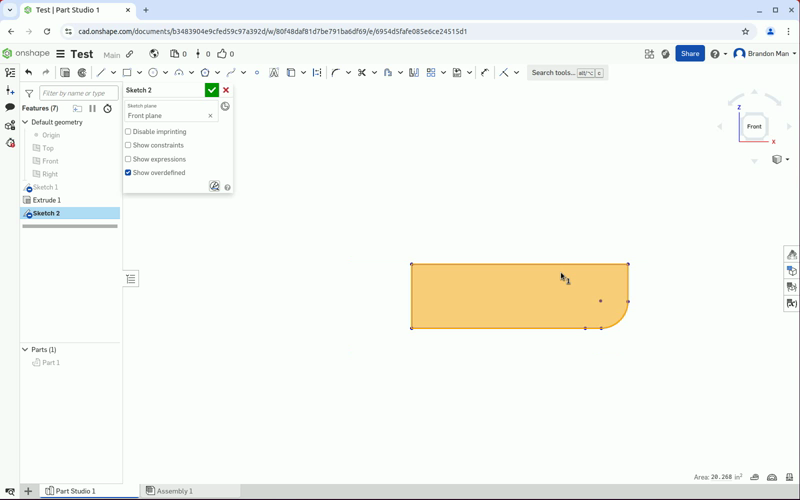
scroll(-6)
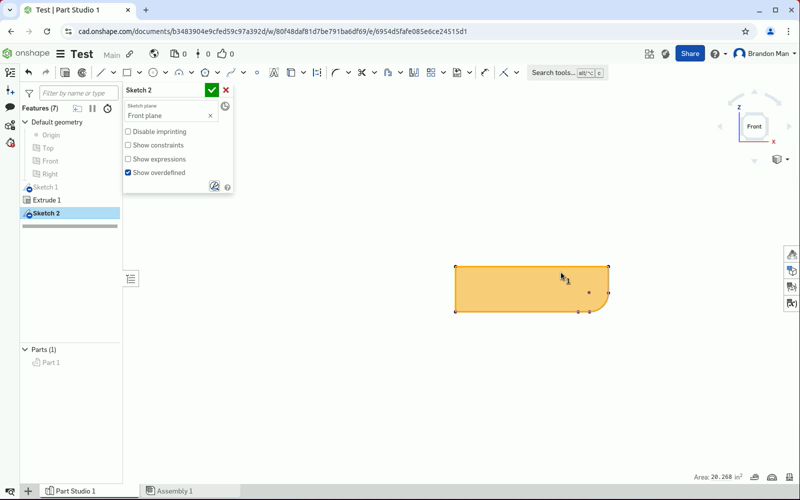
scroll(-6)
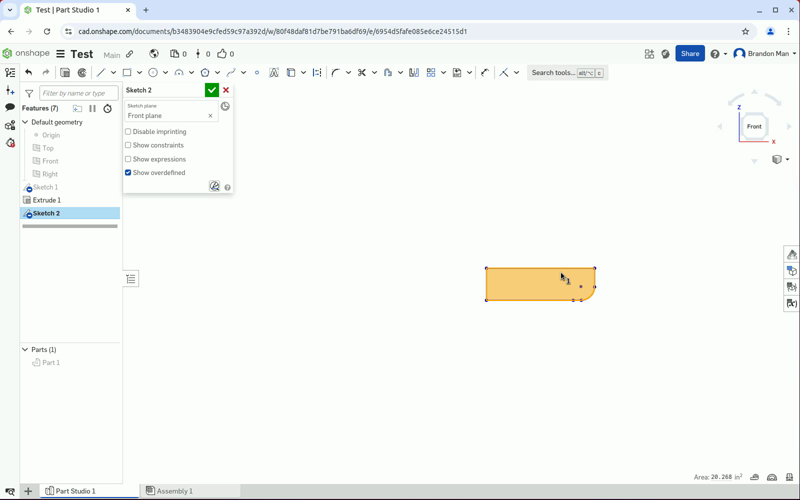
scroll(-6)
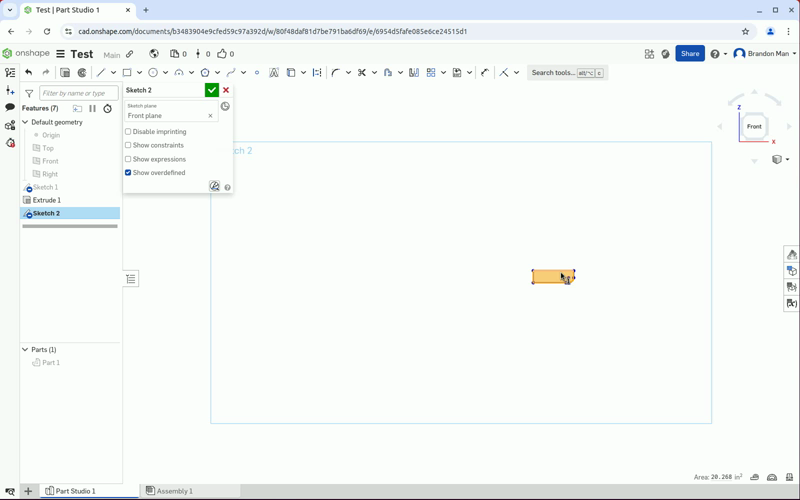
mouse_move(73, 352)
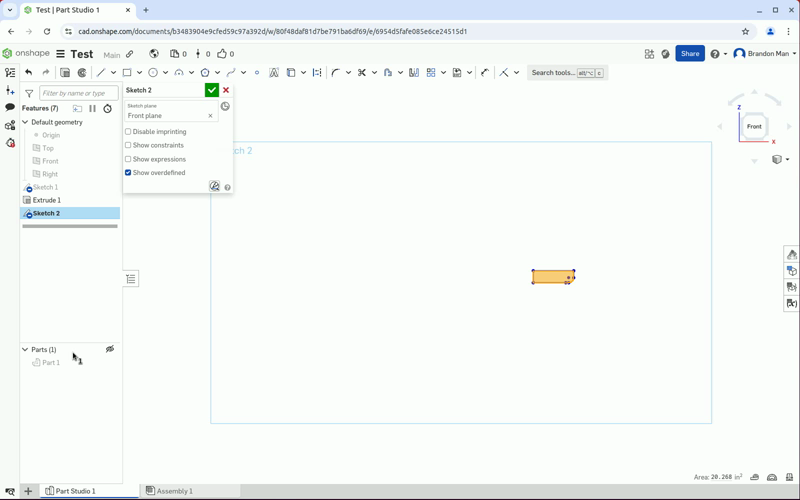
key(shift+y)
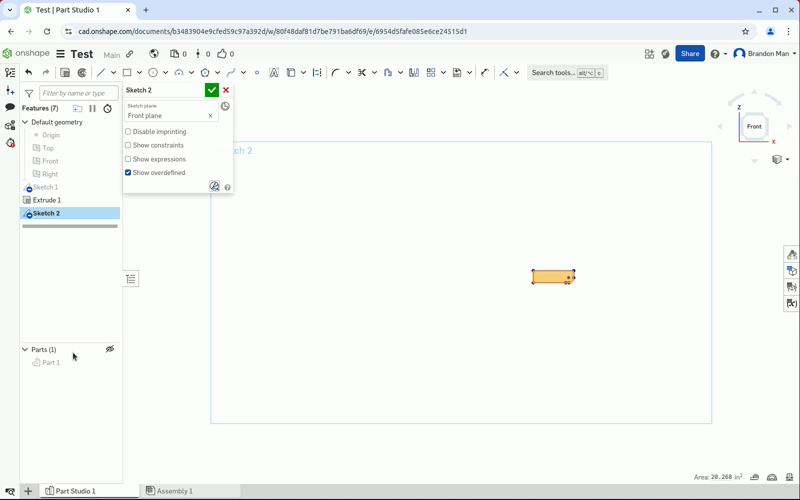
key(shift+e)
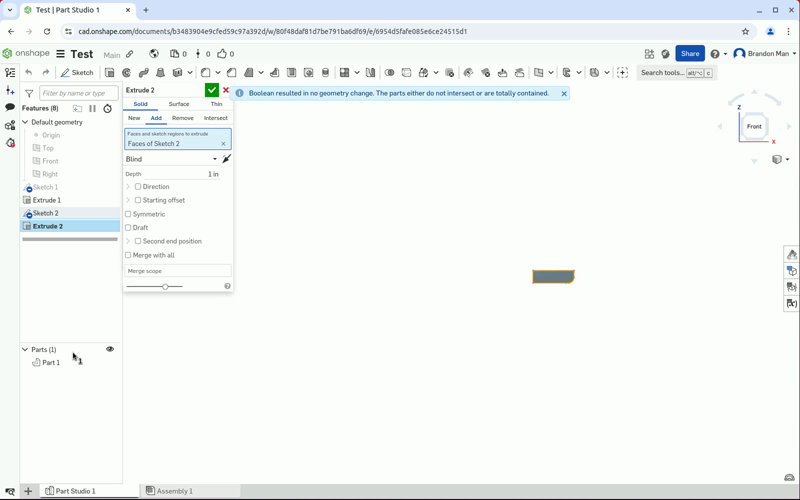
mouse_move(143, 106)
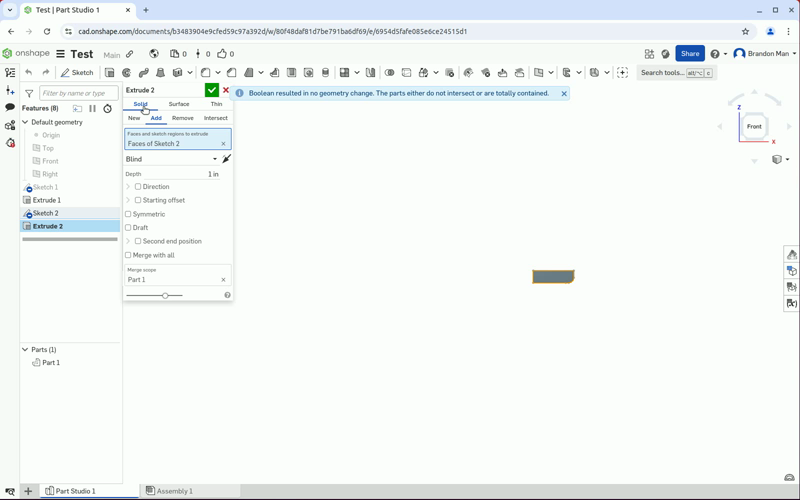
click(143, 106)
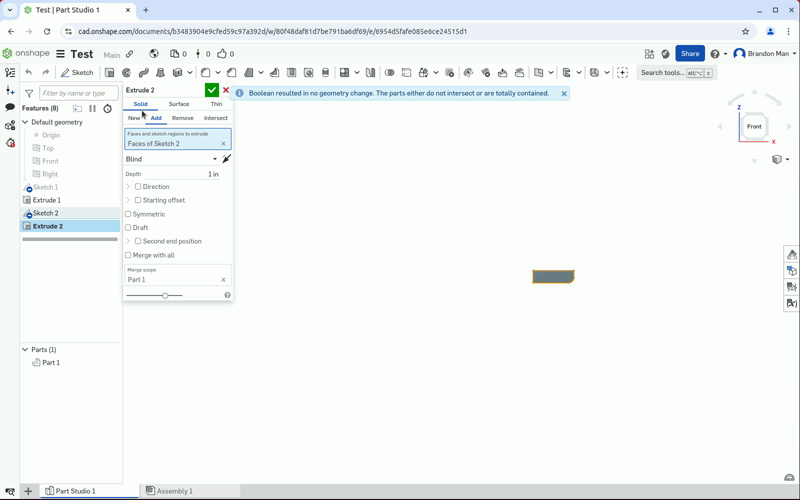
mouse_move(137, 120)
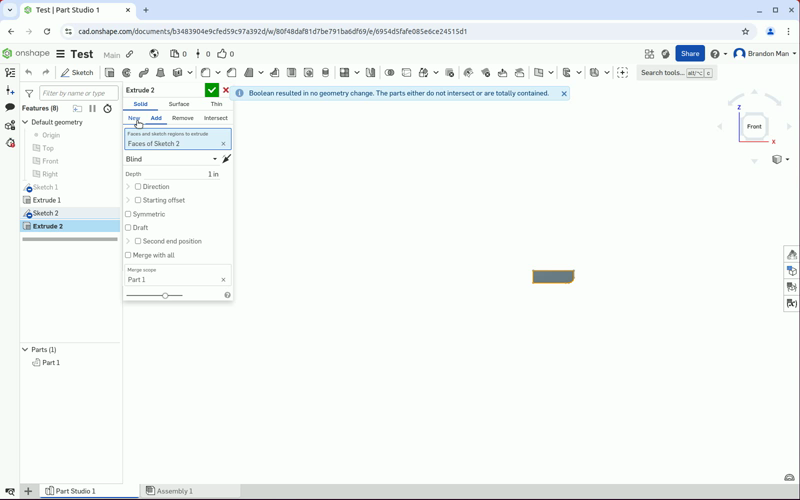
click(137, 120)
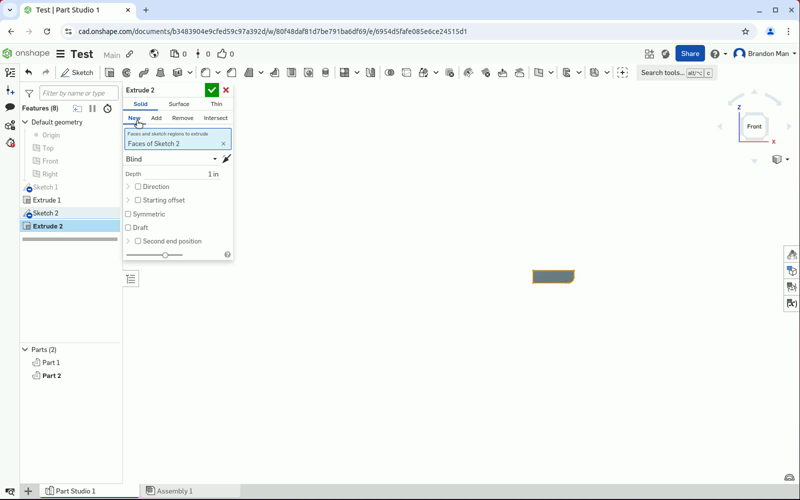
key(tab, 4)
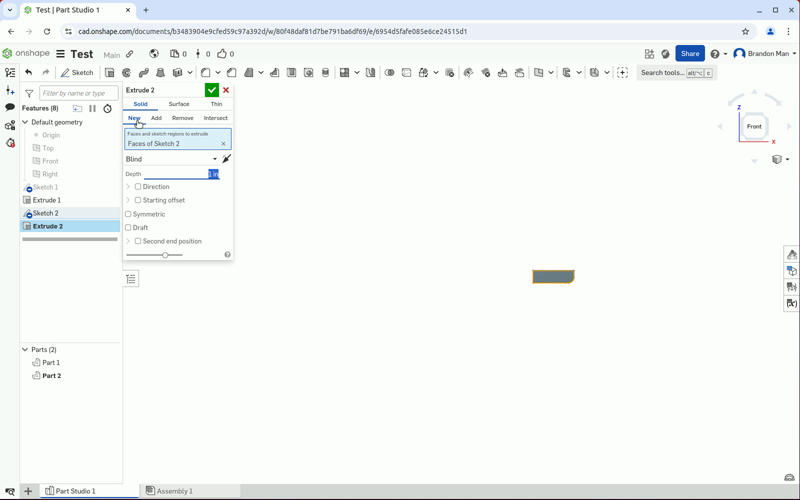
text(20.702)
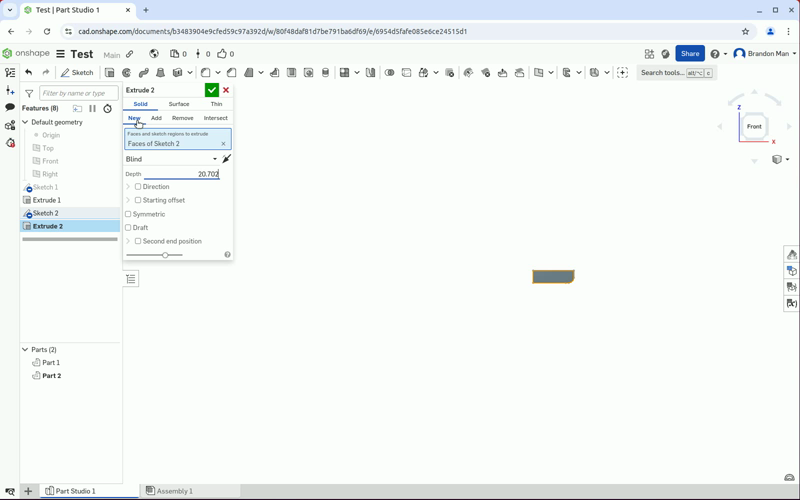
key(tab, 3)
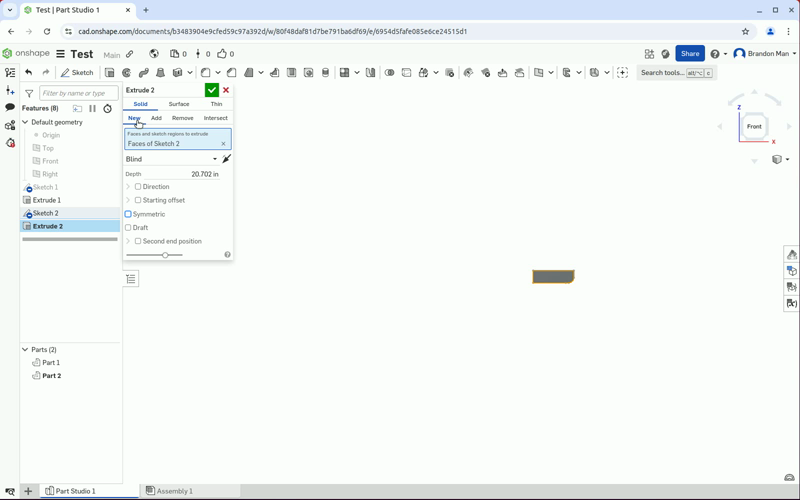
key(space)
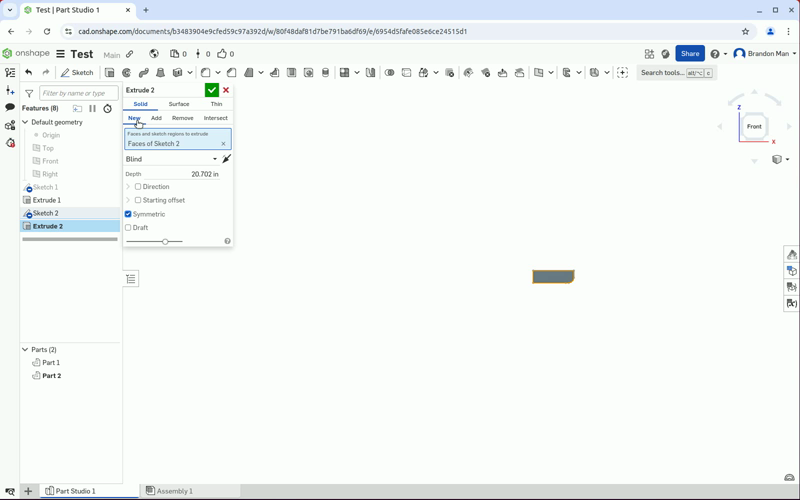
key(enter)
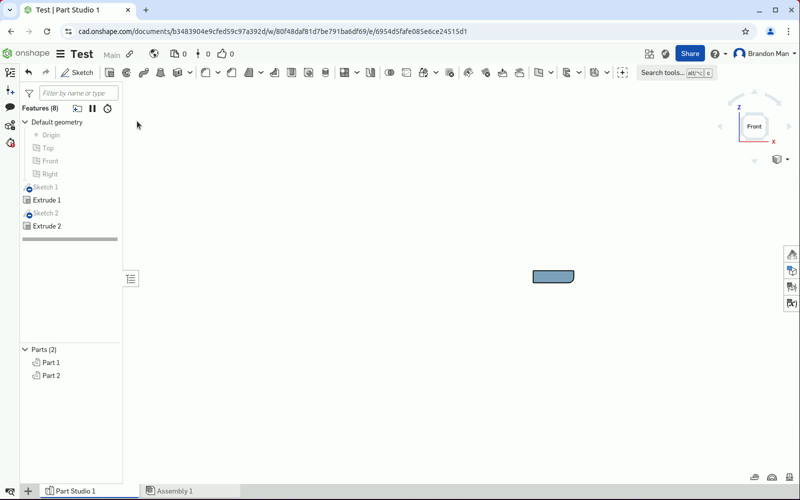
key(shift+h)
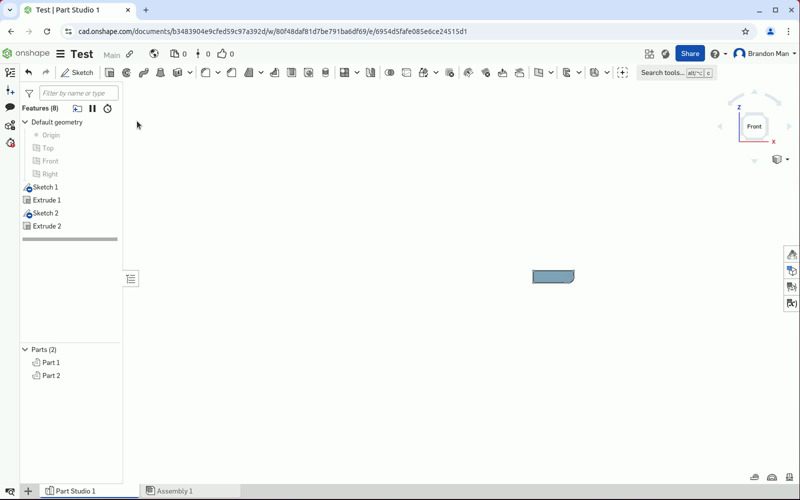
key(shift+h)
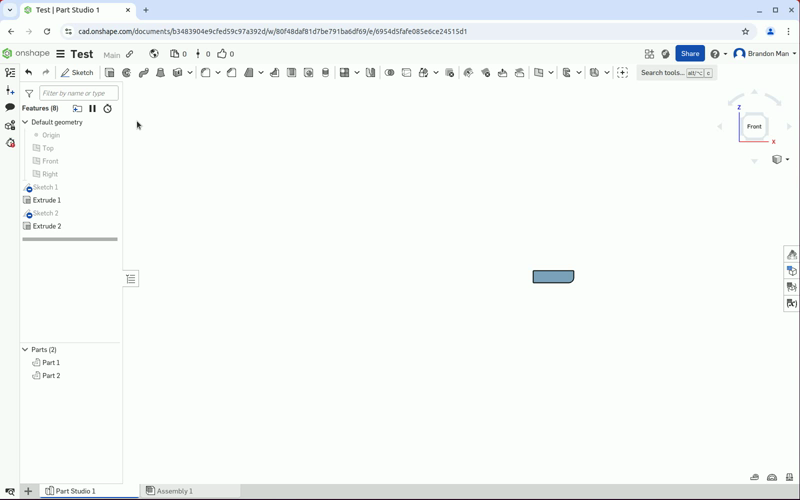
mouse_move(73, 189)
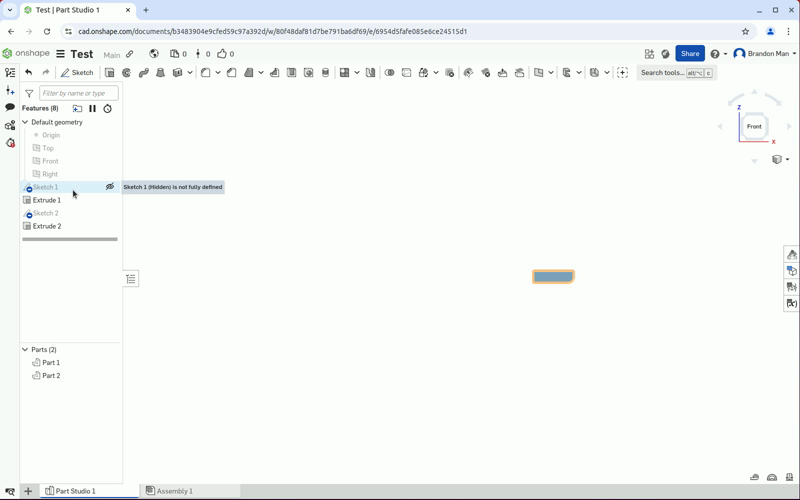
click(73, 189)
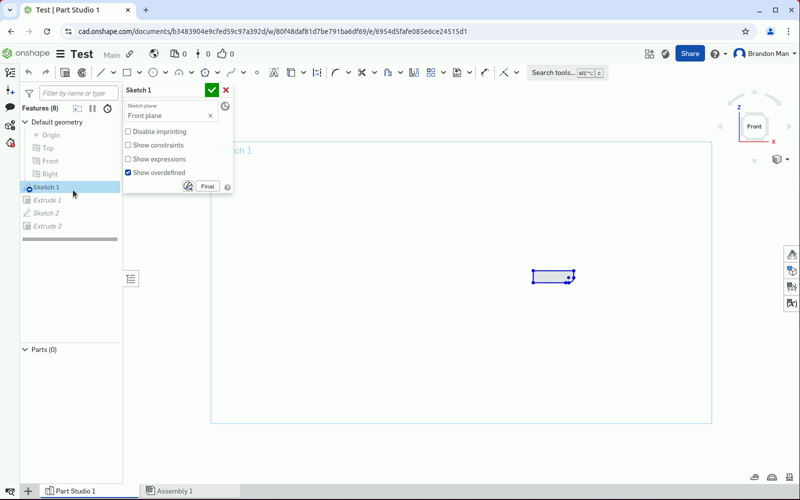
mouse_move(229, 92)
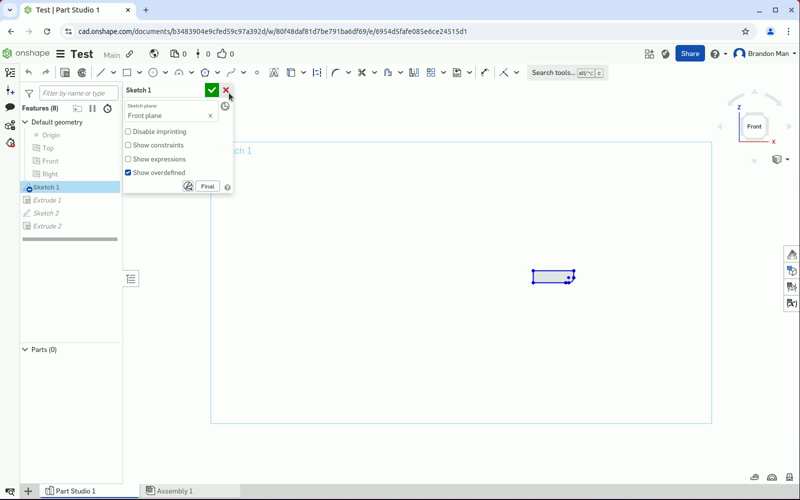
click(229, 92)
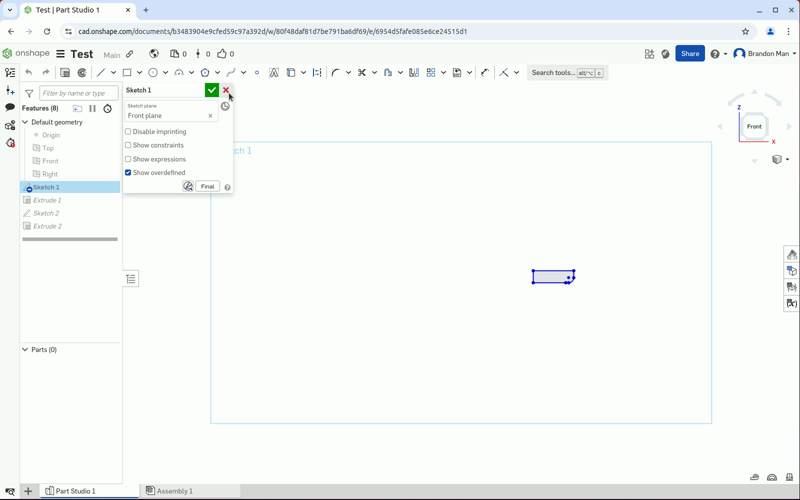
key(shift+s)
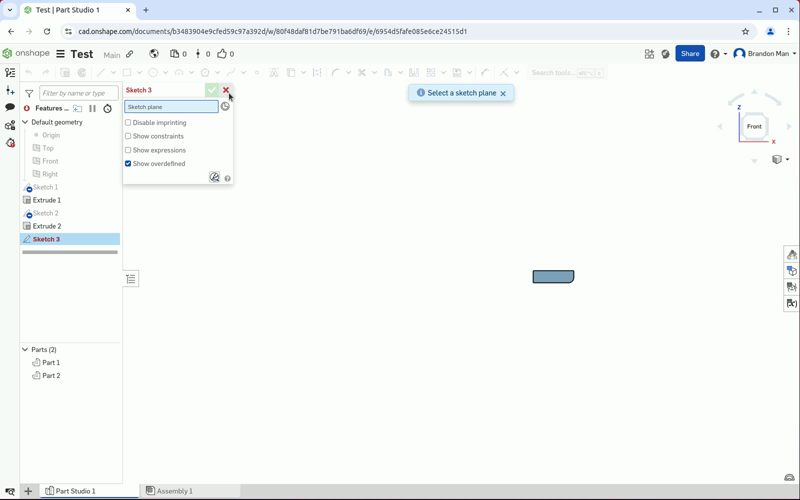
mouse_move(73, 163)
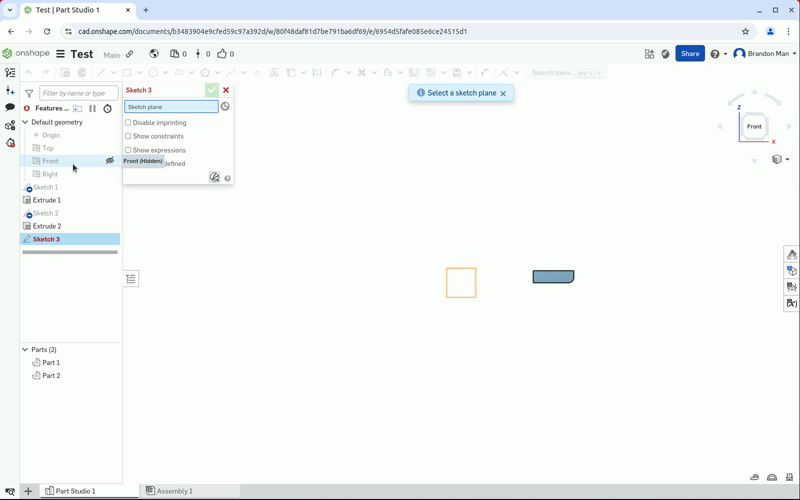
click(73, 163)
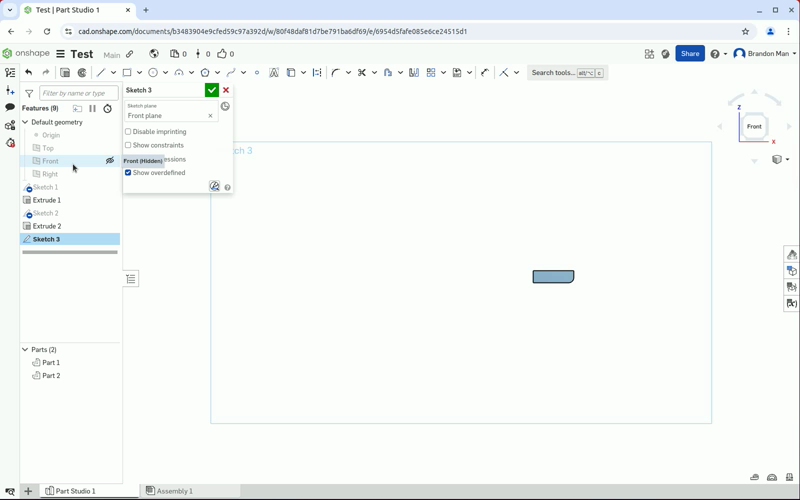
mouse_move(73, 352)
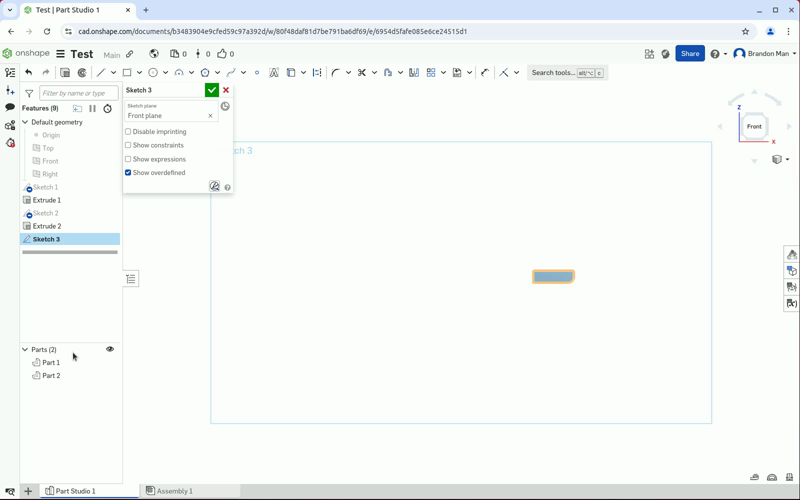
key(y)
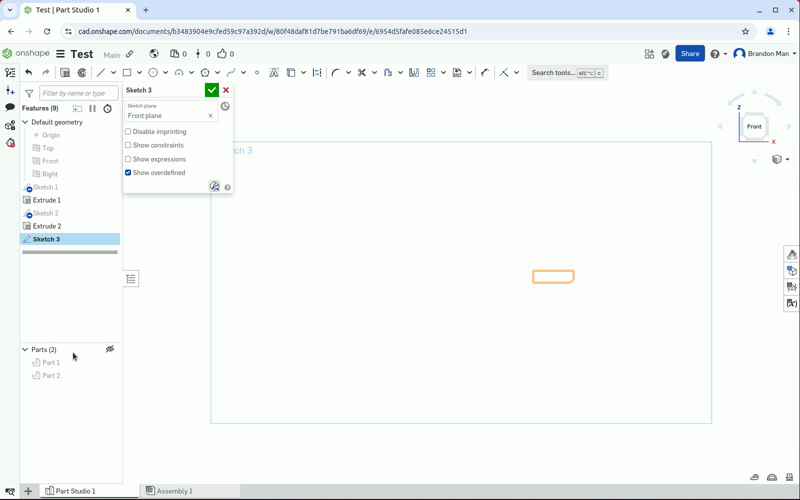
key(l)
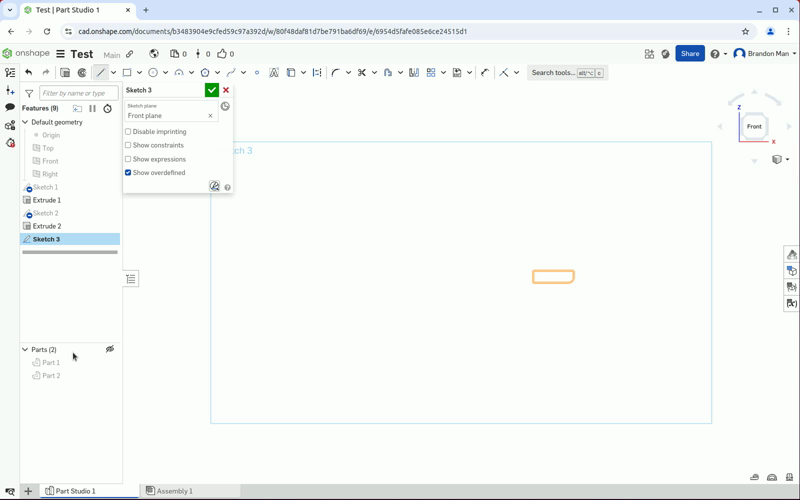
key_down(shift)
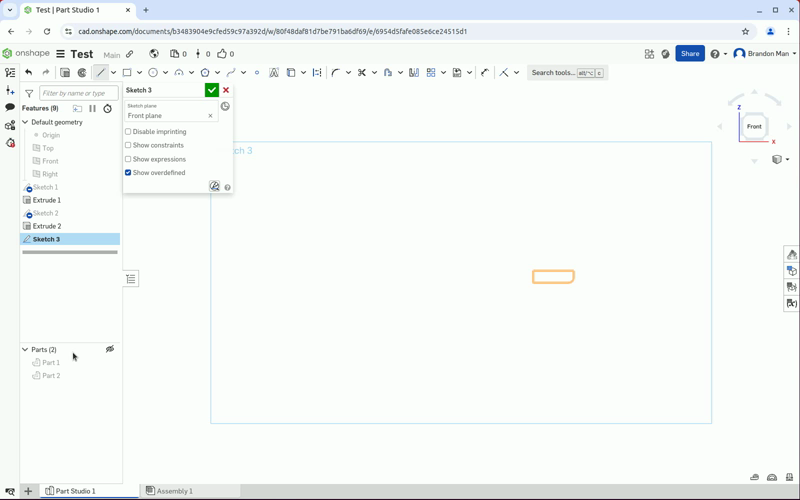
mouse_move(533, 282)
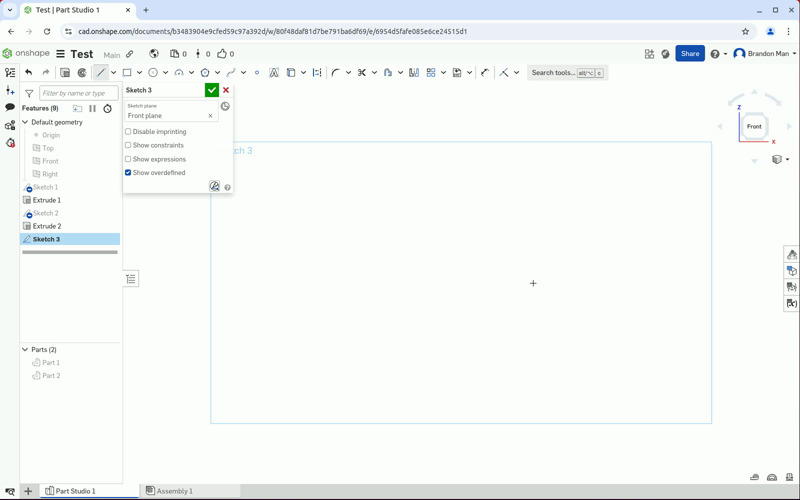
click(533, 282)
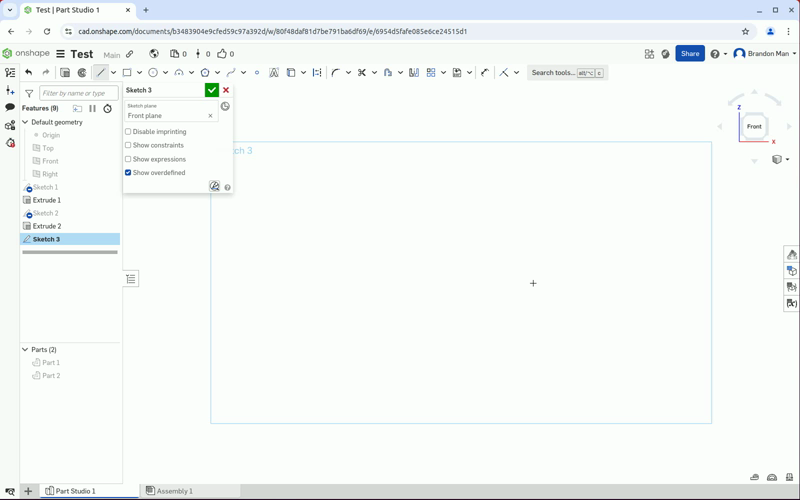
key_up(shift)
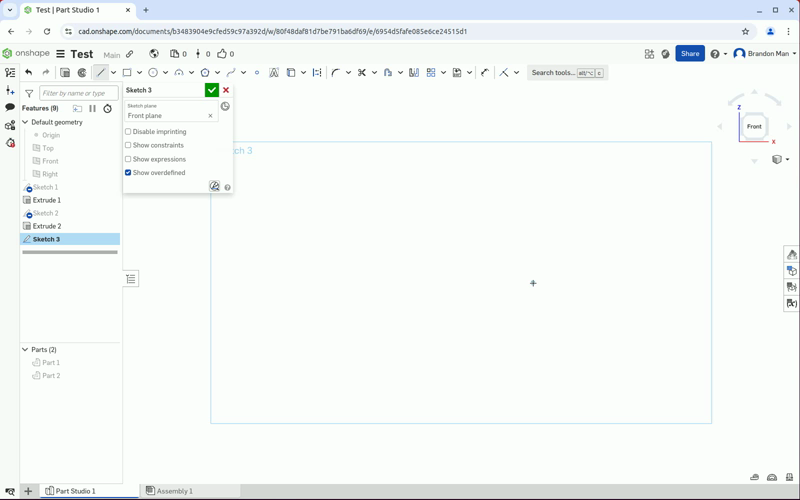
key_down(shift)
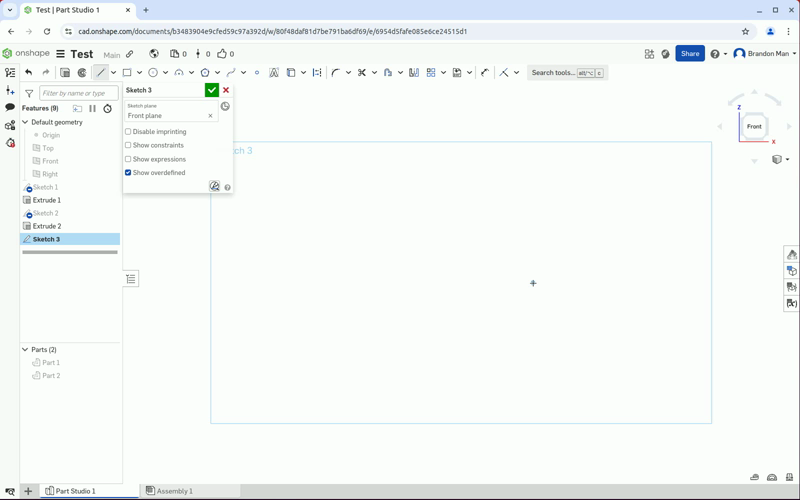
mouse_move(563, 282)
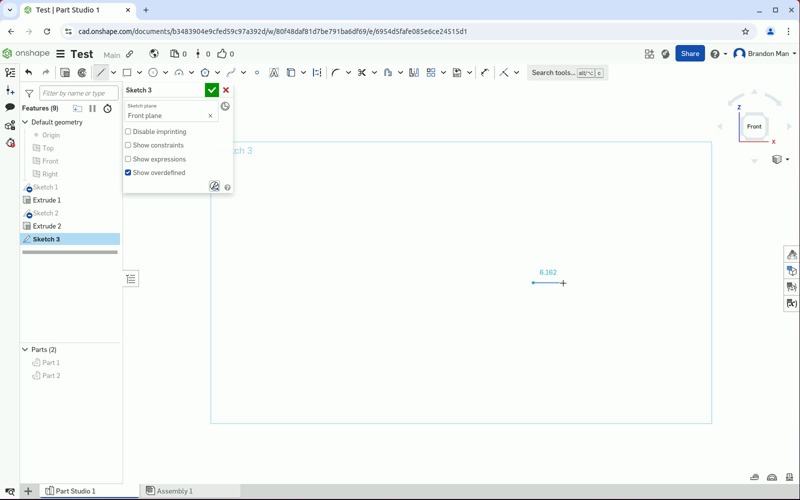
mouse_move(565, 282)
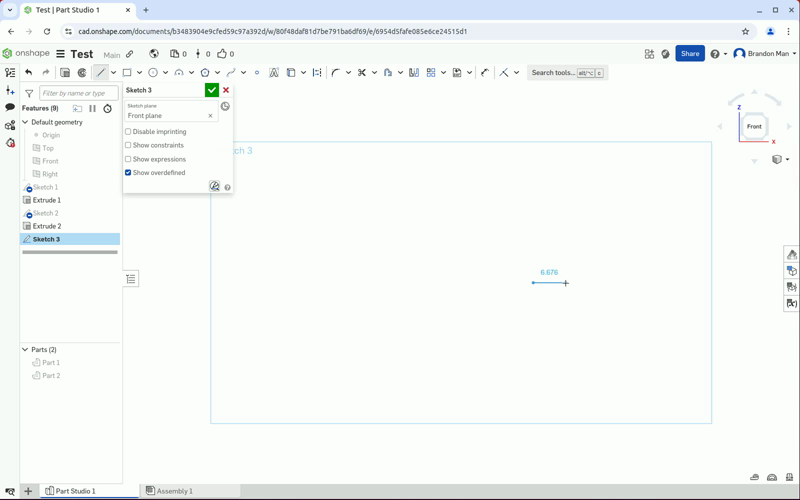
click(565, 282)
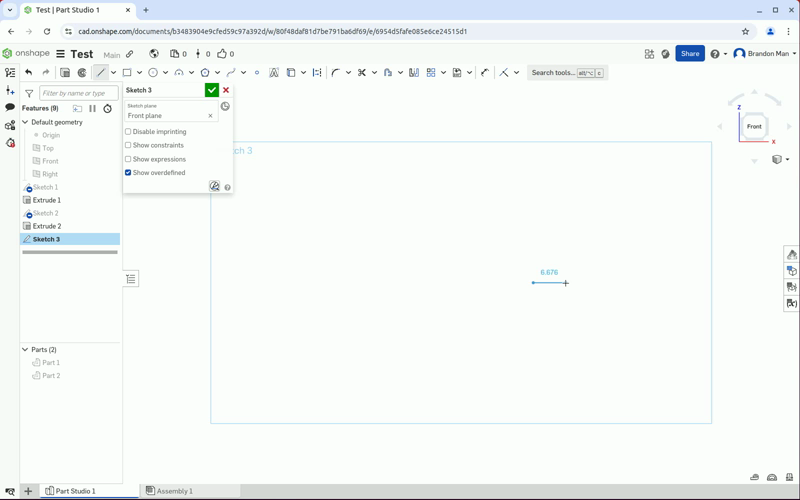
key_up(shift)
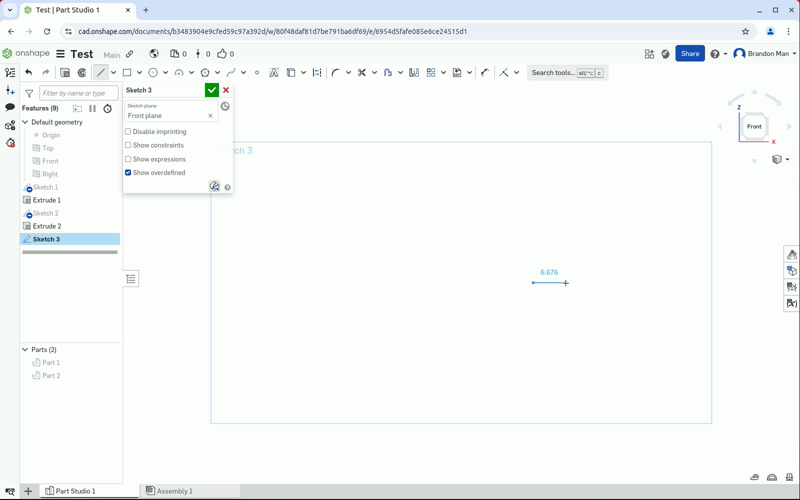
key_down(shift)
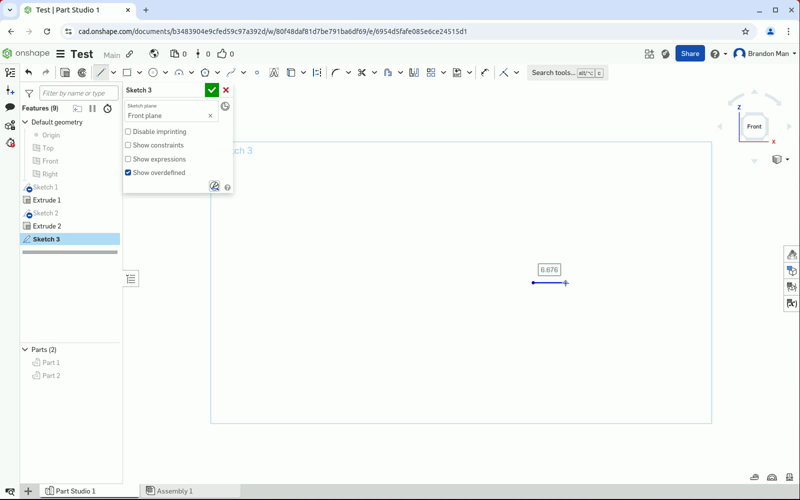
mouse_move(589, 282)
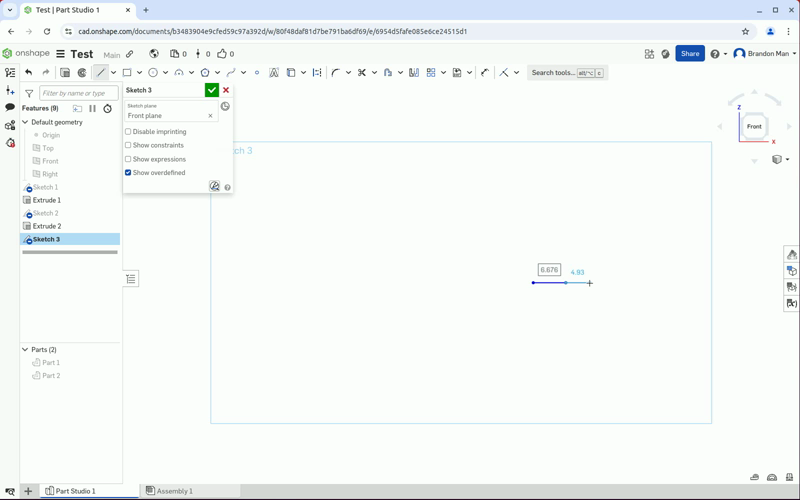
mouse_move(568, 282)
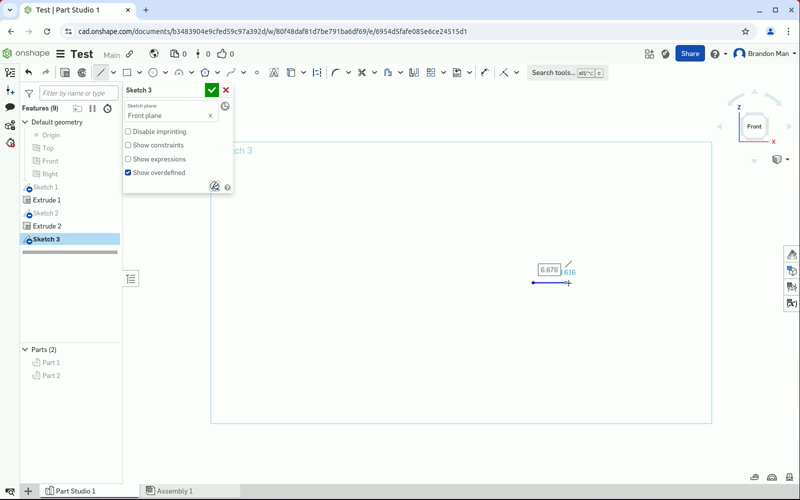
scroll(6)
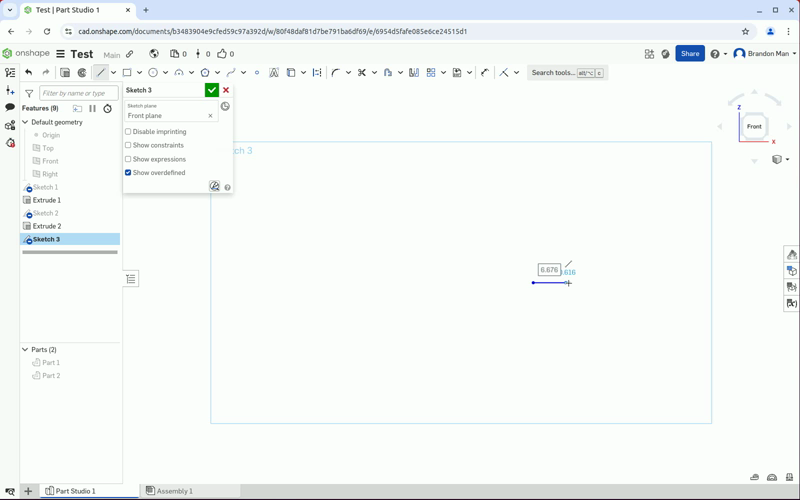
scroll(6)
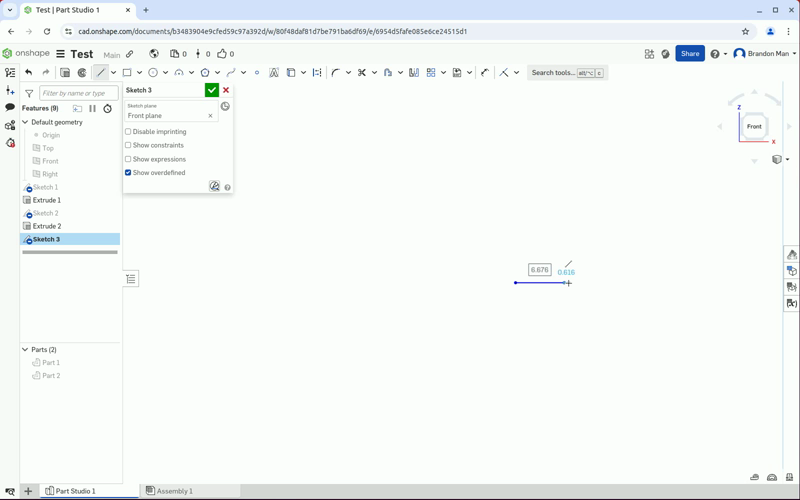
scroll(6)
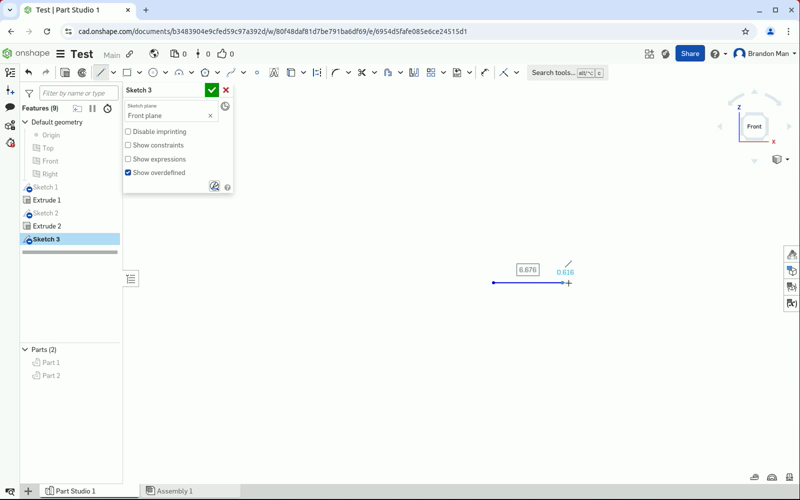
scroll(6)
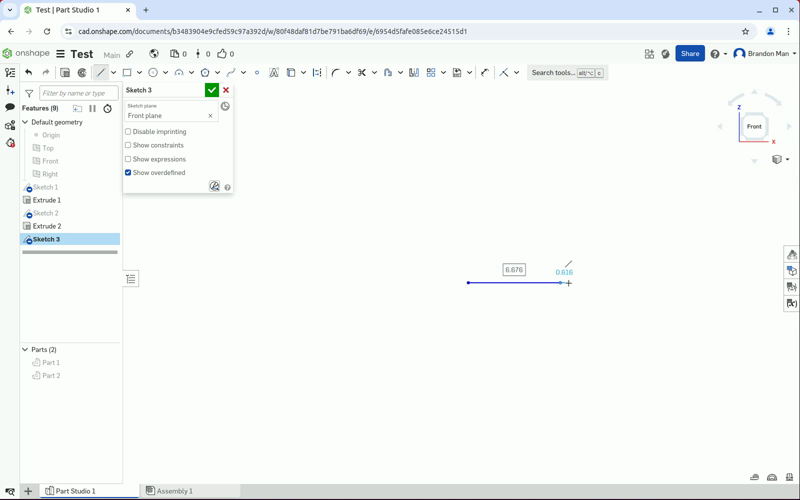
scroll(6)
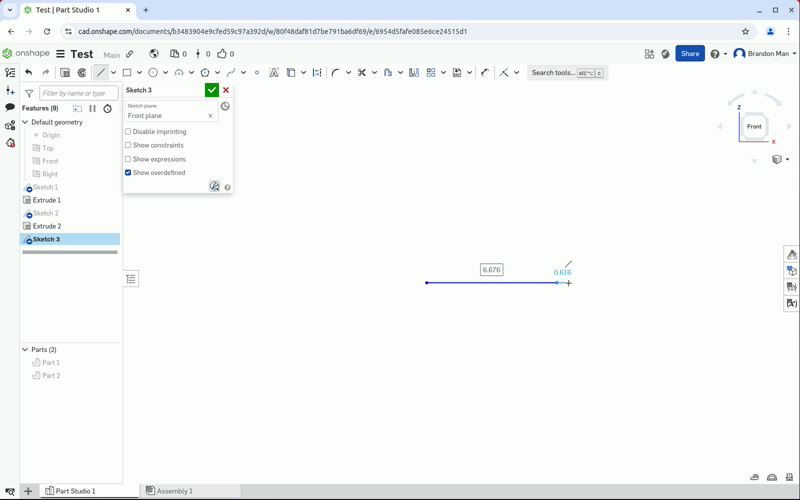
scroll(6)
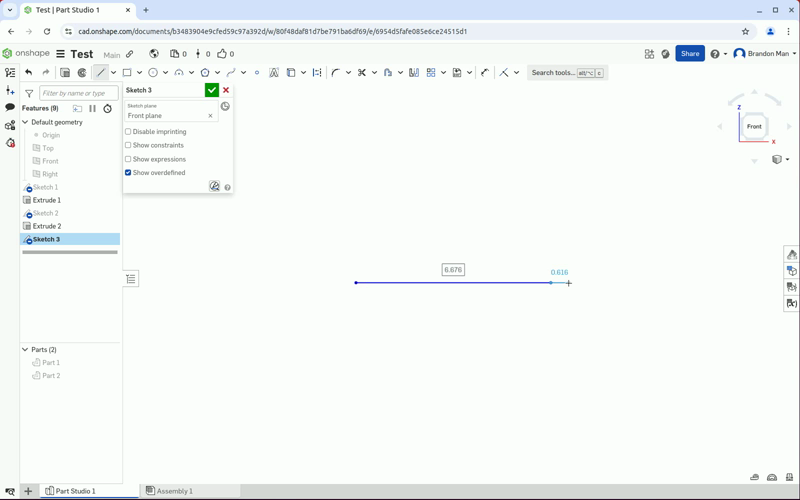
scroll(6)
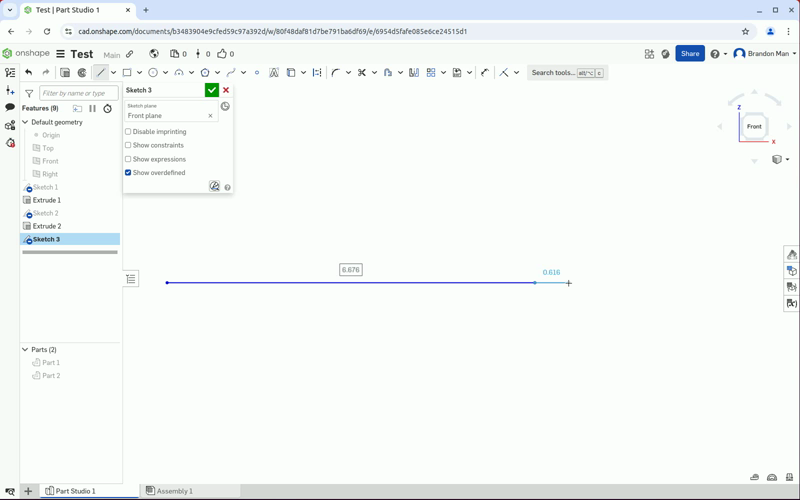
click(568, 282)
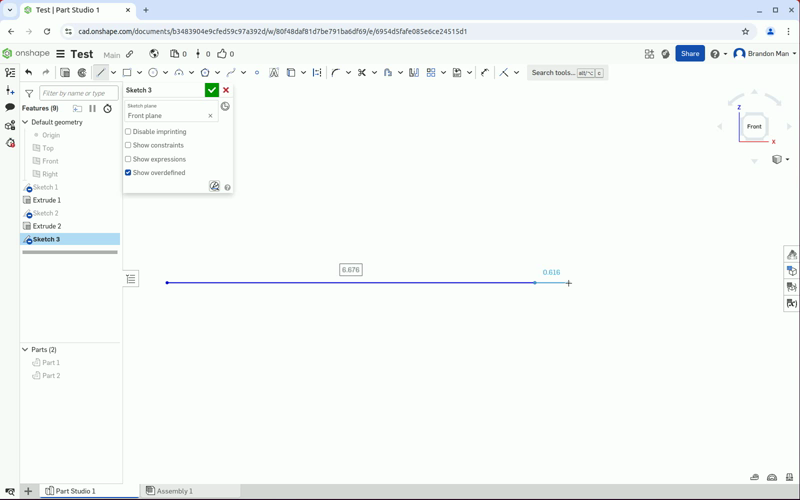
scroll(-6)
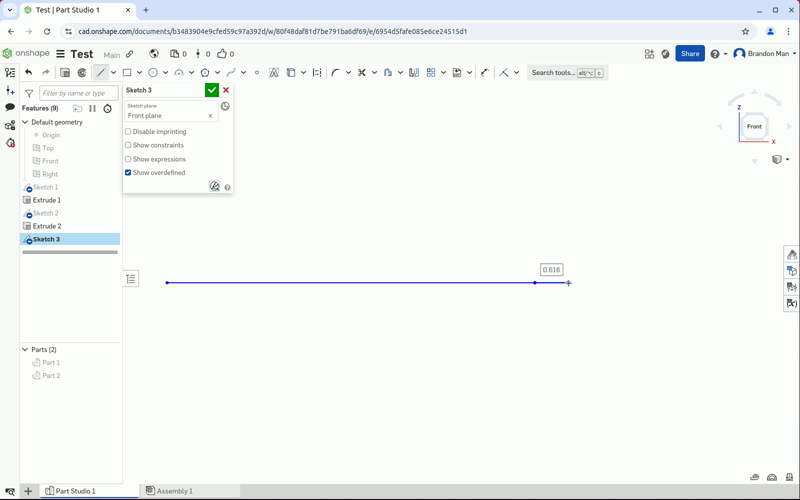
scroll(-6)
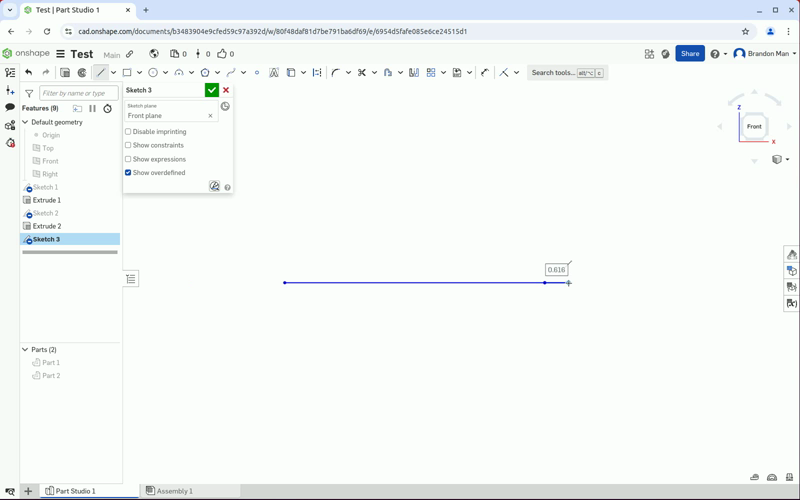
scroll(-6)
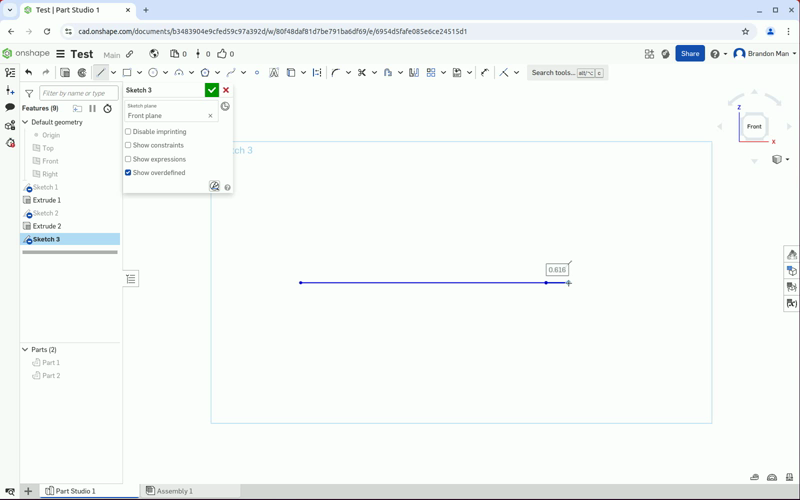
scroll(-6)
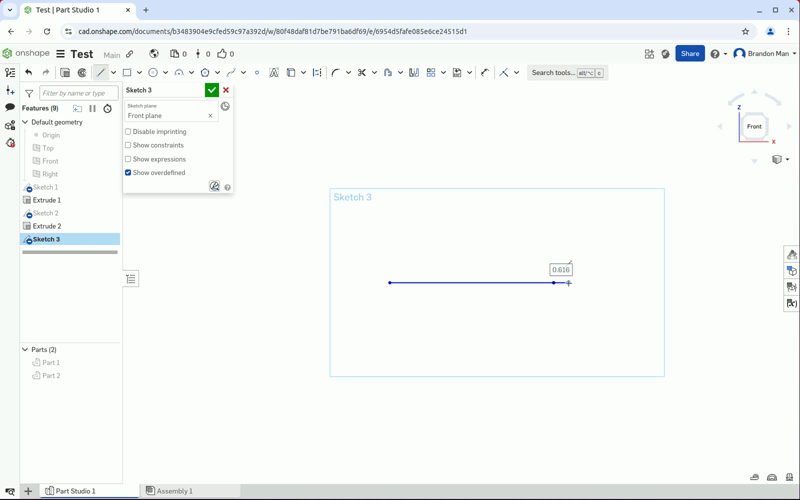
scroll(-6)
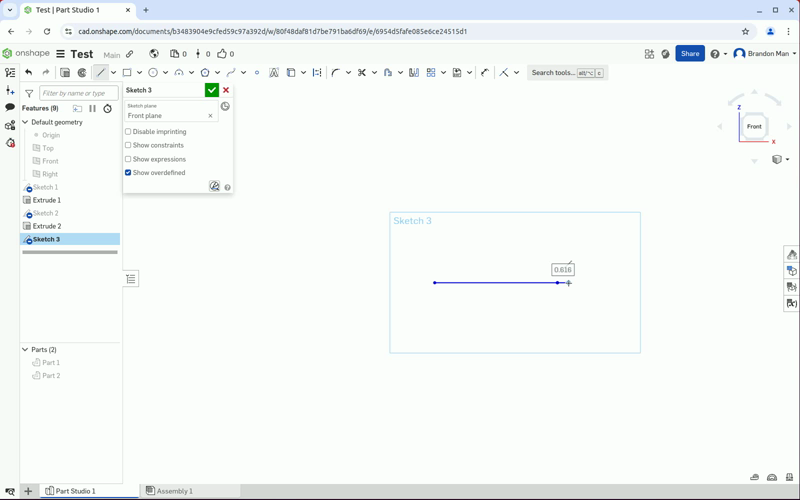
scroll(-6)
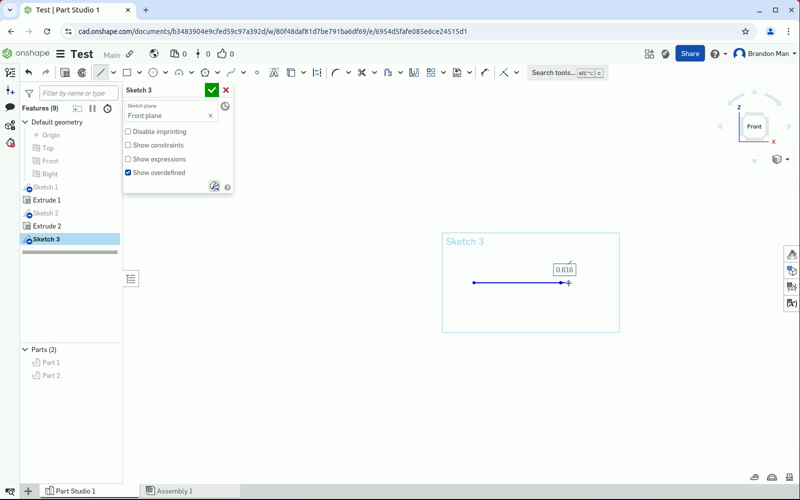
scroll(-6)
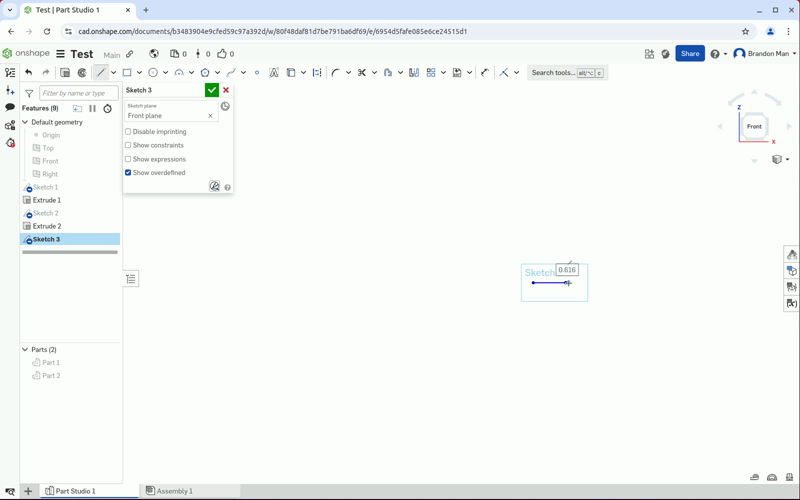
key_up(shift)
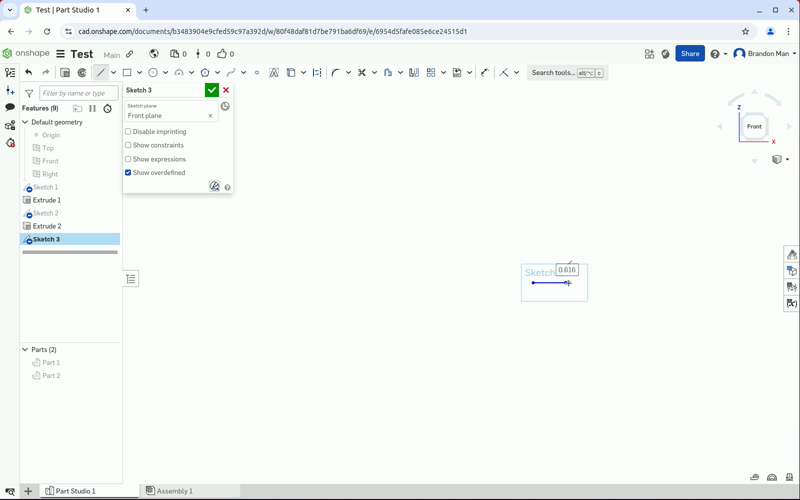
key(esc)
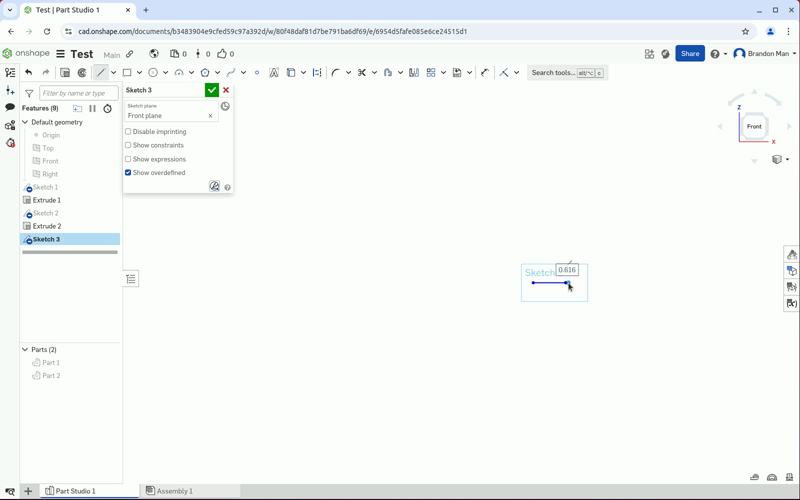
key(a)
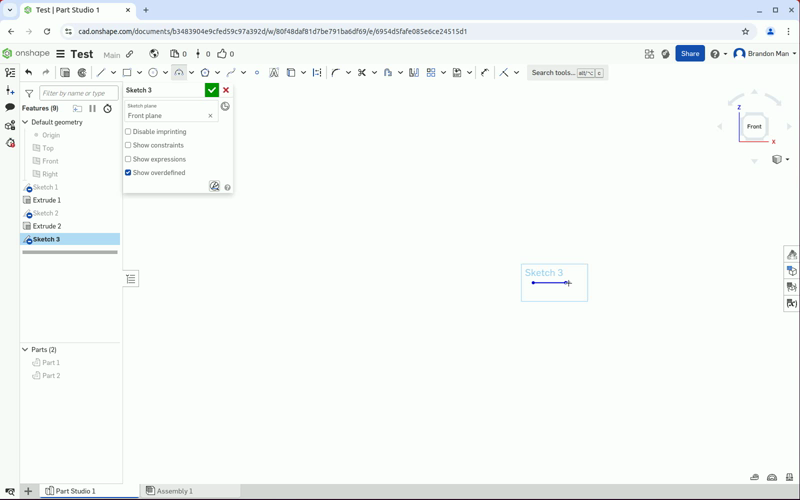
mouse_move(568, 282)
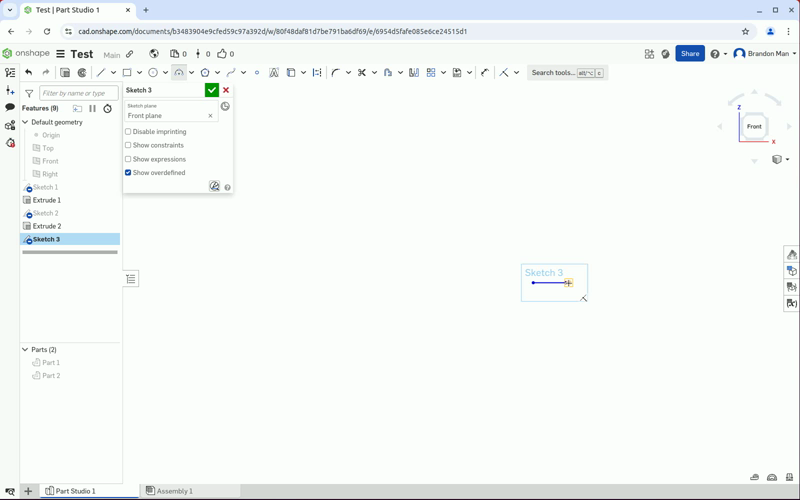
scroll(6)
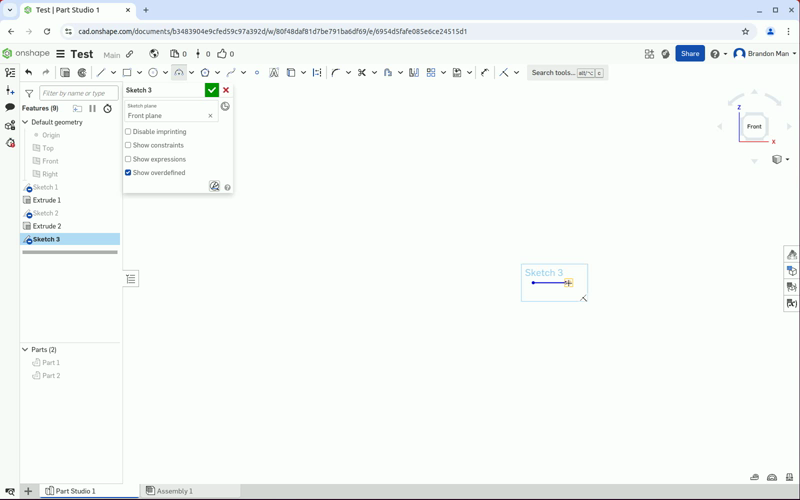
scroll(6)
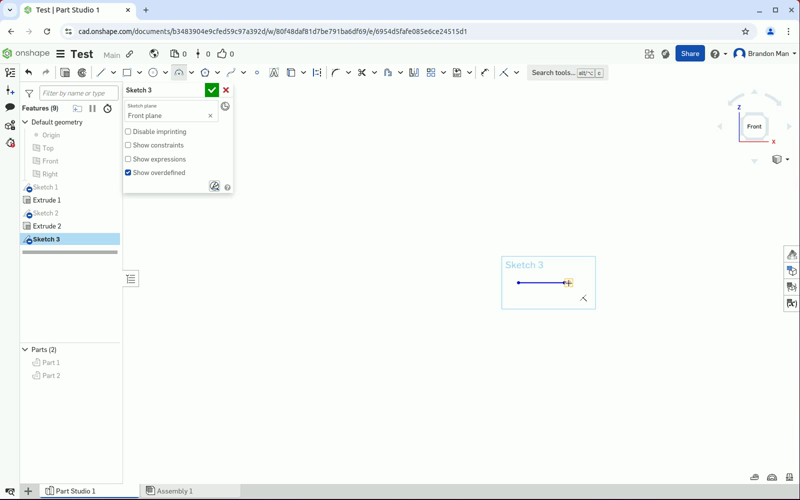
scroll(6)
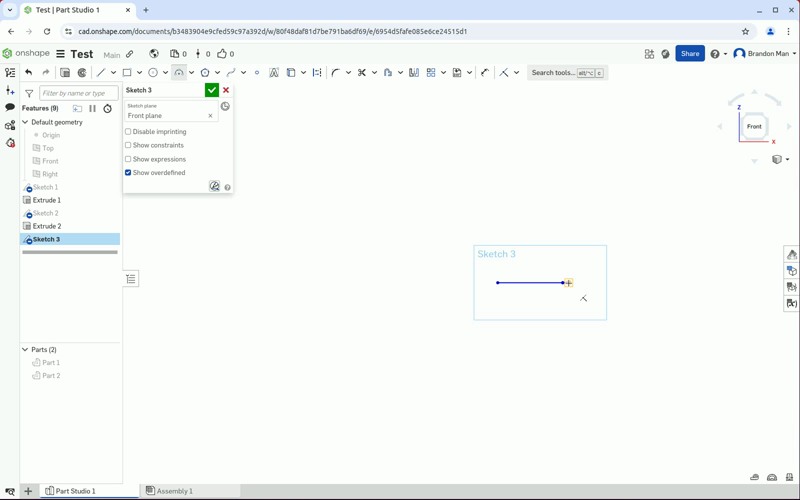
scroll(6)
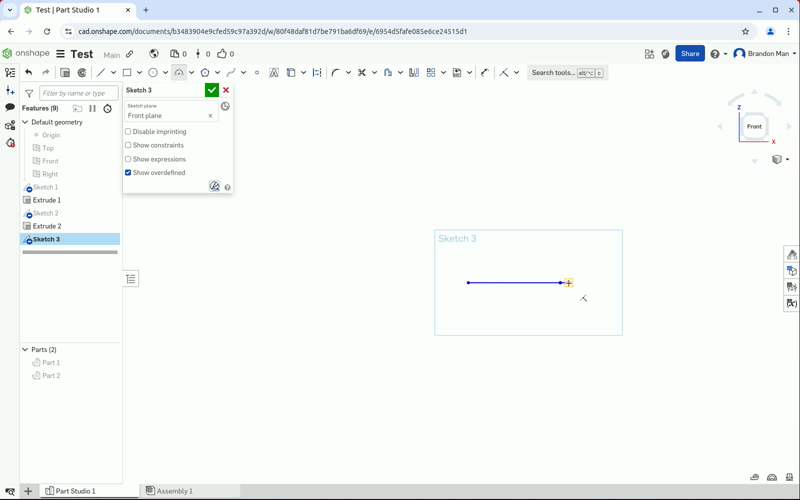
scroll(6)
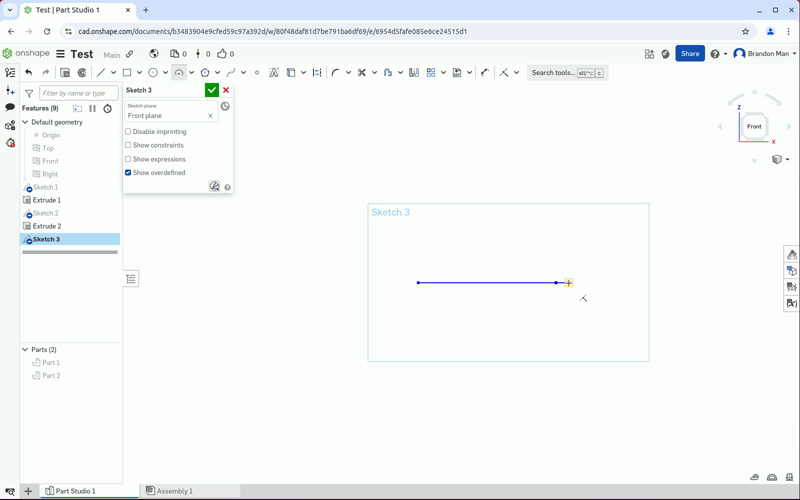
scroll(6)
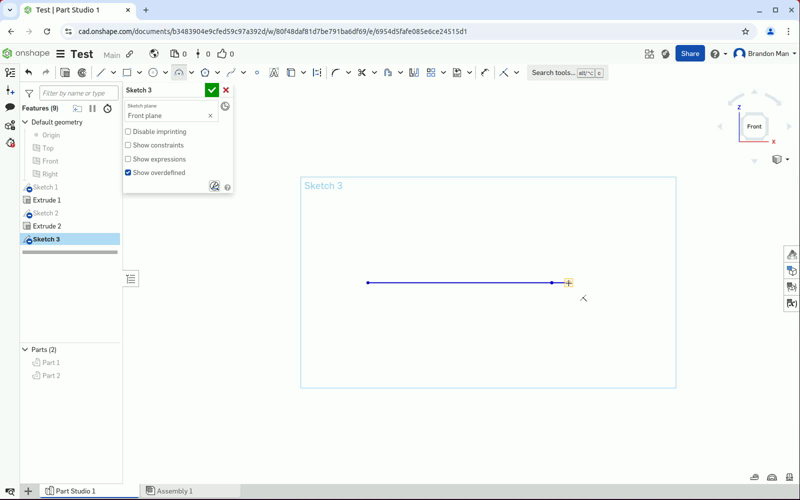
scroll(6)
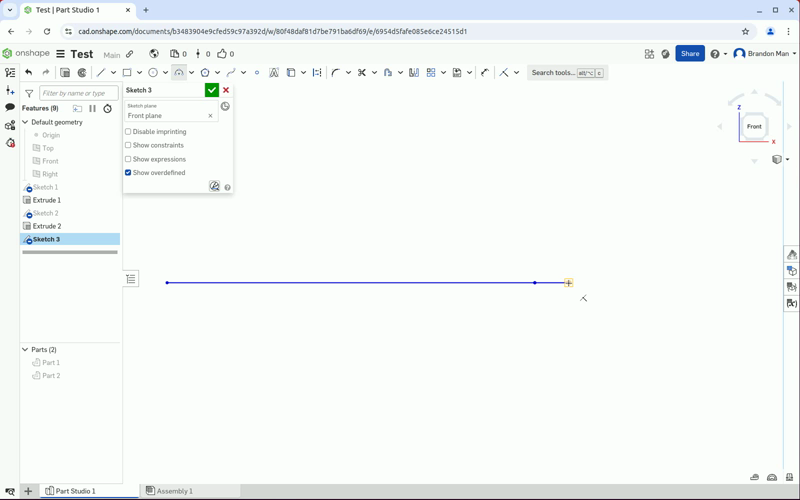
click(568, 282)
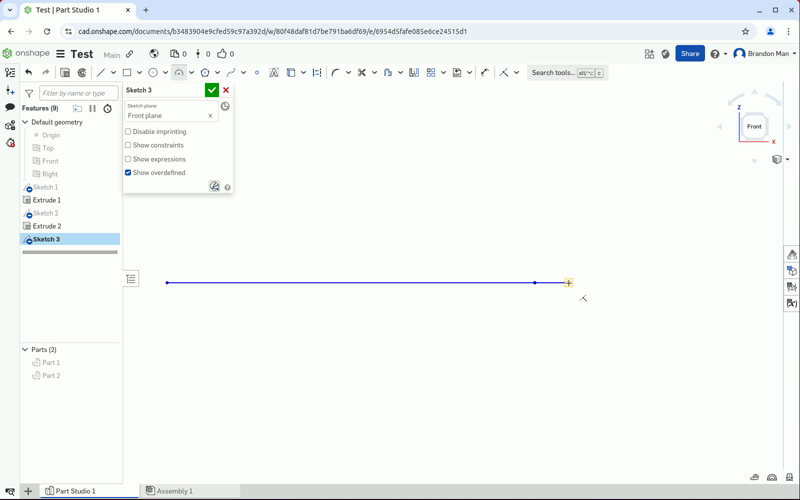
scroll(-6)
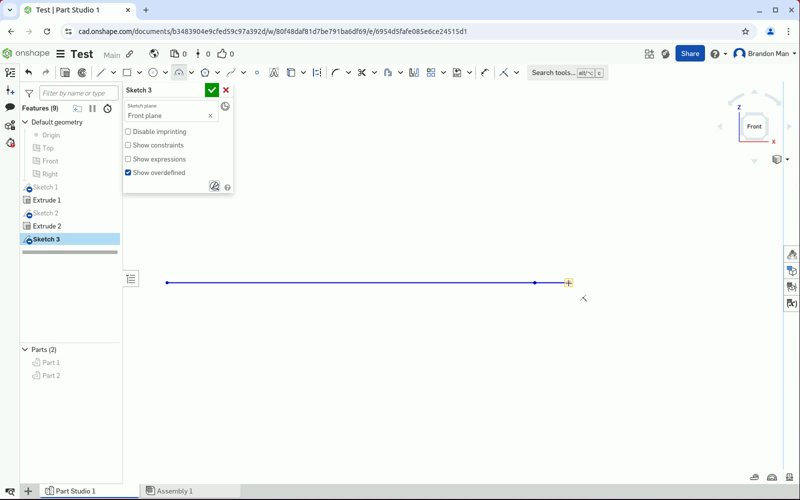
scroll(-6)
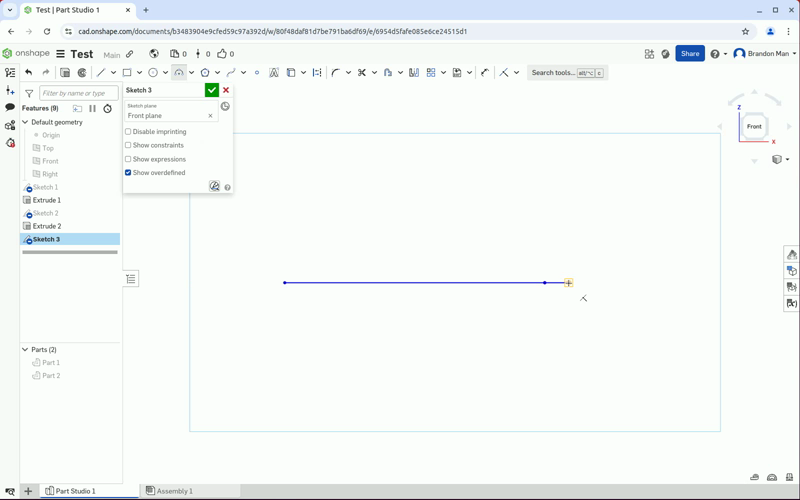
scroll(-6)
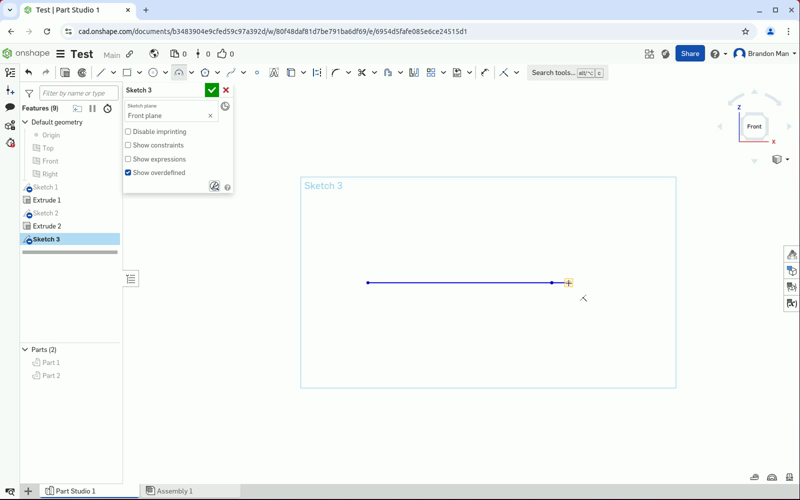
scroll(-6)
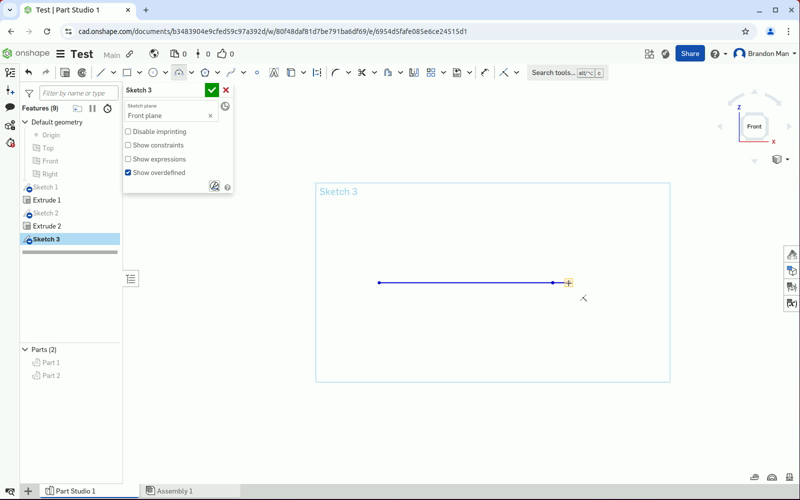
scroll(-6)
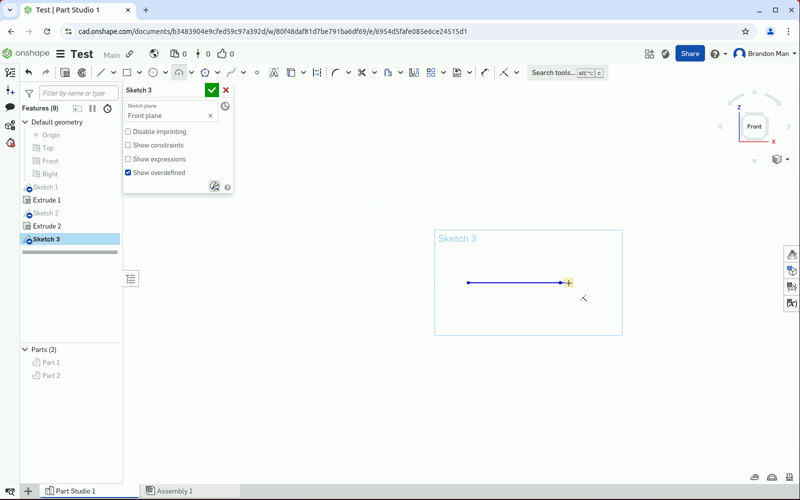
scroll(-6)
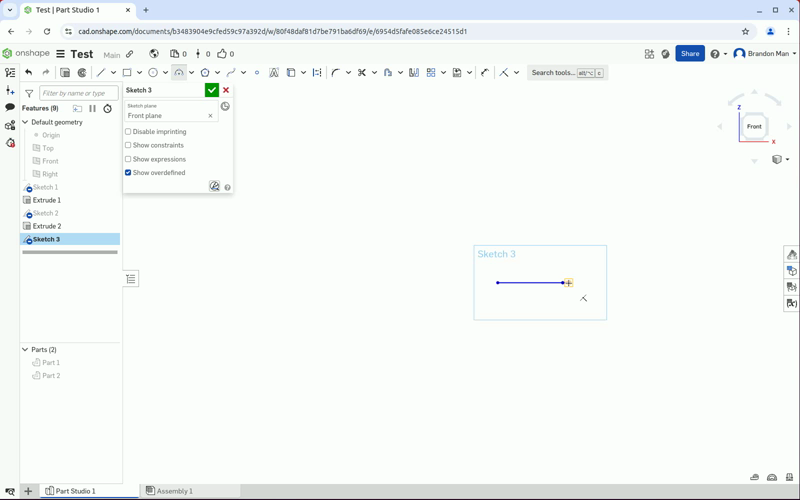
scroll(-6)
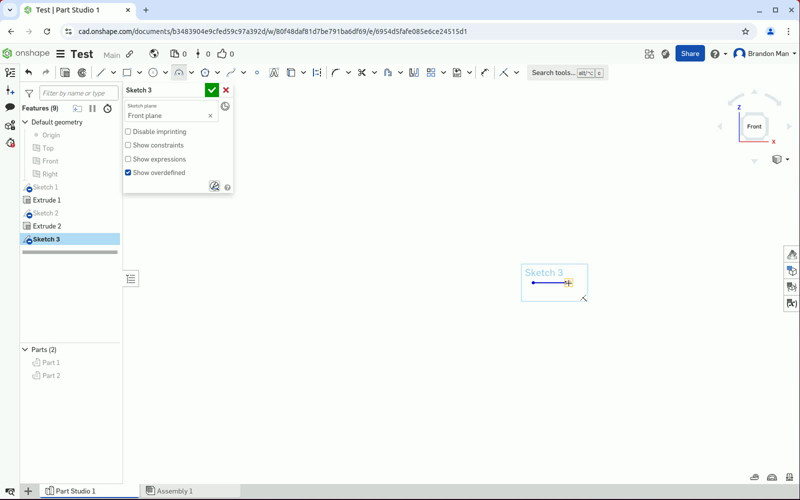
key_down(shift)
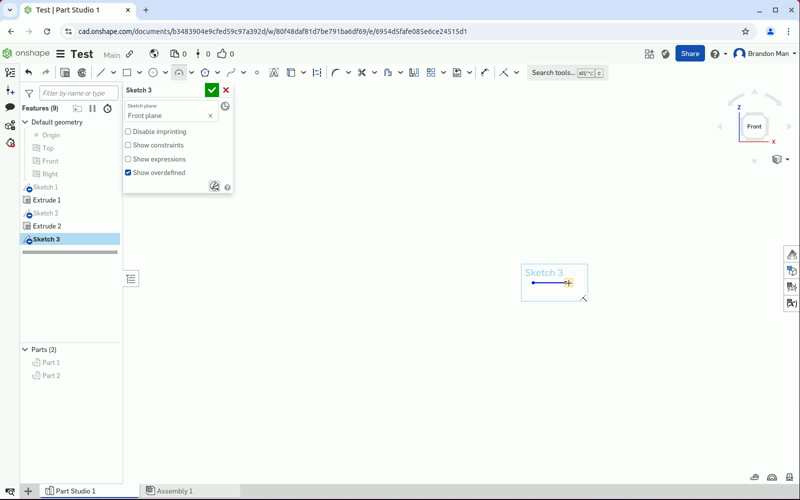
mouse_move(573, 277)
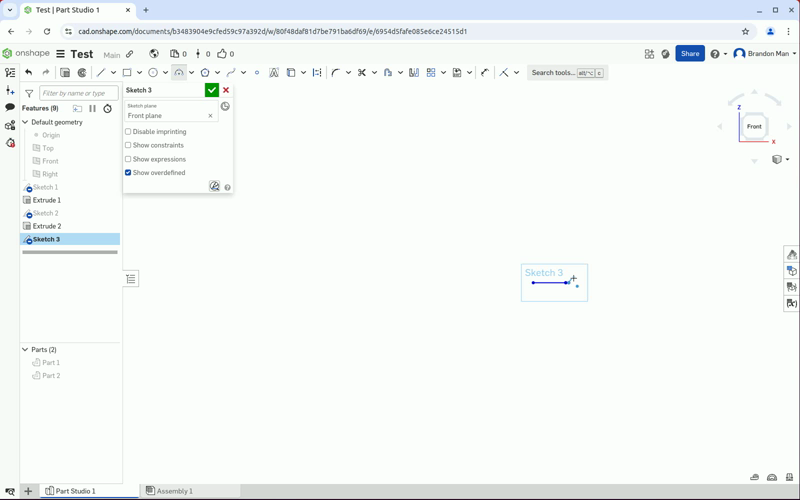
scroll(6)
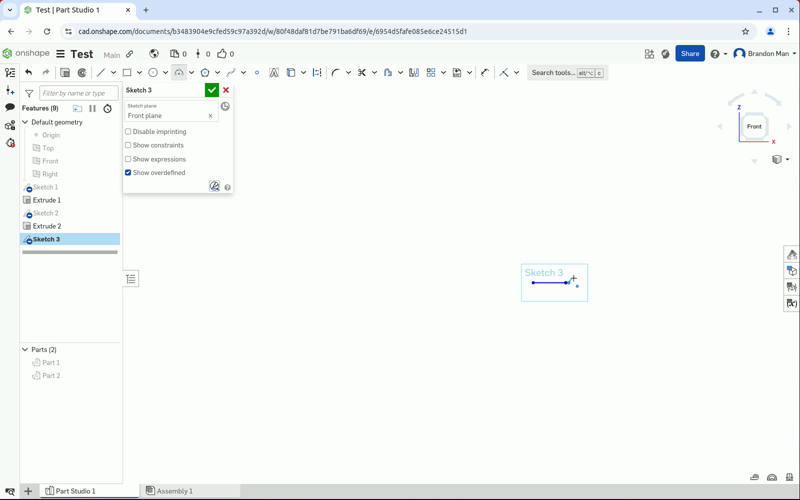
scroll(6)
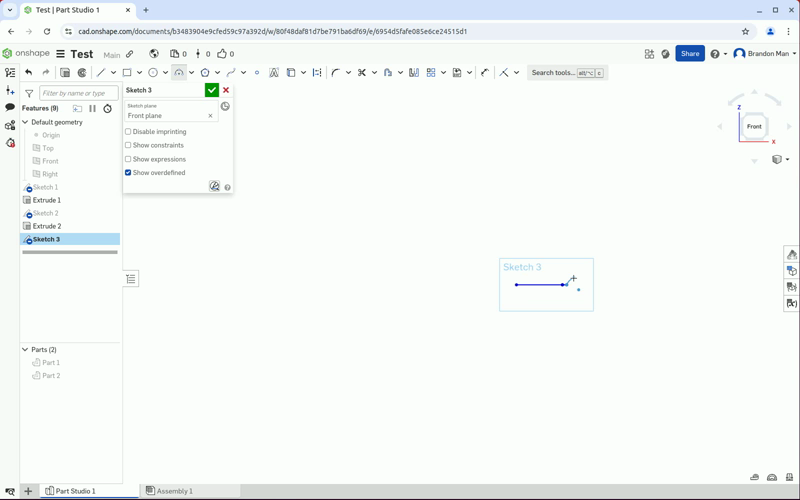
scroll(6)
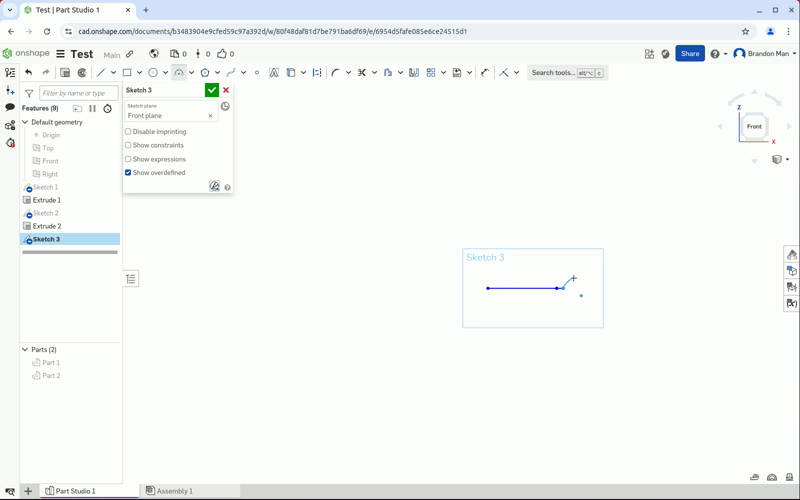
scroll(6)
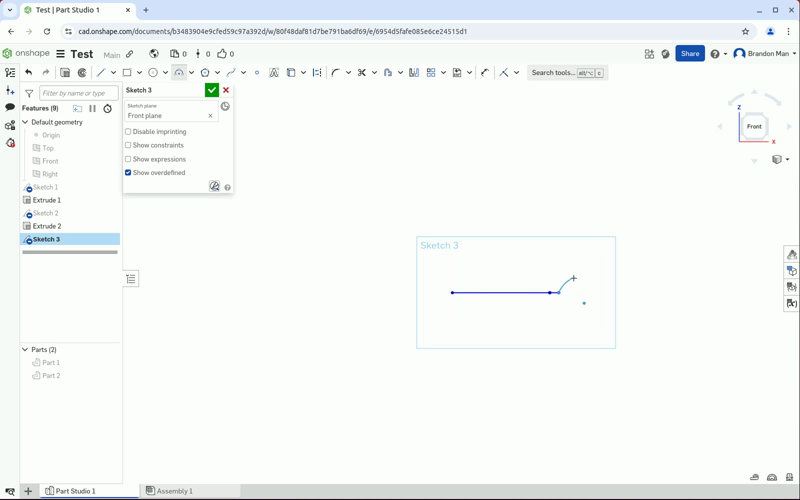
scroll(6)
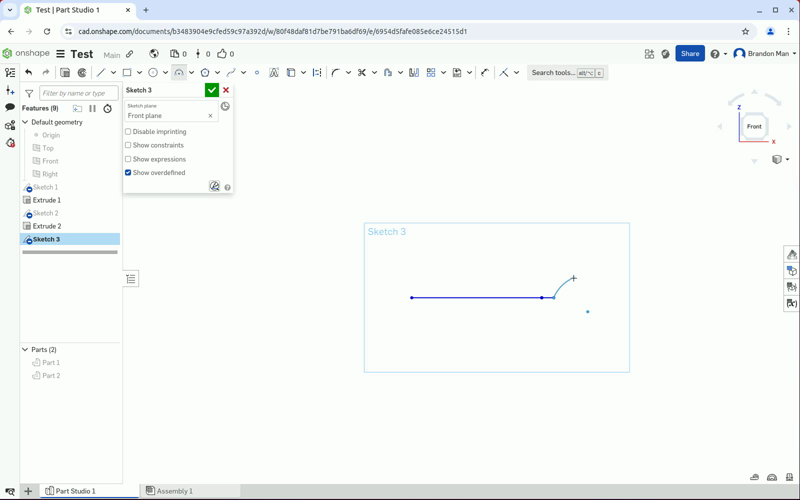
scroll(6)
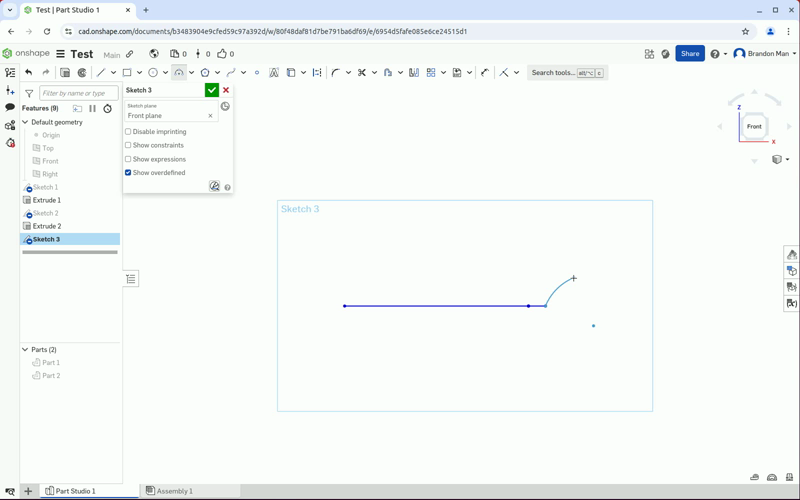
scroll(6)
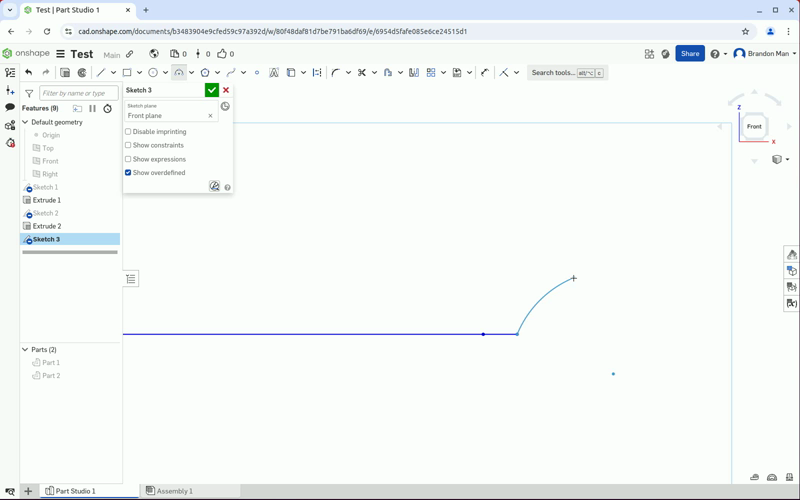
click(573, 277)
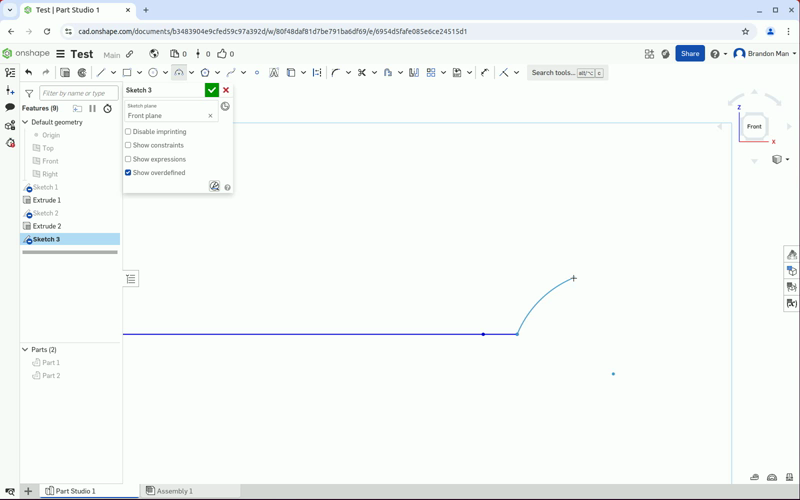
scroll(-6)
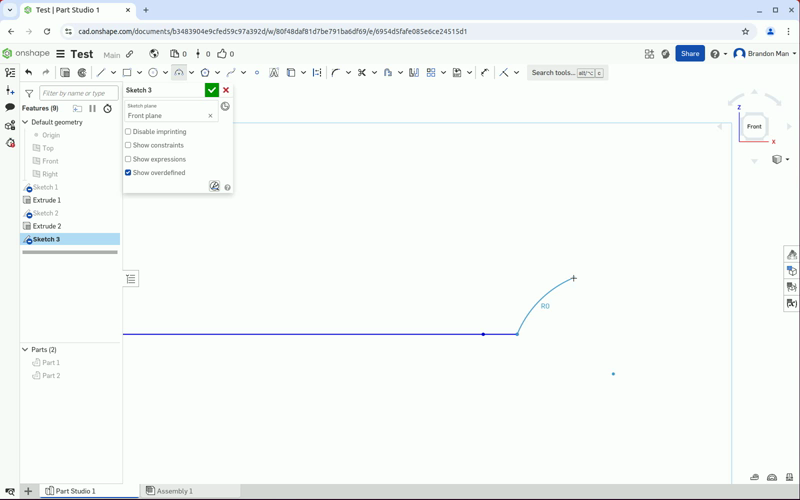
scroll(-6)
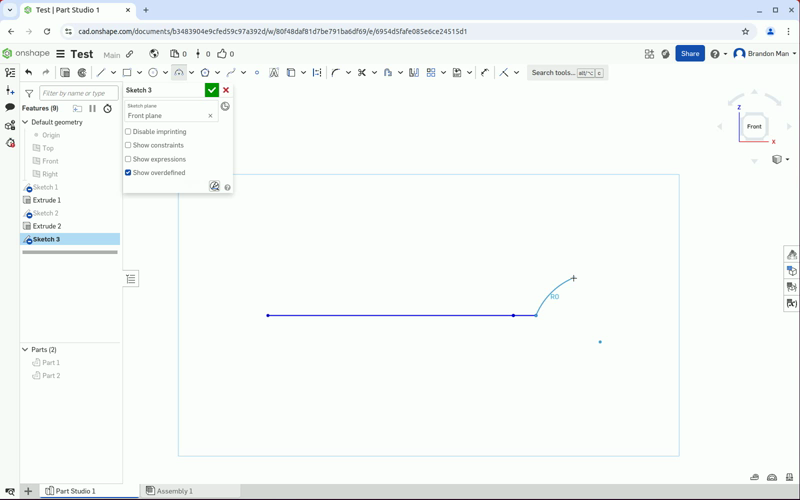
scroll(-6)
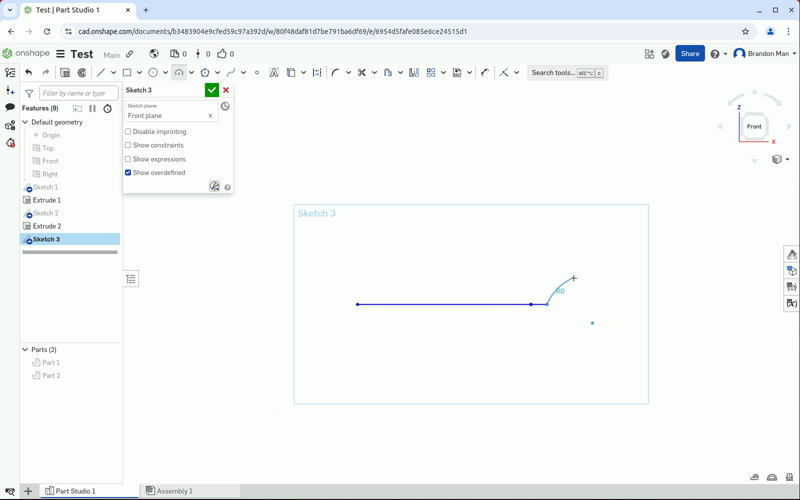
scroll(-6)
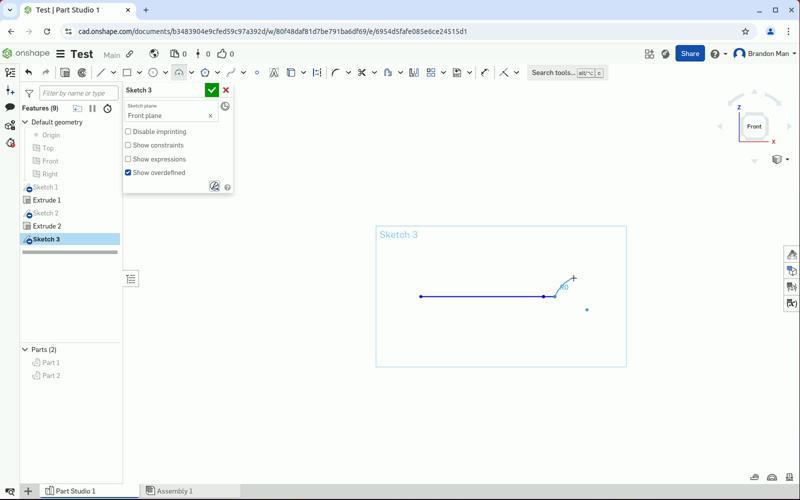
scroll(-6)
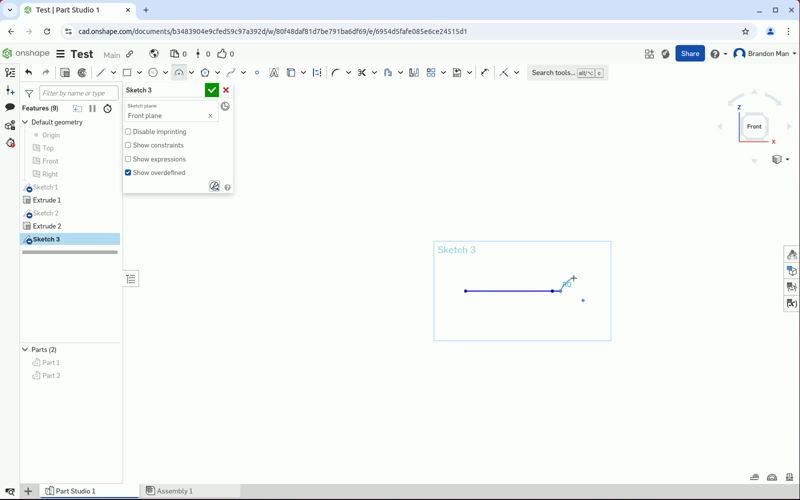
scroll(-6)
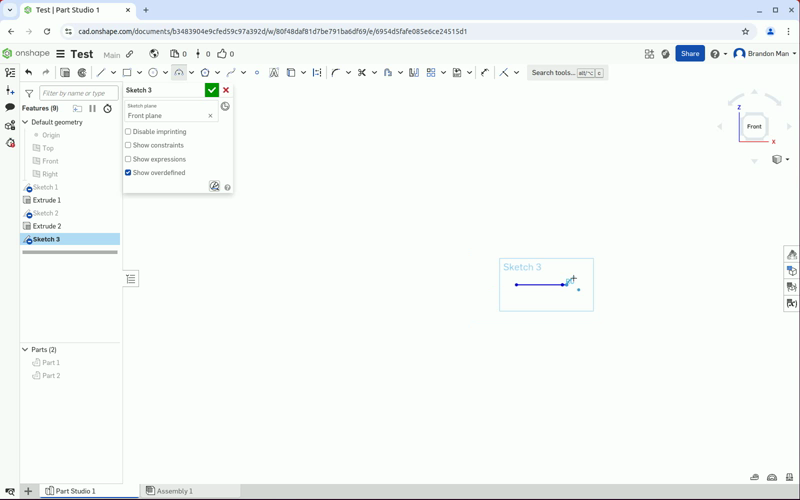
scroll(-6)
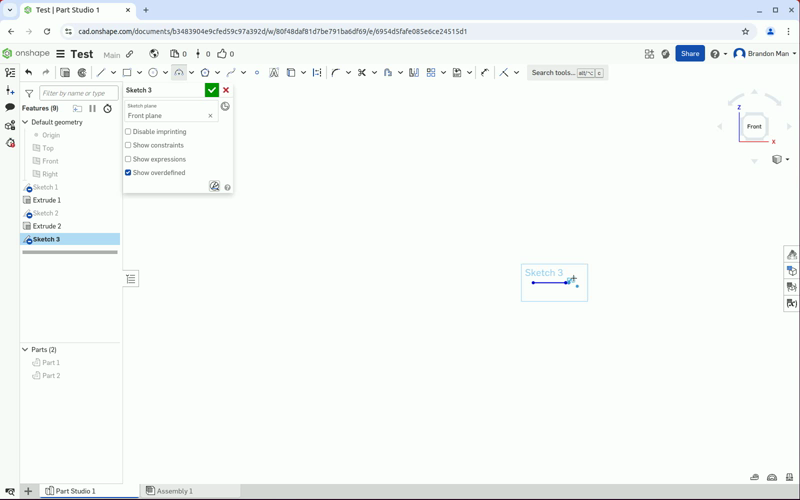
mouse_move(572, 281)
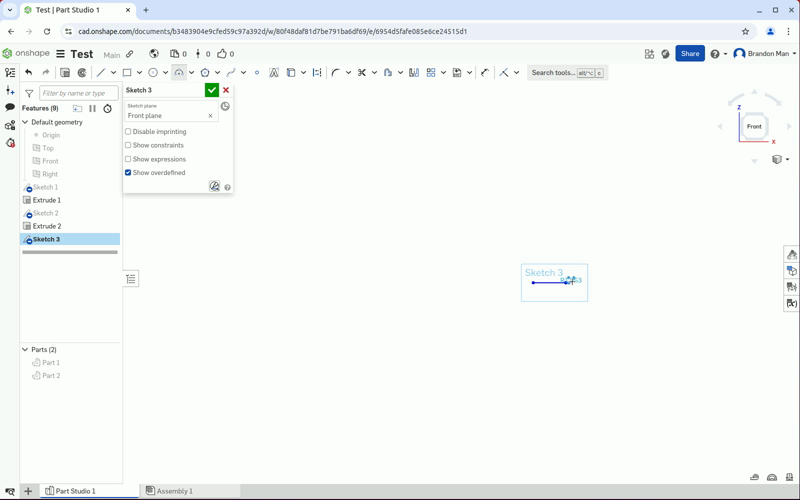
scroll(6)
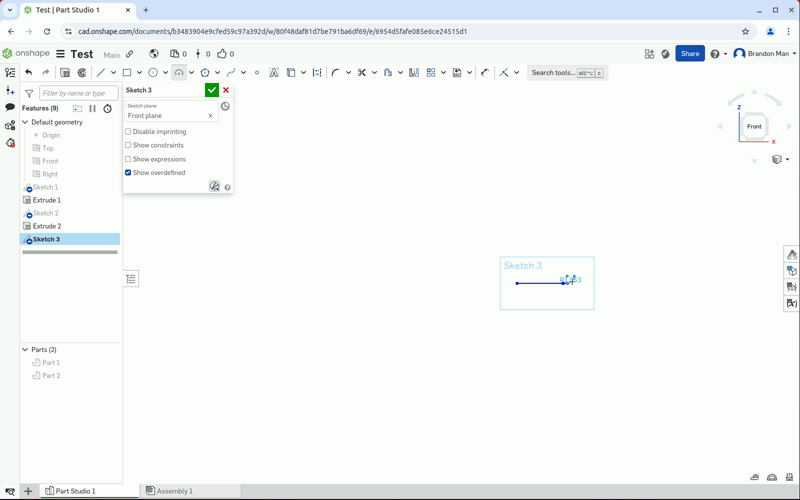
scroll(6)
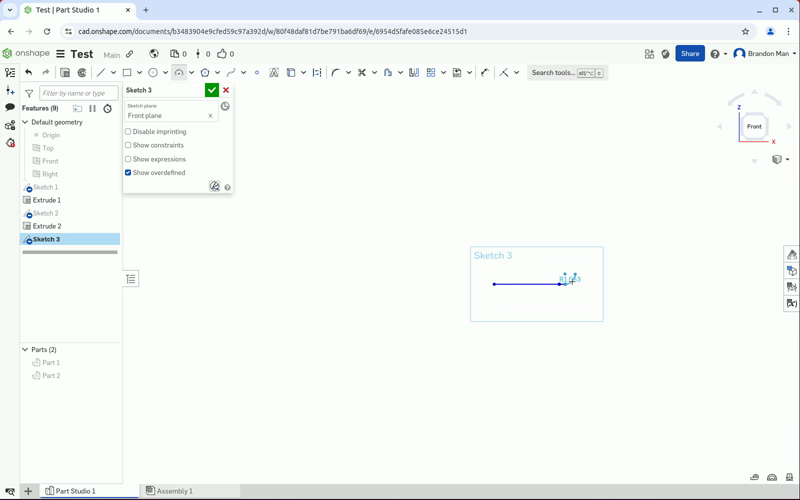
scroll(6)
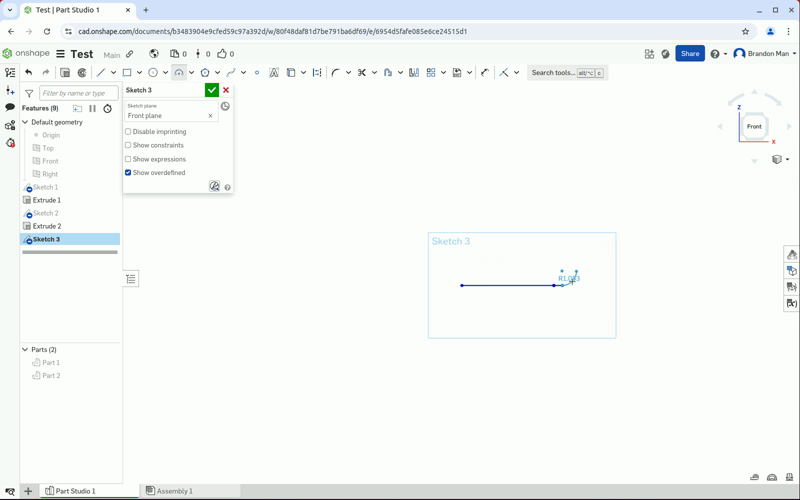
scroll(6)
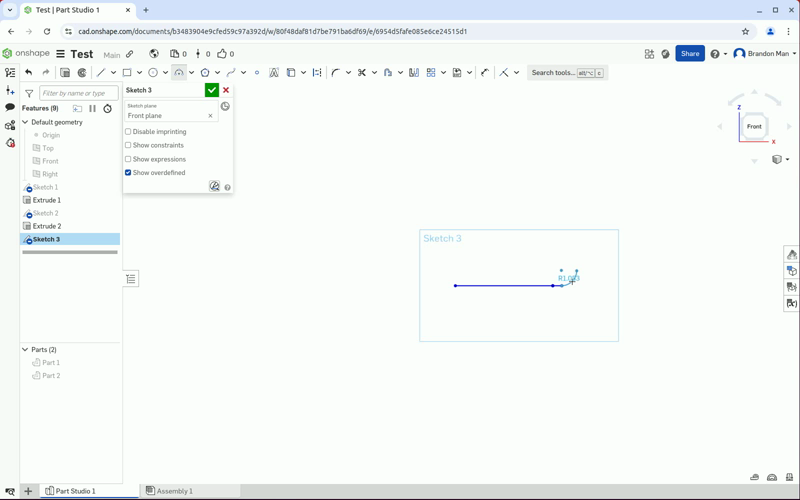
scroll(6)
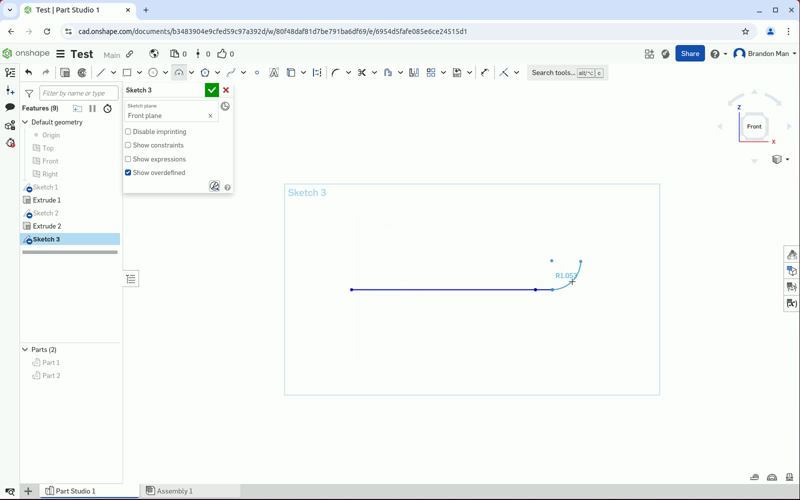
scroll(6)
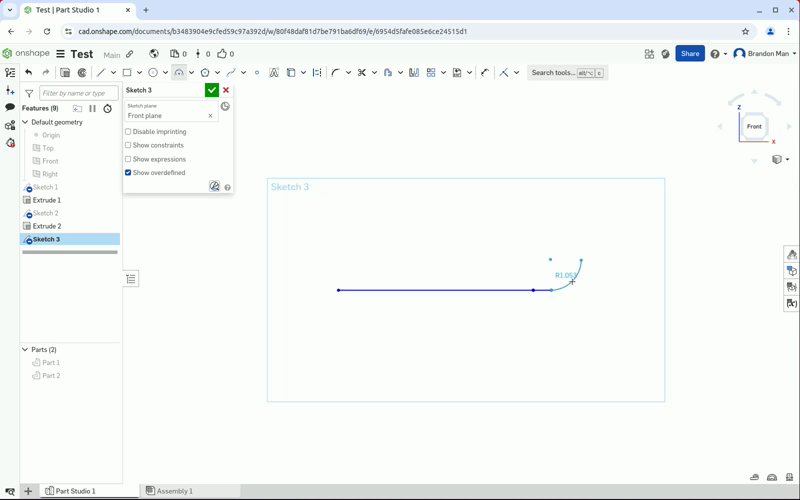
scroll(6)
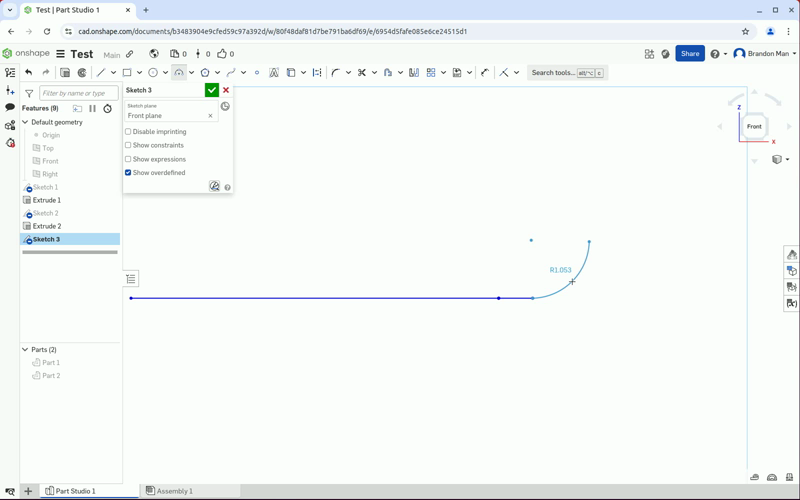
click(572, 281)
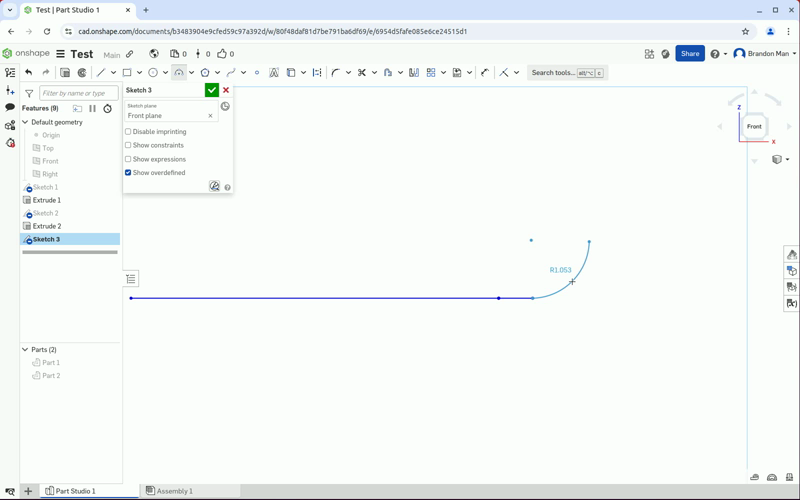
scroll(-6)
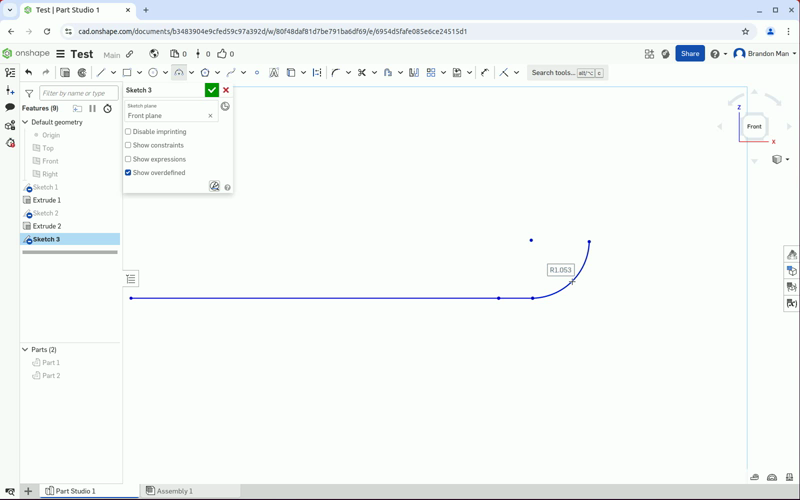
scroll(-6)
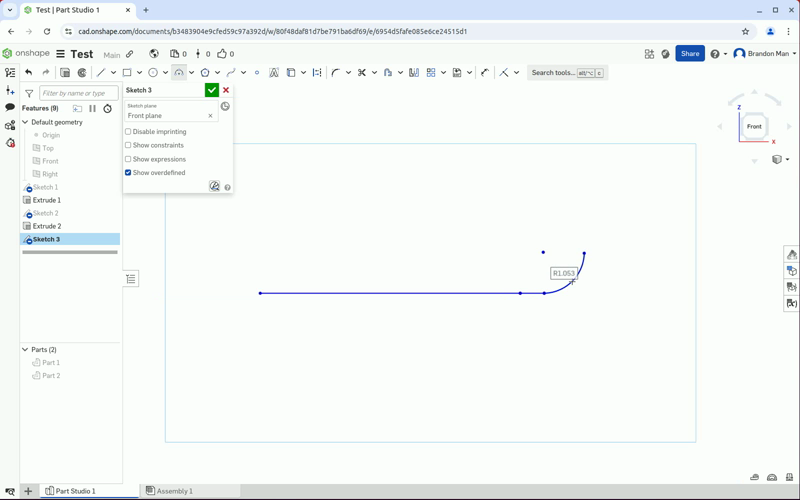
scroll(-6)
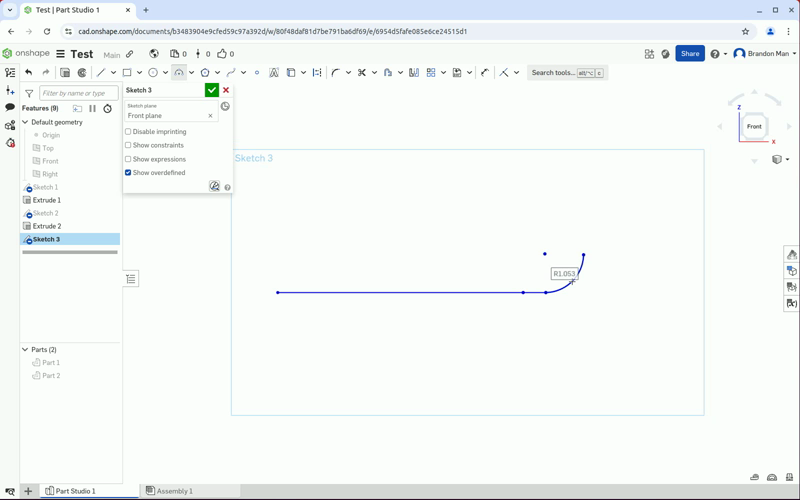
scroll(-6)
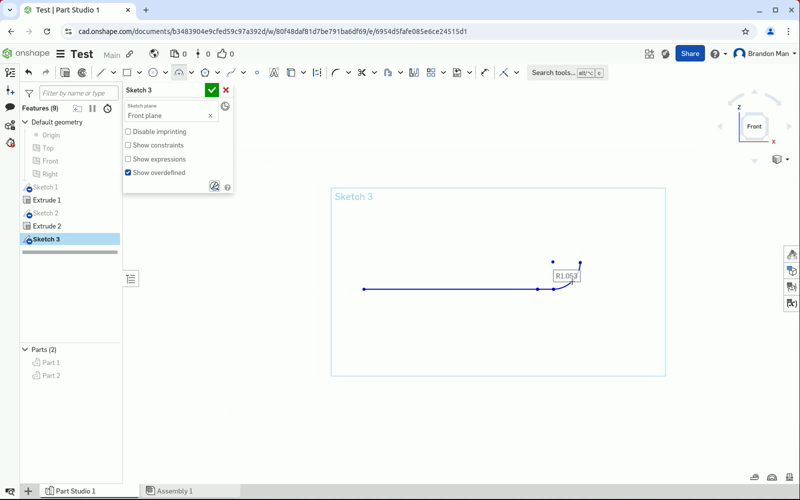
scroll(-6)
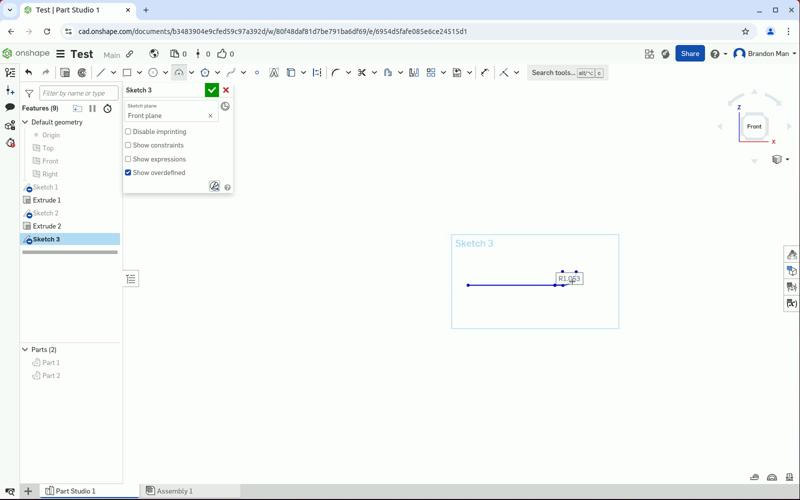
scroll(-6)
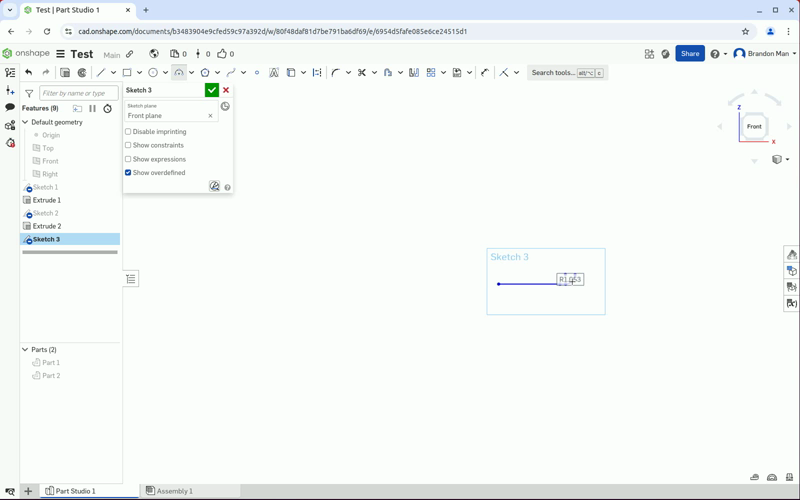
scroll(-6)
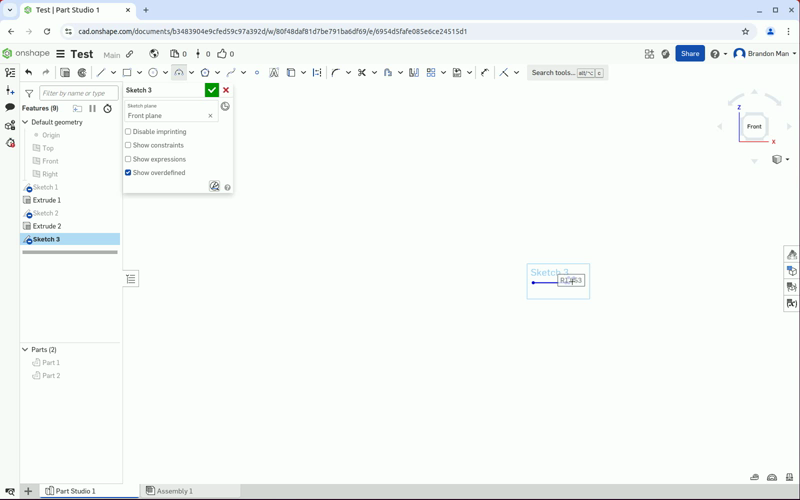
key_up(shift)
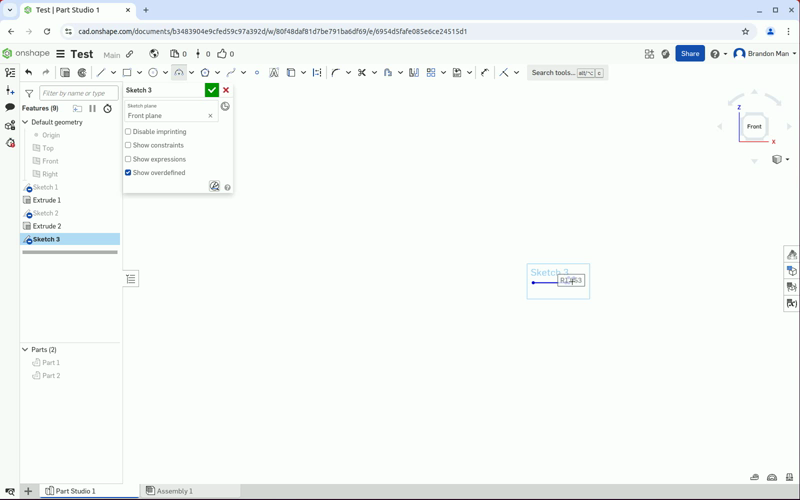
key(esc)
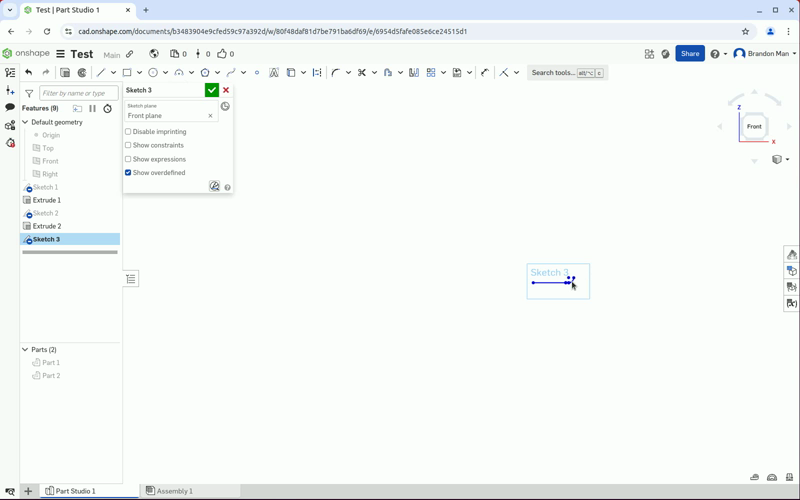
key(l)
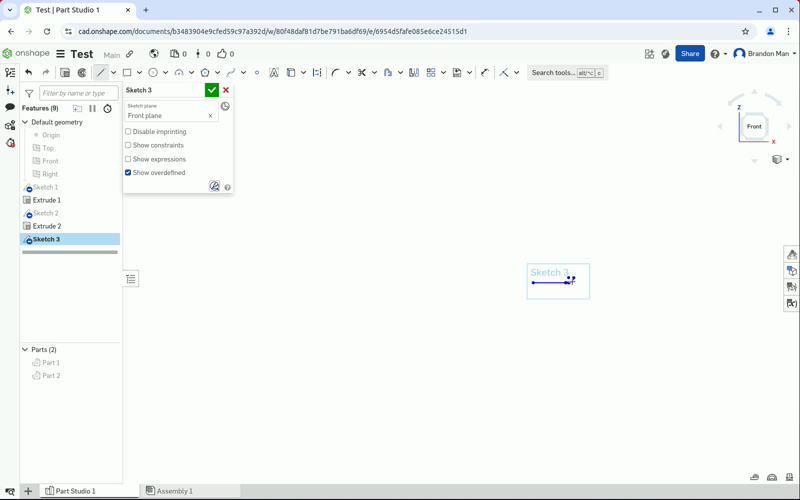
mouse_move(573, 277)
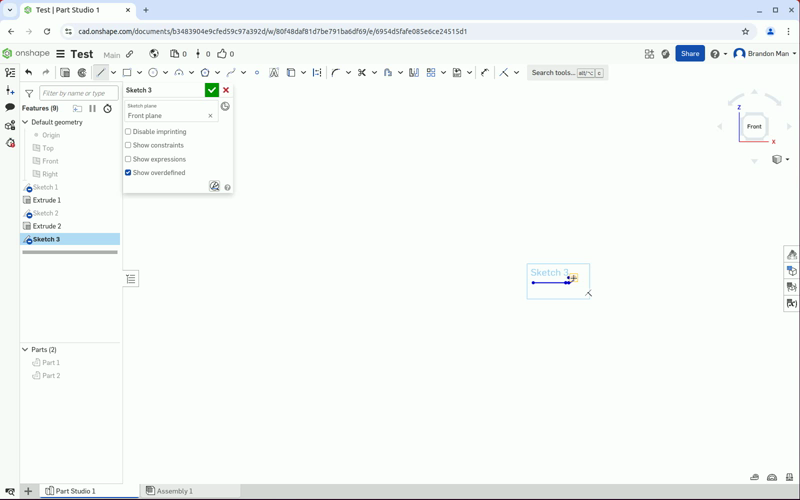
scroll(6)
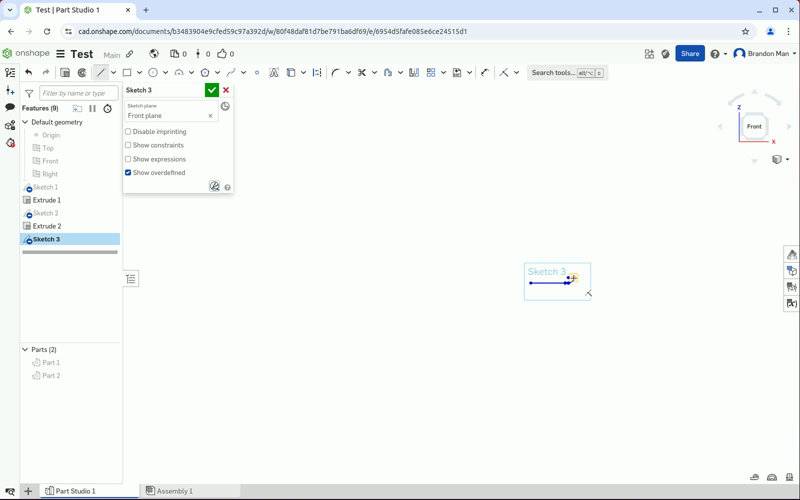
scroll(6)
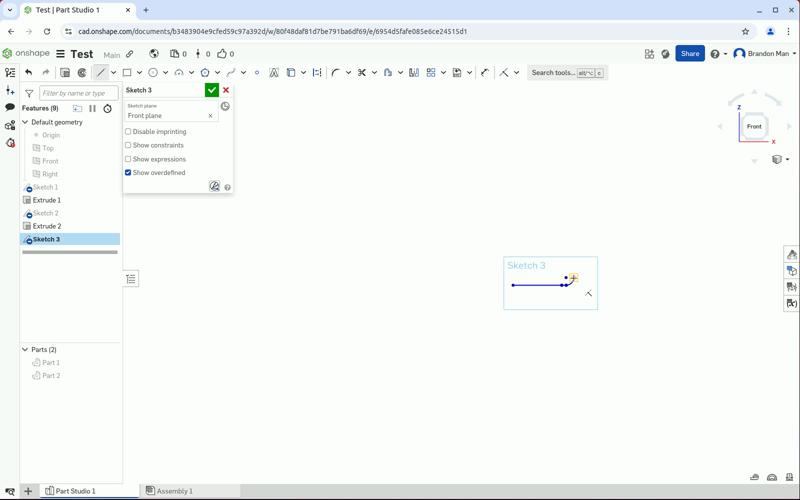
scroll(6)
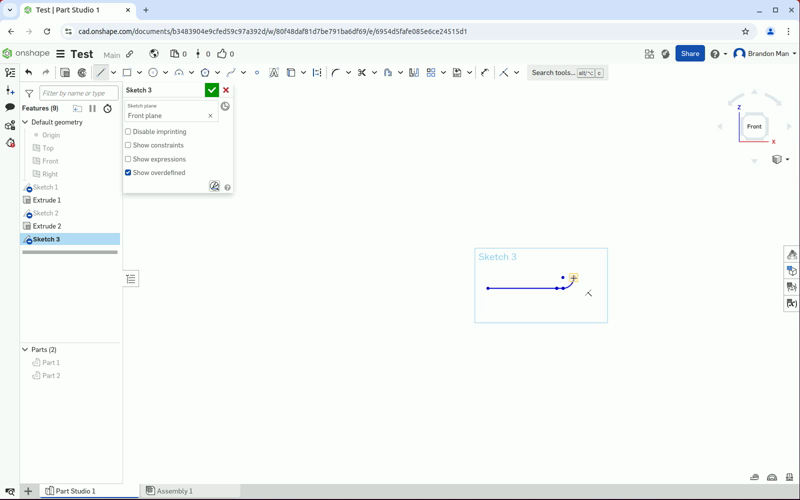
scroll(6)
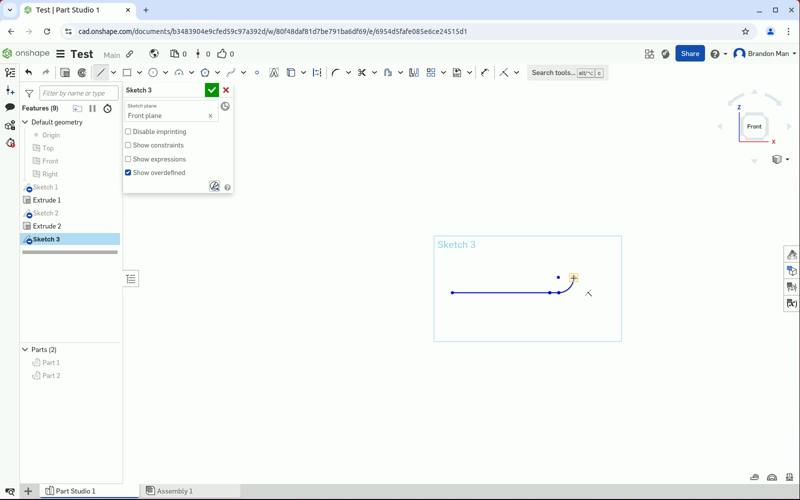
scroll(6)
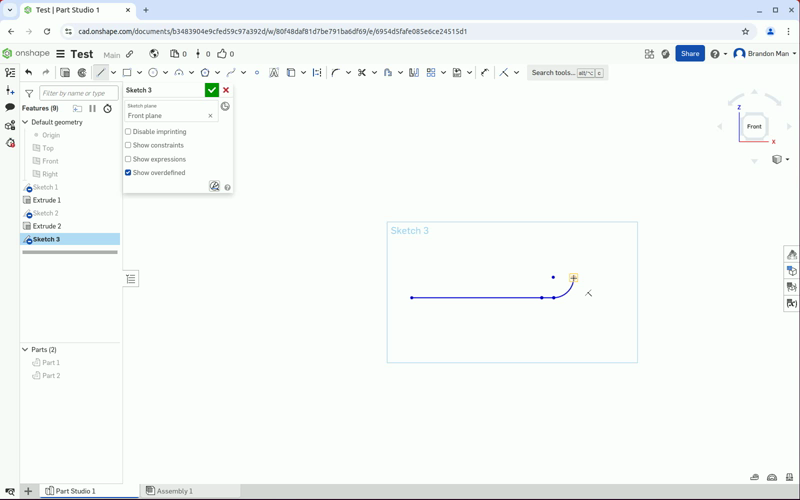
scroll(6)
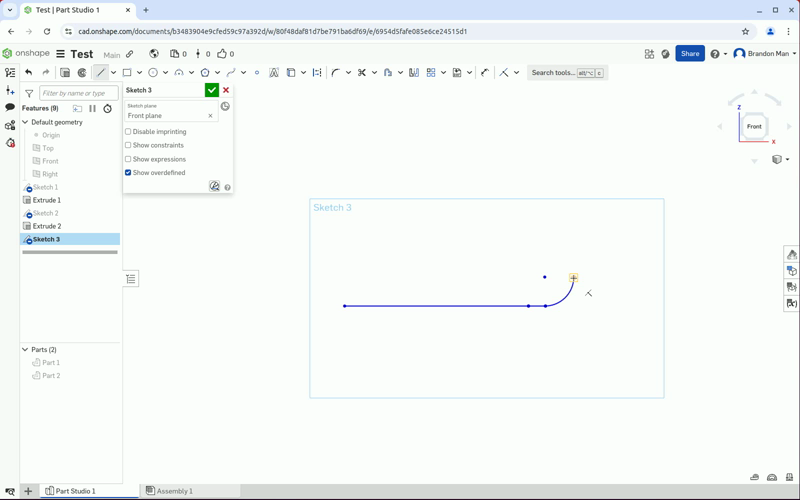
scroll(6)
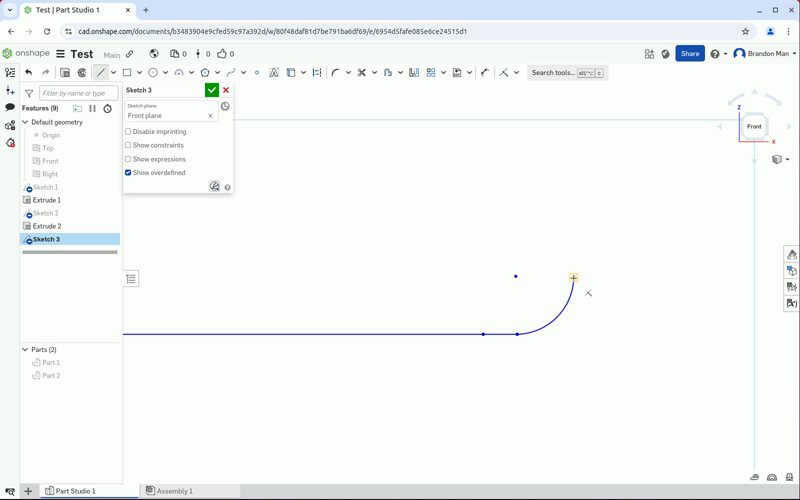
click(573, 277)
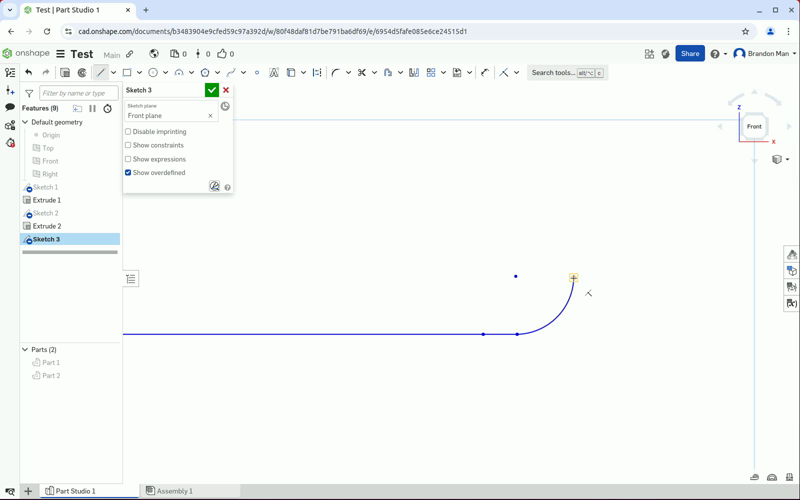
scroll(-6)
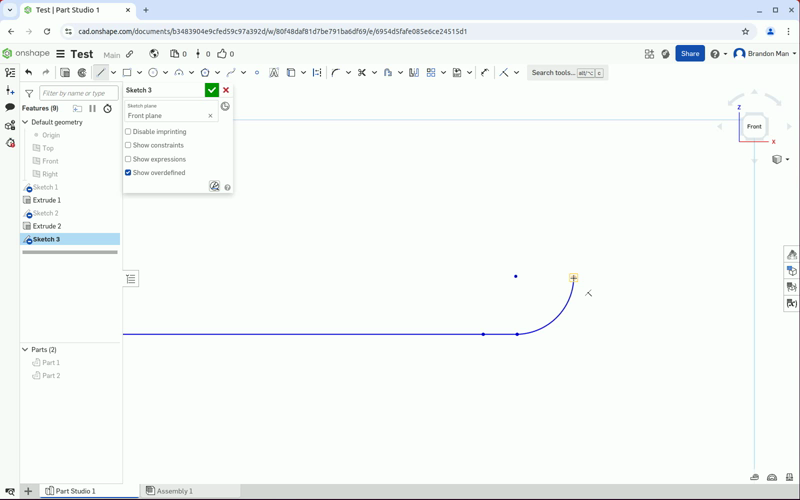
scroll(-6)
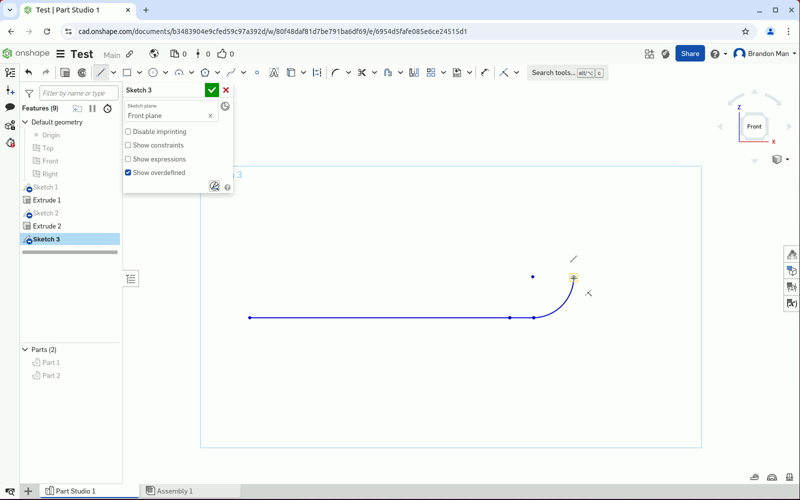
scroll(-6)
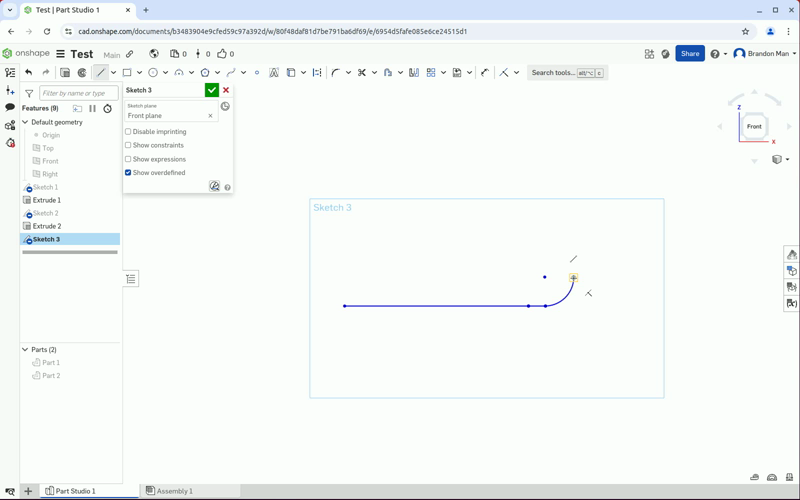
scroll(-6)
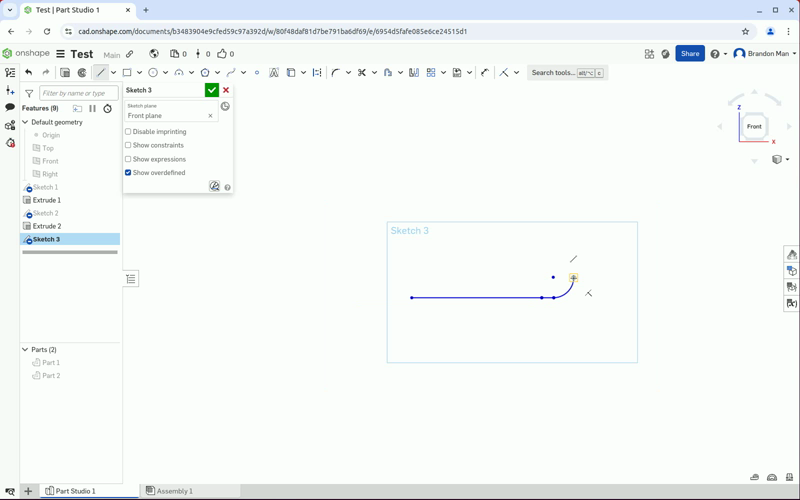
scroll(-6)
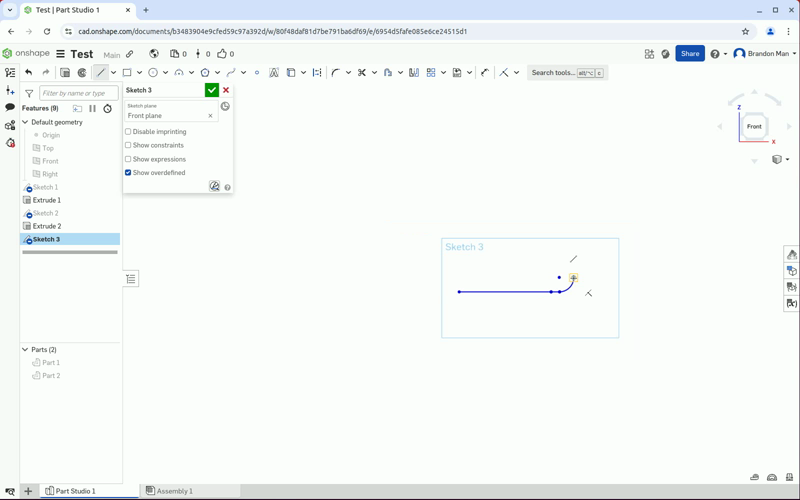
scroll(-6)
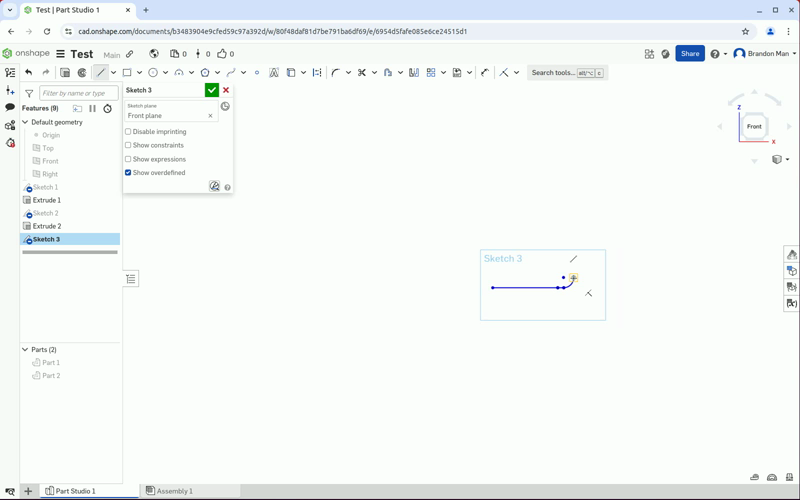
scroll(-6)
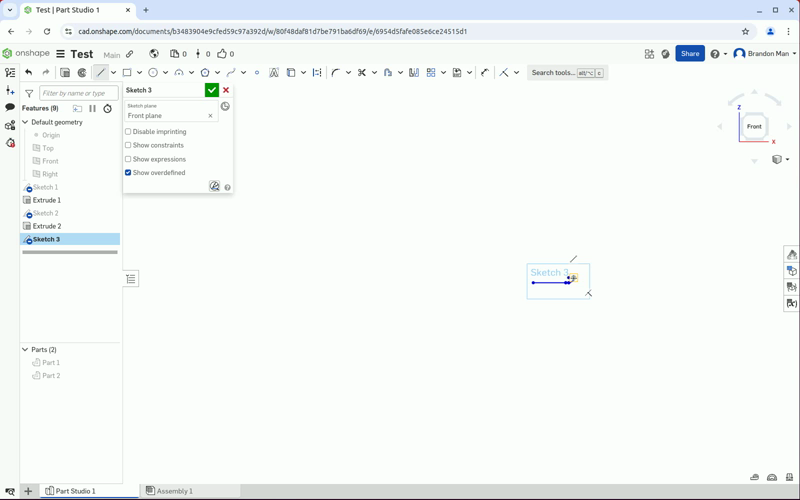
key_down(shift)
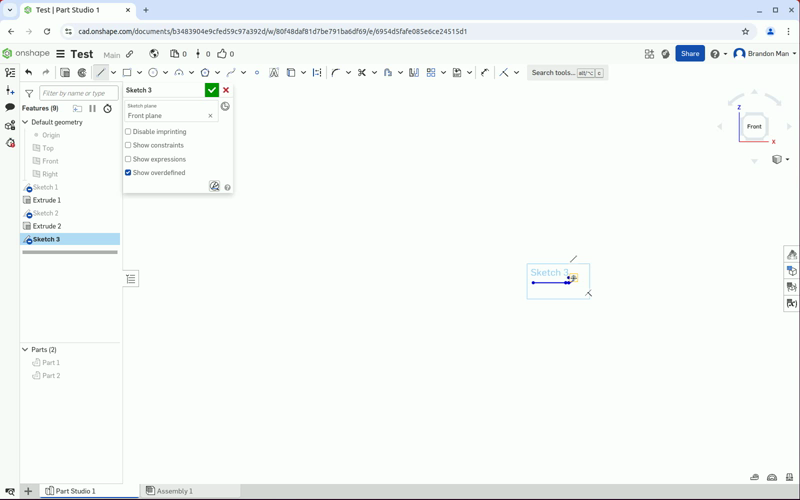
mouse_move(589, 277)
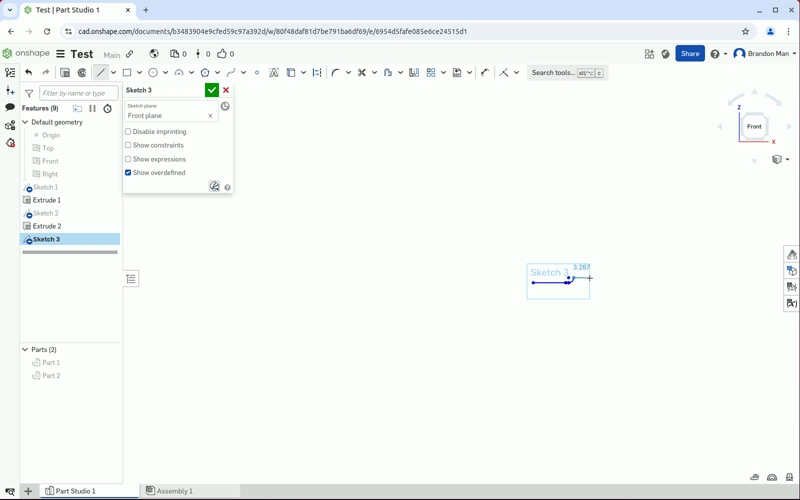
mouse_move(573, 270)
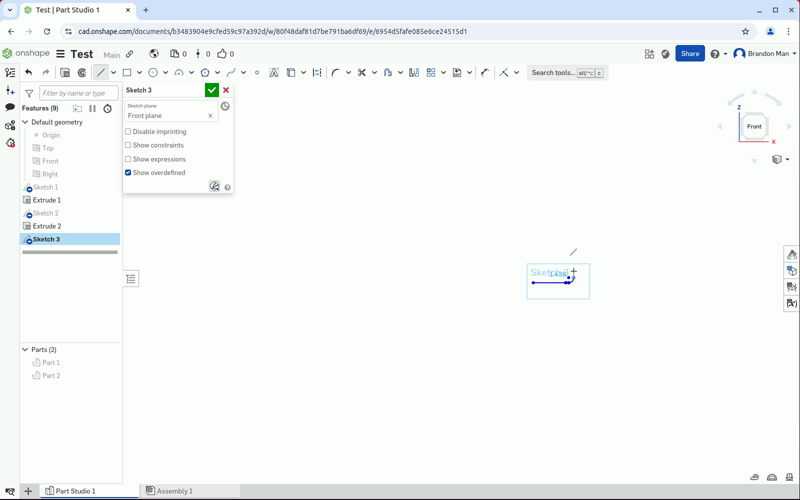
scroll(6)
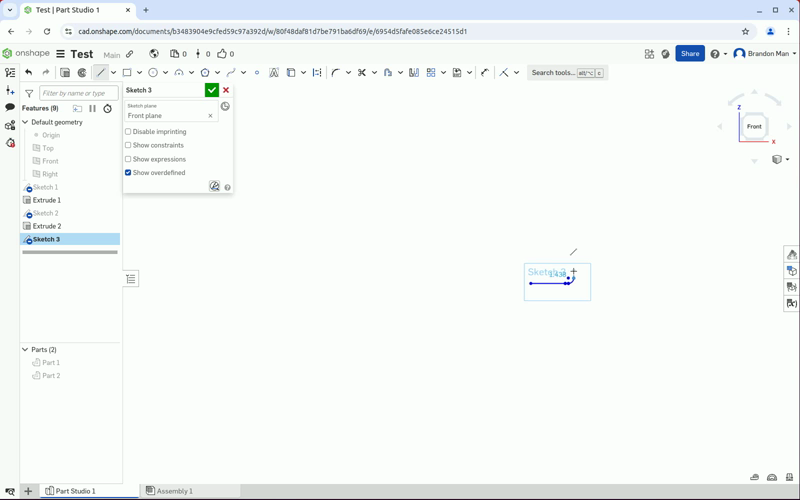
scroll(6)
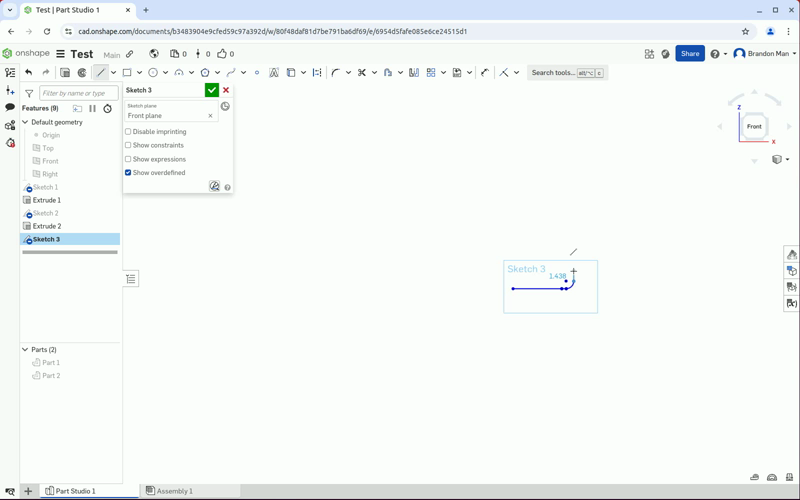
scroll(6)
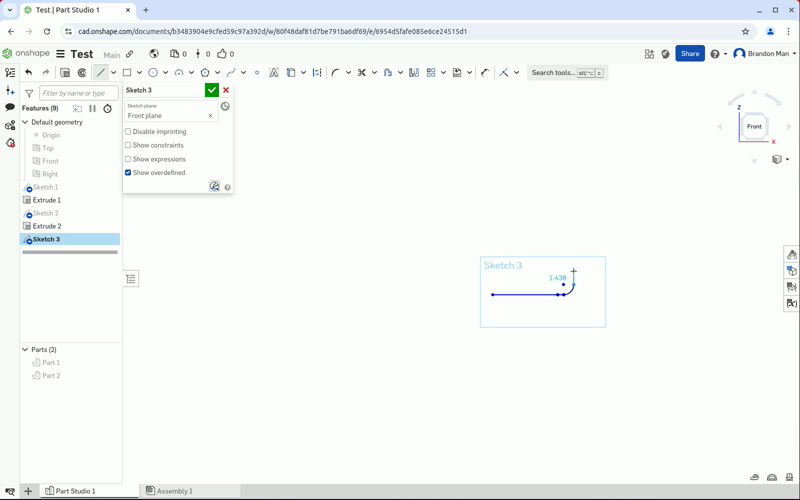
scroll(6)
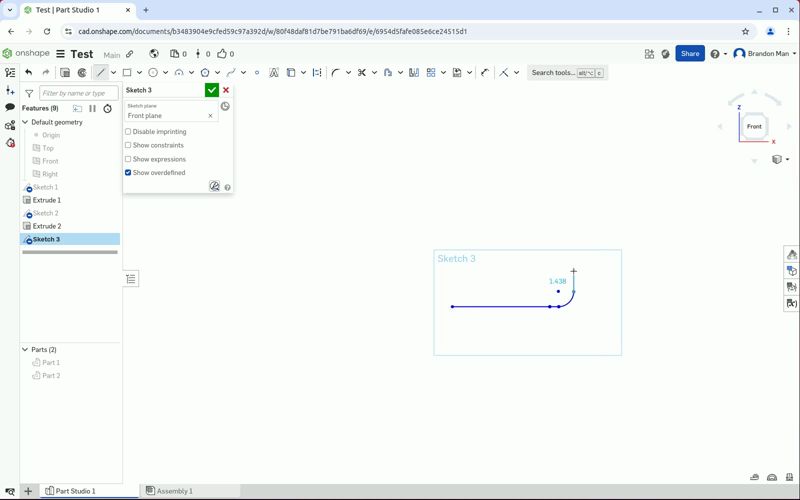
scroll(6)
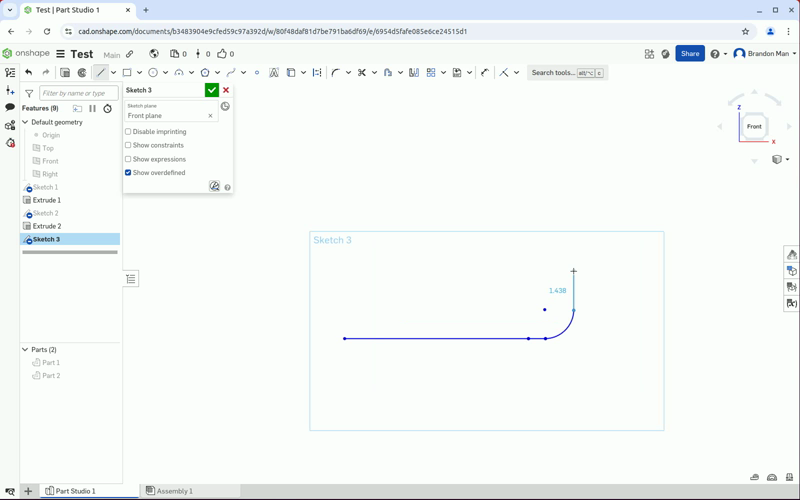
scroll(6)
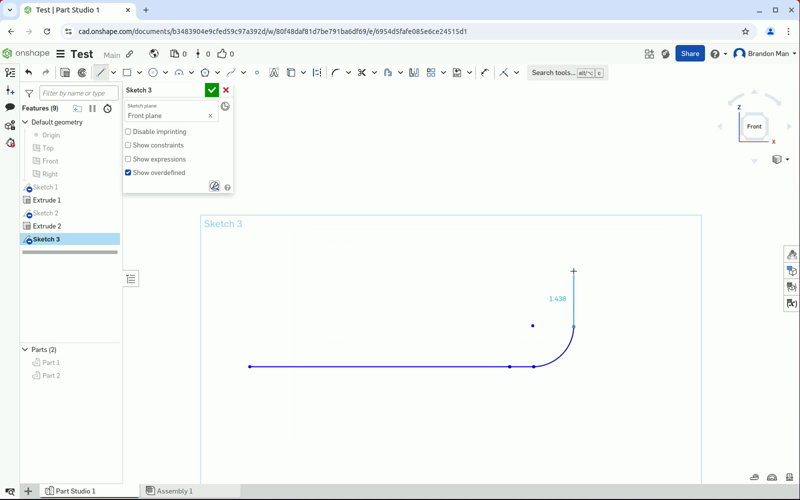
scroll(6)
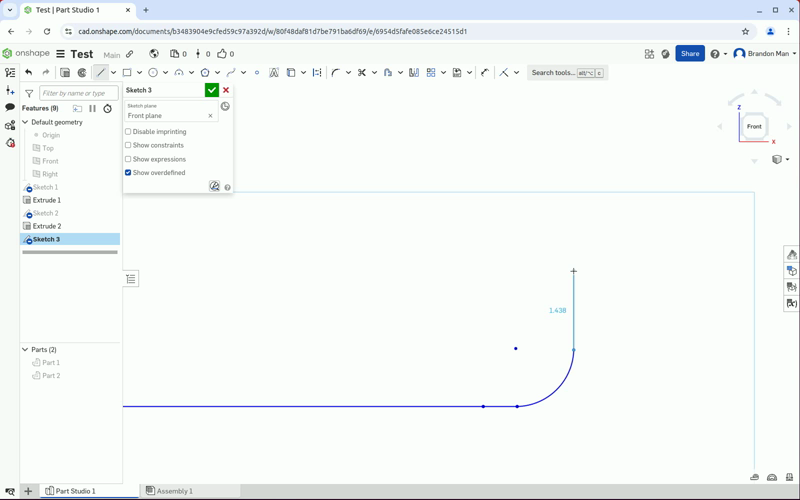
click(573, 270)
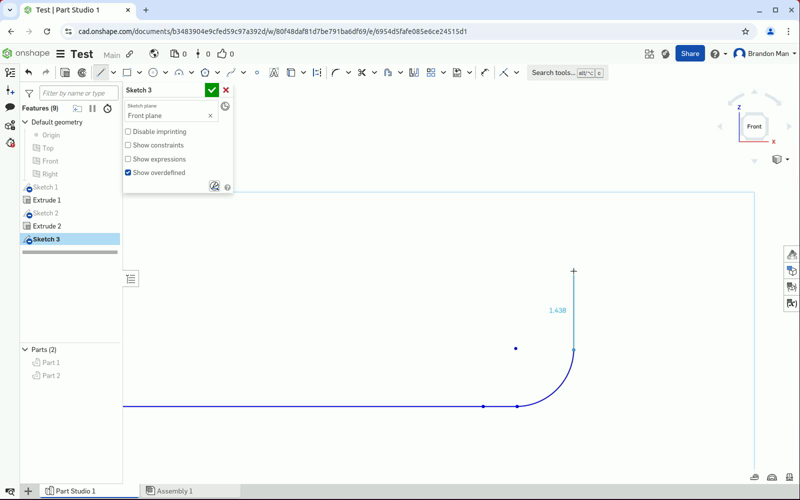
scroll(-6)
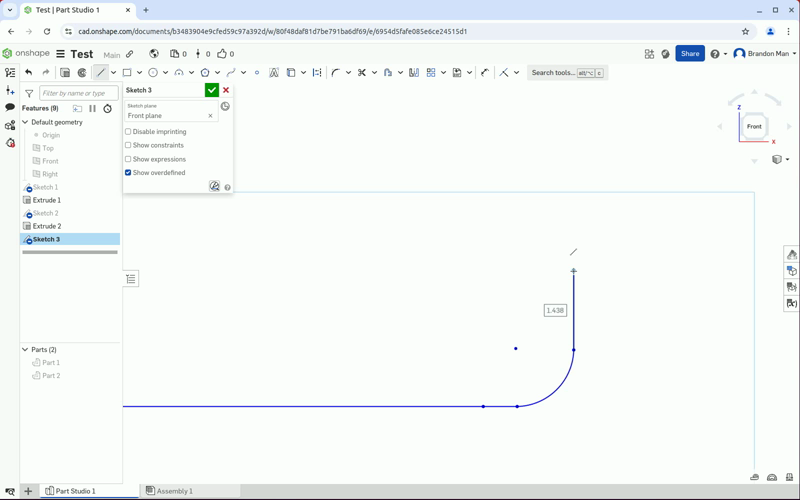
scroll(-6)
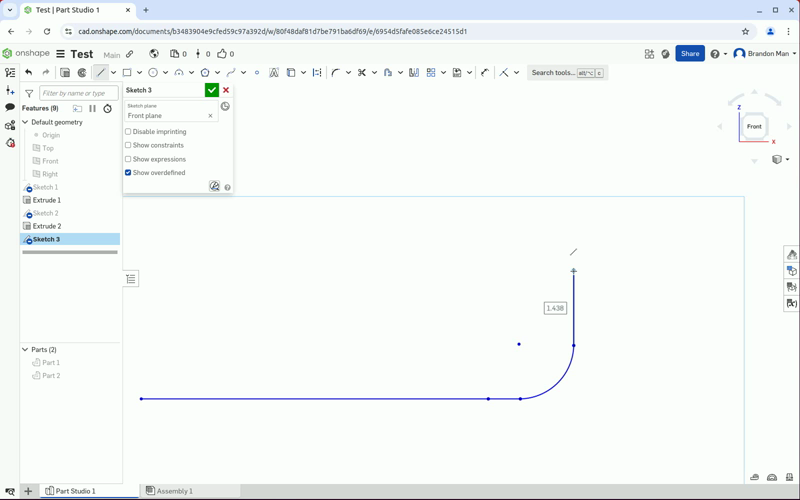
scroll(-6)
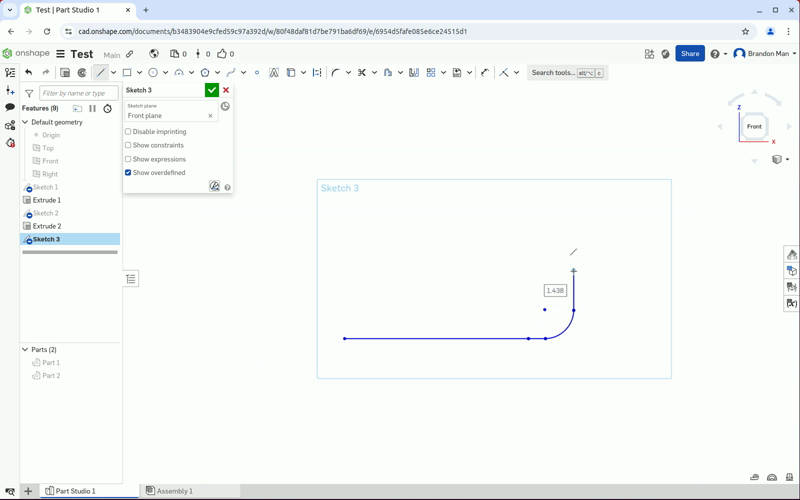
scroll(-6)
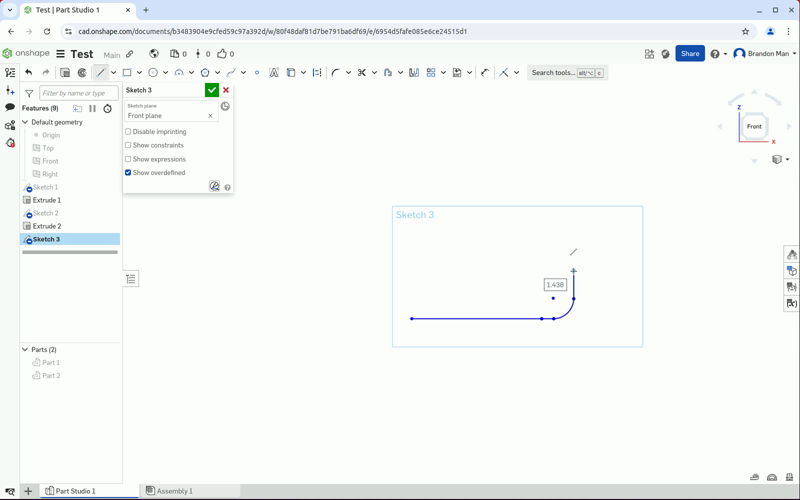
scroll(-6)
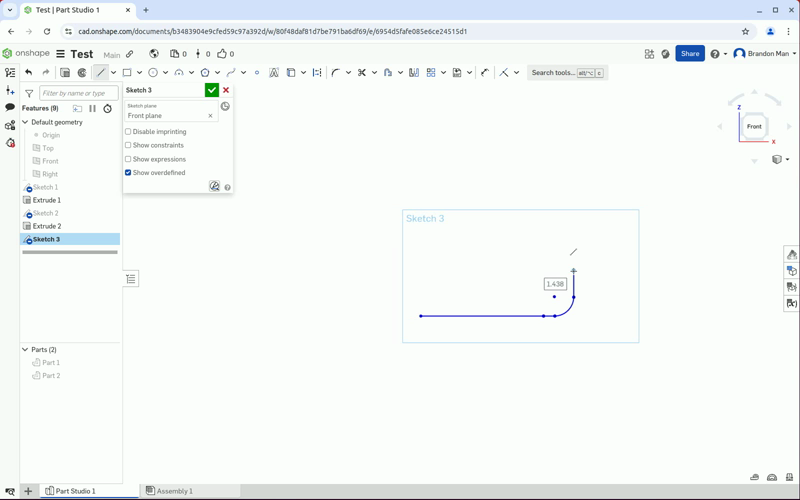
scroll(-6)
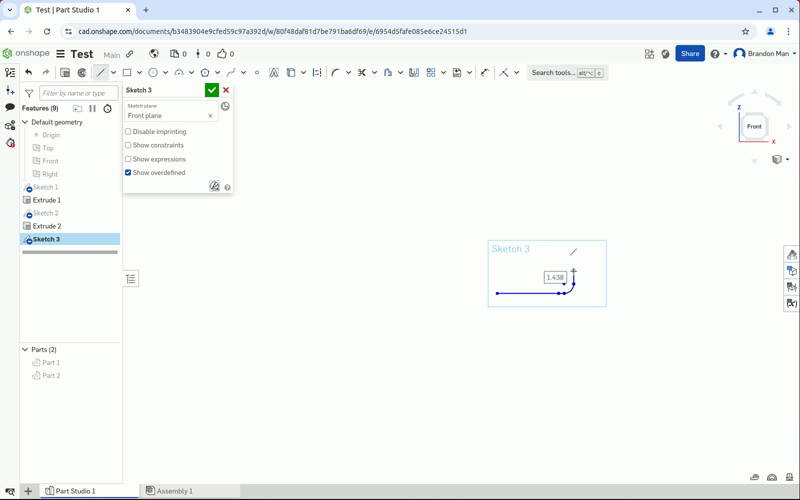
scroll(-6)
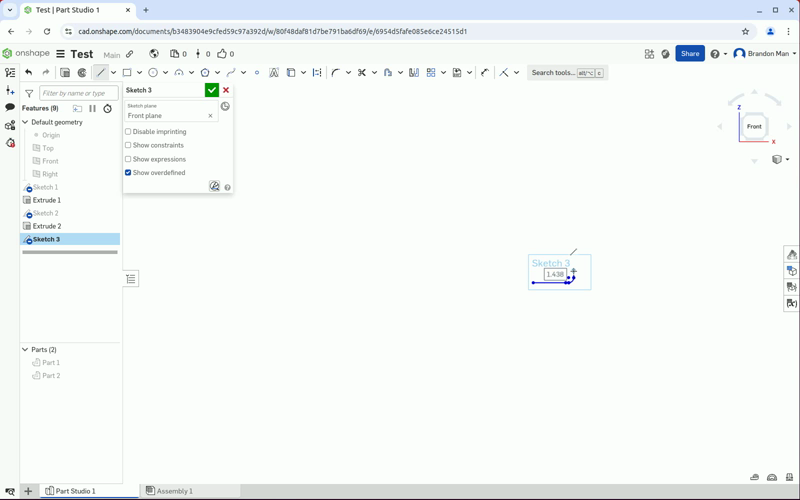
key_up(shift)
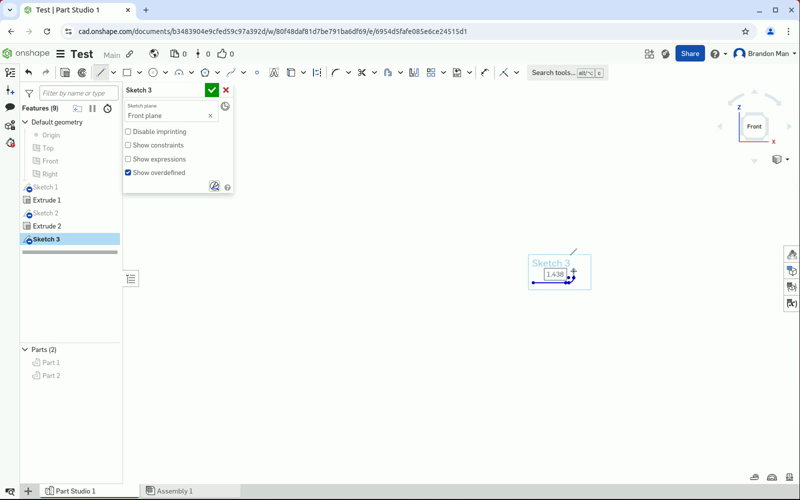
key_down(shift)
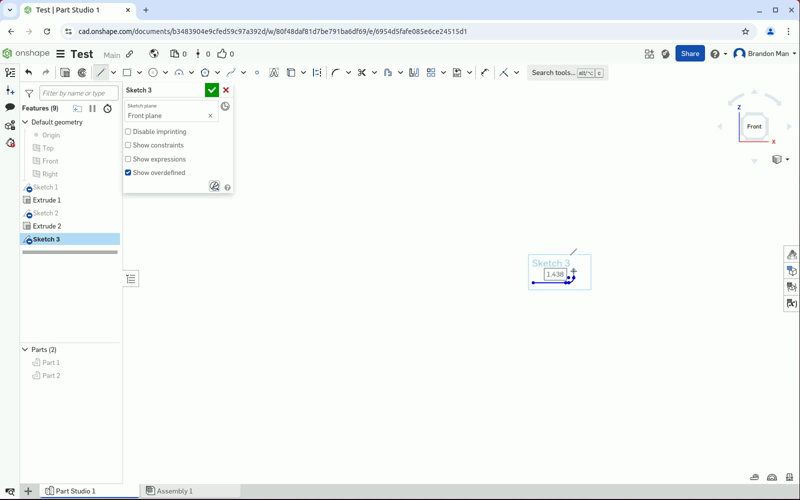
mouse_move(589, 270)
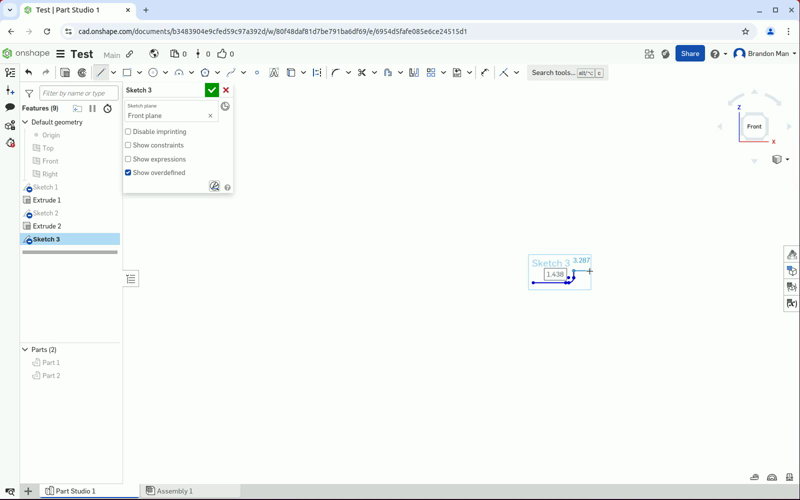
mouse_move(533, 270)
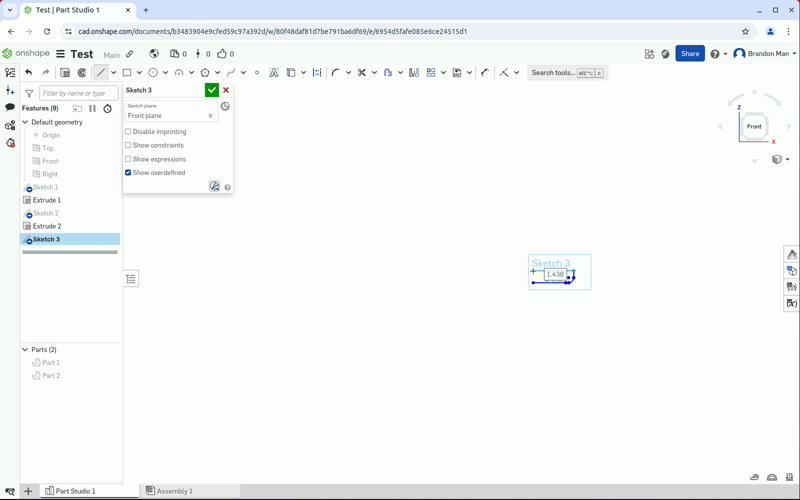
click(533, 270)
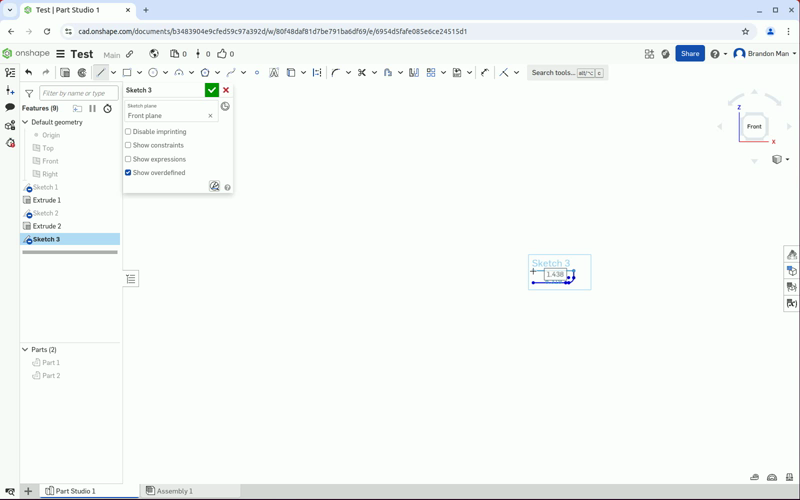
key_up(shift)
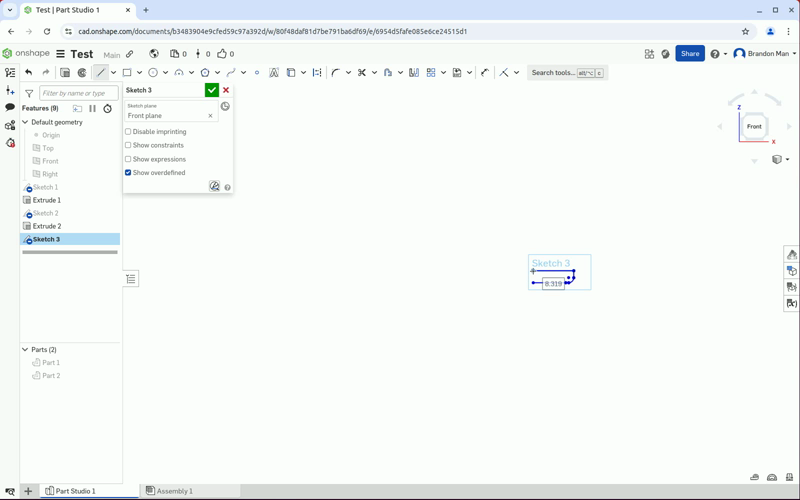
mouse_move(563, 270)
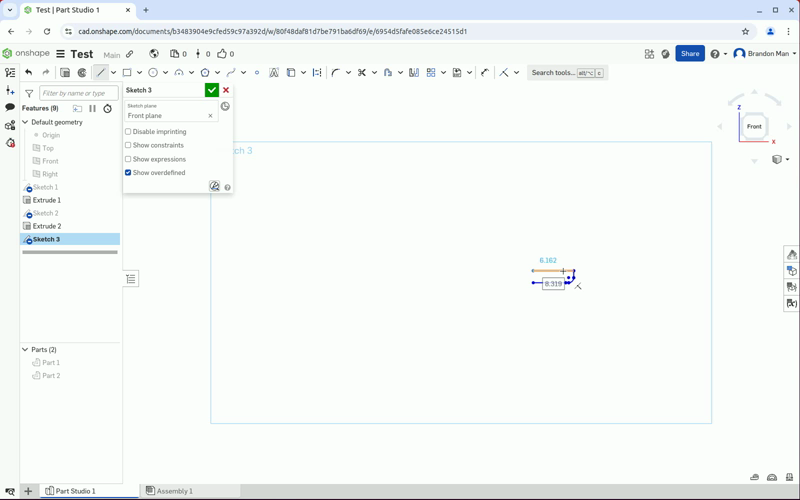
key_down(shift)
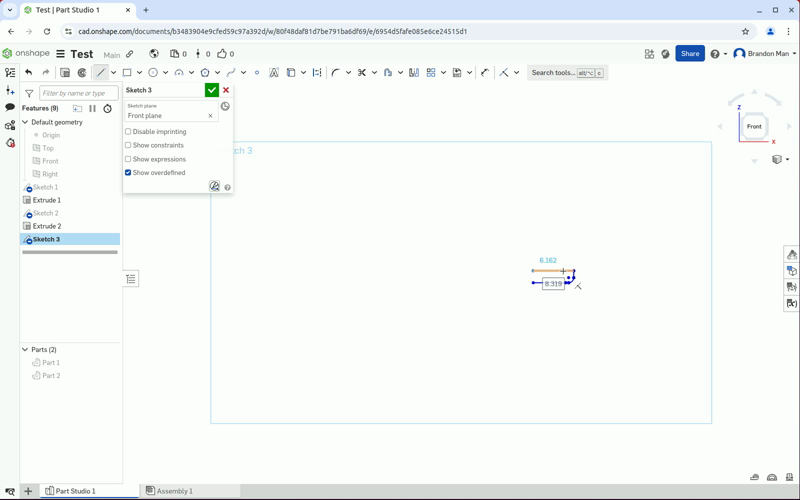
mouse_move(533, 282)
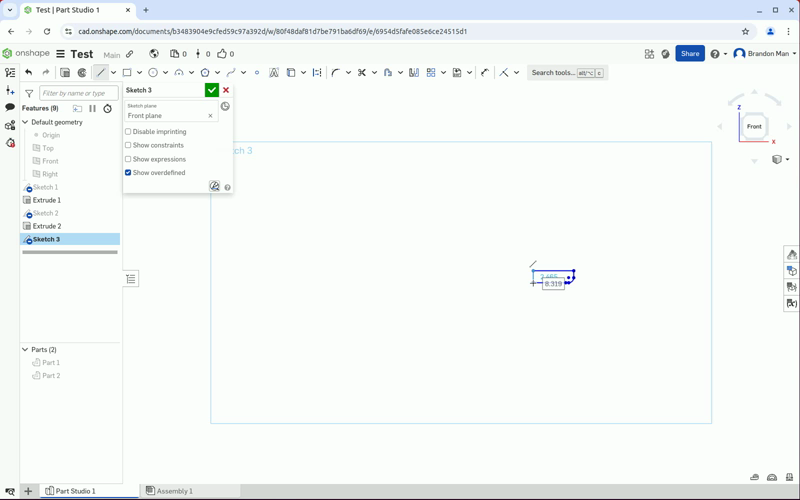
key_up(shift)
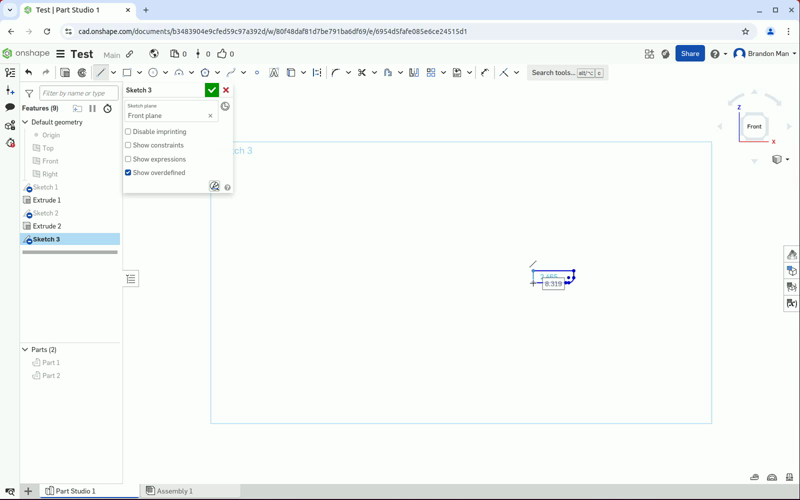
click(533, 282)
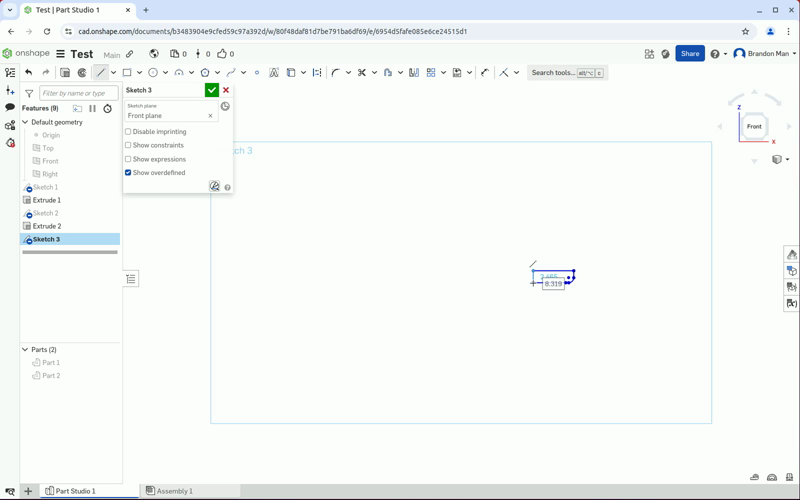
key(esc)
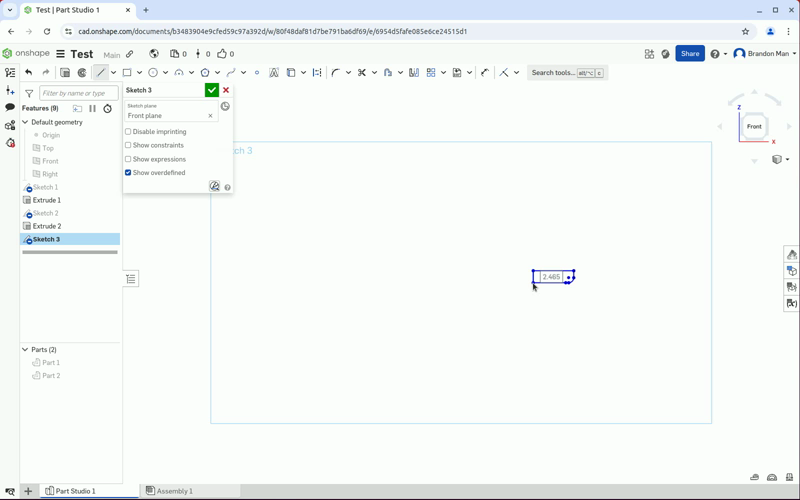
mouse_move(563, 280)
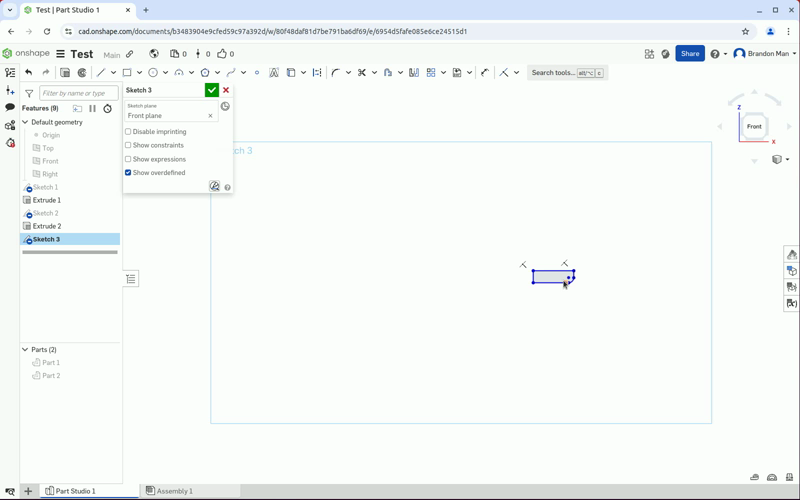
scroll(6)
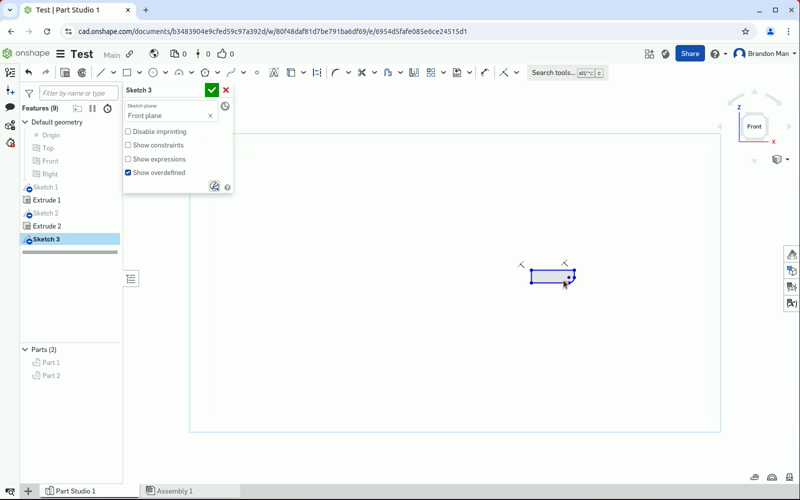
scroll(6)
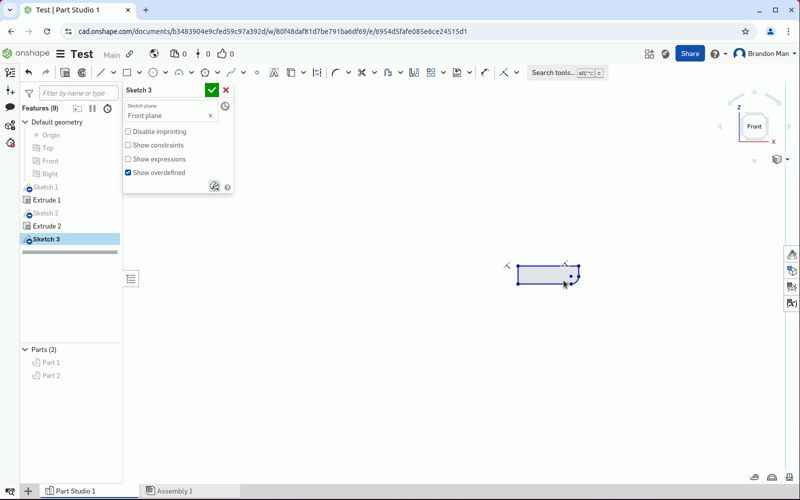
scroll(6)
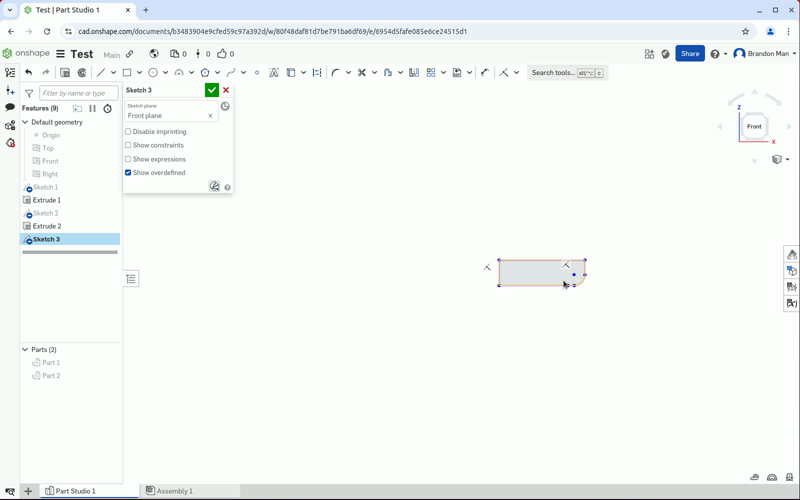
scroll(6)
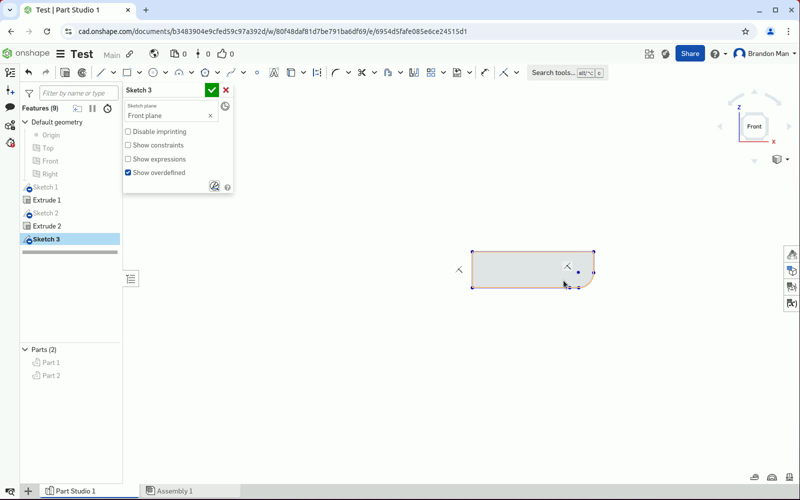
scroll(6)
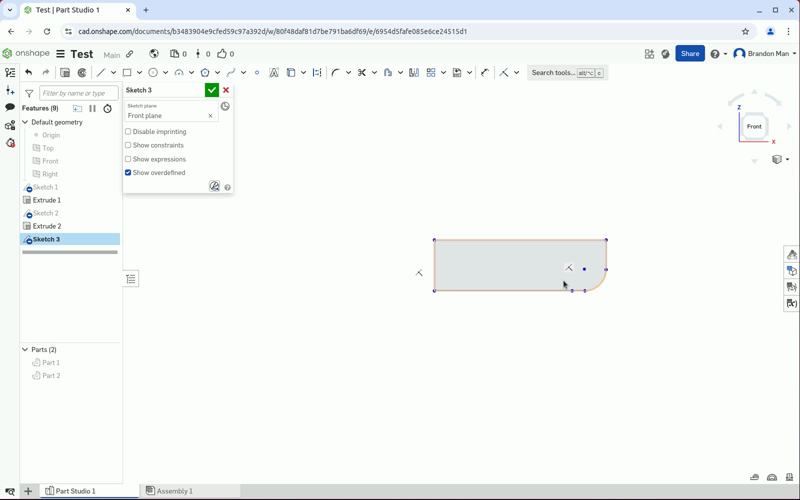
scroll(6)
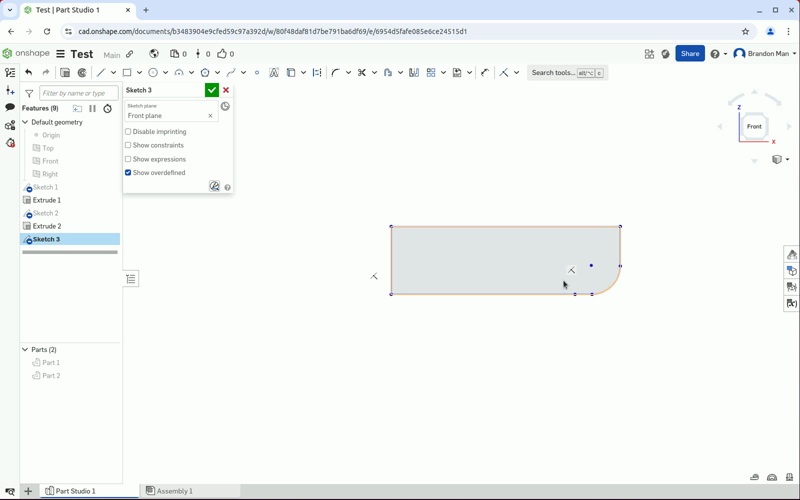
scroll(6)
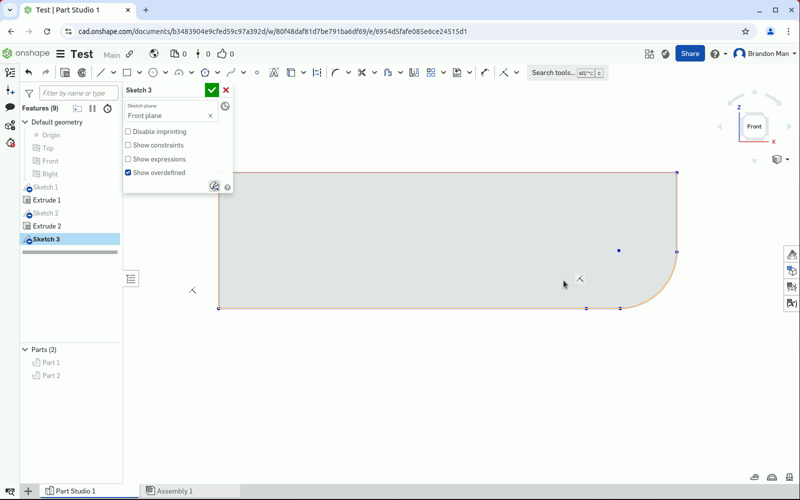
click(563, 280)
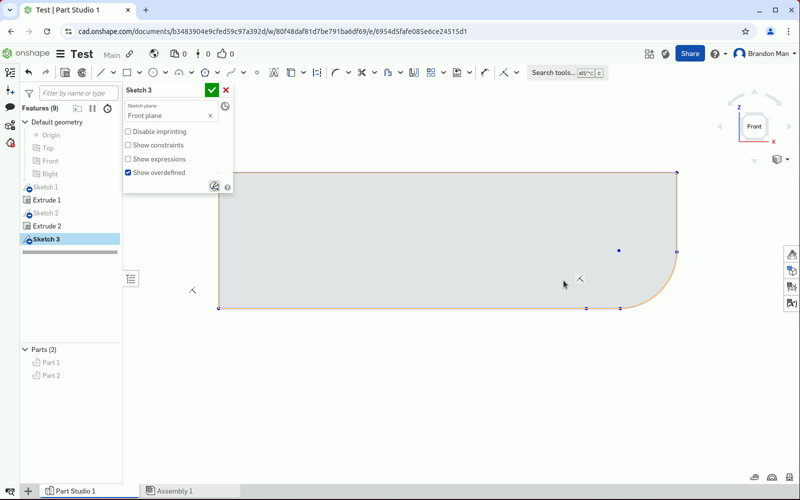
scroll(-6)
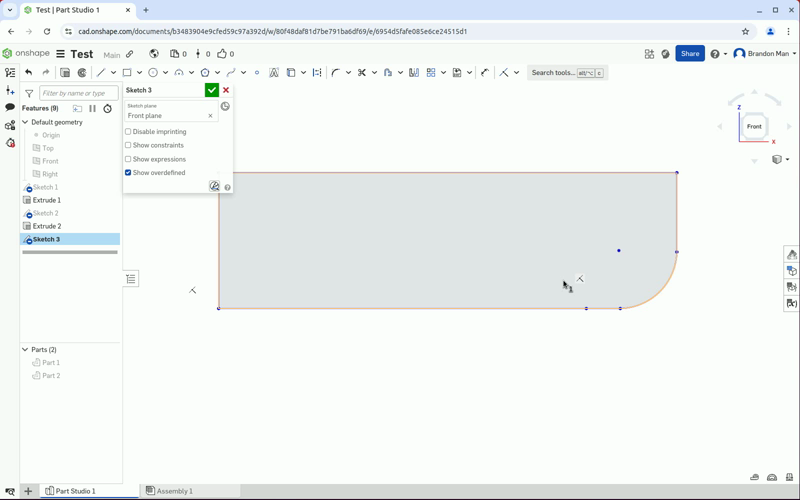
scroll(-6)
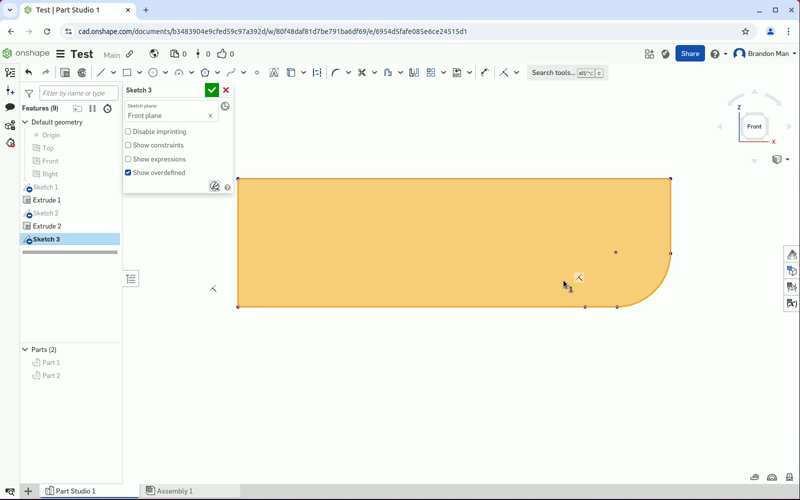
scroll(-6)
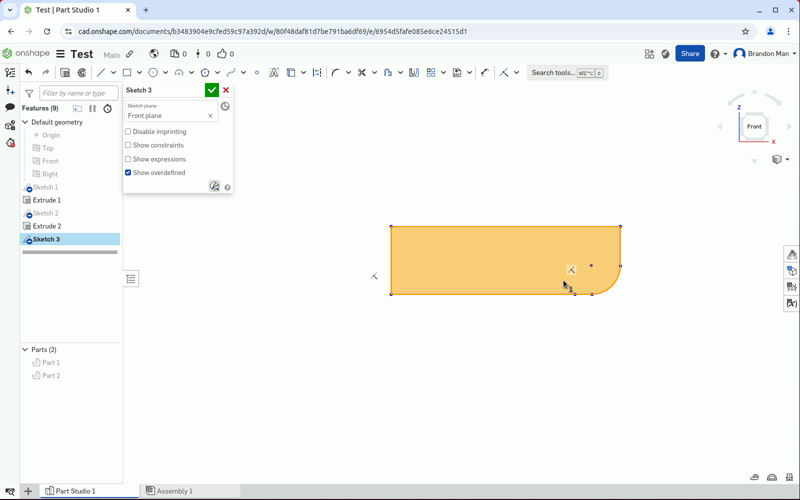
scroll(-6)
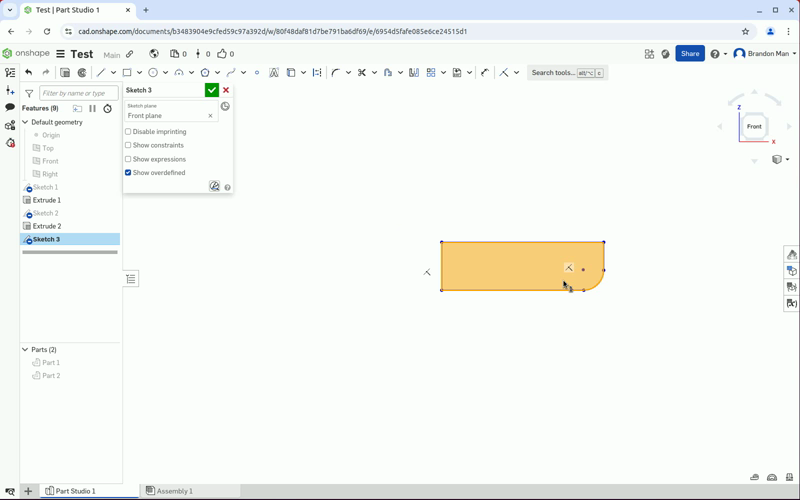
scroll(-6)
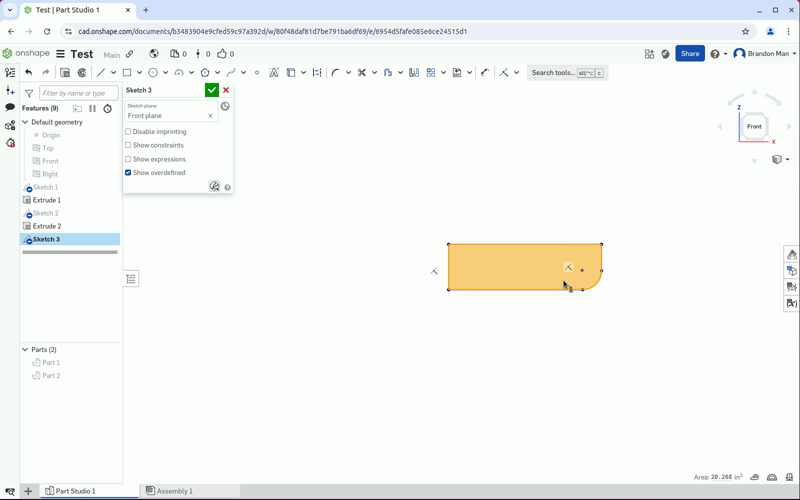
scroll(-6)
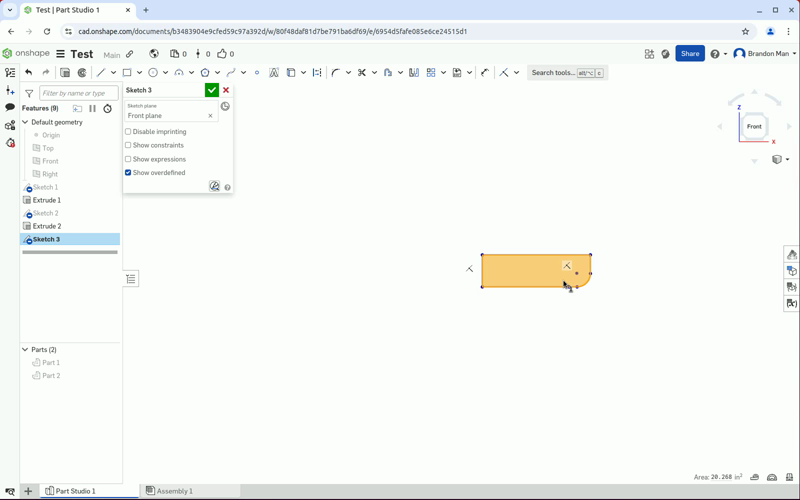
scroll(-6)
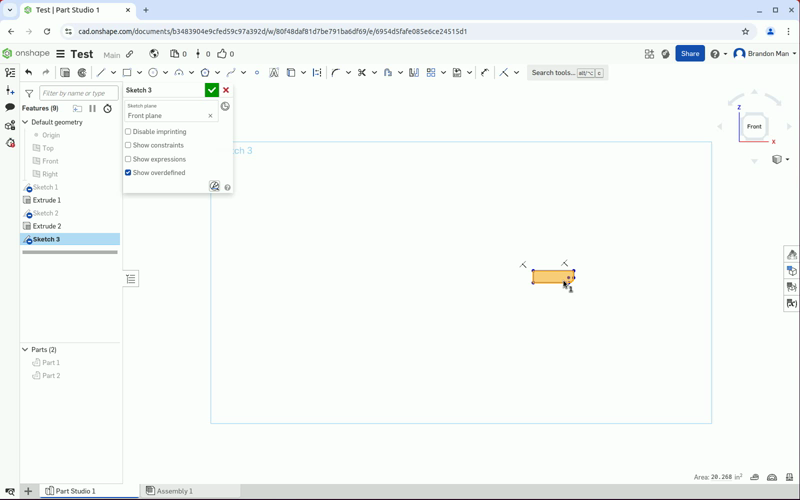
mouse_move(73, 352)
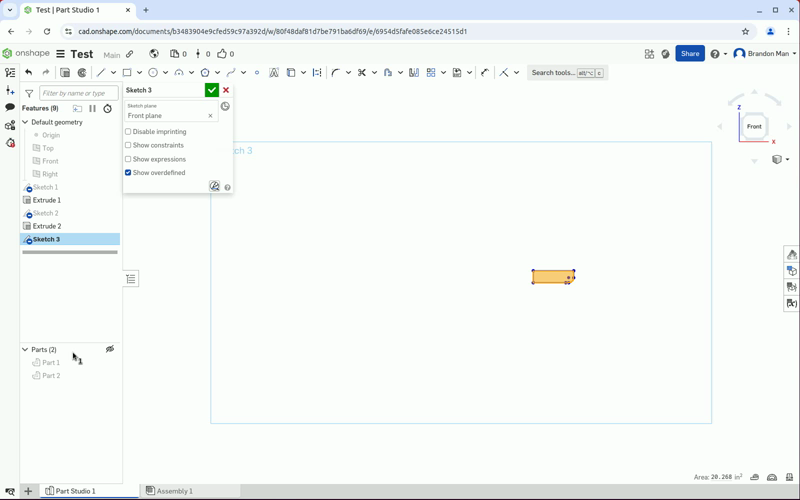
key(shift+y)
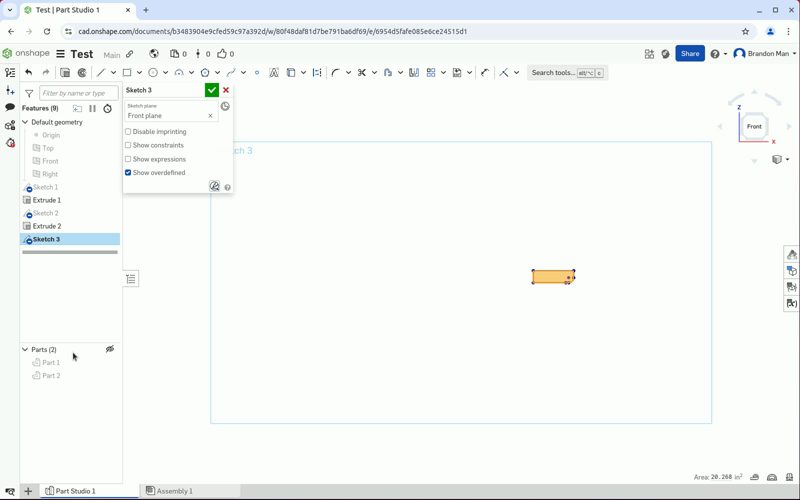
key(shift+e)
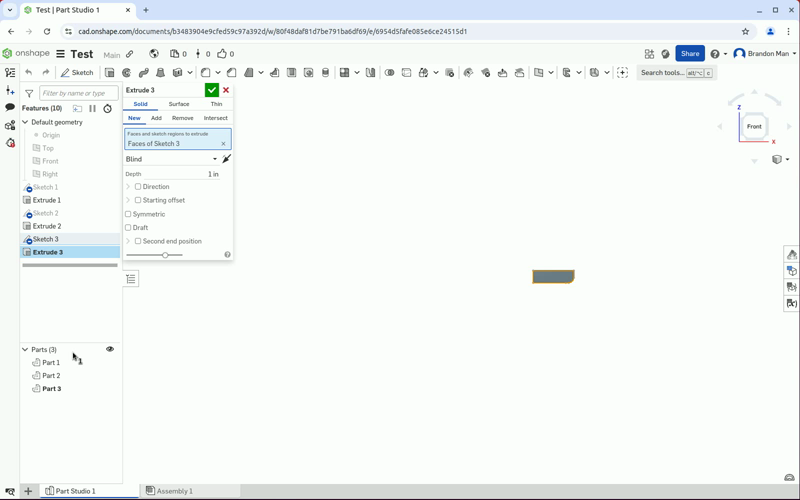
mouse_move(143, 106)
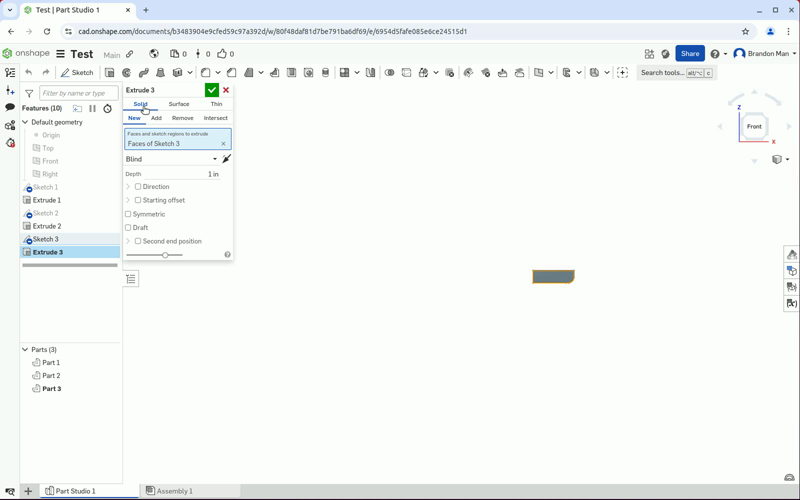
click(143, 106)
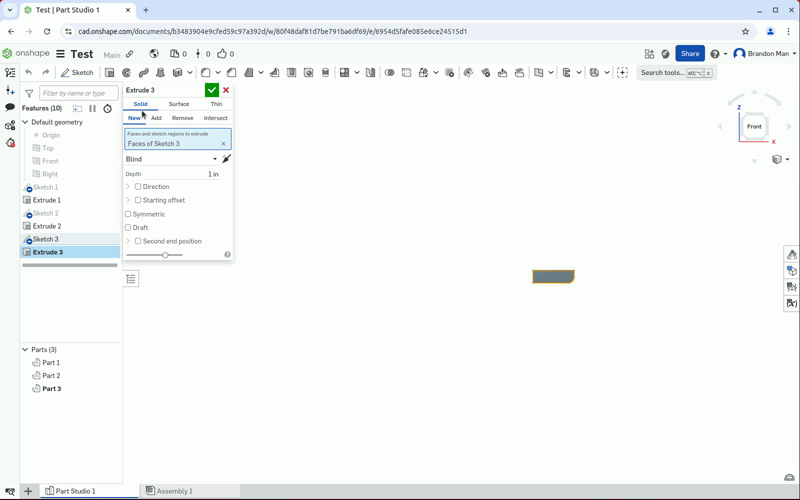
mouse_move(137, 120)
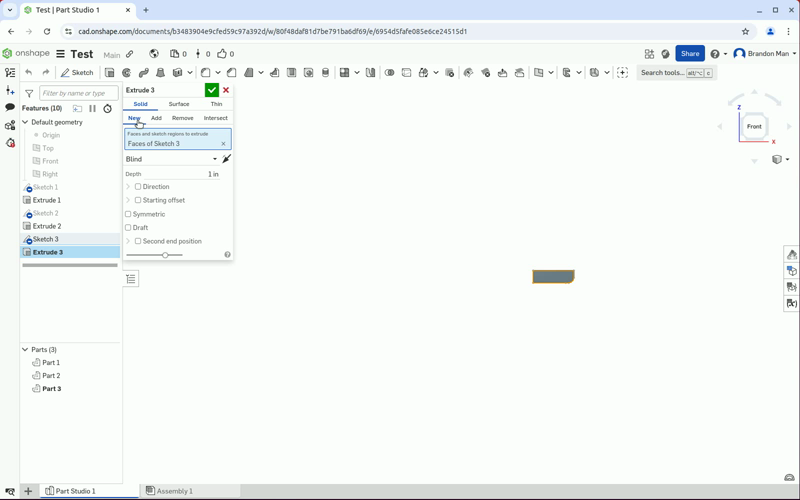
click(137, 120)
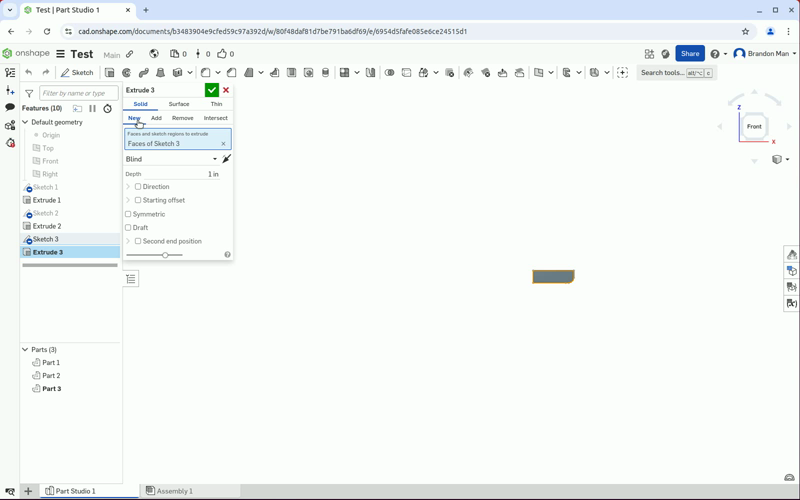
key(tab, 4)
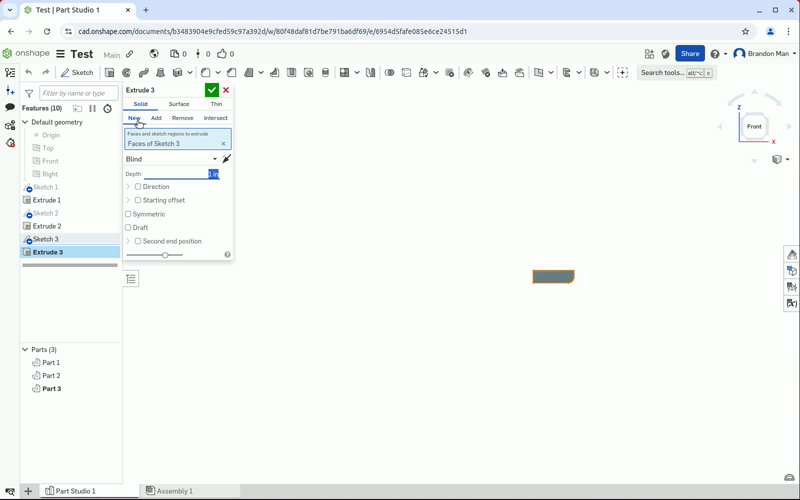
text(20.702)
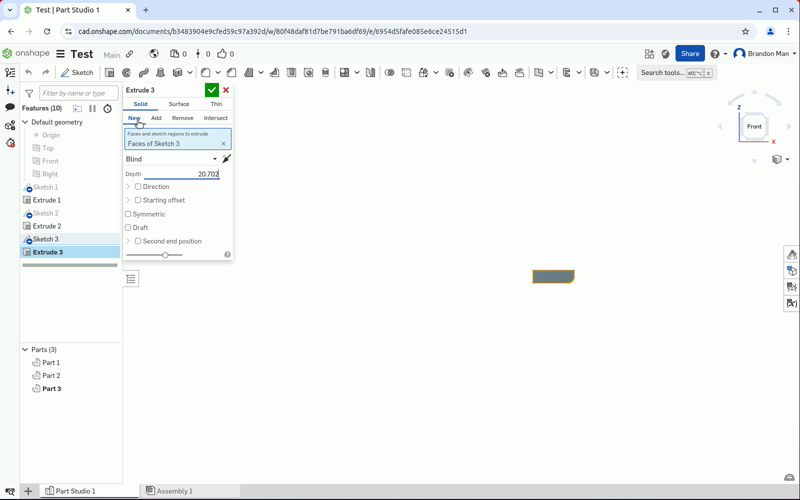
key(tab, 3)
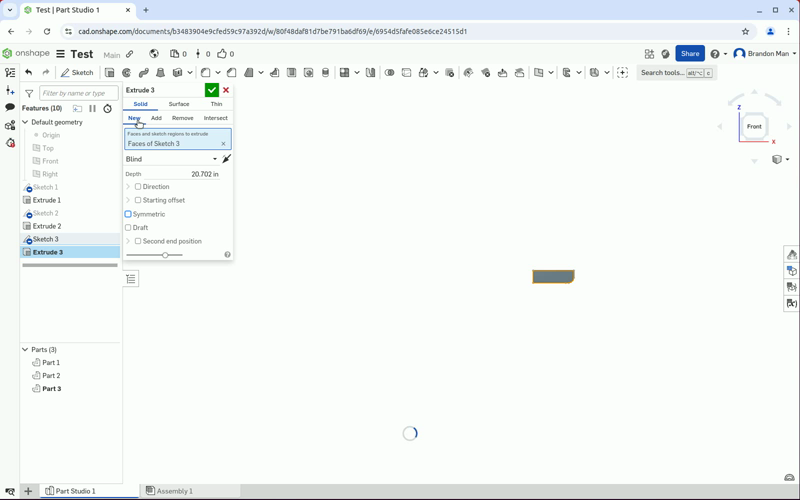
key(space)
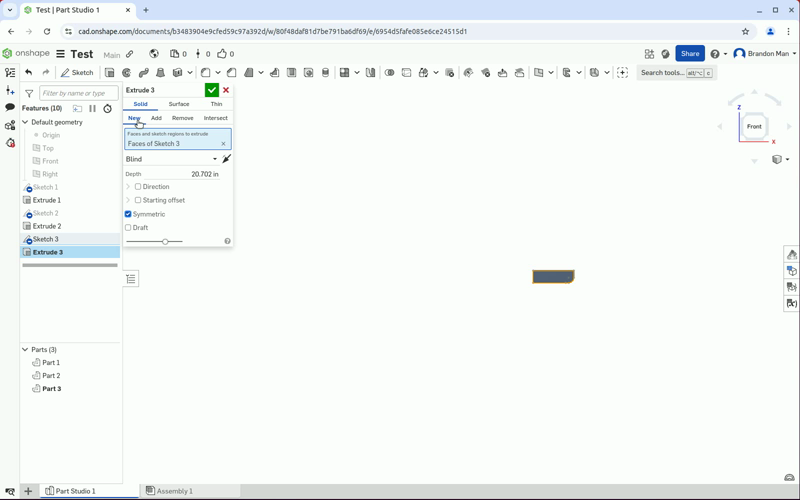
key(enter)
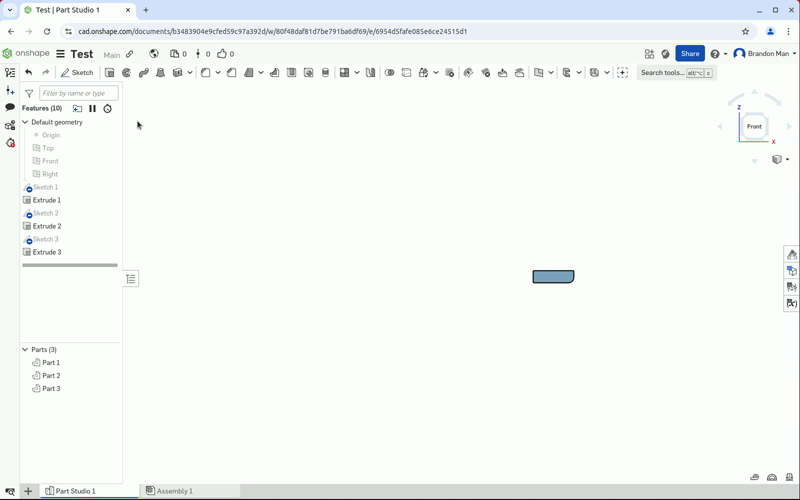
key(shift+h)
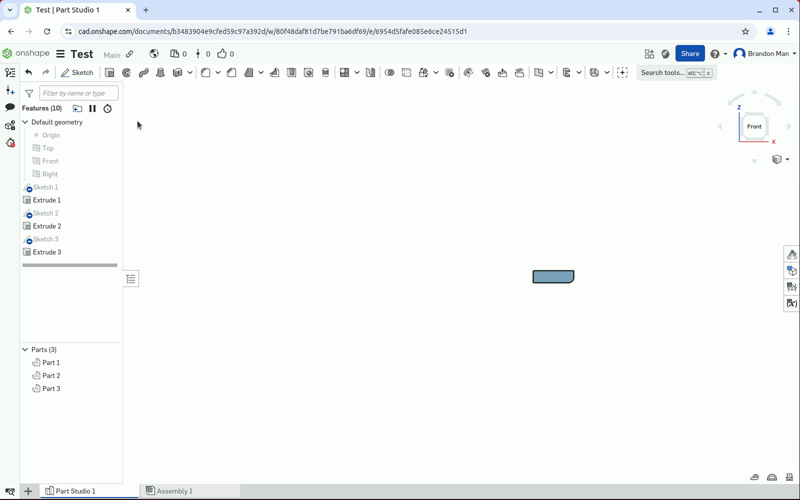
key(shift+h)
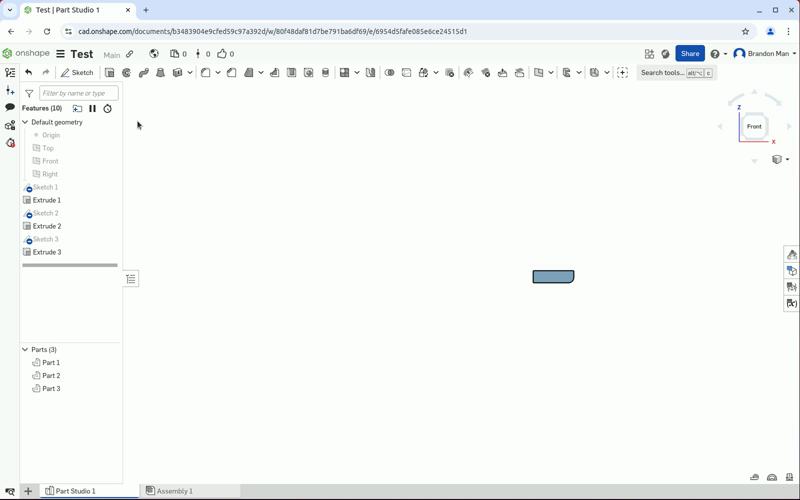
mouse_move(73, 189)
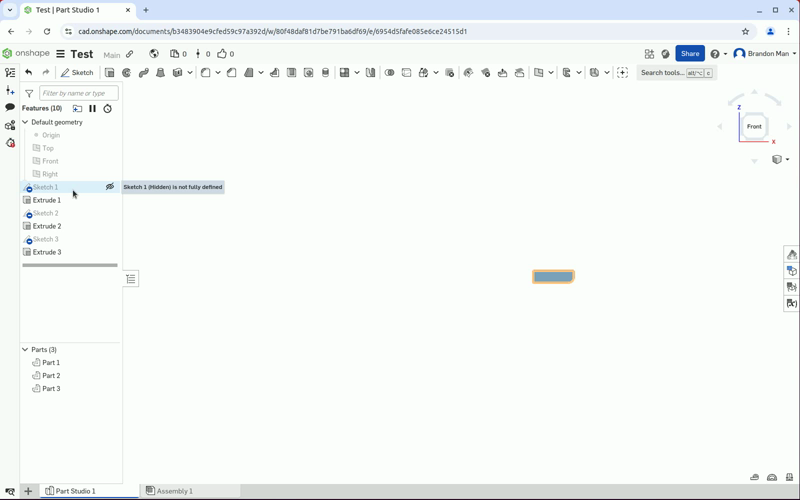
click(73, 189)
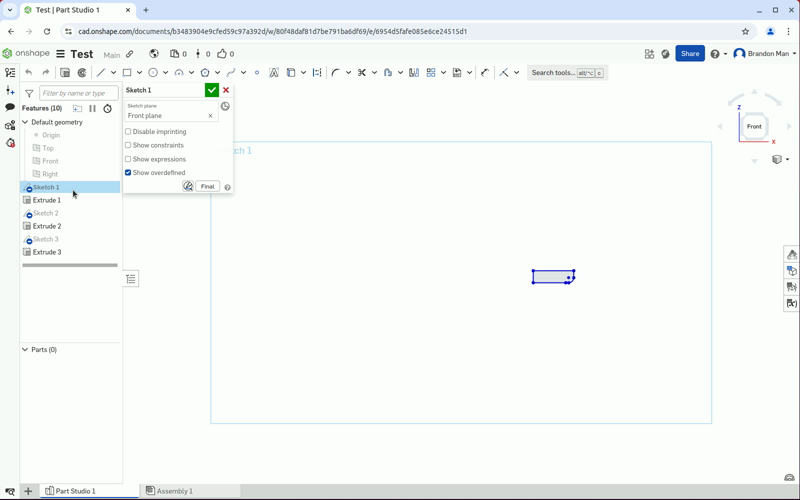
mouse_move(229, 92)
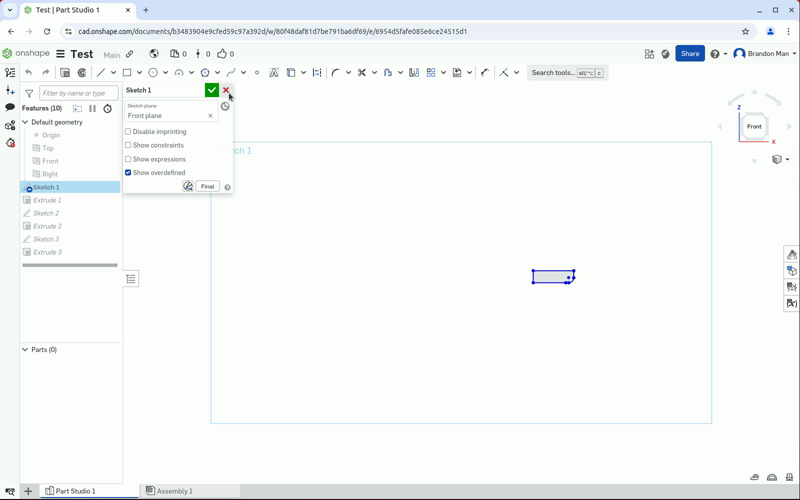
click(229, 92)
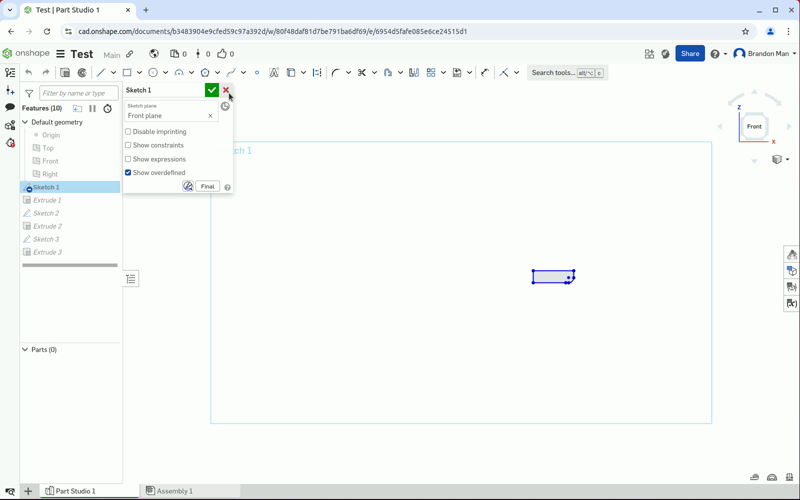
key(shift+s)
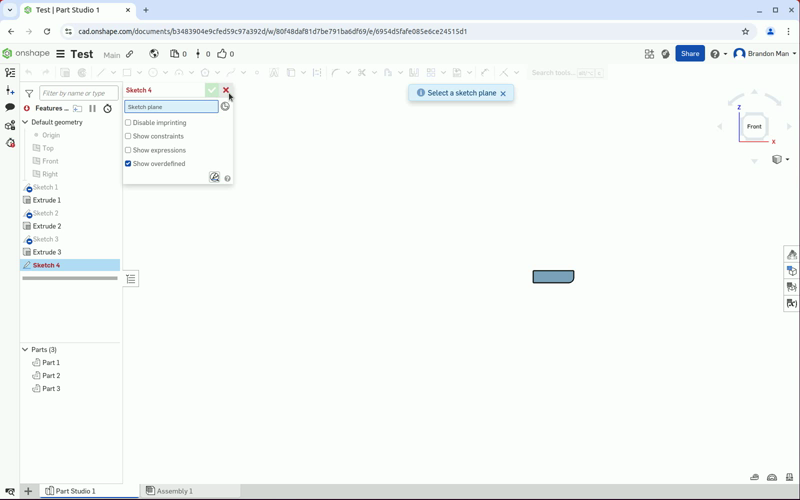
mouse_move(73, 163)
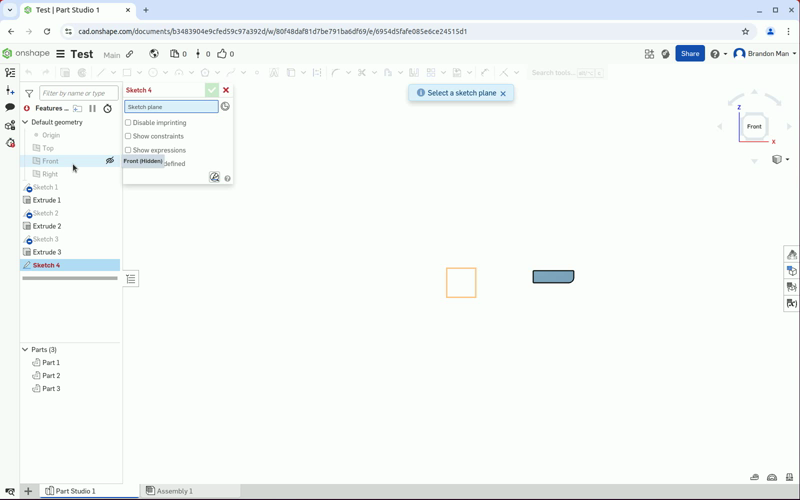
click(73, 163)
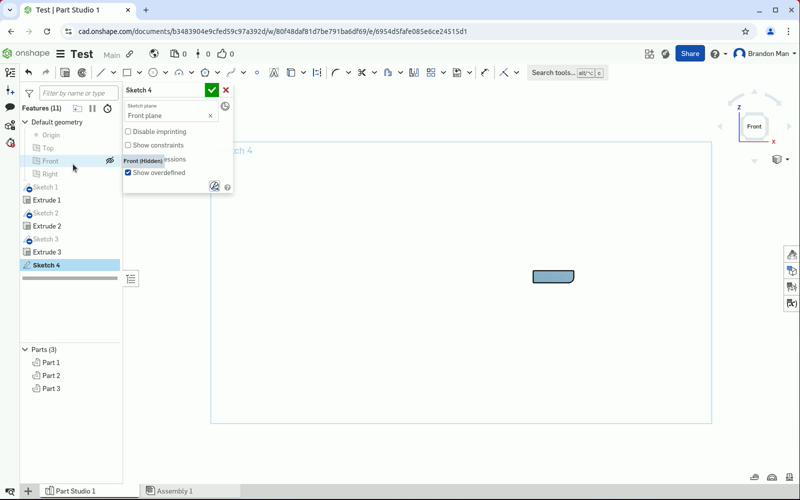
mouse_move(73, 352)
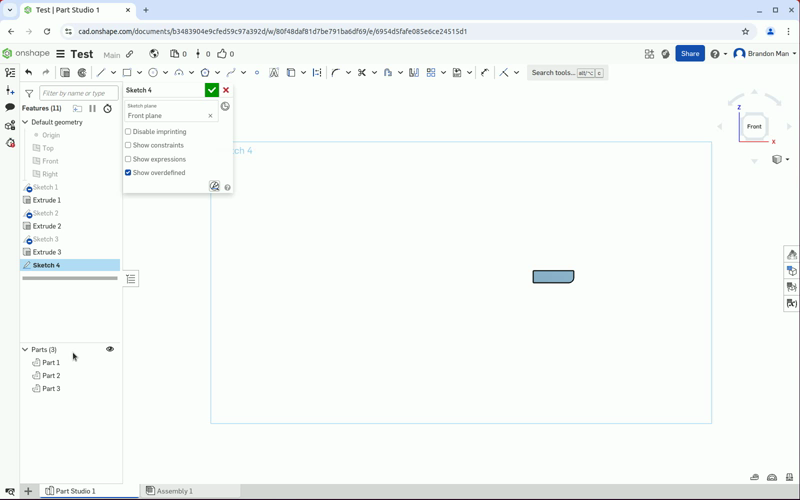
key(y)
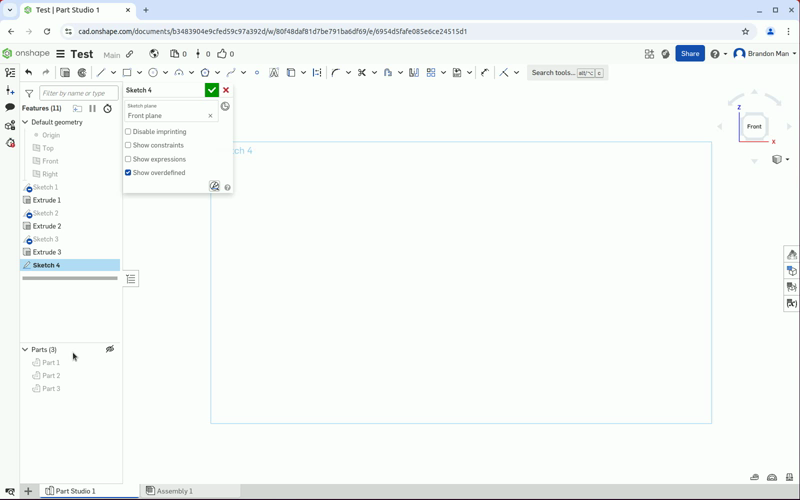
key(l)
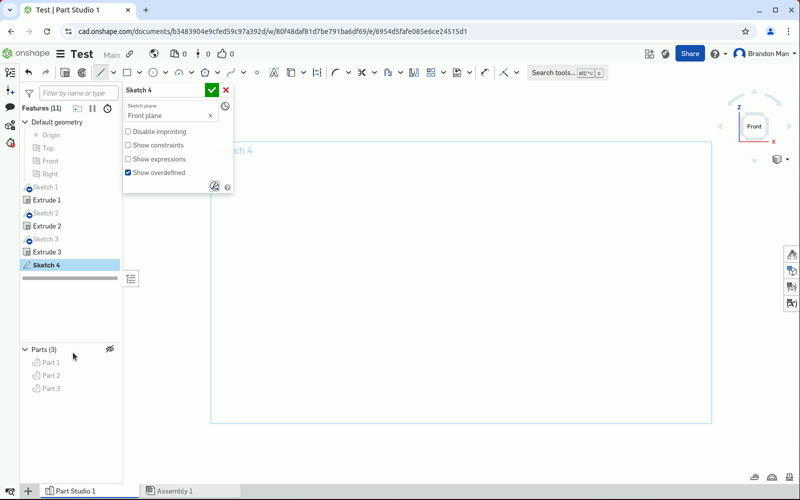
key_down(shift)
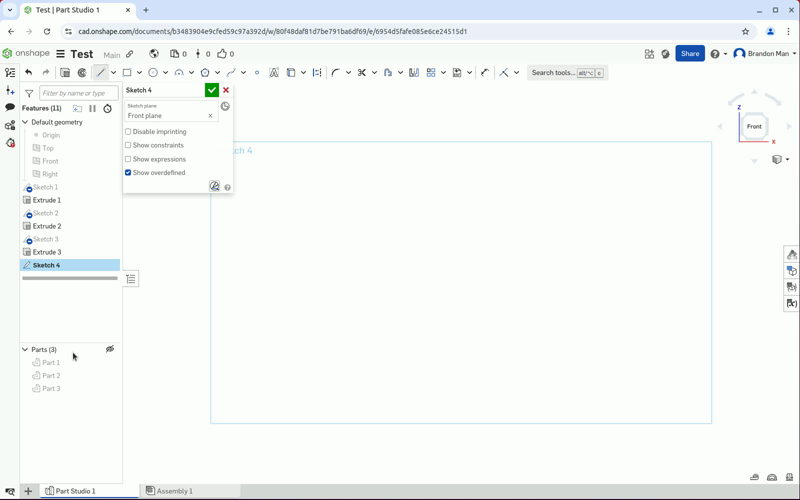
mouse_move(533, 291)
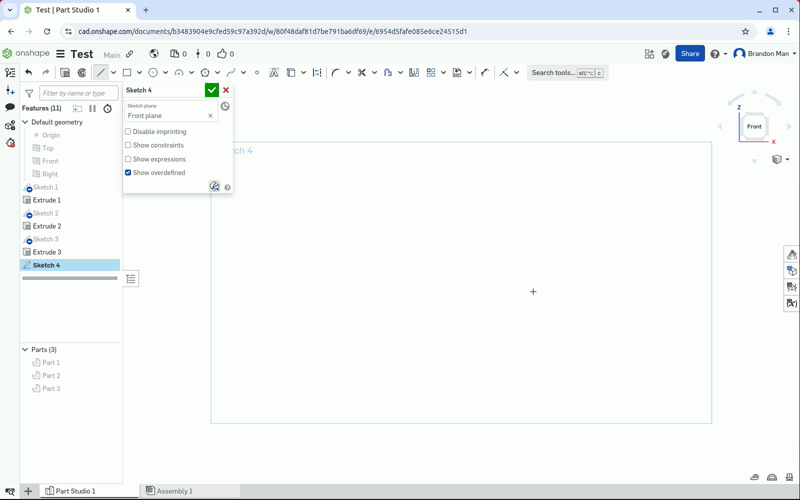
click(533, 291)
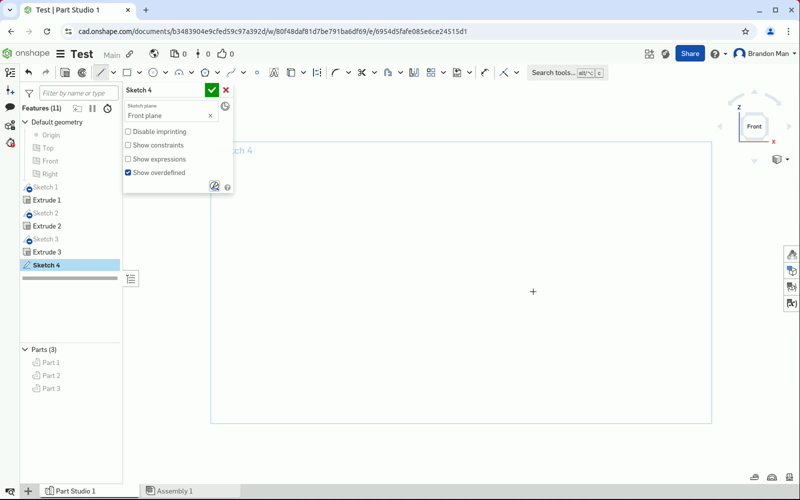
key_up(shift)
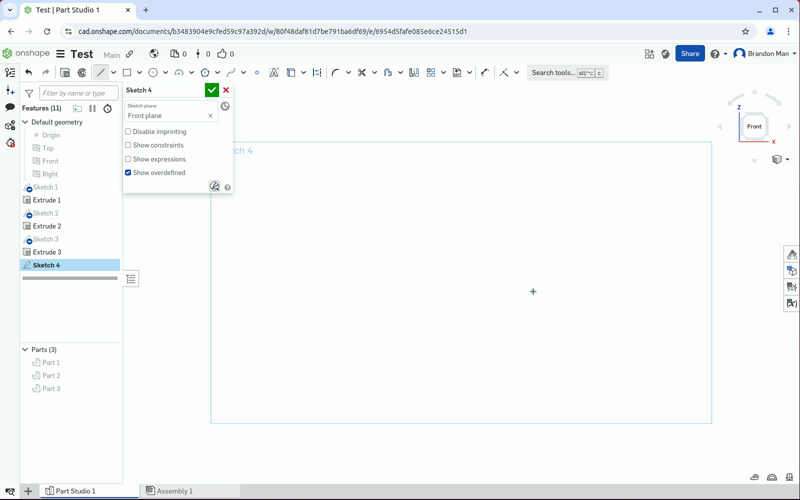
key_down(shift)
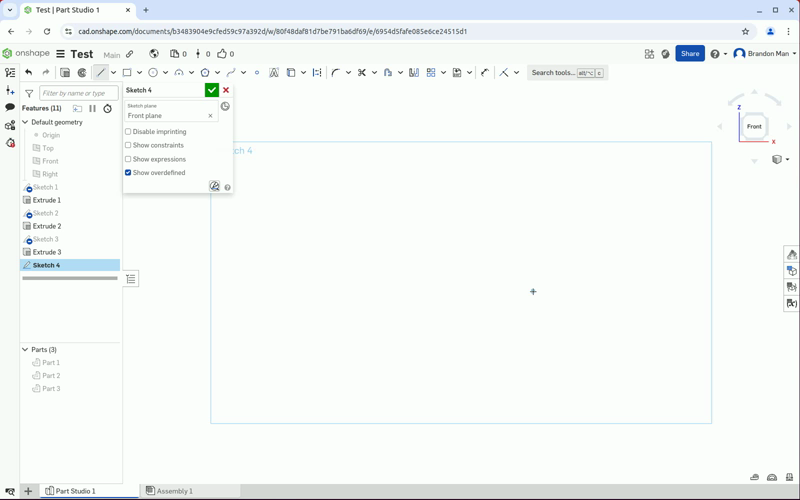
mouse_move(563, 291)
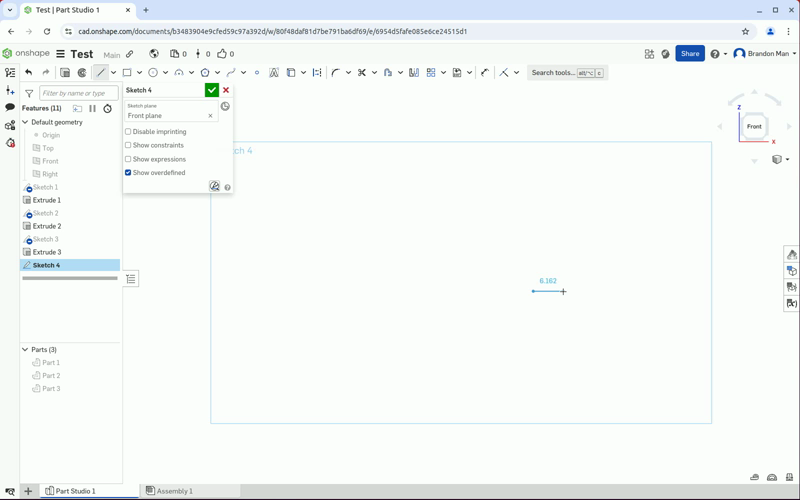
mouse_move(561, 291)
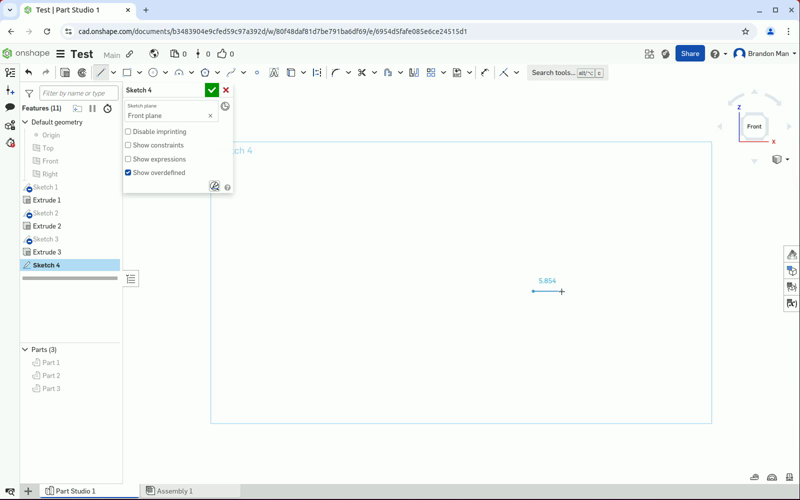
click(561, 291)
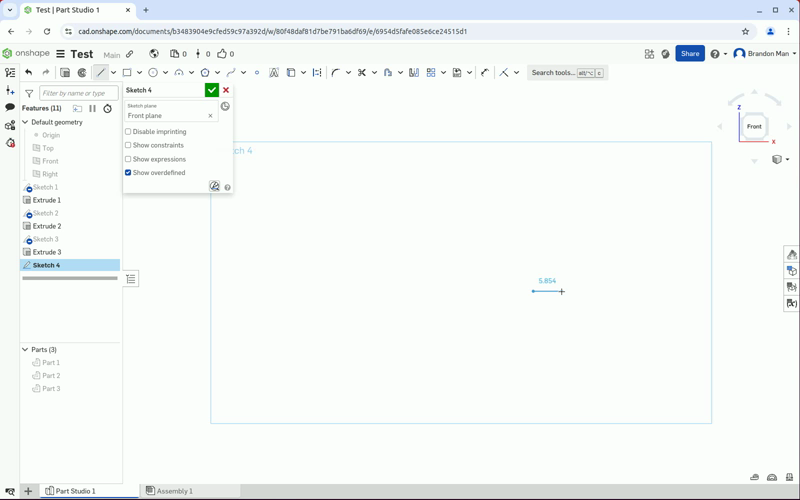
key_up(shift)
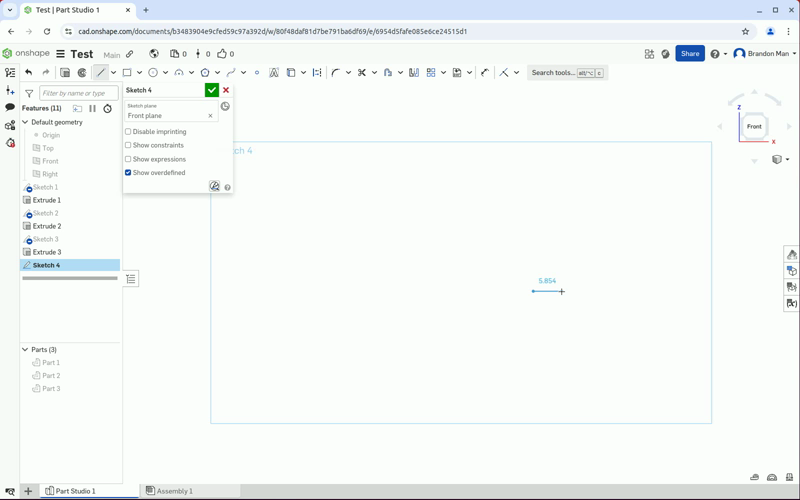
key_down(shift)
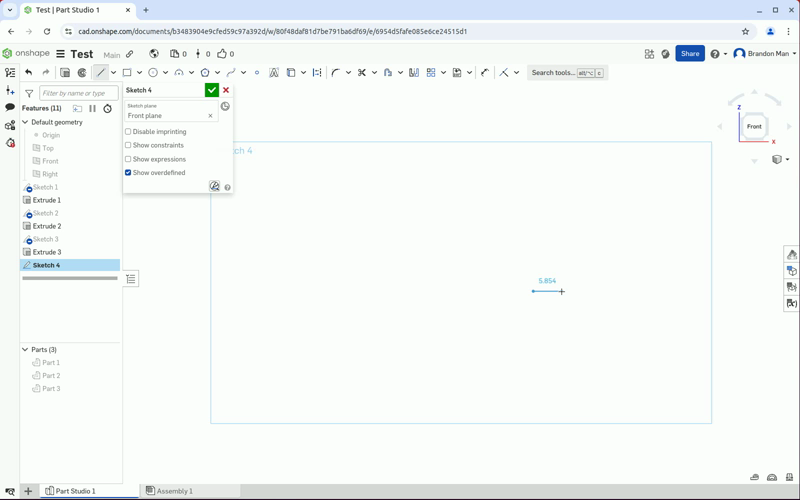
mouse_move(589, 291)
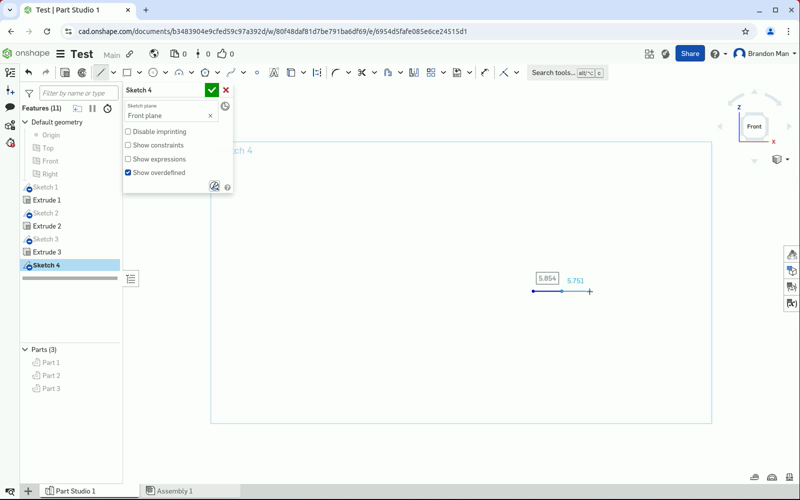
mouse_move(565, 291)
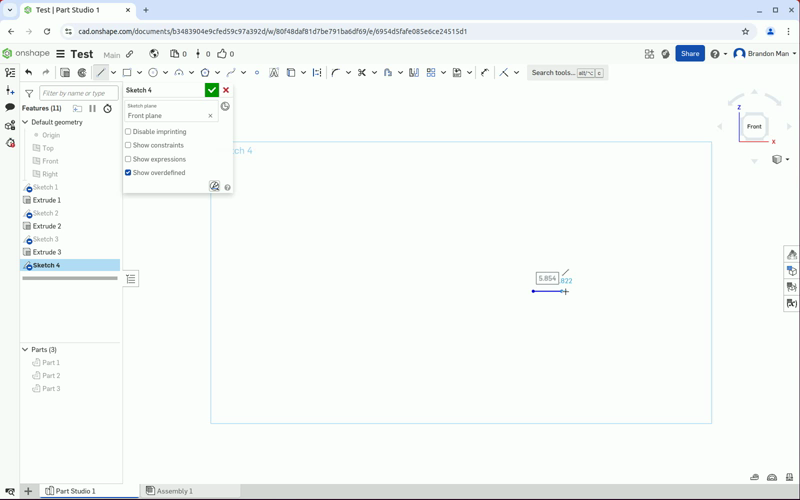
scroll(6)
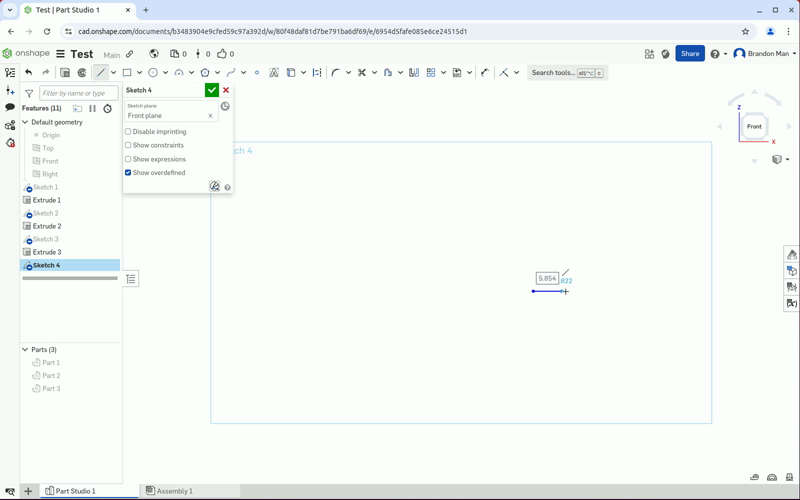
scroll(6)
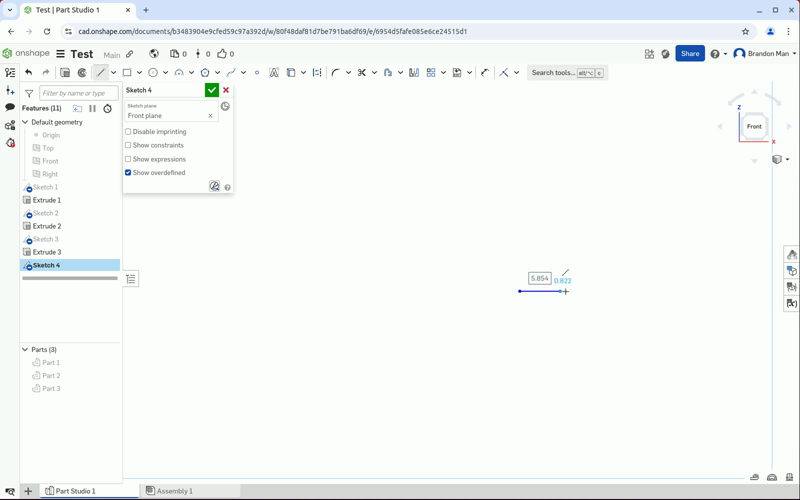
scroll(6)
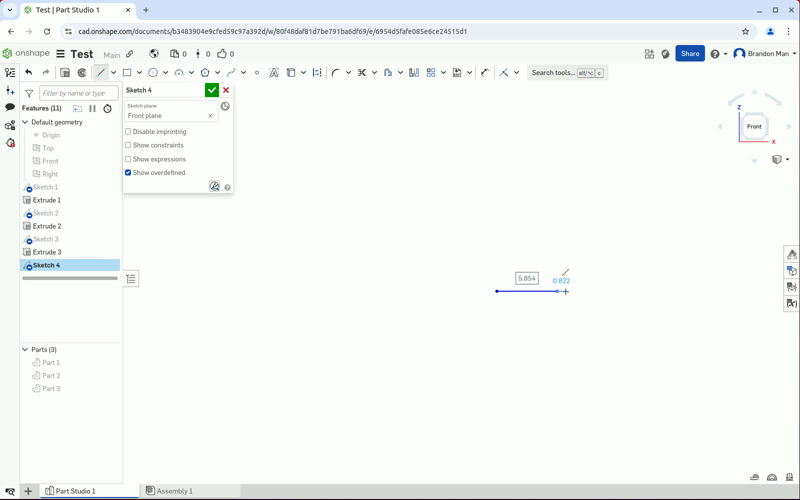
scroll(6)
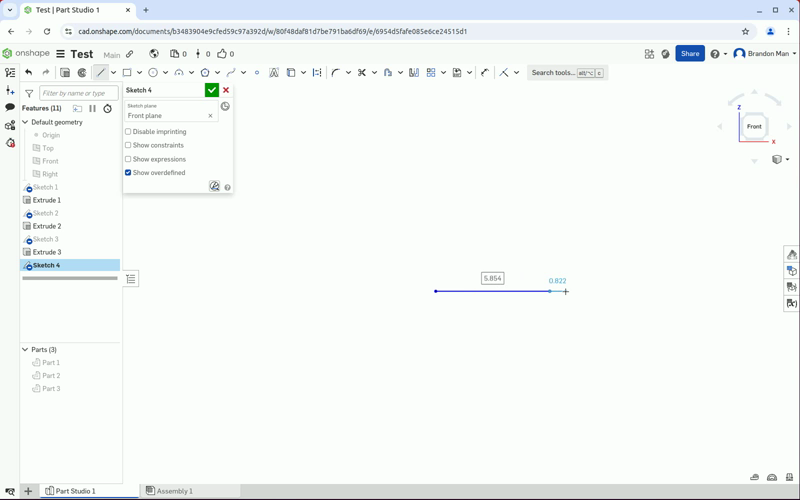
scroll(6)
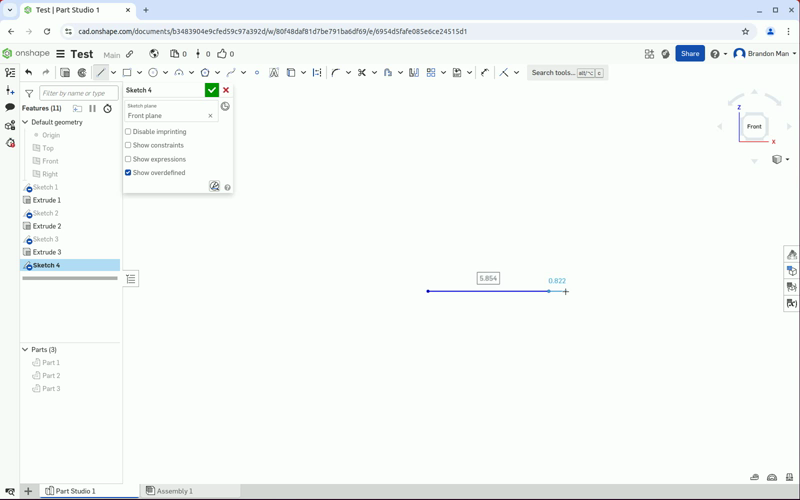
scroll(6)
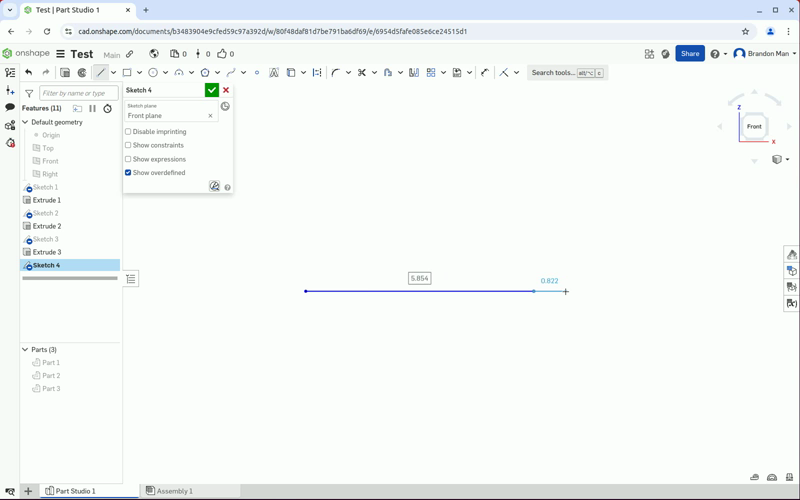
scroll(6)
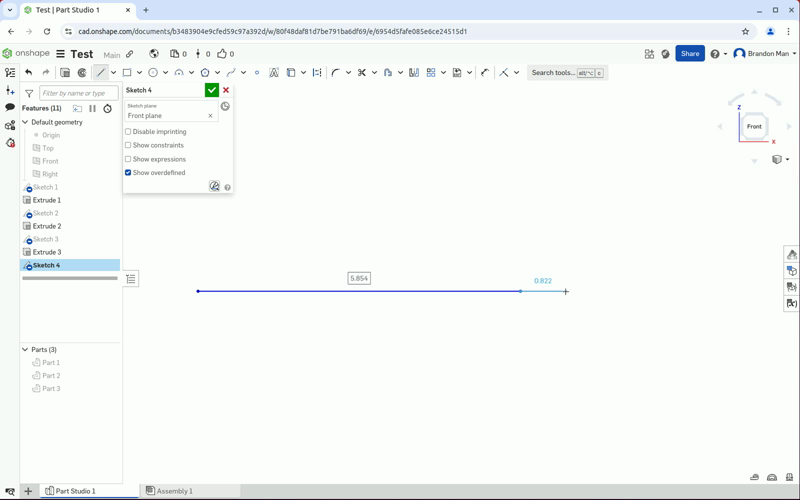
click(565, 291)
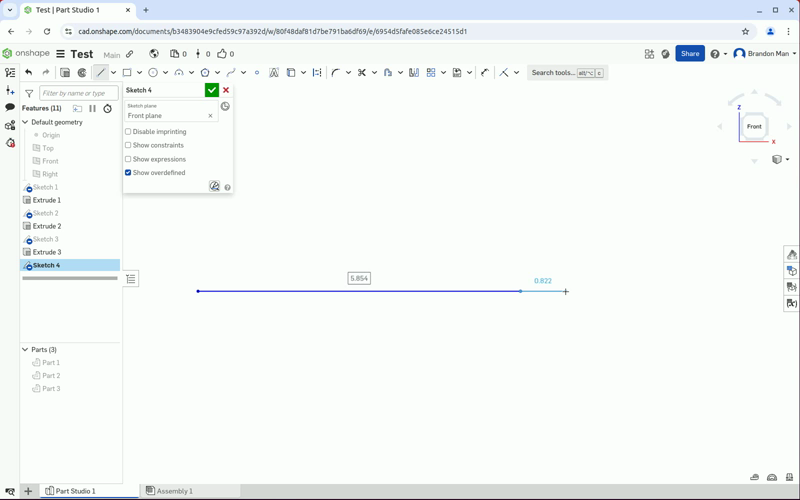
scroll(-6)
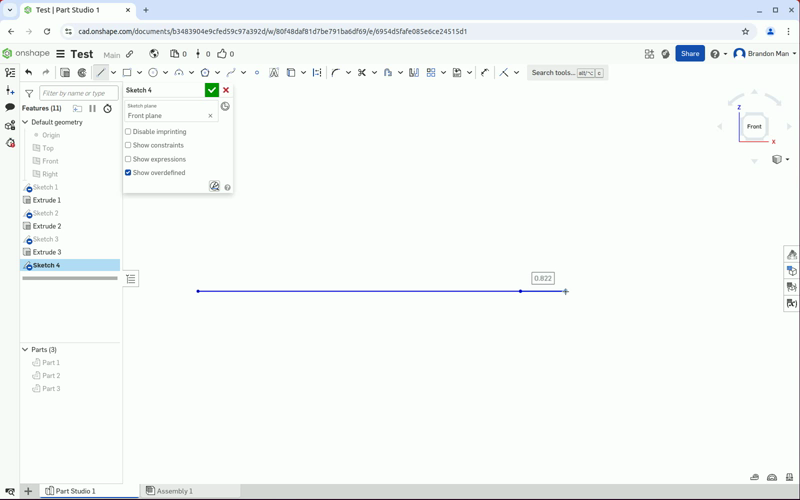
scroll(-6)
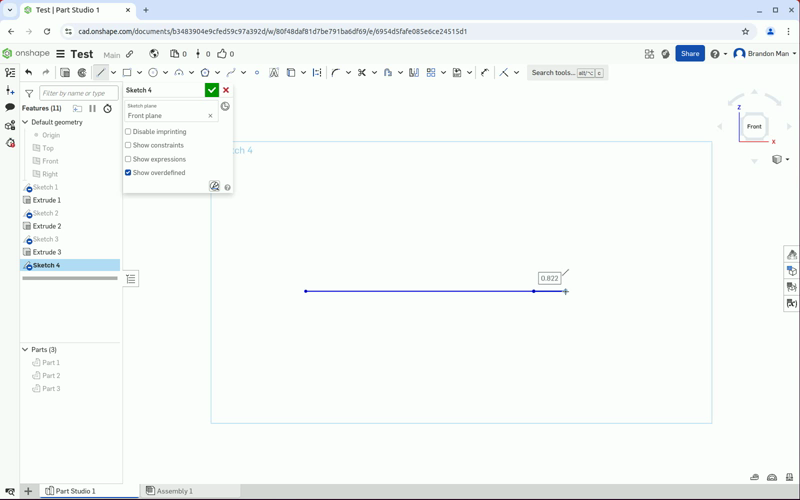
scroll(-6)
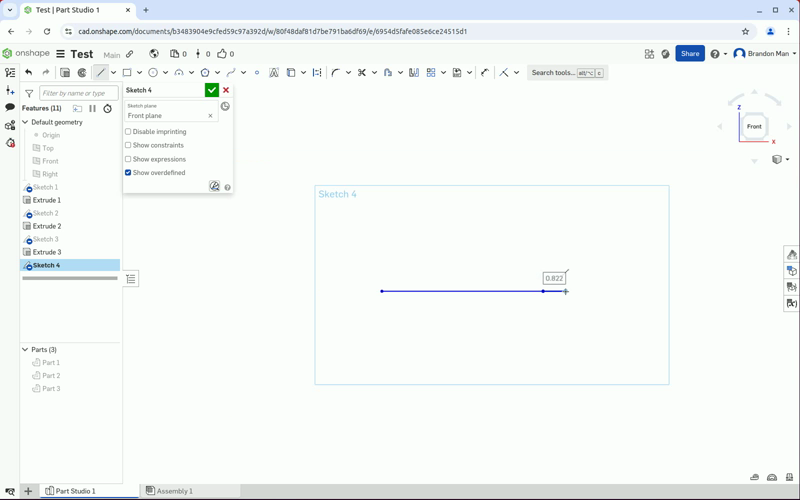
scroll(-6)
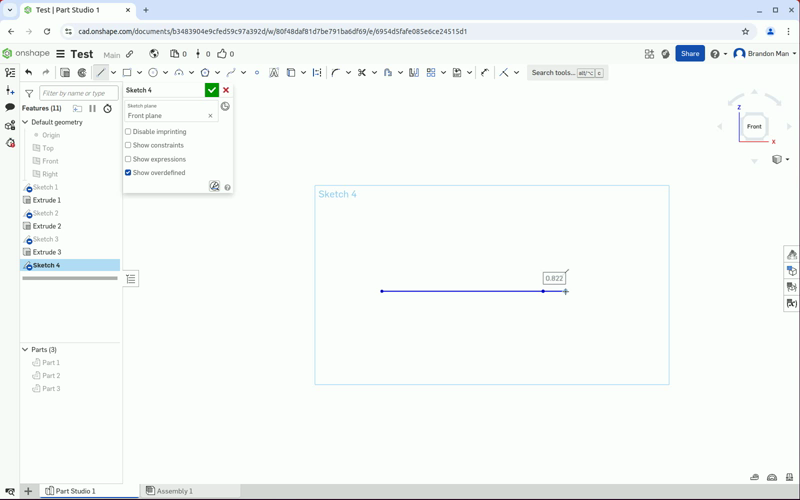
scroll(-6)
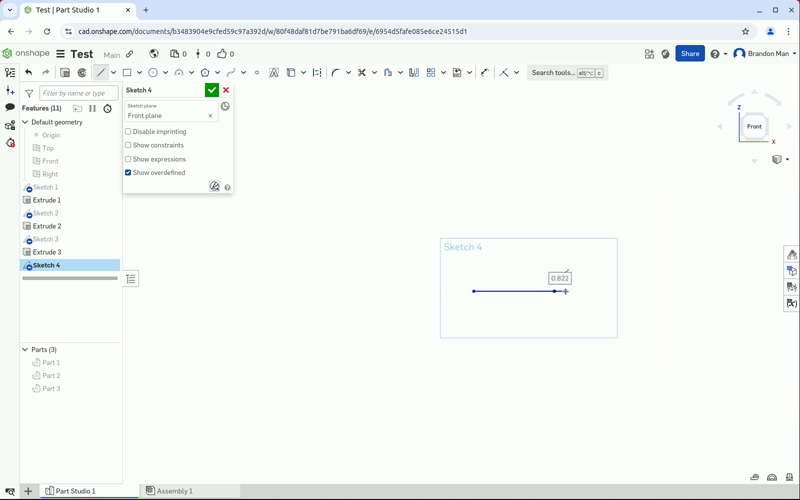
scroll(-6)
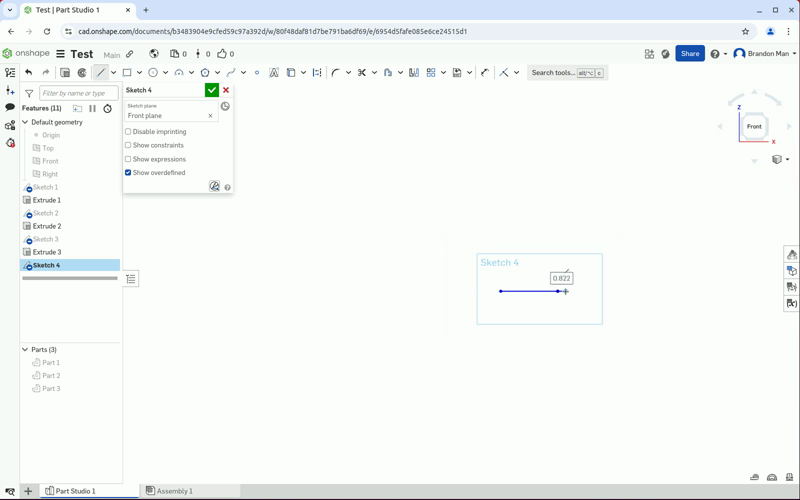
scroll(-6)
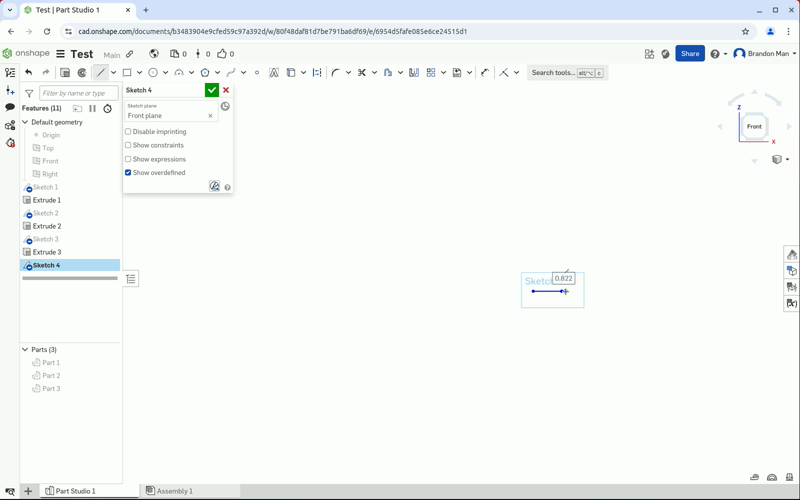
key_up(shift)
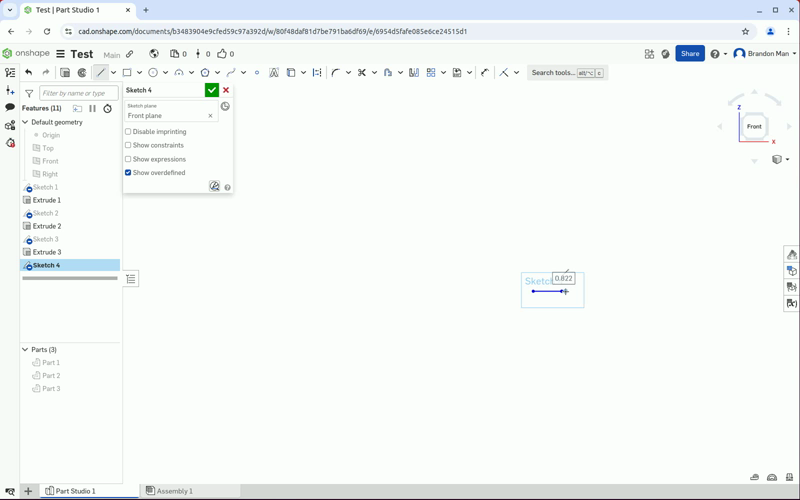
key_down(shift)
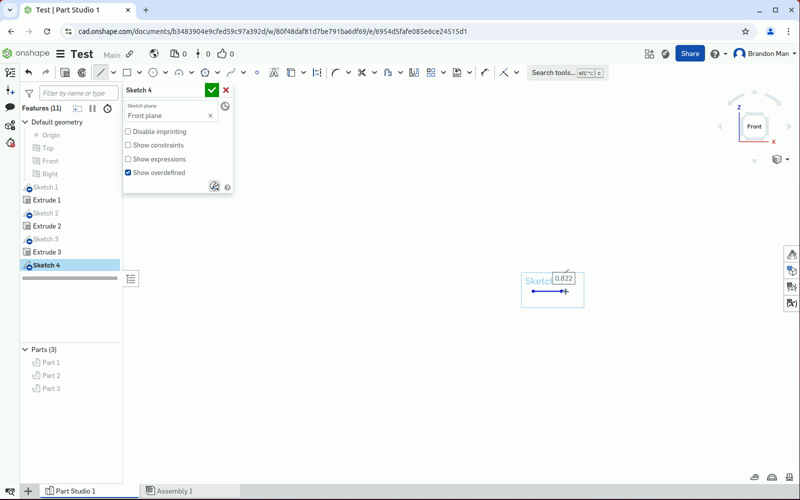
mouse_move(589, 291)
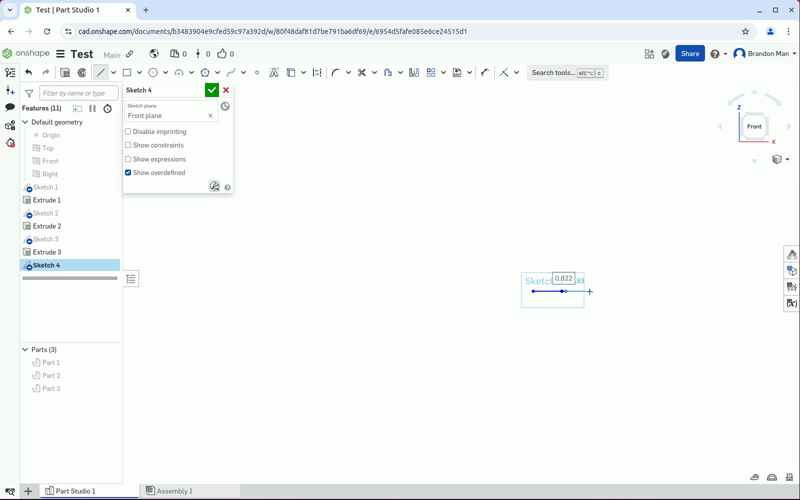
mouse_move(565, 282)
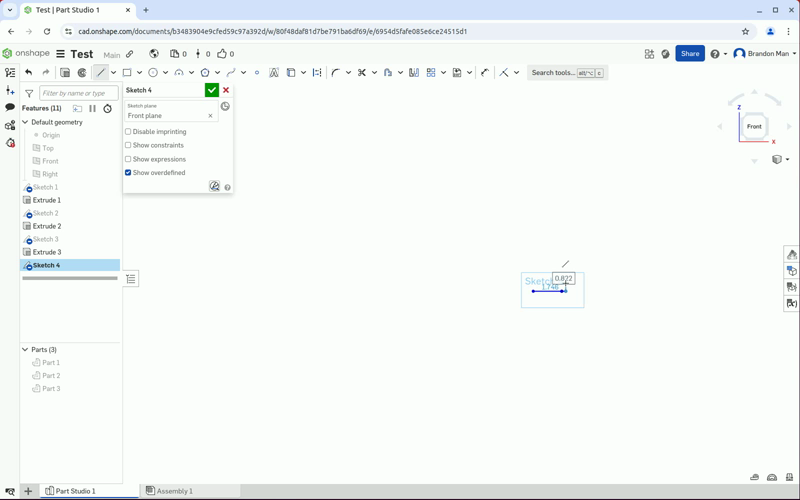
click(565, 282)
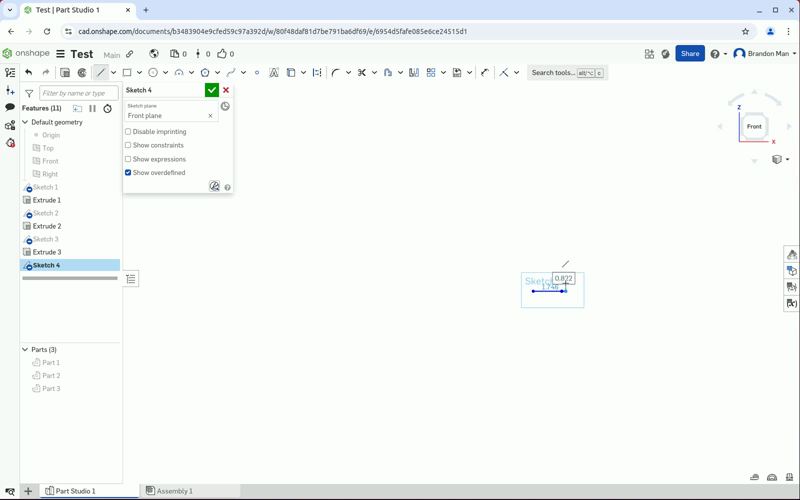
key_up(shift)
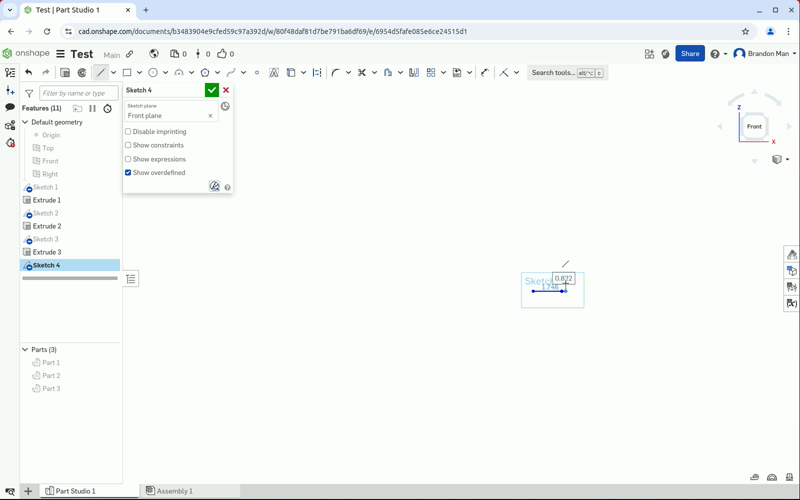
key_down(shift)
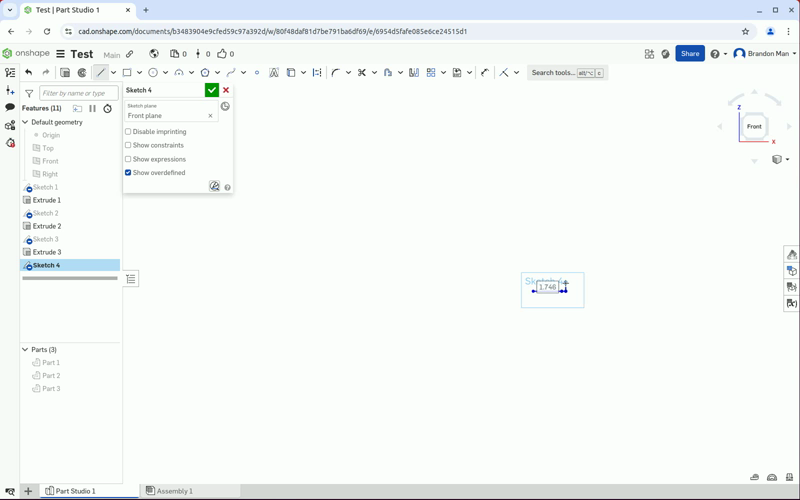
mouse_move(589, 282)
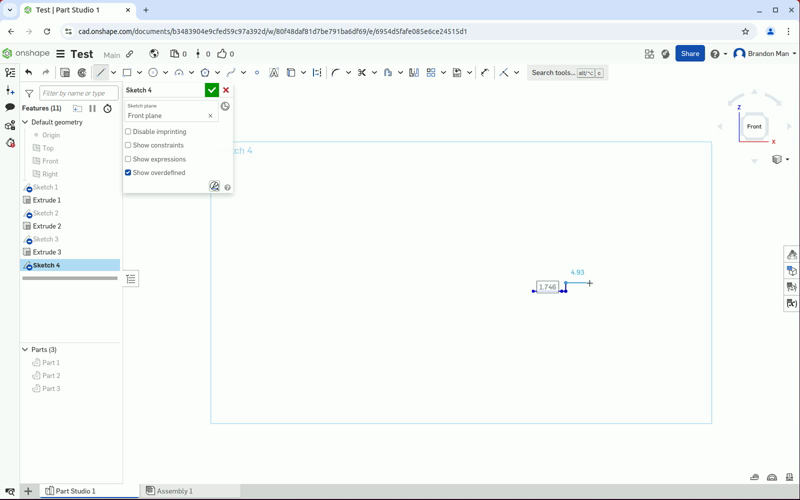
mouse_move(533, 282)
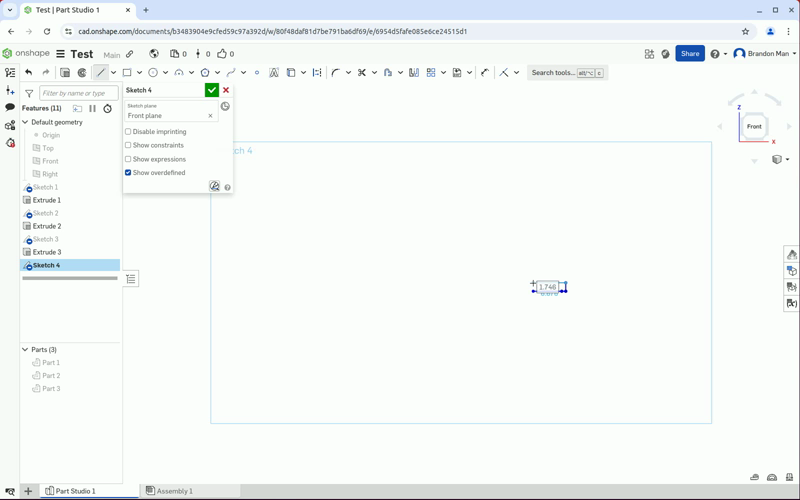
click(533, 282)
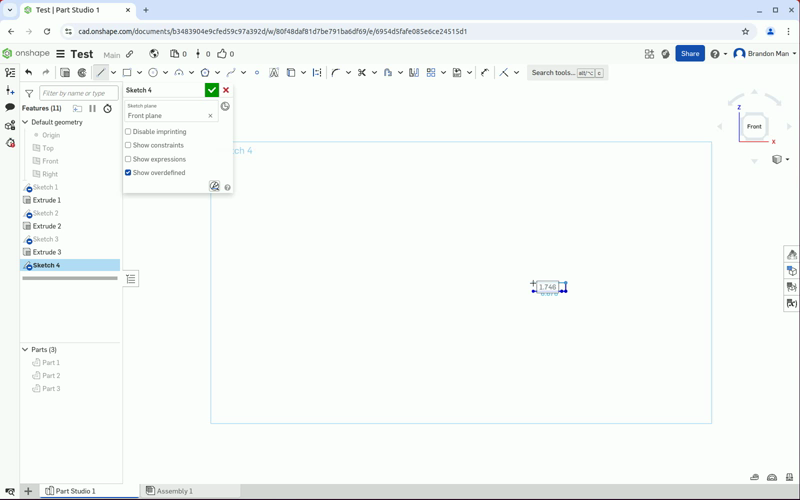
key_up(shift)
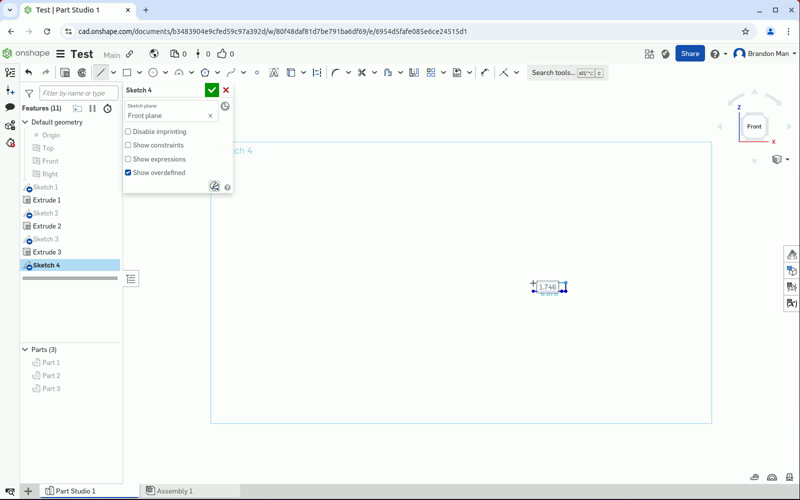
mouse_move(563, 282)
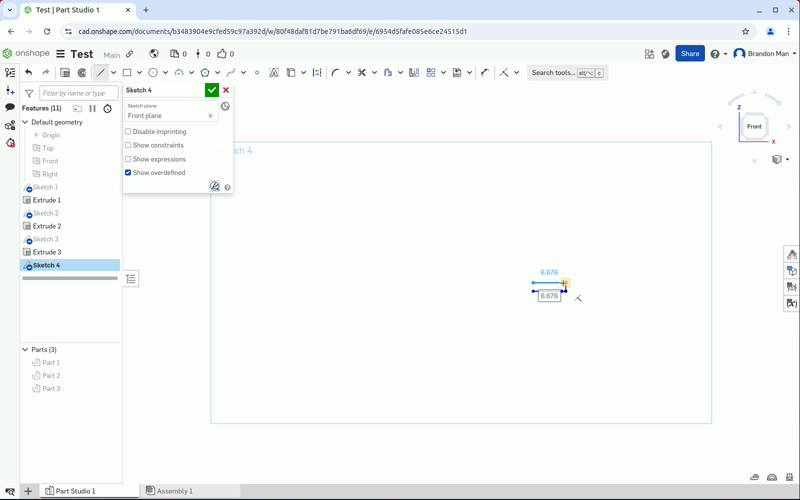
key_down(shift)
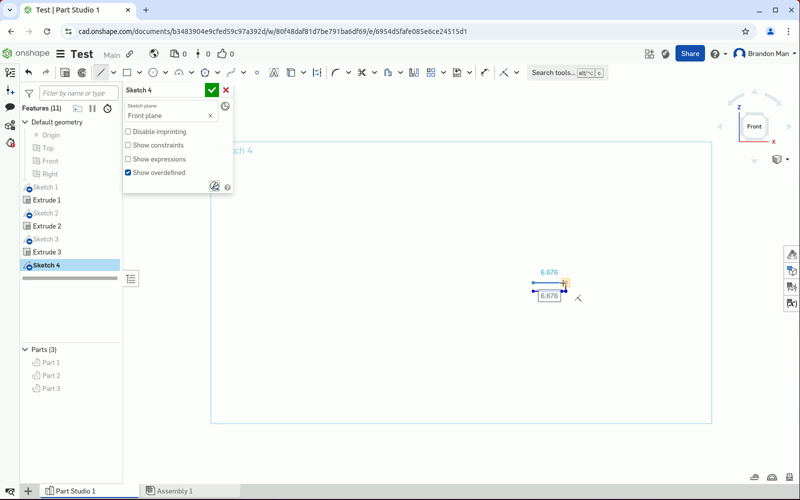
mouse_move(533, 291)
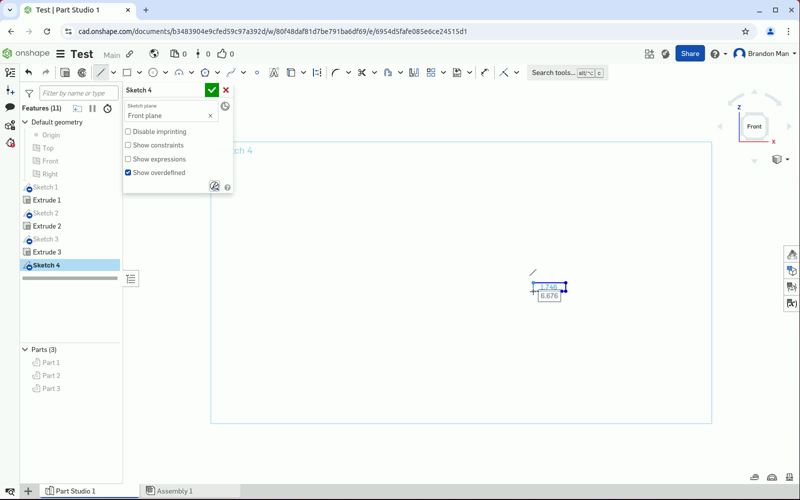
key_up(shift)
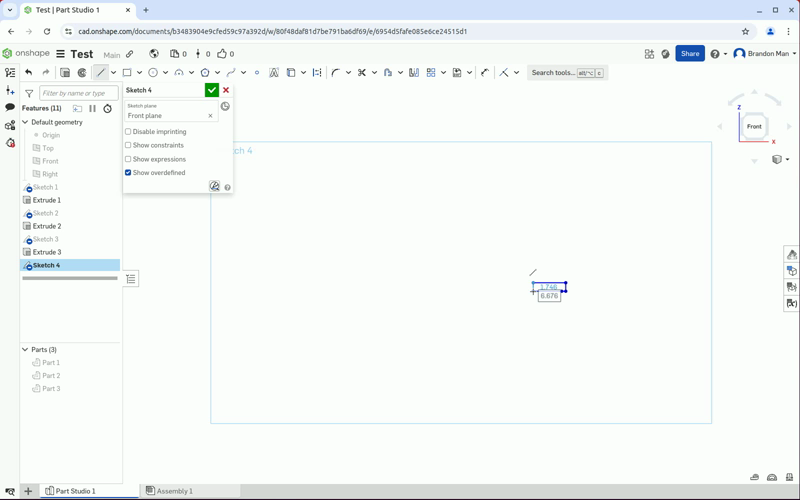
click(533, 291)
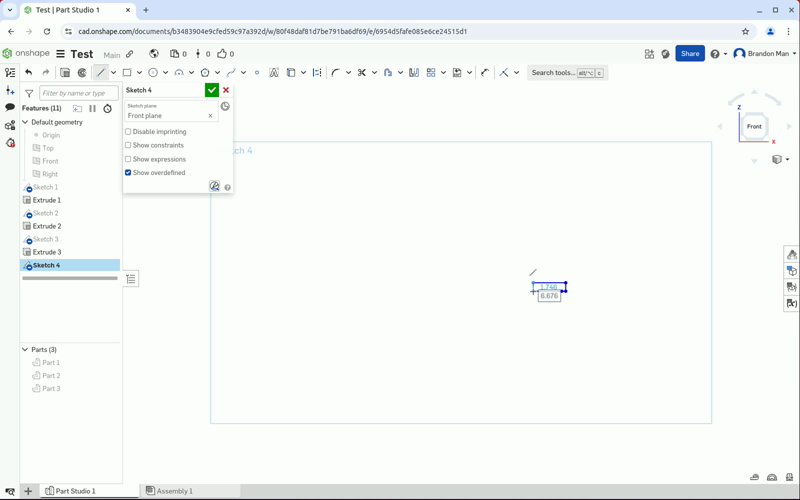
key(esc)
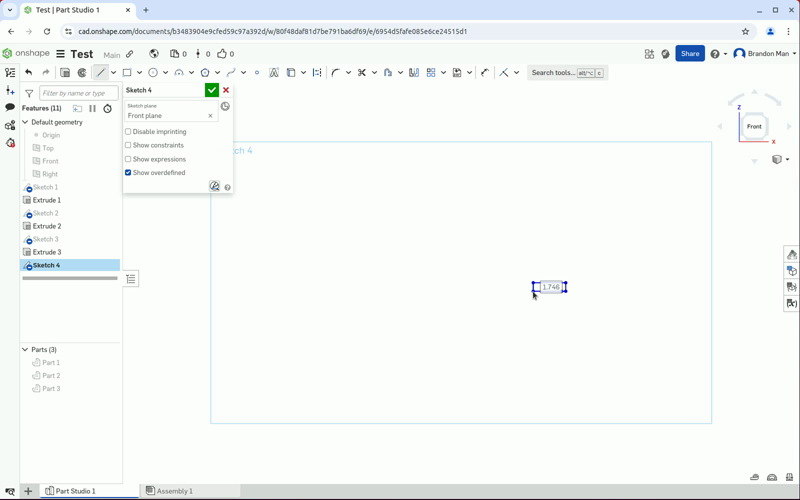
mouse_move(562, 286)
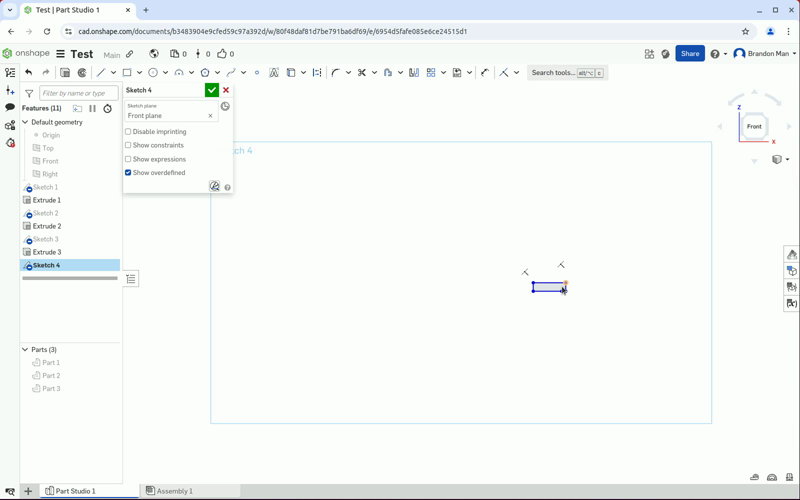
scroll(6)
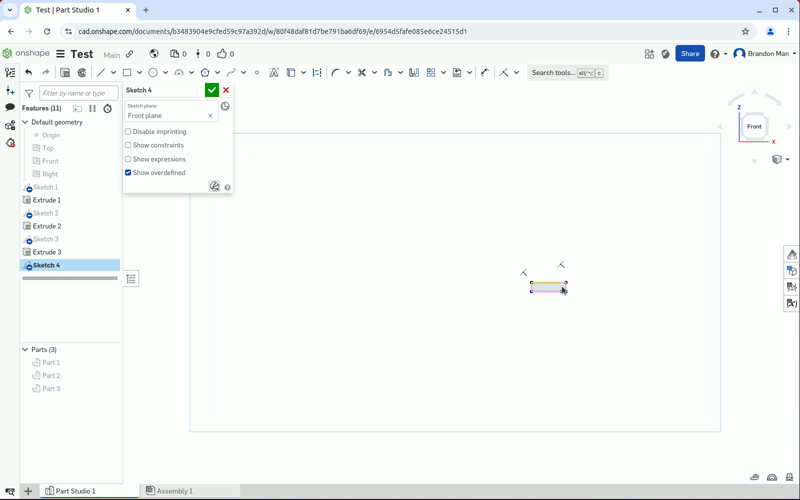
scroll(6)
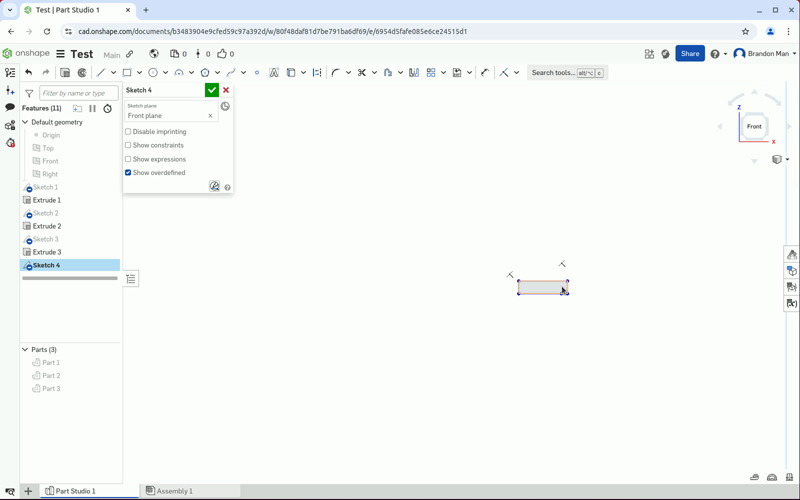
scroll(6)
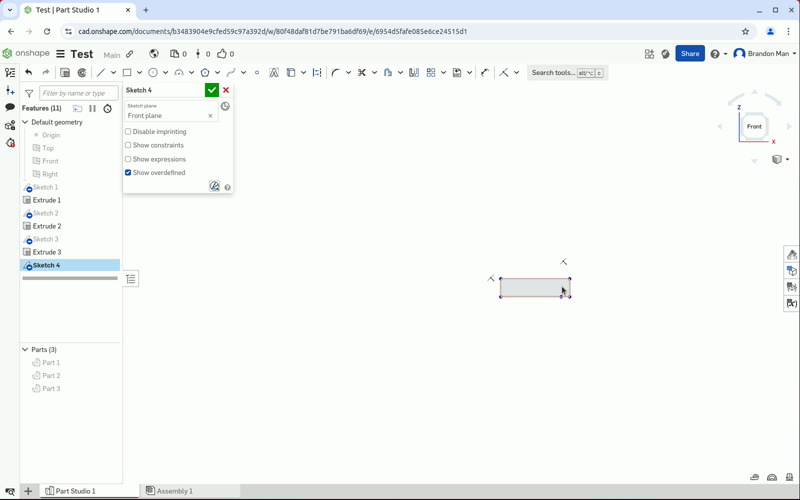
scroll(6)
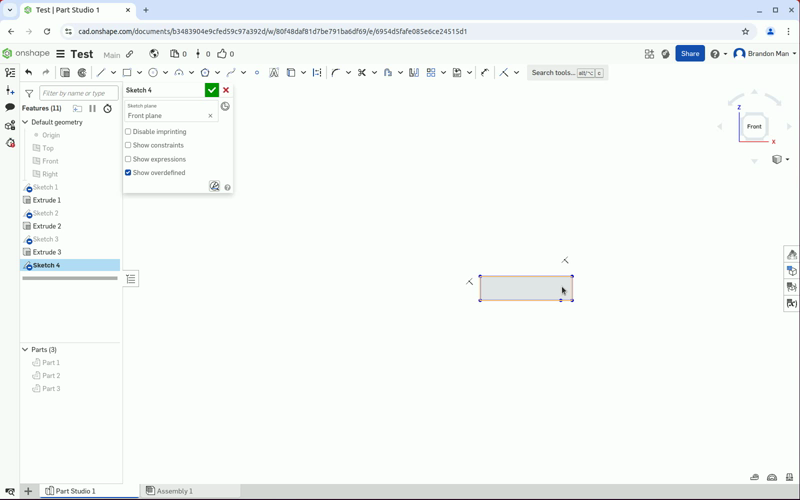
scroll(6)
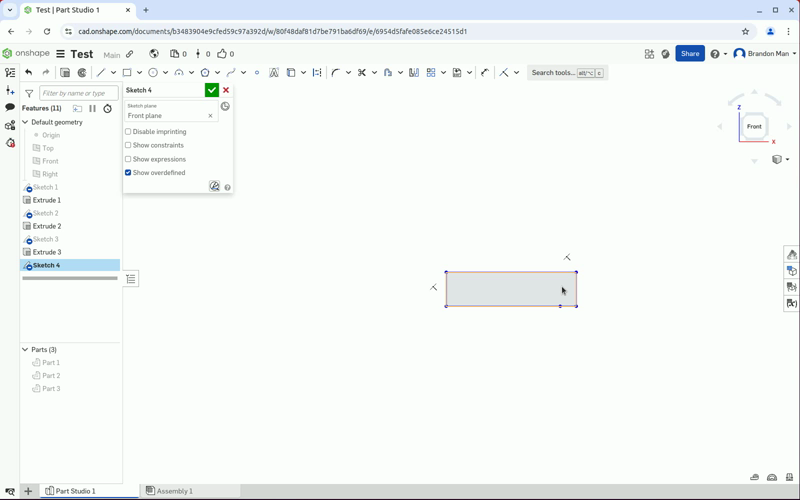
scroll(6)
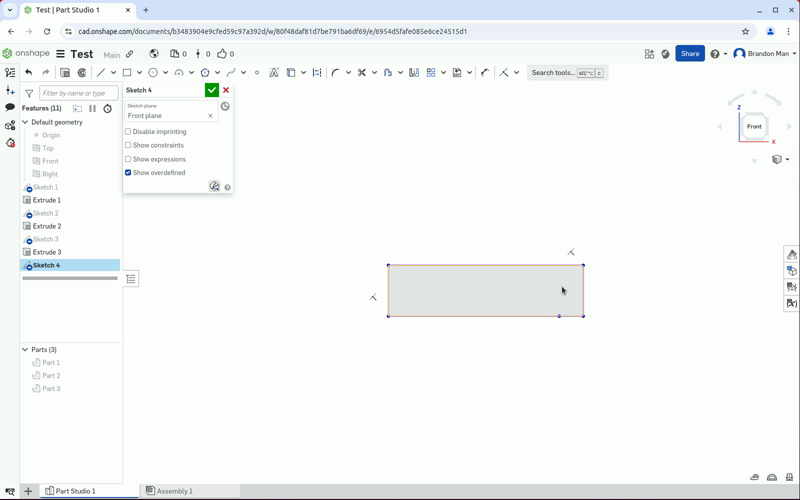
scroll(6)
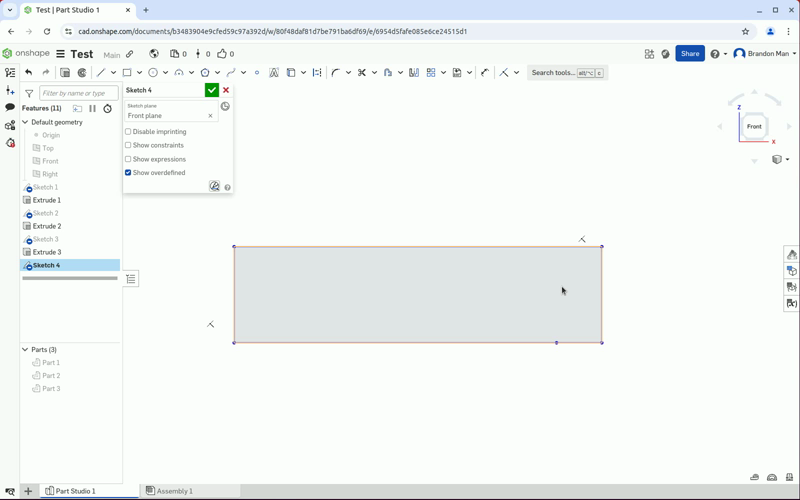
click(562, 286)
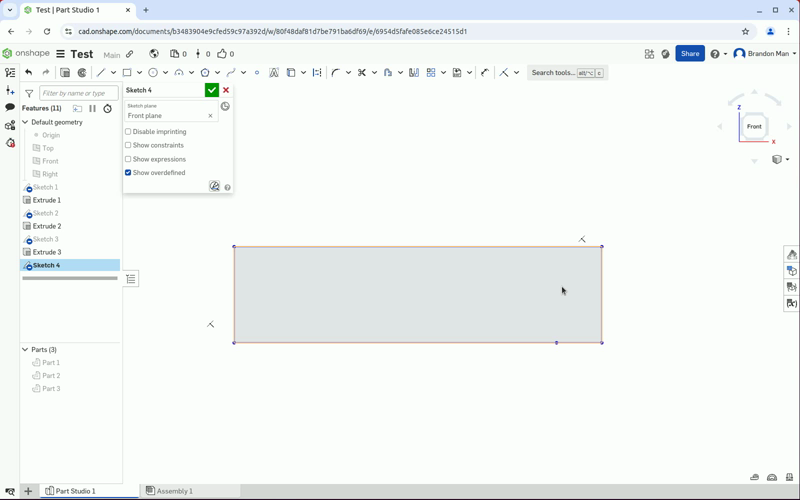
scroll(-6)
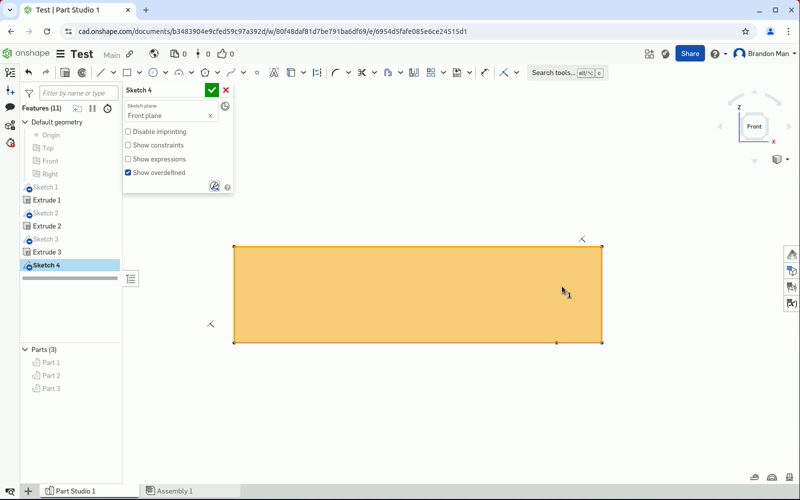
scroll(-6)
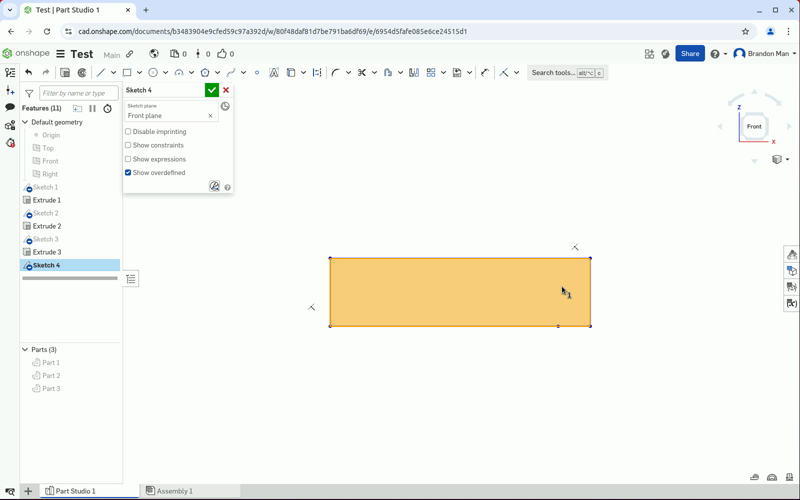
scroll(-6)
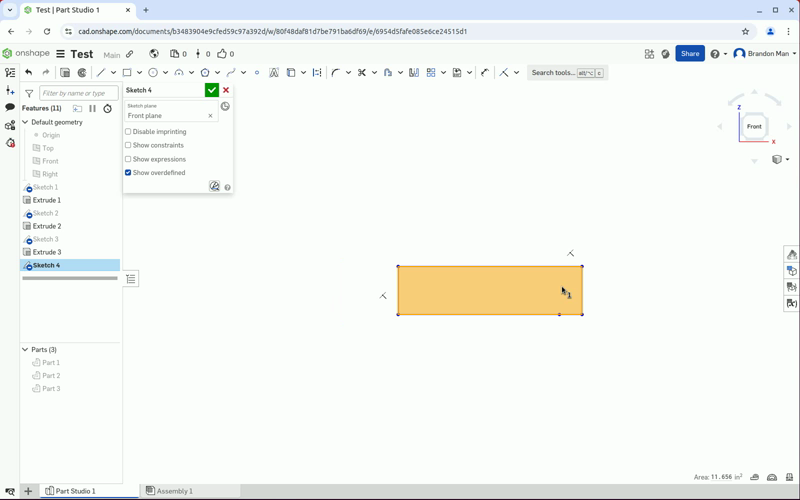
scroll(-6)
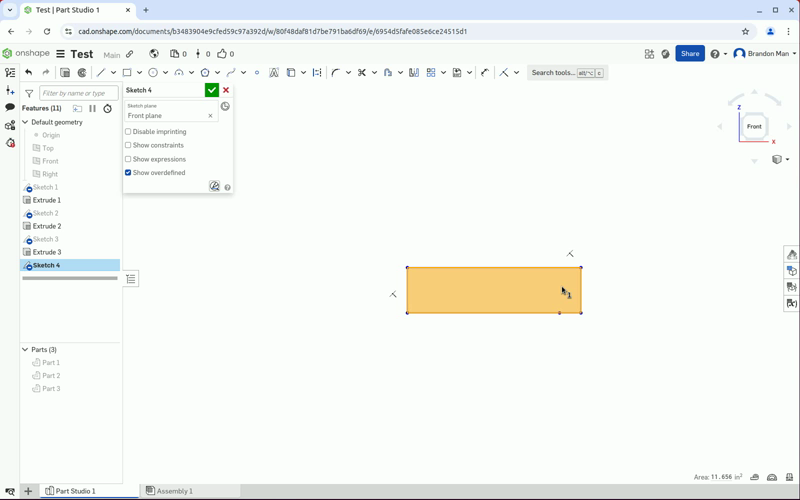
scroll(-6)
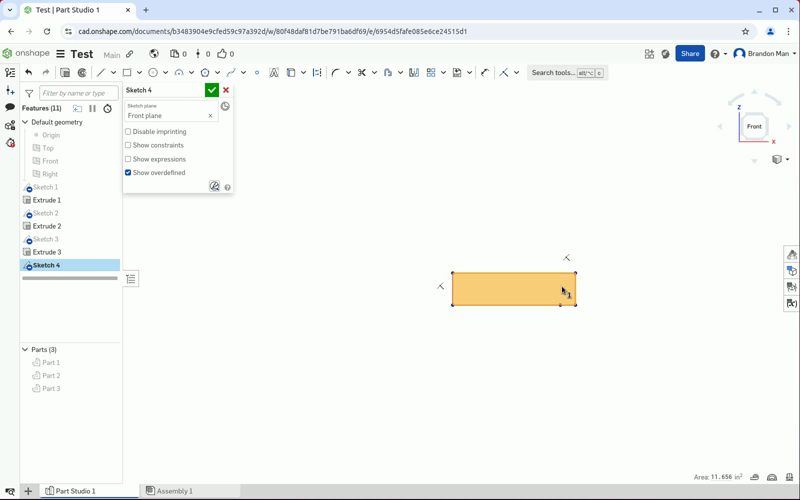
scroll(-6)
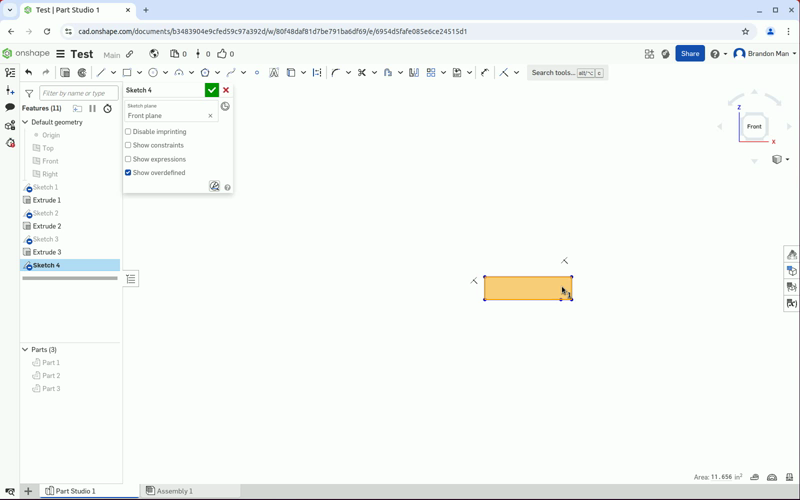
scroll(-6)
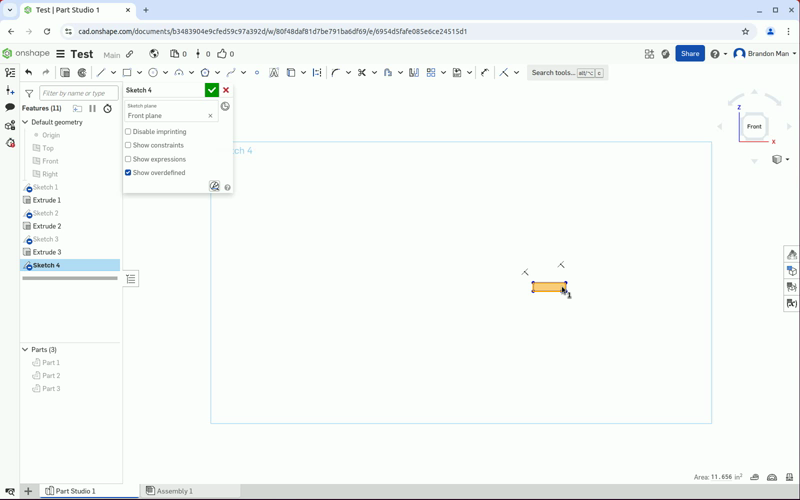
mouse_move(73, 352)
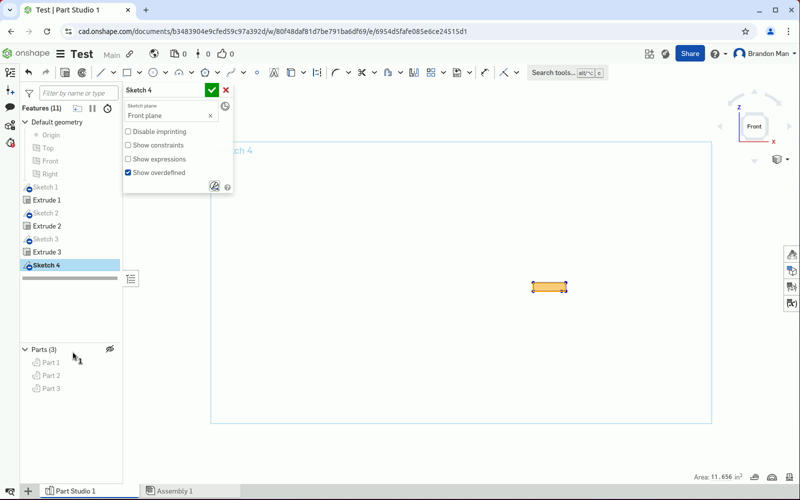
key(shift+y)
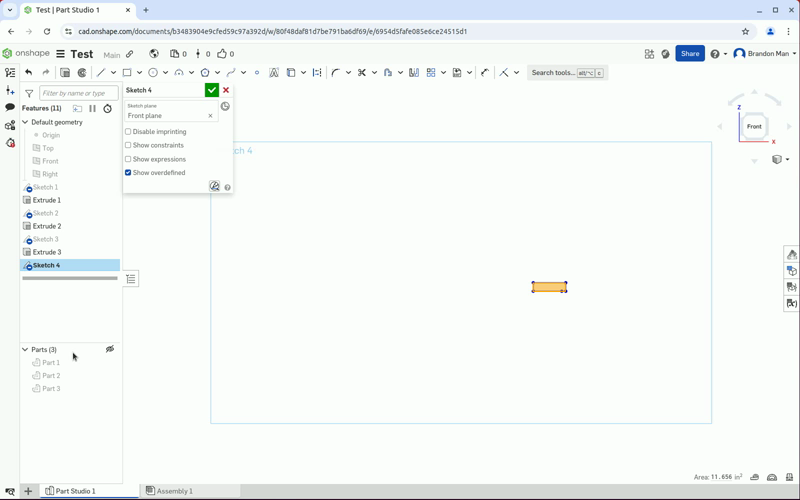
key(shift+e)
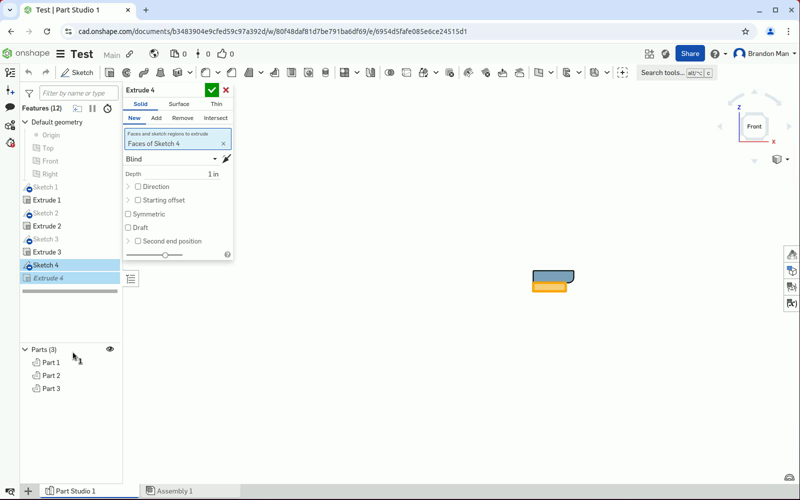
mouse_move(143, 106)
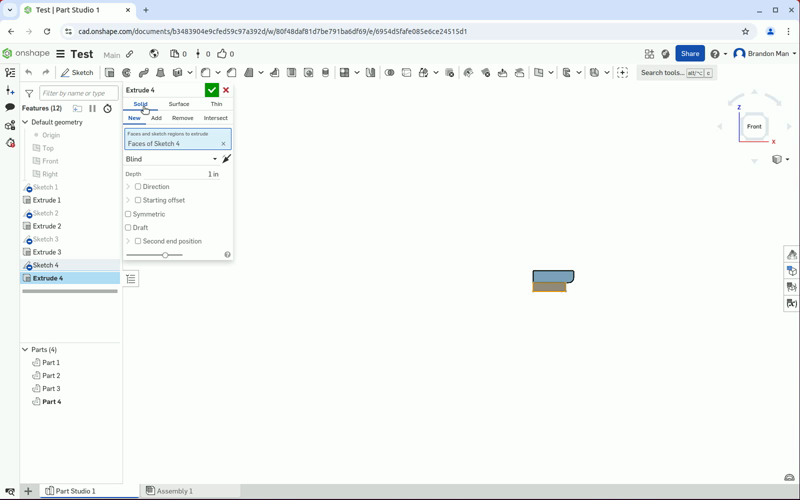
click(143, 106)
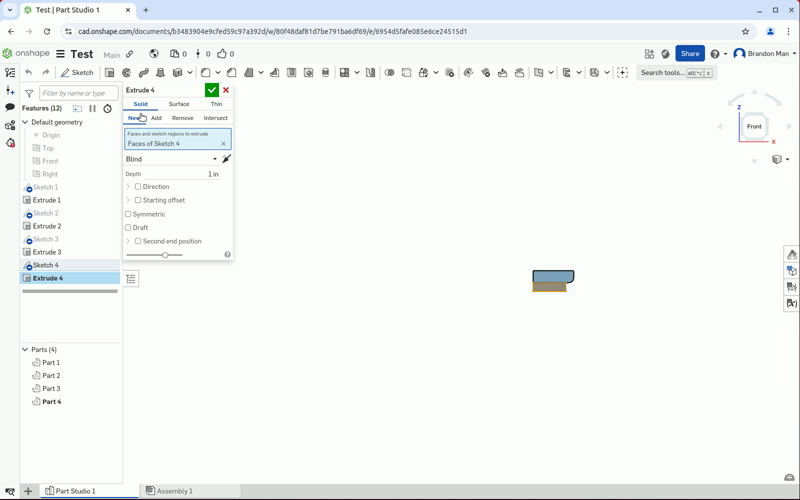
mouse_move(137, 120)
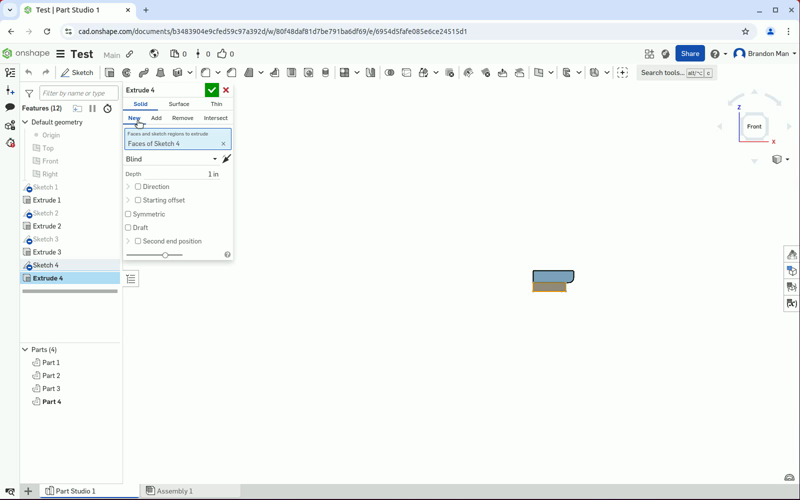
click(137, 120)
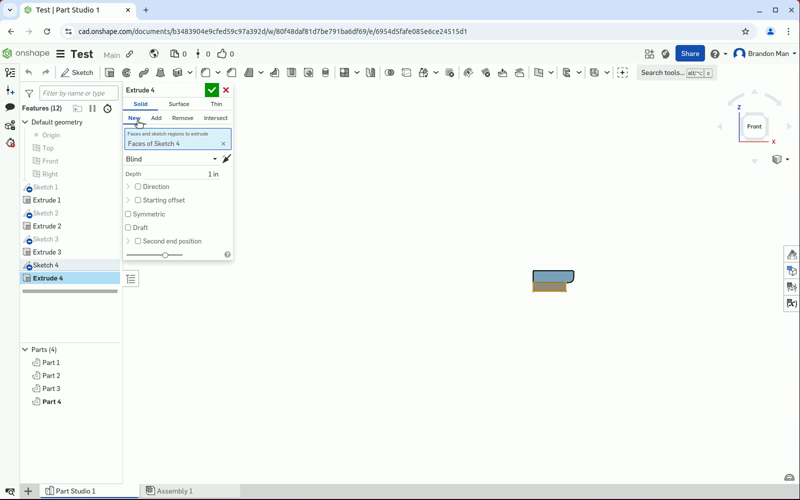
key(tab, 4)
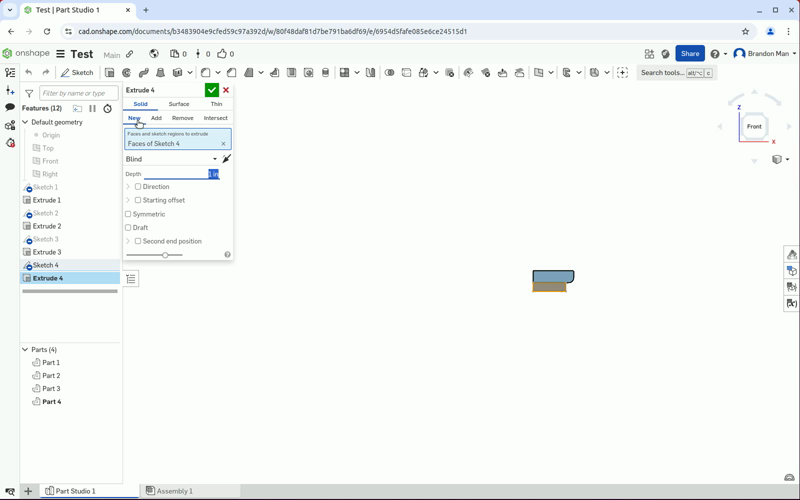
text(20.702)
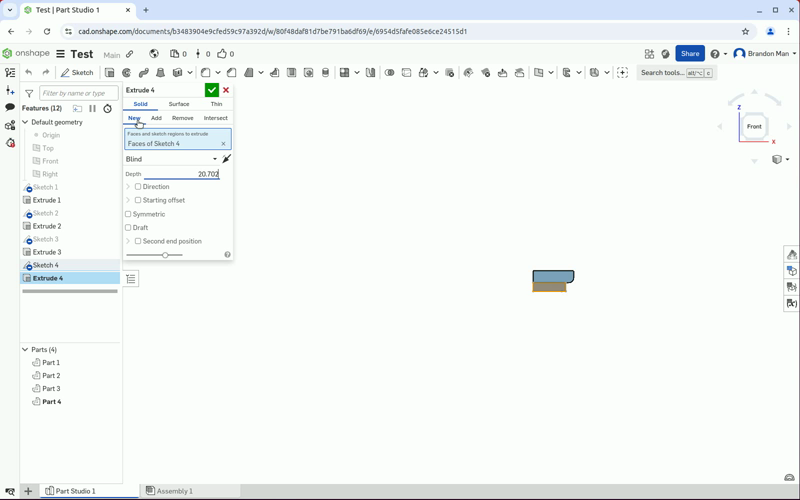
key(tab, 3)
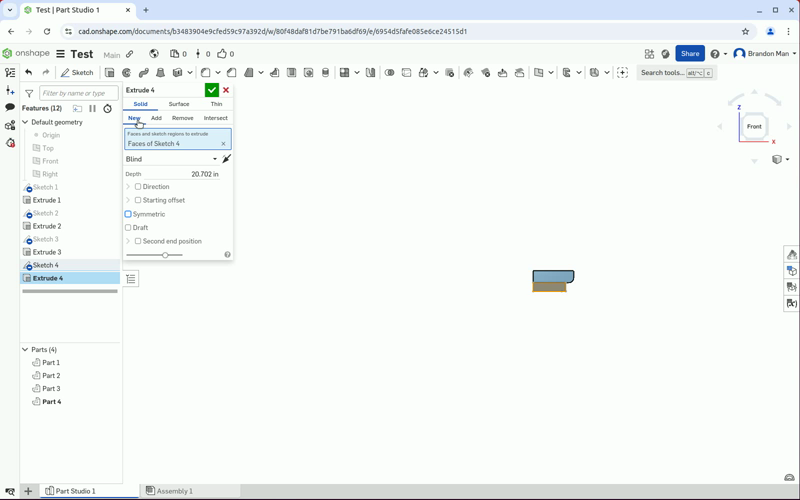
key(space)
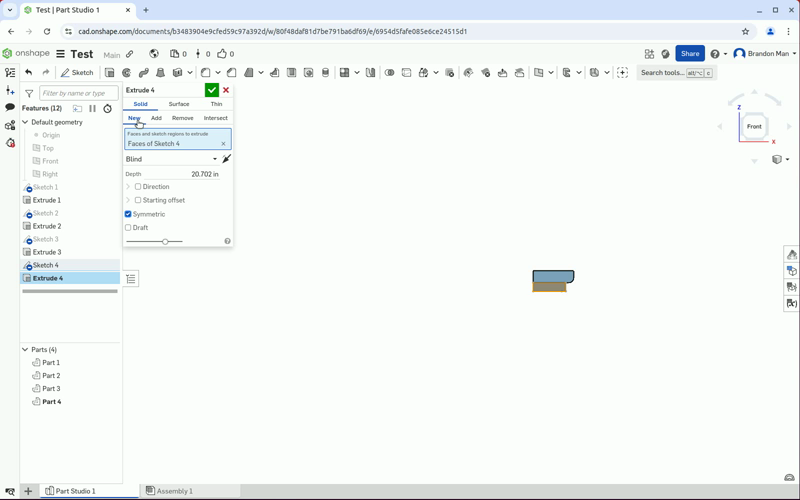
key(enter)
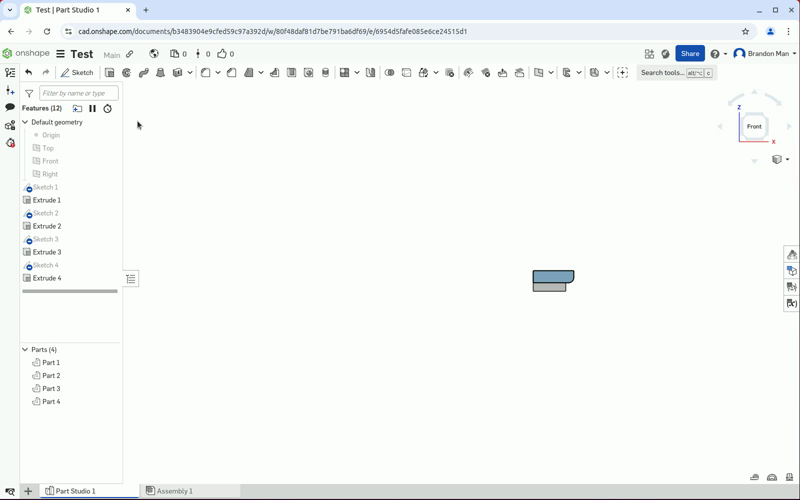
key(shift+h)
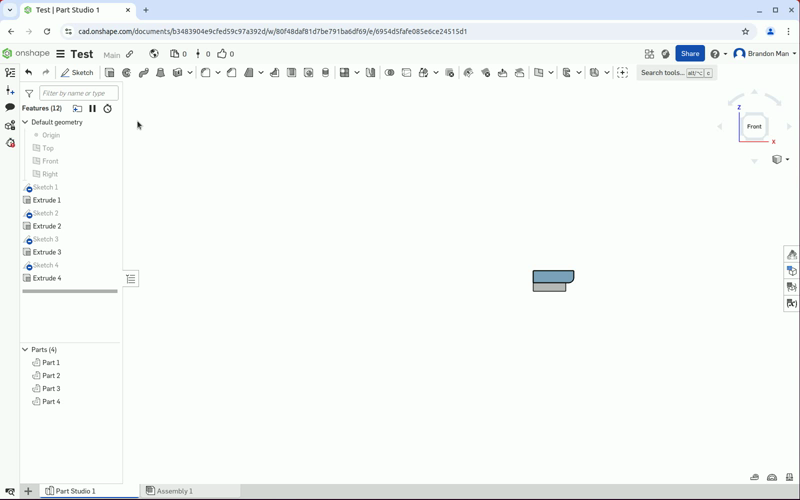
key(shift+h)
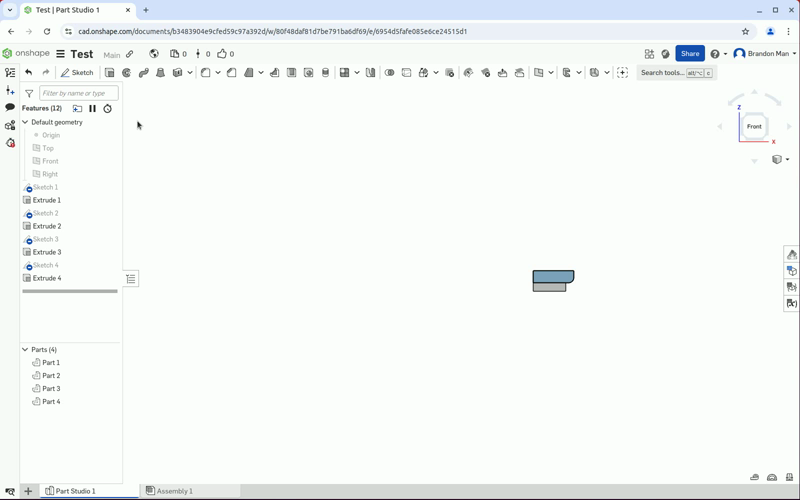
mouse_move(73, 189)
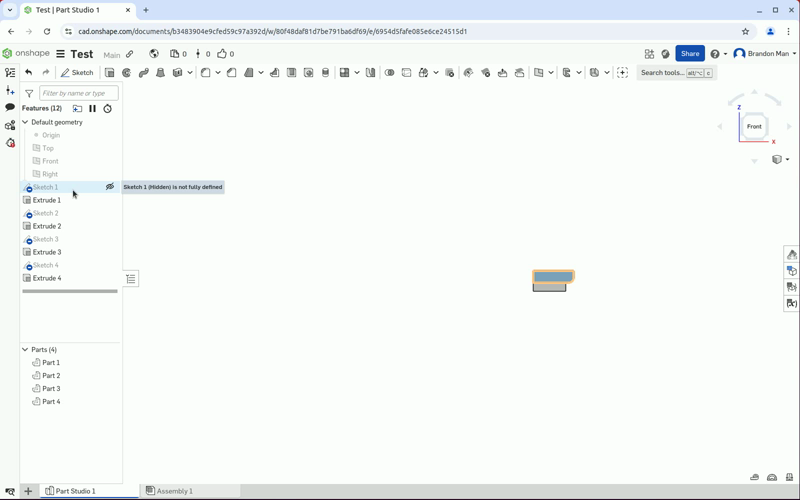
click(73, 189)
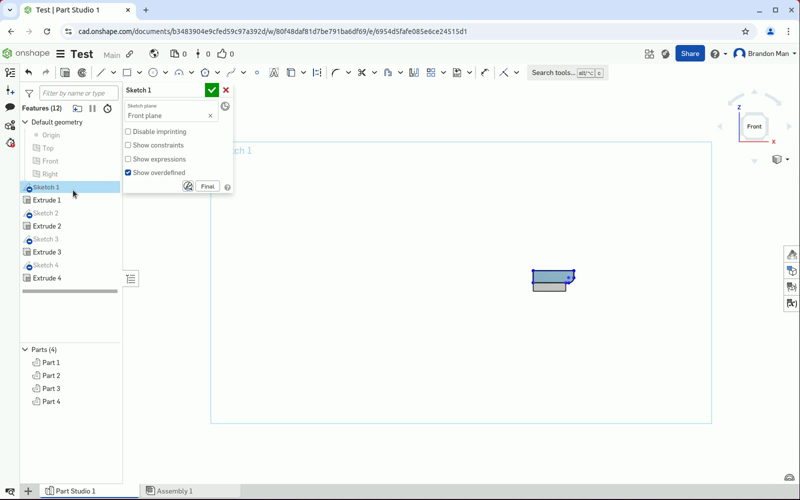
mouse_move(229, 92)
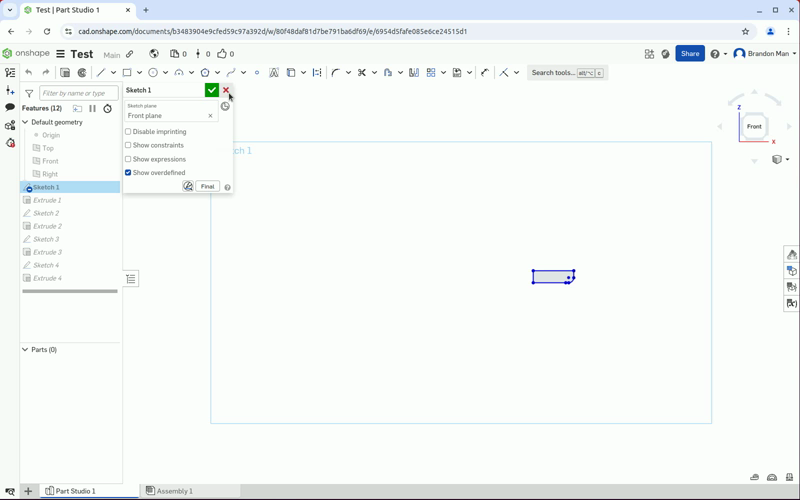
click(229, 92)
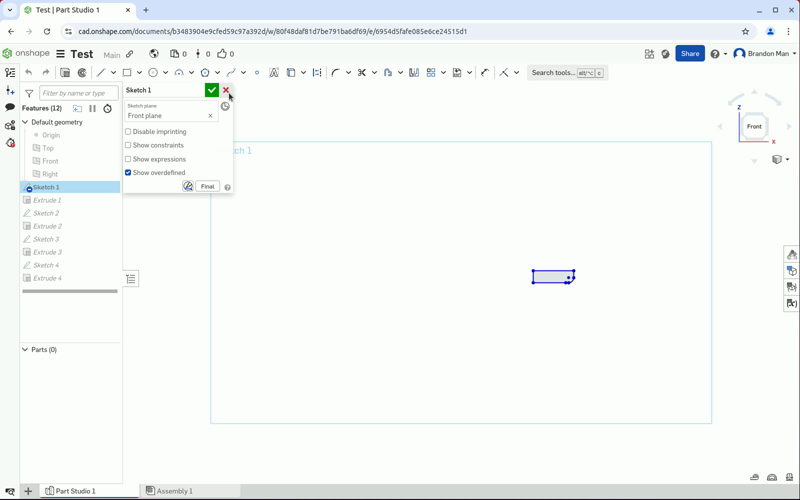
key(shift+s)
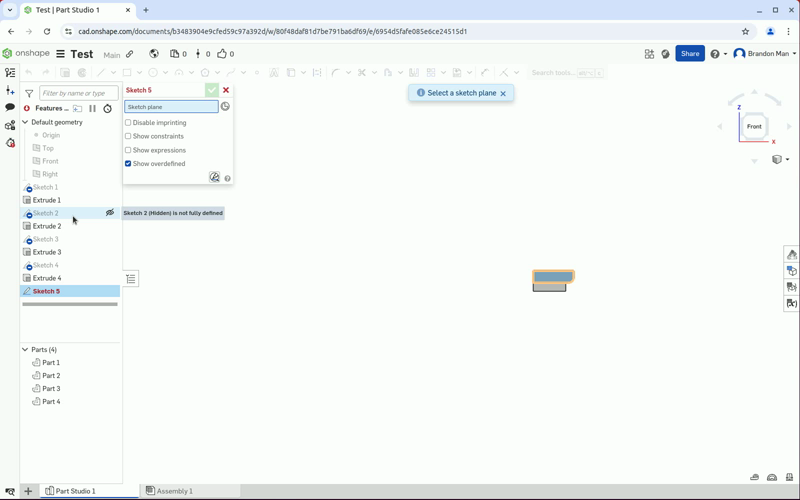
scroll(3)
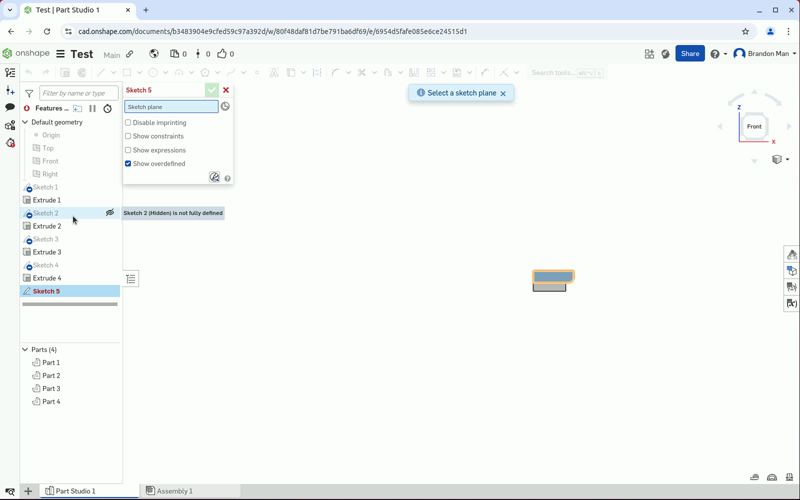
mouse_move(73, 163)
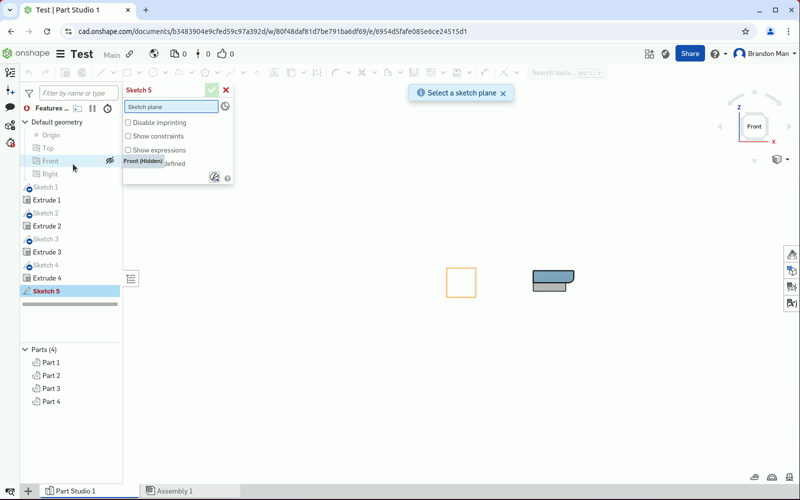
click(73, 163)
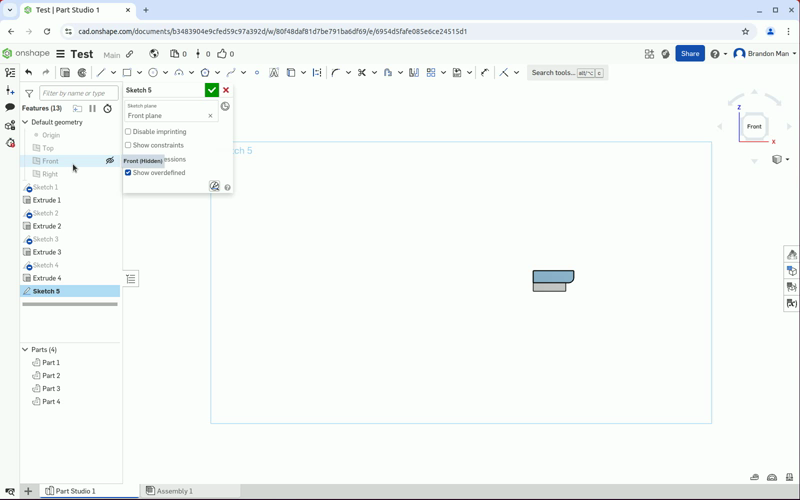
mouse_move(73, 352)
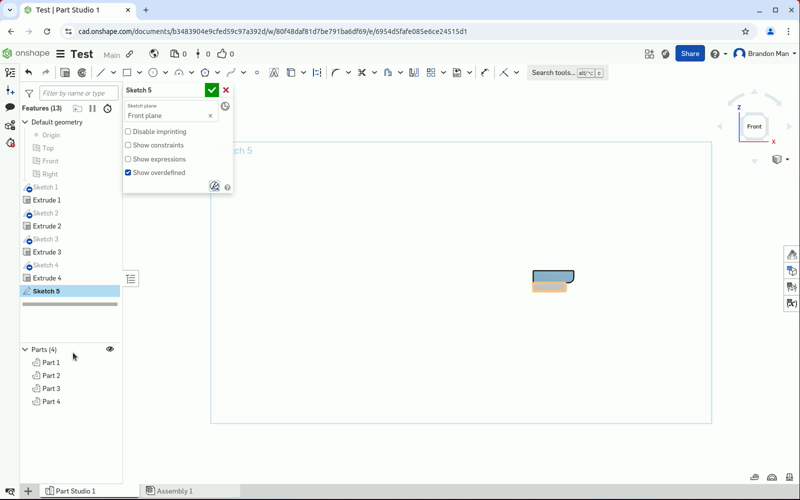
key(y)
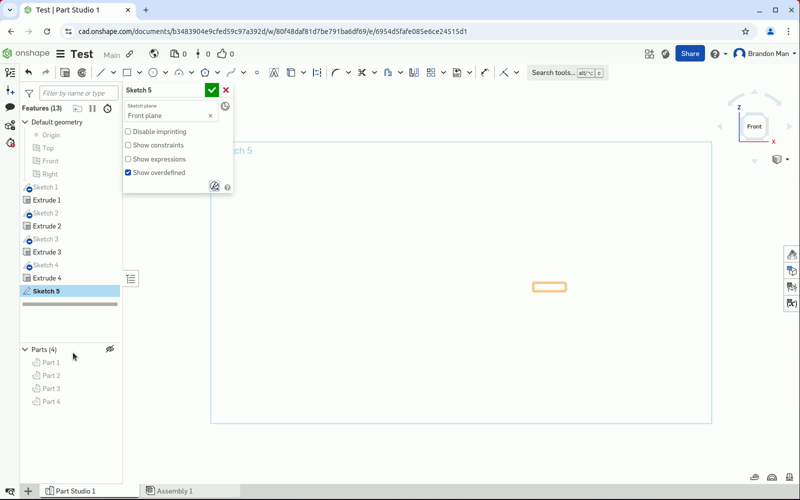
key(l)
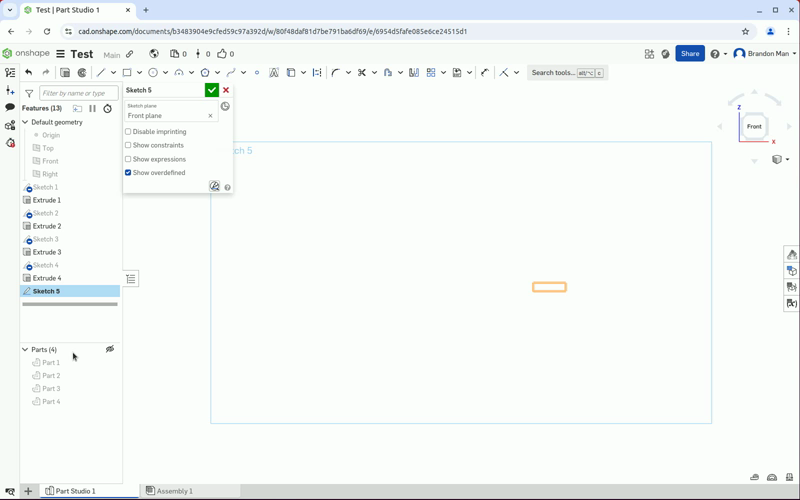
key_down(shift)
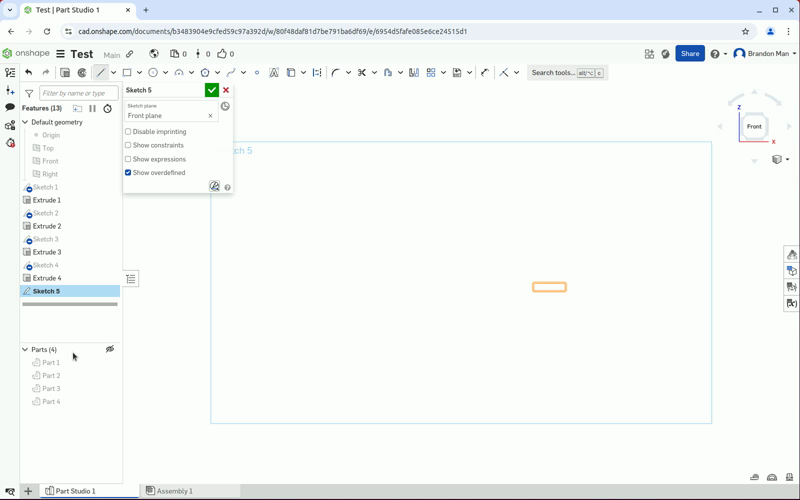
mouse_move(533, 294)
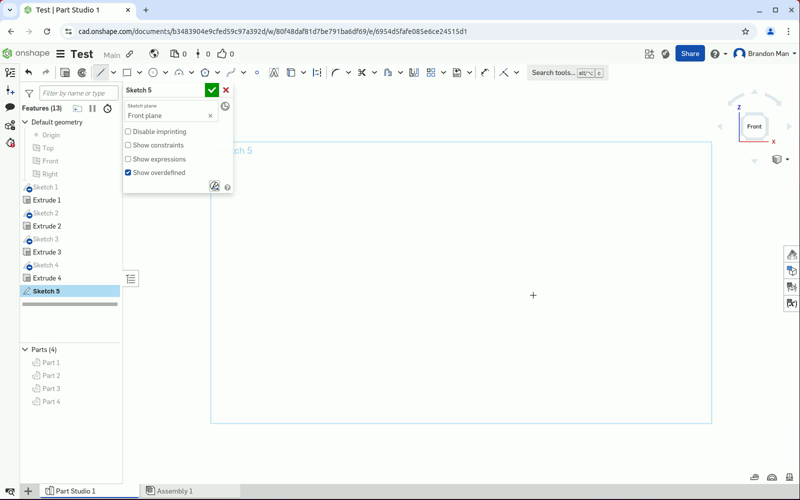
click(533, 294)
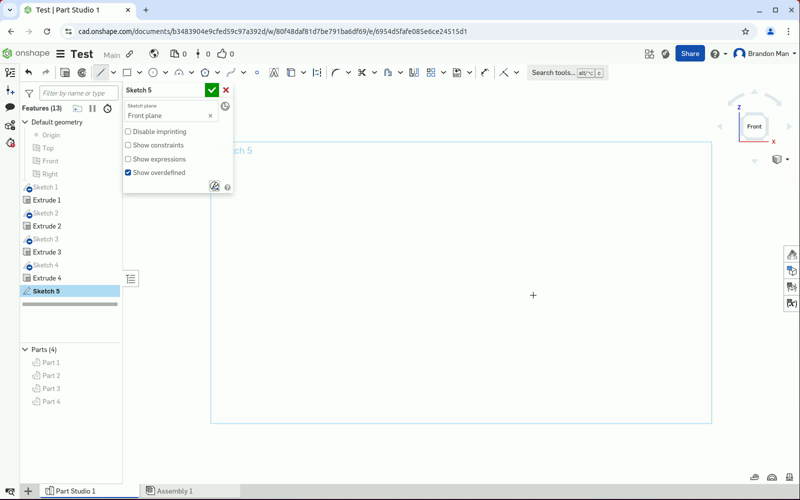
key_up(shift)
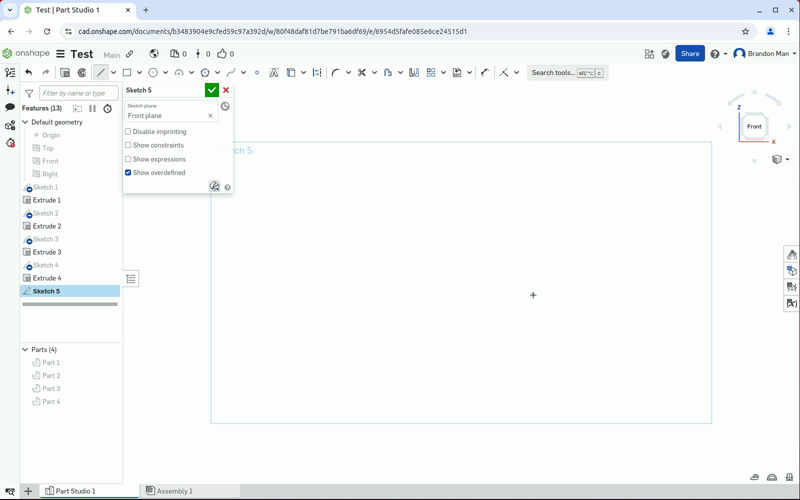
key_down(shift)
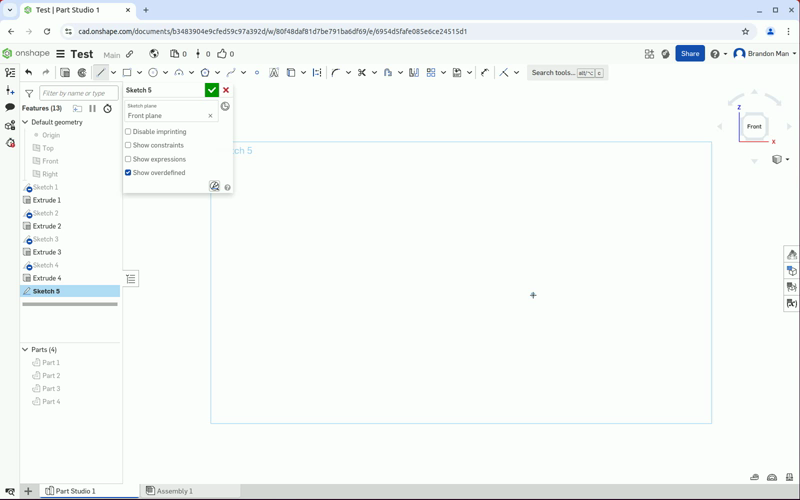
mouse_move(563, 294)
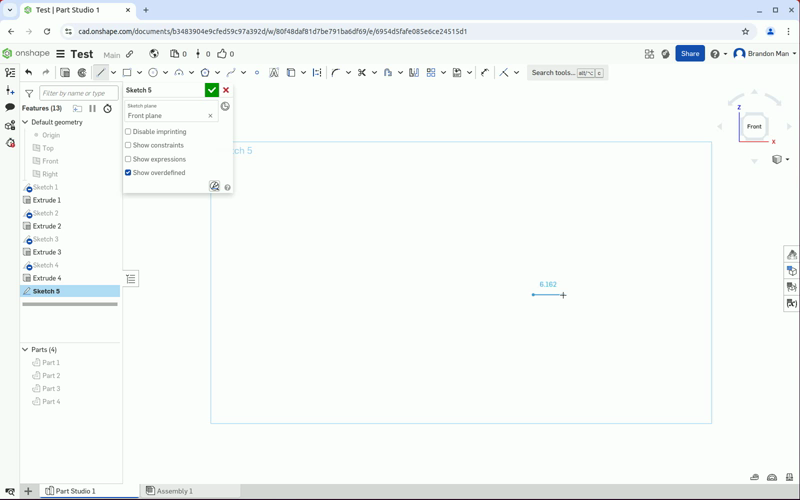
mouse_move(554, 294)
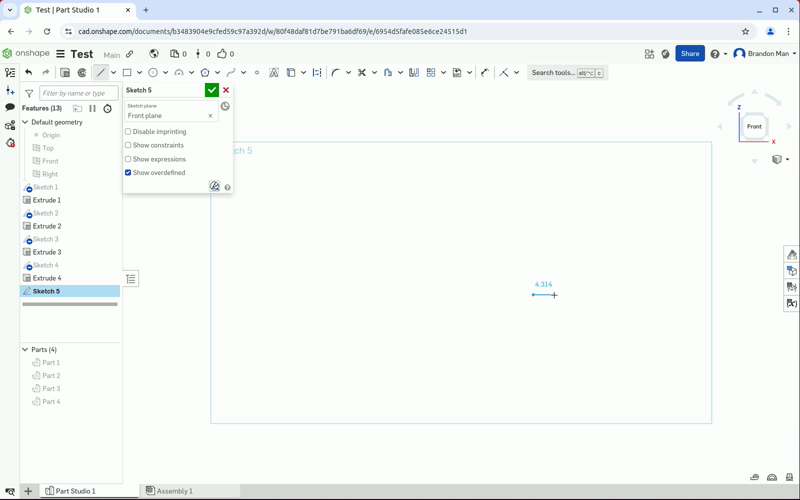
click(554, 294)
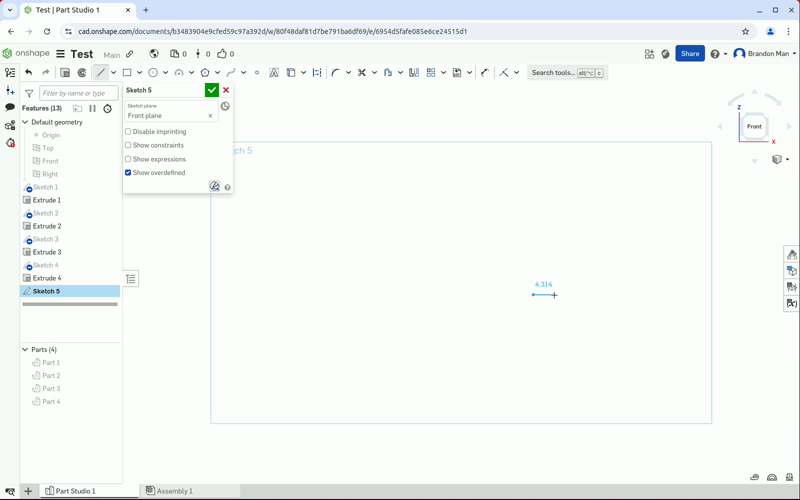
key_up(shift)
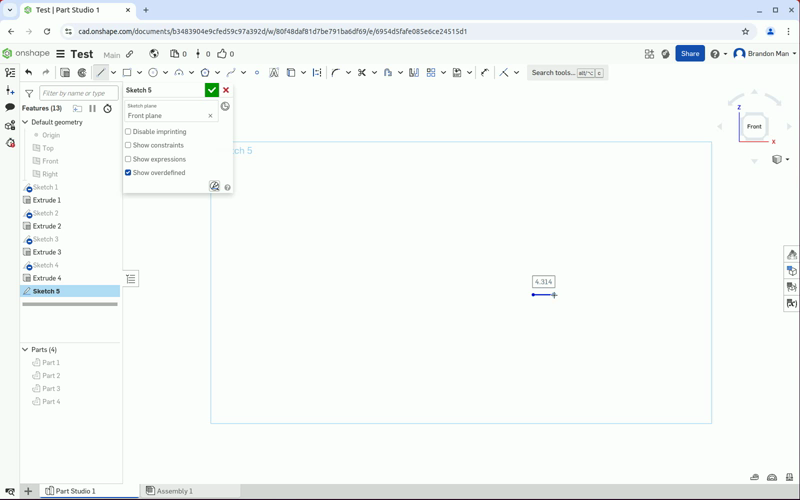
key_down(shift)
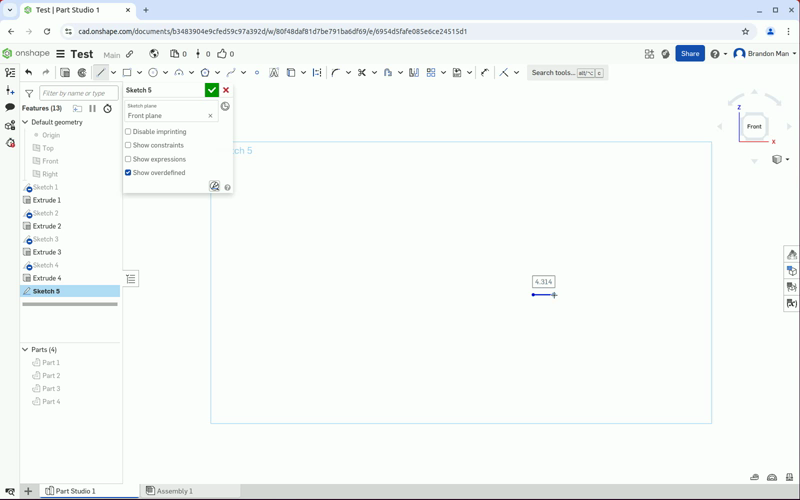
mouse_move(584, 294)
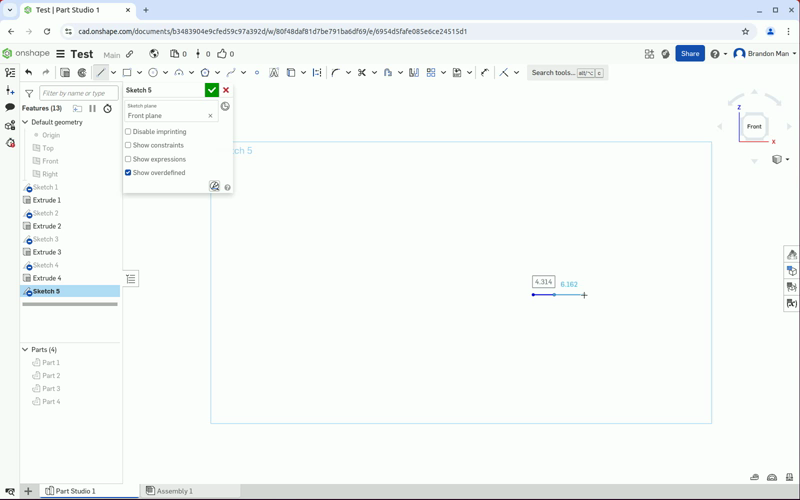
mouse_move(562, 294)
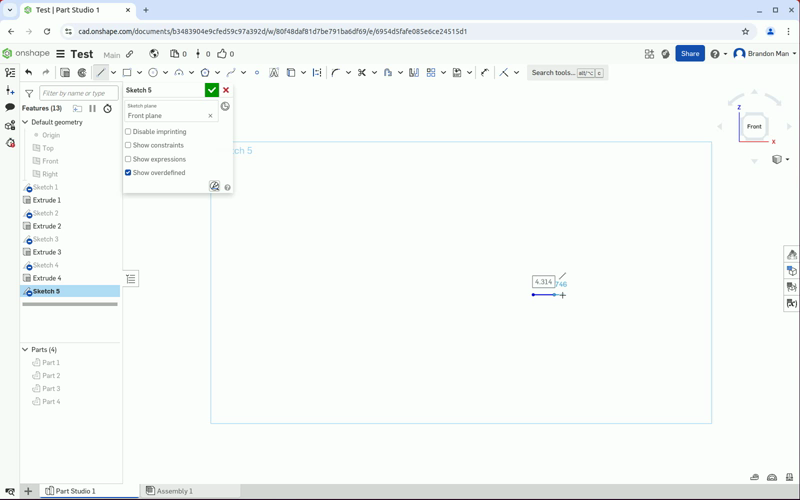
click(562, 294)
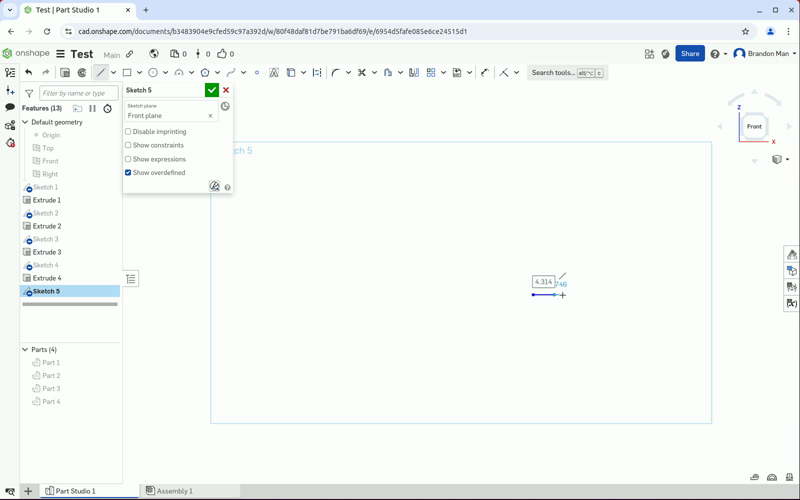
key_up(shift)
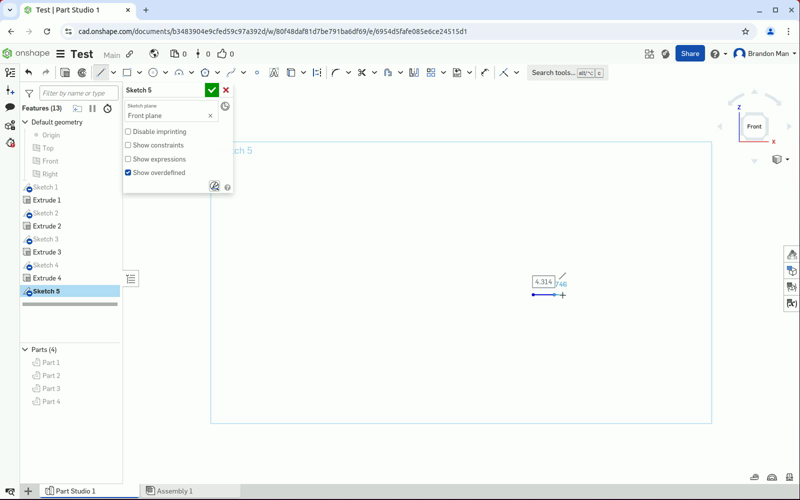
key_down(shift)
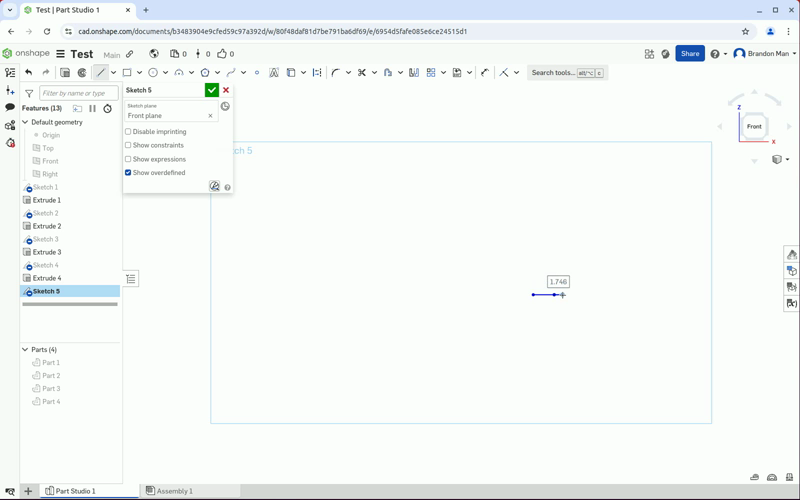
mouse_move(589, 294)
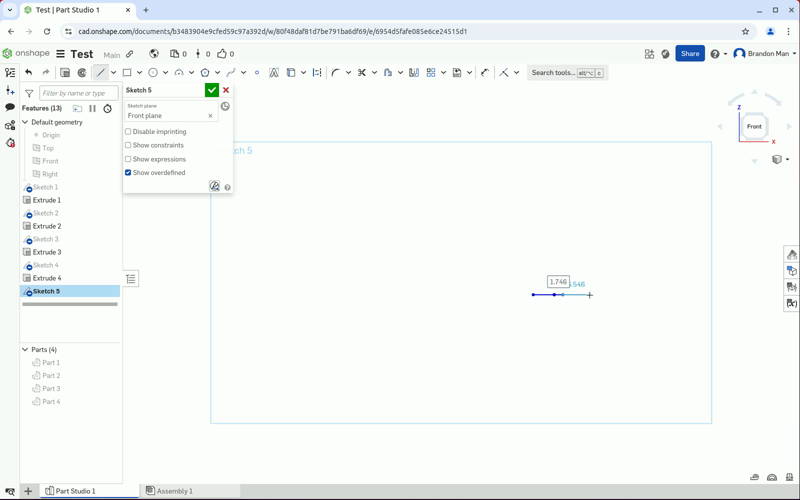
mouse_move(562, 290)
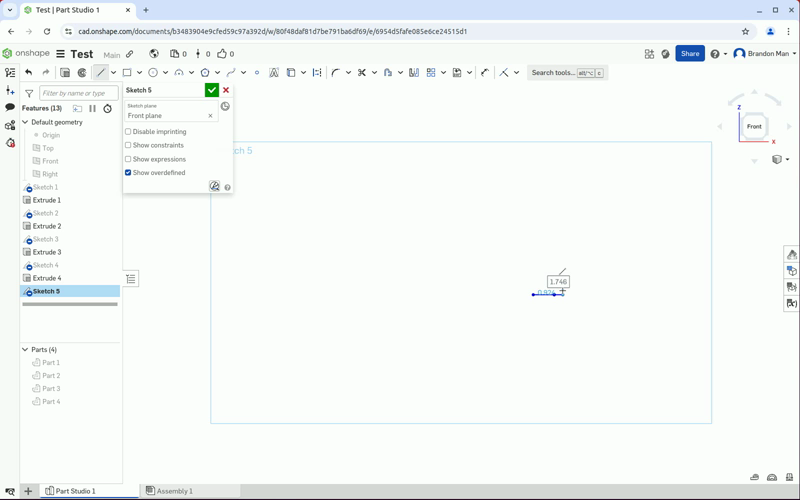
scroll(6)
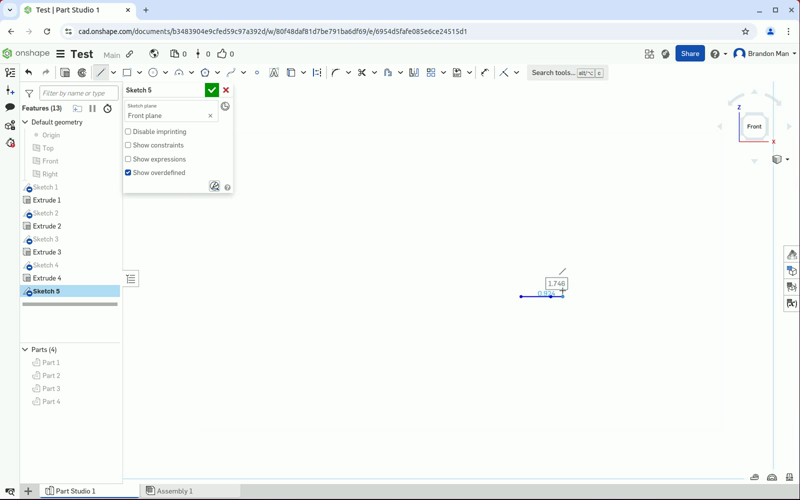
scroll(6)
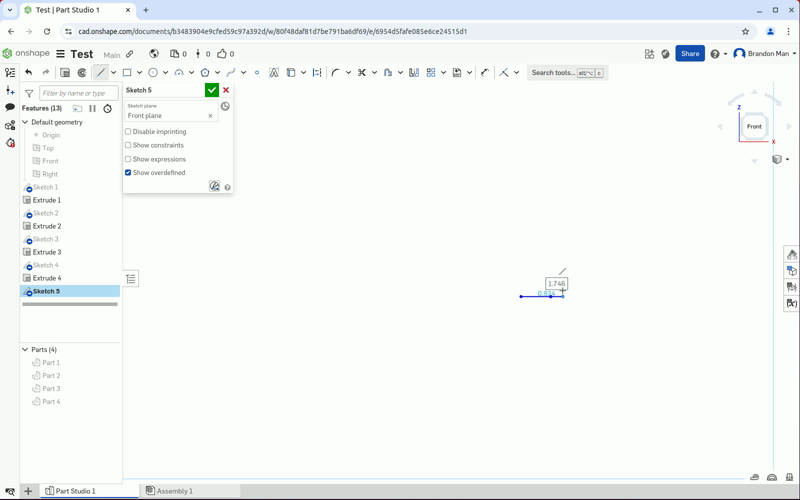
scroll(6)
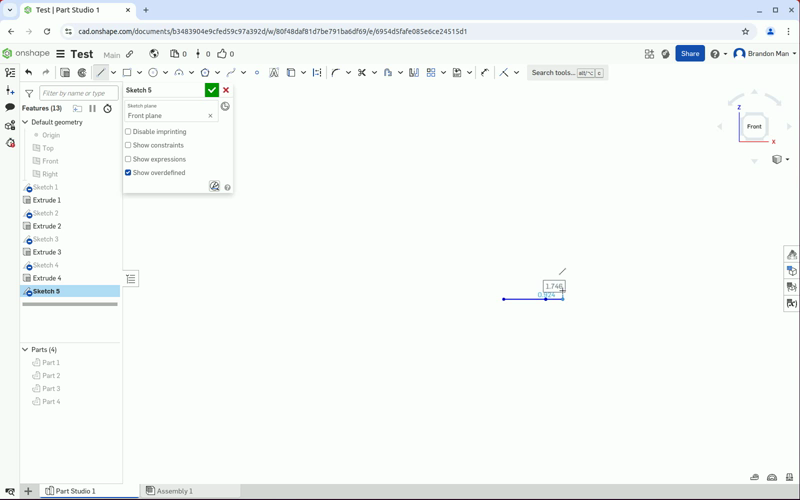
scroll(6)
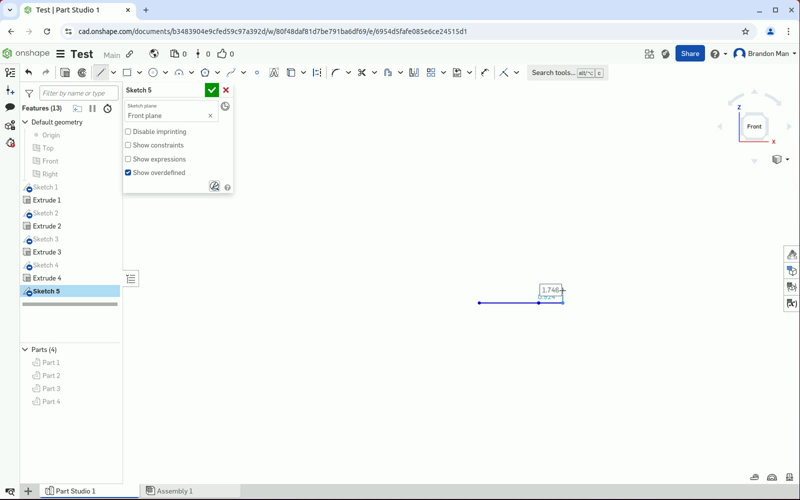
scroll(6)
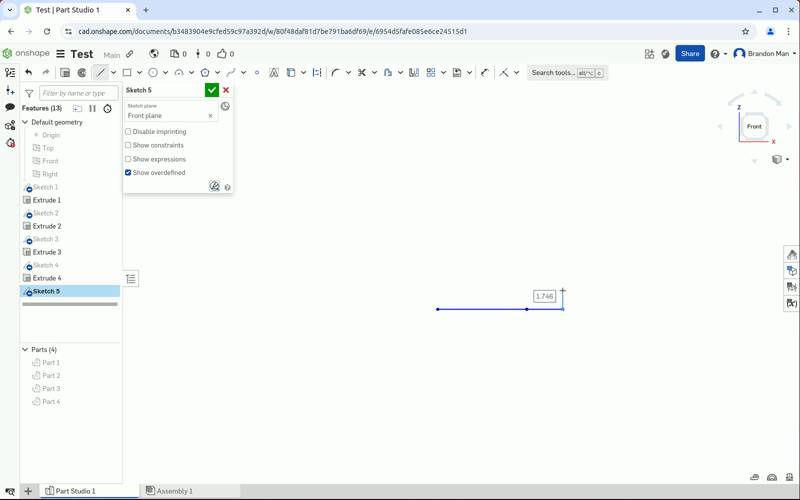
scroll(6)
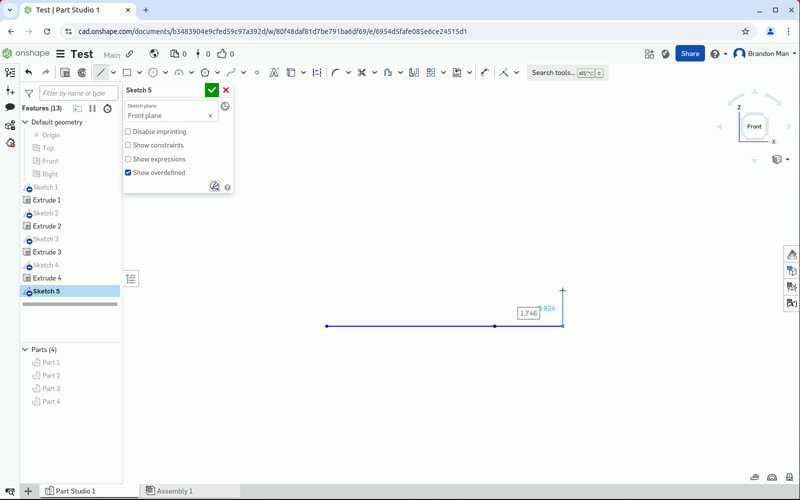
scroll(6)
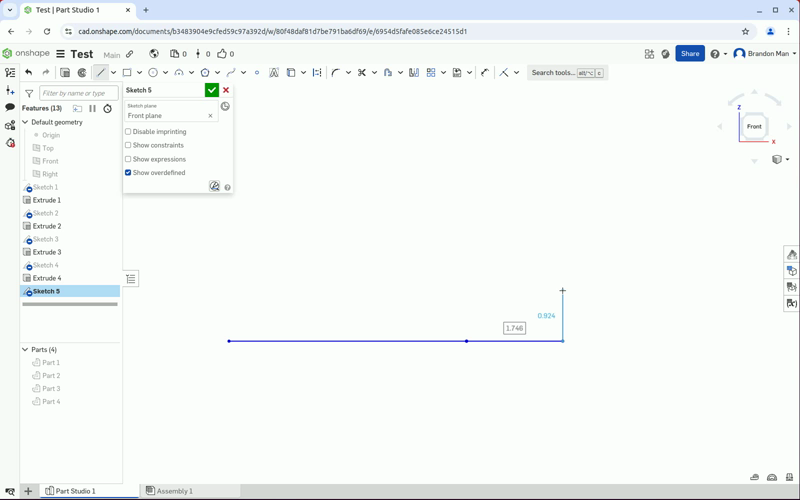
click(562, 290)
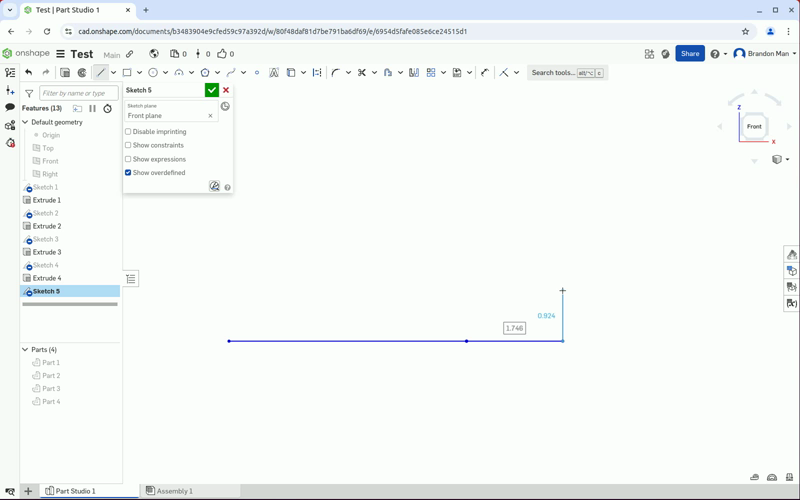
scroll(-6)
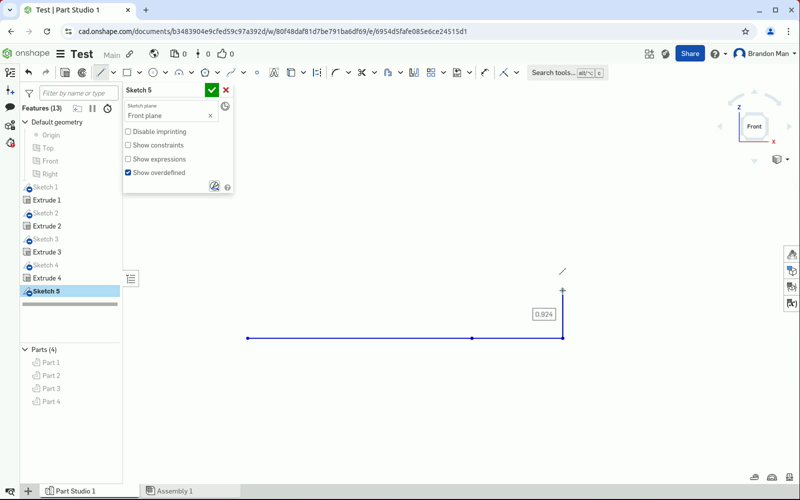
scroll(-6)
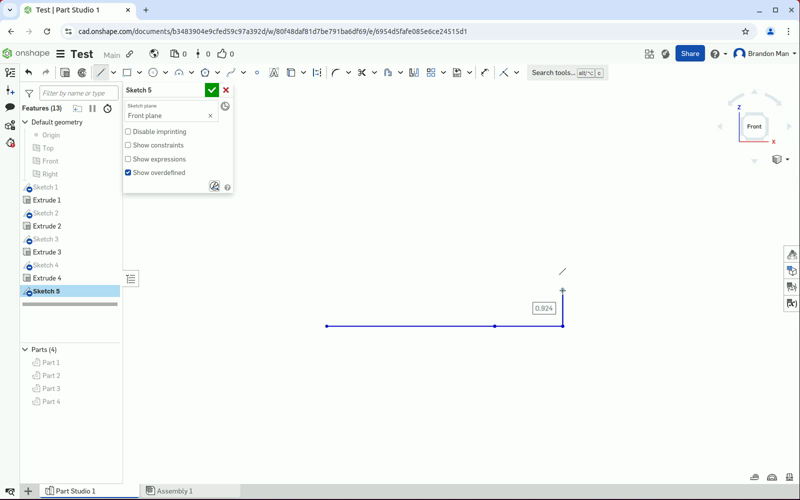
scroll(-6)
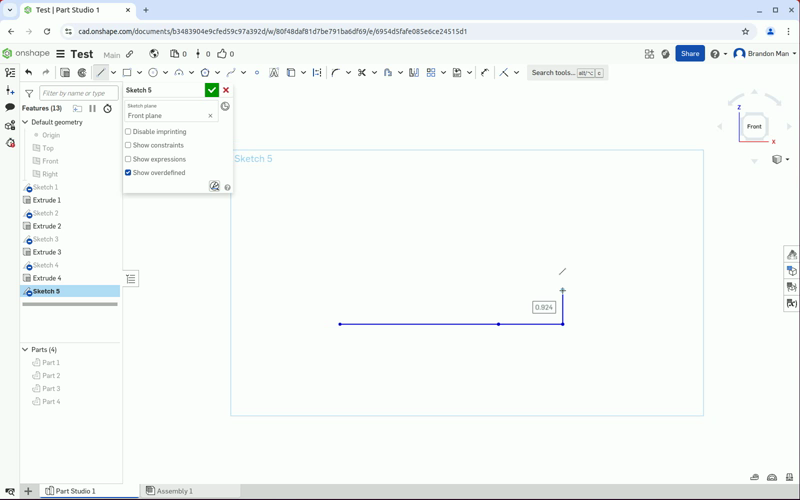
scroll(-6)
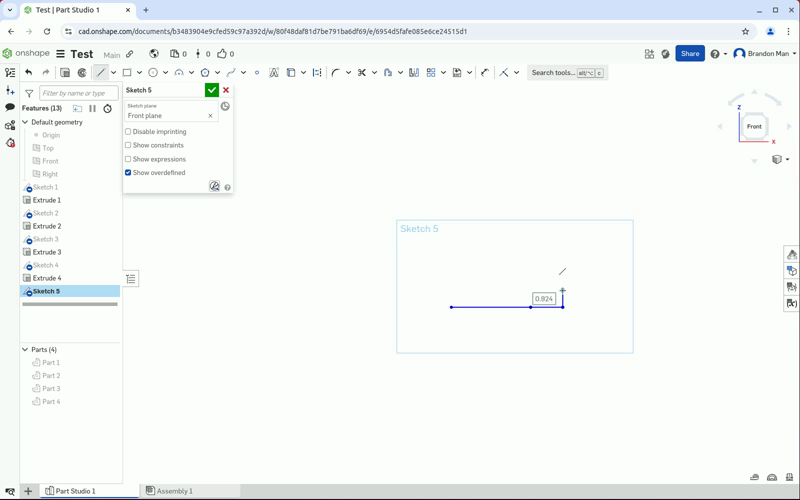
scroll(-6)
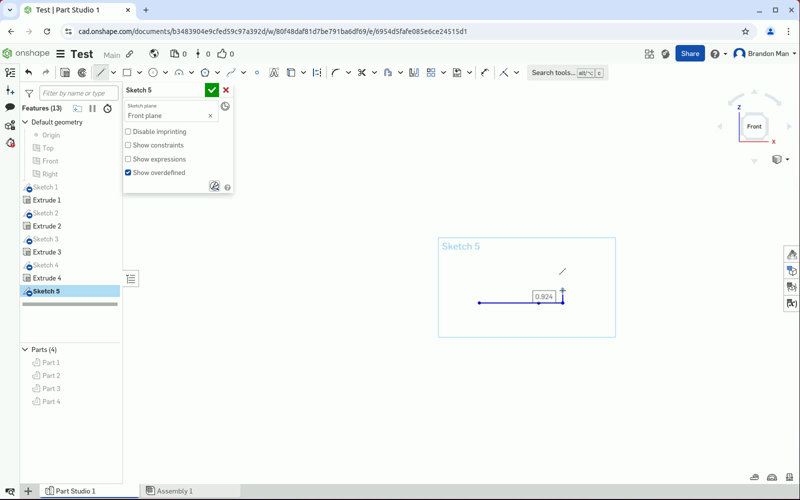
scroll(-6)
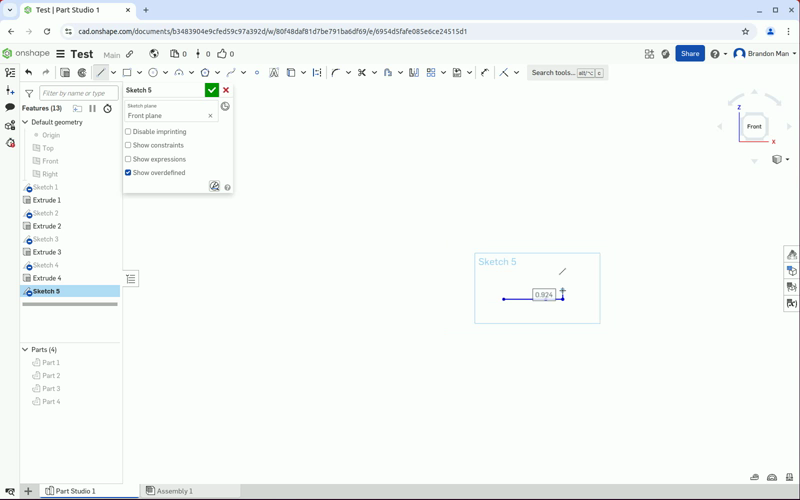
scroll(-6)
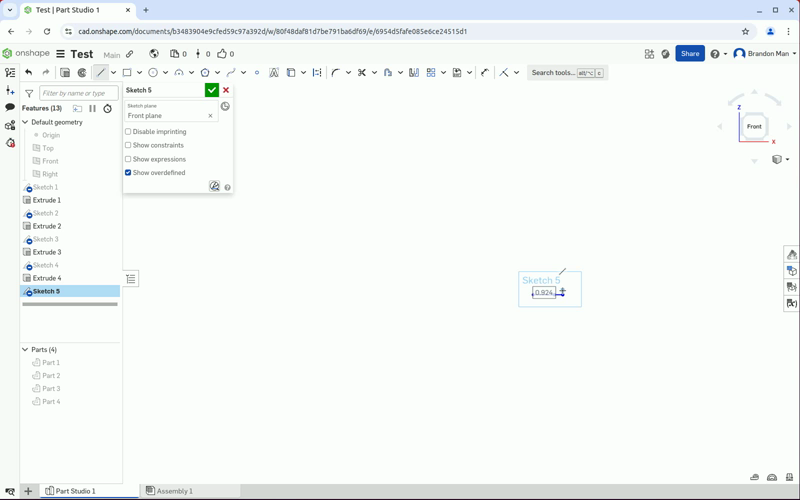
key_up(shift)
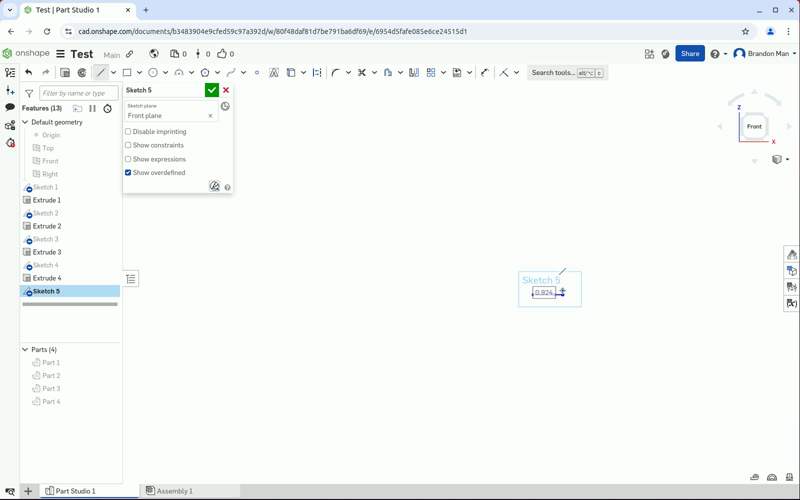
key_down(shift)
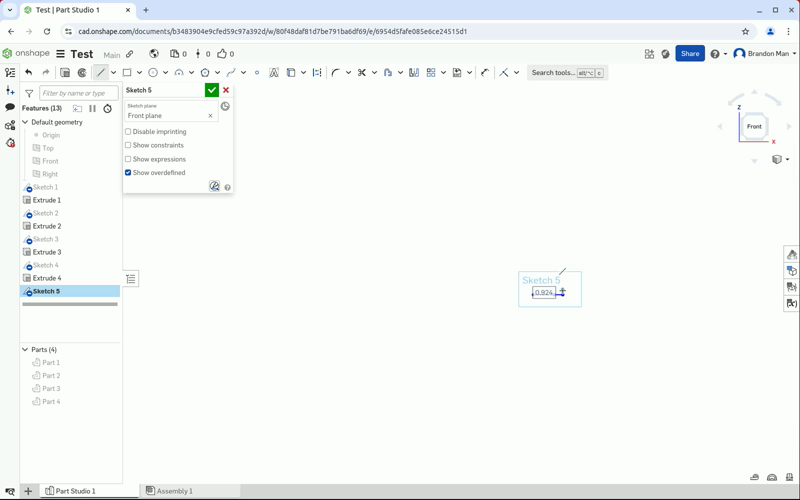
mouse_move(589, 290)
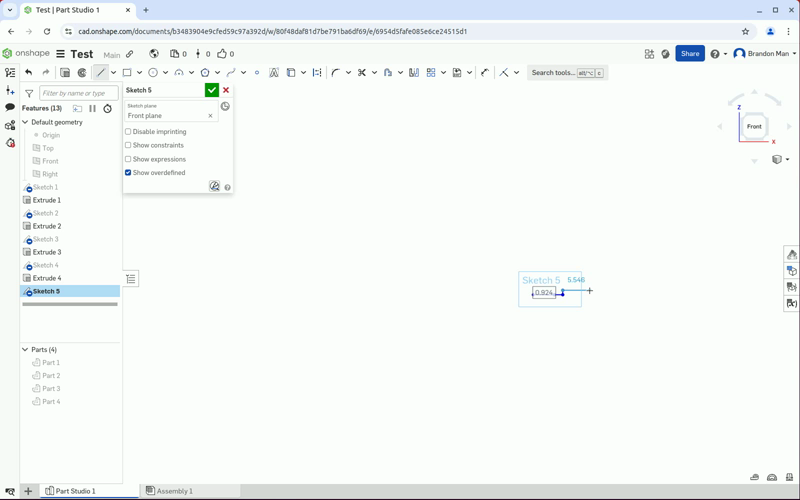
mouse_move(533, 290)
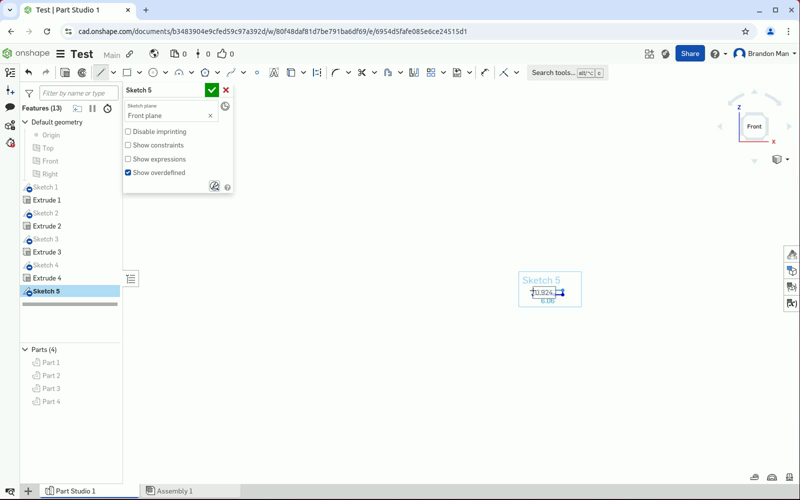
scroll(6)
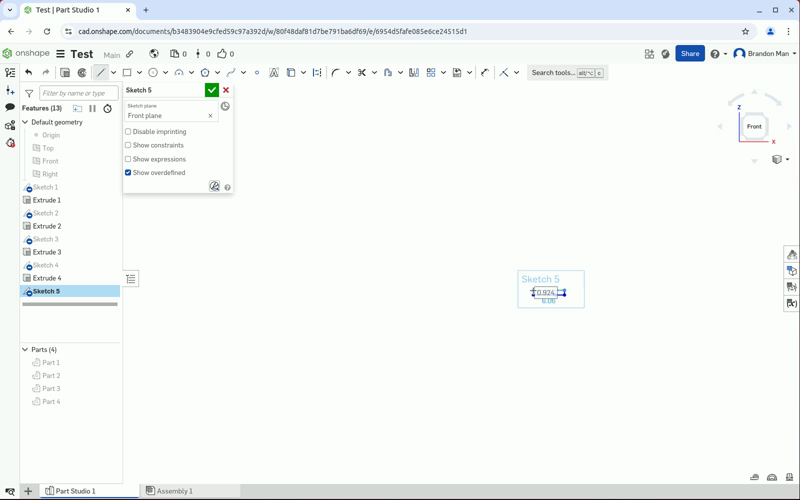
scroll(6)
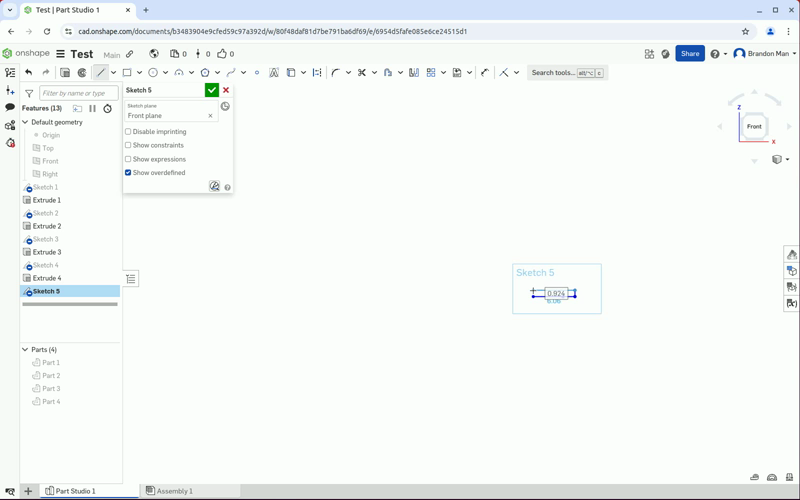
scroll(6)
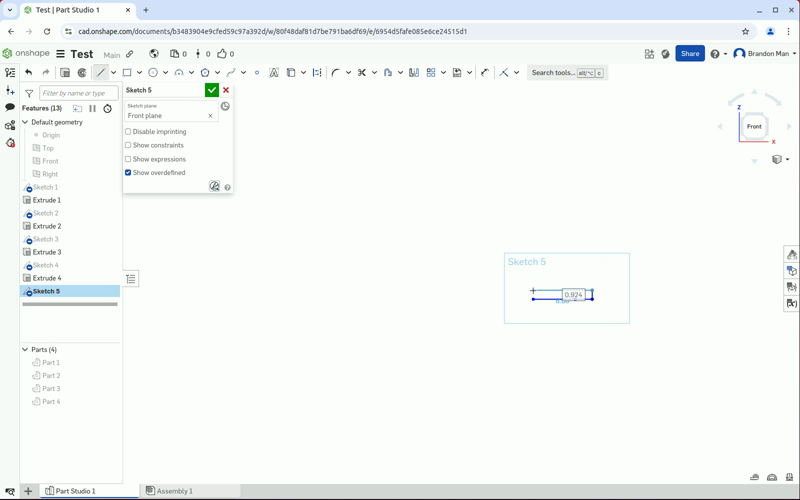
scroll(6)
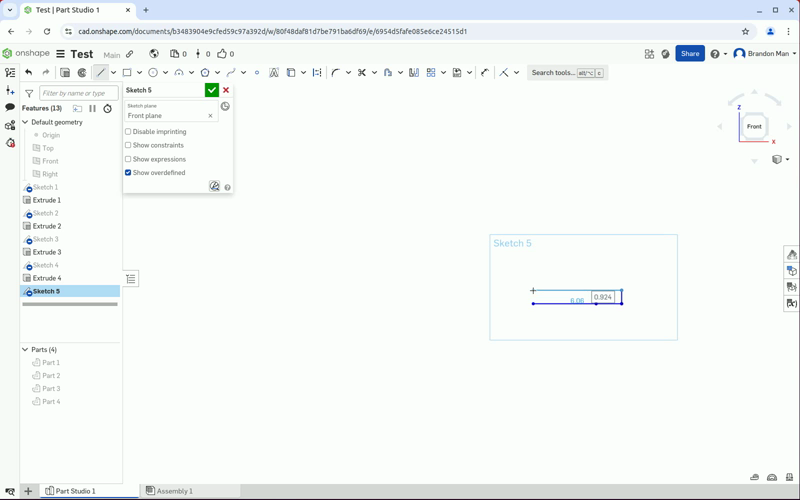
scroll(6)
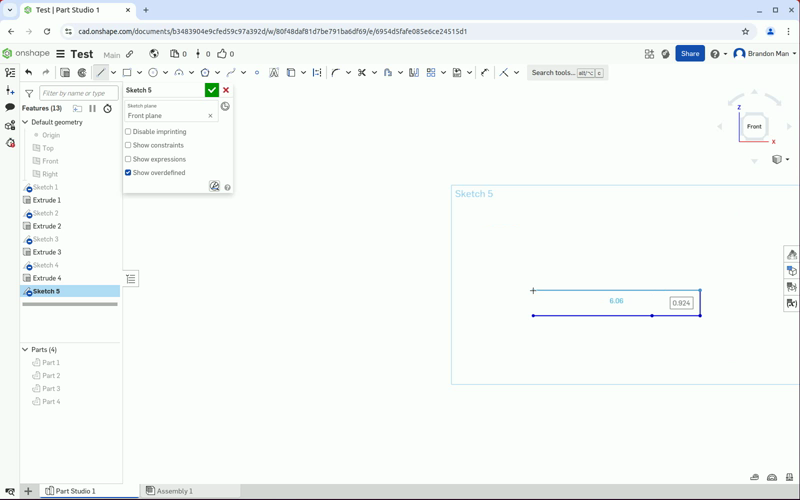
scroll(6)
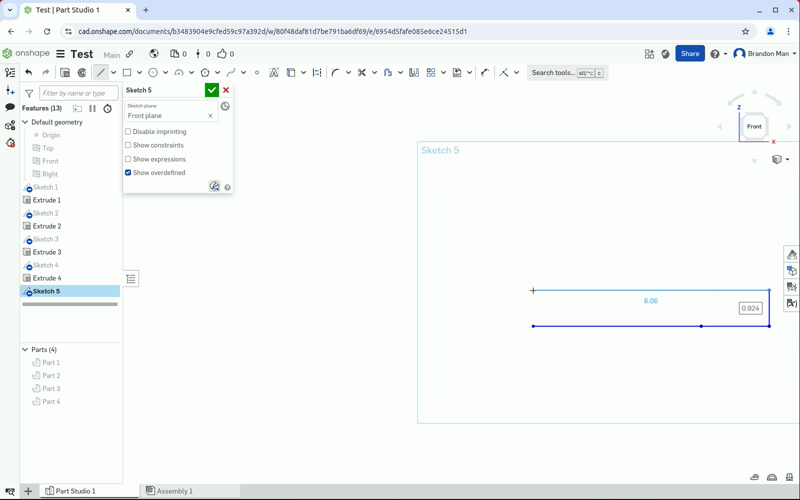
scroll(6)
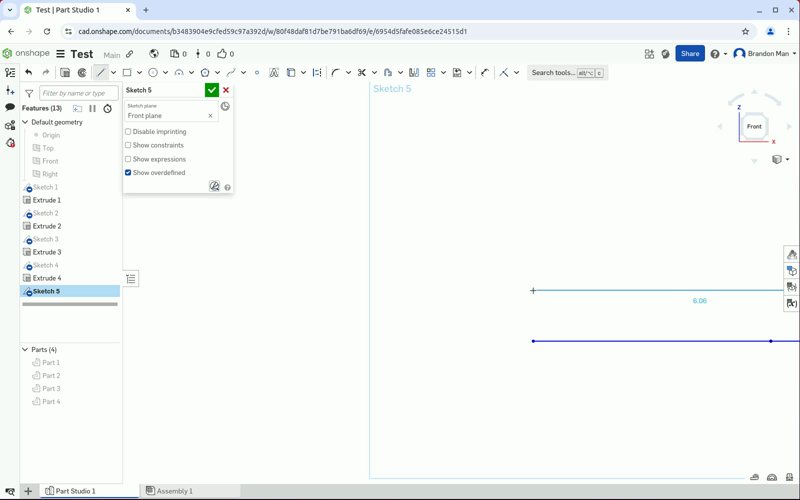
click(533, 290)
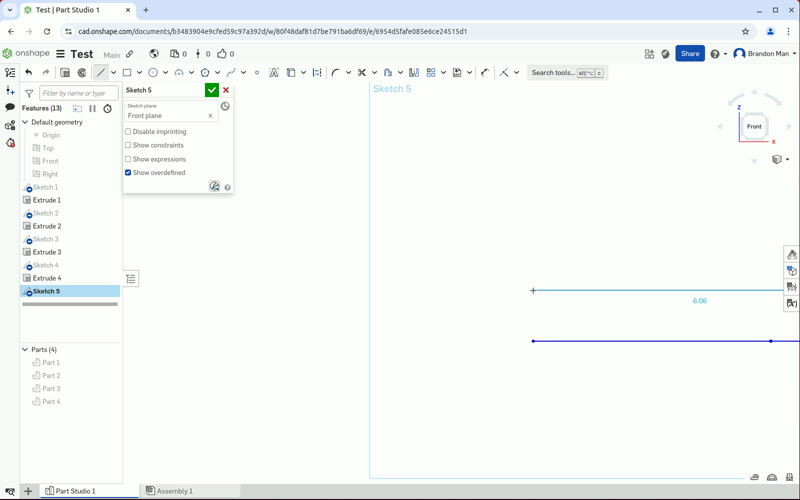
scroll(-6)
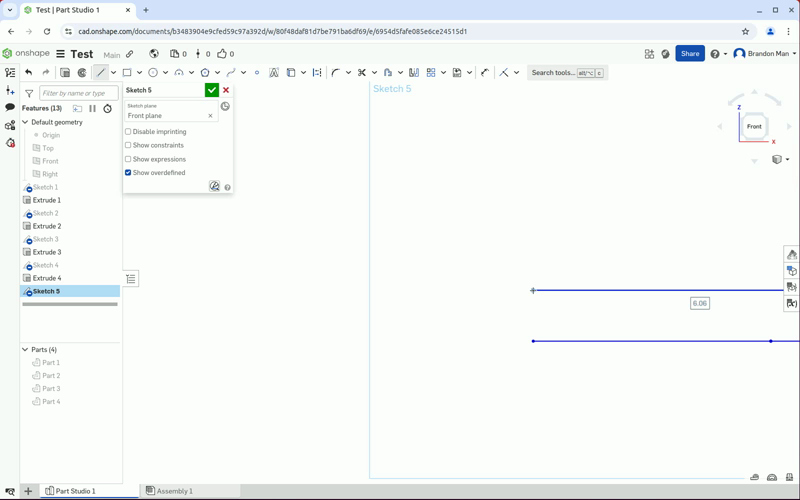
scroll(-6)
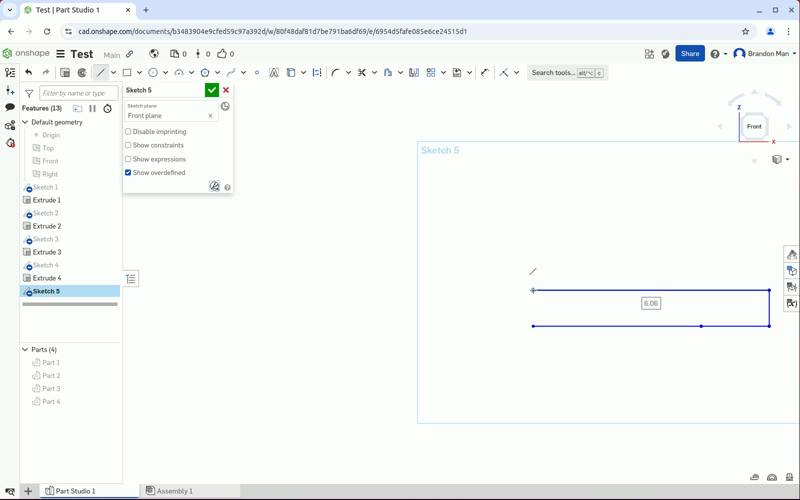
scroll(-6)
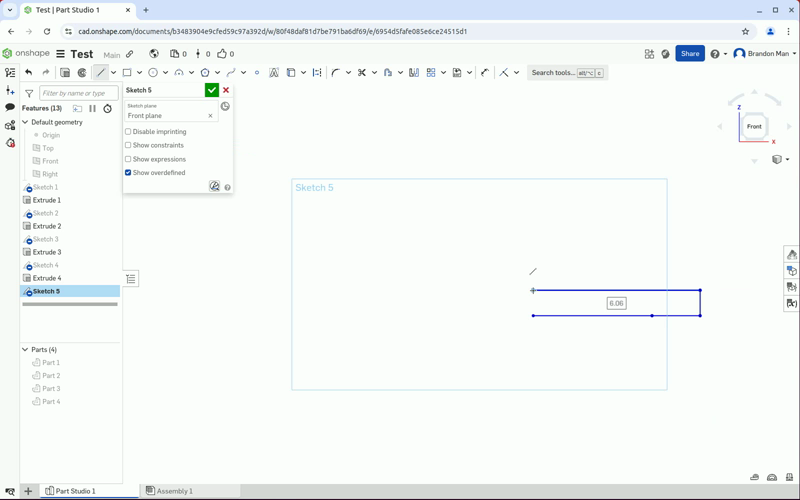
scroll(-6)
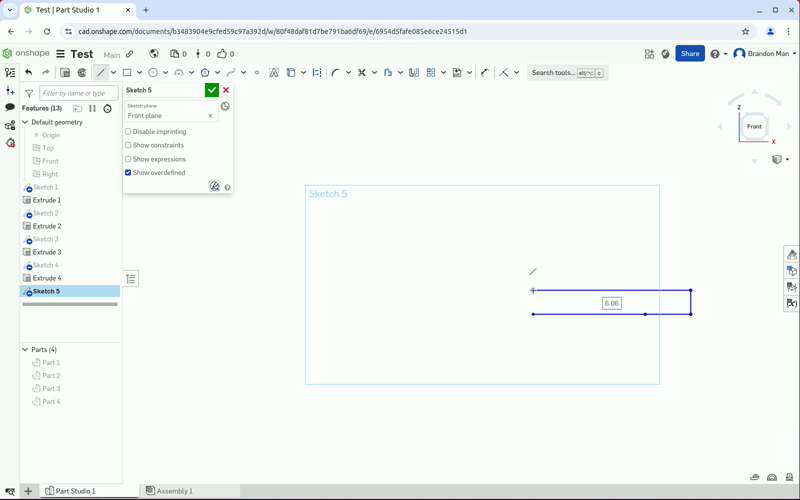
scroll(-6)
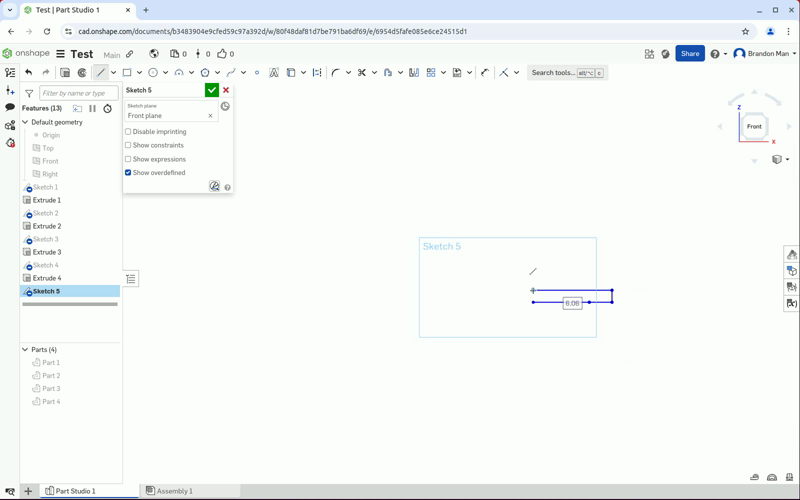
scroll(-6)
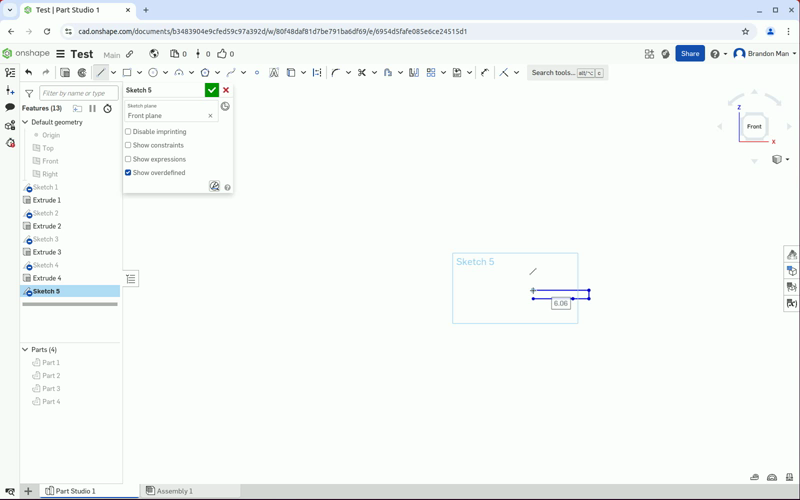
scroll(-6)
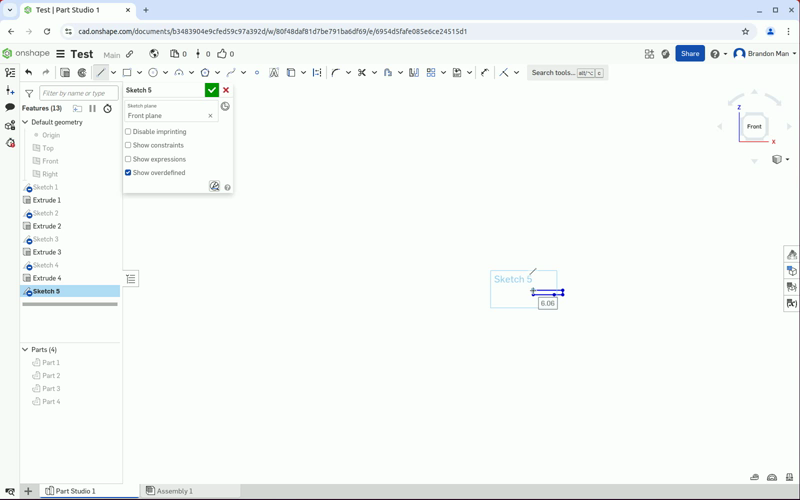
key_up(shift)
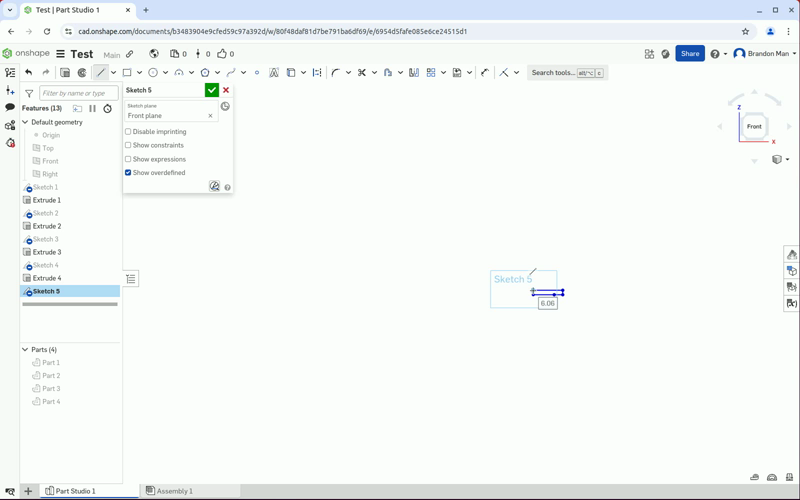
mouse_move(563, 290)
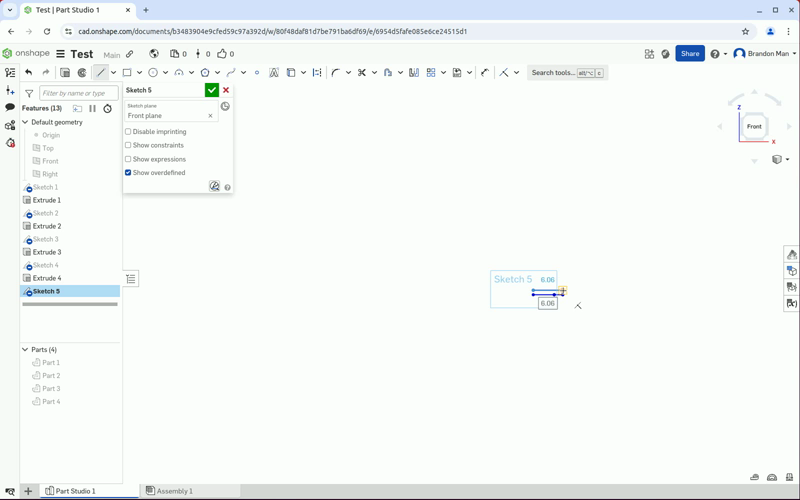
key_down(shift)
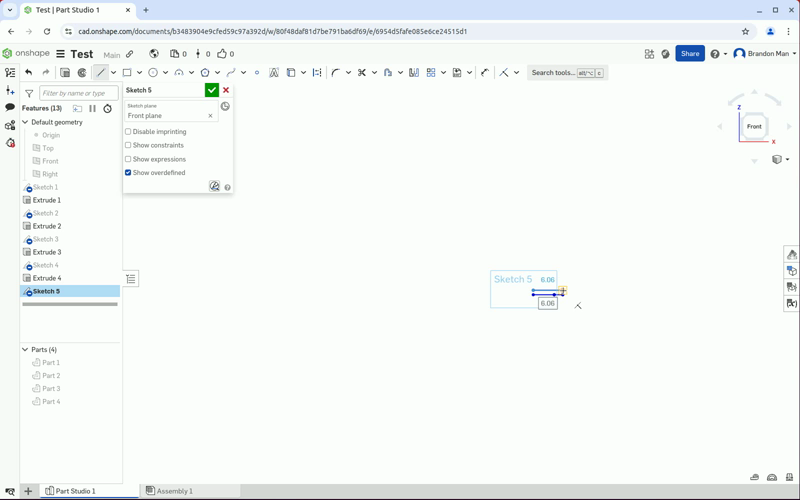
mouse_move(533, 294)
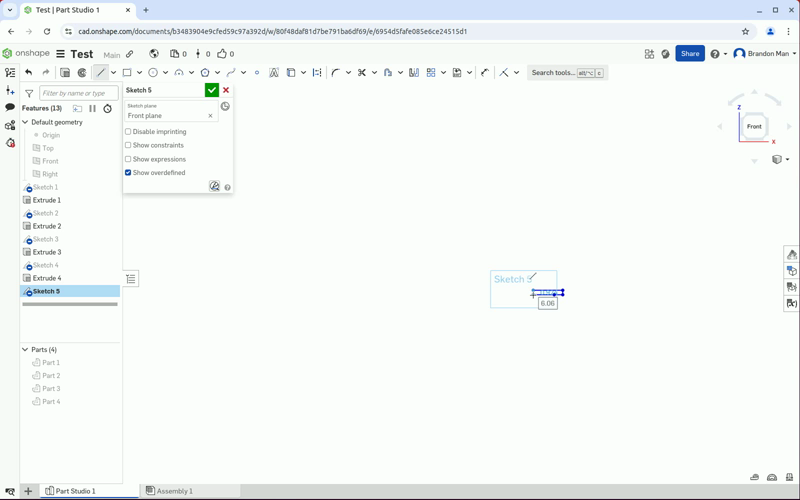
scroll(6)
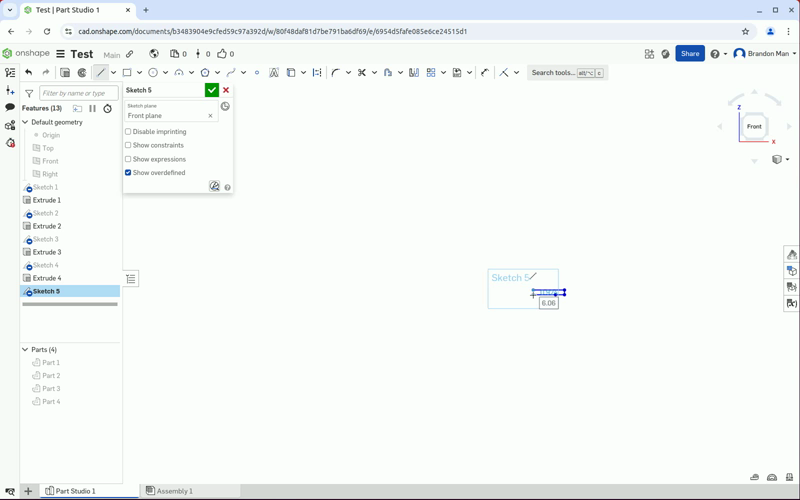
scroll(6)
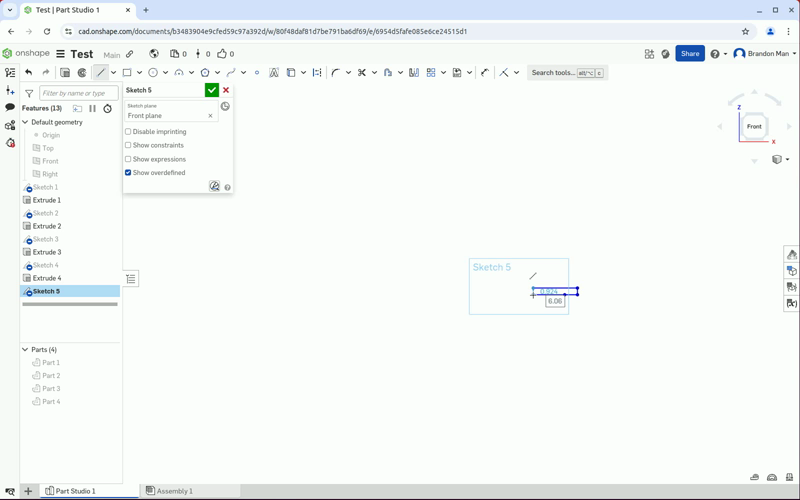
scroll(6)
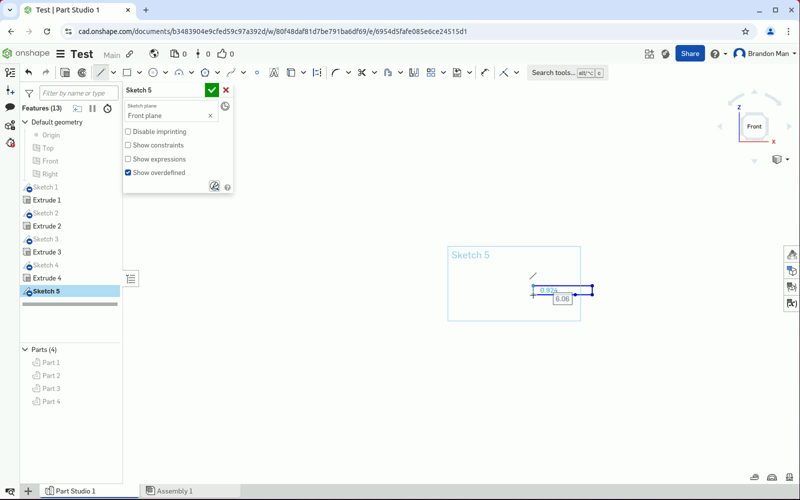
scroll(6)
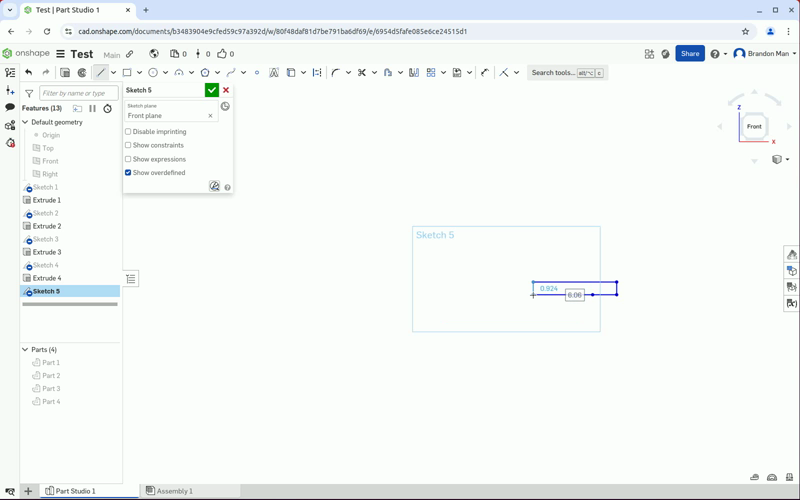
scroll(6)
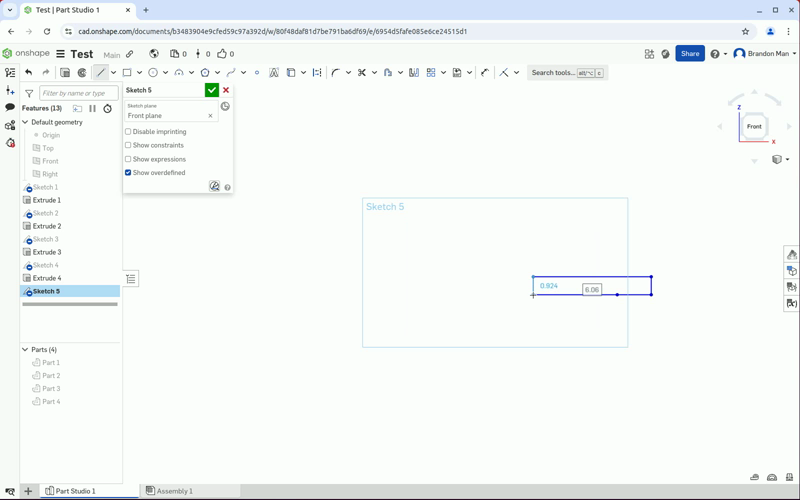
scroll(6)
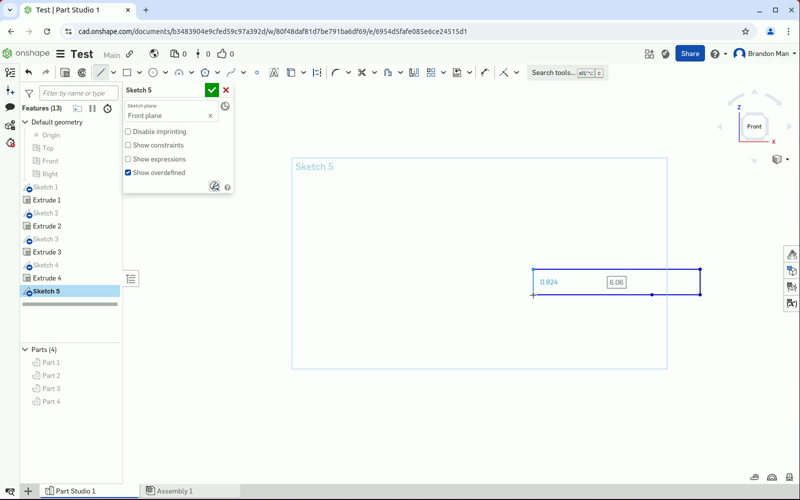
scroll(6)
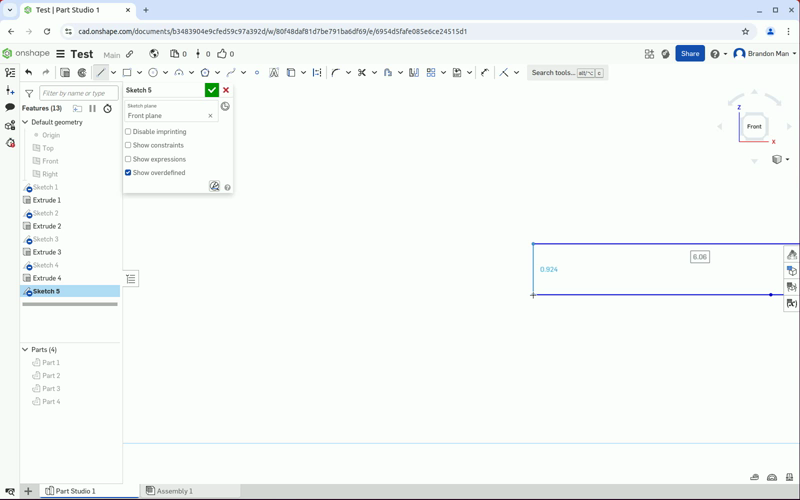
key_up(shift)
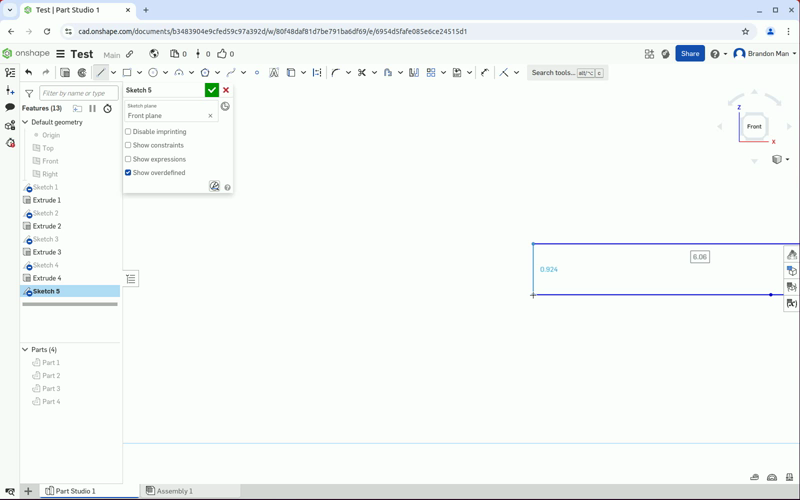
click(533, 294)
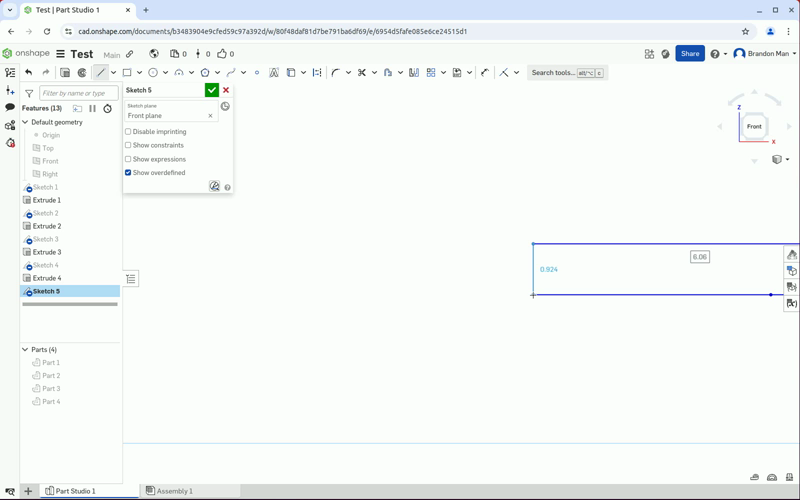
scroll(-6)
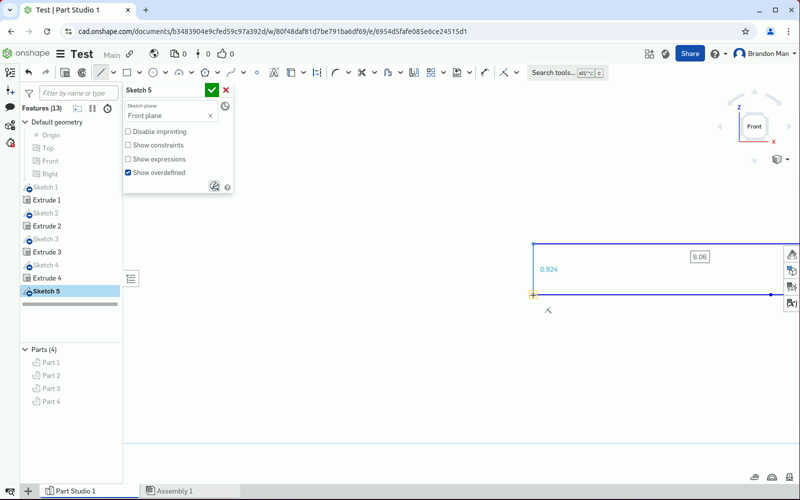
scroll(-6)
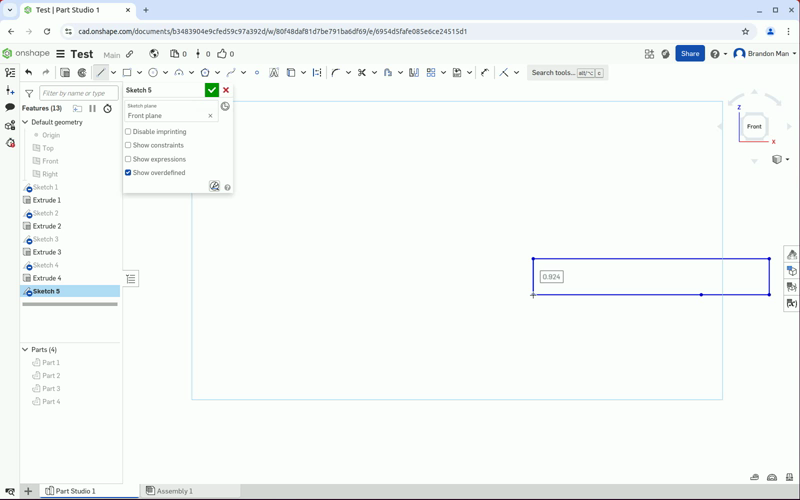
scroll(-6)
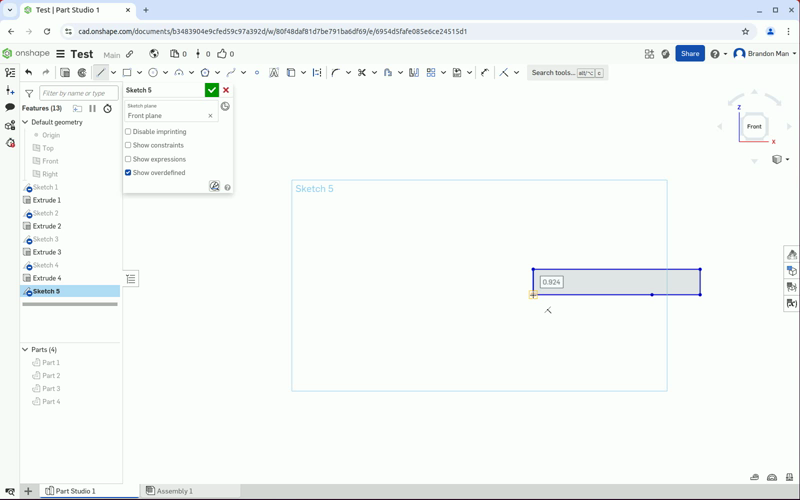
scroll(-6)
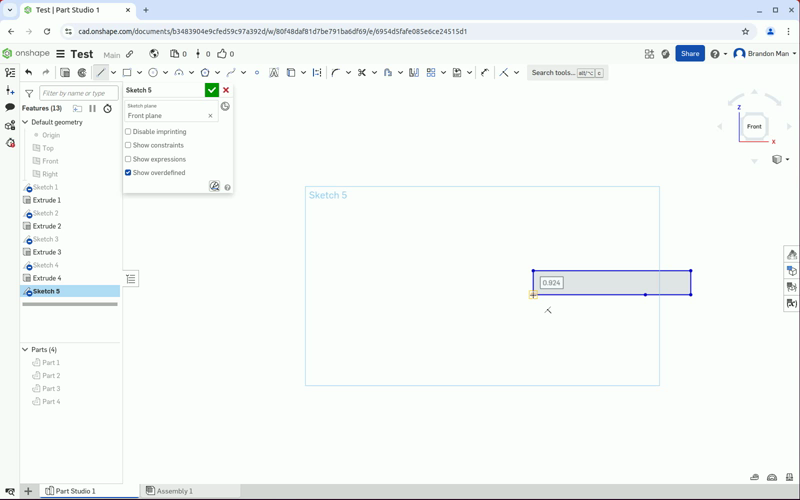
scroll(-6)
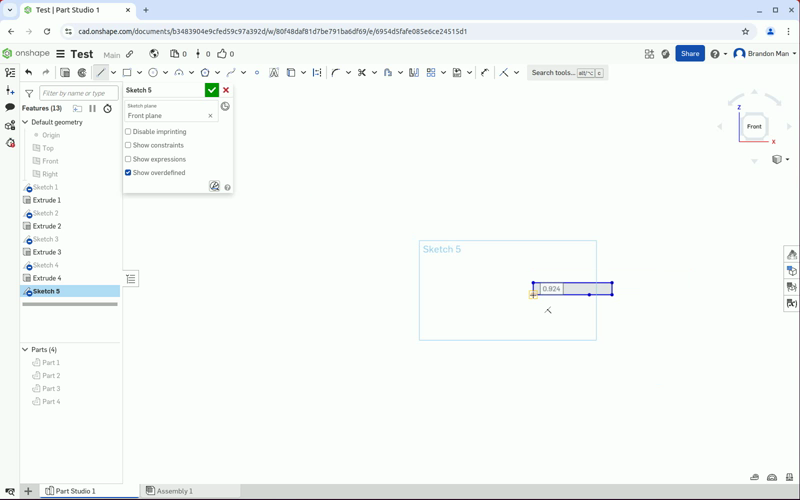
scroll(-6)
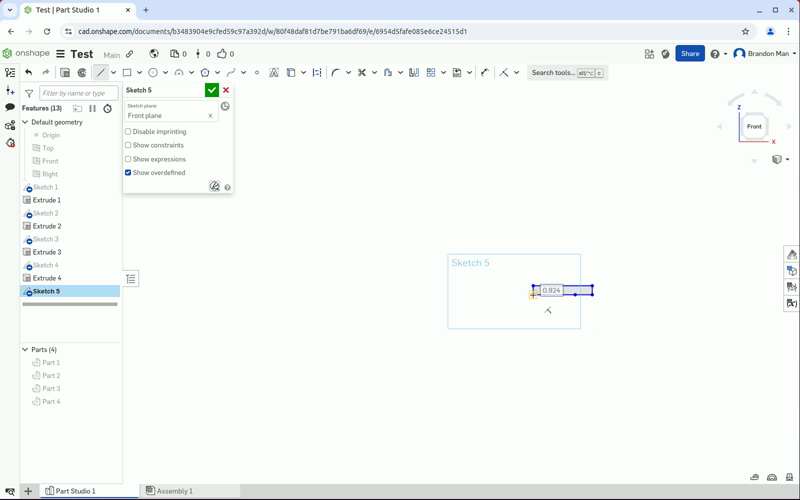
scroll(-6)
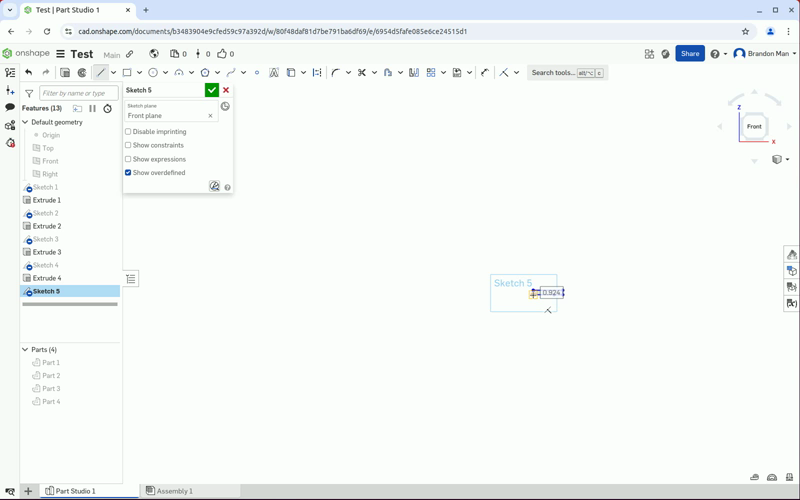
key(esc)
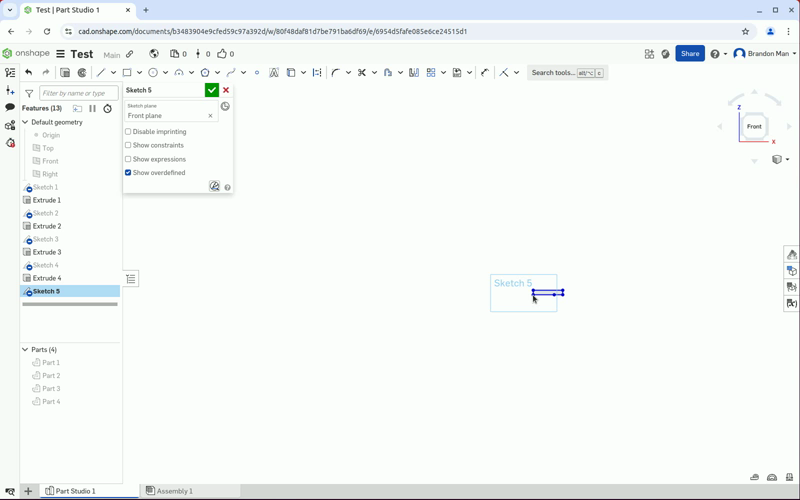
mouse_move(540, 293)
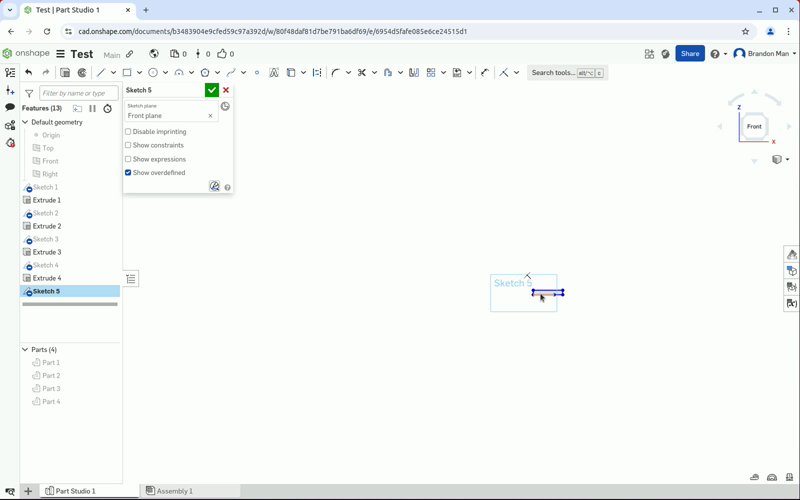
scroll(6)
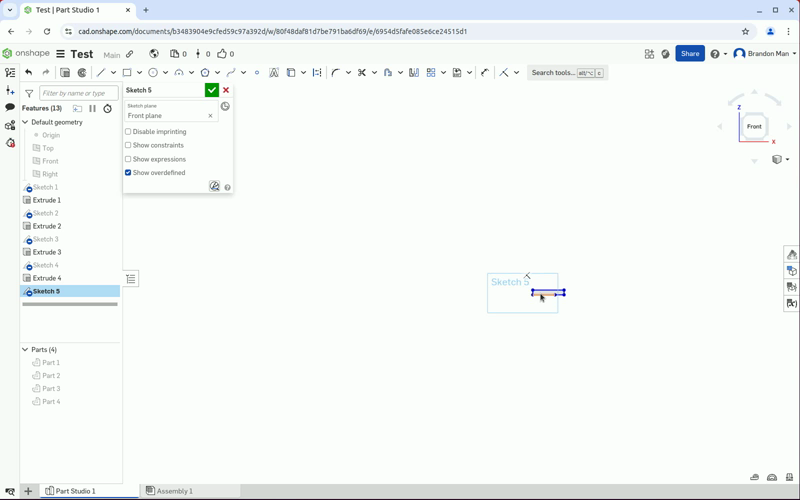
scroll(6)
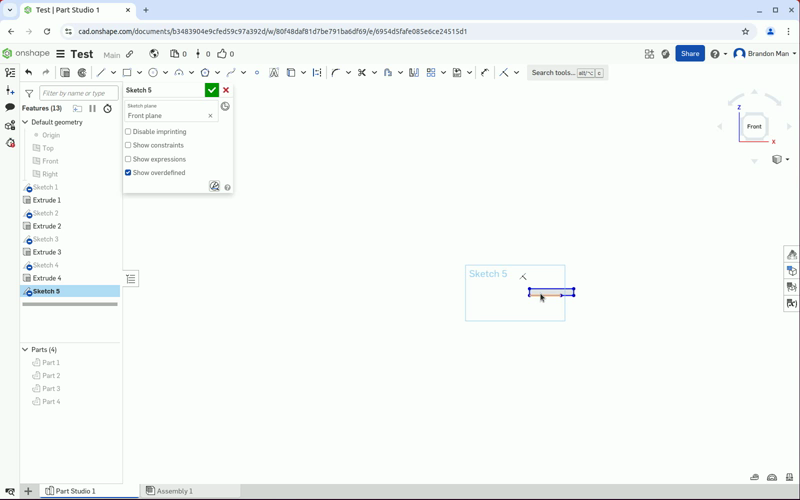
scroll(6)
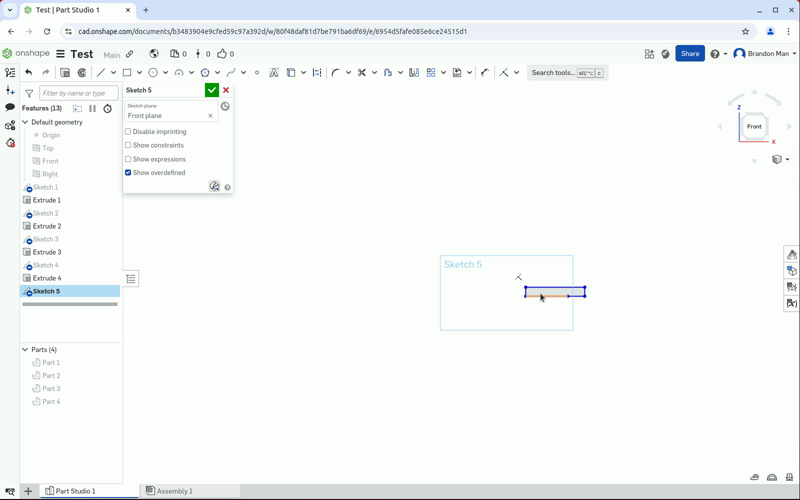
scroll(6)
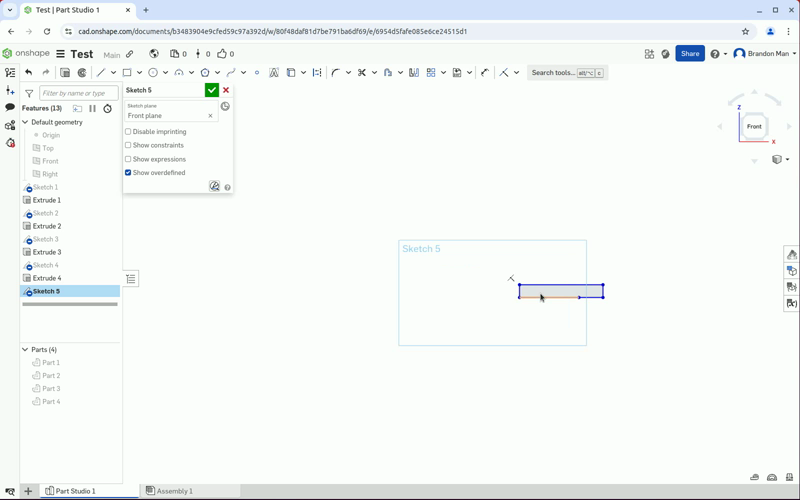
scroll(6)
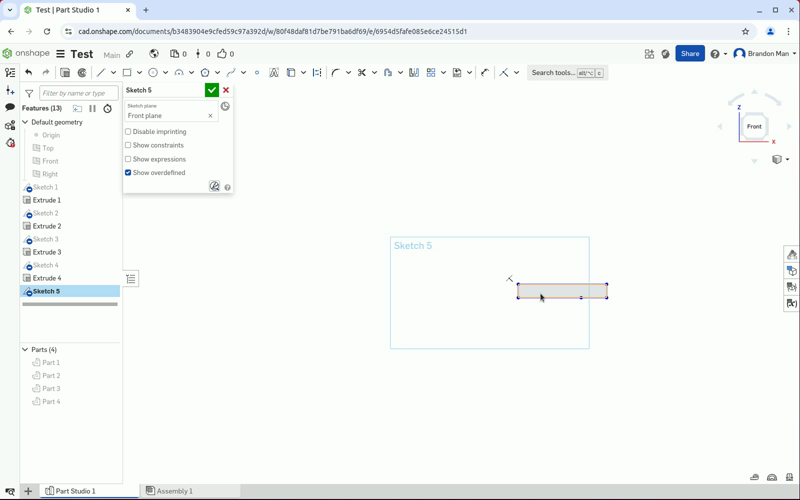
scroll(6)
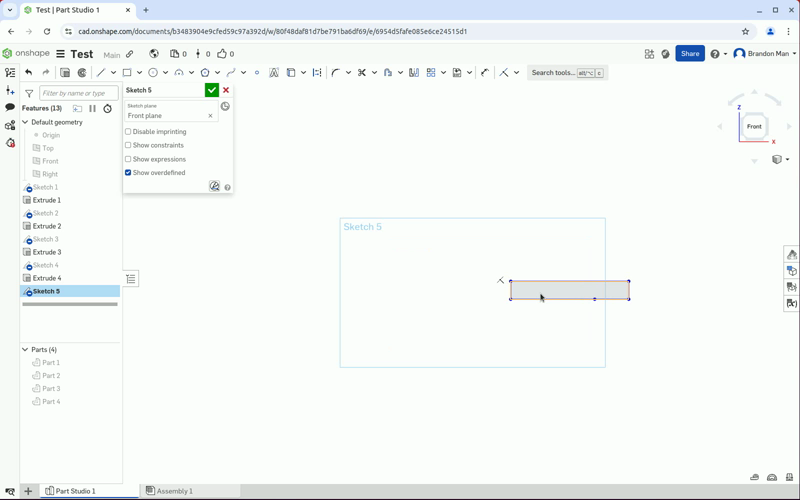
scroll(6)
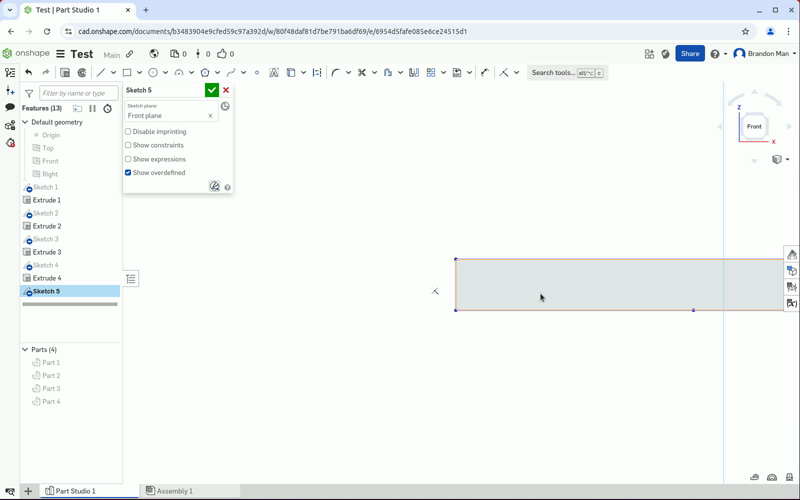
click(540, 293)
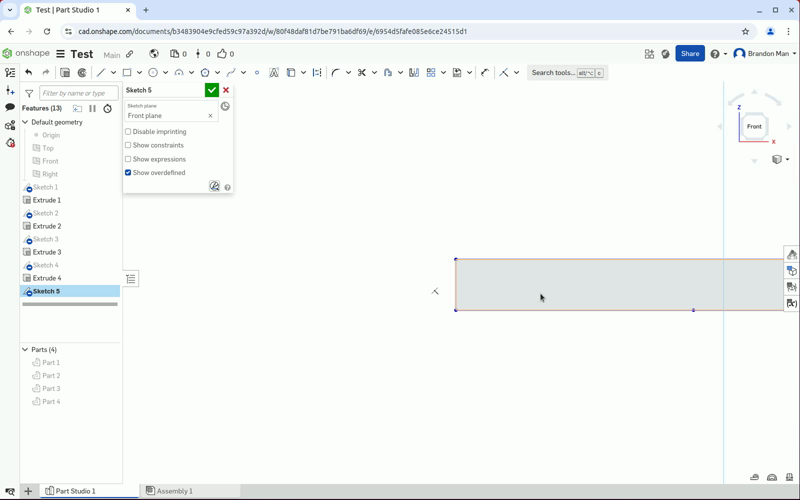
scroll(-6)
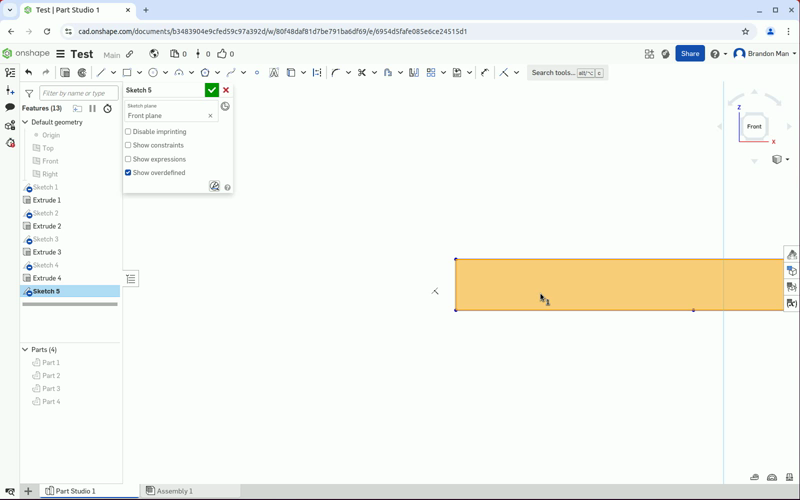
scroll(-6)
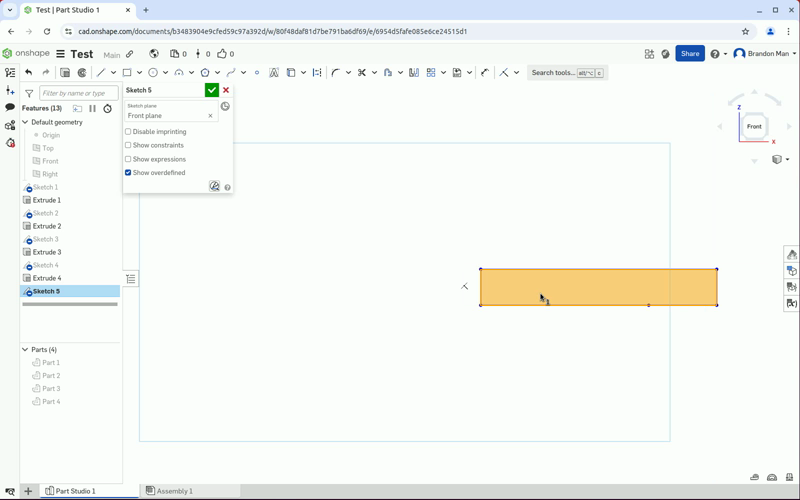
scroll(-6)
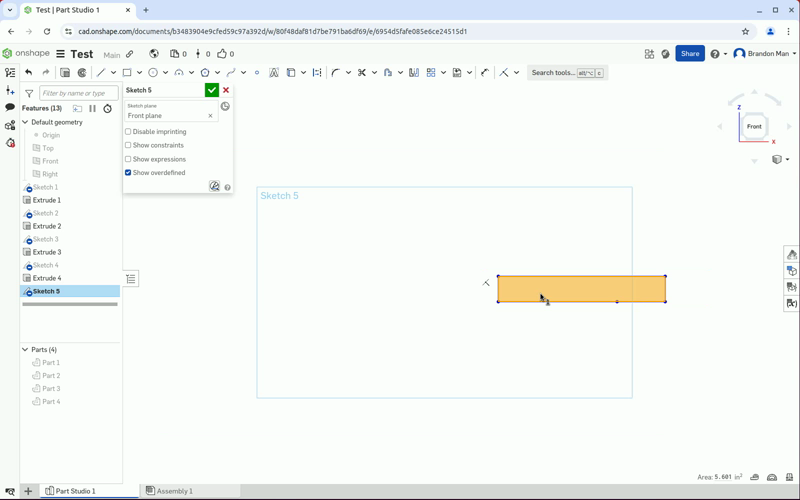
scroll(-6)
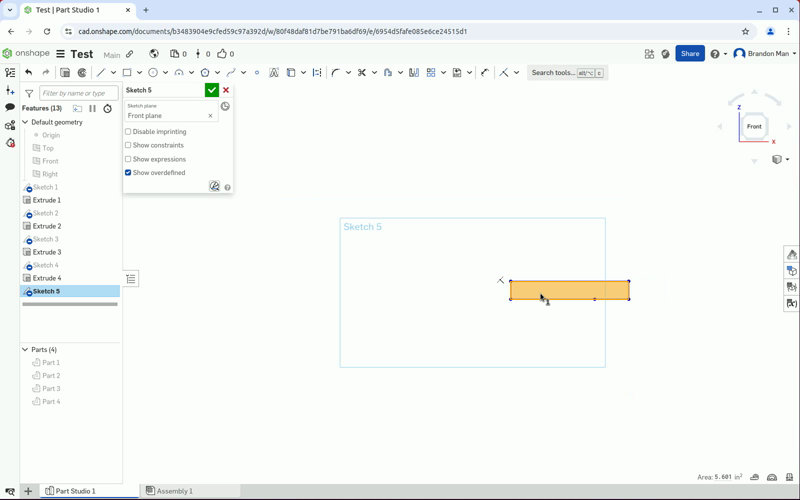
scroll(-6)
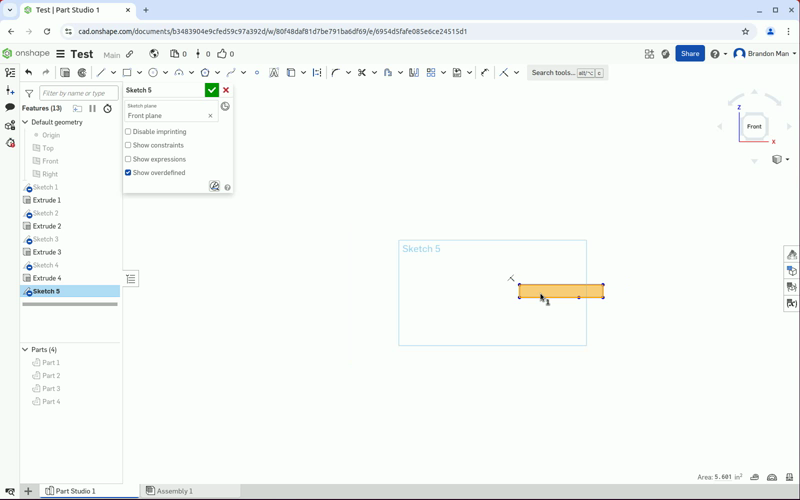
scroll(-6)
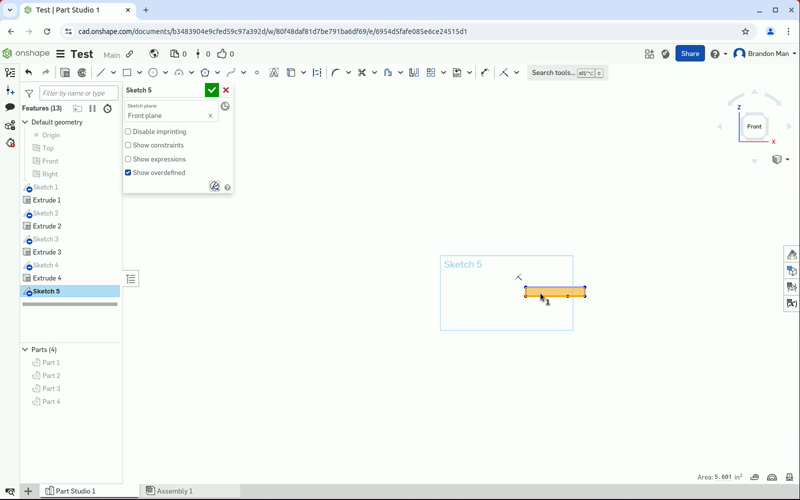
scroll(-6)
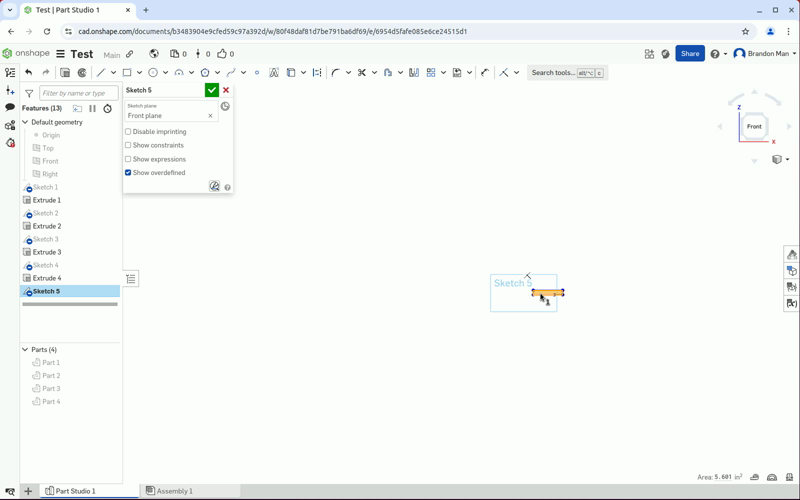
mouse_move(73, 352)
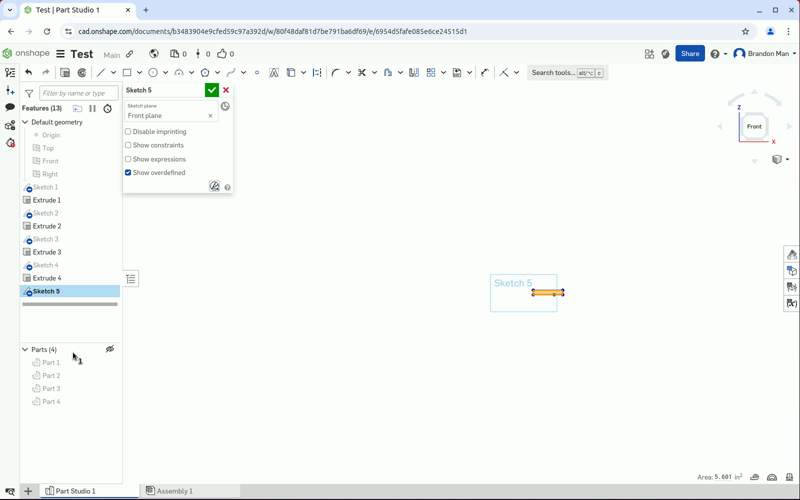
key(shift+y)
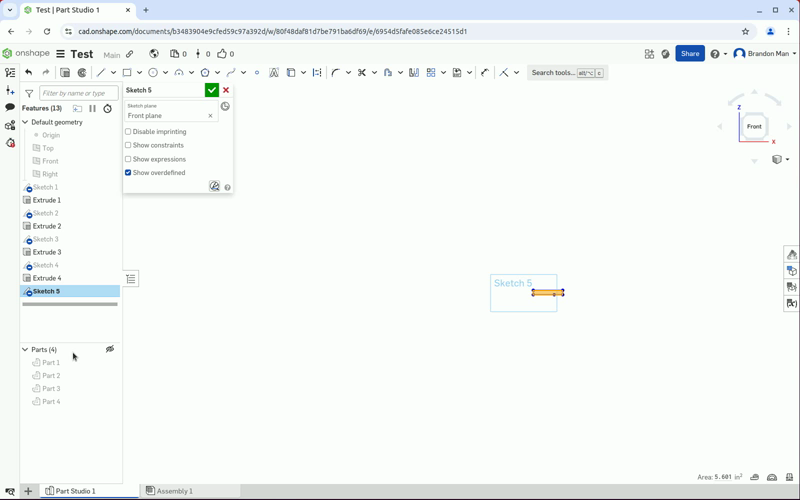
key(shift+e)
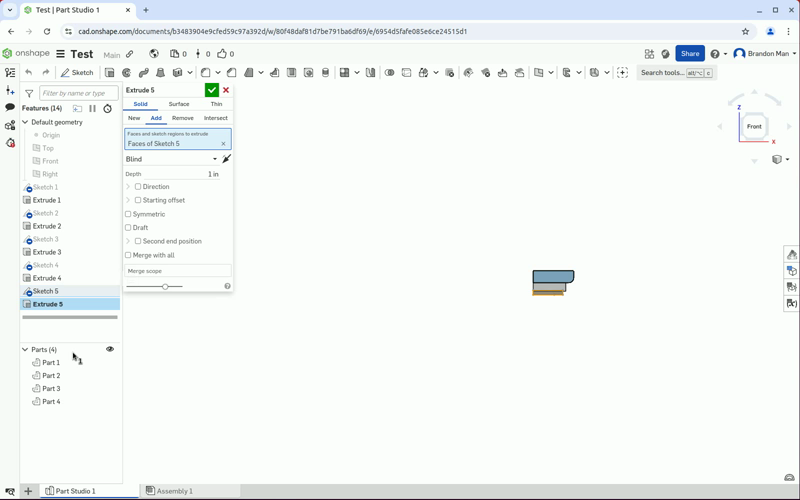
mouse_move(143, 106)
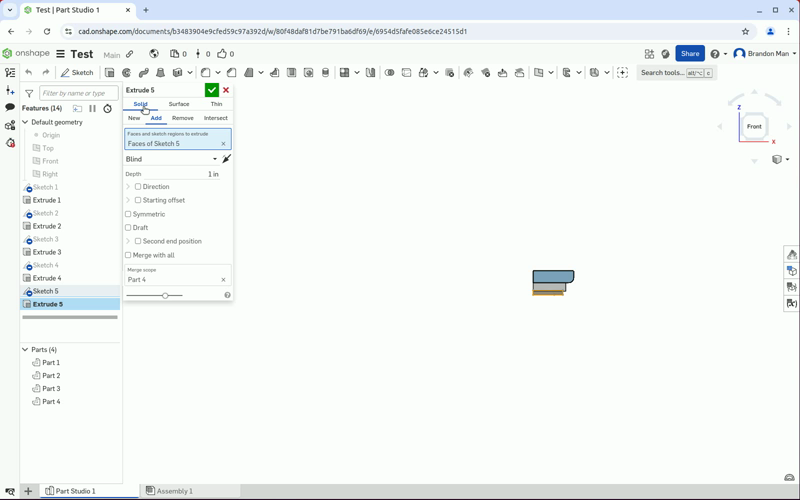
click(143, 106)
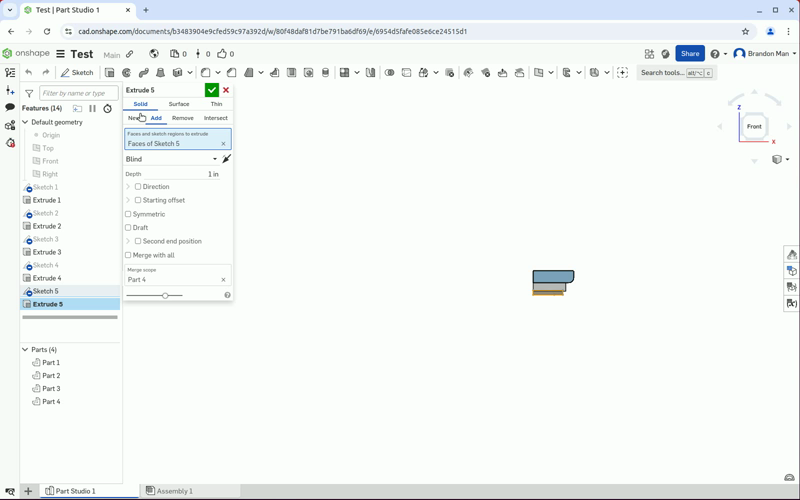
mouse_move(137, 120)
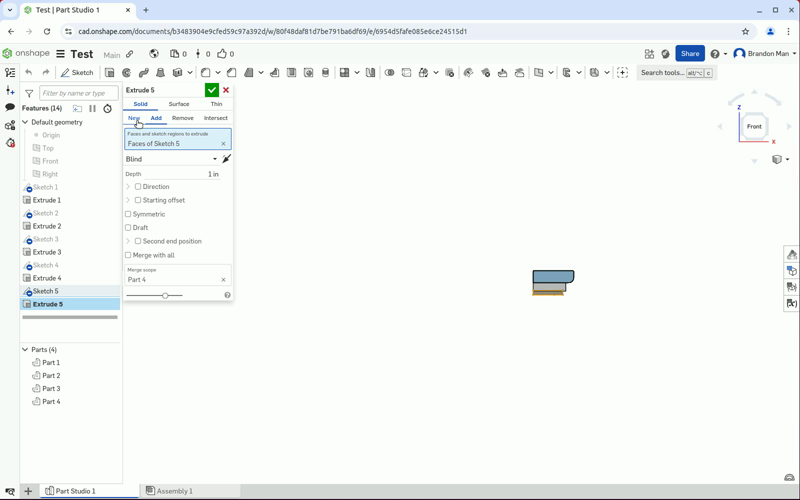
click(137, 120)
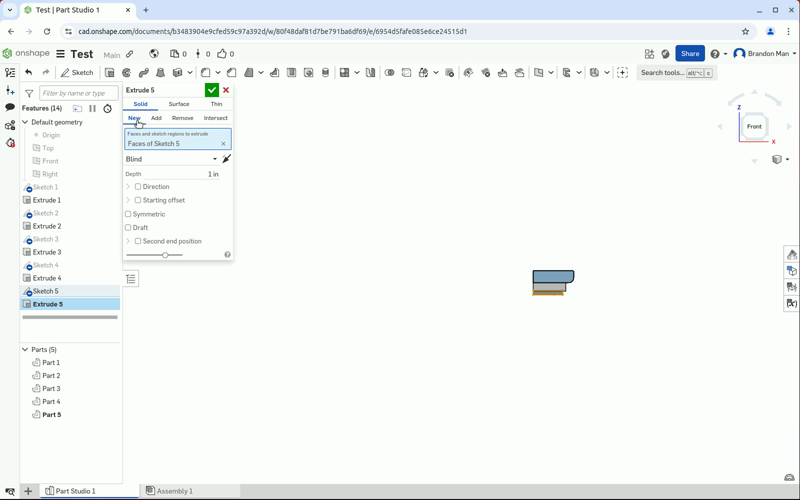
key(tab, 4)
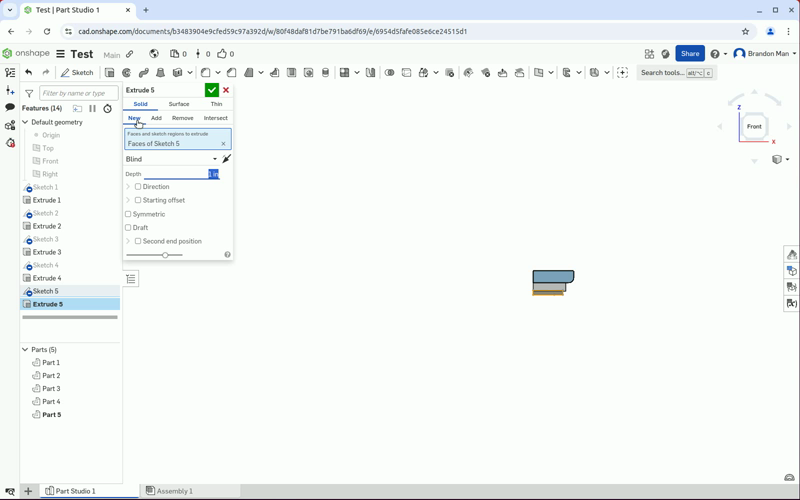
text(20.702)
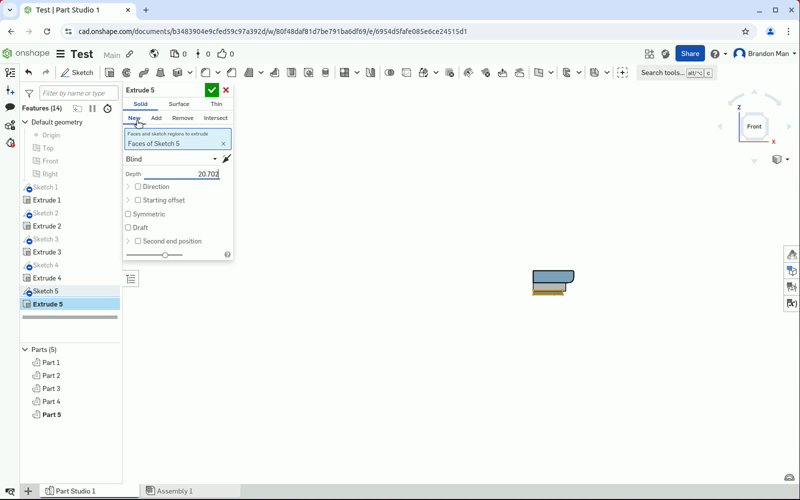
key(tab, 3)
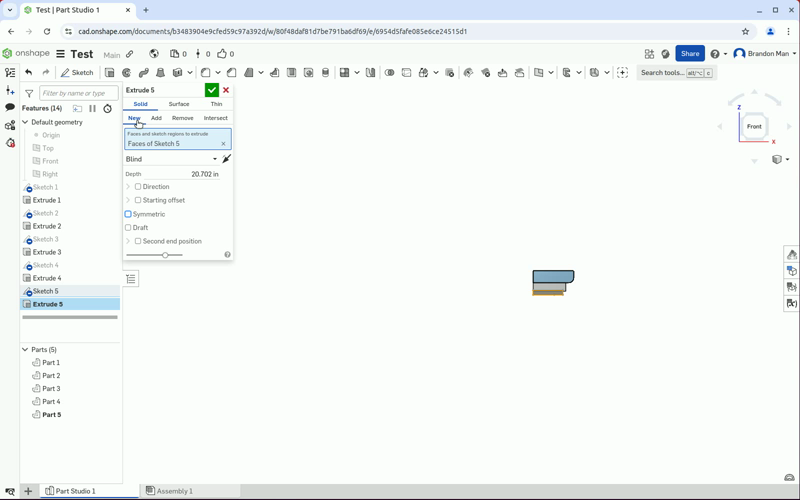
key(space)
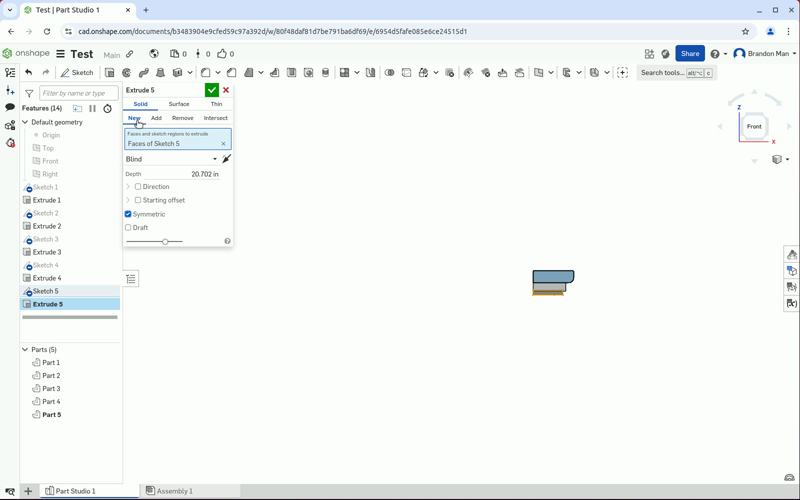
key(enter)
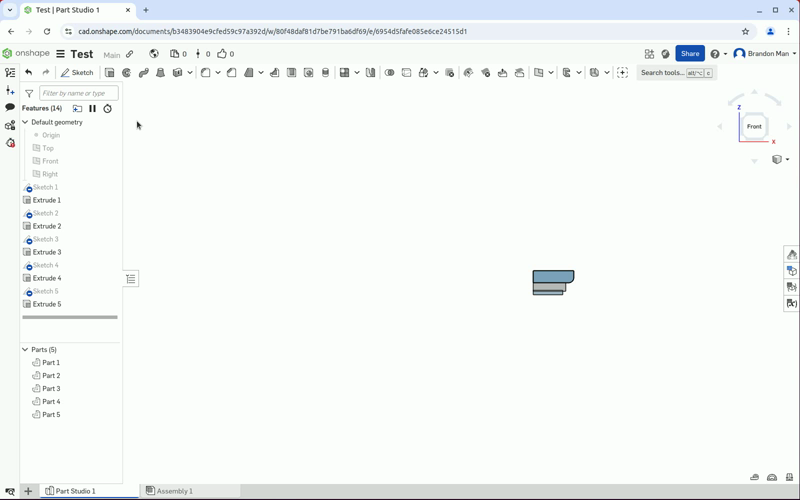
key(shift+h)
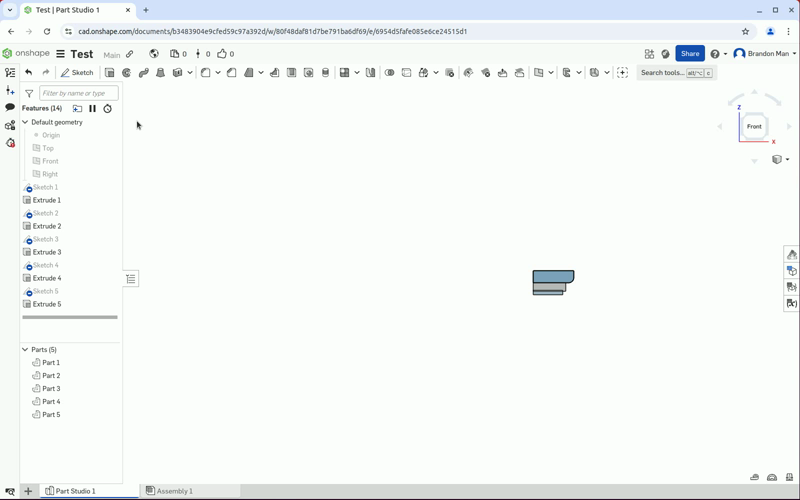
key(shift+h)
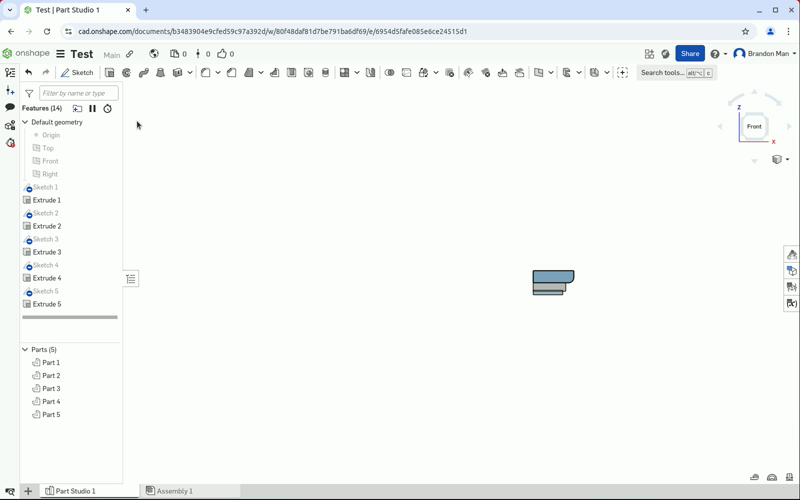
mouse_move(73, 189)
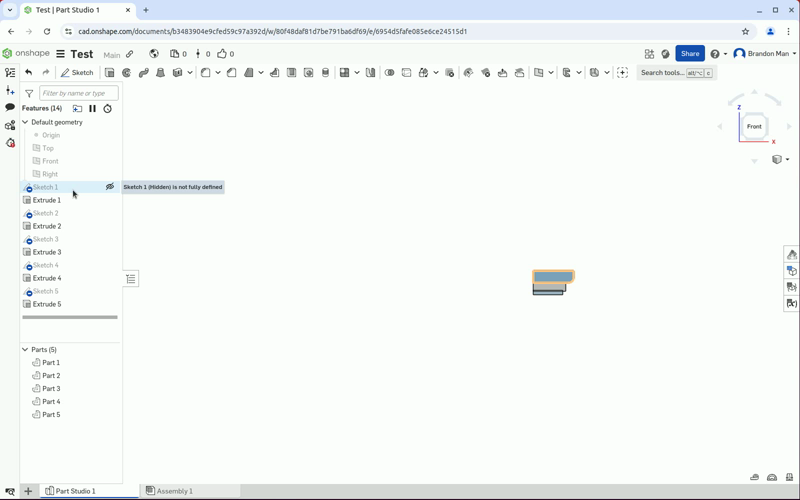
click(73, 189)
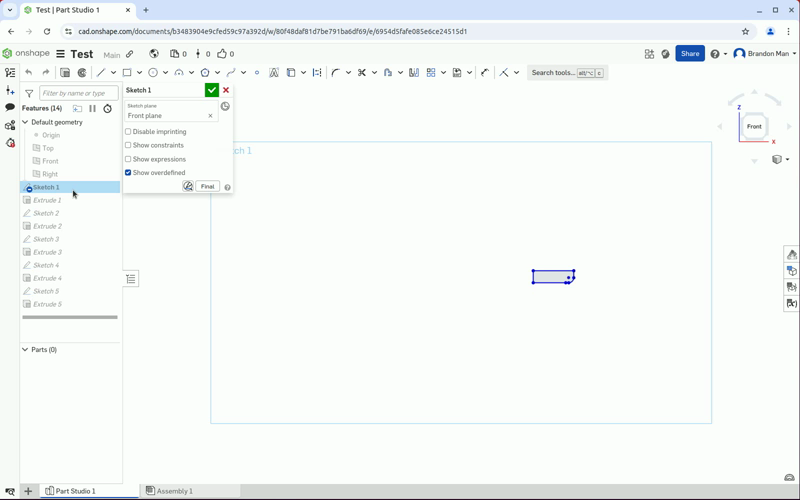
mouse_move(229, 92)
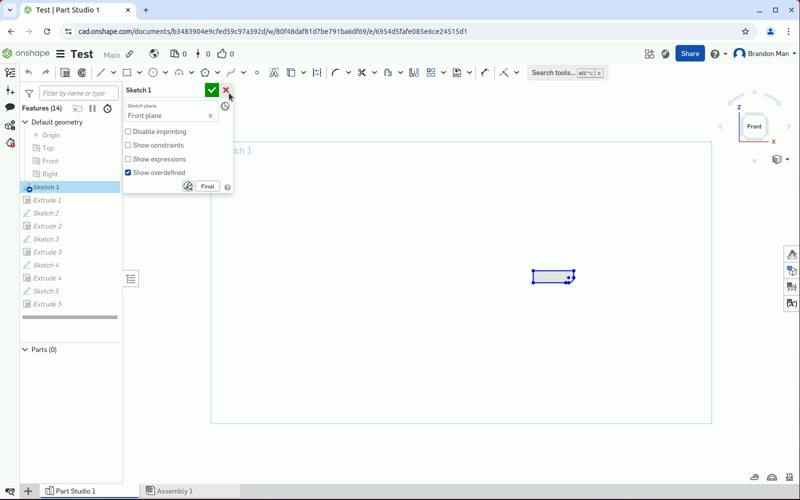
click(229, 92)
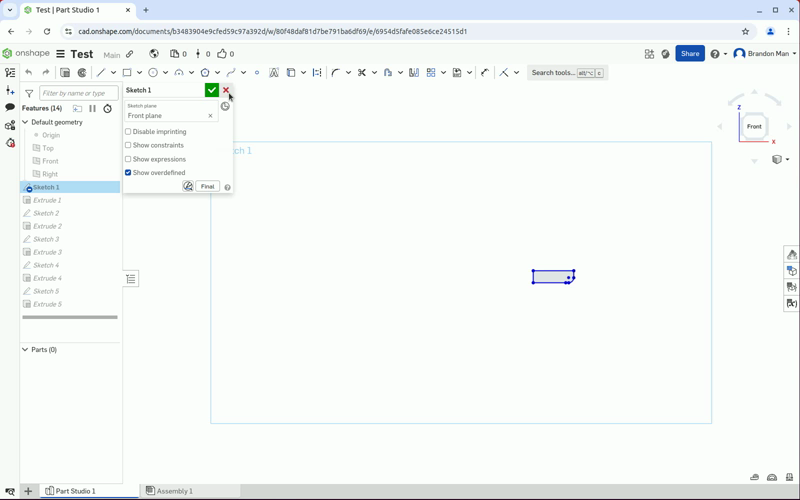
key(shift+s)
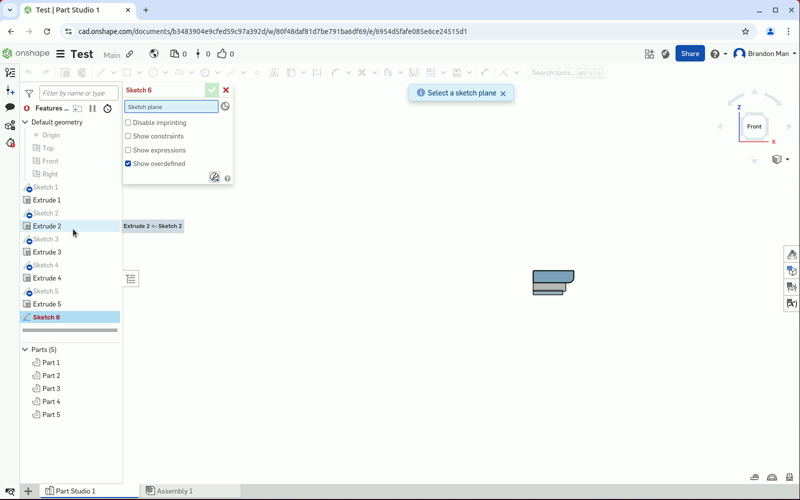
scroll(3)
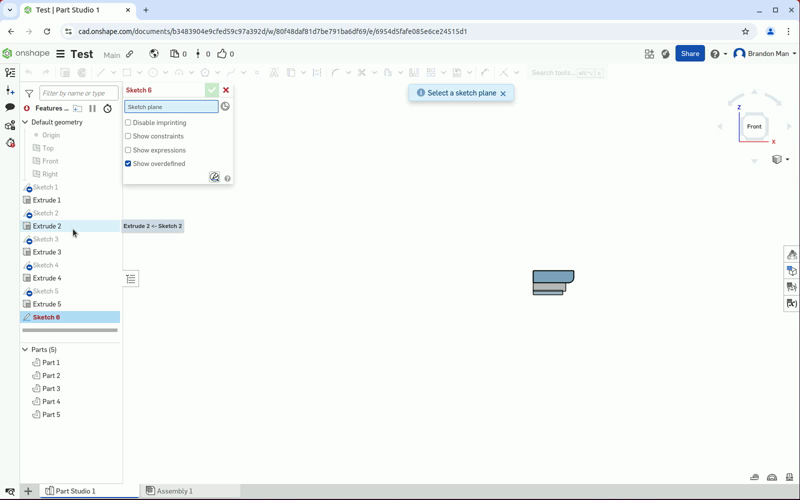
mouse_move(73, 163)
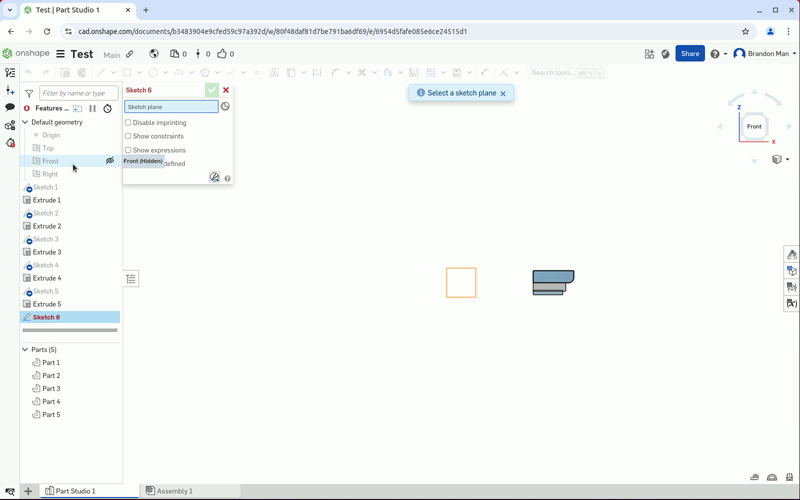
click(73, 163)
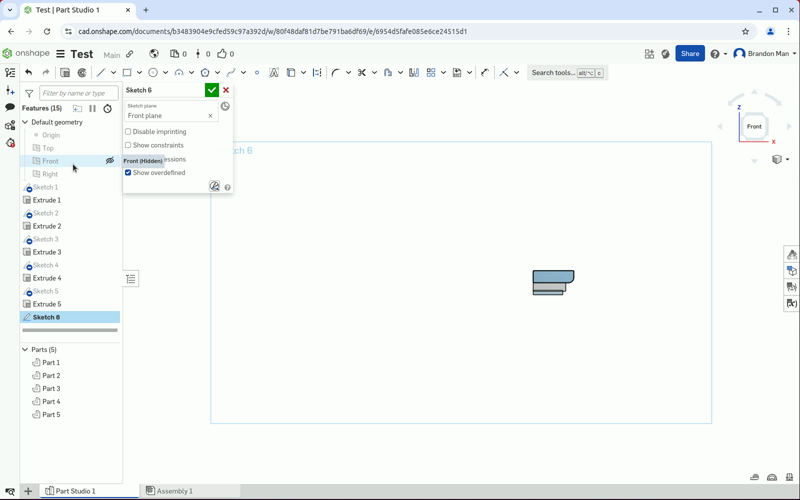
mouse_move(73, 352)
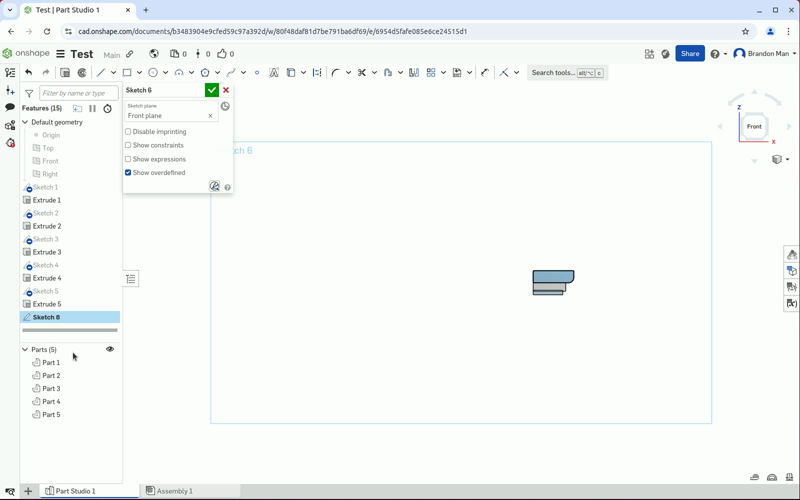
key(y)
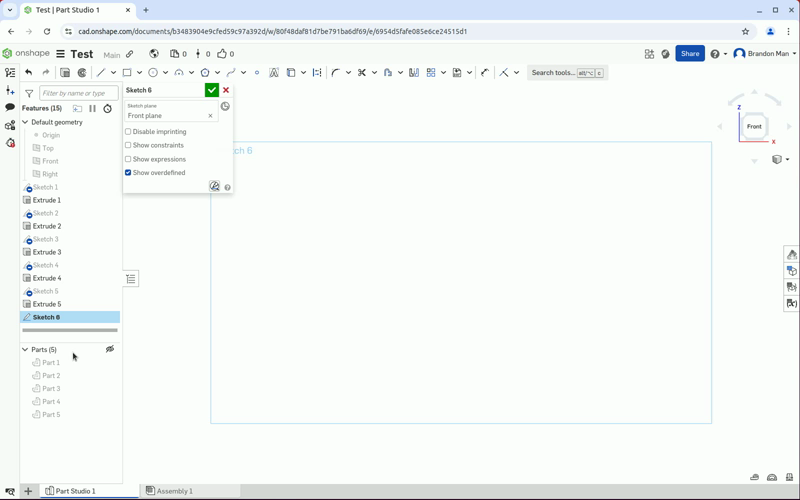
key(l)
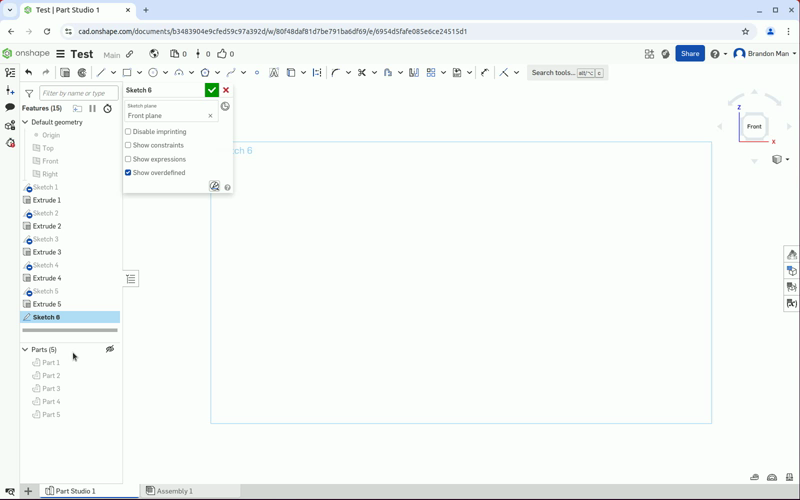
key_down(shift)
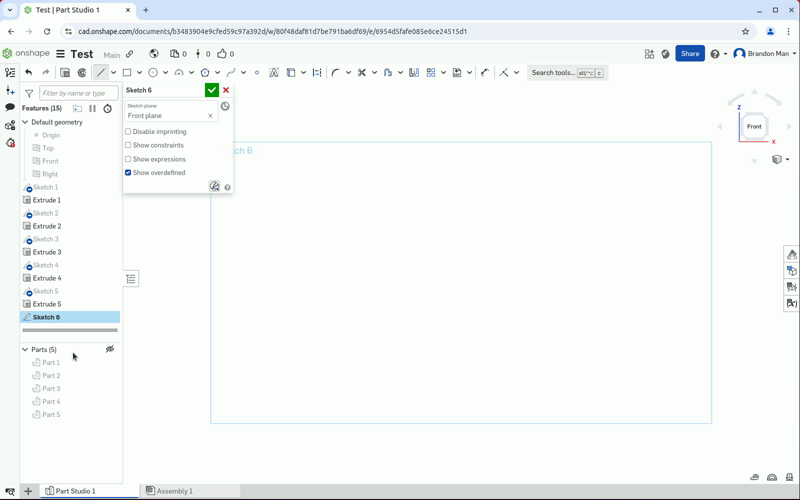
mouse_move(533, 307)
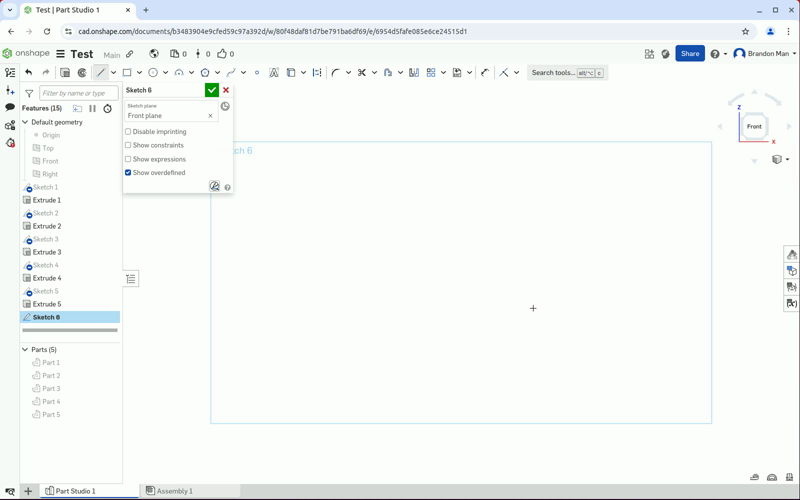
click(533, 307)
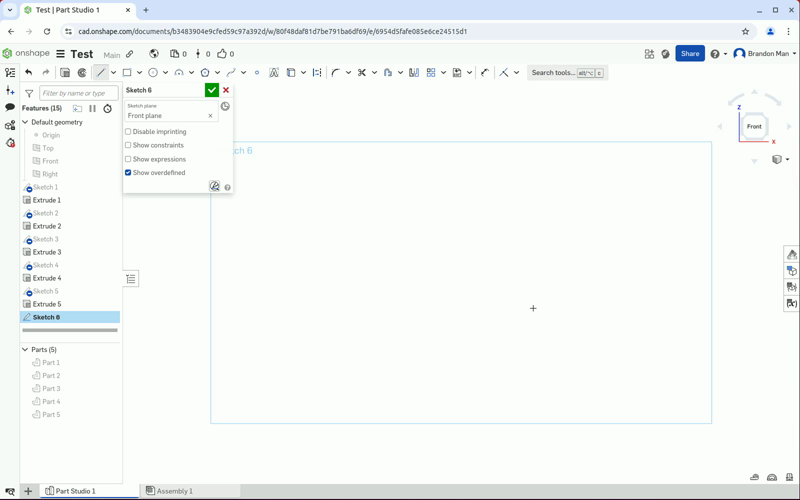
key_up(shift)
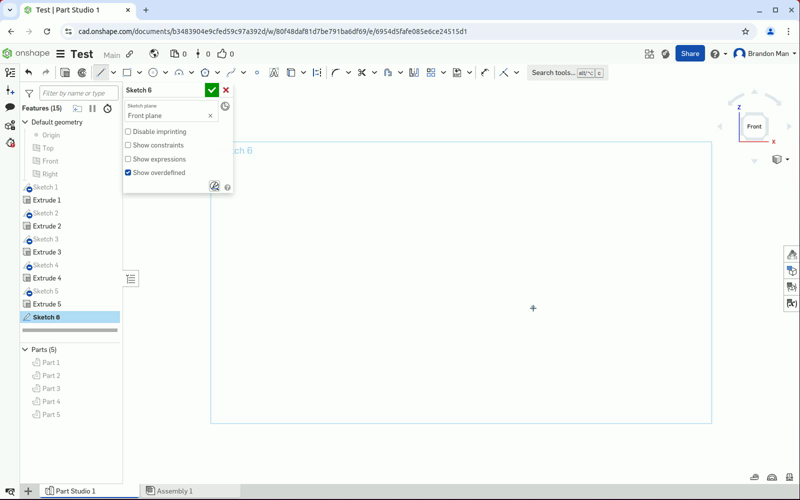
key_down(shift)
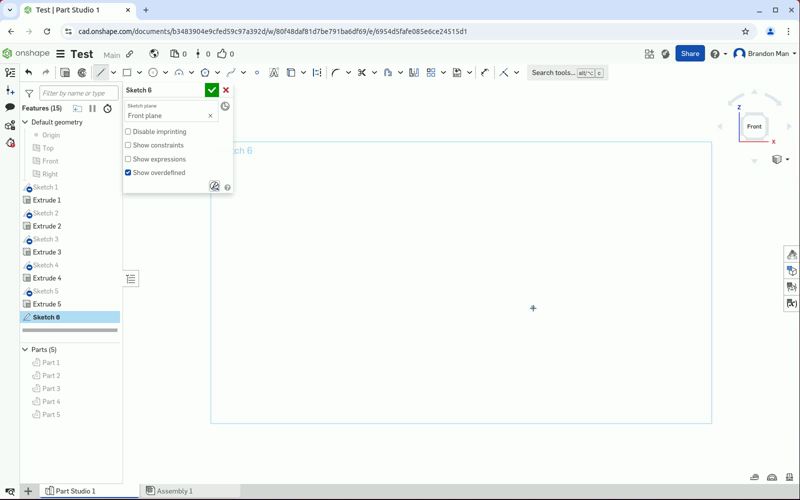
mouse_move(563, 307)
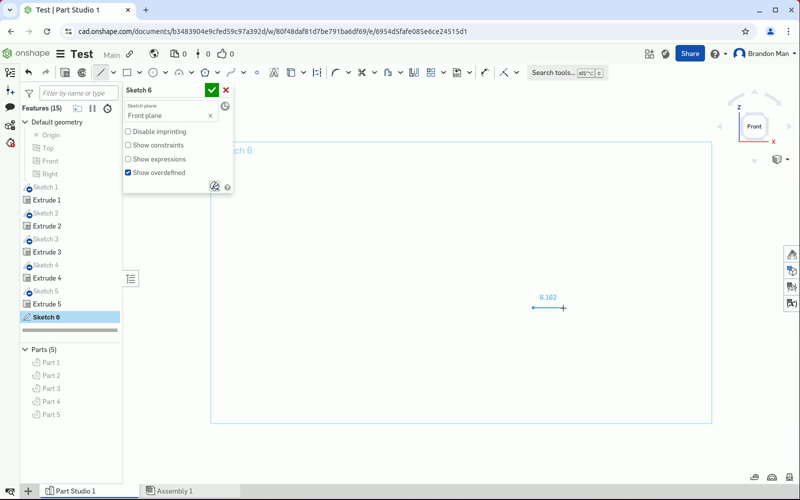
mouse_move(546, 307)
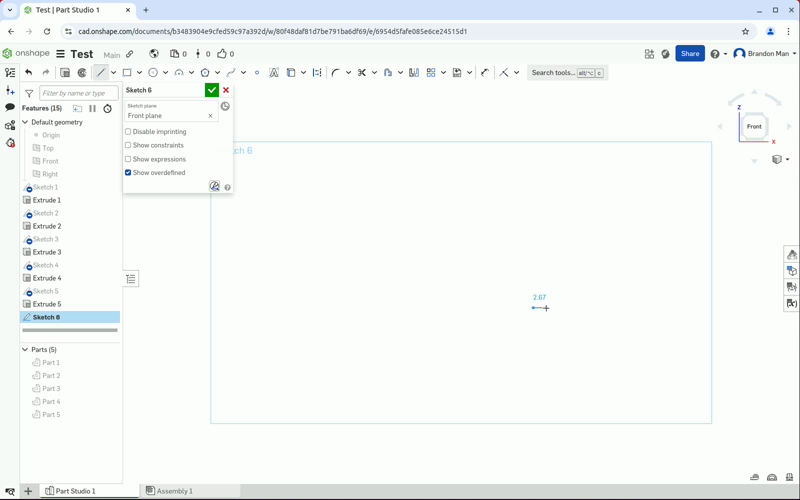
click(546, 307)
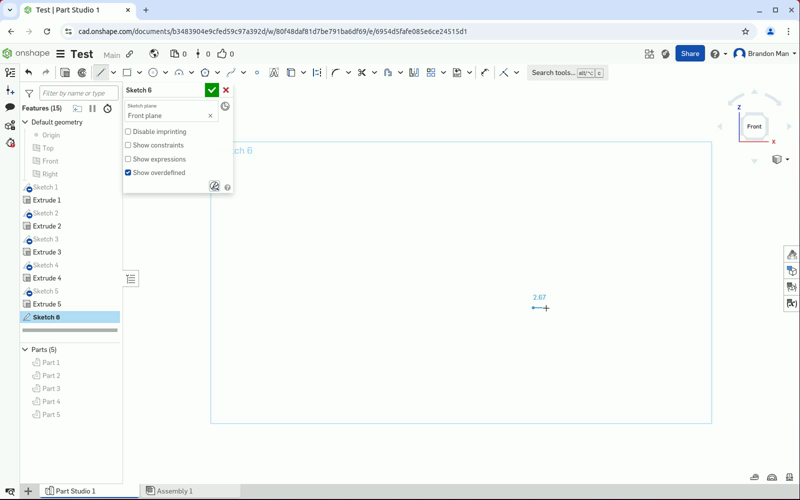
key_up(shift)
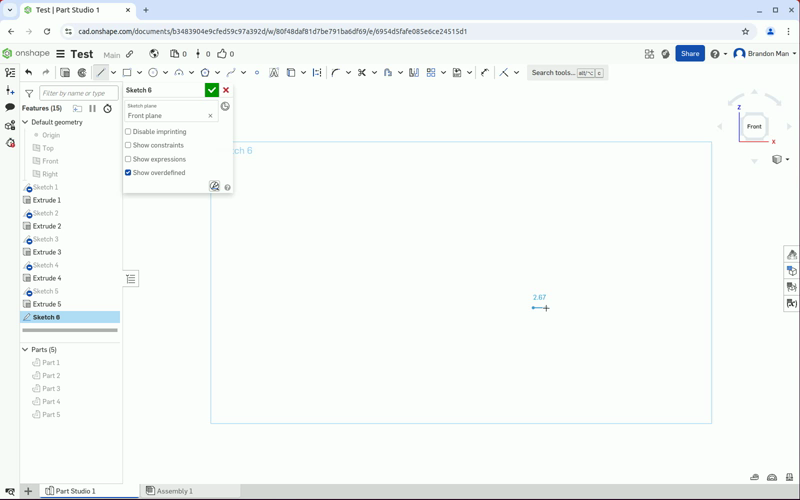
key(esc)
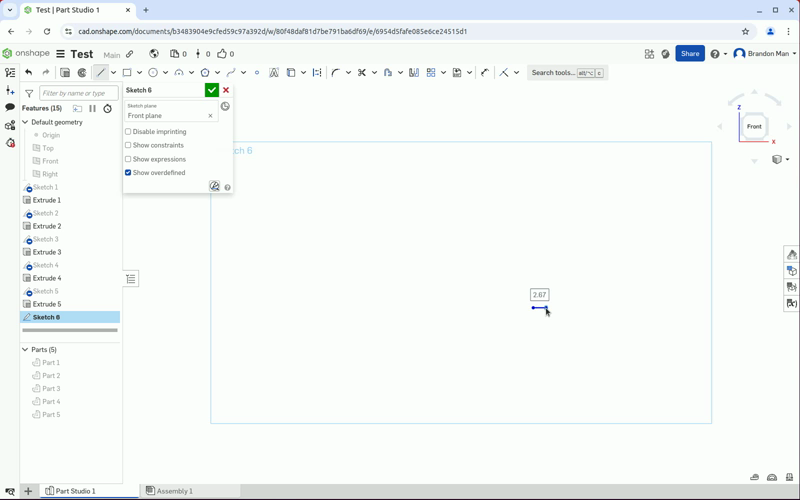
key(a)
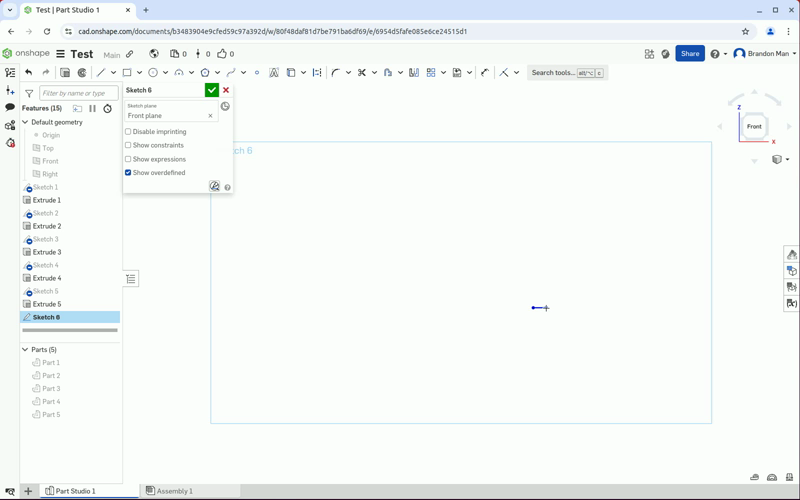
mouse_move(546, 307)
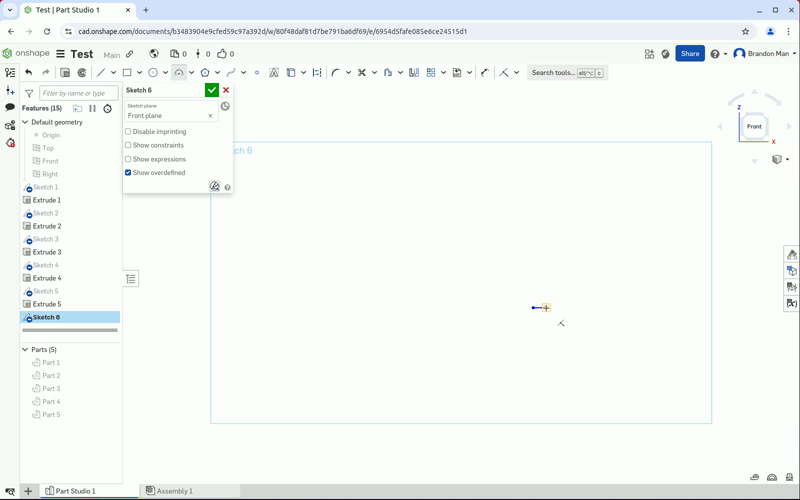
click(546, 307)
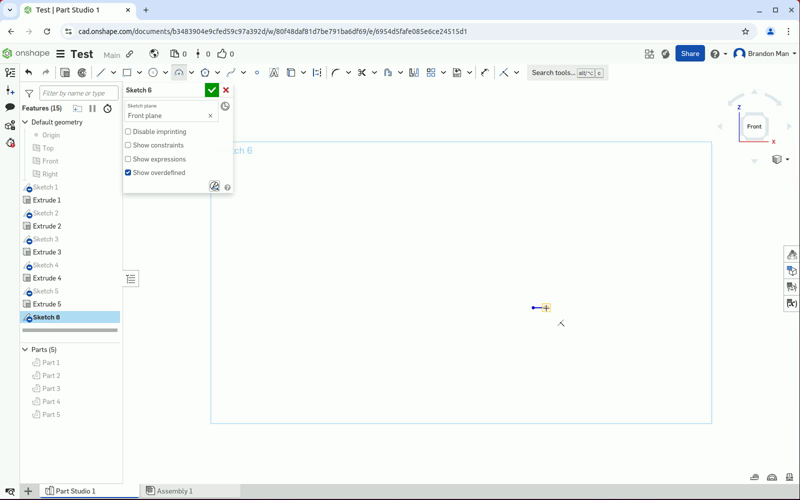
key_down(shift)
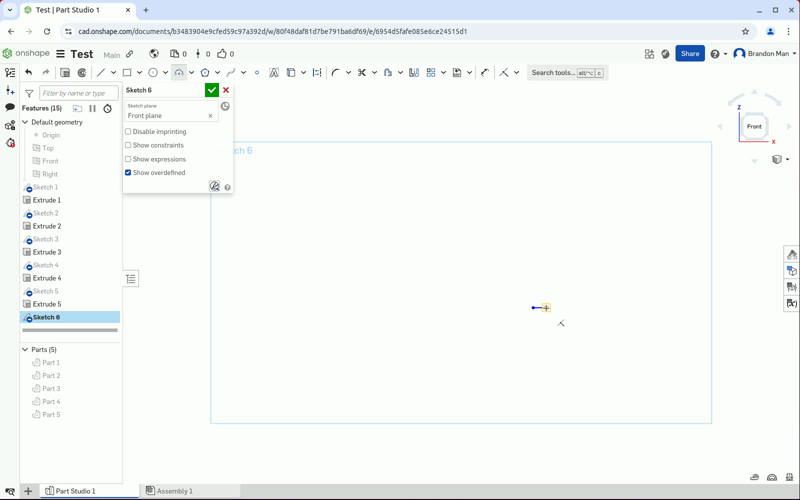
mouse_move(554, 299)
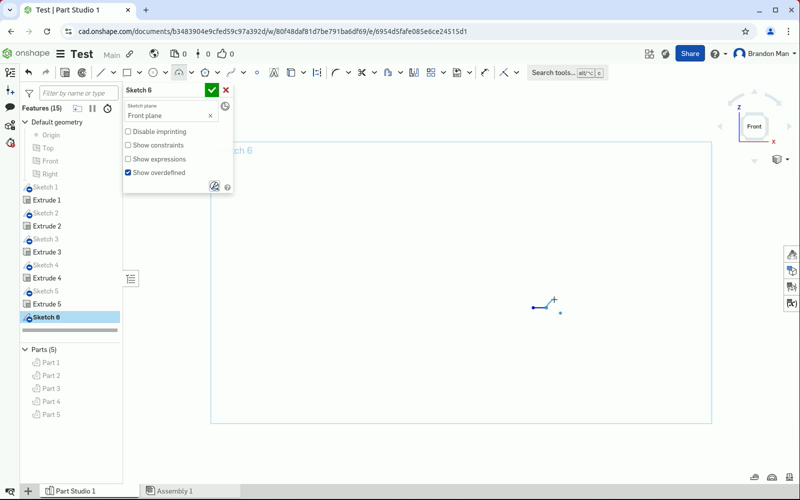
click(554, 299)
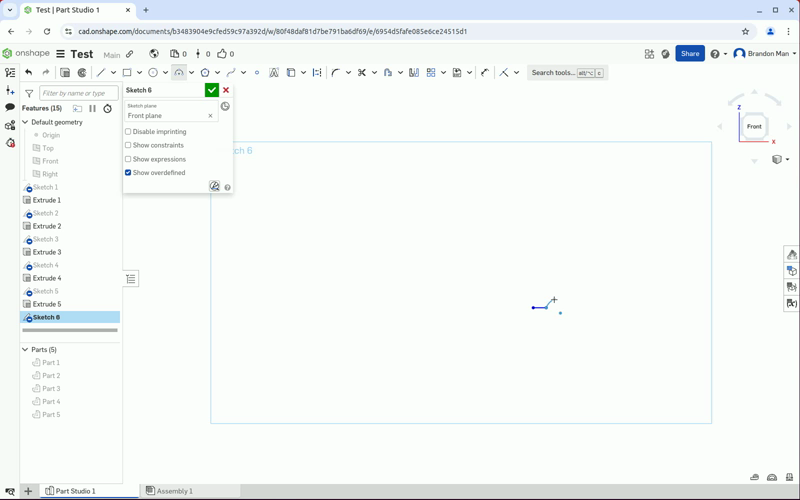
mouse_move(548, 301)
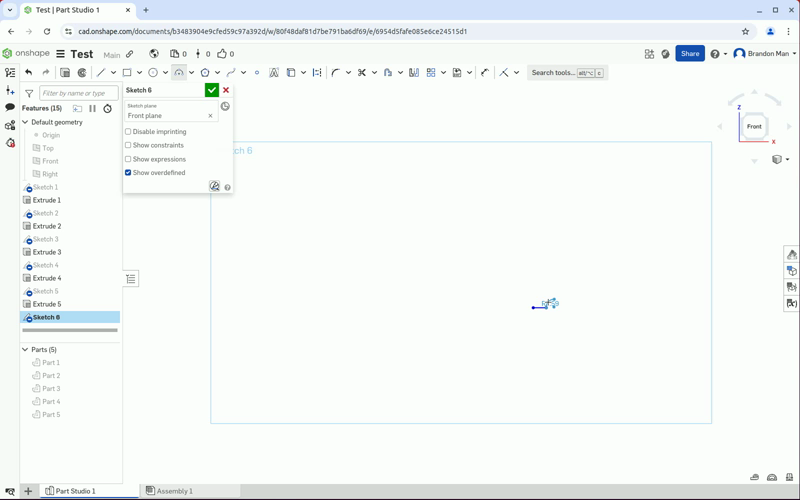
click(548, 301)
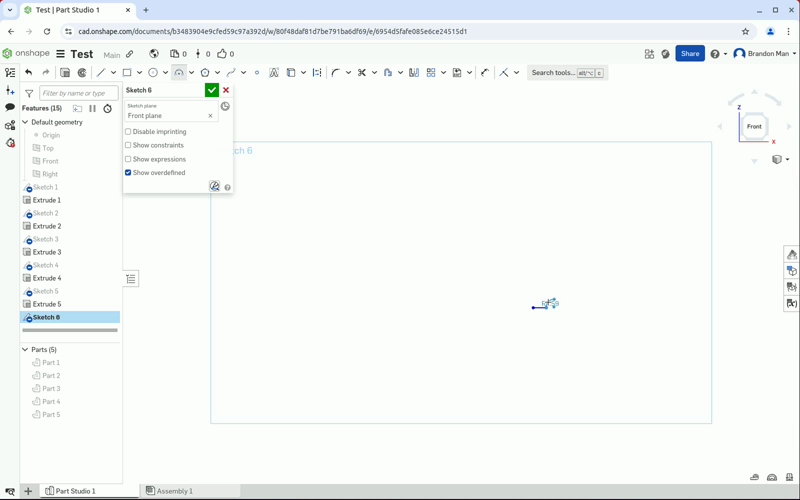
key_up(shift)
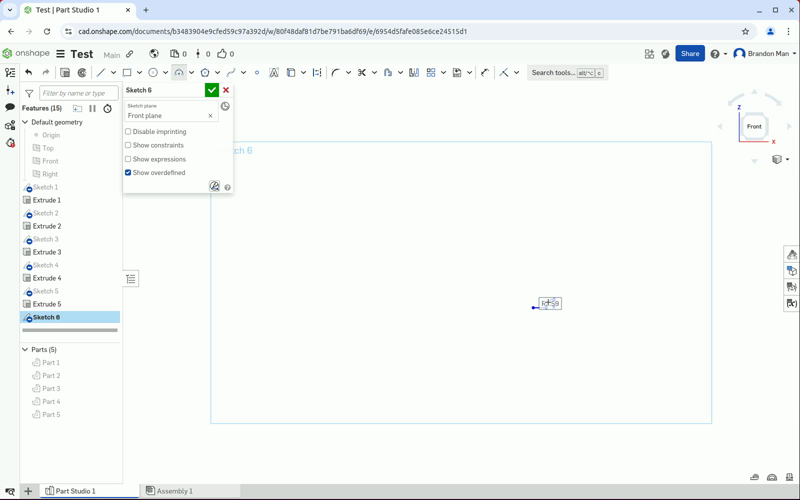
key(esc)
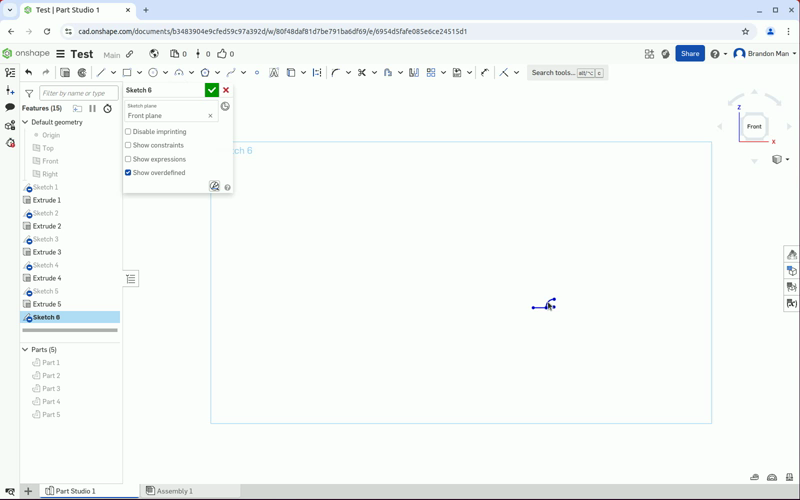
key(l)
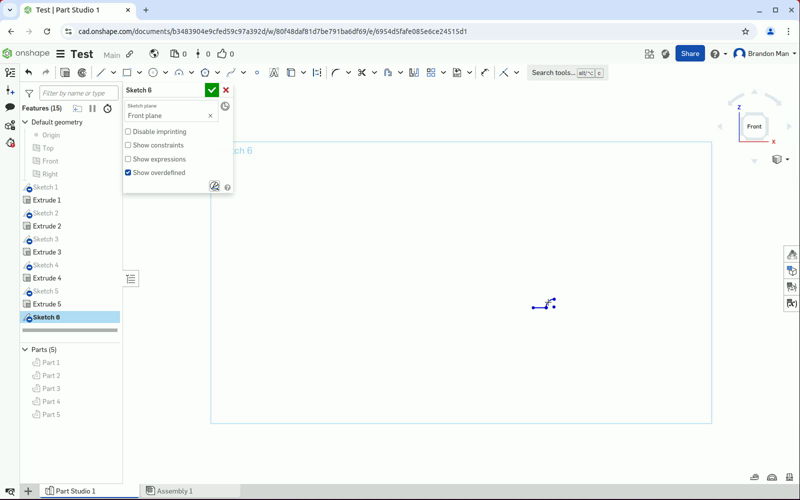
mouse_move(554, 299)
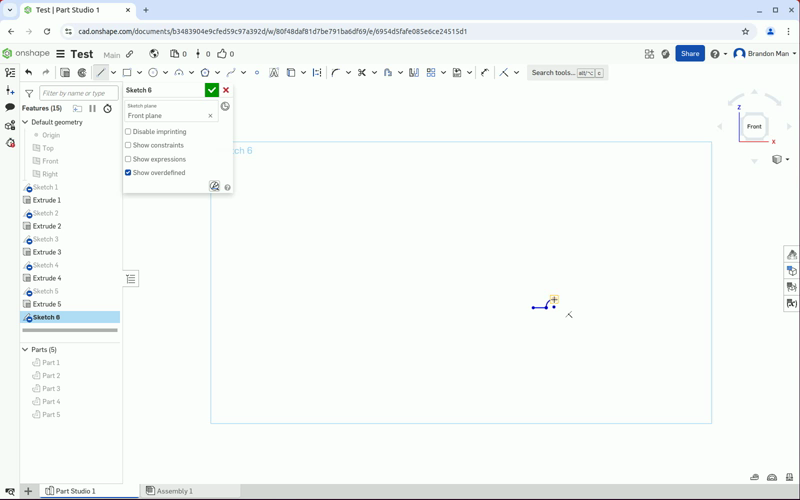
click(554, 299)
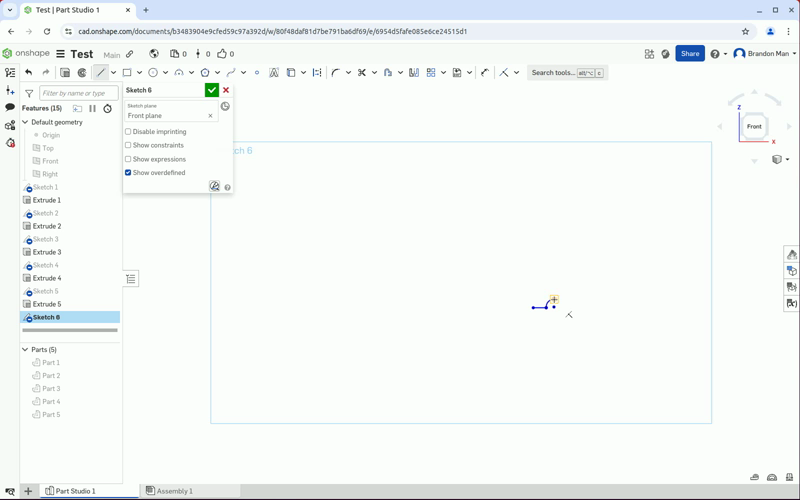
key_down(shift)
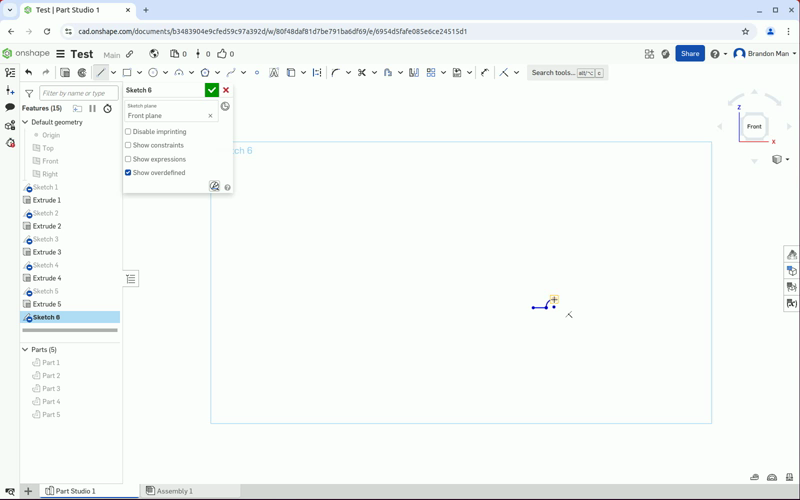
mouse_move(584, 299)
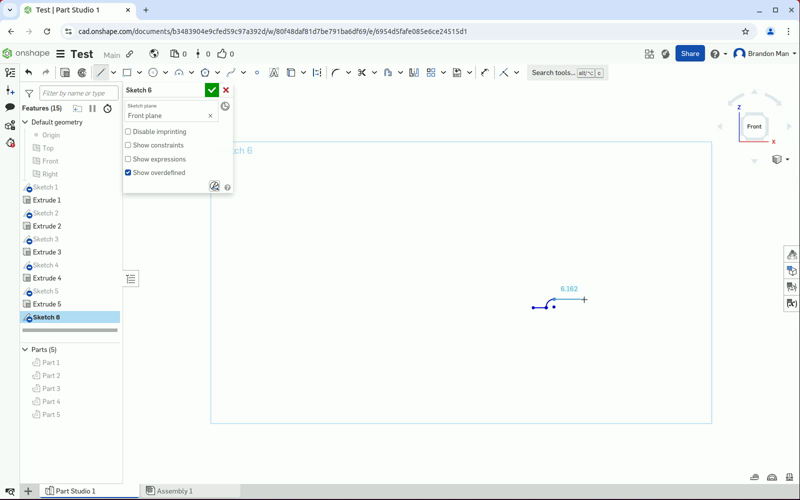
mouse_move(554, 294)
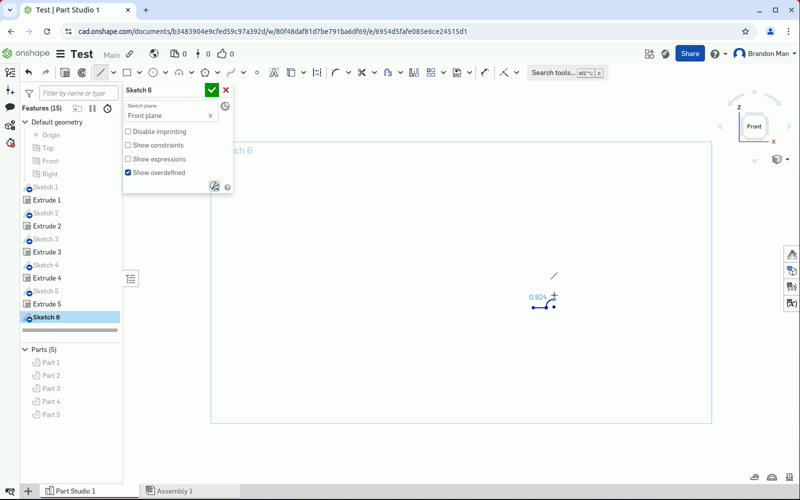
scroll(6)
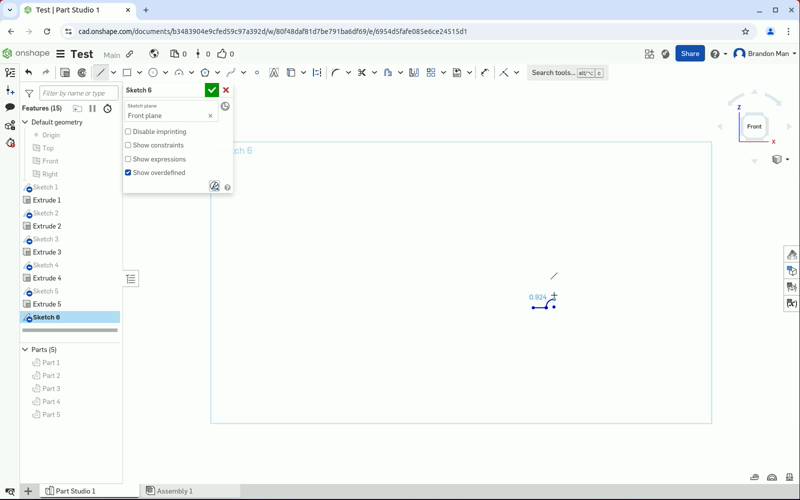
scroll(6)
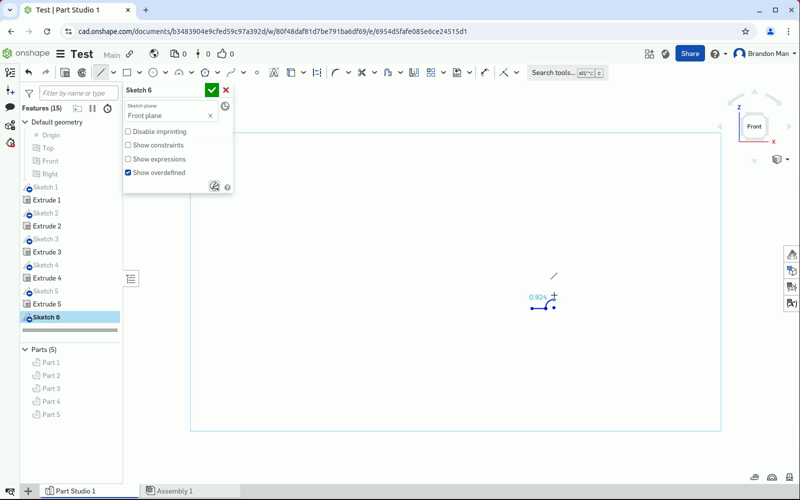
scroll(6)
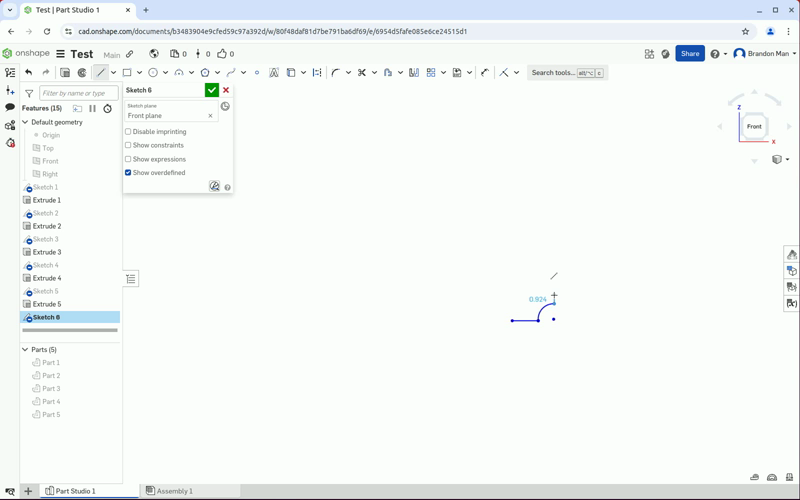
scroll(6)
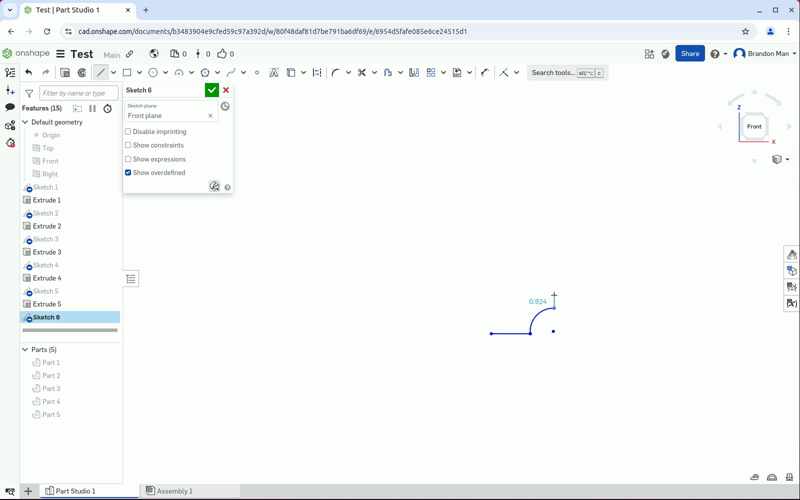
scroll(6)
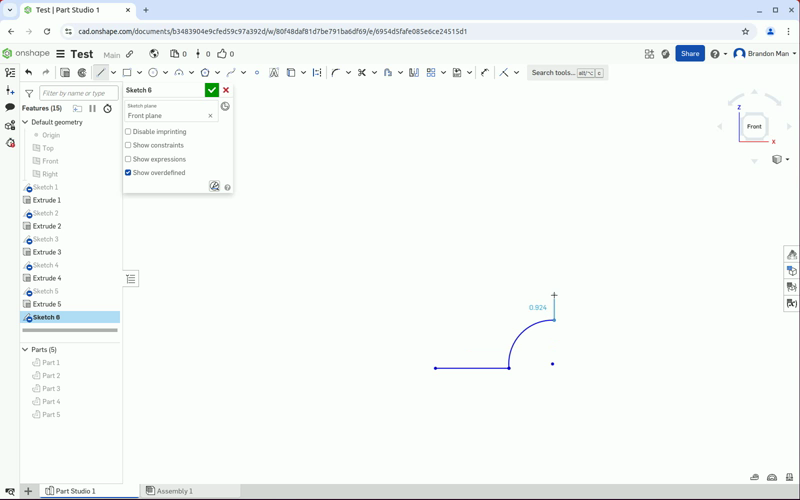
scroll(6)
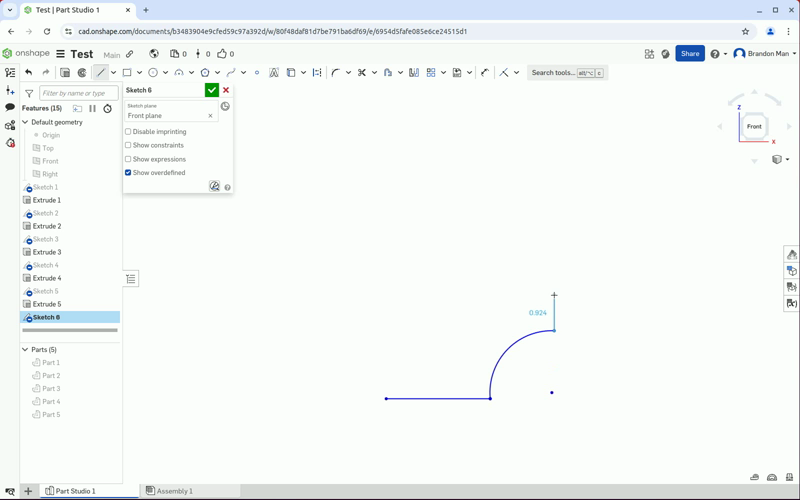
scroll(6)
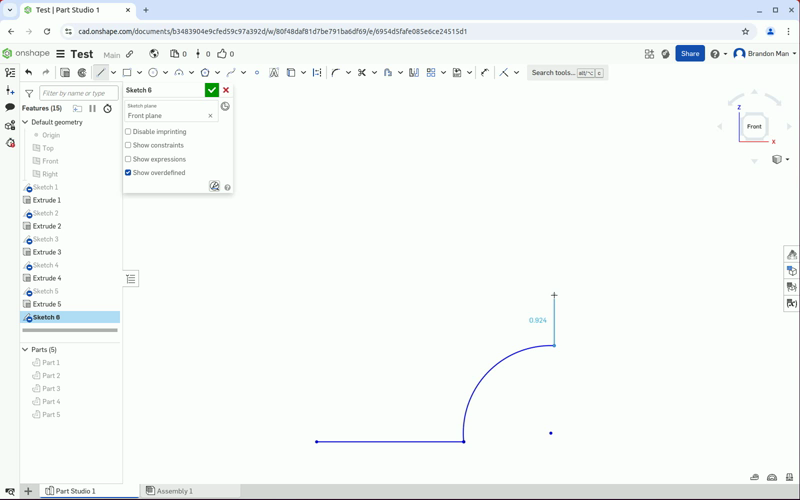
click(554, 294)
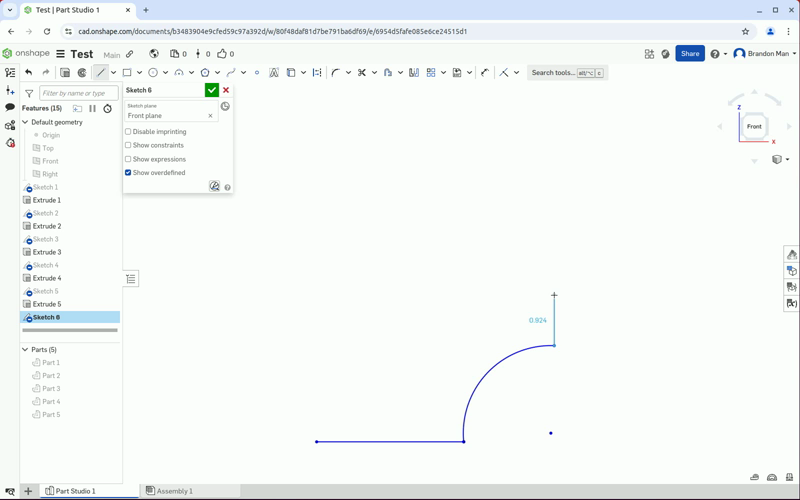
scroll(-6)
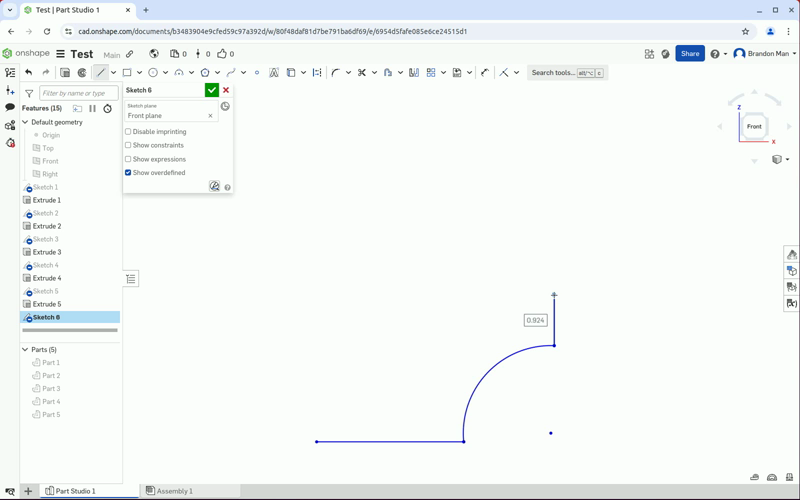
scroll(-6)
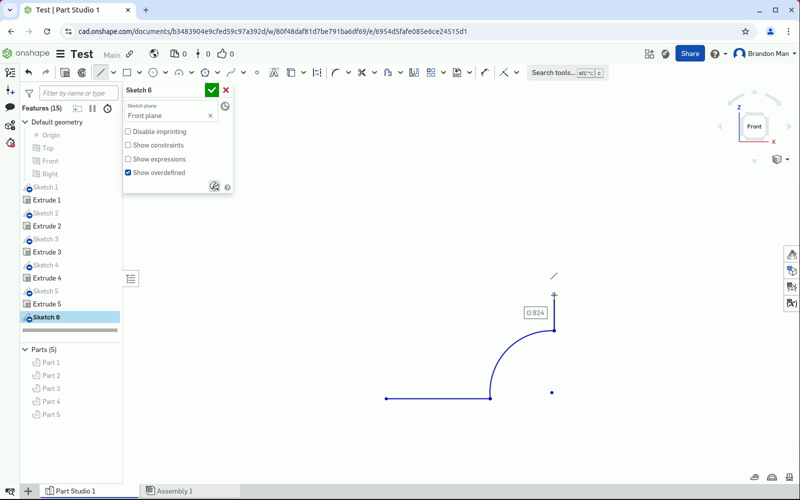
scroll(-6)
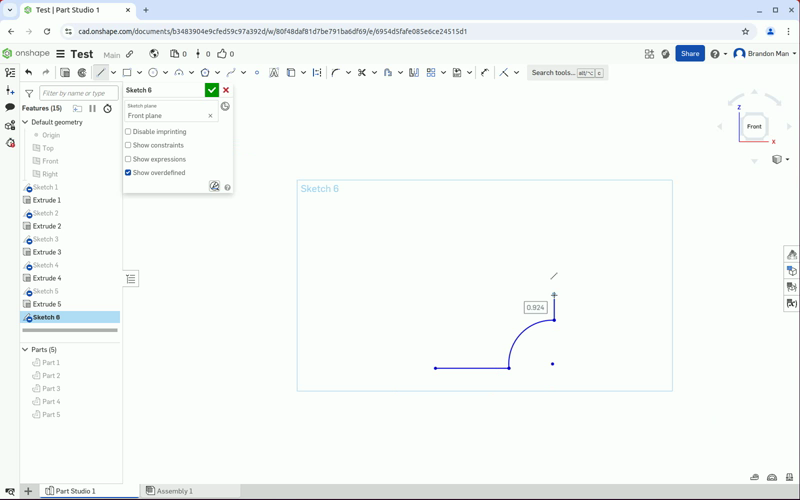
scroll(-6)
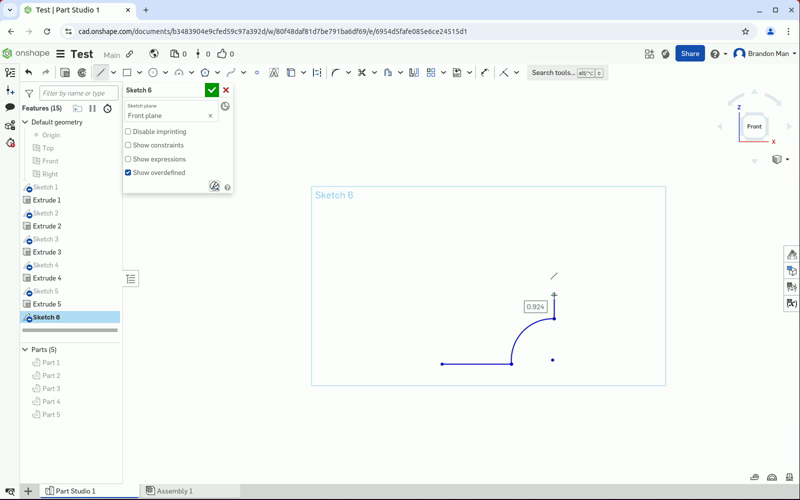
scroll(-6)
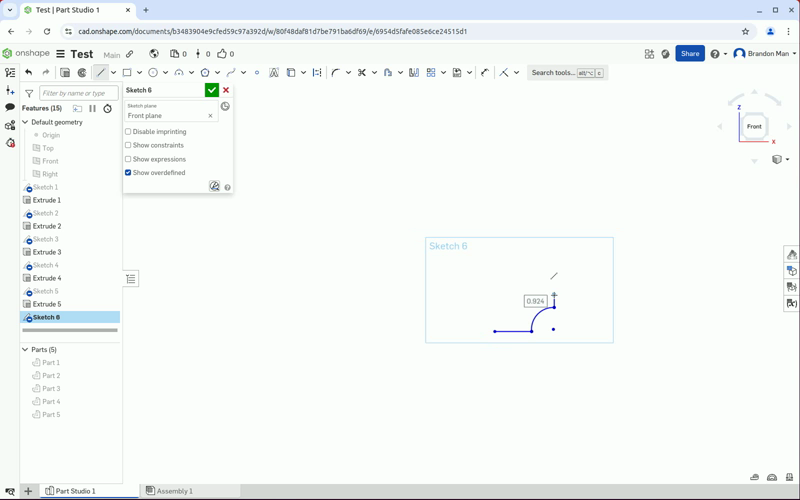
scroll(-6)
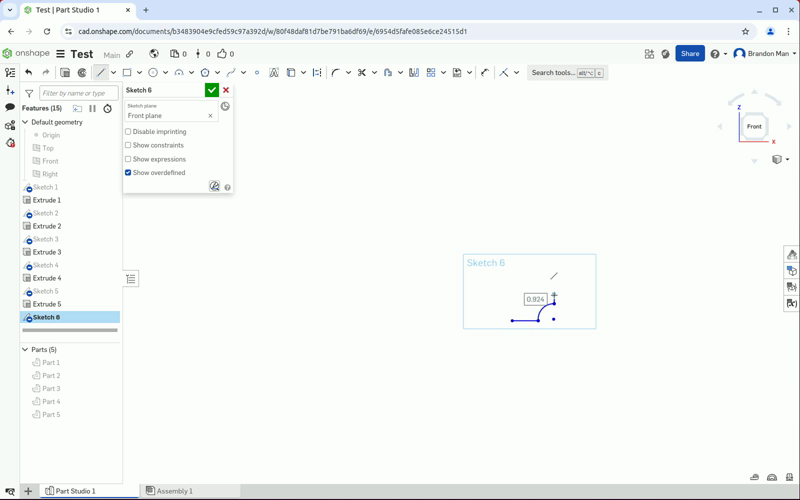
scroll(-6)
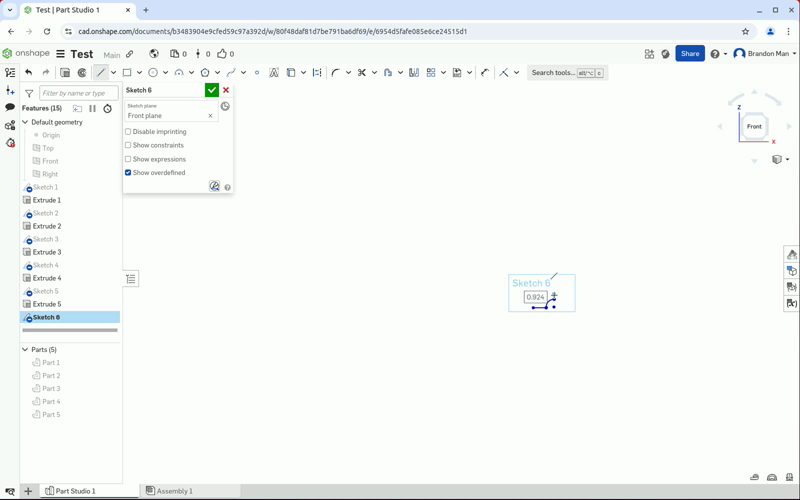
key_up(shift)
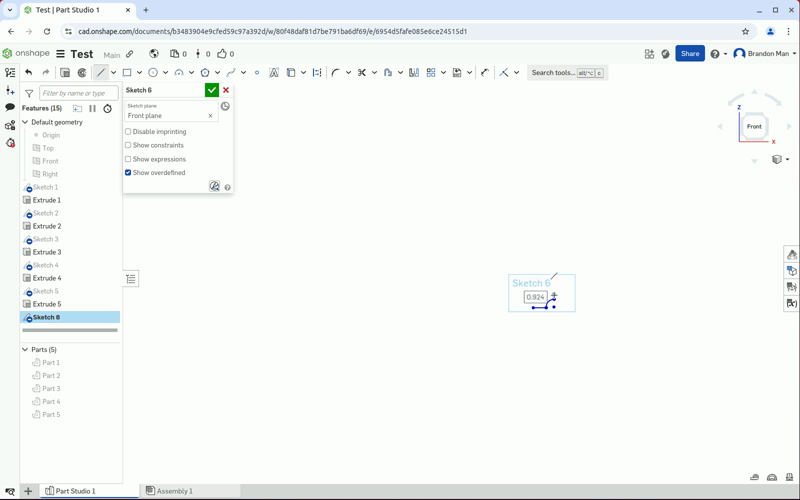
key_down(shift)
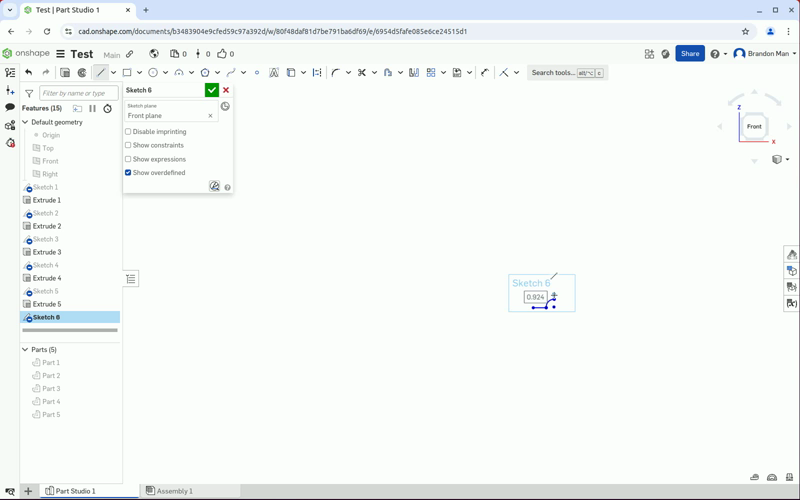
mouse_move(584, 294)
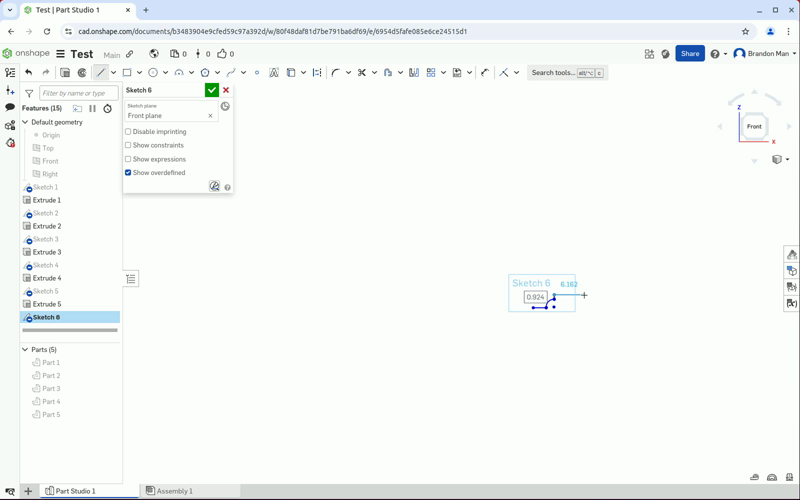
mouse_move(533, 294)
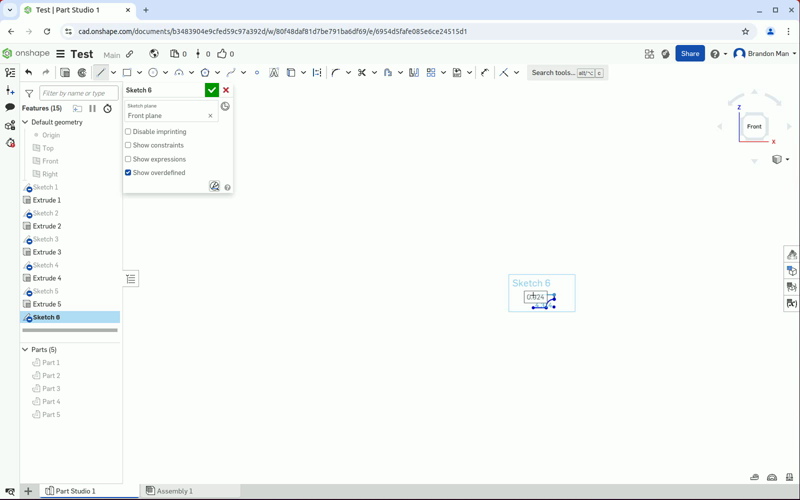
click(533, 294)
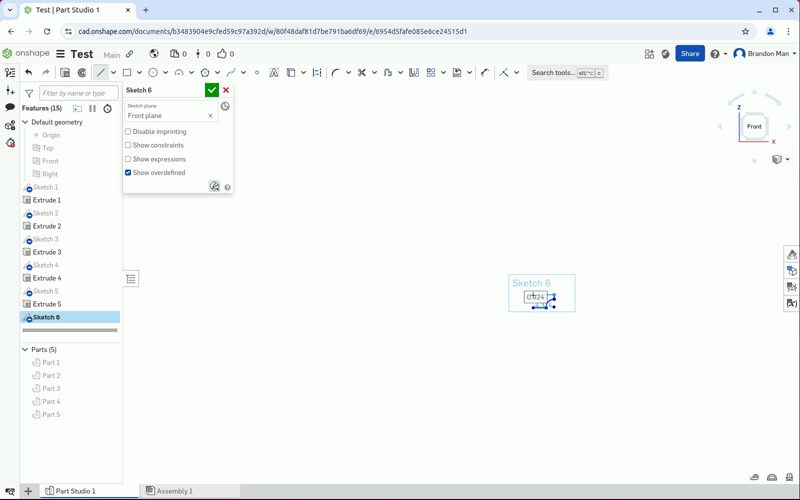
key_up(shift)
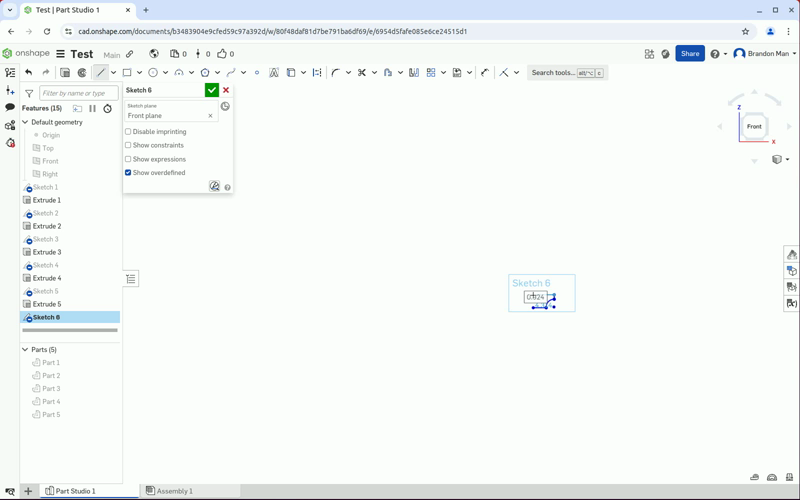
mouse_move(563, 294)
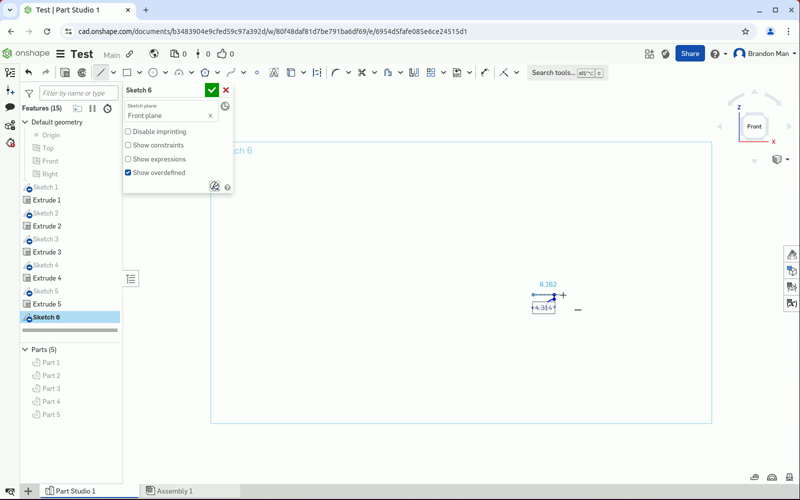
key_down(shift)
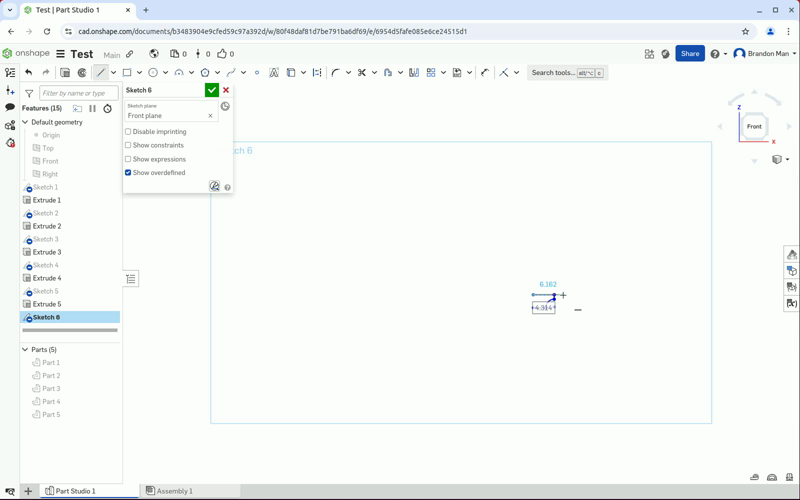
mouse_move(533, 307)
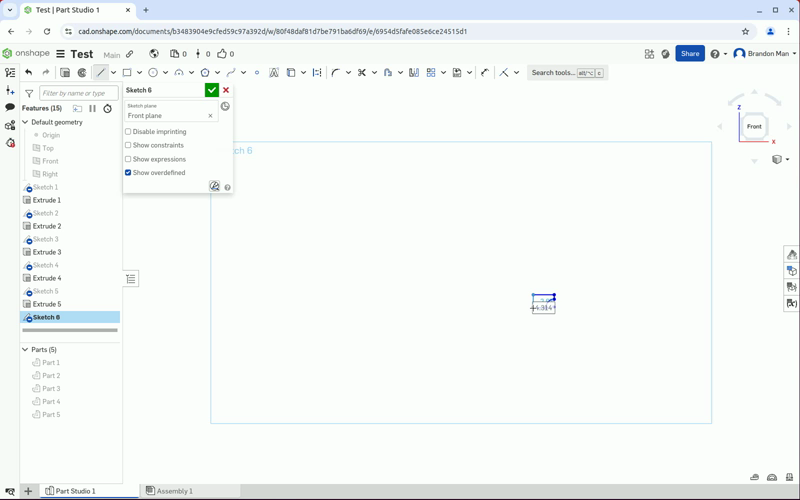
key_up(shift)
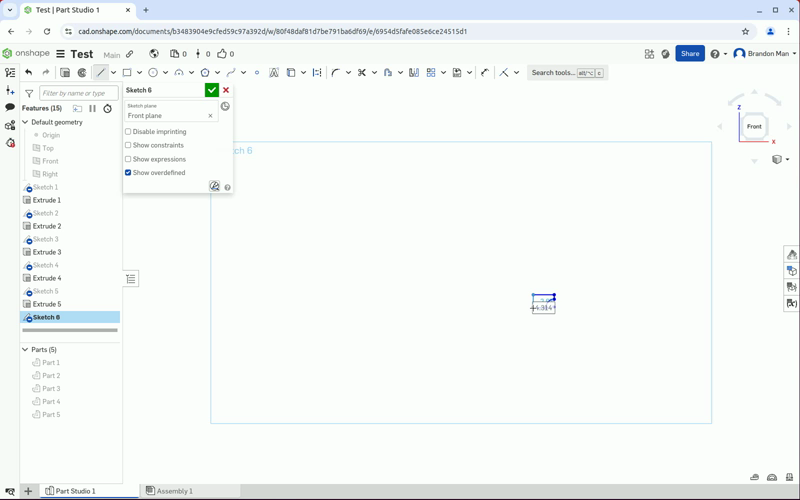
click(533, 307)
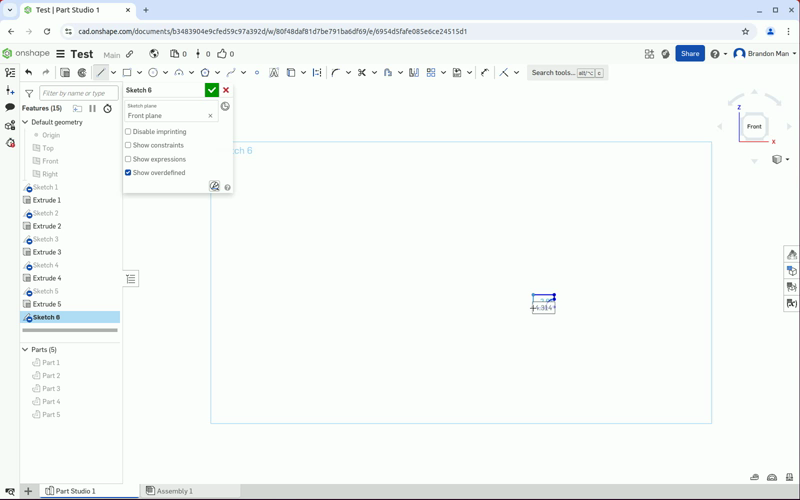
key(esc)
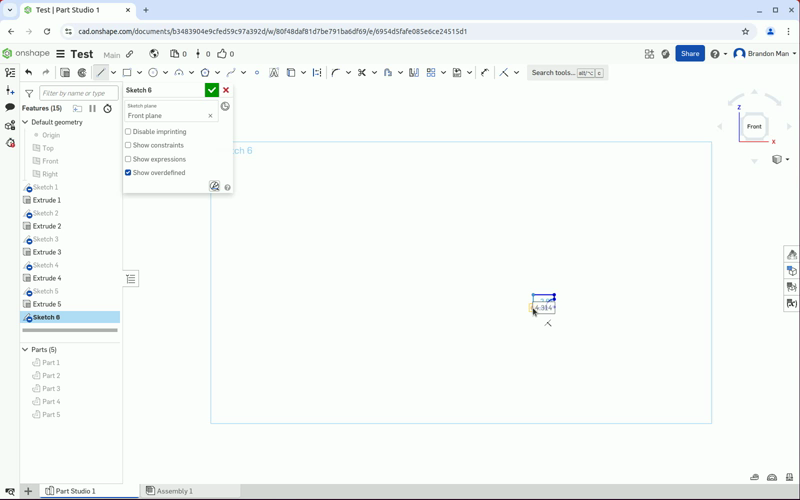
mouse_move(539, 304)
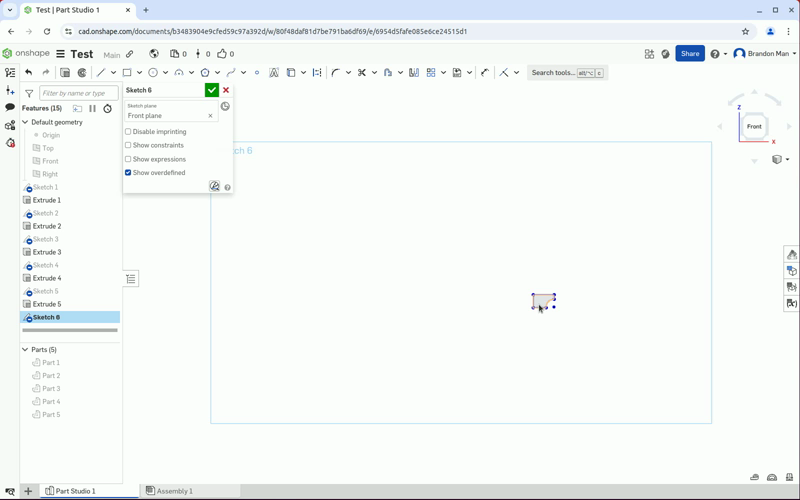
scroll(6)
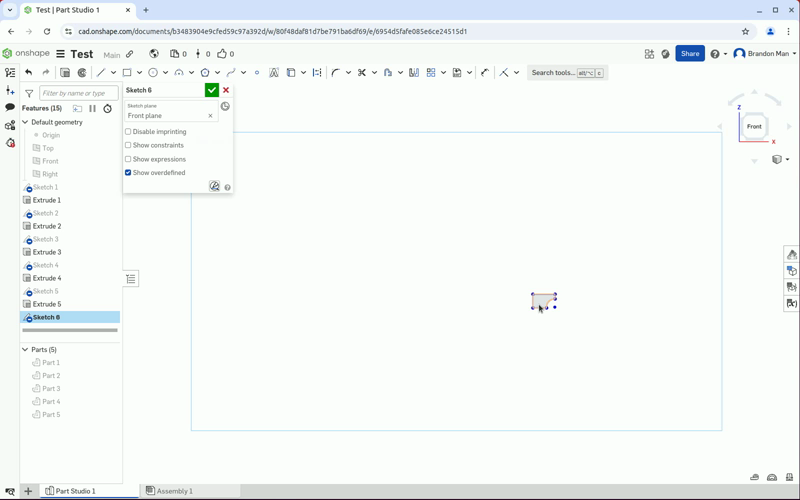
scroll(6)
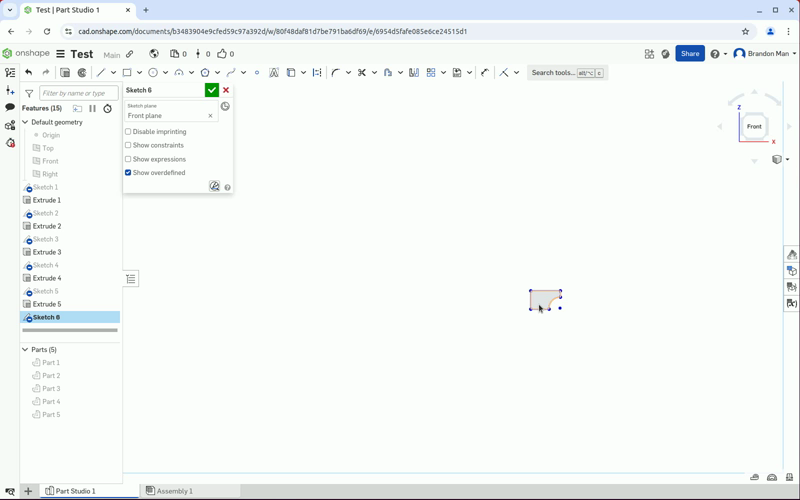
scroll(6)
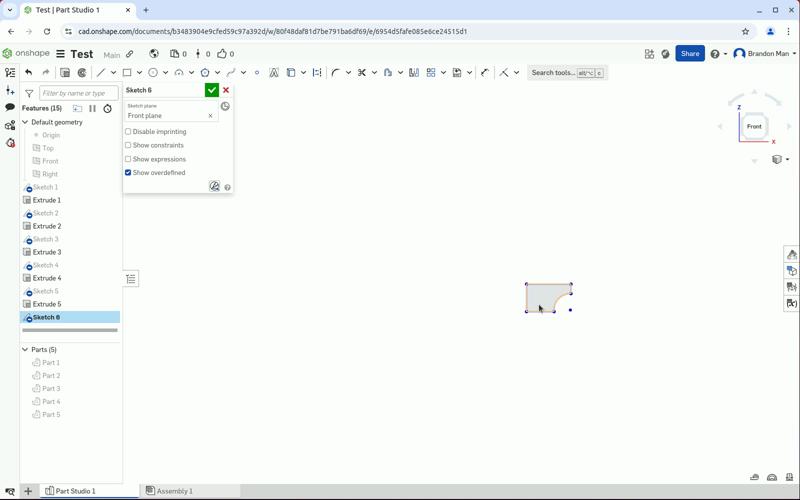
scroll(6)
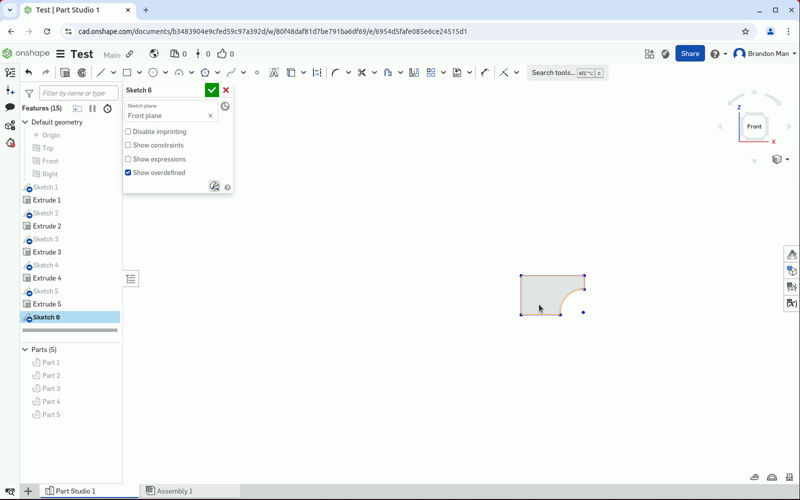
scroll(6)
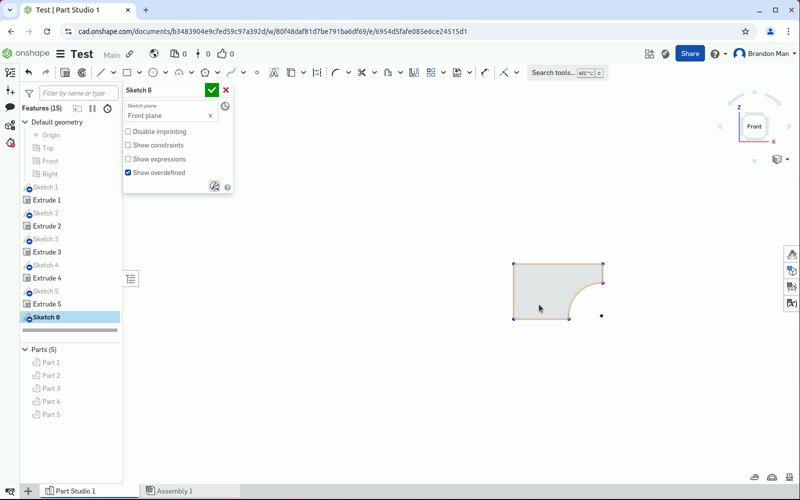
scroll(6)
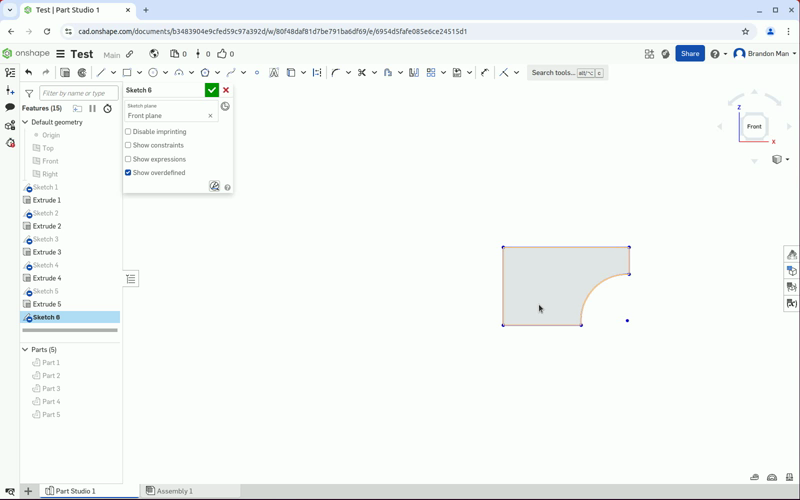
scroll(6)
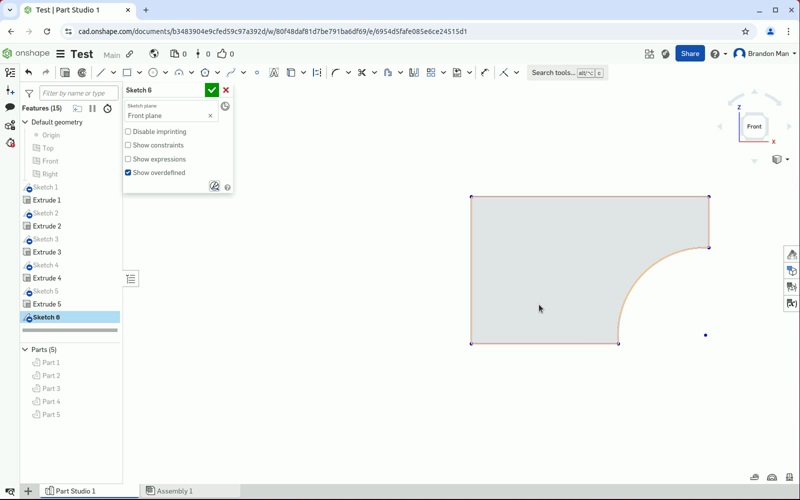
click(539, 304)
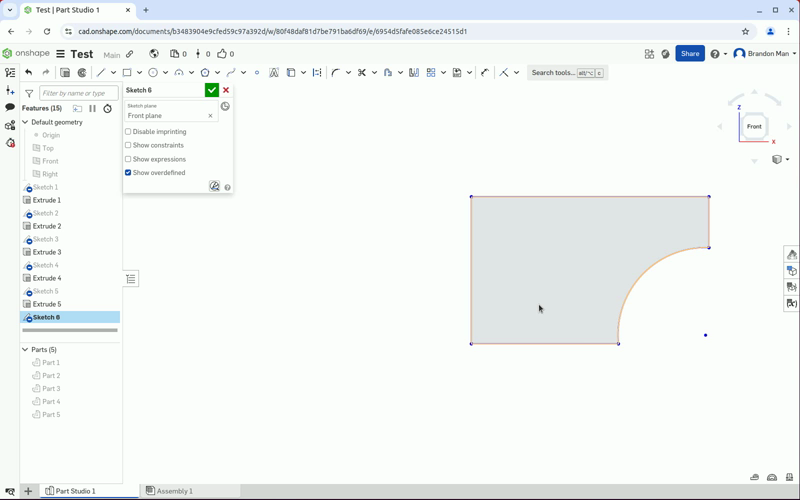
scroll(-6)
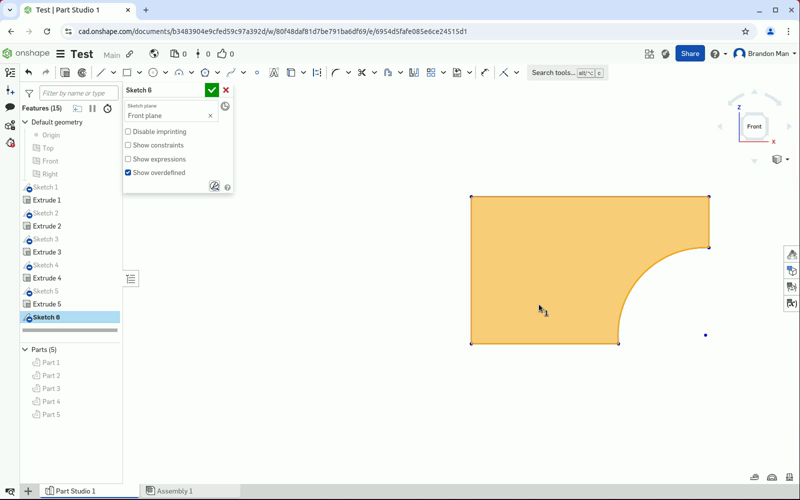
scroll(-6)
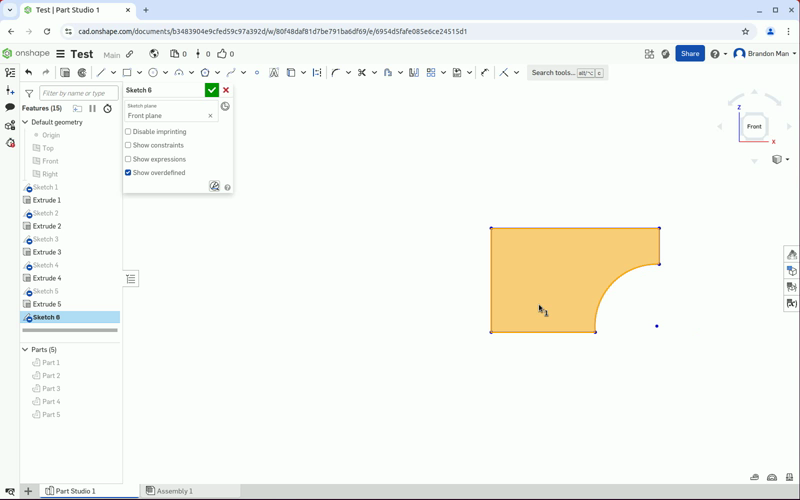
scroll(-6)
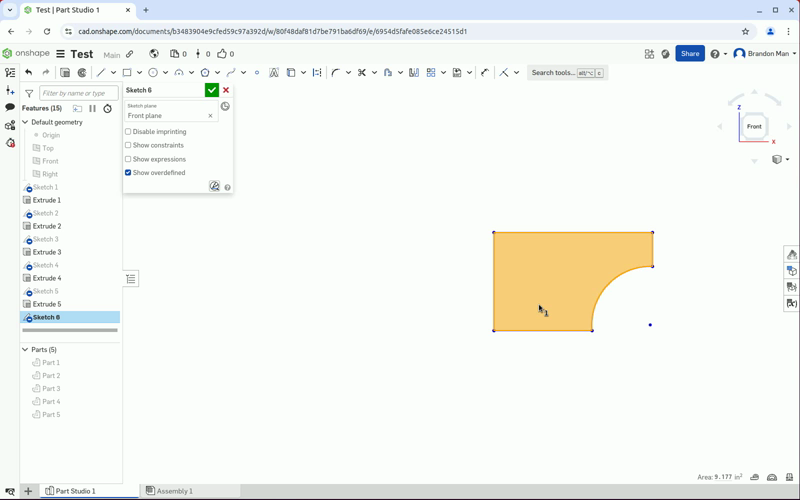
scroll(-6)
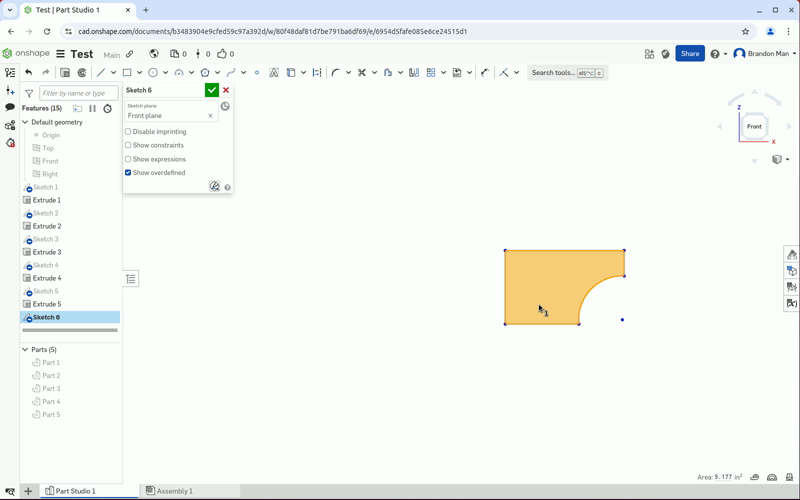
scroll(-6)
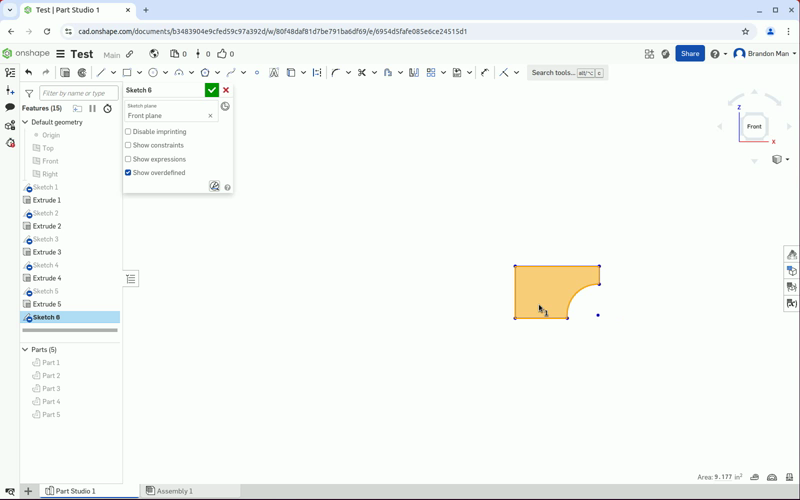
scroll(-6)
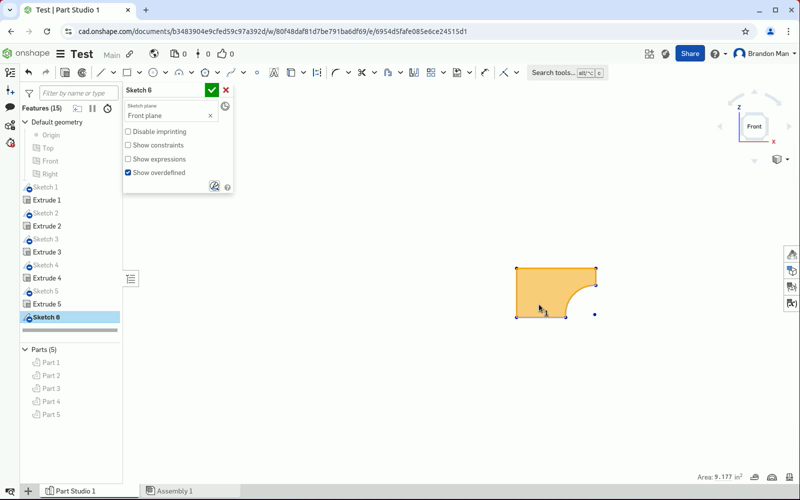
scroll(-6)
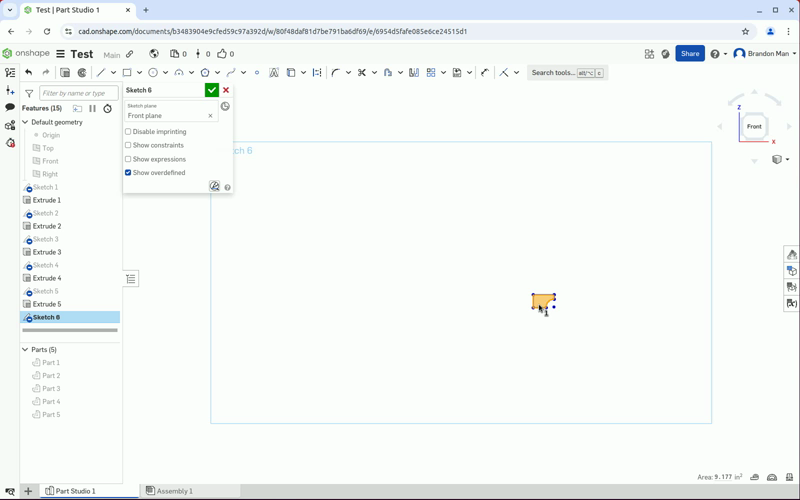
mouse_move(73, 352)
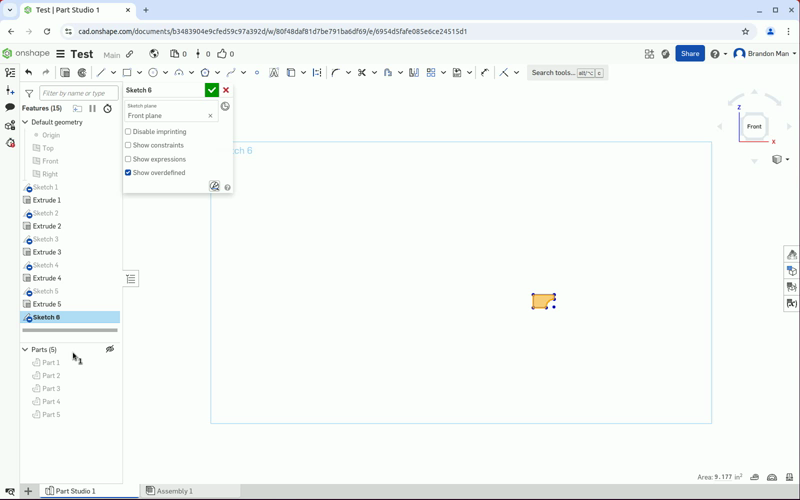
key(shift+y)
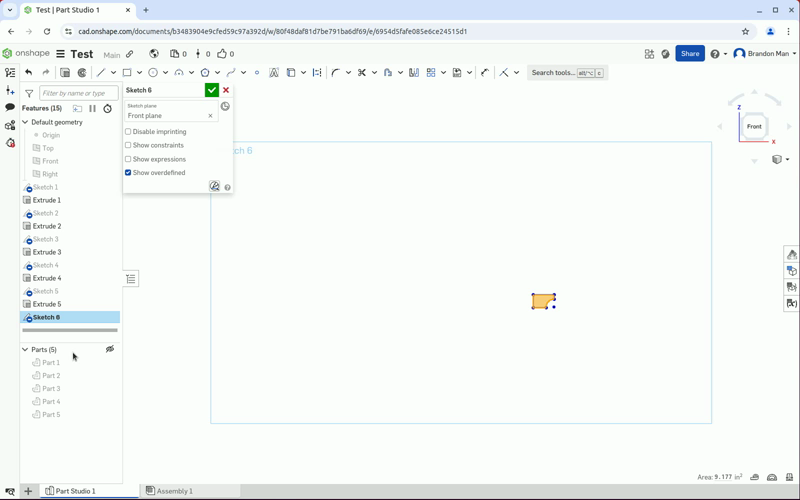
key(shift+e)
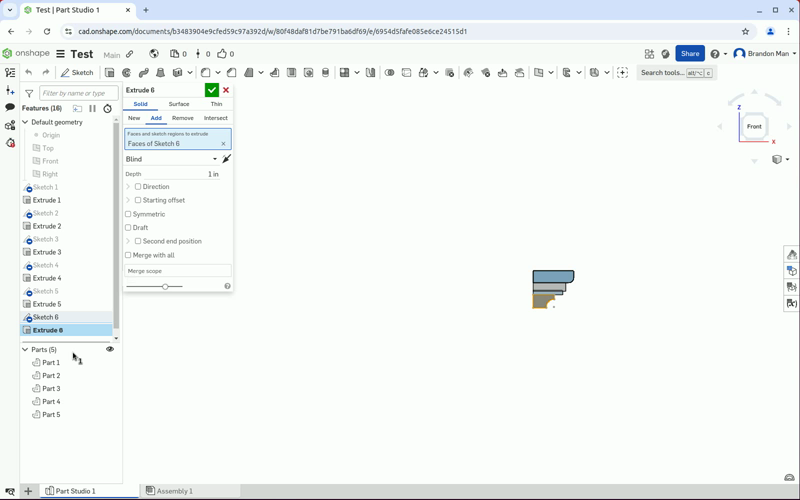
mouse_move(143, 106)
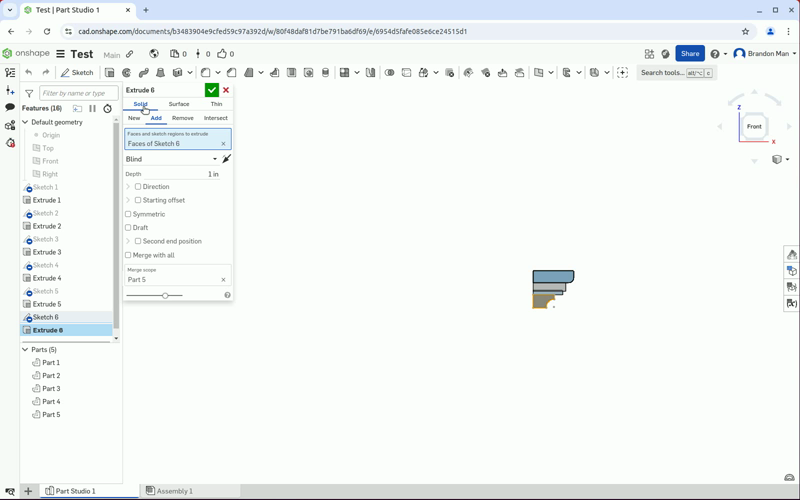
click(143, 106)
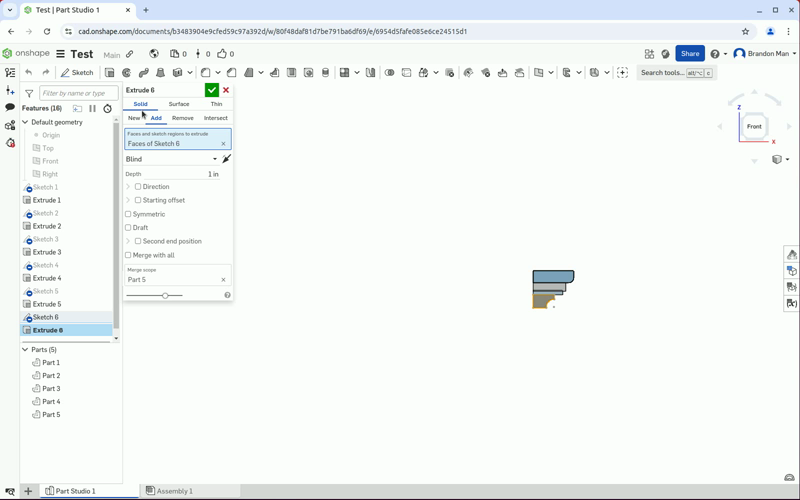
mouse_move(137, 120)
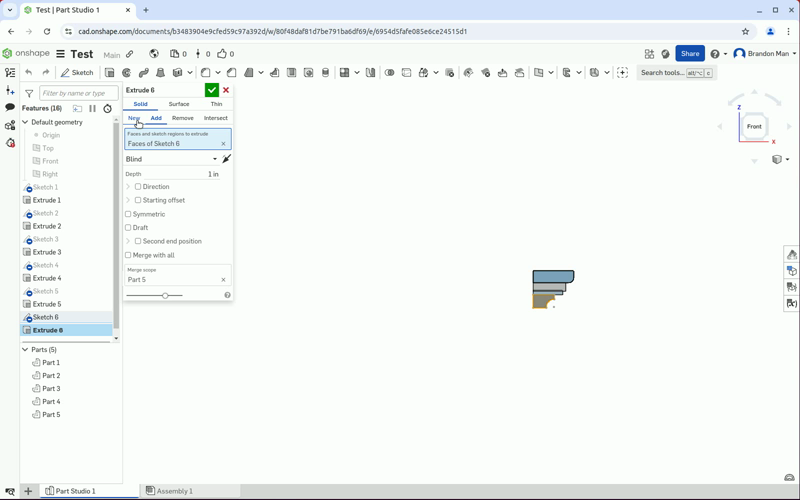
click(137, 120)
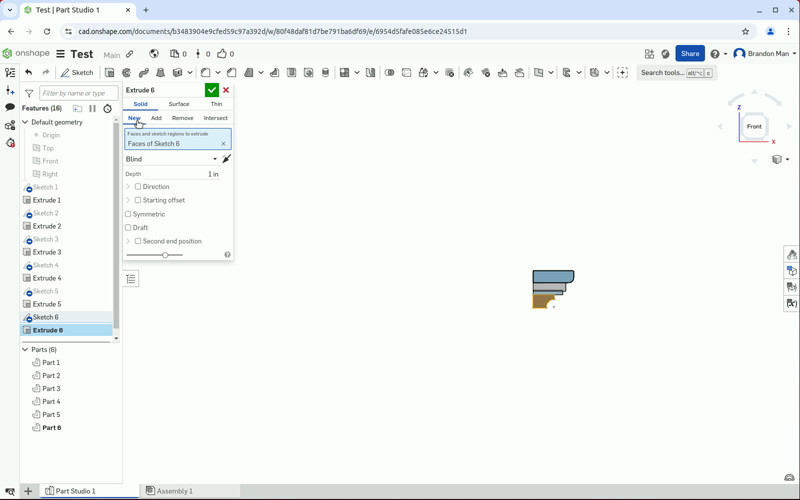
key(tab, 4)
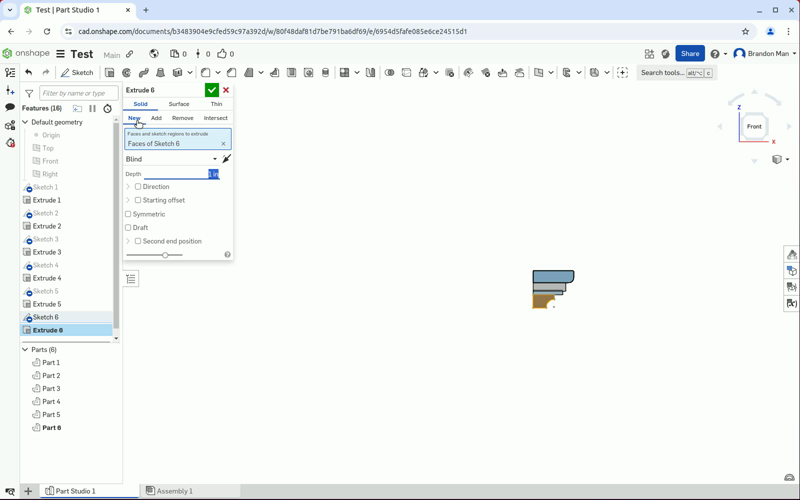
text(20.702)
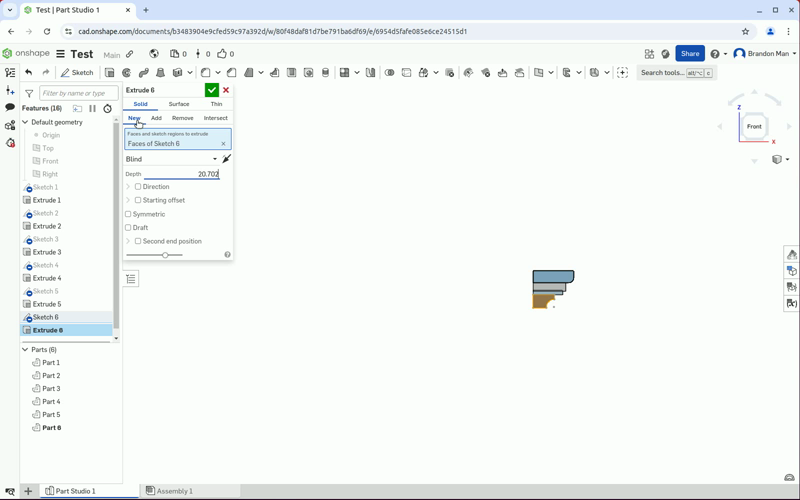
key(tab, 3)
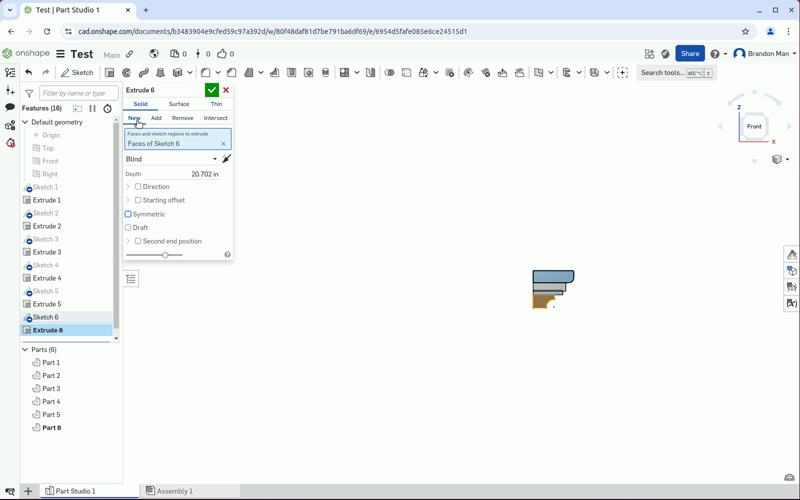
key(space)
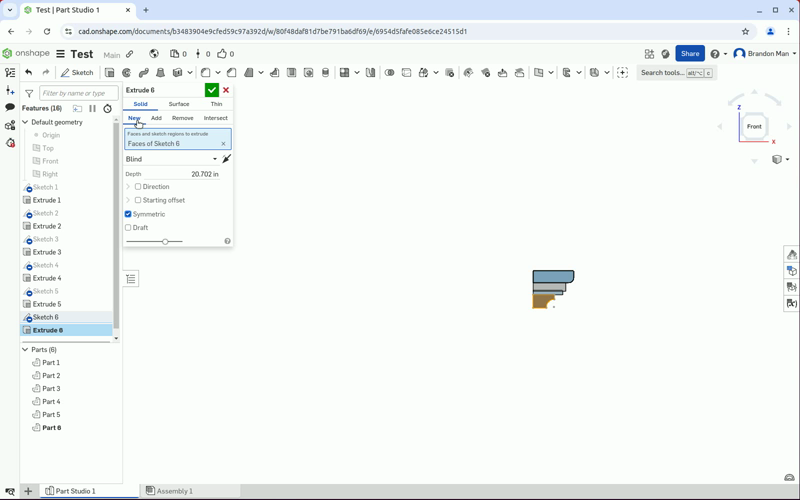
key(enter)
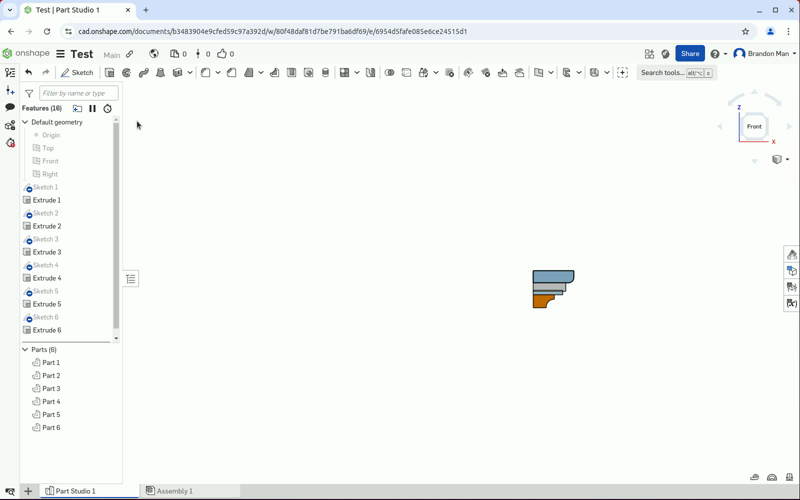
key(shift+h)
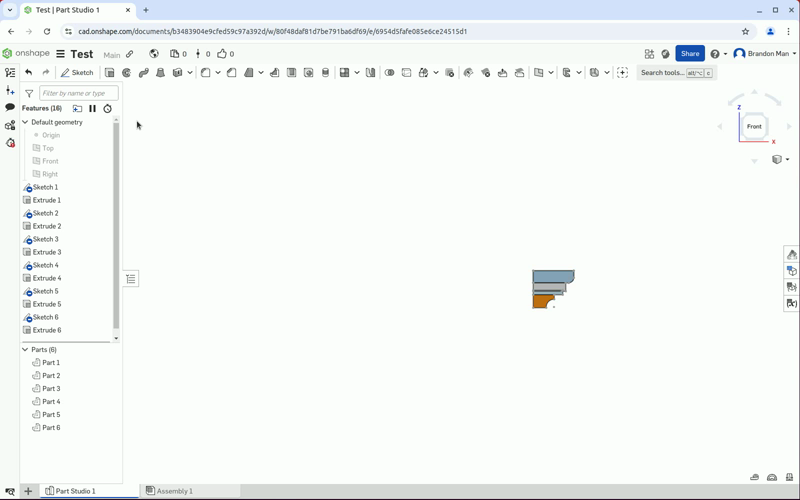
key(shift+h)
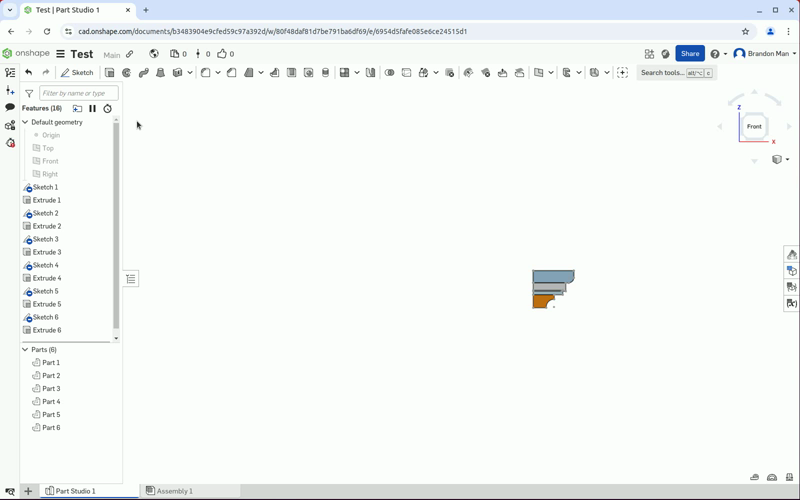
key(shift+7)
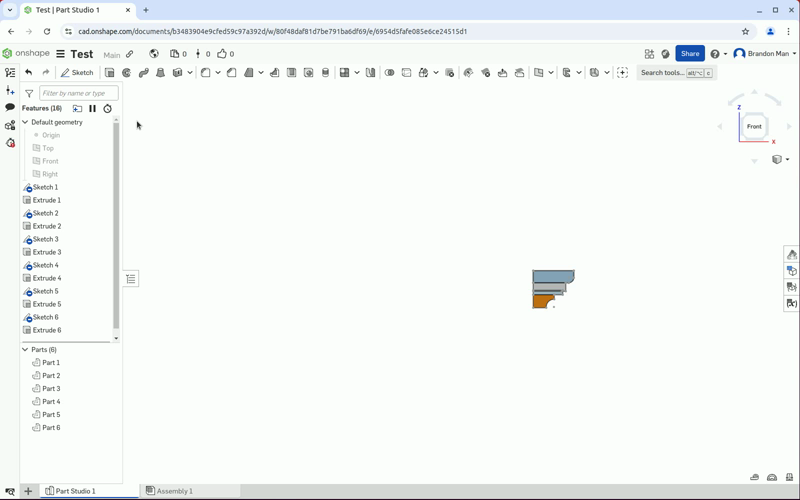
key(left, 2)
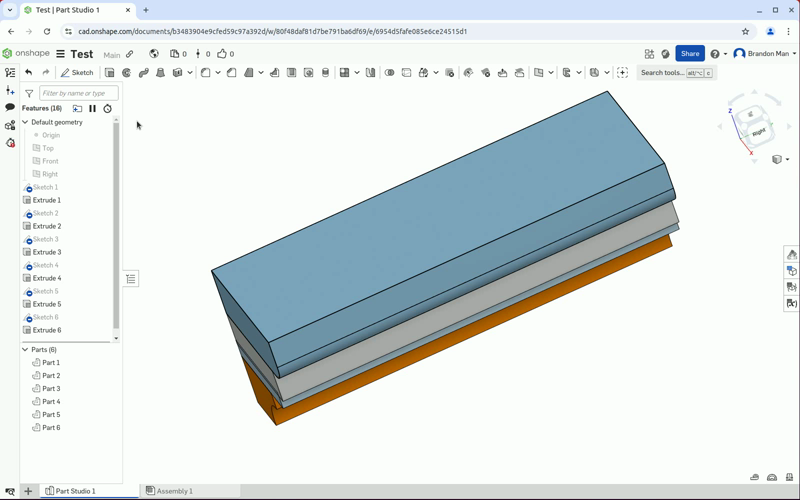
key(down, 2)
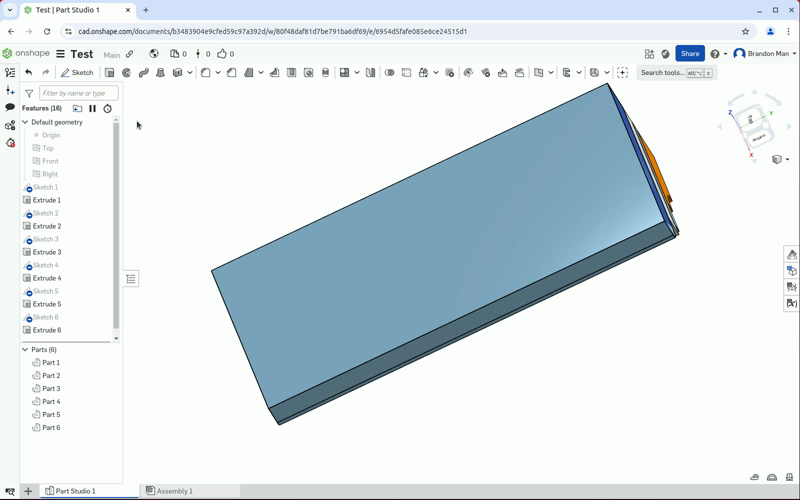
key(up, 2)
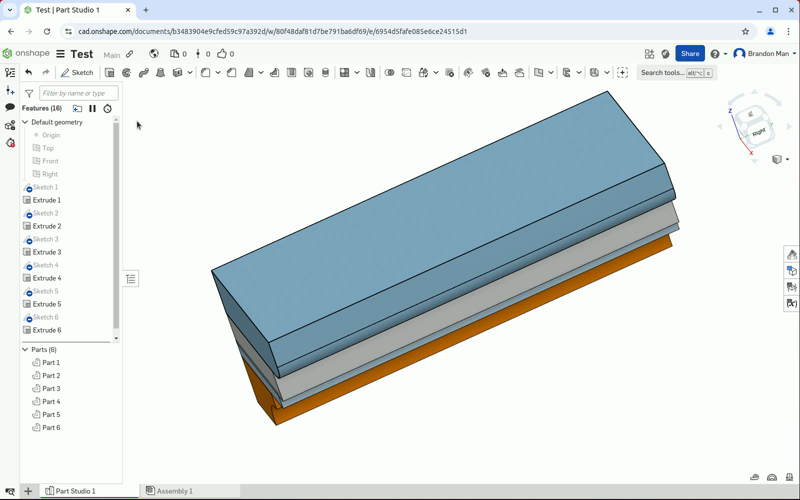
key(right, 2)
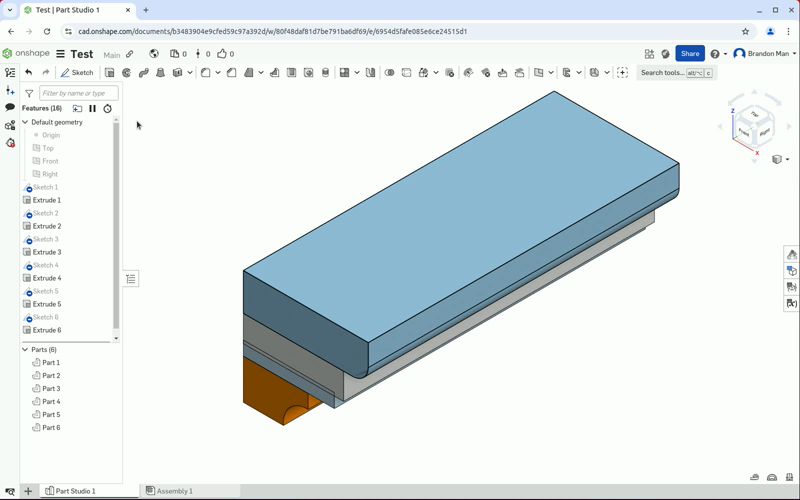
mouse_move(69, 189)
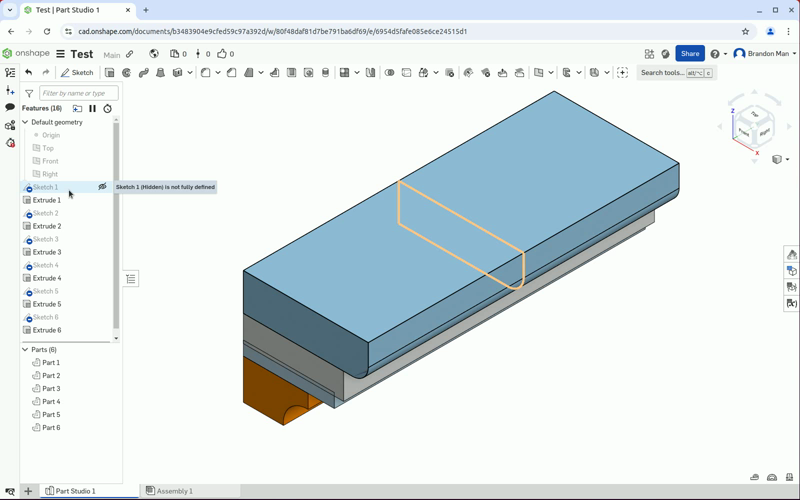
click(69, 189)